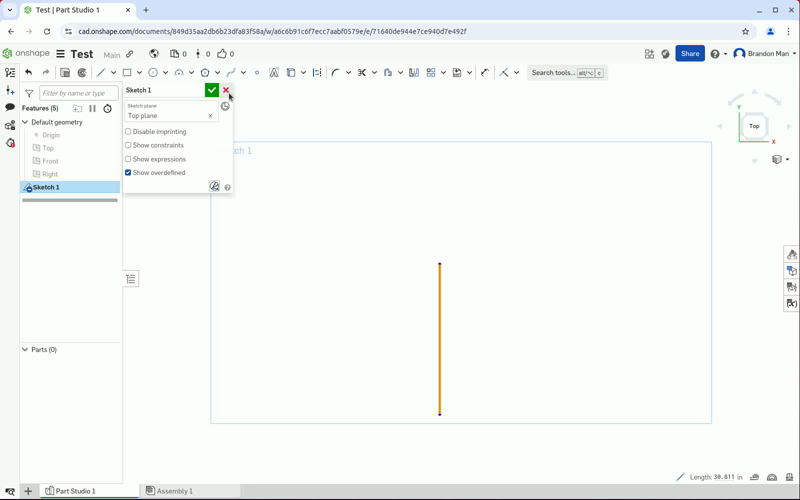
key(shift+h)
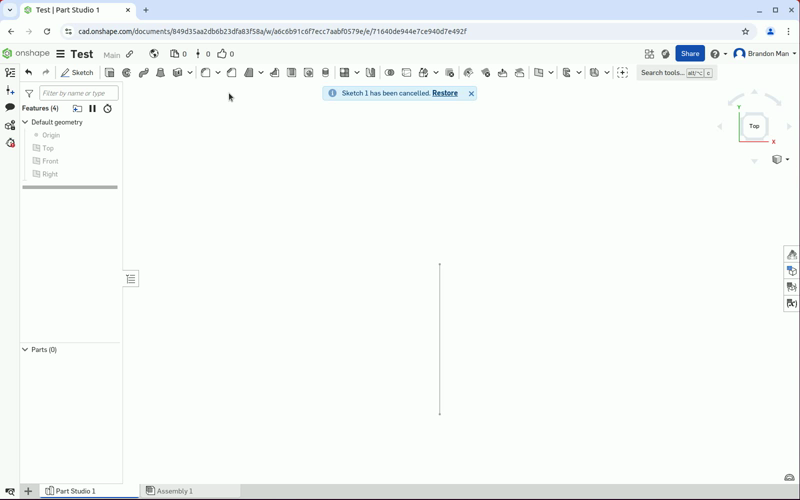
mouse_move(73, 352)
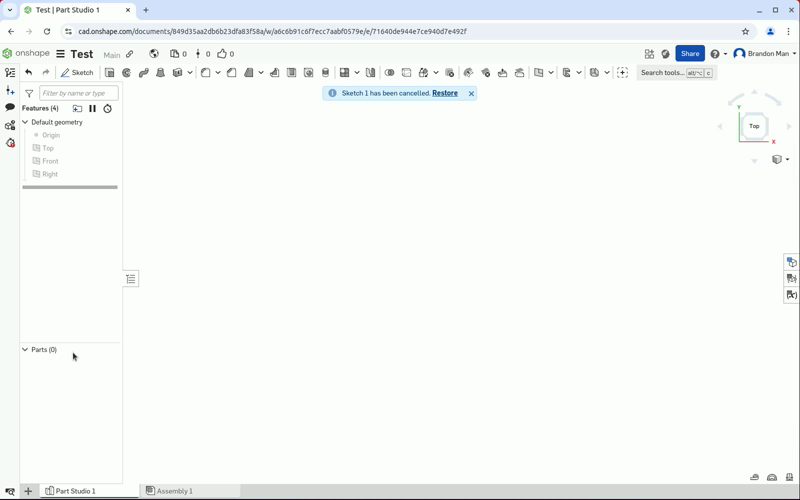
key(y)
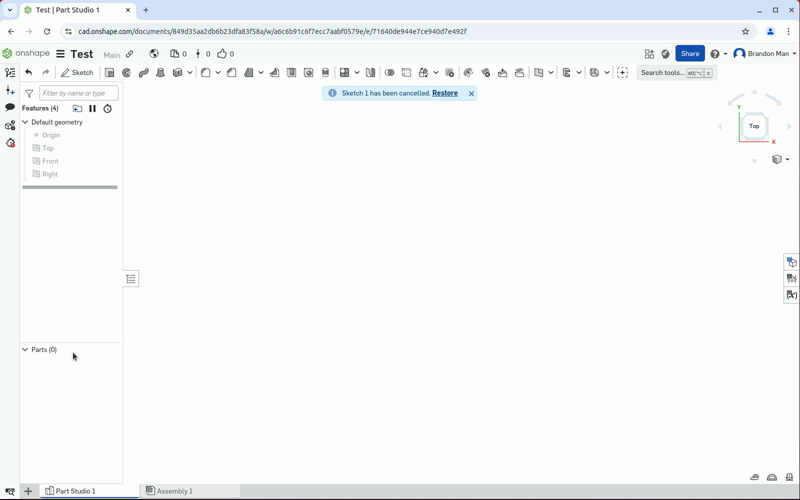
key(shift+p)
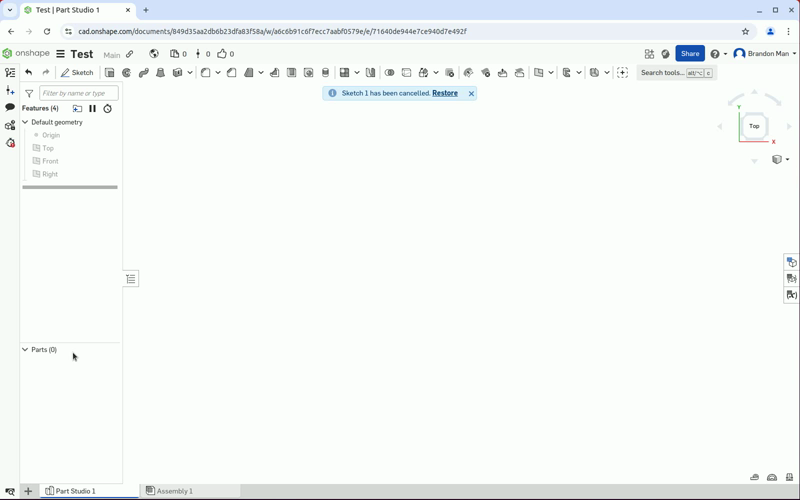
key(space)
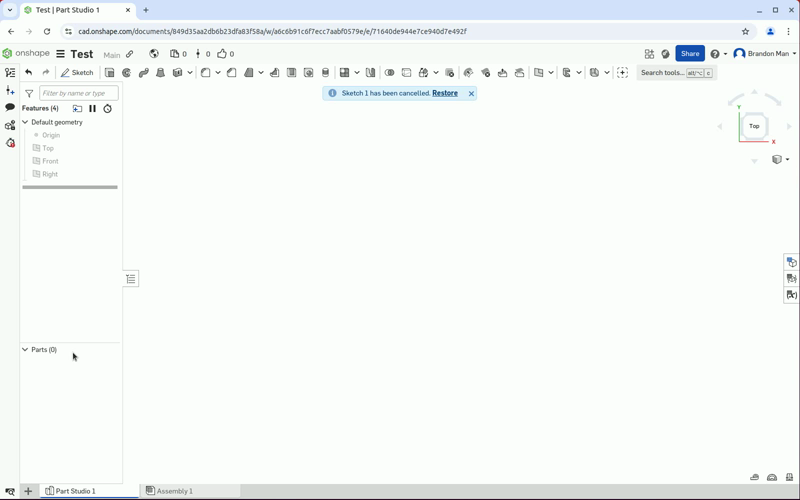
key_down(shift)
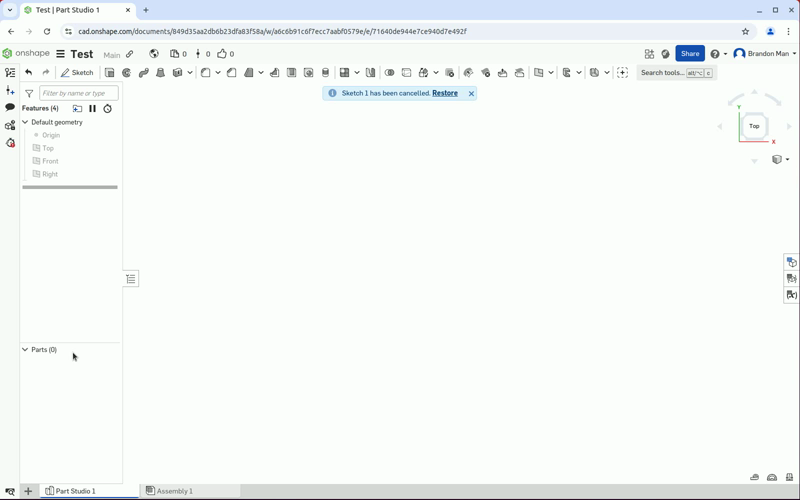
key(up)
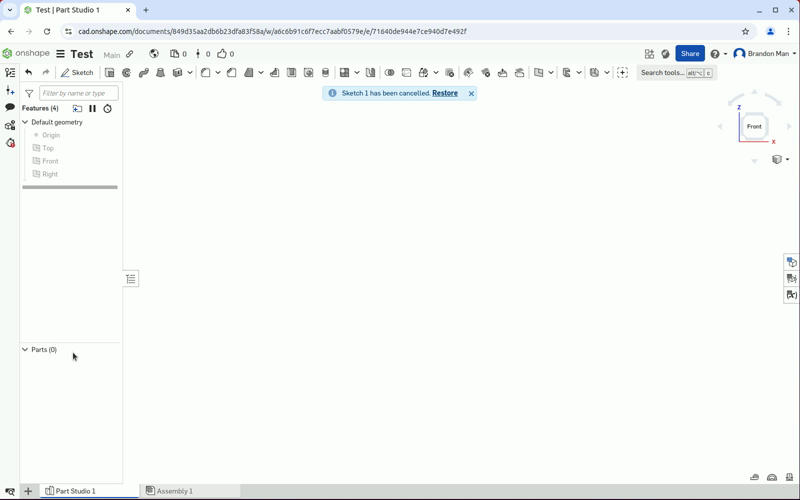
key_up(shift)
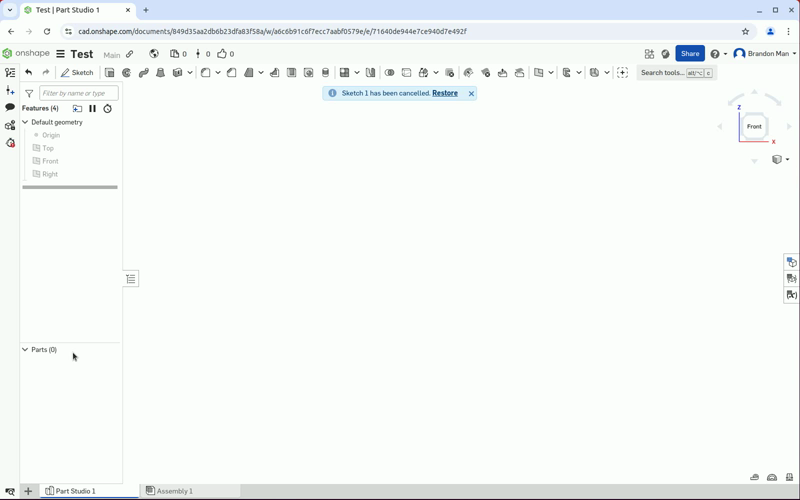
mouse_move(73, 352)
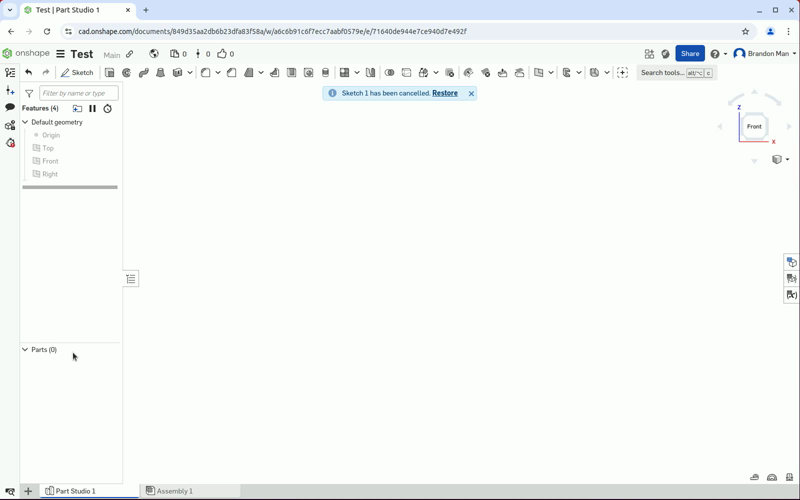
key(shift+y)
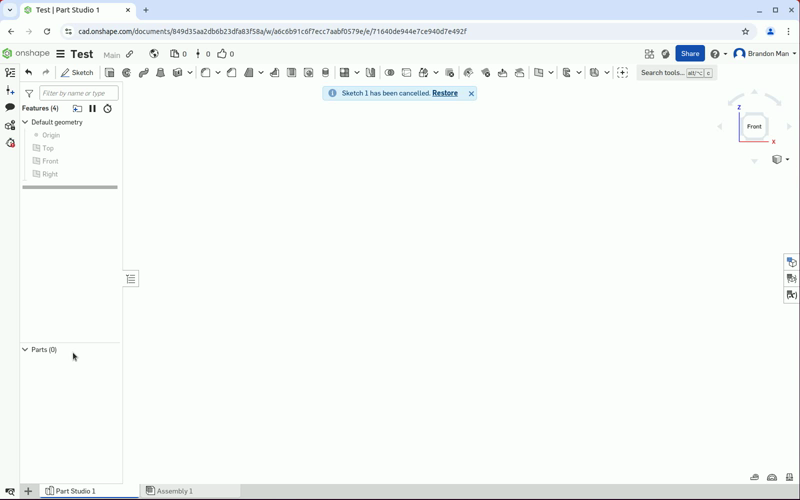
key(shift+s)
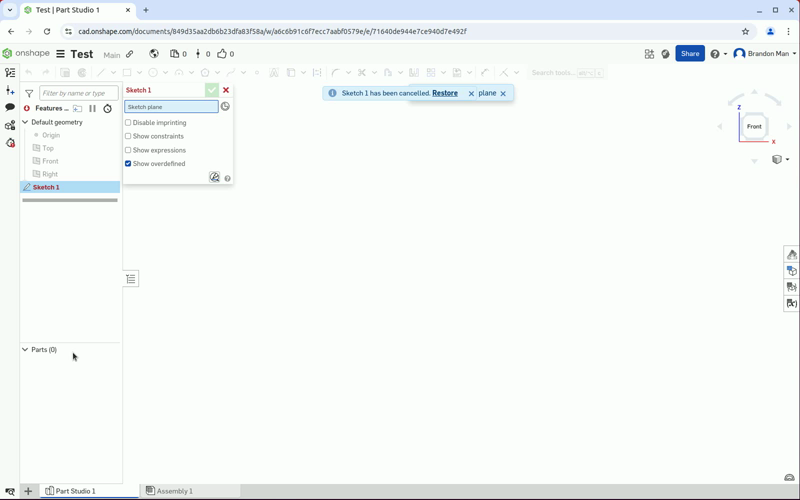
mouse_move(73, 163)
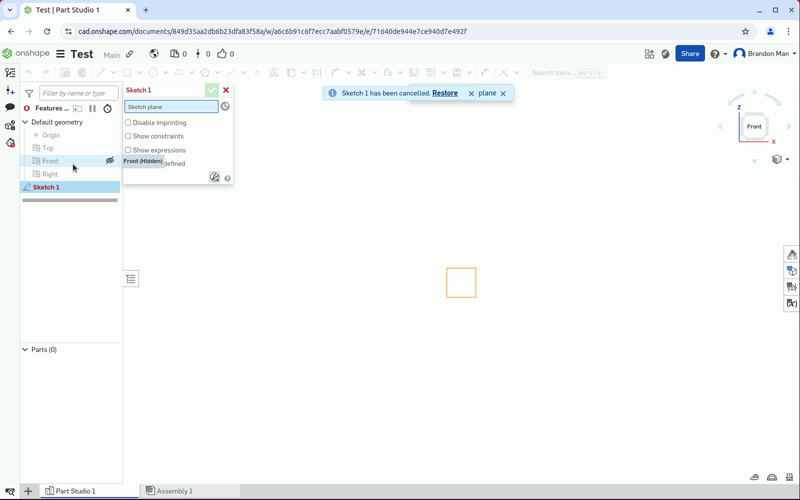
click(73, 163)
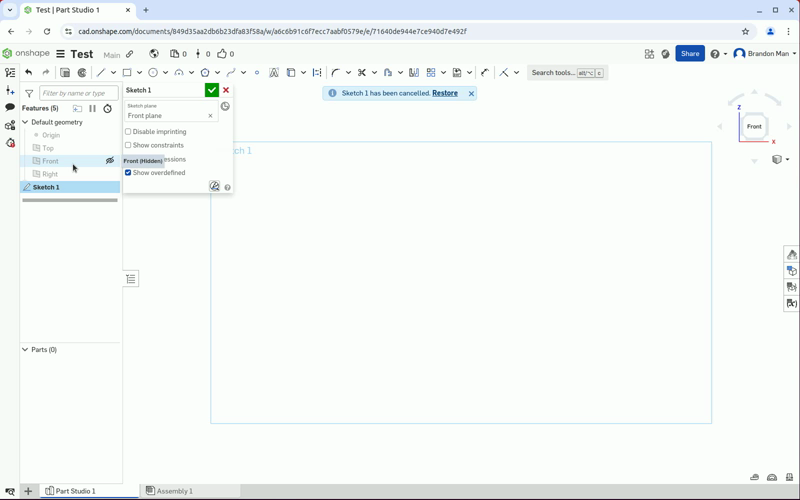
mouse_move(73, 352)
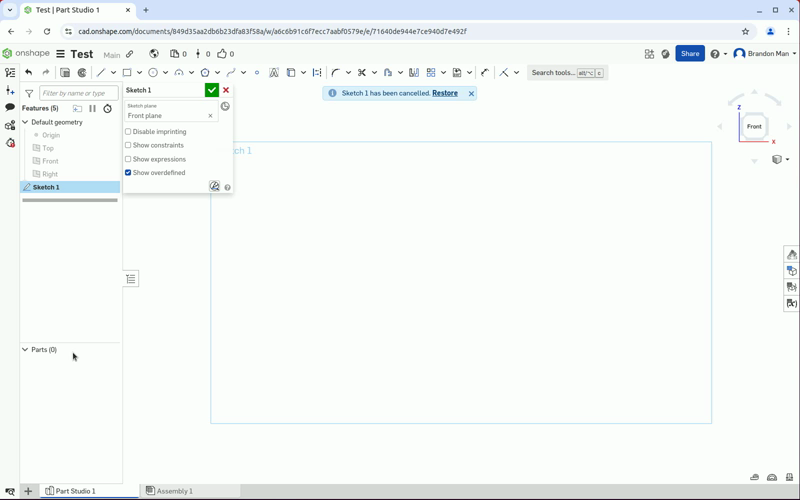
key(y)
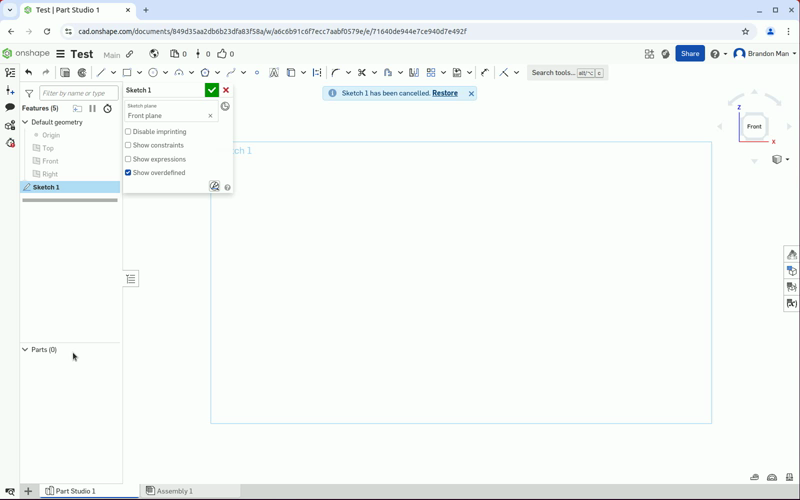
key(l)
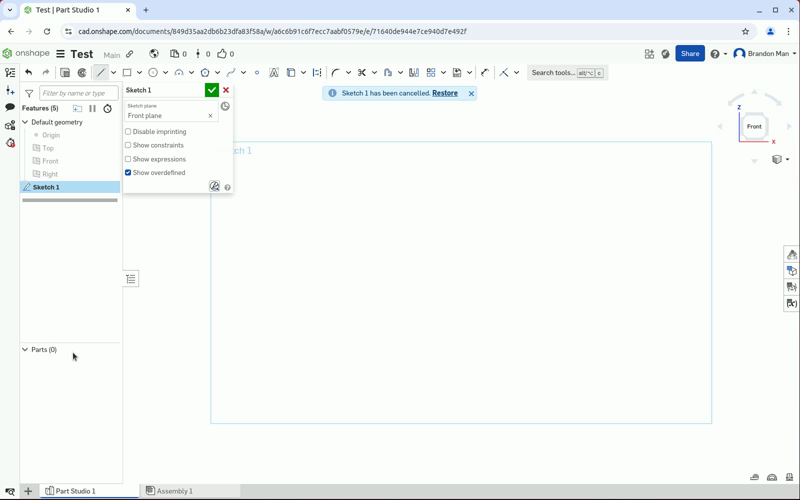
key_down(shift)
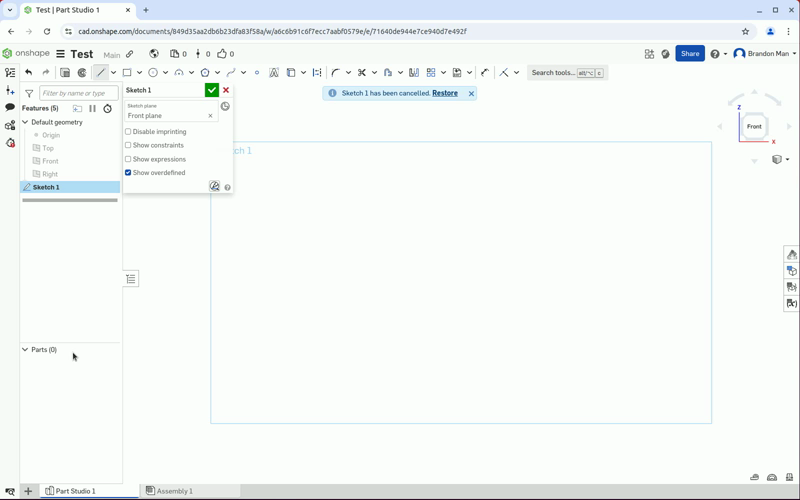
mouse_move(466, 258)
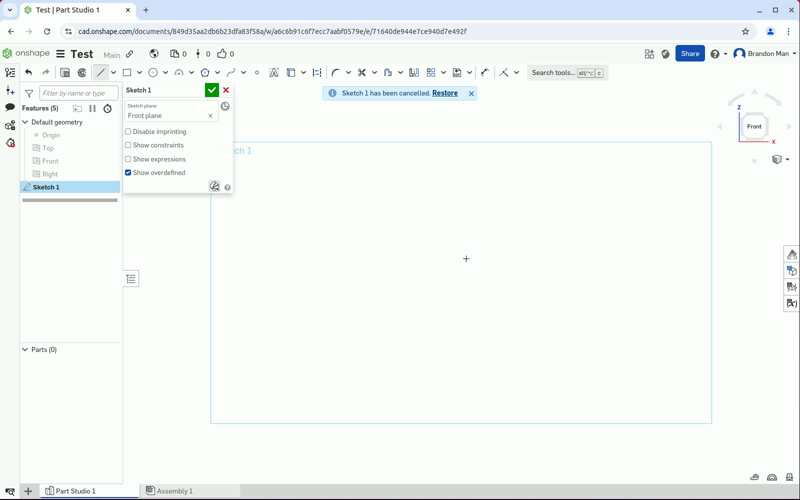
click(466, 258)
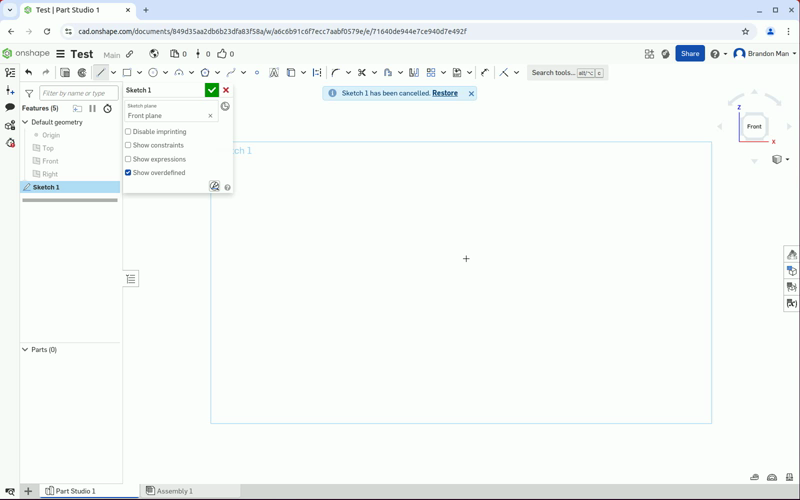
key_up(shift)
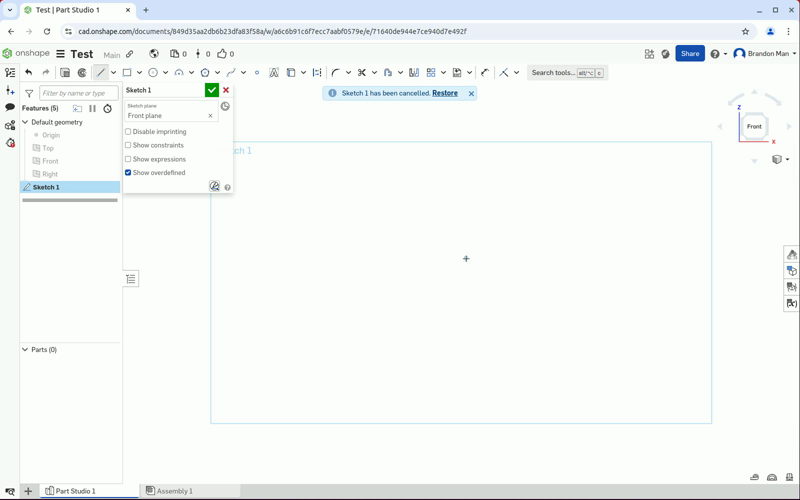
key_down(shift)
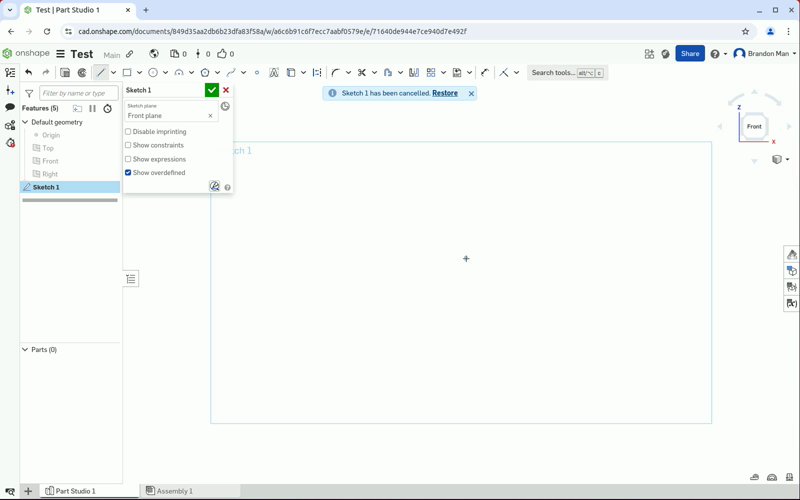
mouse_move(496, 258)
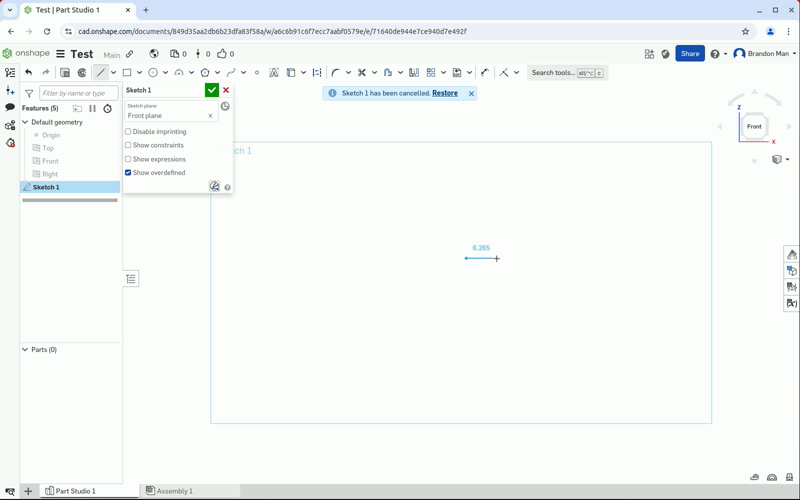
mouse_move(466, 260)
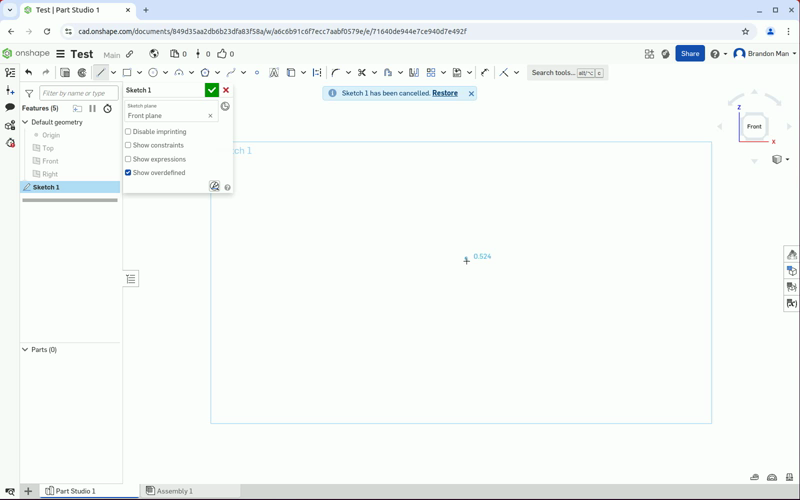
scroll(6)
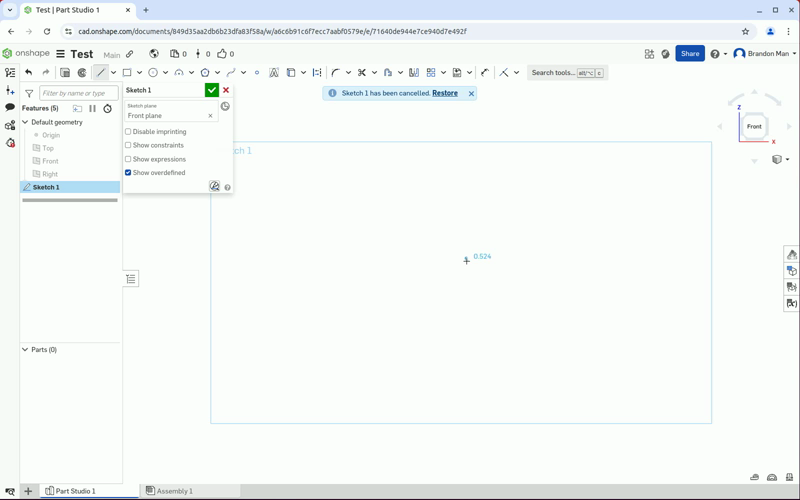
scroll(6)
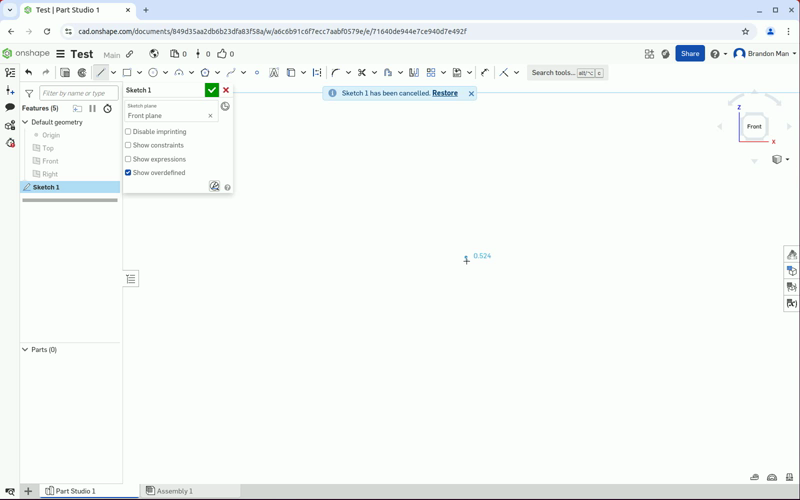
scroll(6)
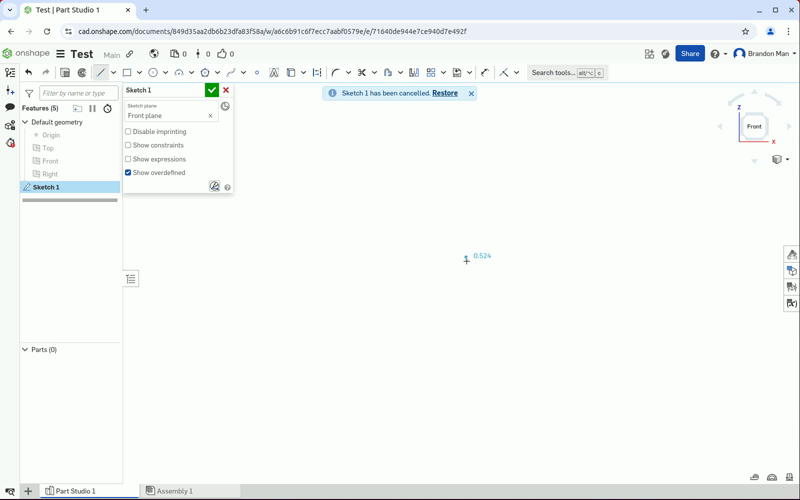
scroll(6)
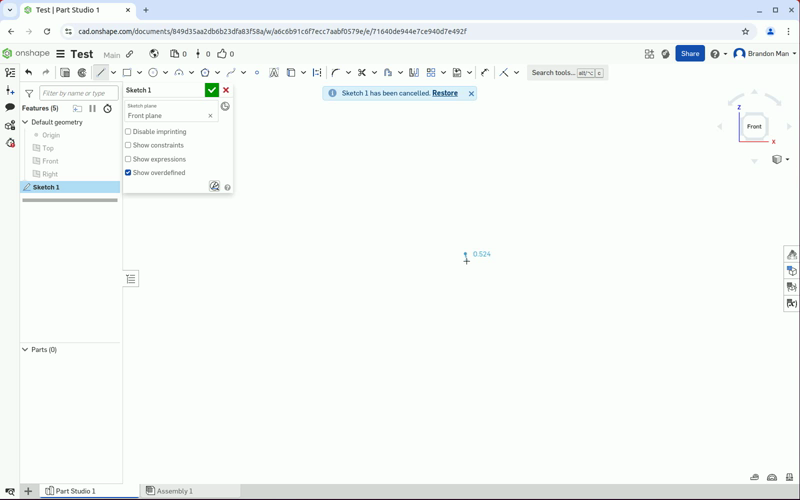
scroll(6)
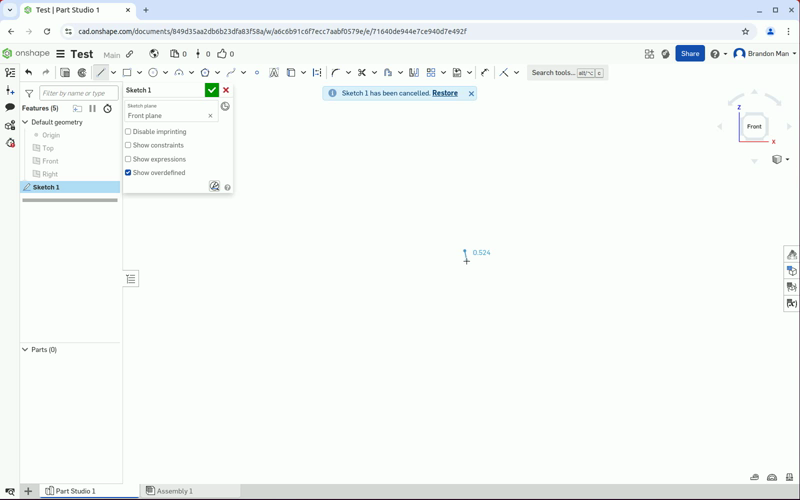
scroll(6)
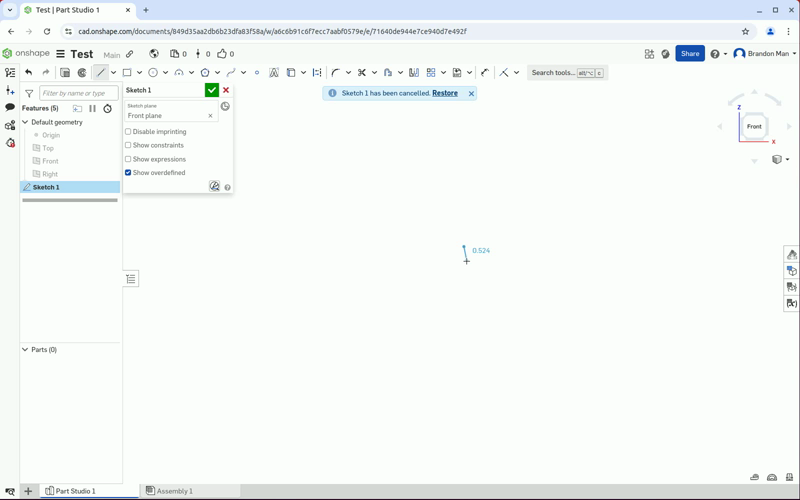
scroll(6)
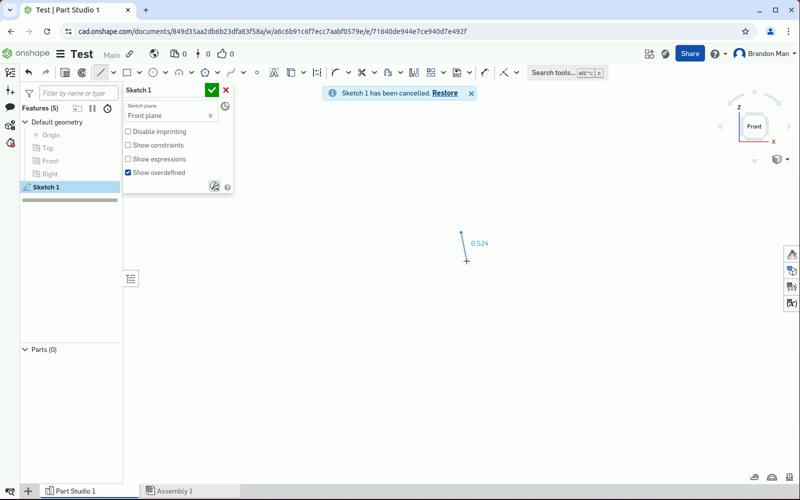
click(466, 260)
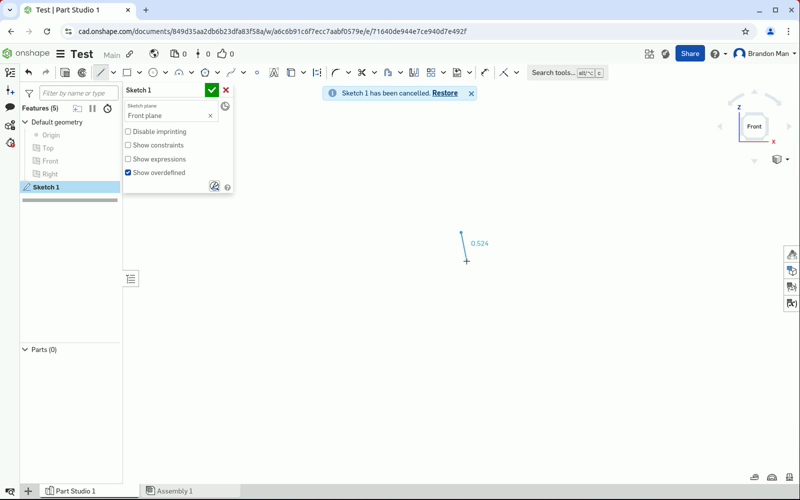
scroll(-6)
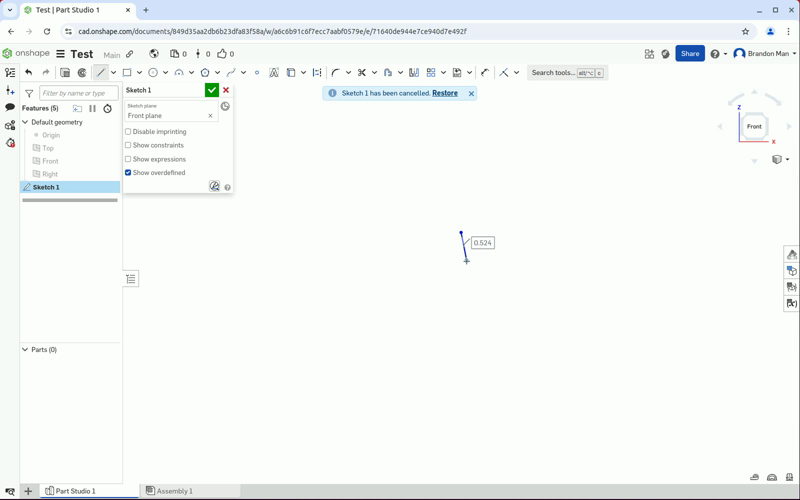
scroll(-6)
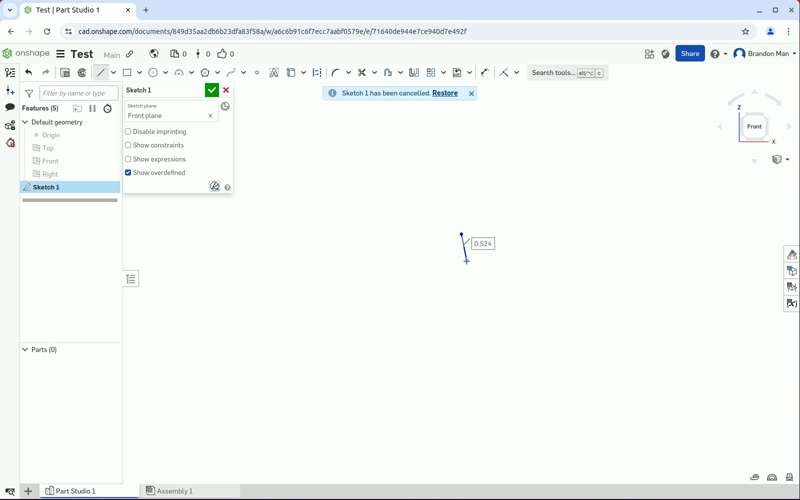
scroll(-6)
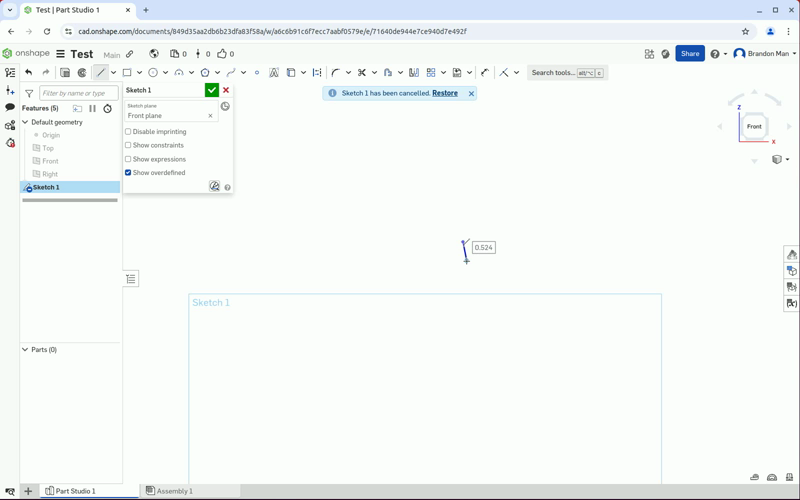
scroll(-6)
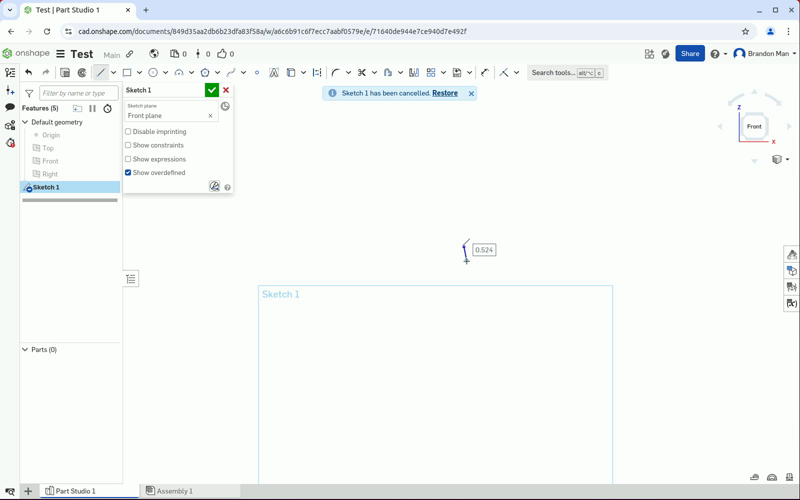
scroll(-6)
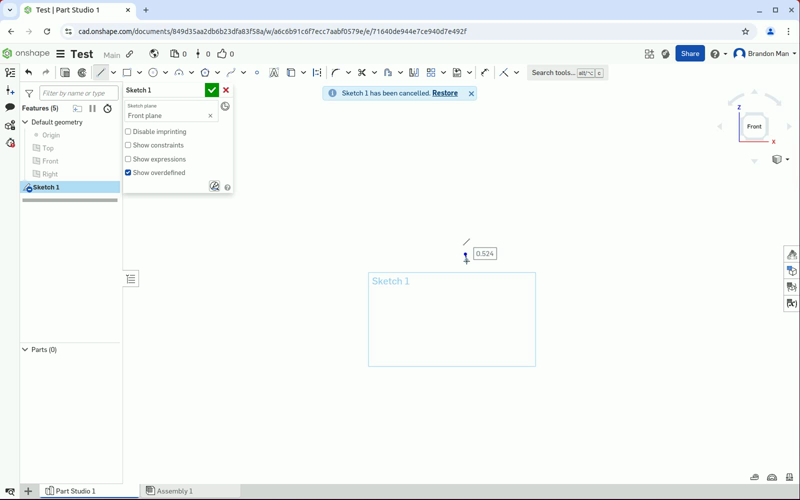
scroll(-6)
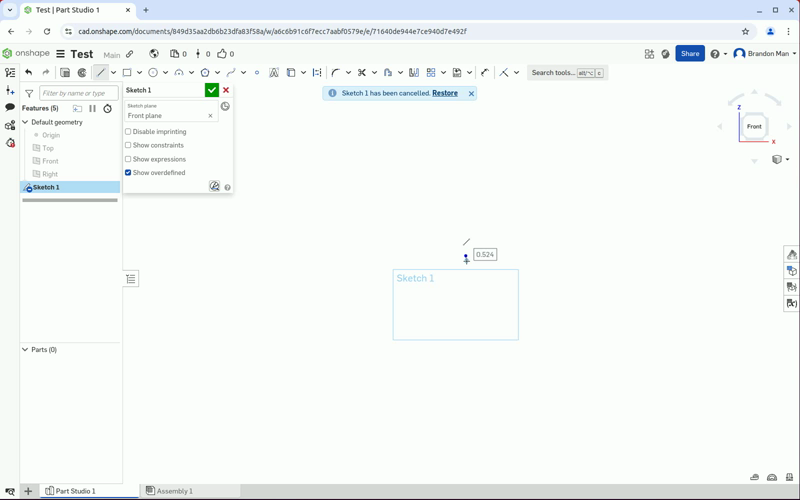
scroll(-6)
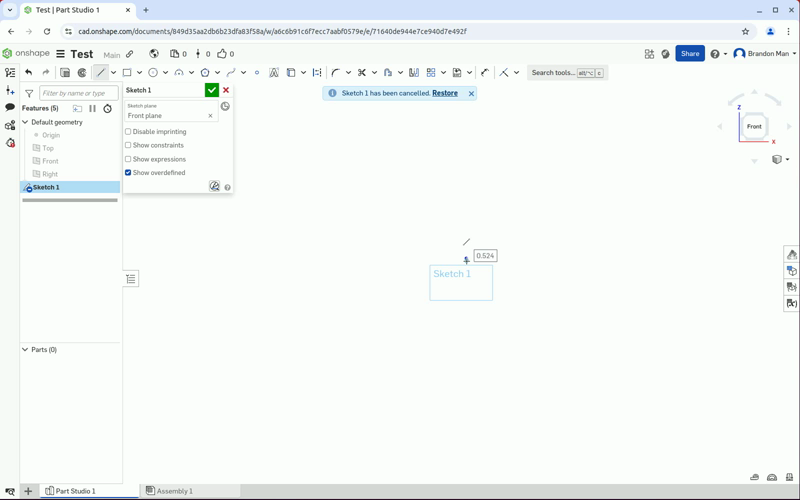
key_up(shift)
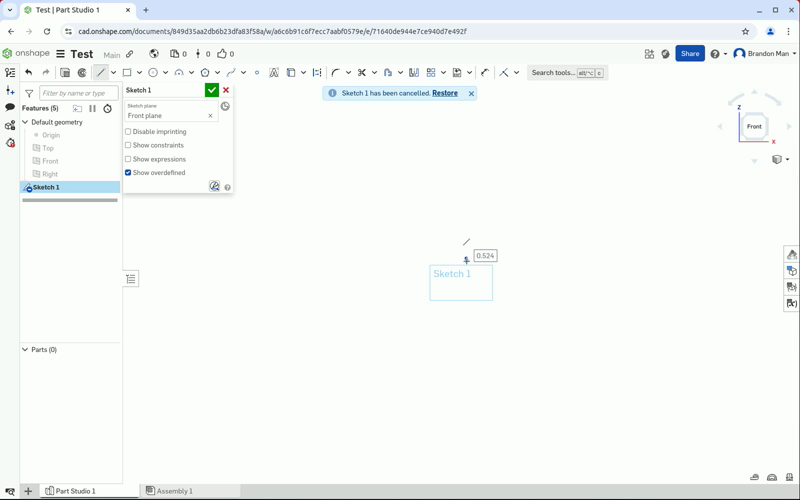
key(esc)
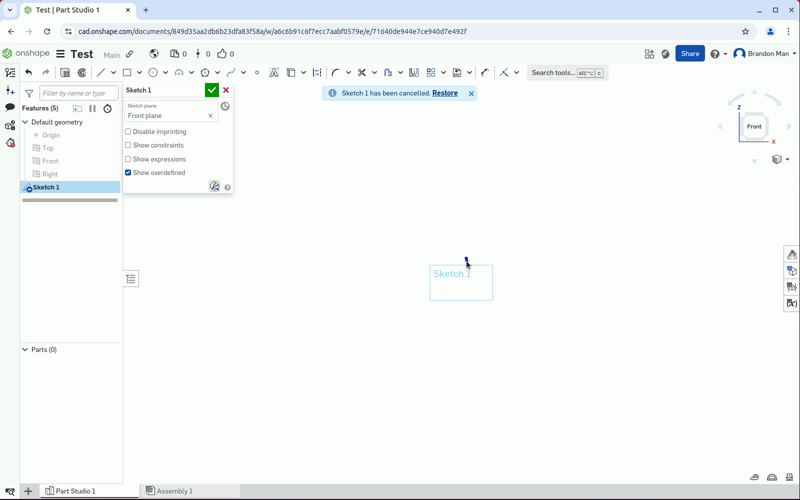
key(a)
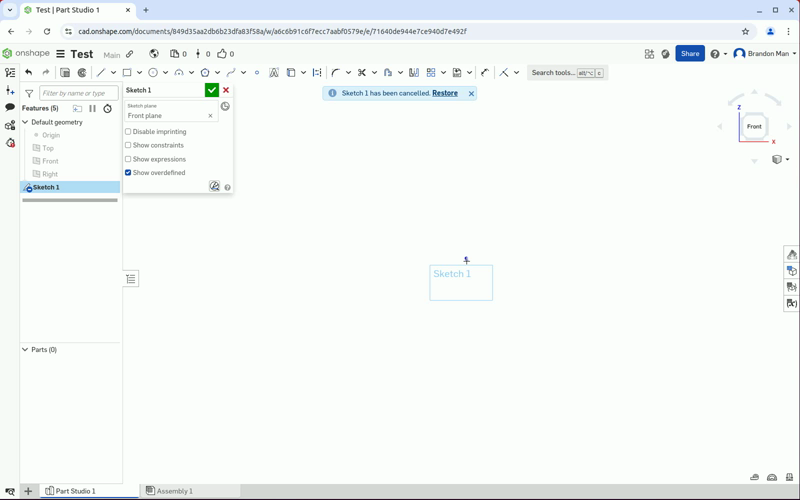
mouse_move(466, 260)
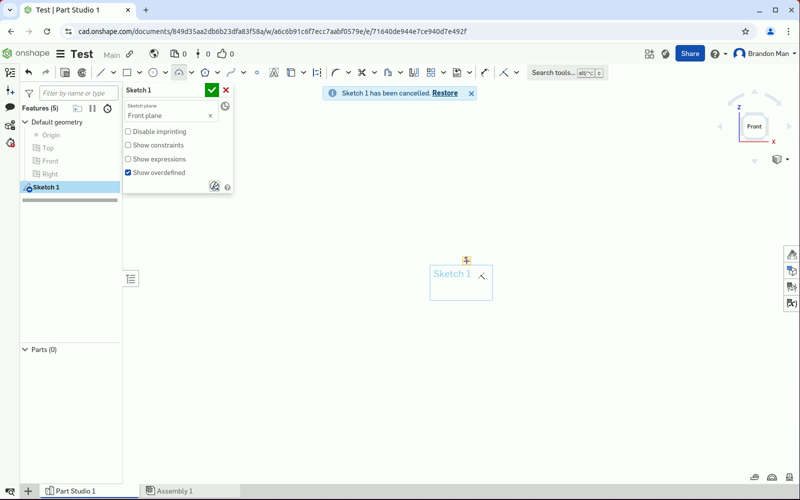
scroll(6)
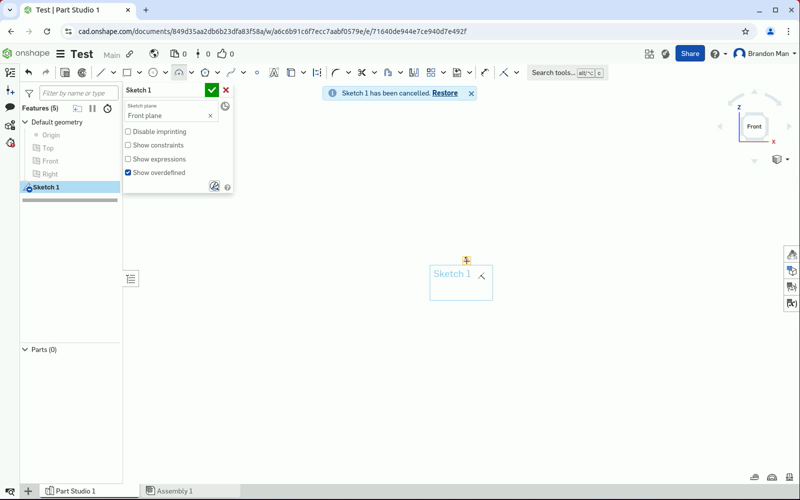
scroll(6)
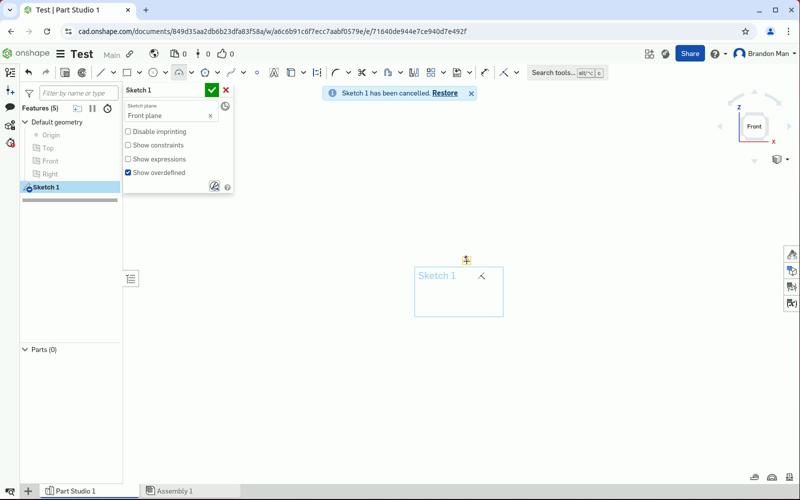
scroll(6)
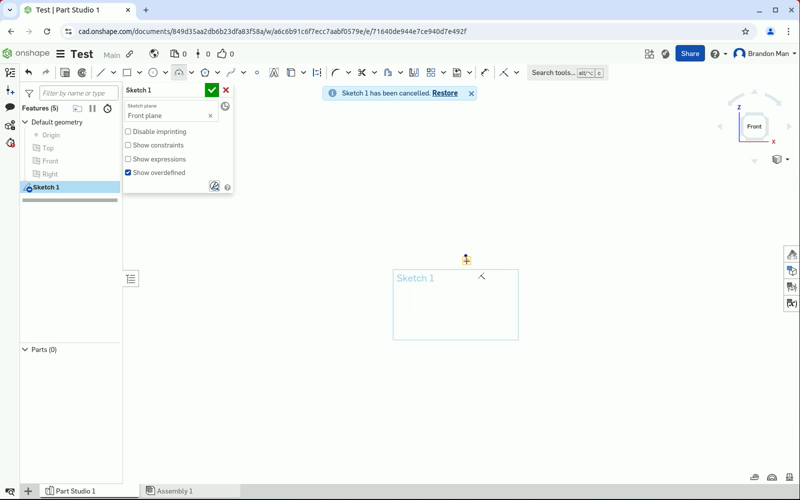
scroll(6)
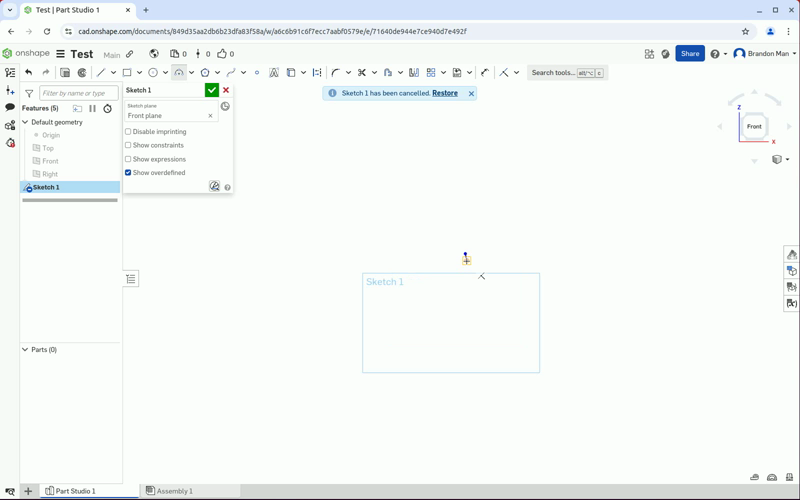
scroll(6)
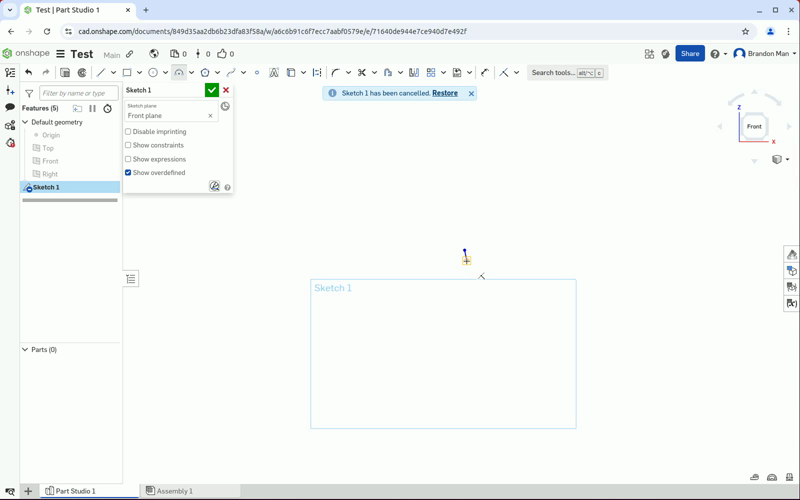
scroll(6)
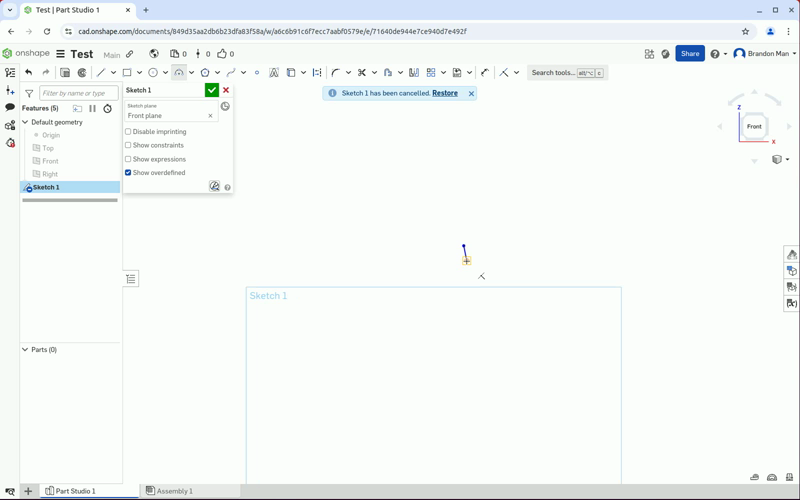
scroll(6)
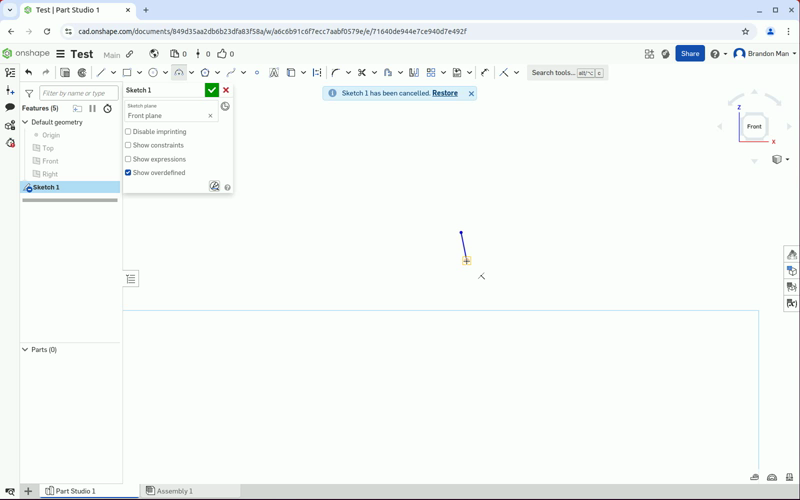
click(466, 260)
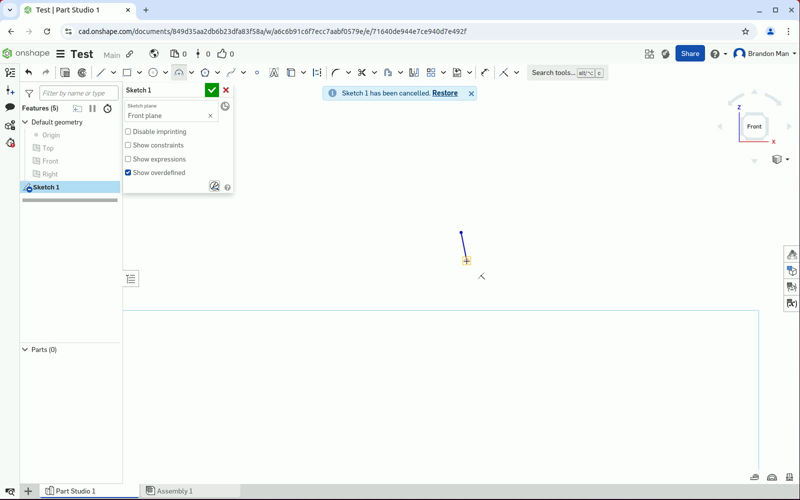
scroll(-6)
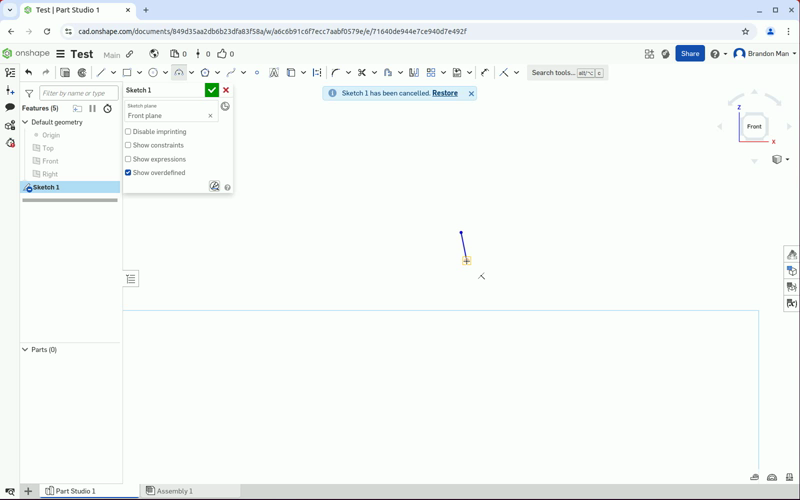
scroll(-6)
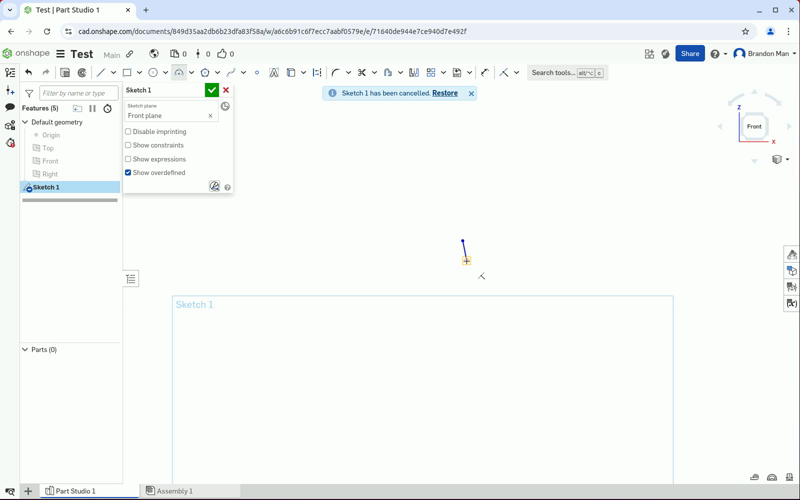
scroll(-6)
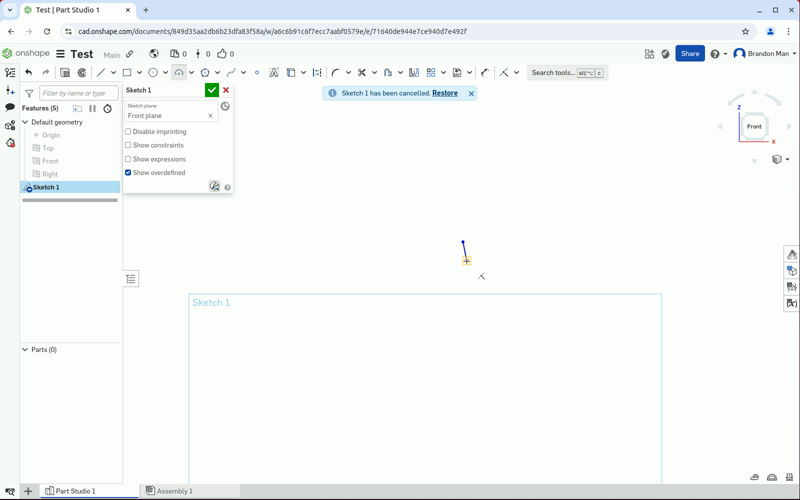
scroll(-6)
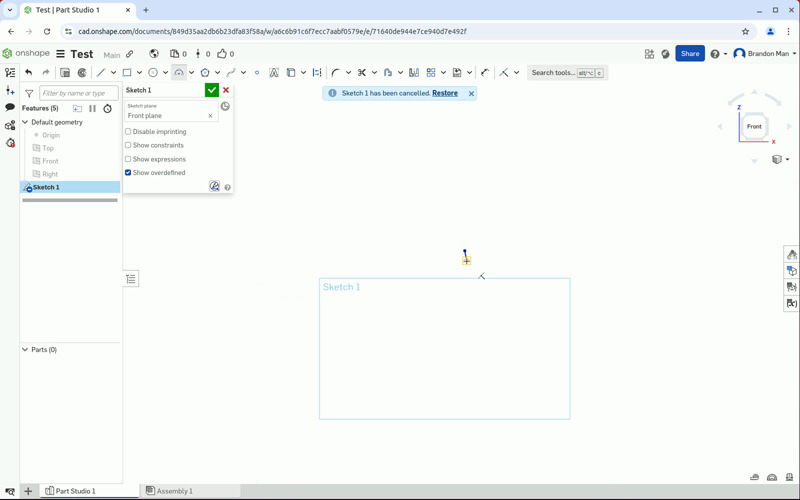
scroll(-6)
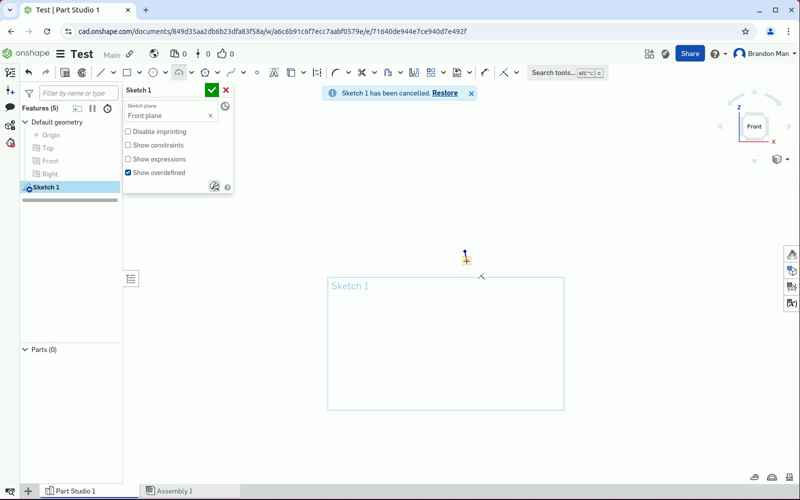
scroll(-6)
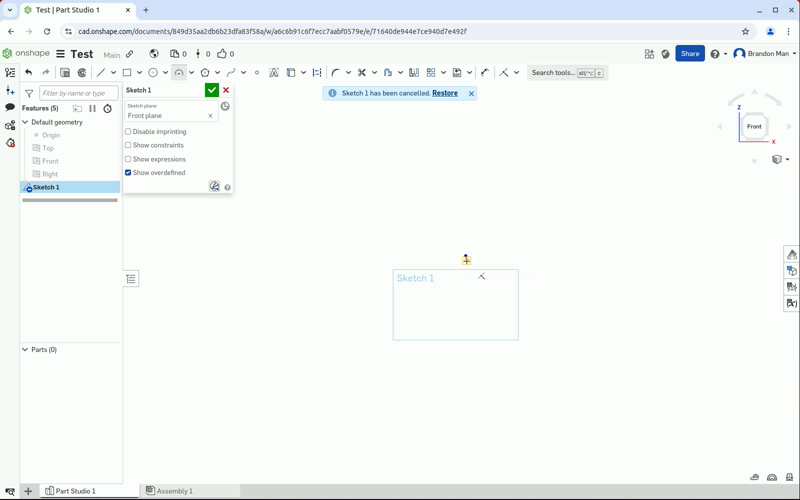
scroll(-6)
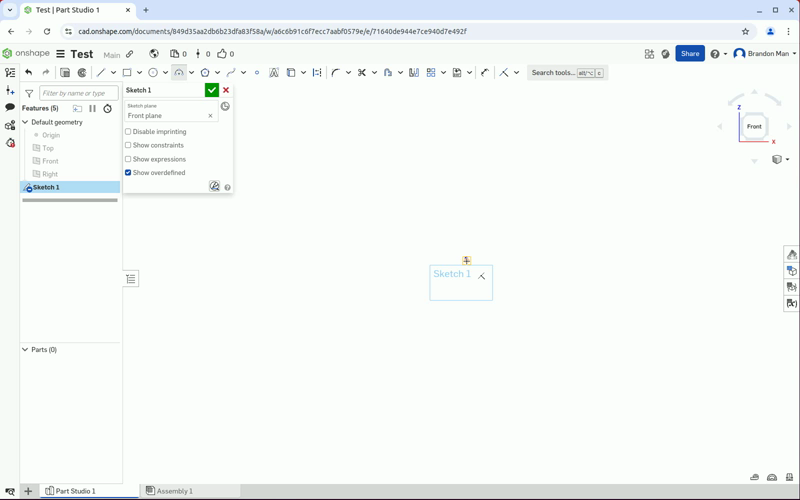
mouse_move(466, 258)
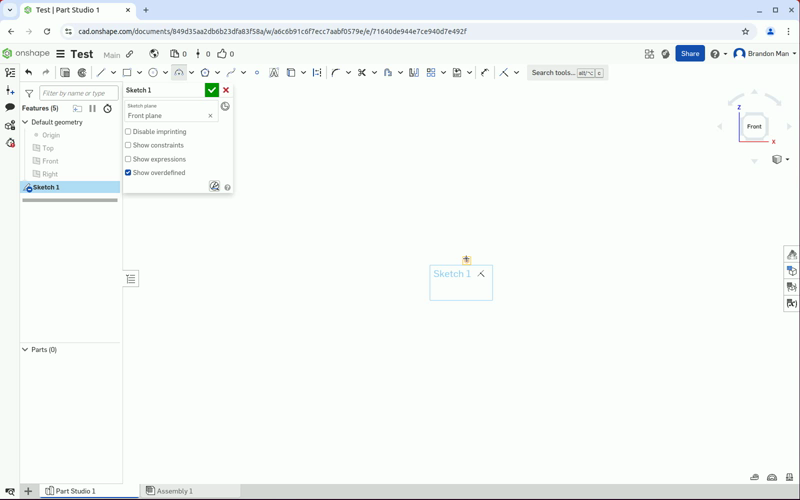
scroll(6)
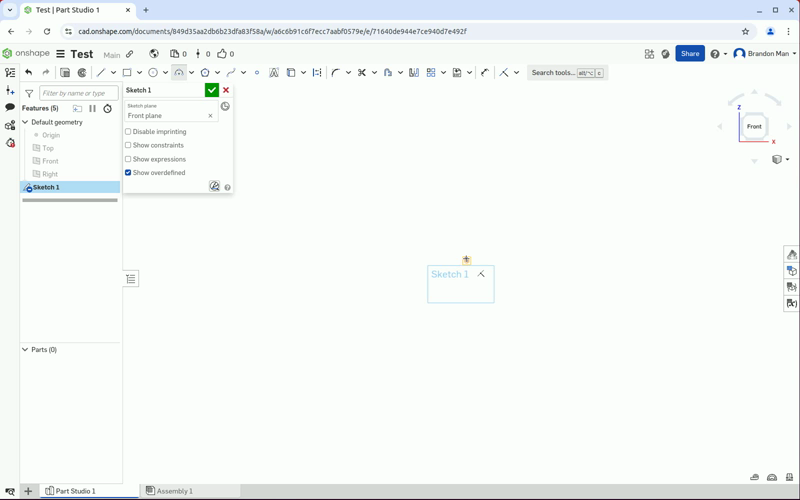
scroll(6)
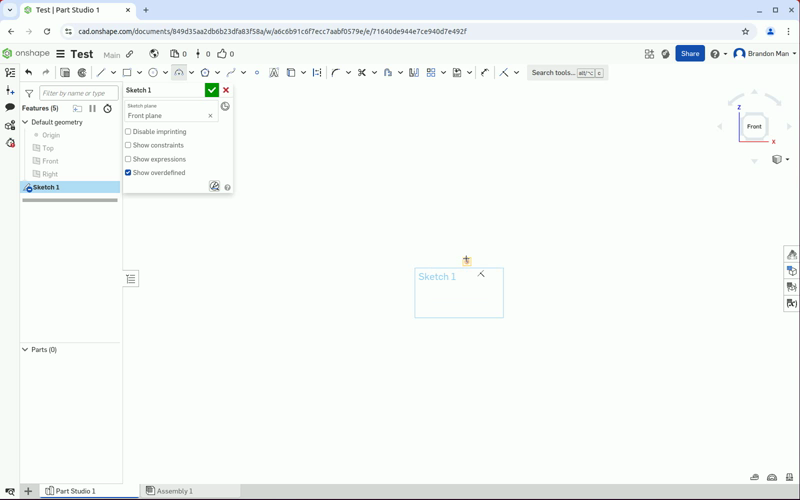
scroll(6)
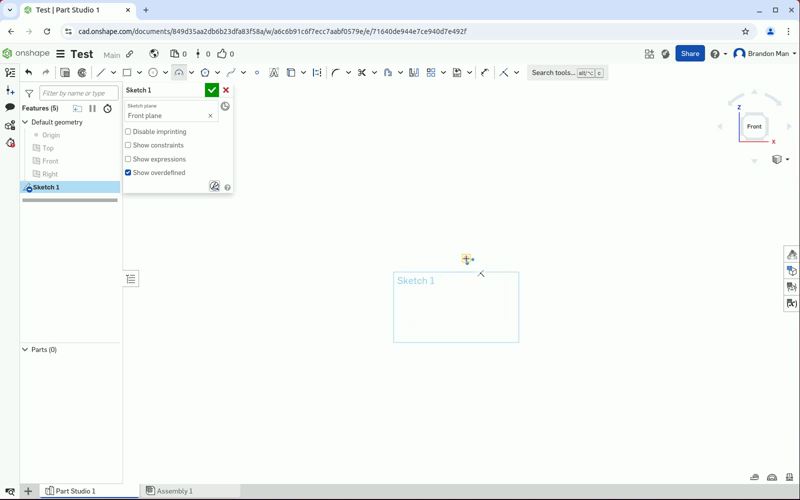
scroll(6)
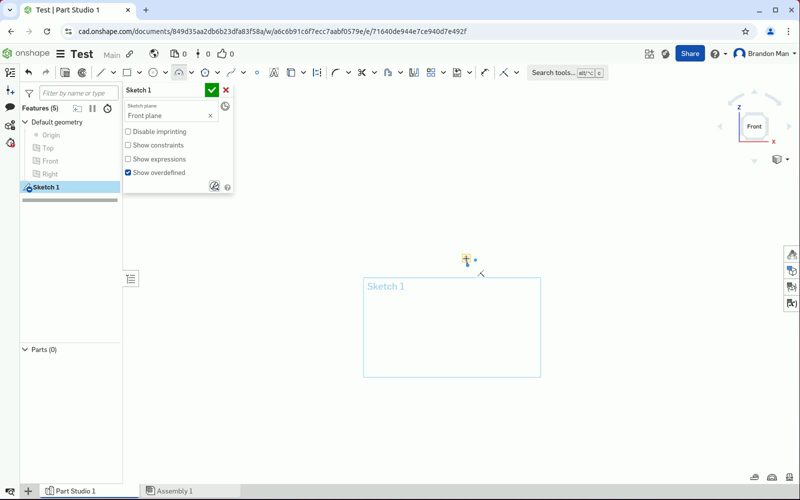
scroll(6)
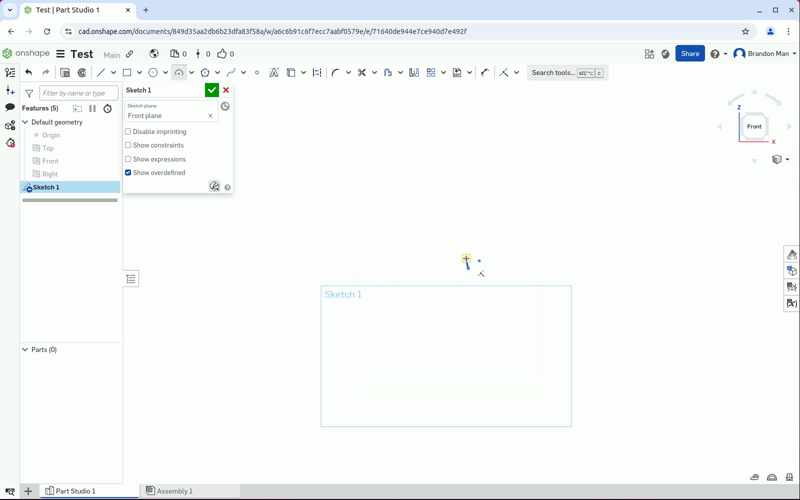
scroll(6)
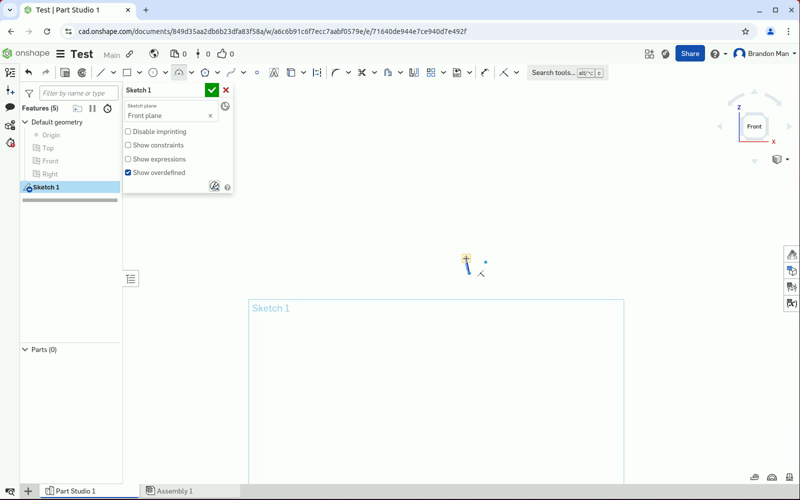
scroll(6)
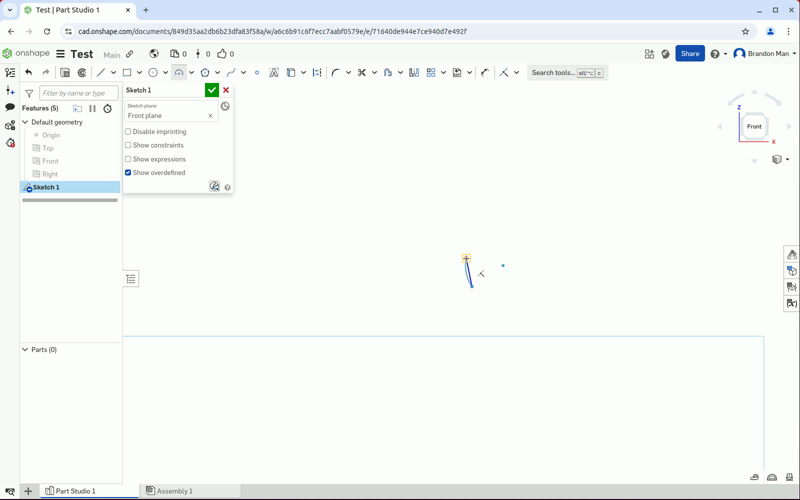
click(466, 258)
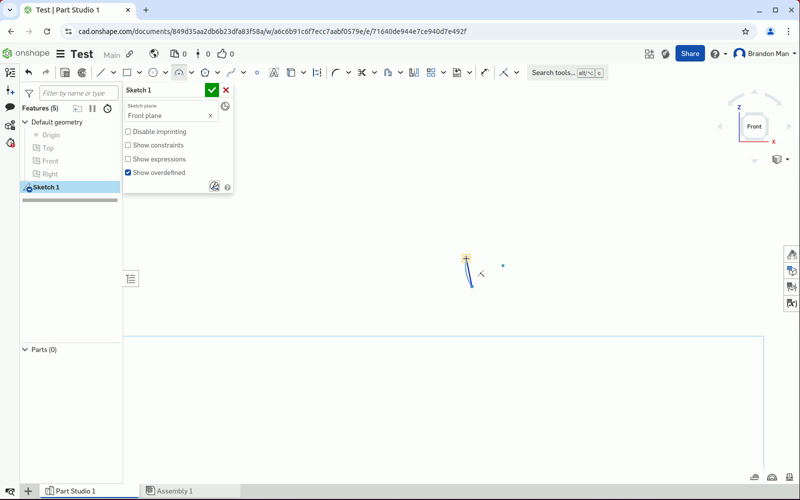
scroll(-6)
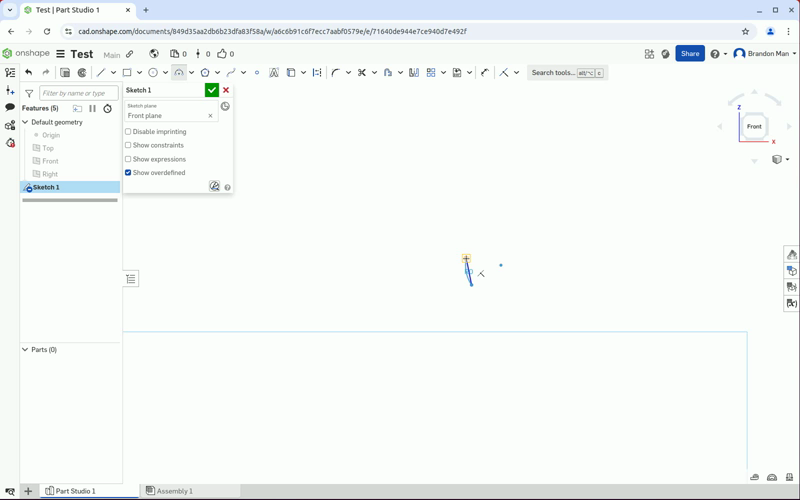
scroll(-6)
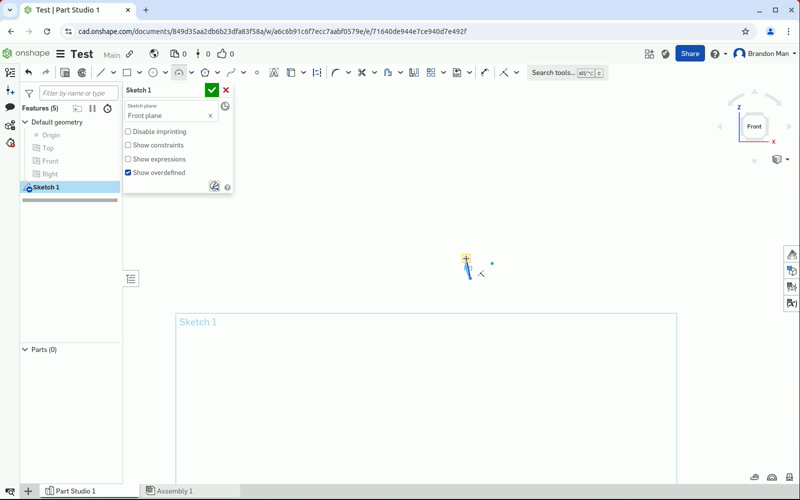
scroll(-6)
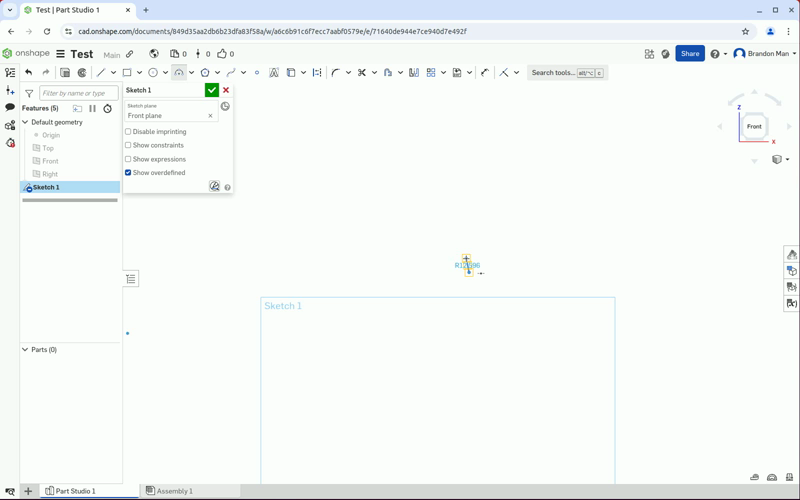
scroll(-6)
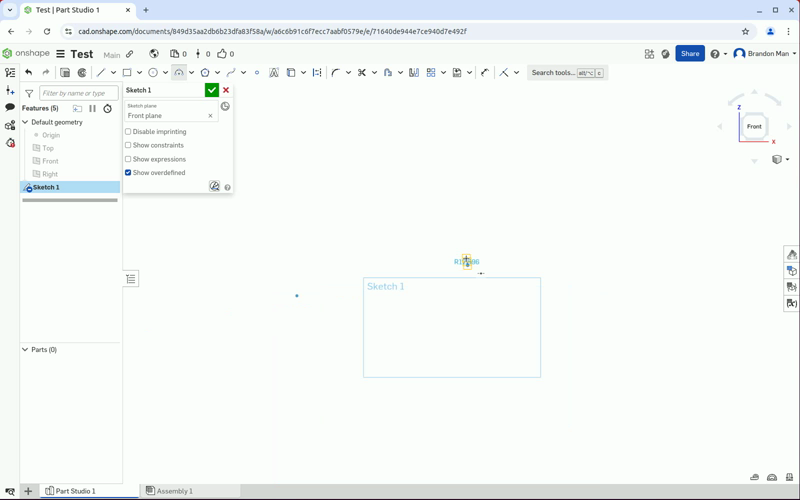
scroll(-6)
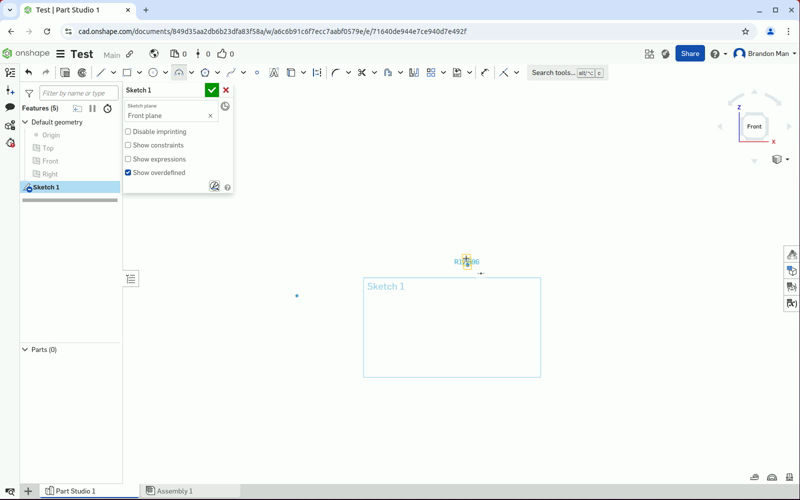
scroll(-6)
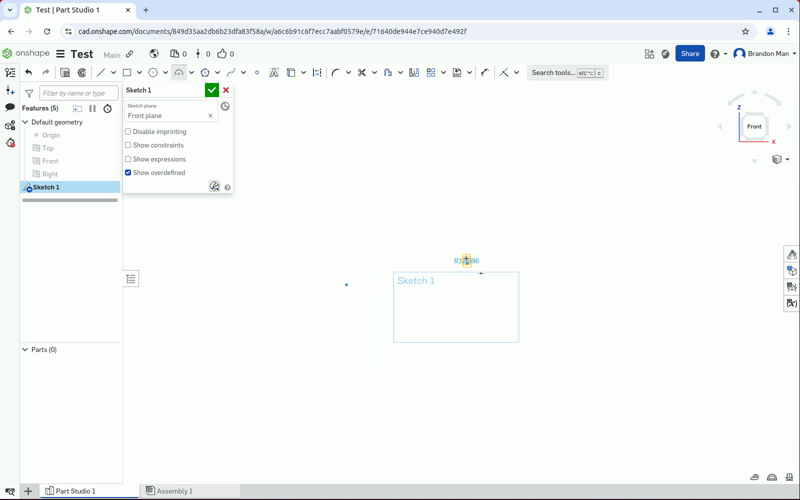
scroll(-6)
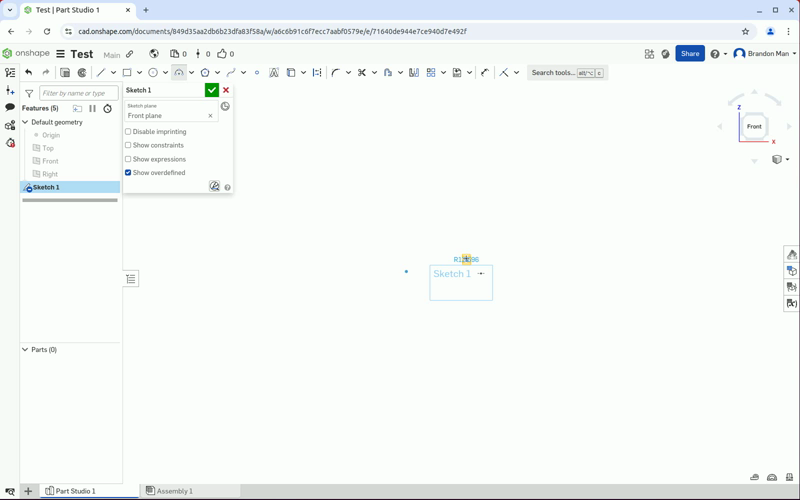
key_down(shift)
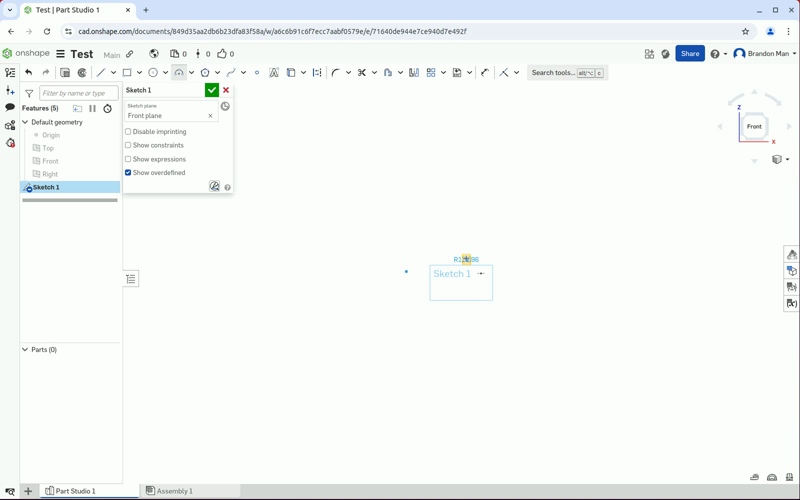
mouse_move(466, 259)
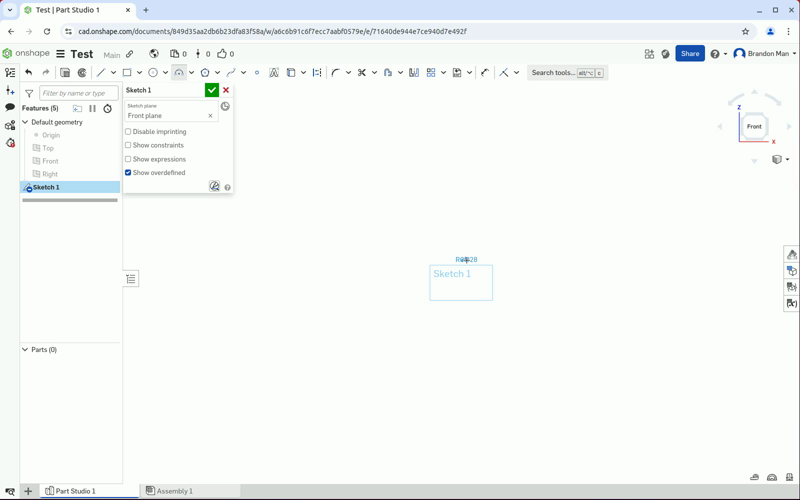
scroll(6)
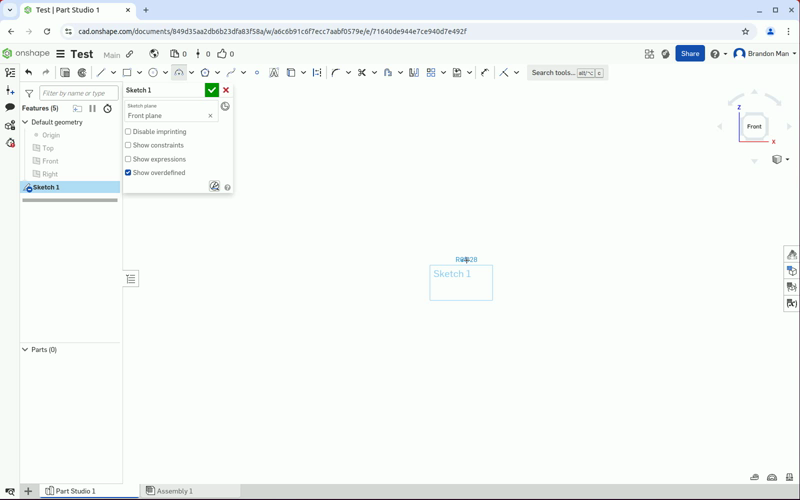
scroll(6)
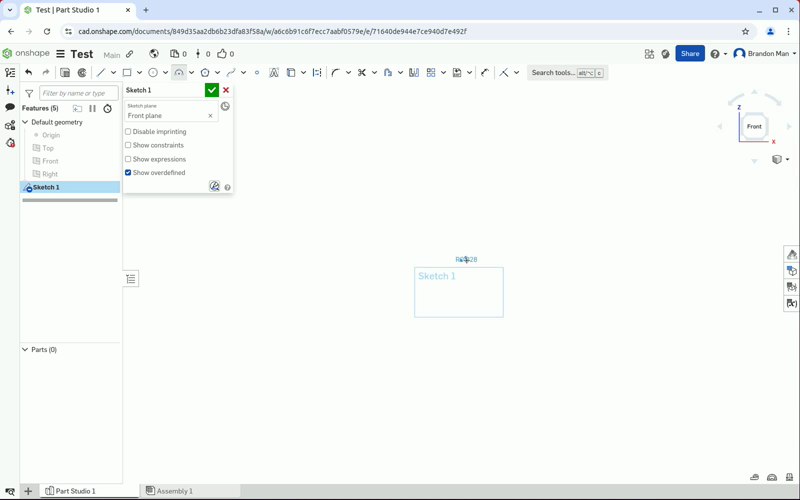
scroll(6)
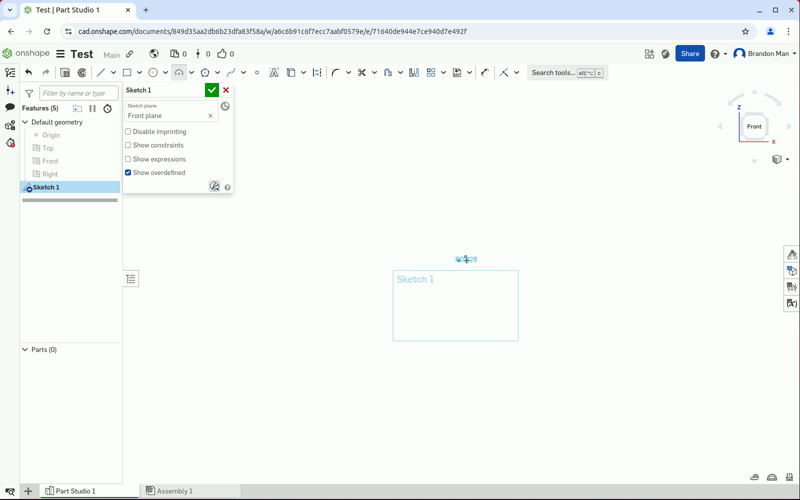
scroll(6)
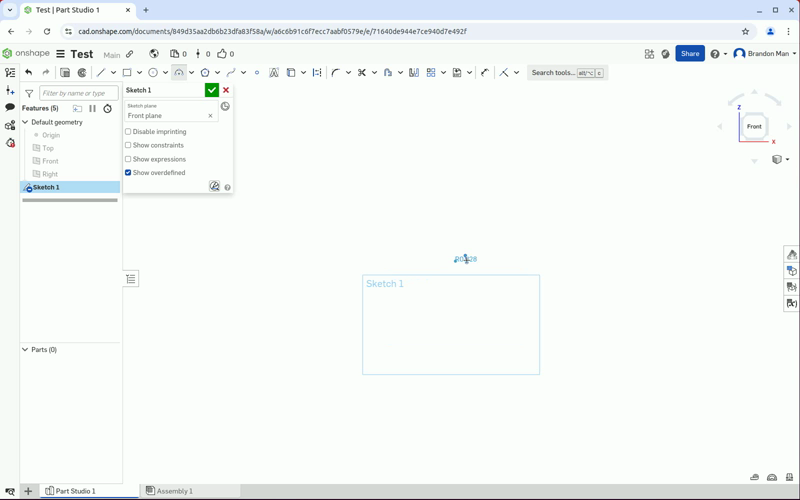
scroll(6)
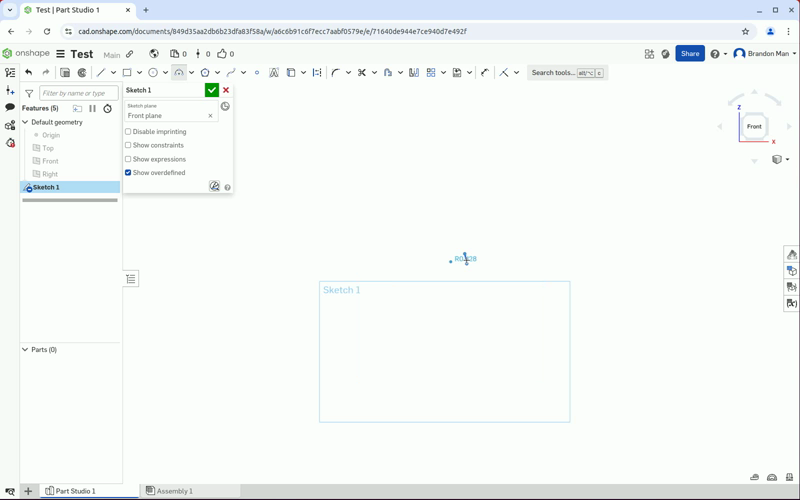
scroll(6)
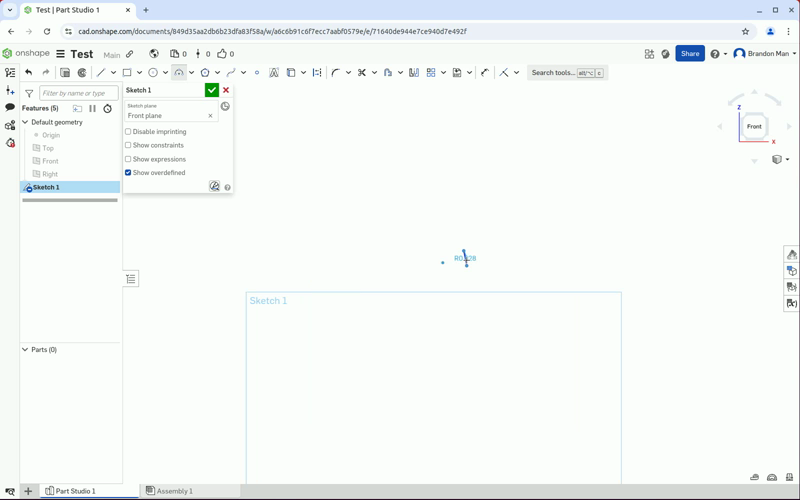
scroll(6)
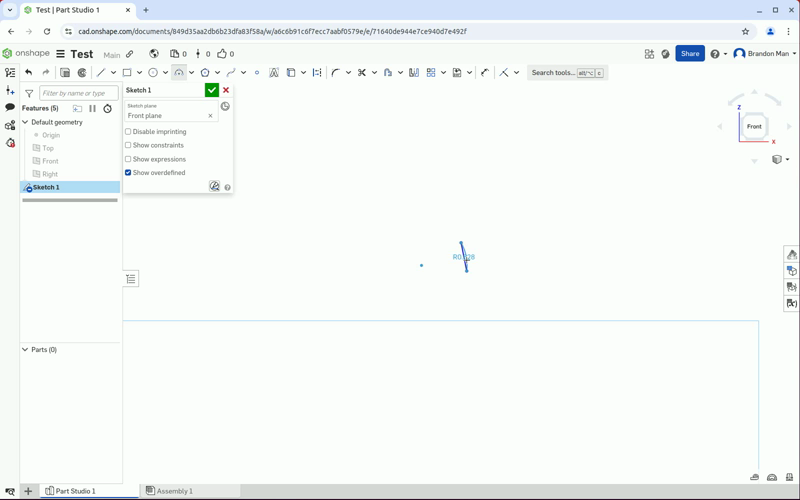
click(466, 259)
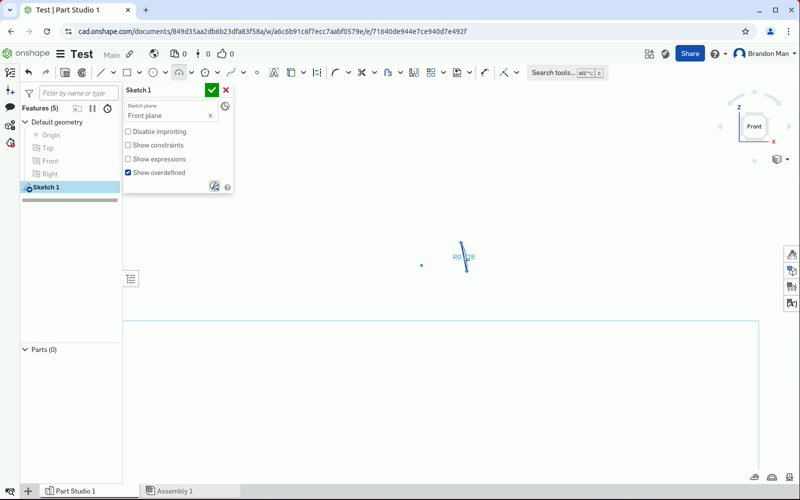
scroll(-6)
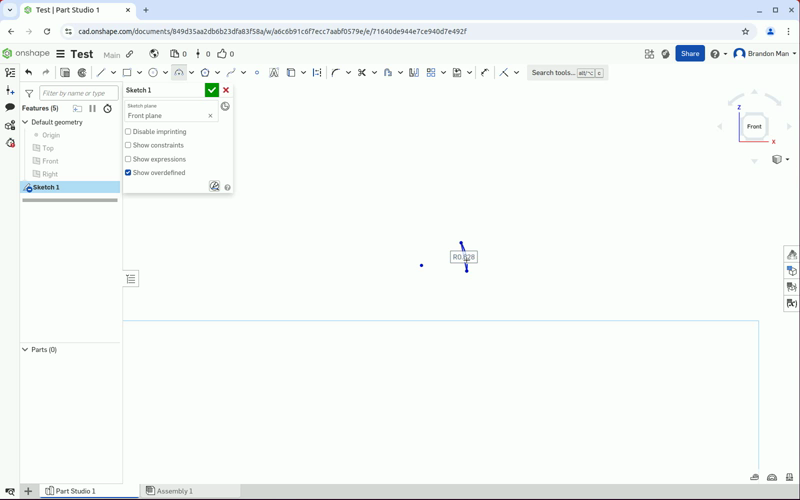
scroll(-6)
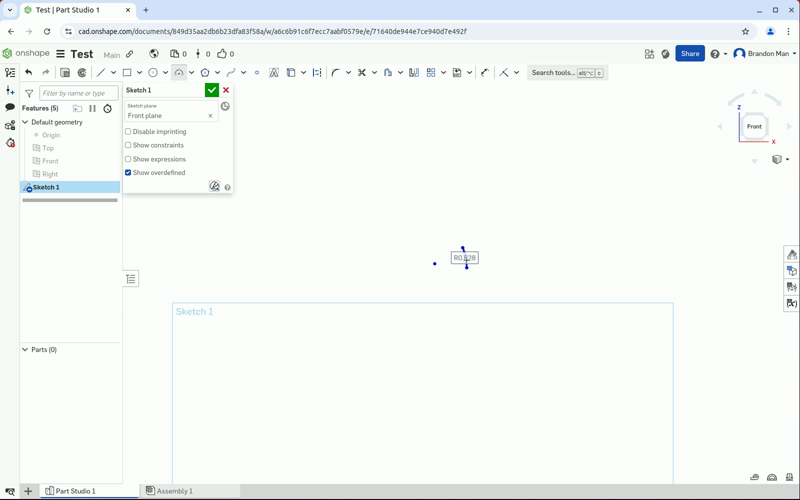
scroll(-6)
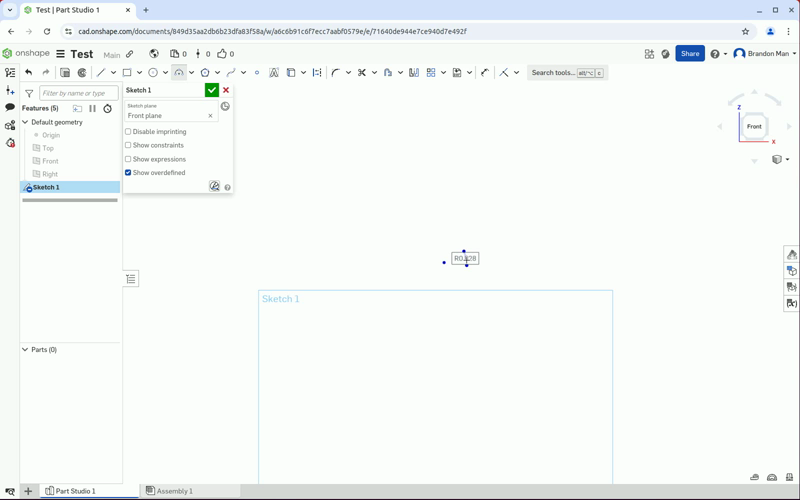
scroll(-6)
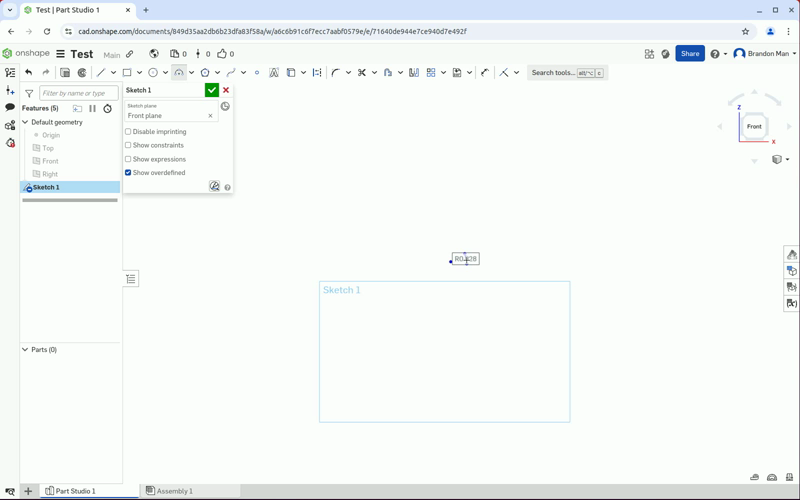
scroll(-6)
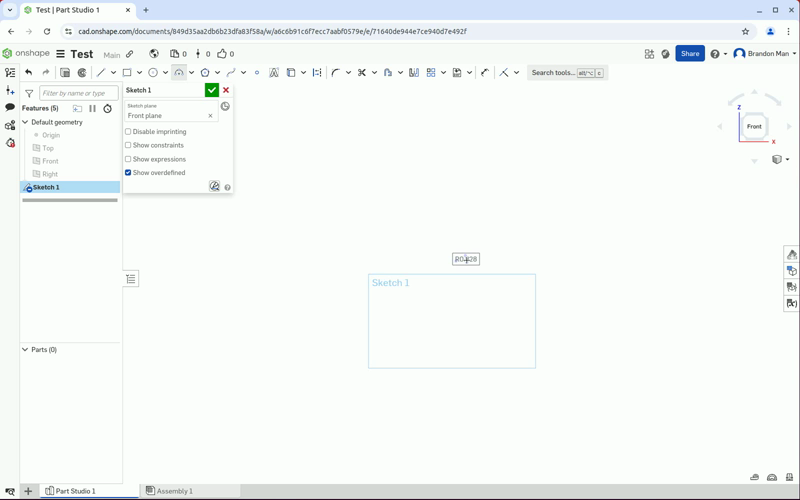
scroll(-6)
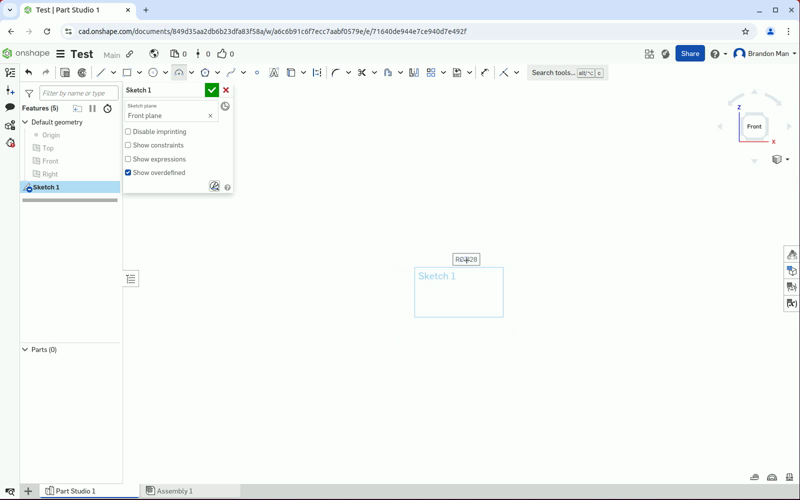
scroll(-6)
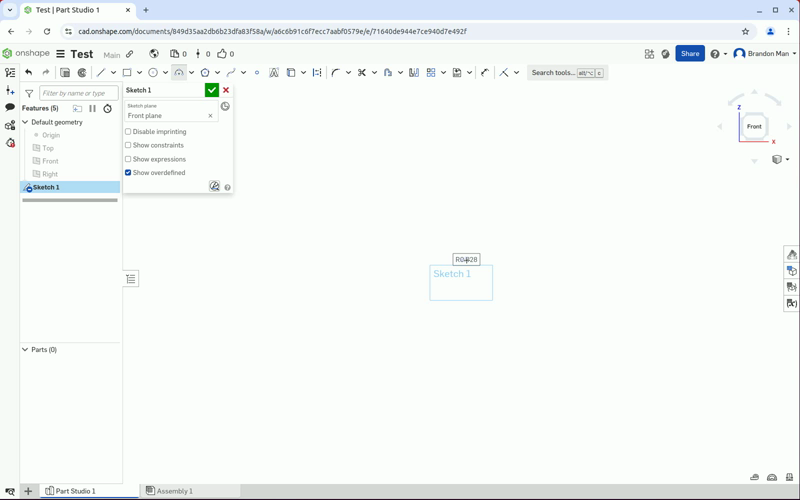
key_up(shift)
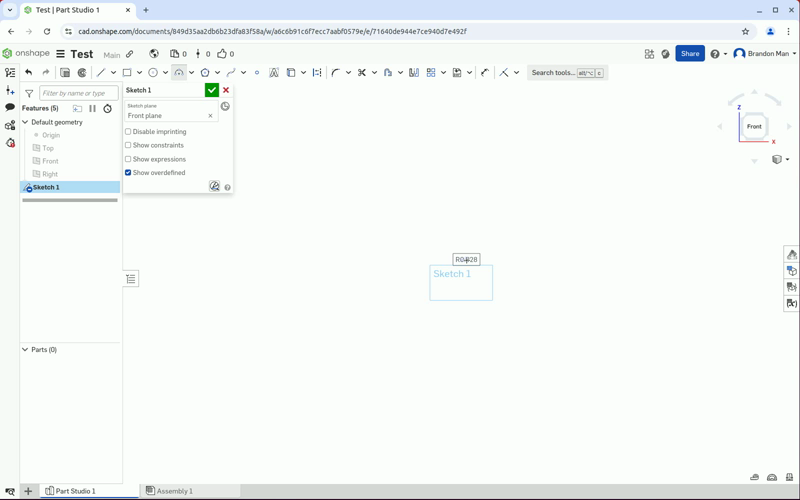
key(esc)
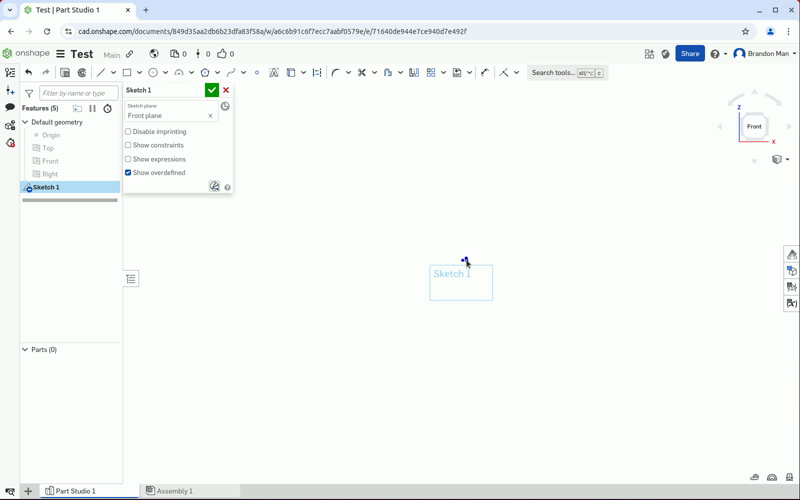
mouse_move(466, 259)
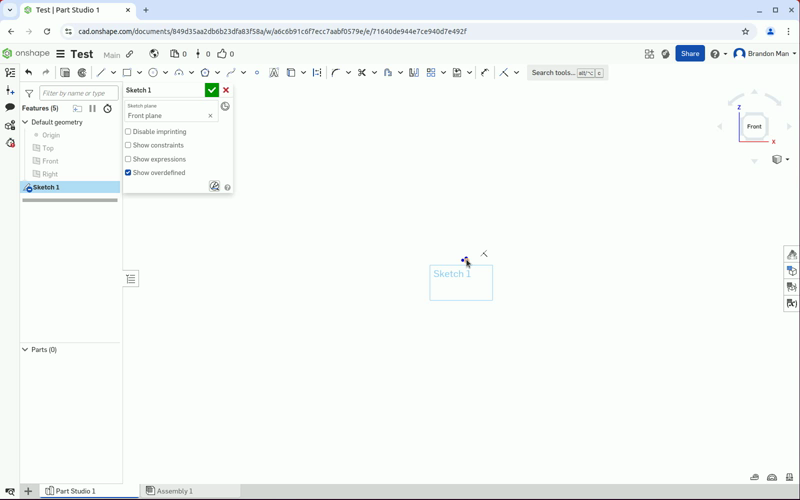
scroll(6)
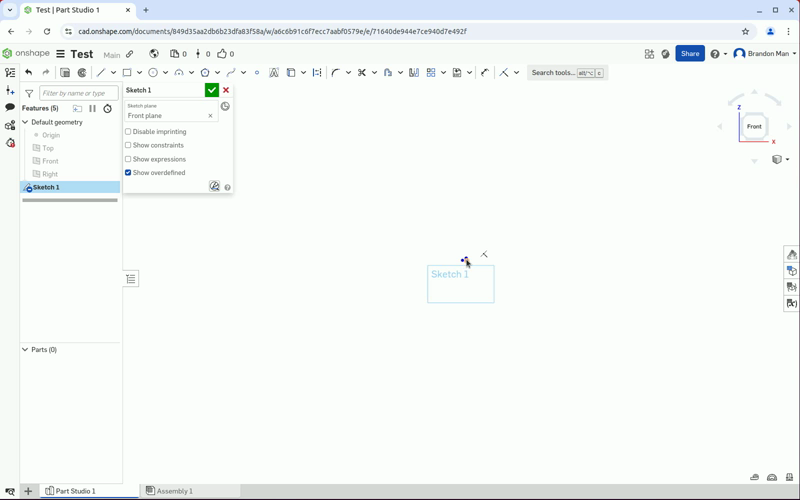
scroll(6)
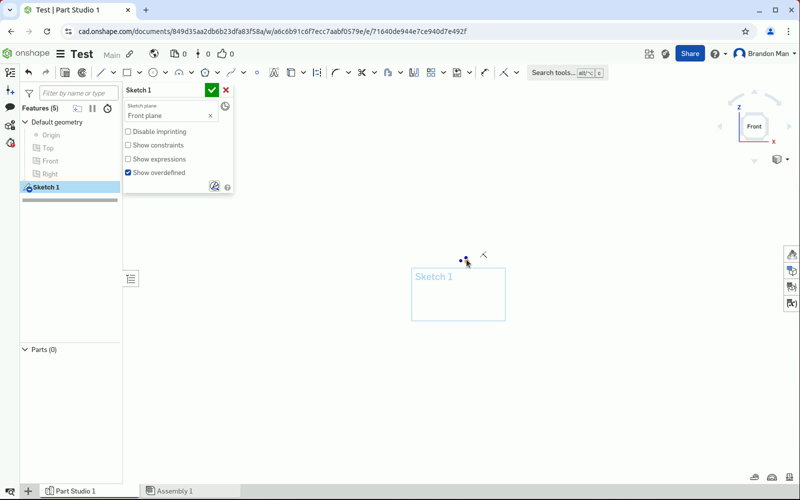
scroll(6)
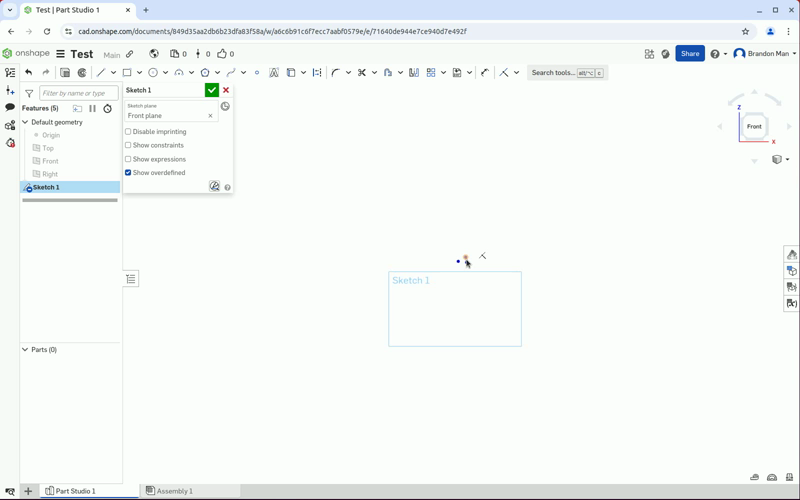
scroll(6)
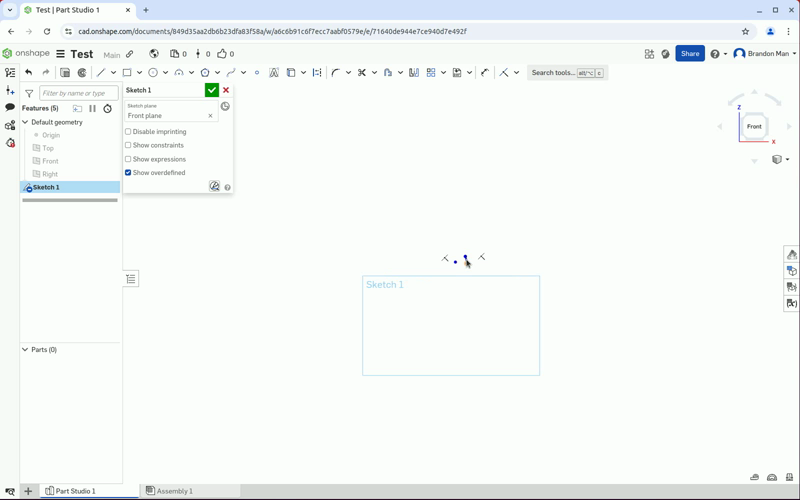
scroll(6)
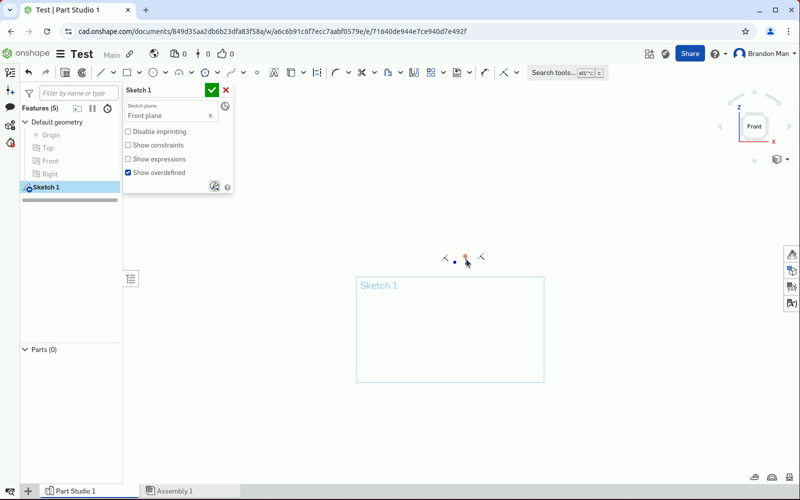
scroll(6)
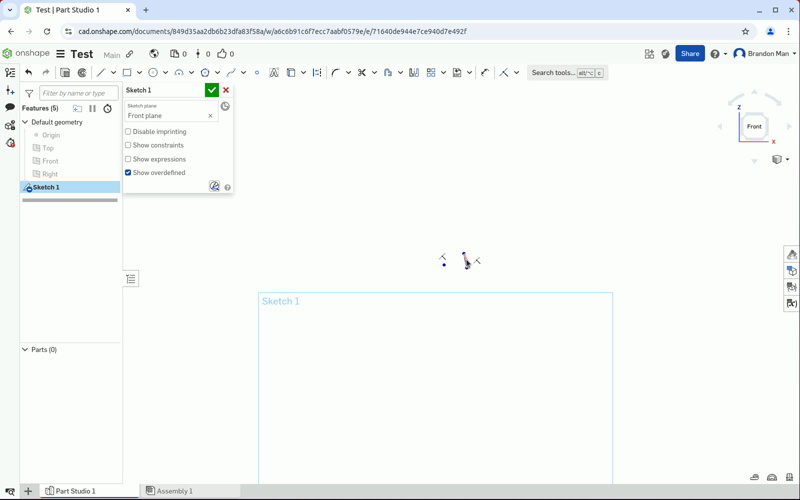
scroll(6)
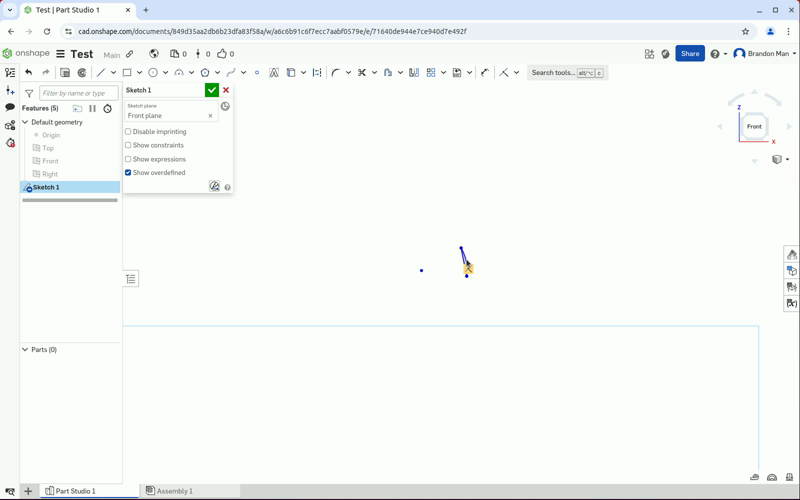
click(466, 259)
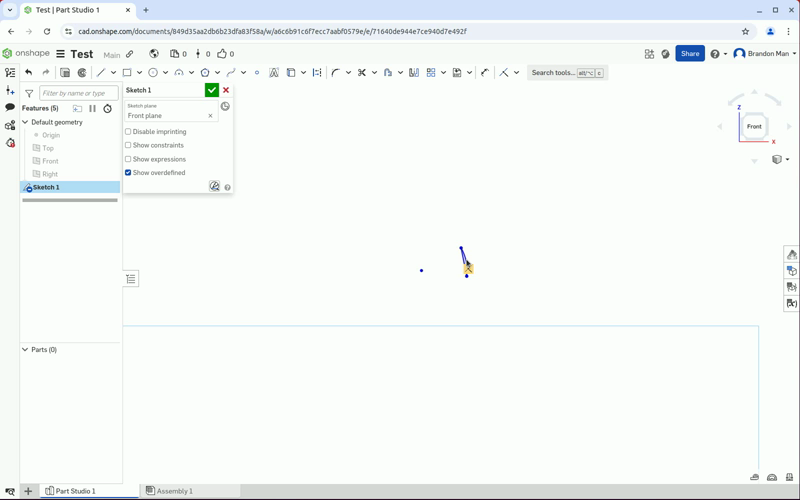
scroll(-6)
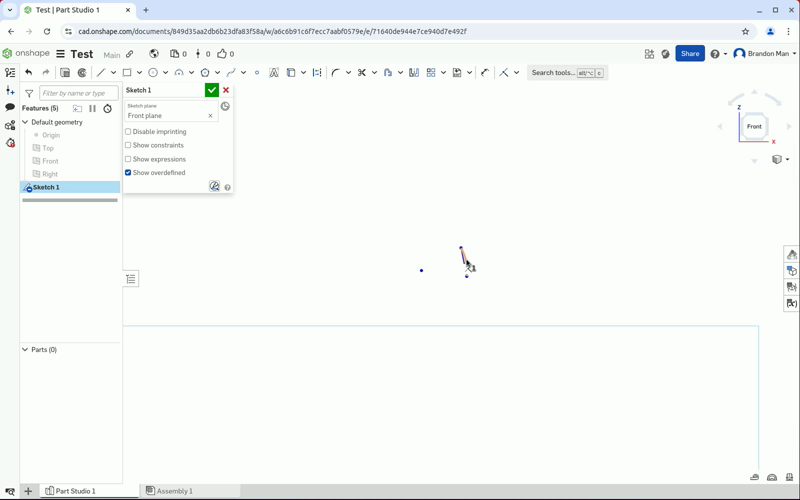
scroll(-6)
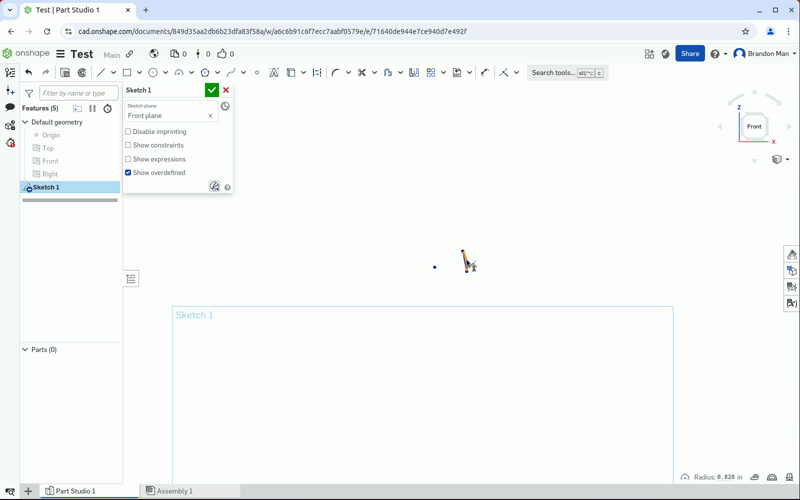
scroll(-6)
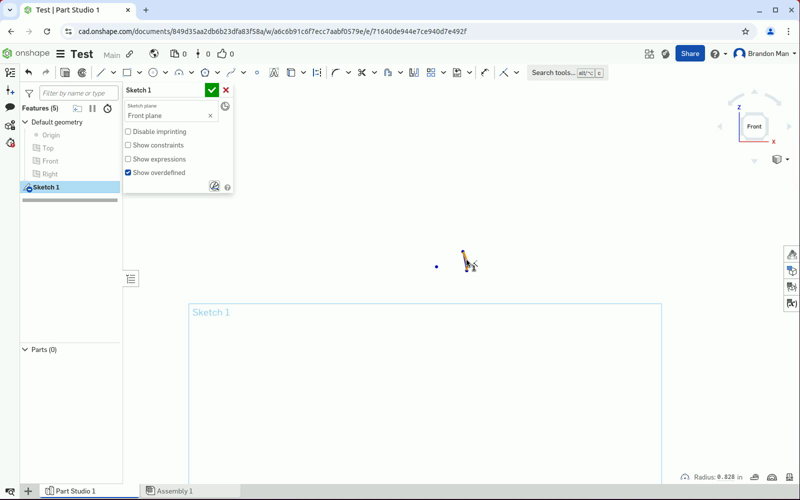
scroll(-6)
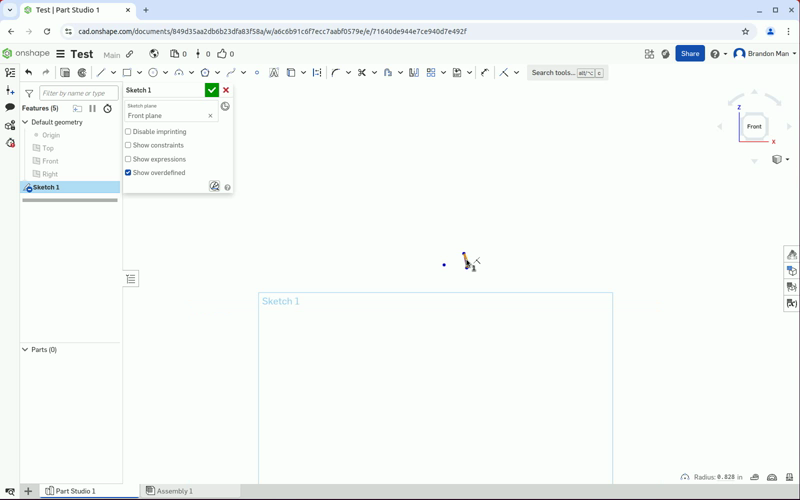
scroll(-6)
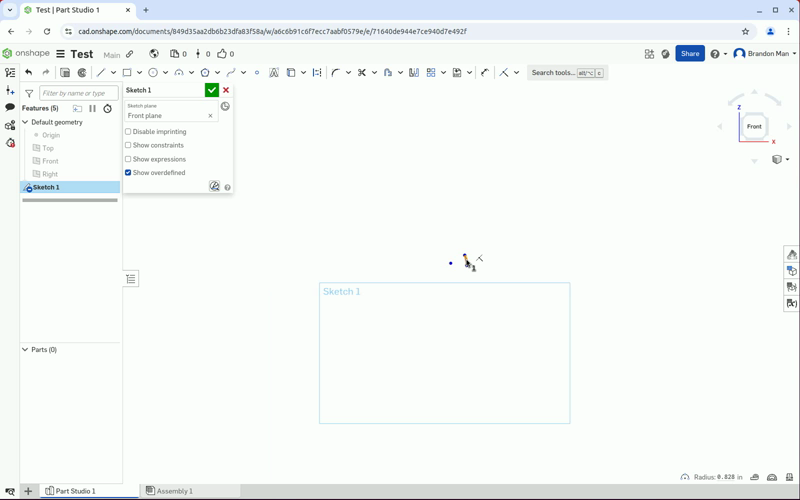
scroll(-6)
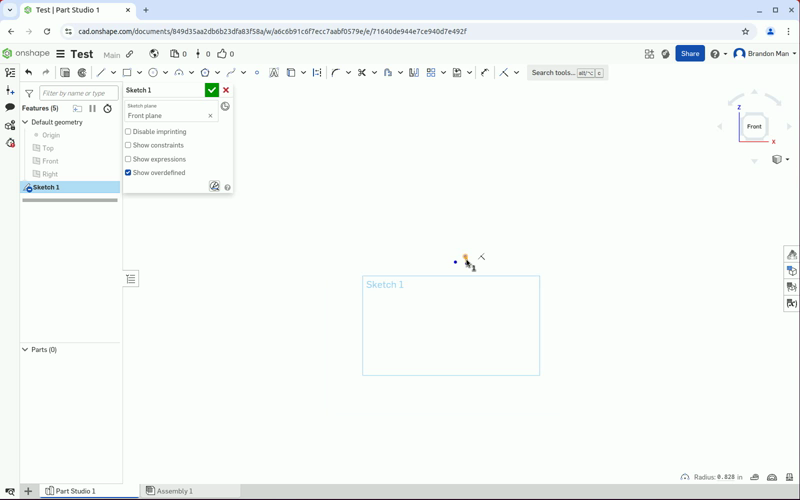
scroll(-6)
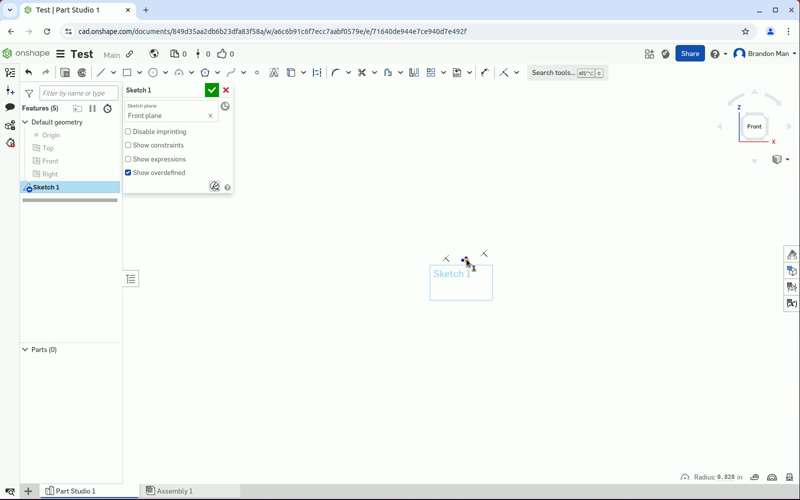
mouse_move(73, 352)
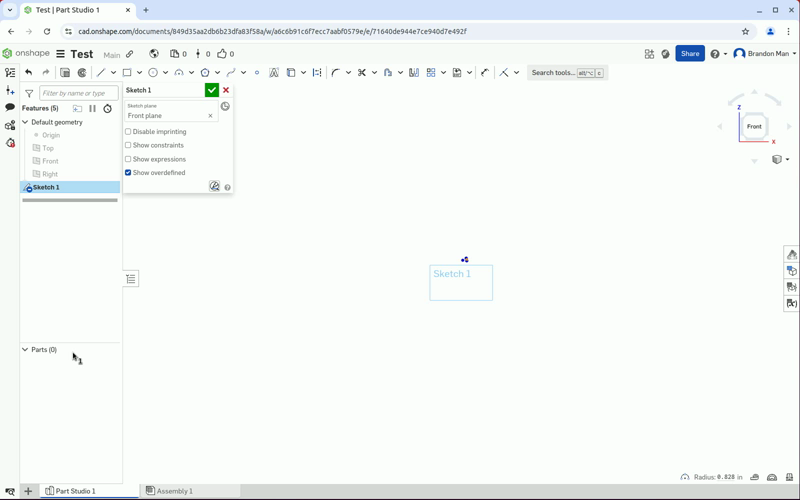
key(shift+y)
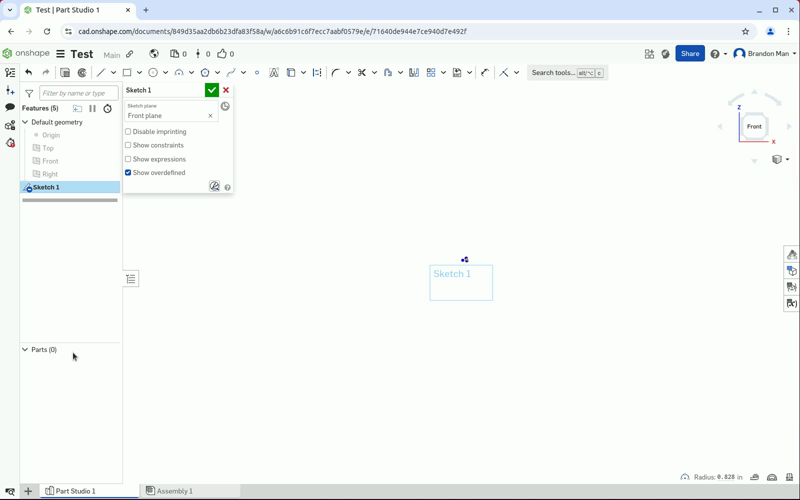
key(shift+e)
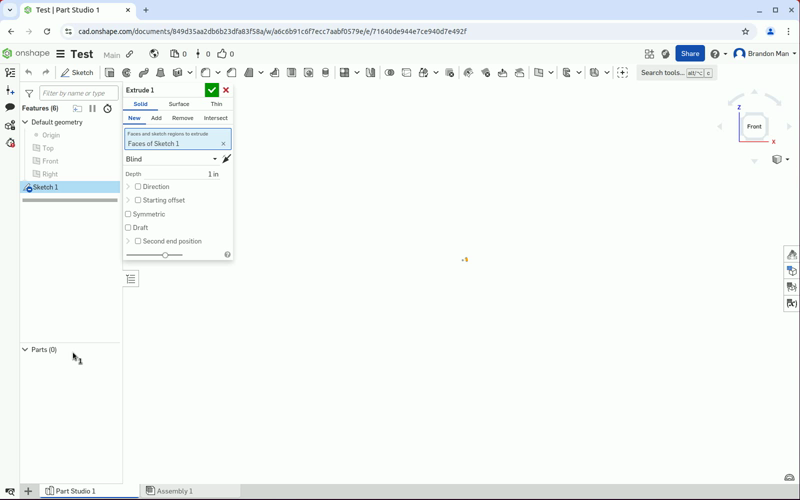
mouse_move(143, 106)
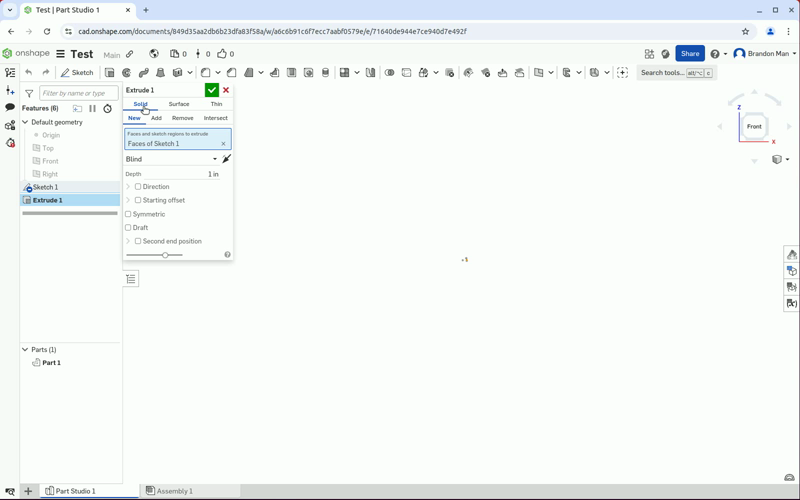
click(143, 106)
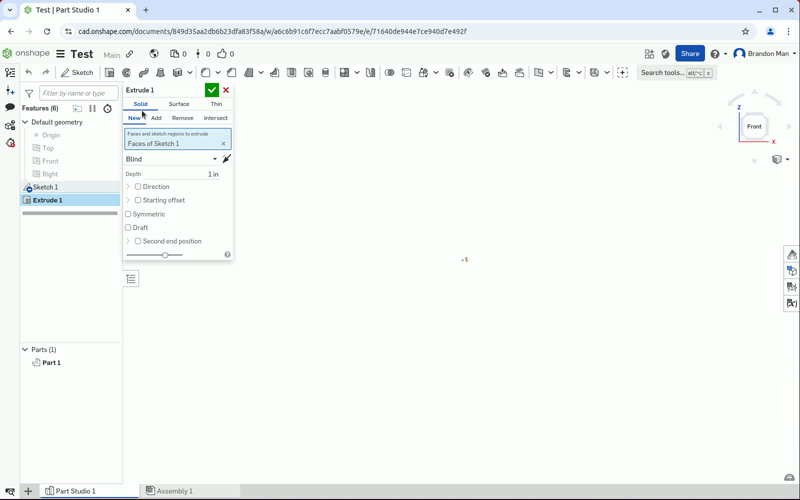
mouse_move(137, 120)
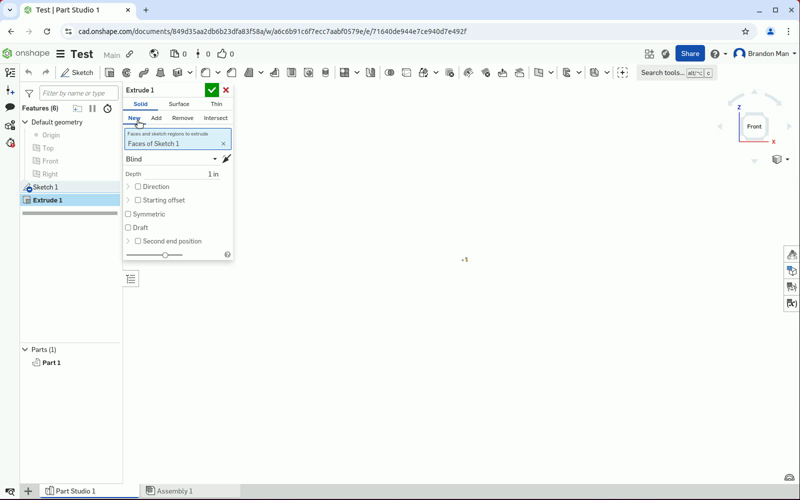
click(137, 120)
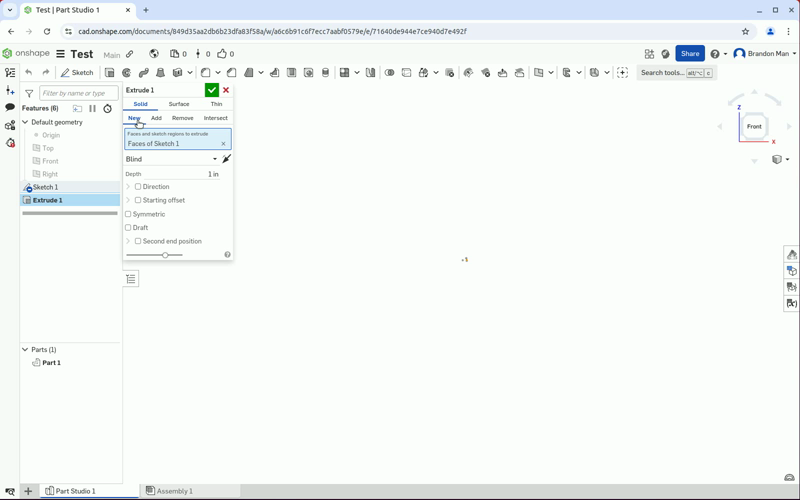
key(tab, 4)
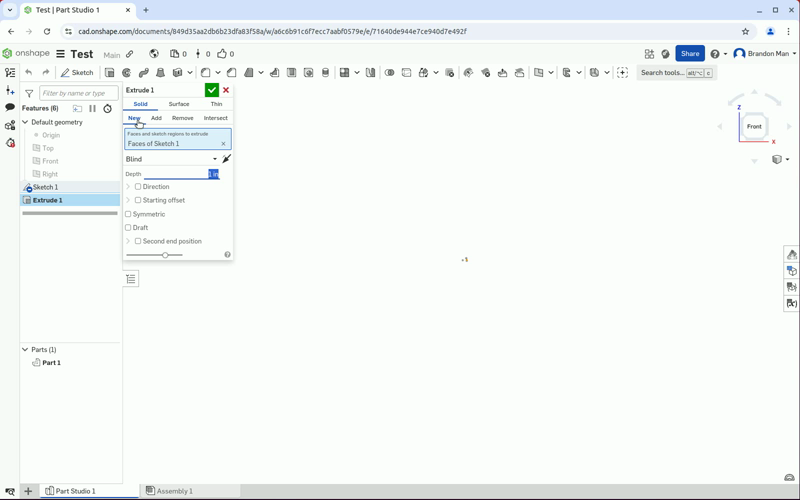
text(23.108)
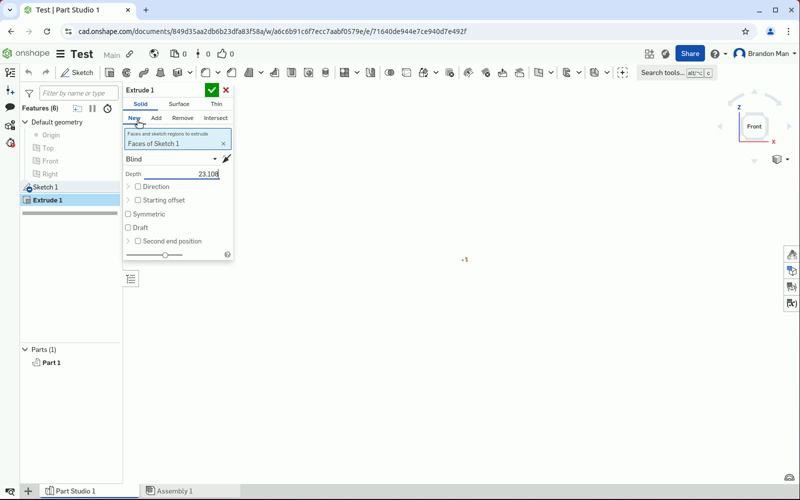
key(enter)
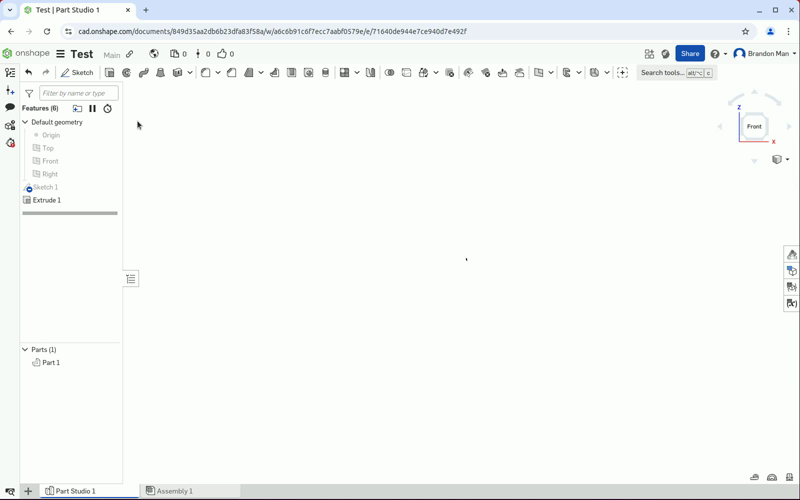
key(shift+h)
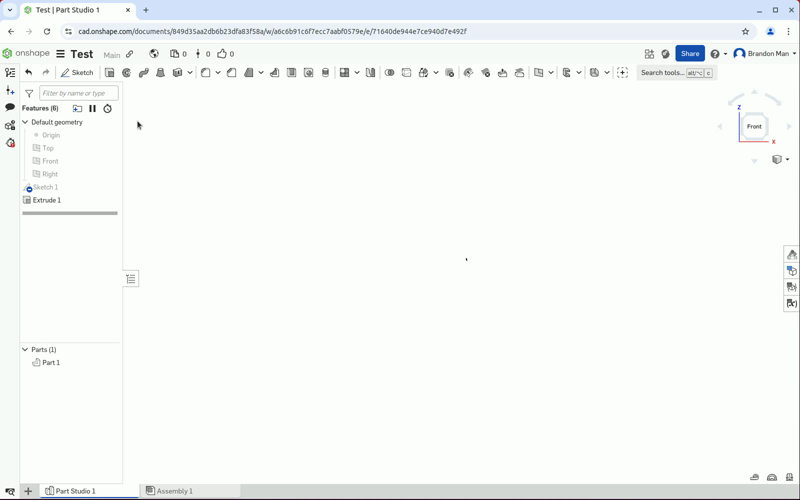
key(shift+h)
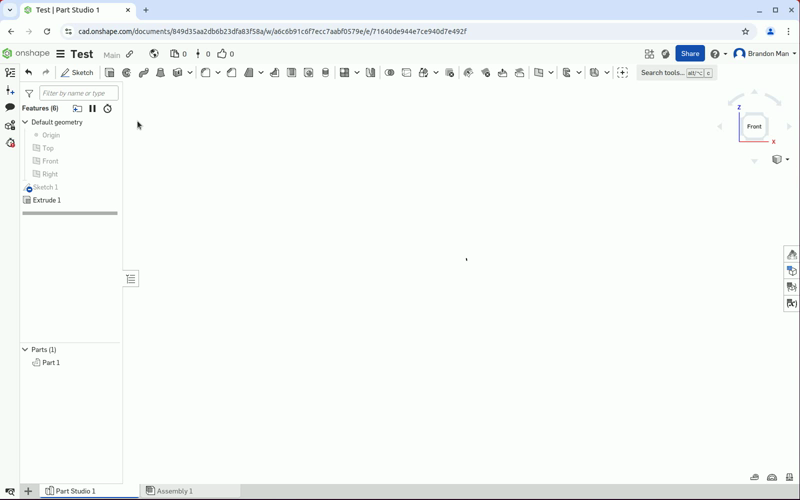
mouse_move(73, 189)
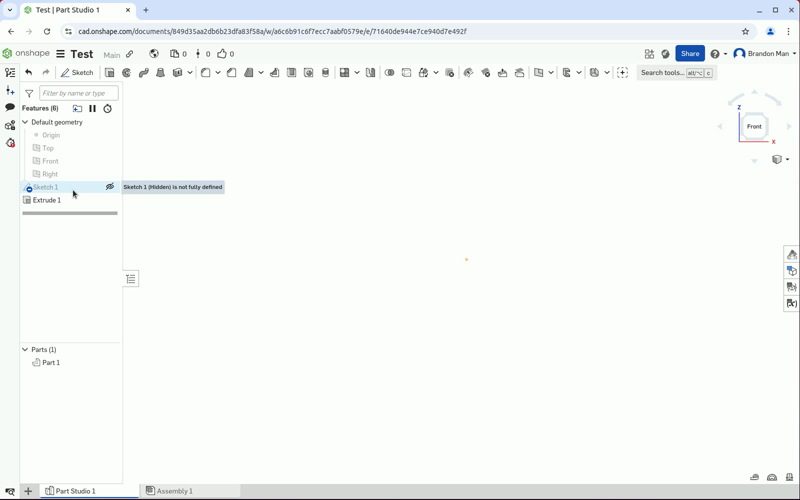
click(73, 189)
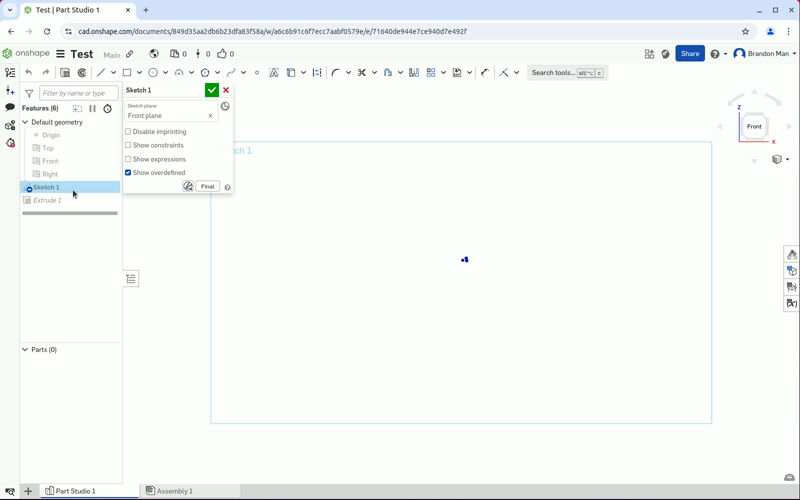
mouse_move(229, 92)
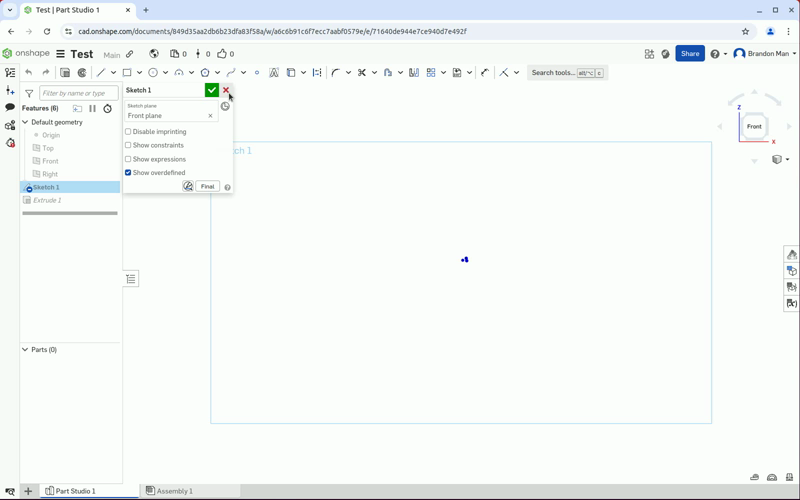
click(229, 92)
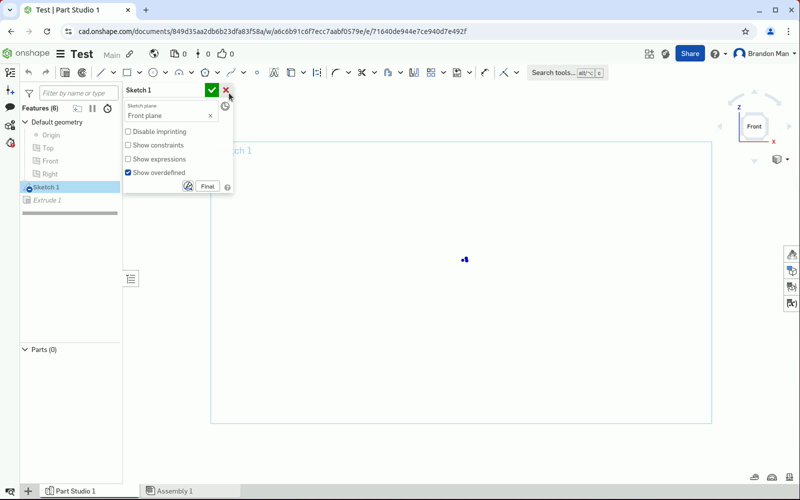
key(shift+s)
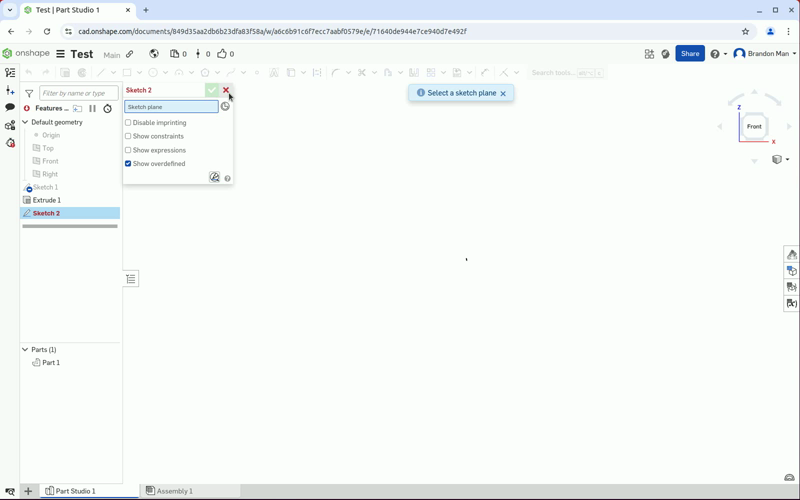
mouse_move(73, 163)
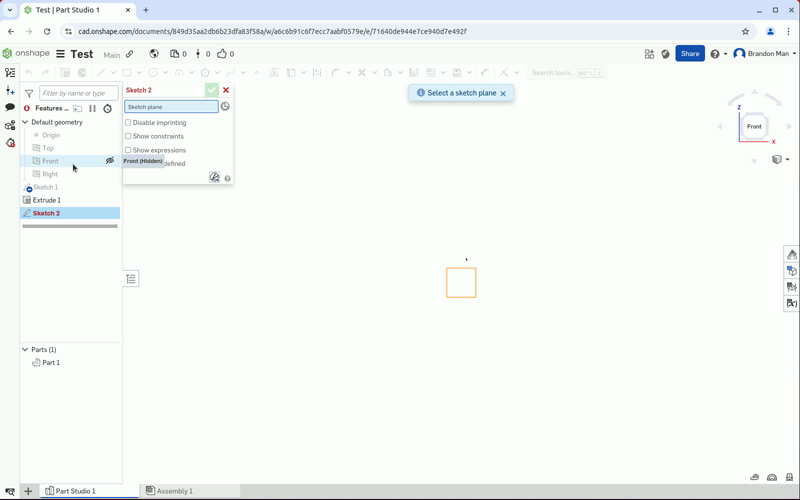
click(73, 163)
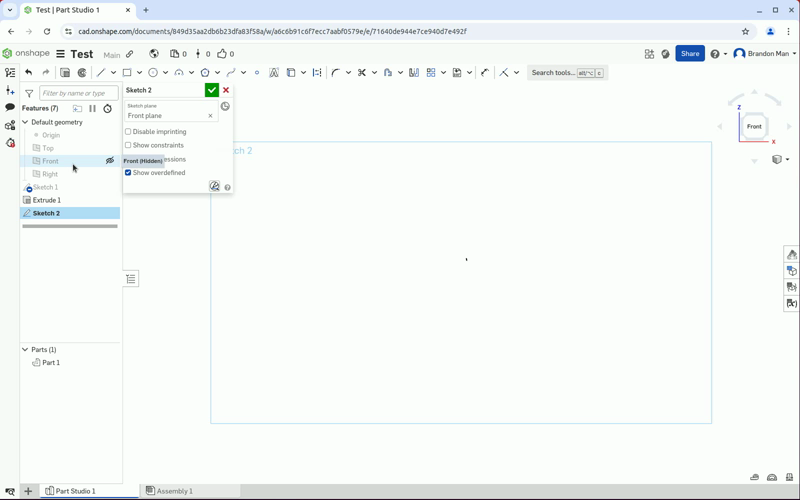
mouse_move(73, 352)
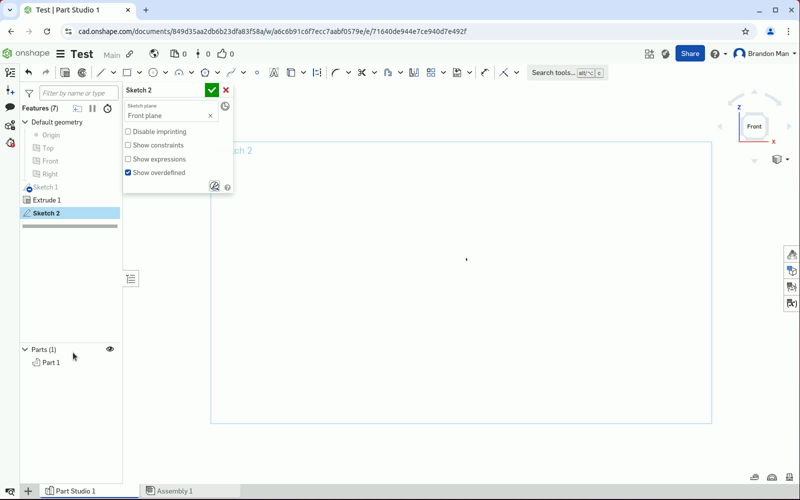
key(y)
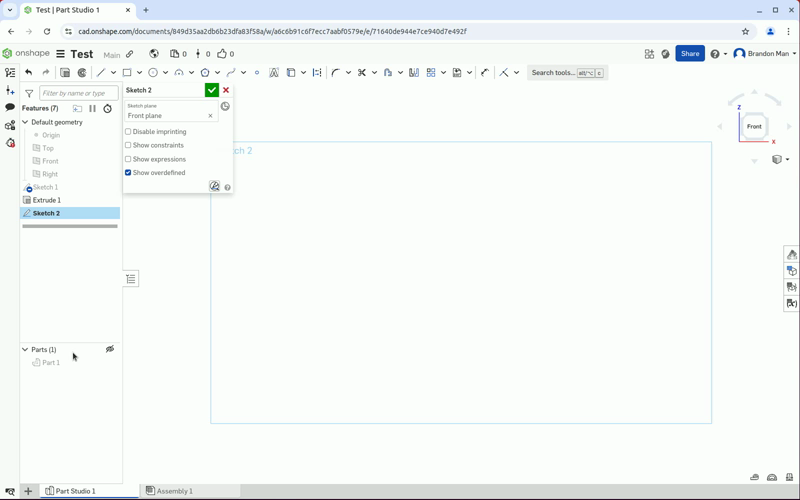
key(c)
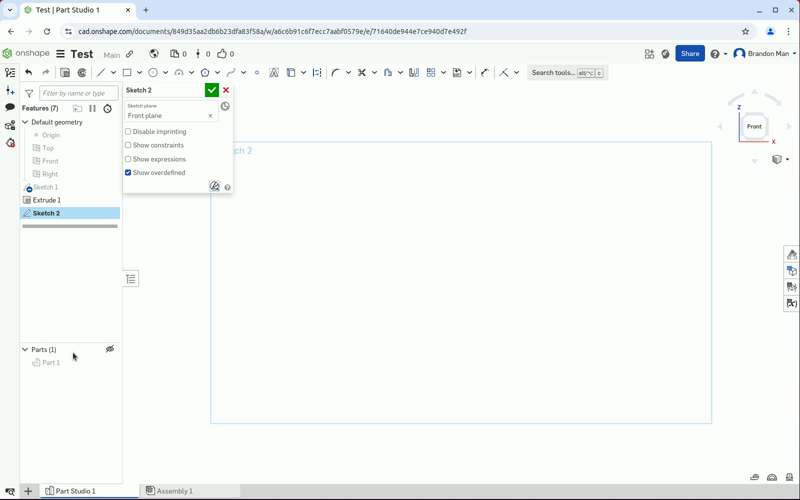
key_down(shift)
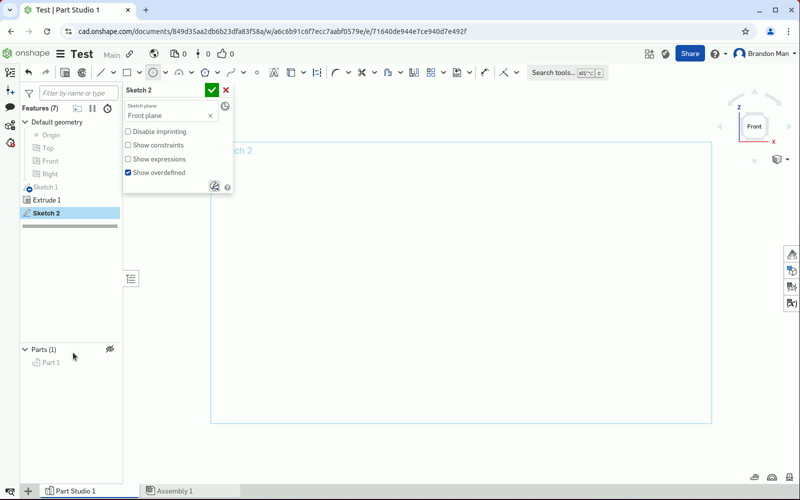
mouse_move(461, 240)
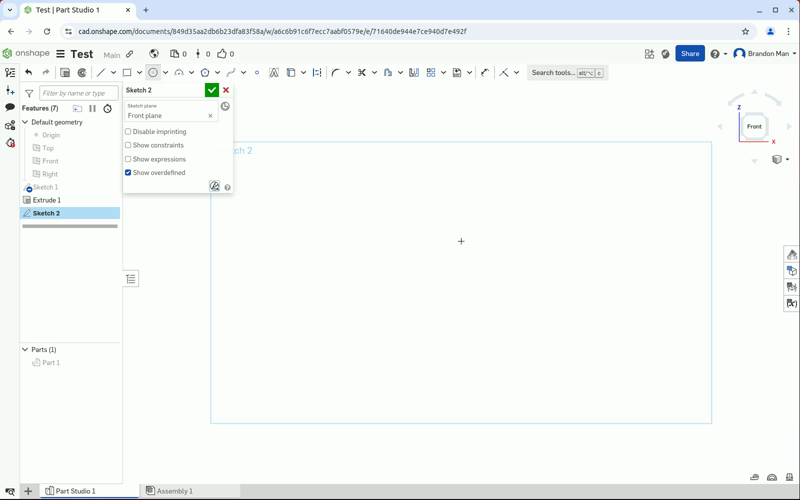
click(461, 240)
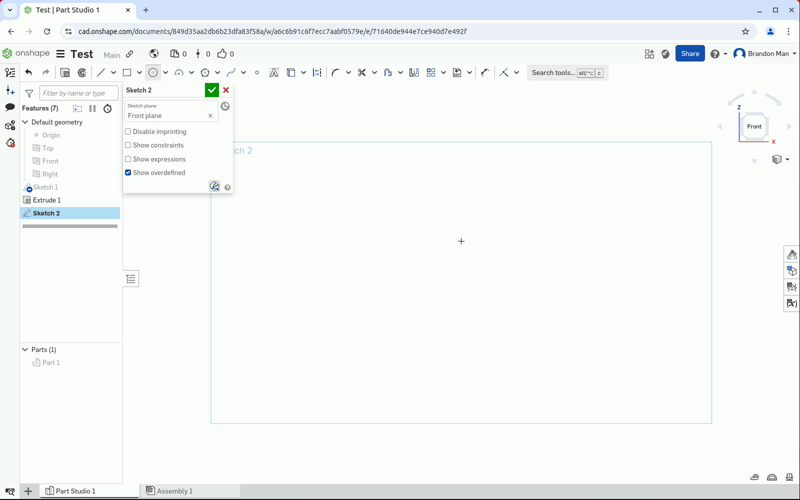
key_up(shift)
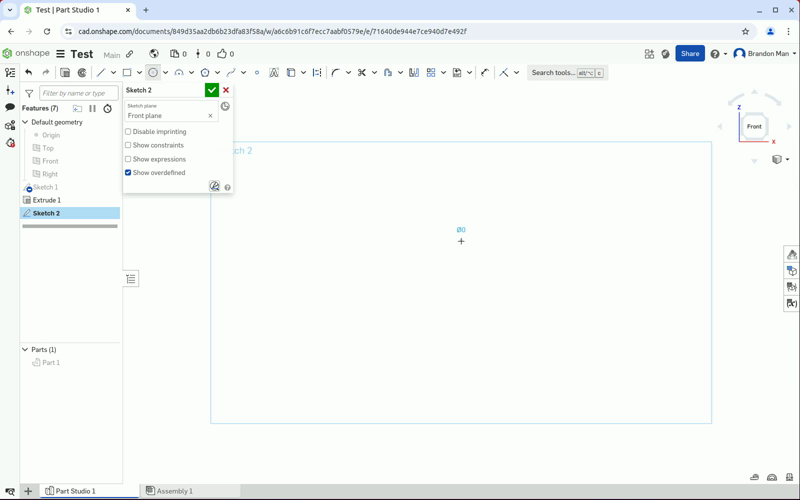
mouse_move(465, 240)
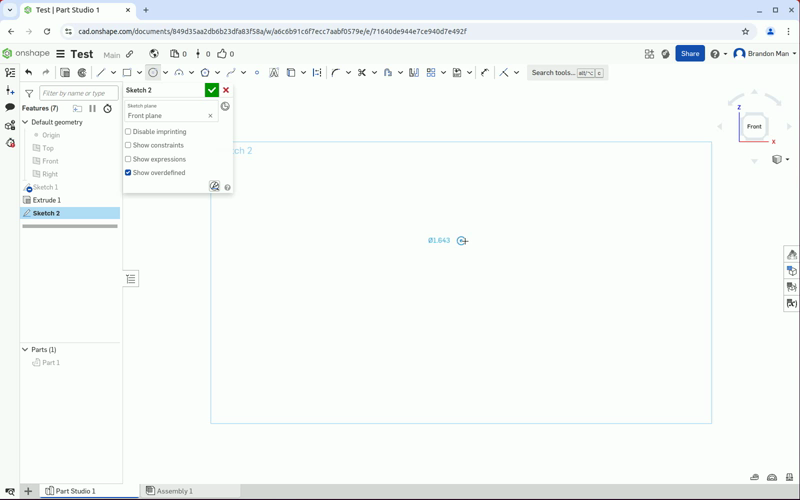
click(465, 240)
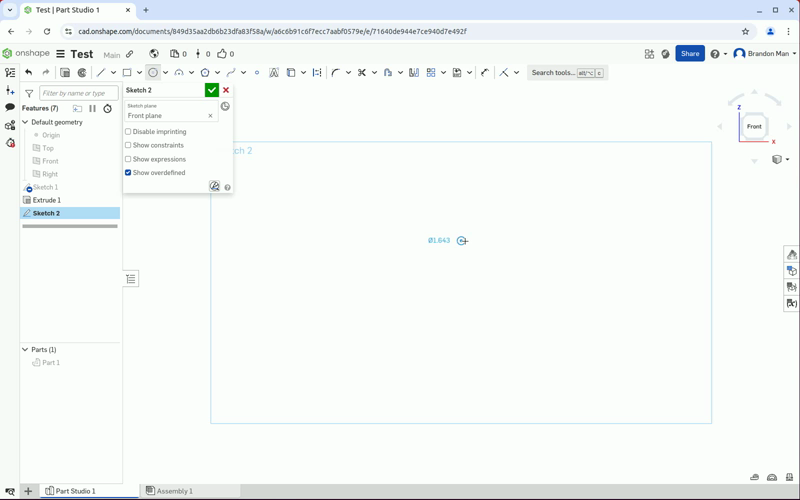
key(esc)
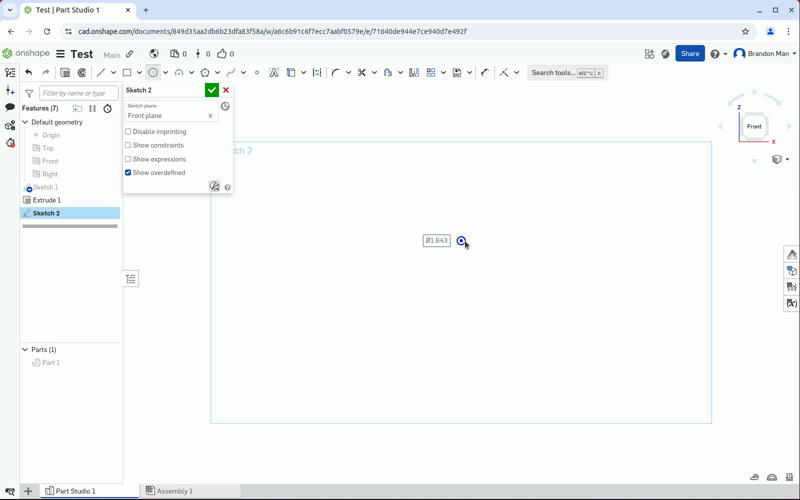
key(c)
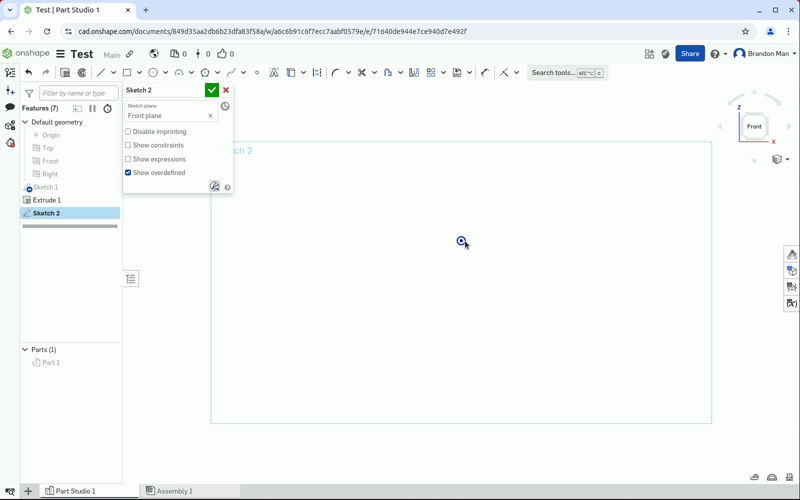
key_down(shift)
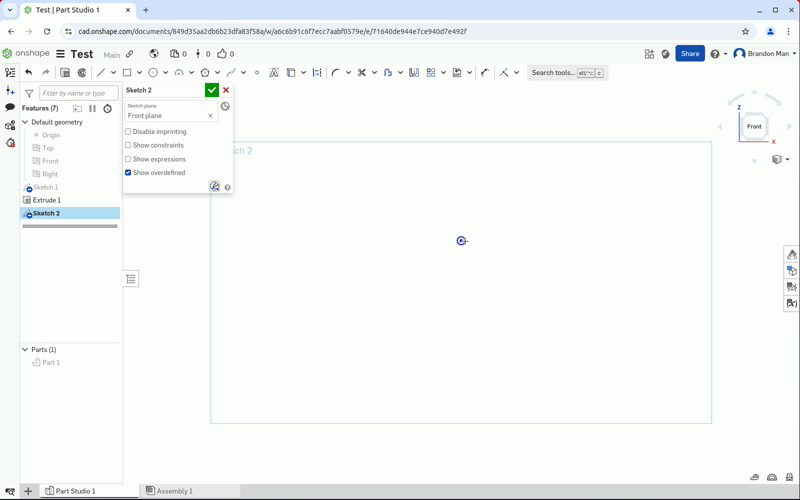
mouse_move(461, 240)
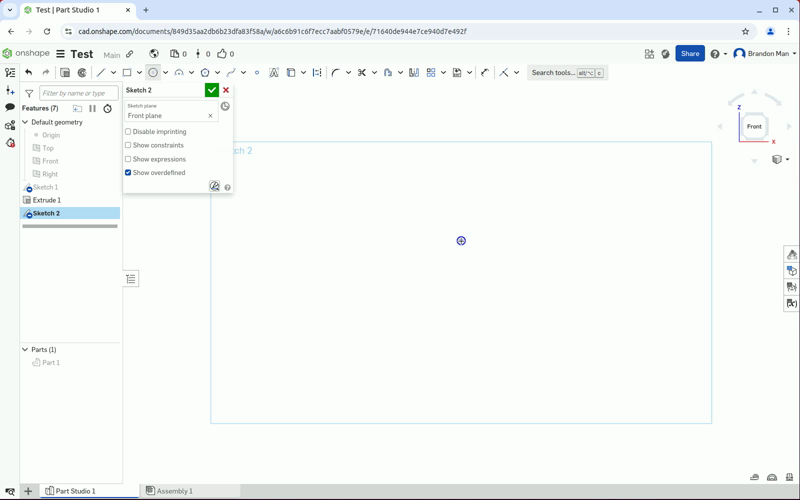
scroll(6)
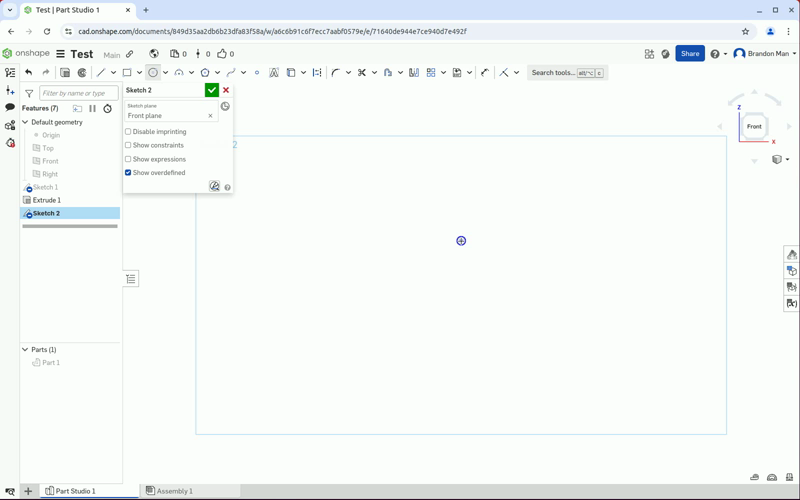
scroll(6)
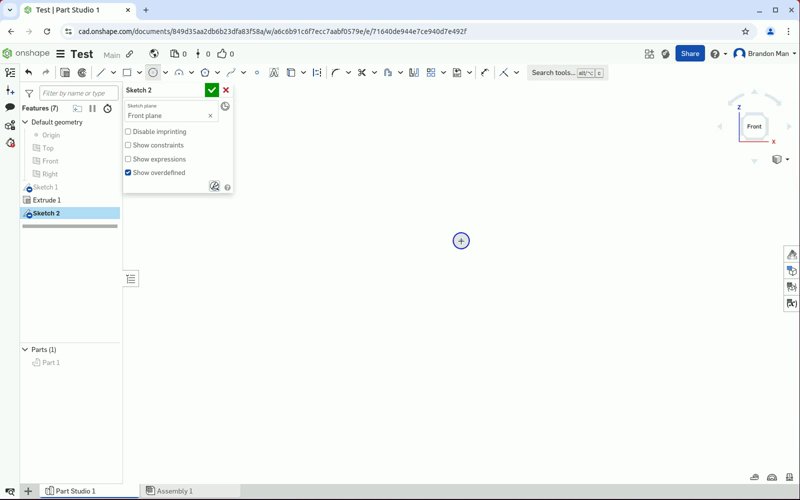
scroll(6)
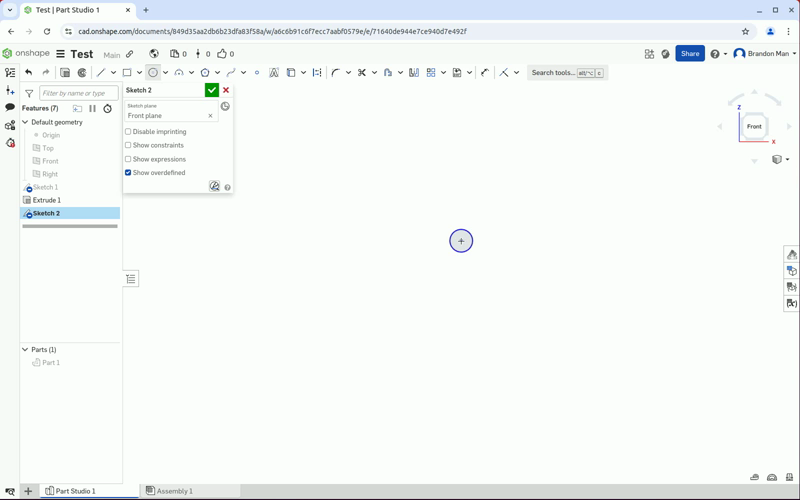
scroll(6)
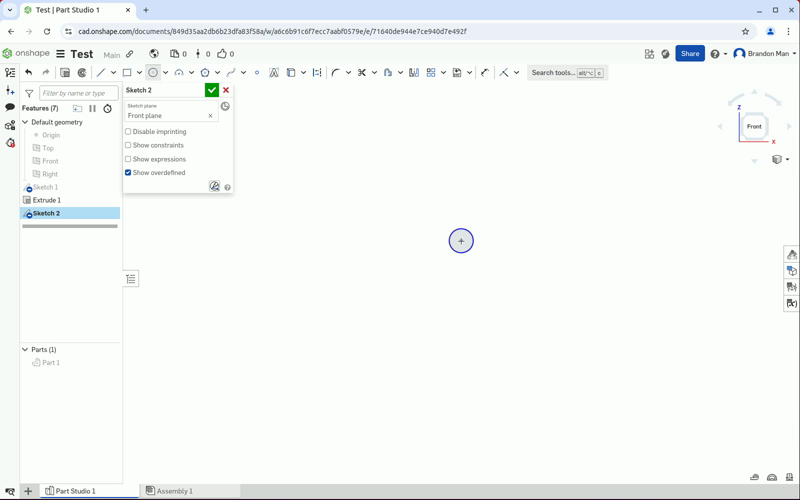
scroll(6)
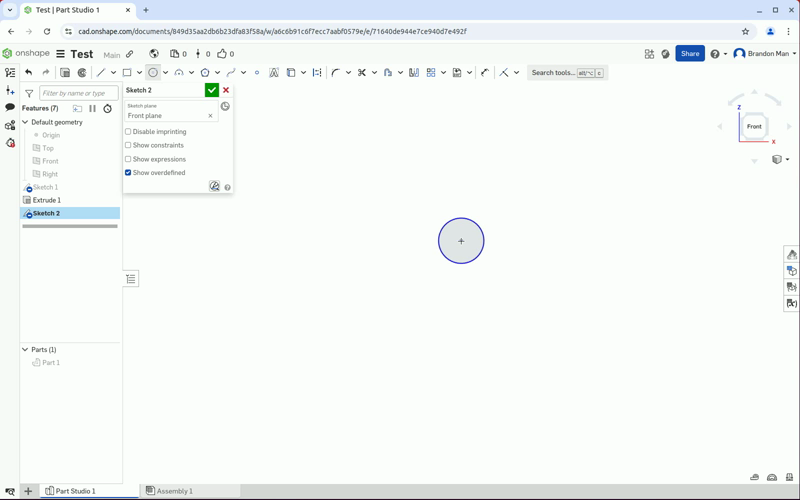
scroll(6)
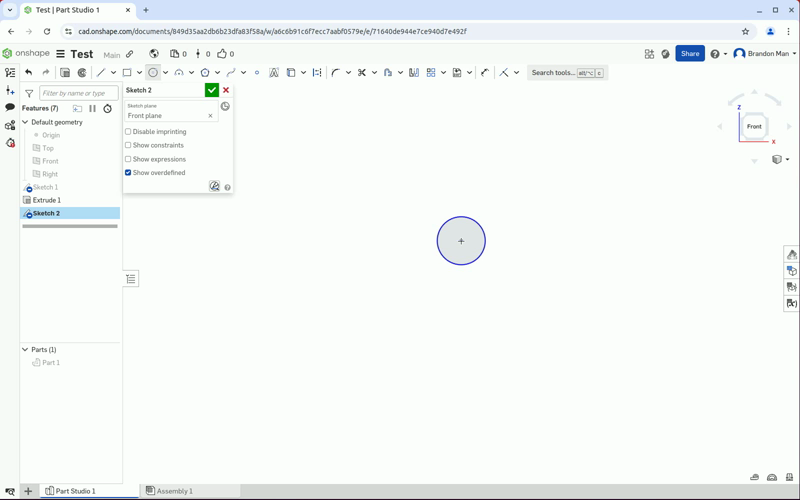
scroll(6)
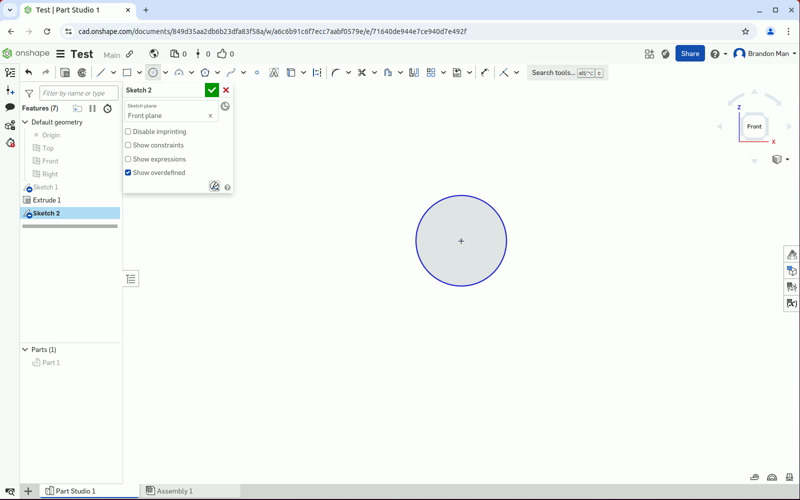
click(461, 240)
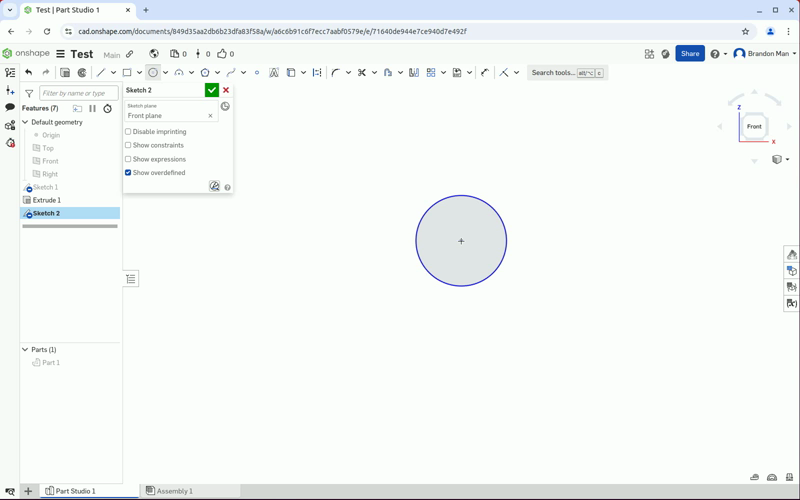
scroll(-6)
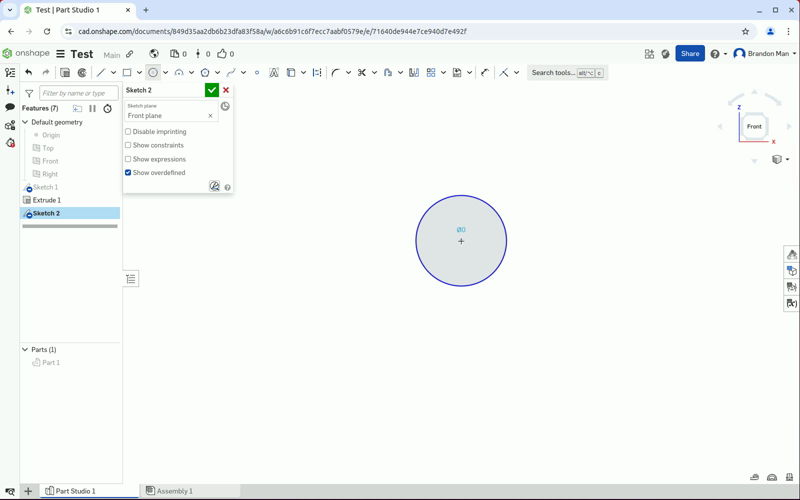
scroll(-6)
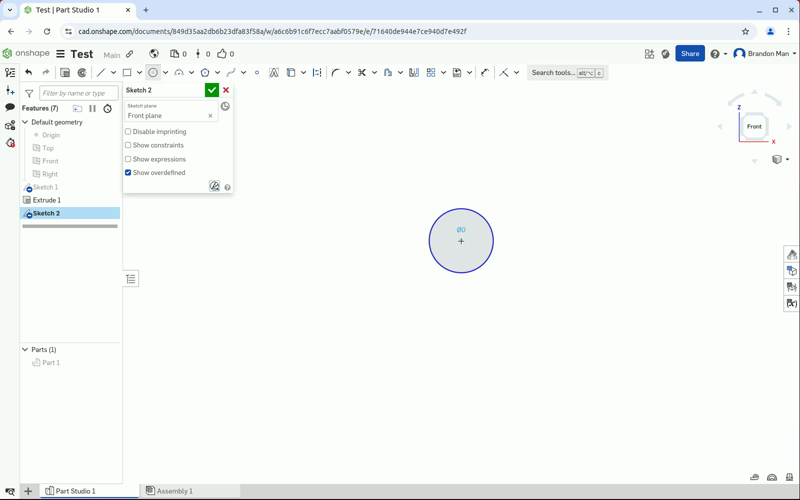
scroll(-6)
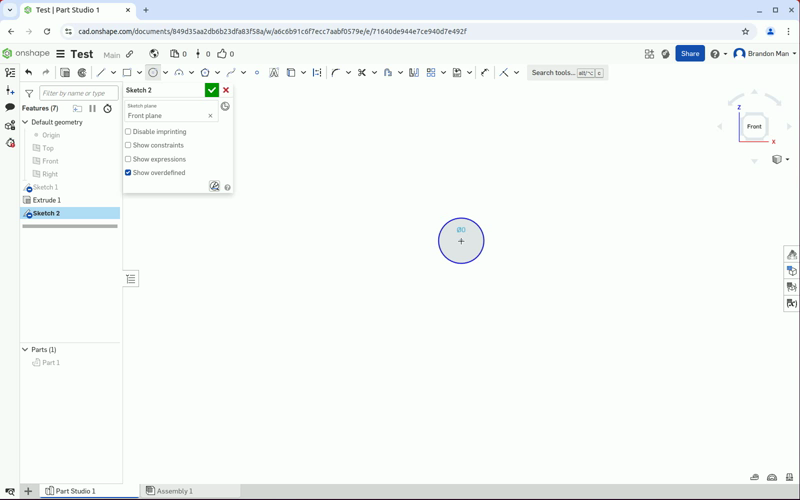
scroll(-6)
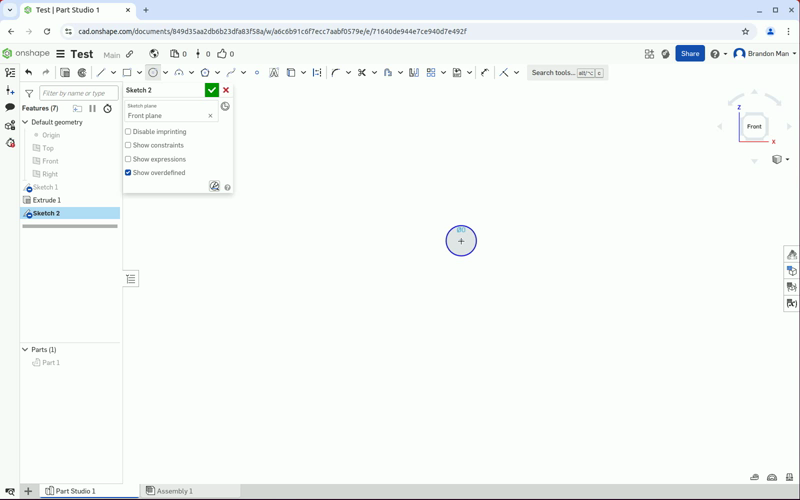
scroll(-6)
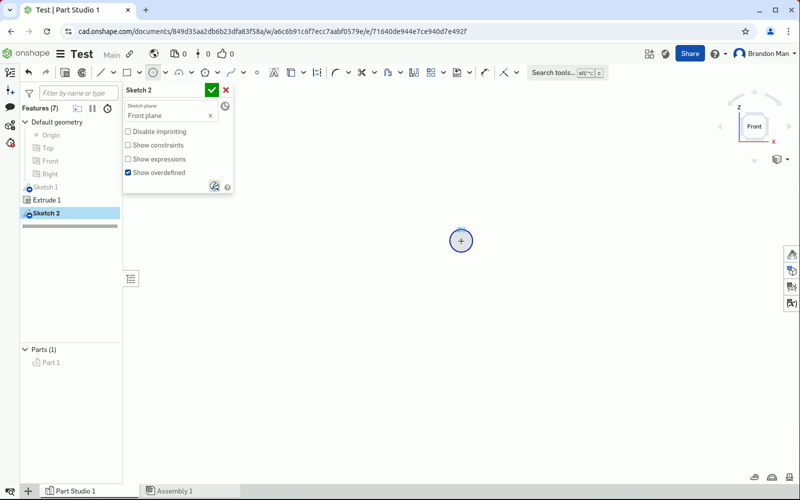
scroll(-6)
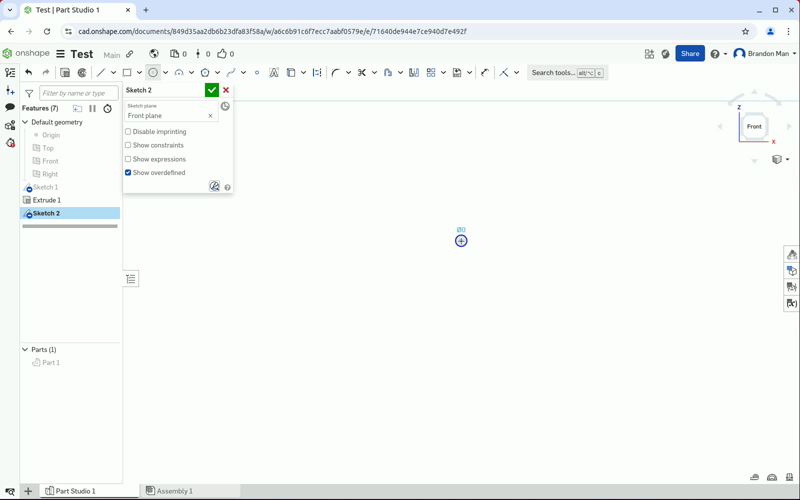
scroll(-6)
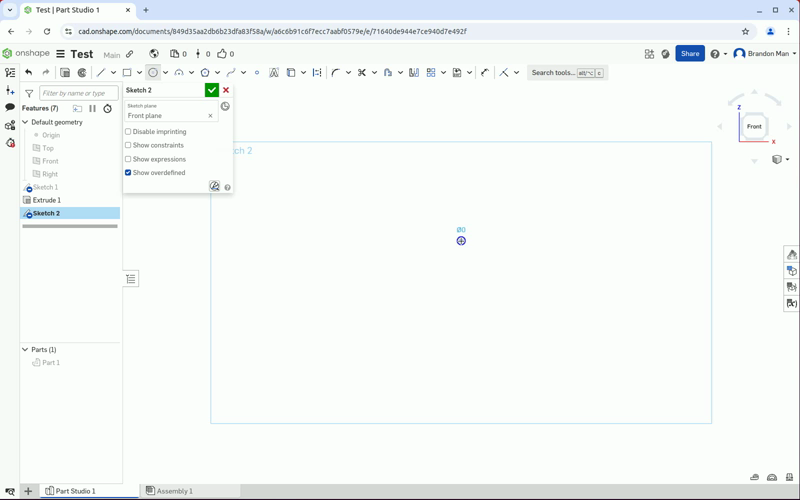
key_up(shift)
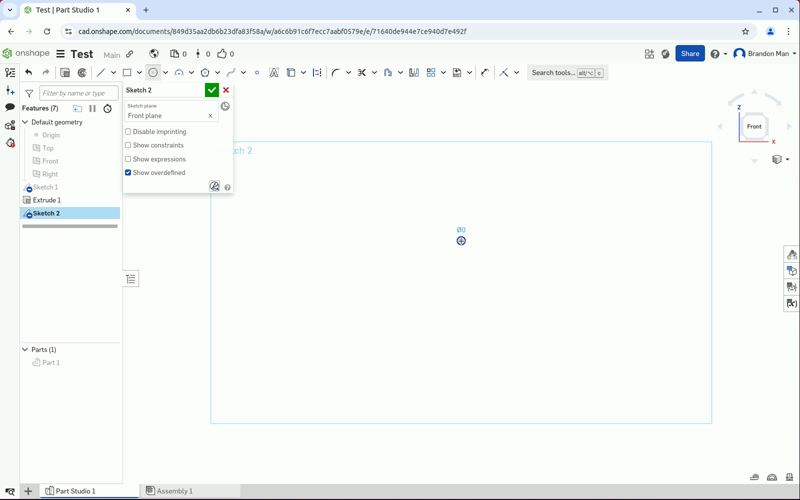
mouse_move(462, 240)
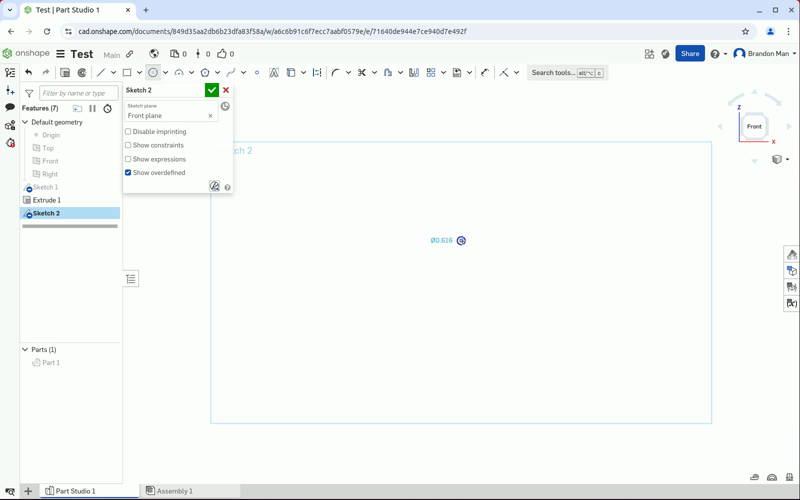
scroll(6)
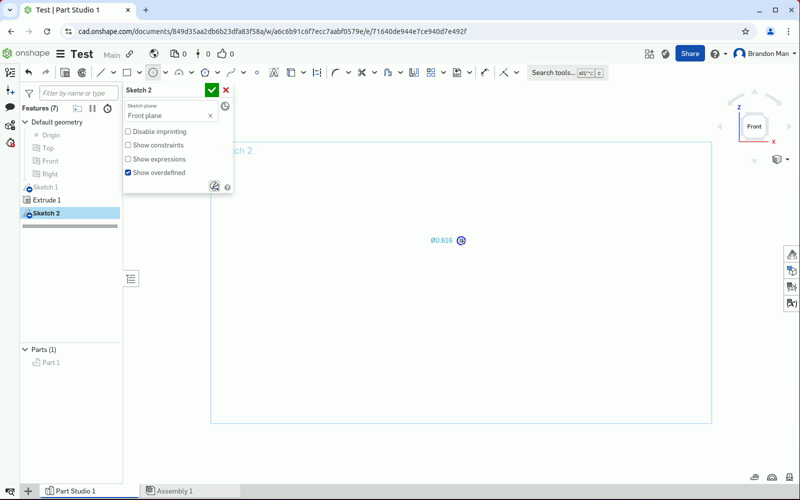
scroll(6)
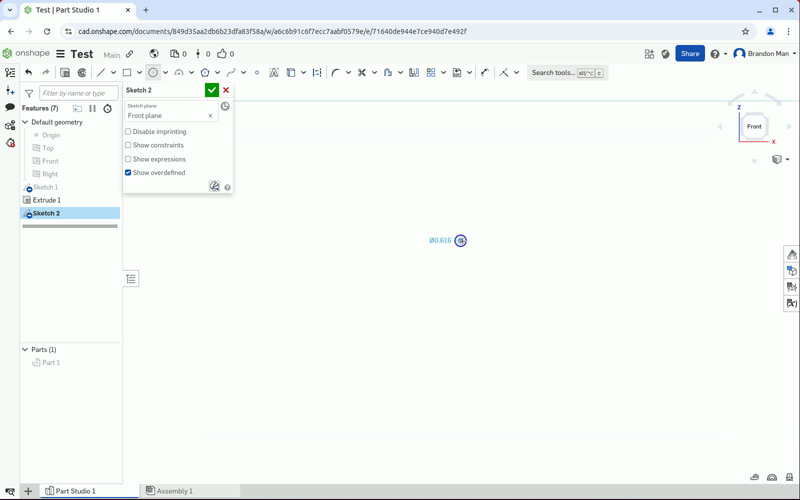
scroll(6)
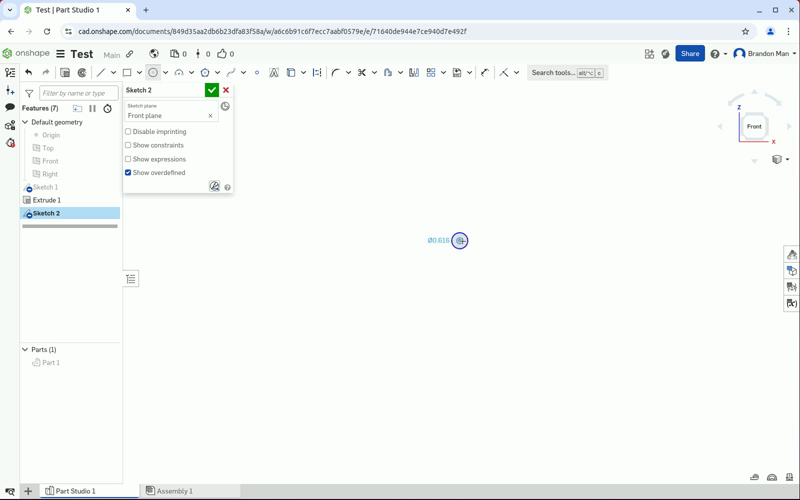
scroll(6)
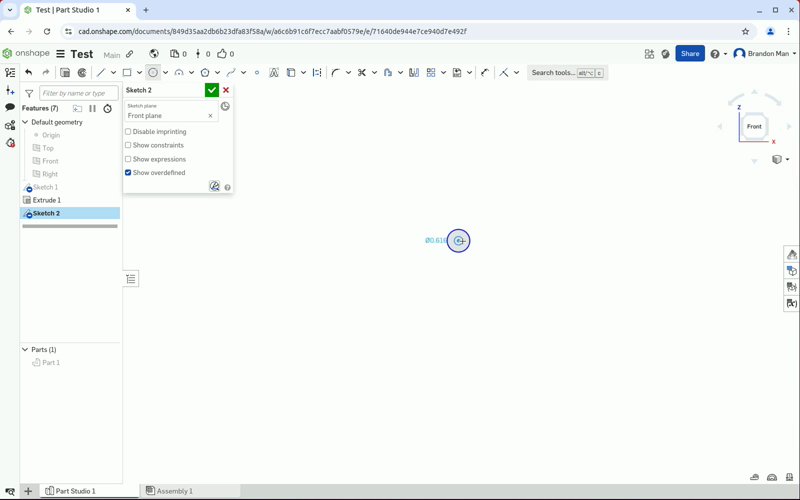
scroll(6)
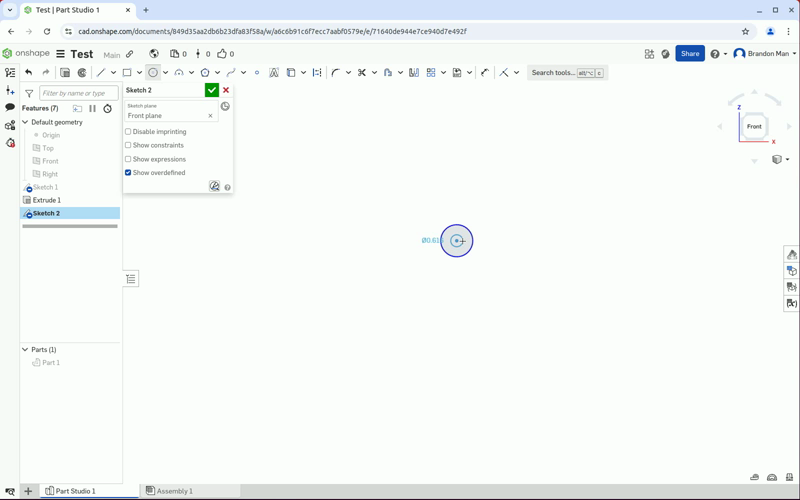
scroll(6)
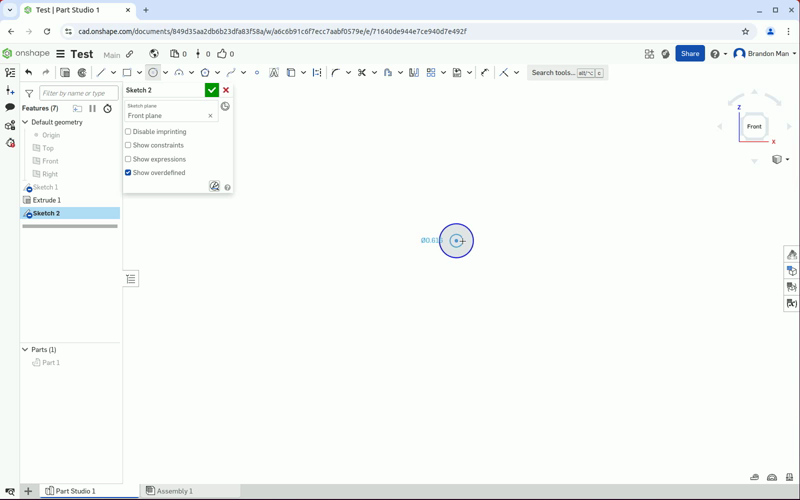
scroll(6)
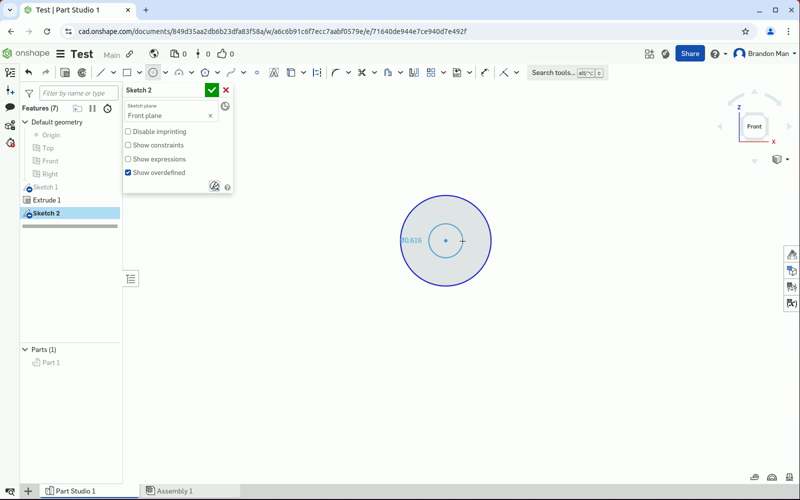
click(462, 240)
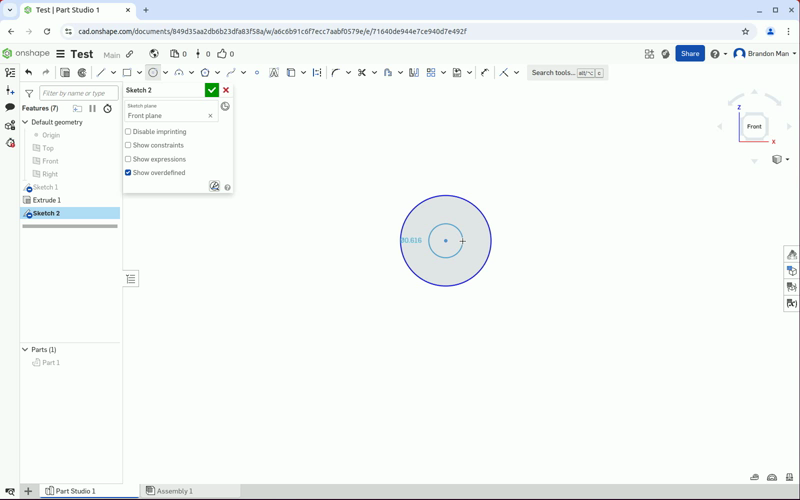
scroll(-6)
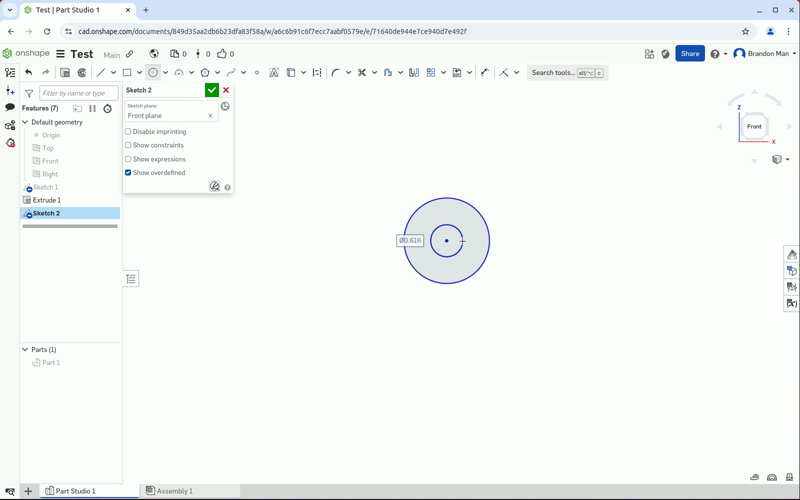
scroll(-6)
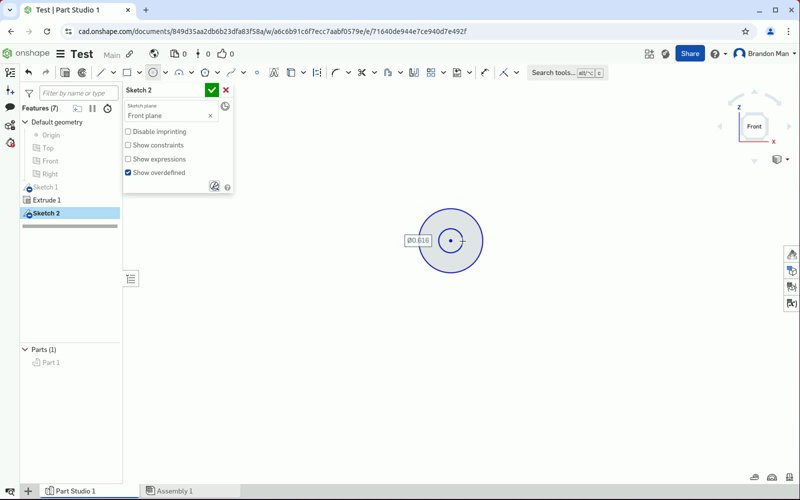
scroll(-6)
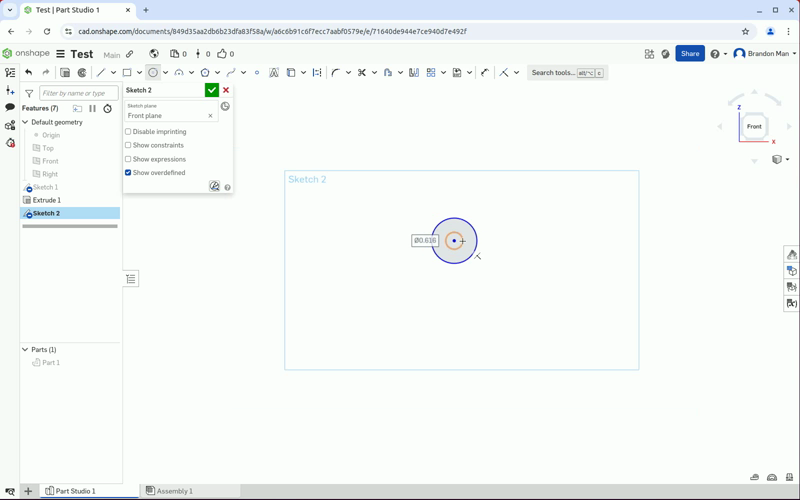
scroll(-6)
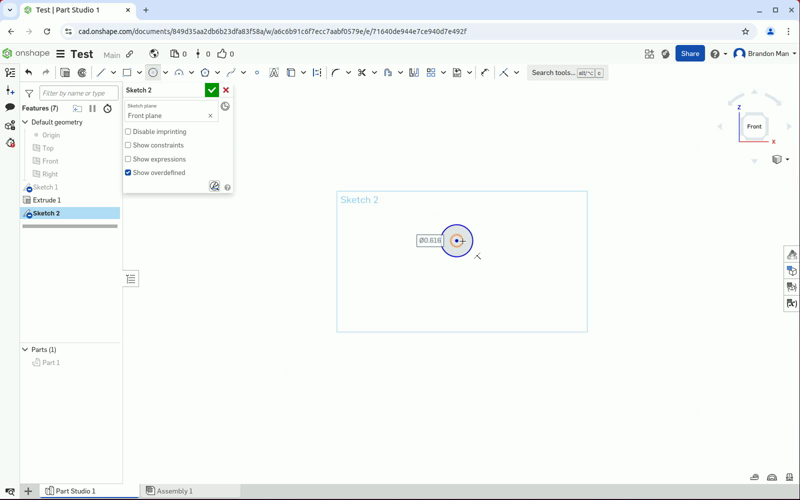
scroll(-6)
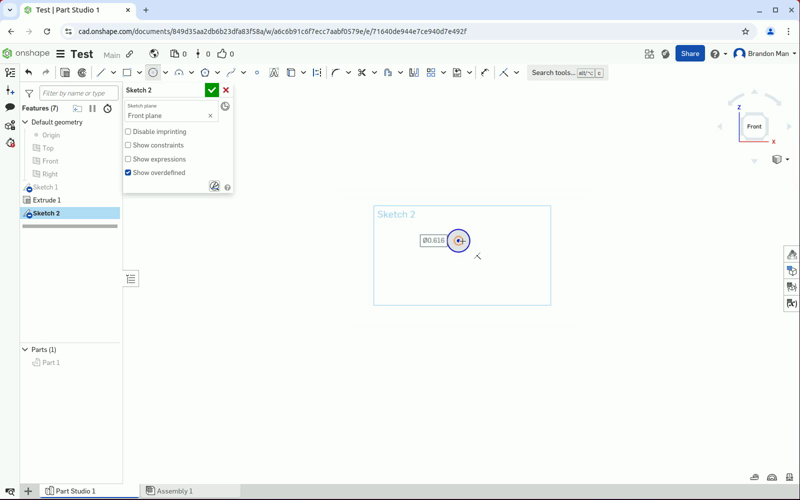
scroll(-6)
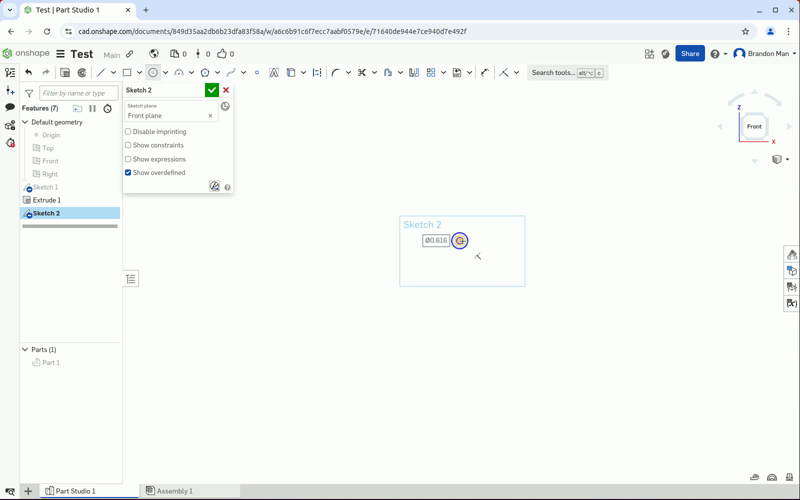
scroll(-6)
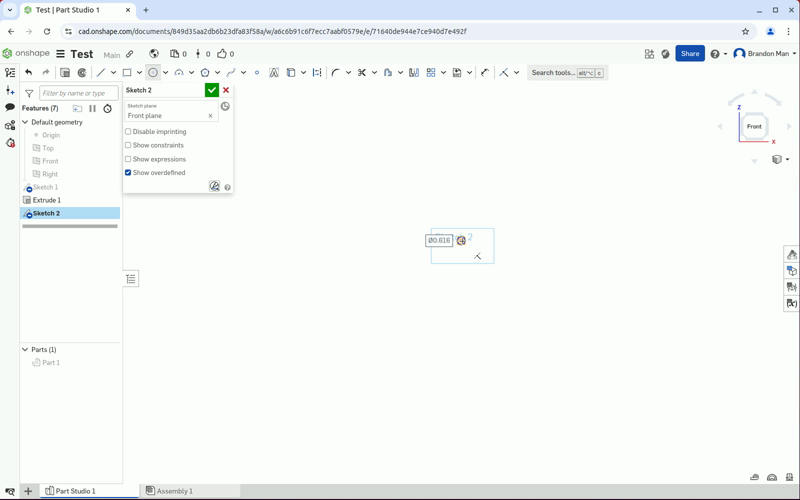
key(esc)
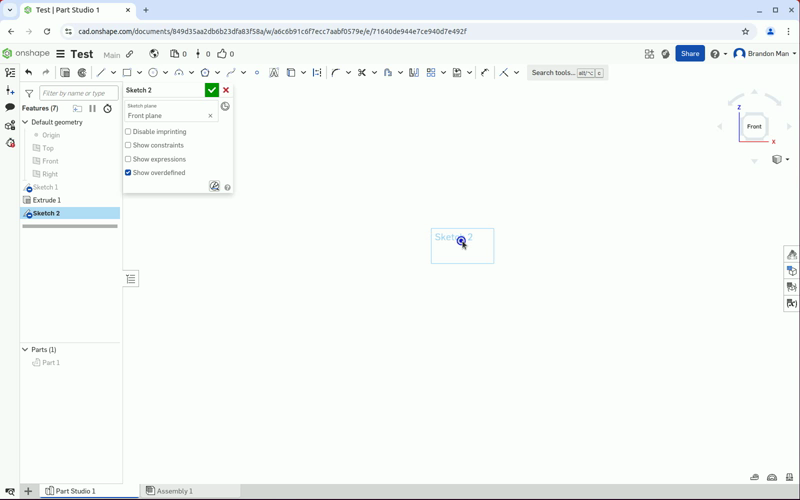
mouse_move(463, 240)
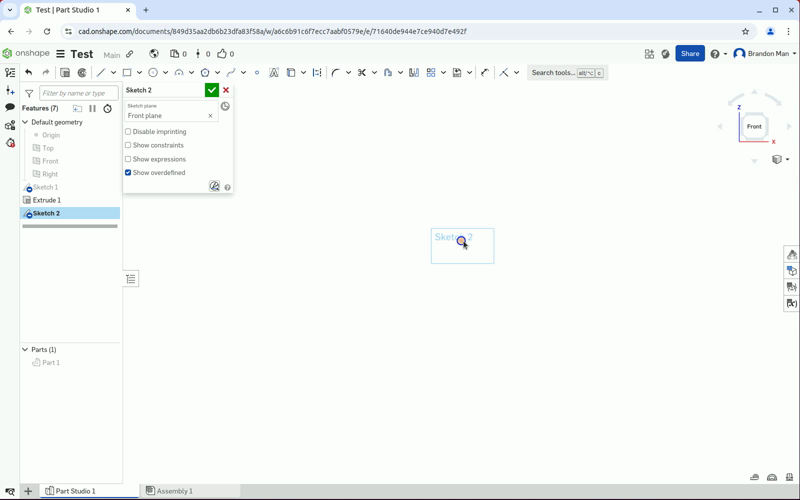
scroll(6)
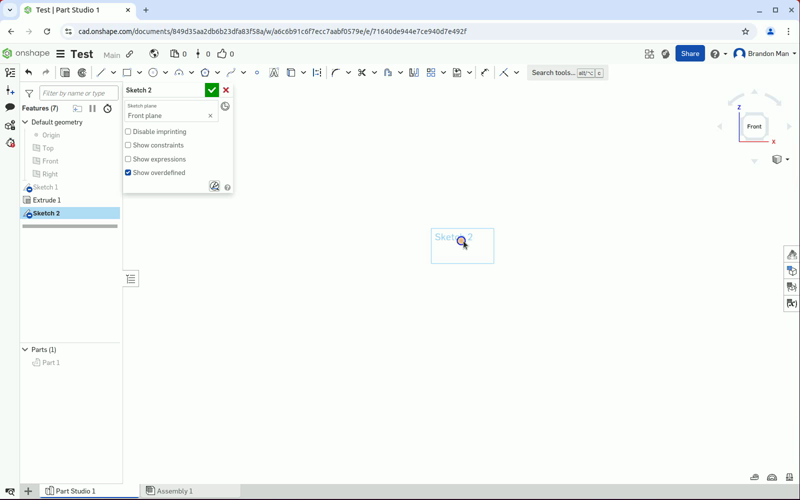
scroll(6)
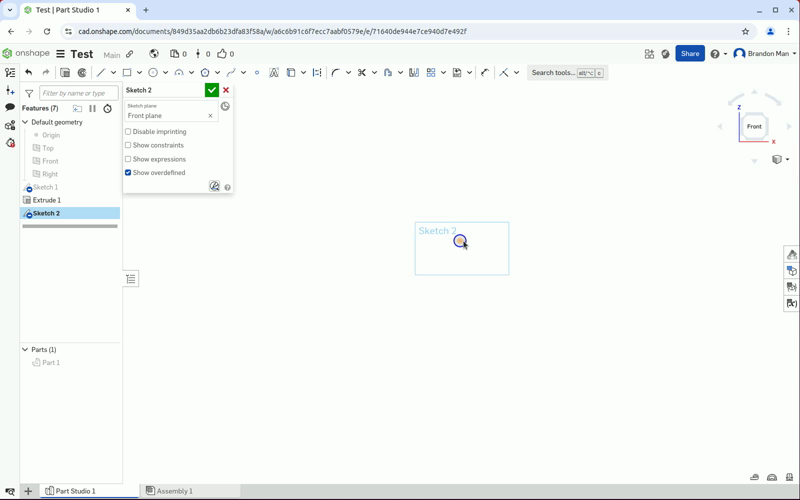
scroll(6)
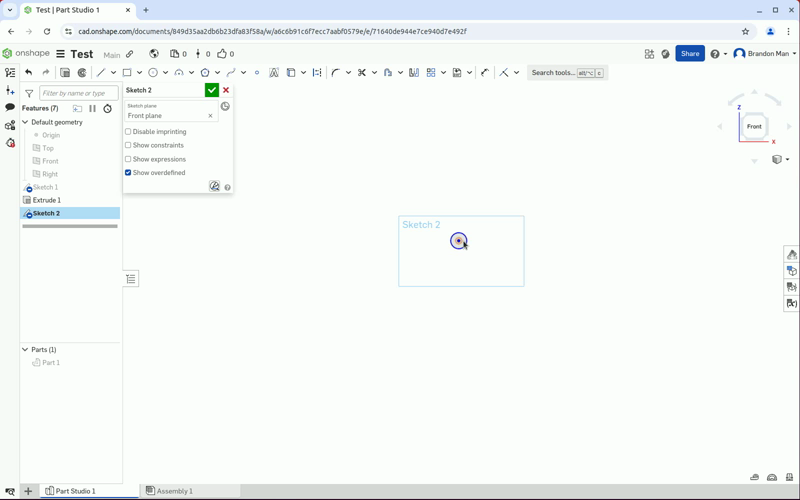
scroll(6)
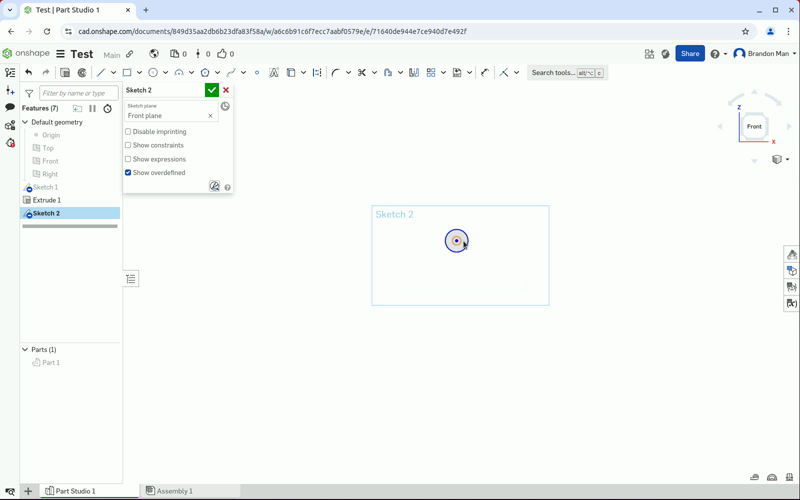
scroll(6)
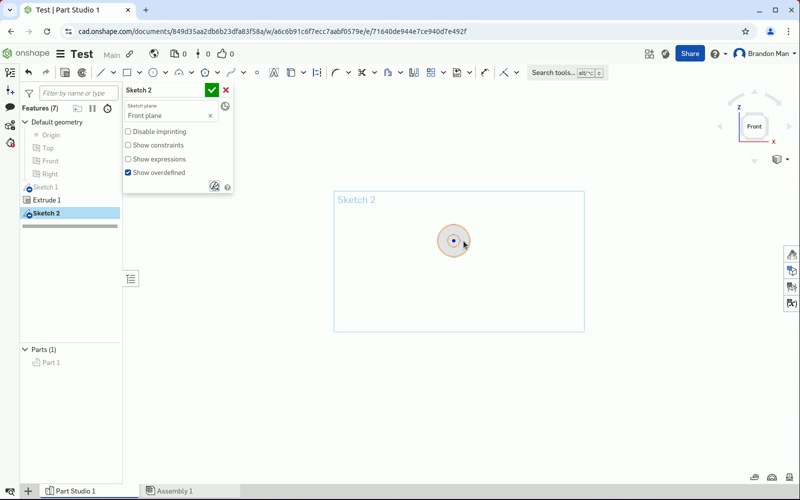
scroll(6)
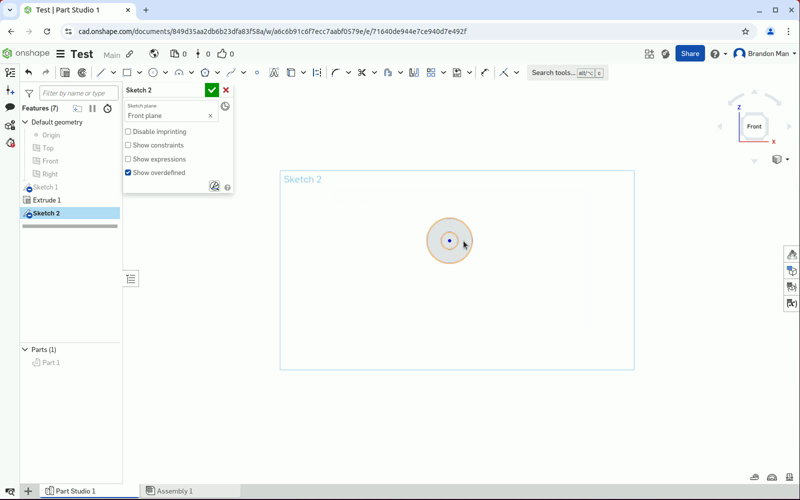
scroll(6)
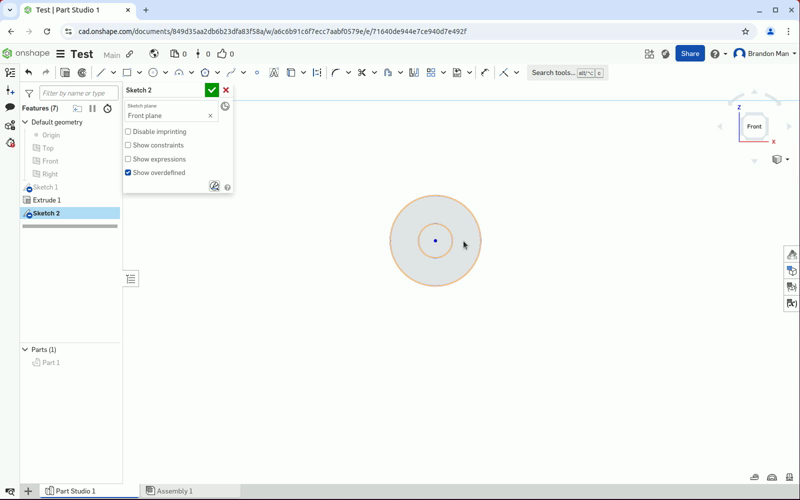
click(463, 240)
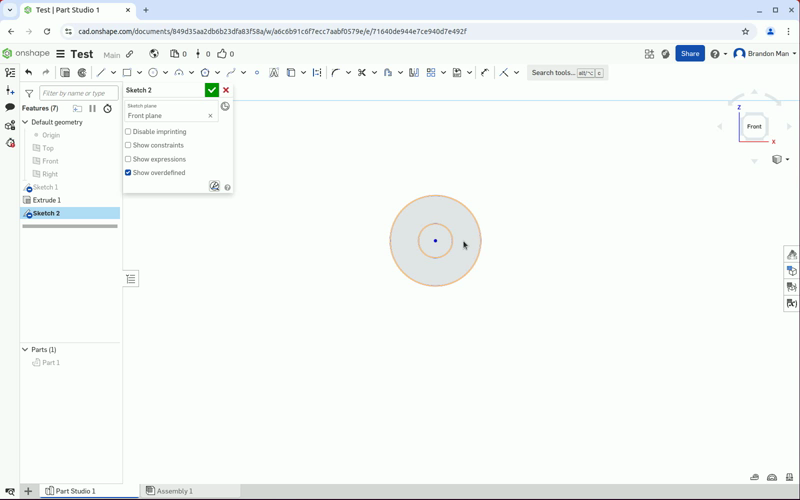
scroll(-6)
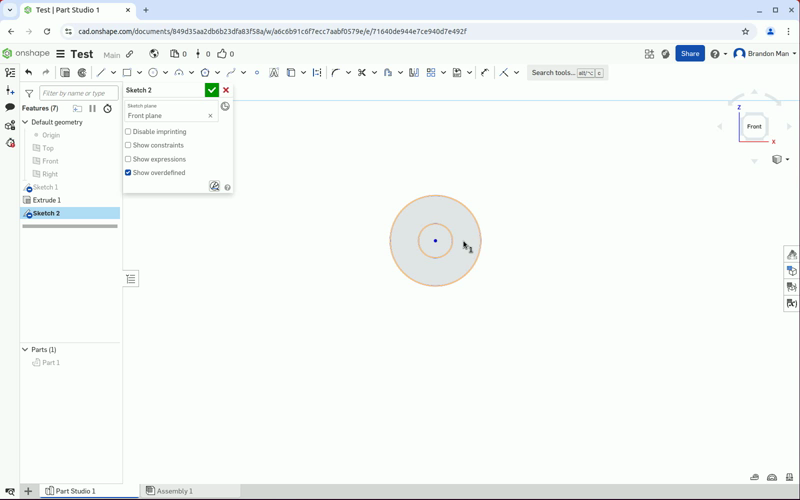
scroll(-6)
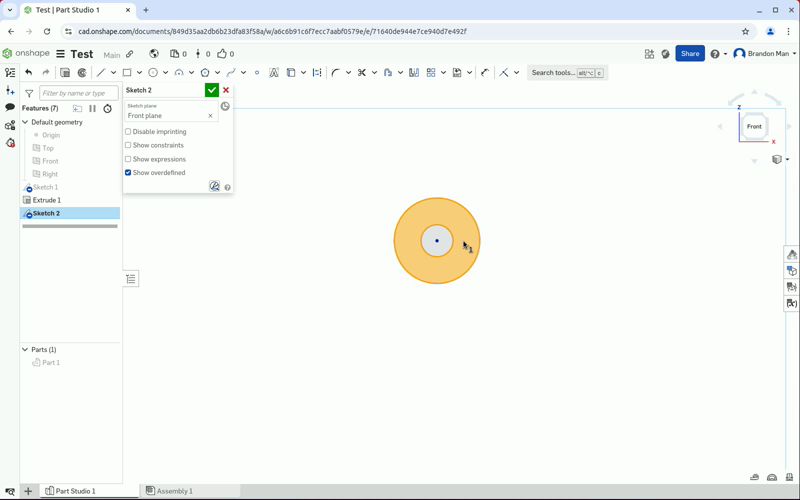
scroll(-6)
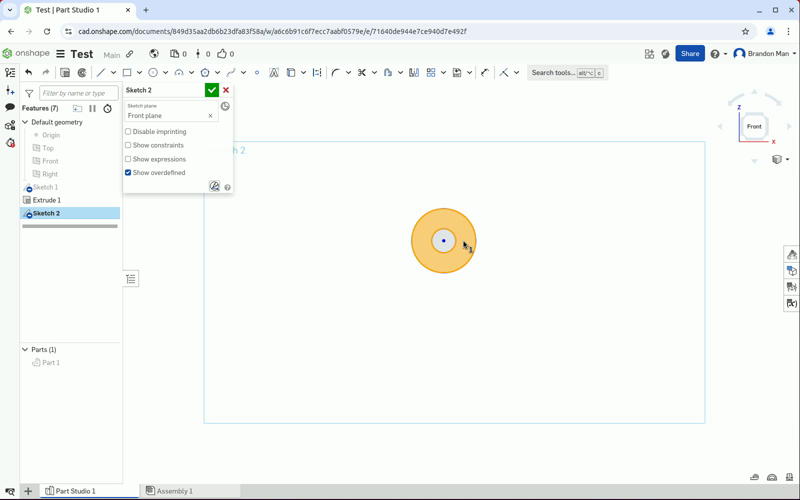
scroll(-6)
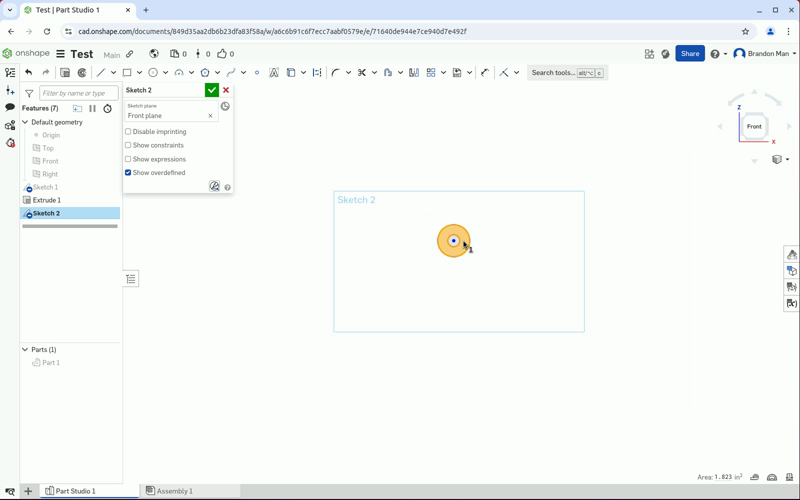
scroll(-6)
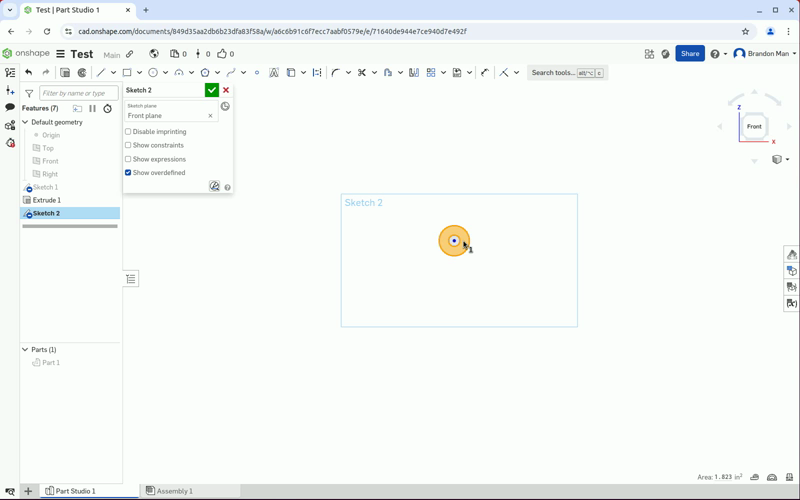
scroll(-6)
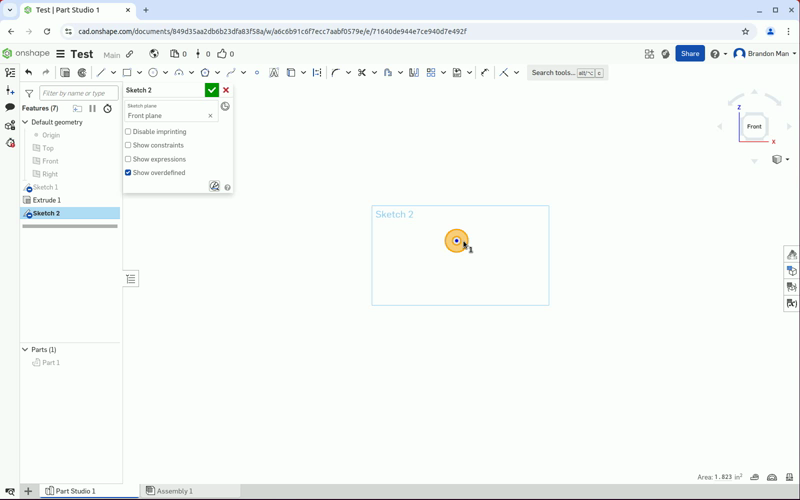
scroll(-6)
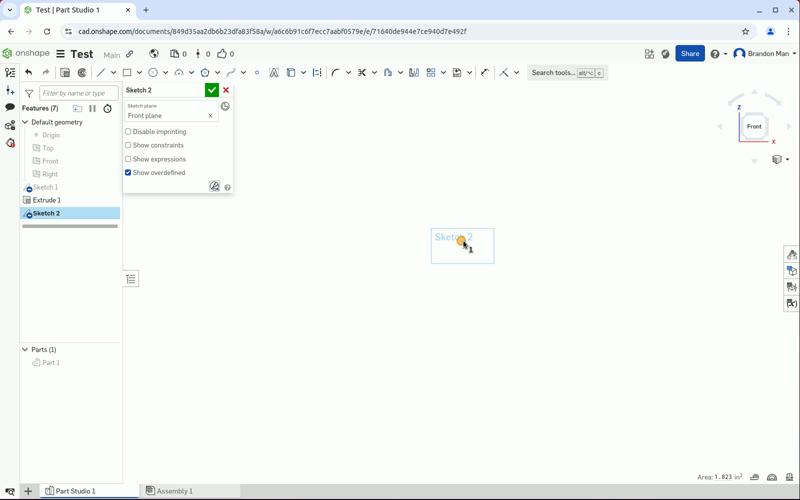
mouse_move(73, 352)
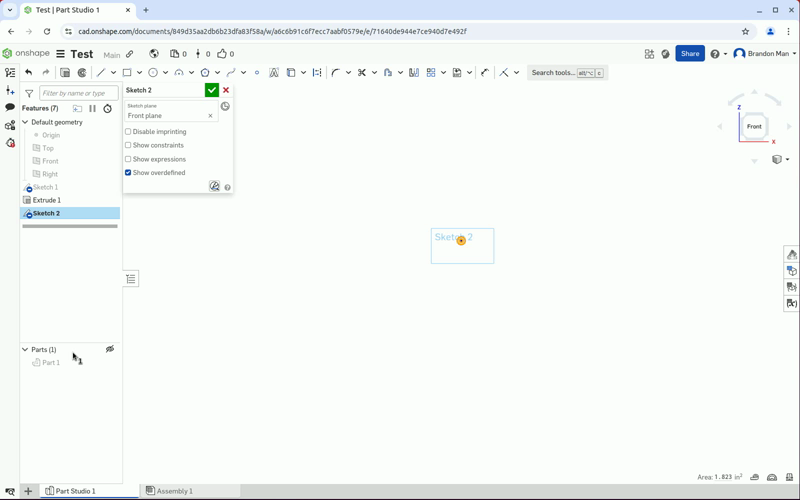
key(shift+y)
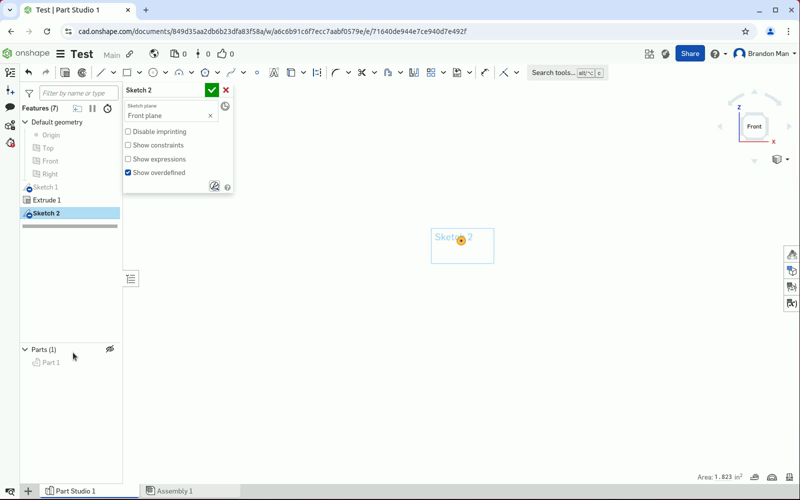
key(shift+e)
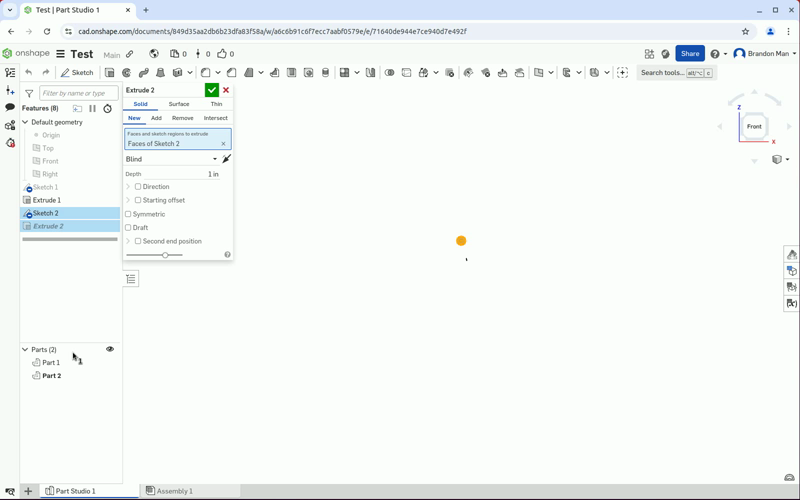
mouse_move(143, 106)
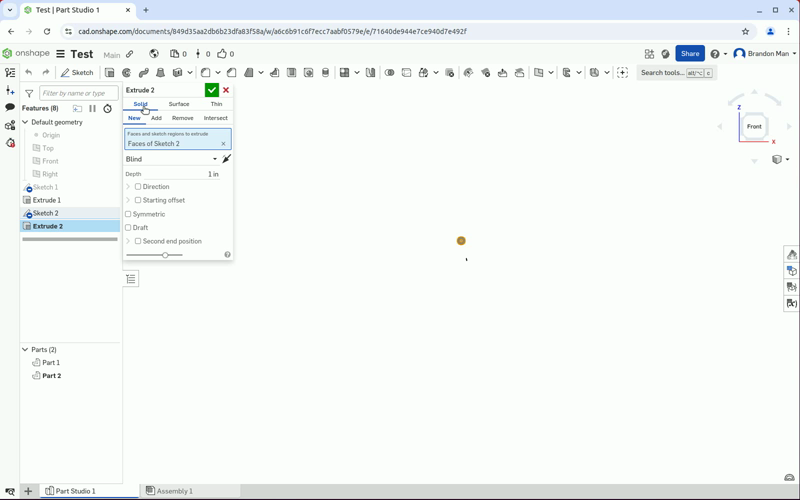
click(143, 106)
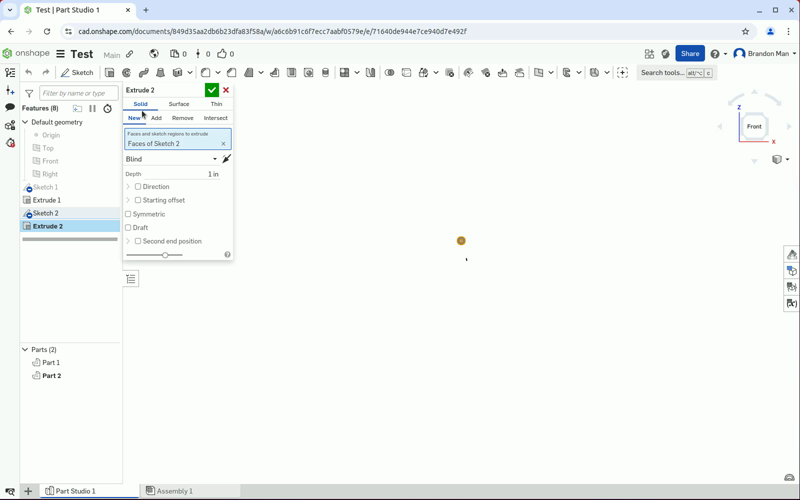
mouse_move(137, 120)
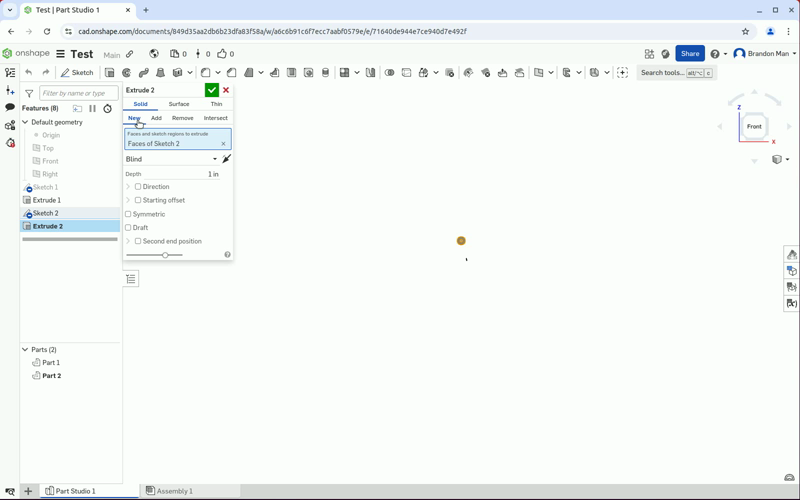
click(137, 120)
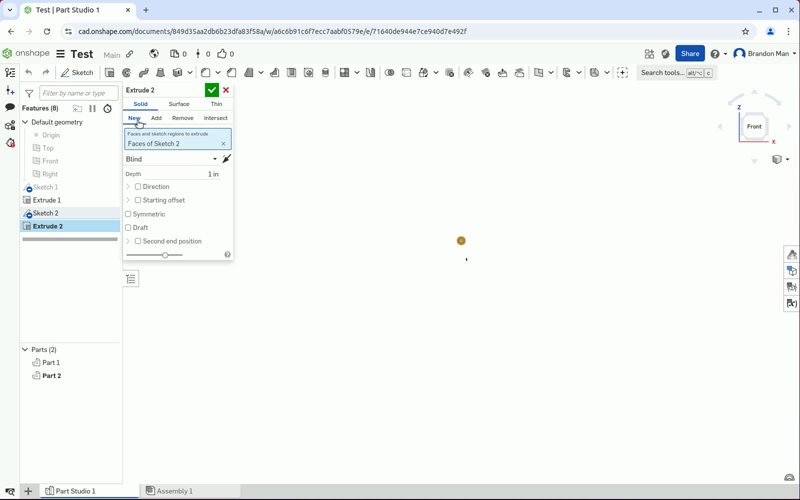
key(tab, 4)
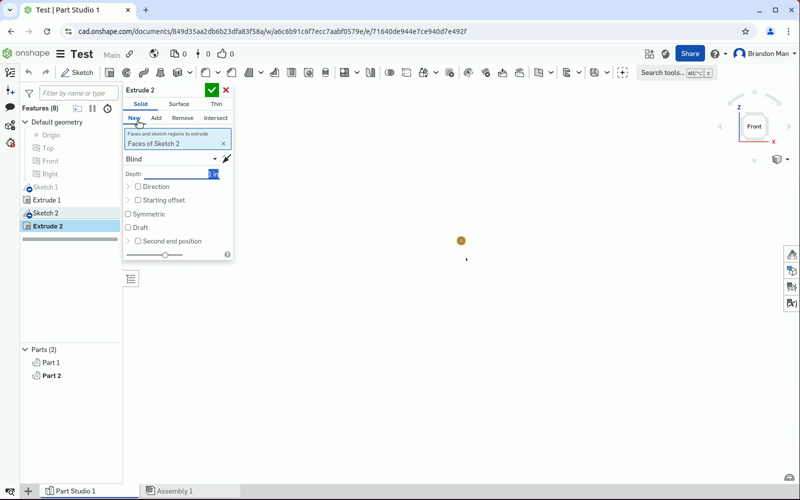
text(23.108)
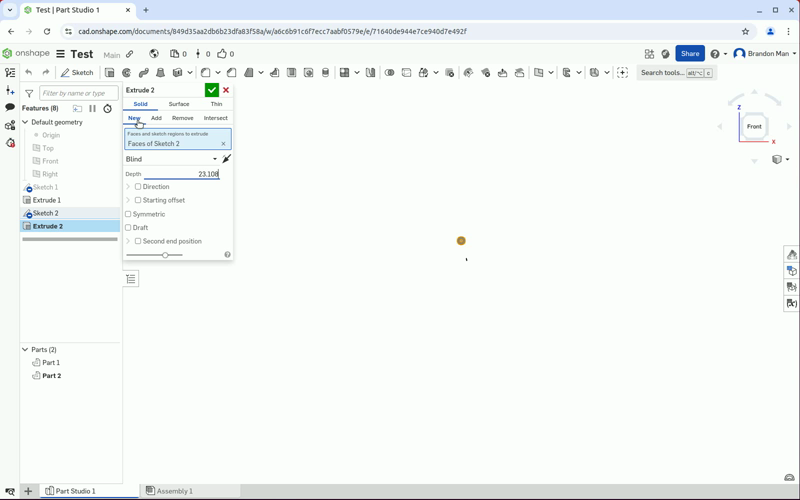
key(enter)
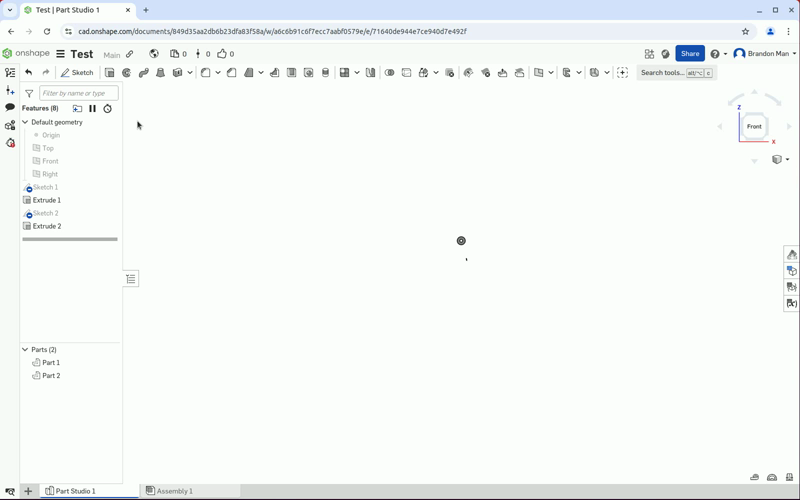
key(shift+h)
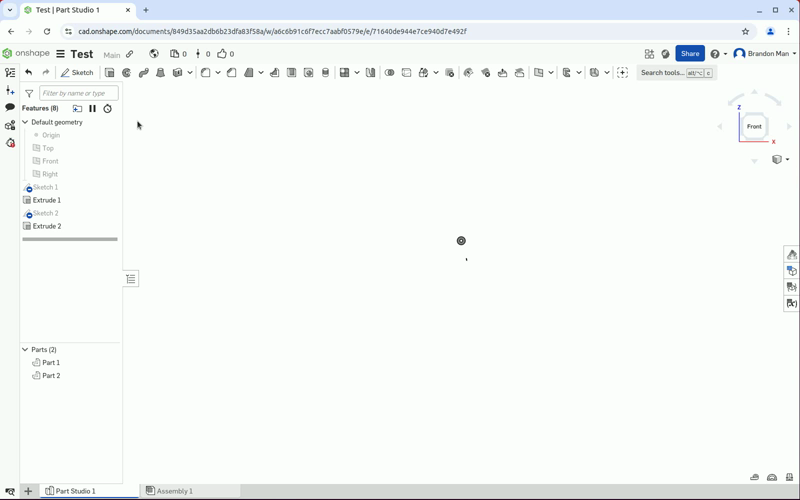
key(shift+h)
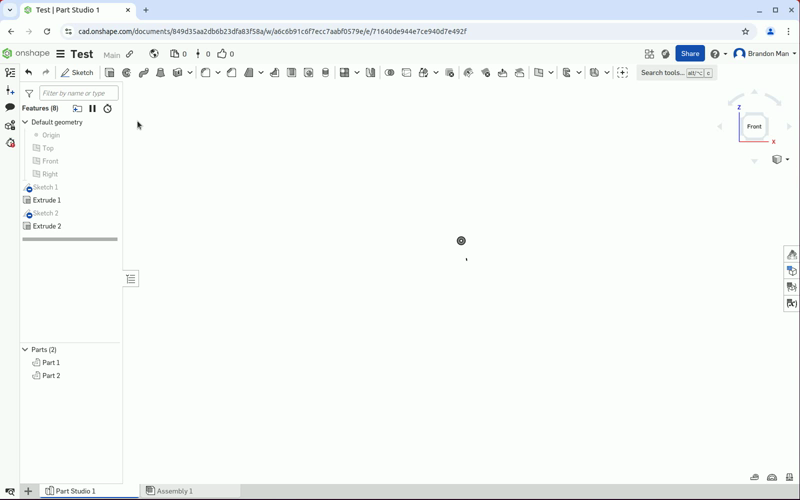
mouse_move(73, 189)
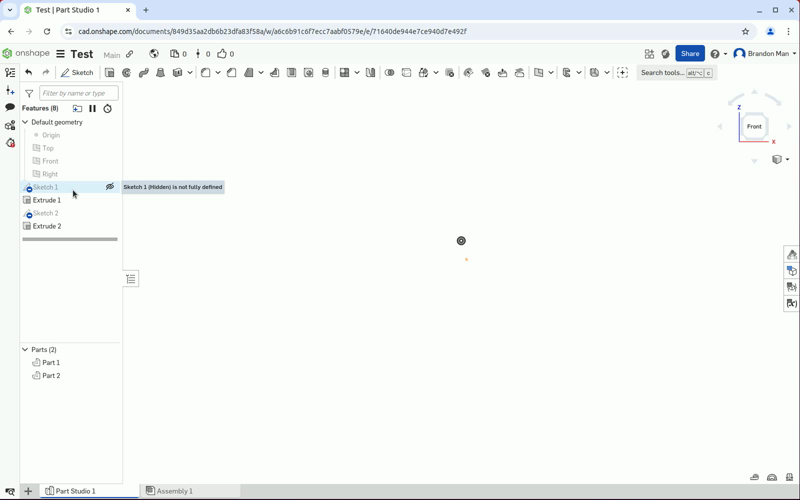
click(73, 189)
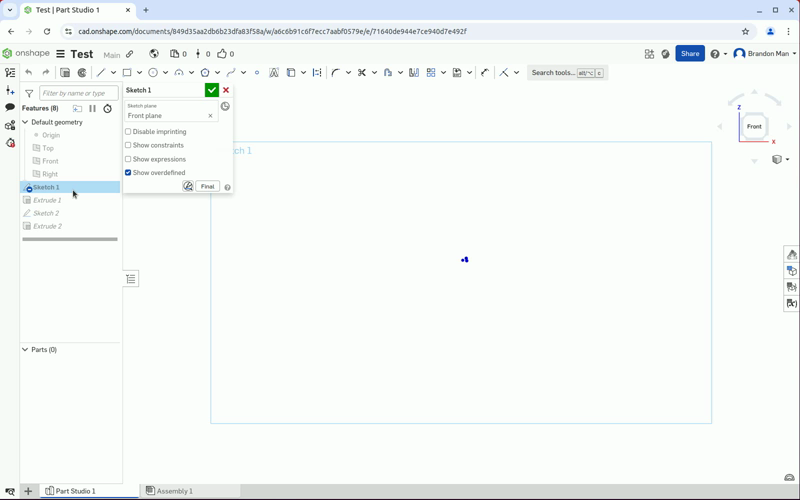
mouse_move(229, 92)
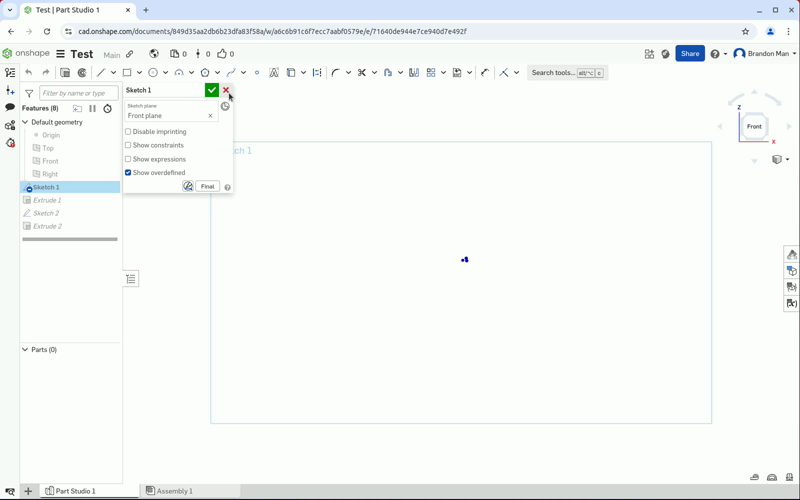
click(229, 92)
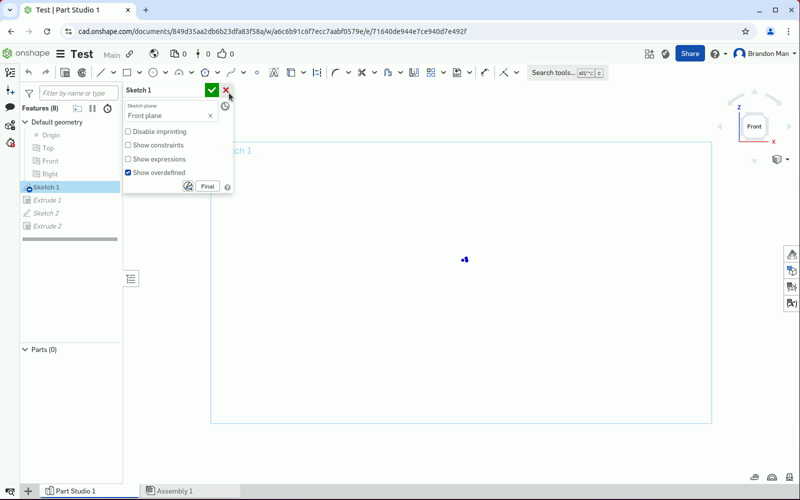
key(shift+s)
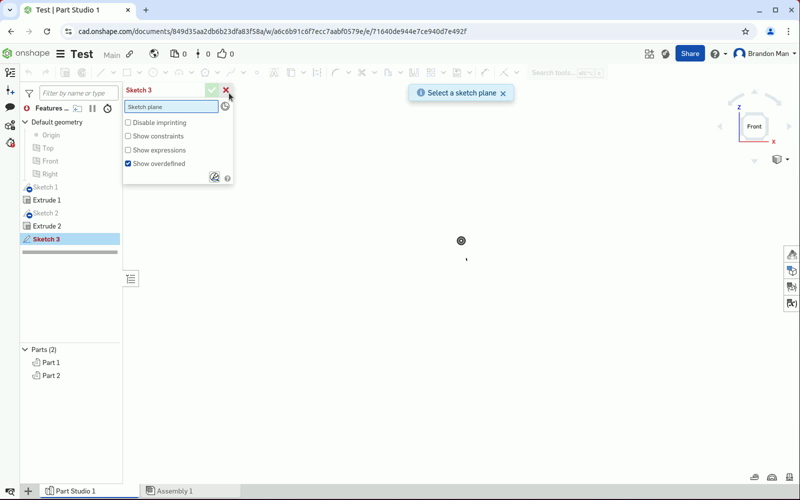
mouse_move(73, 163)
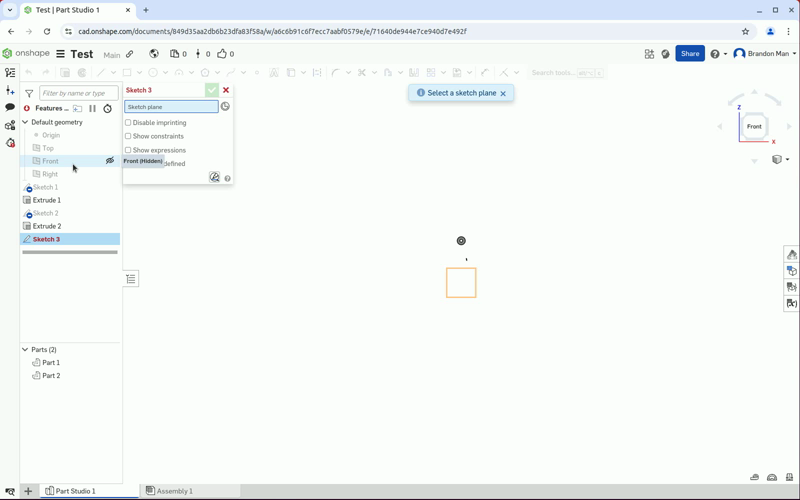
click(73, 163)
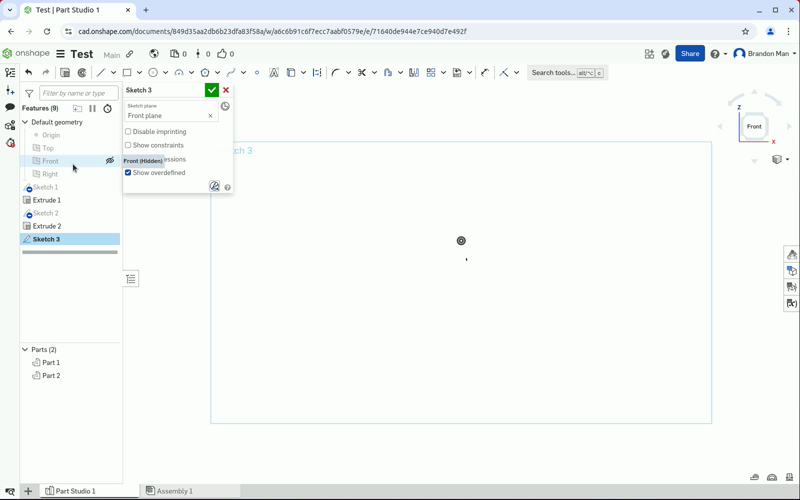
mouse_move(73, 352)
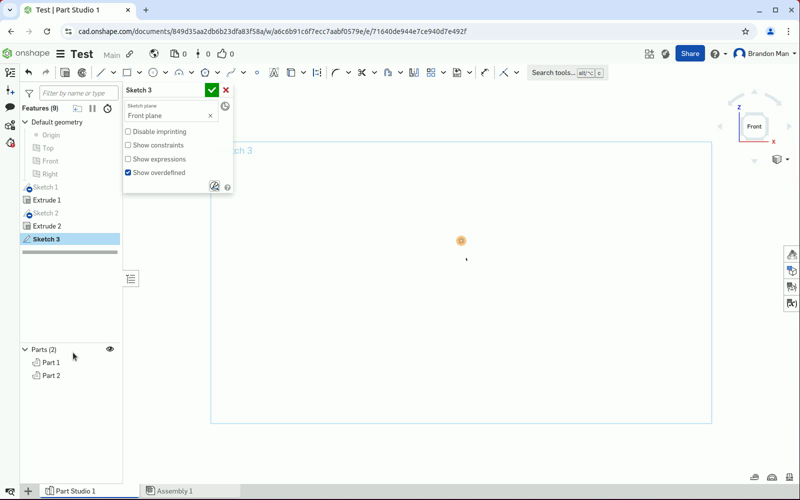
key(y)
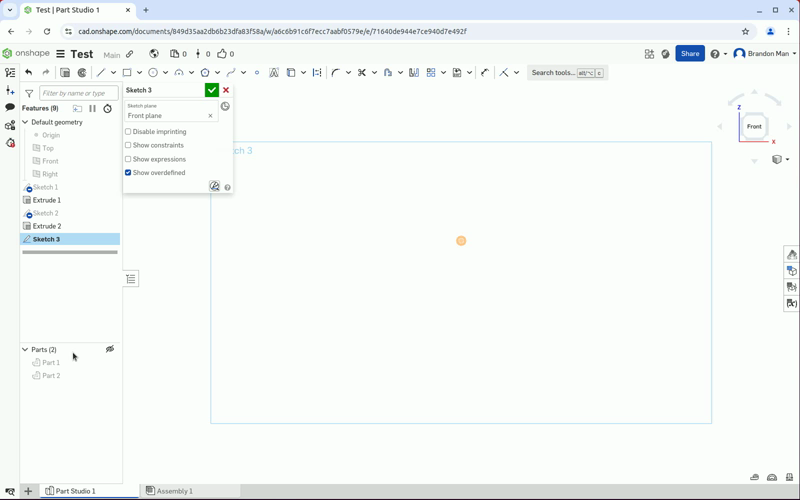
key(c)
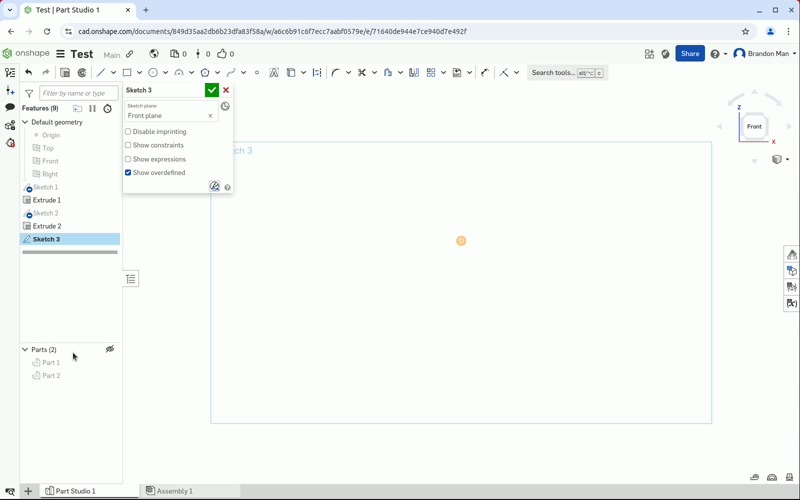
key_down(shift)
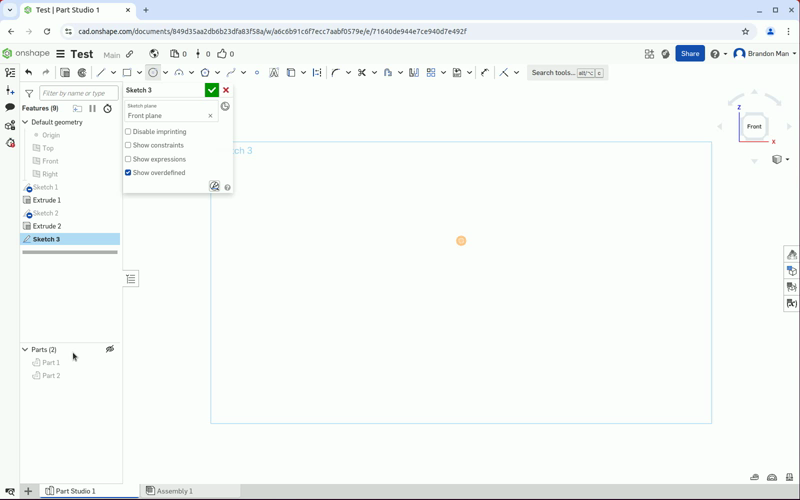
mouse_move(461, 282)
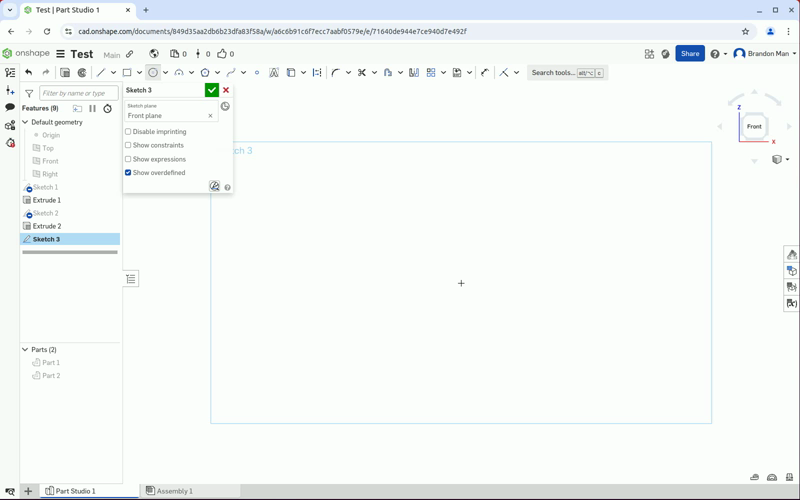
click(461, 282)
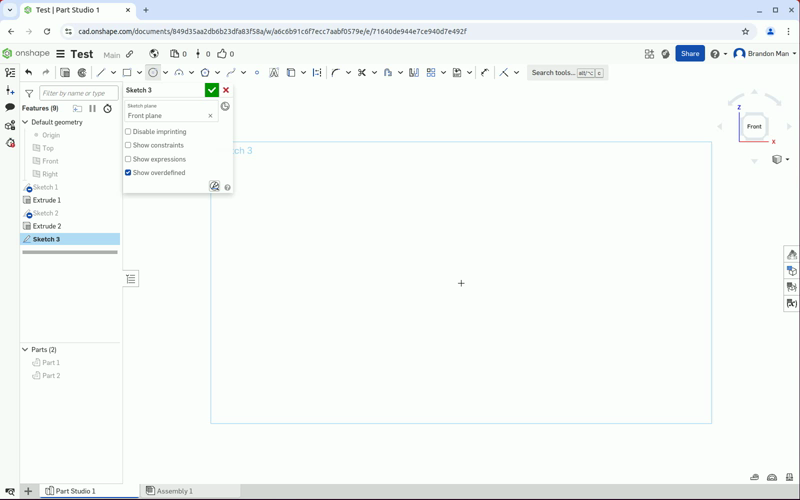
key_up(shift)
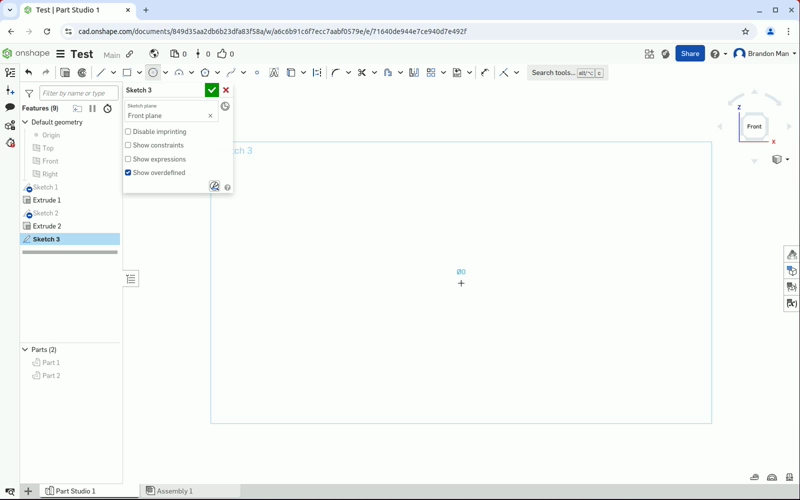
mouse_move(465, 282)
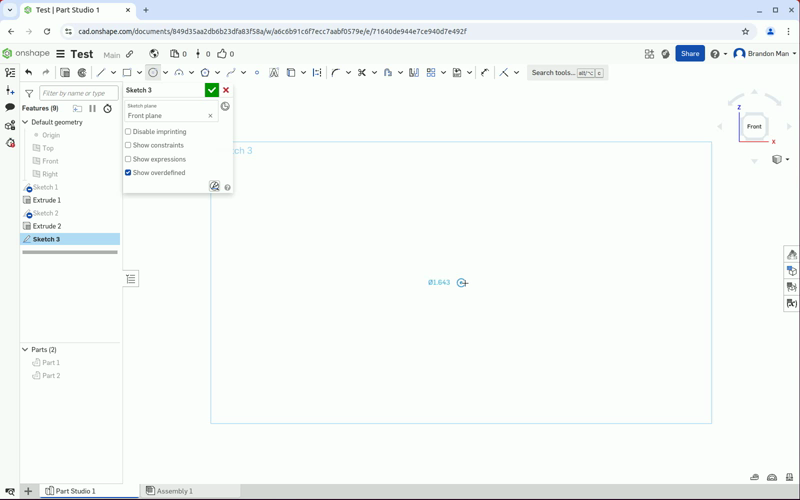
click(465, 282)
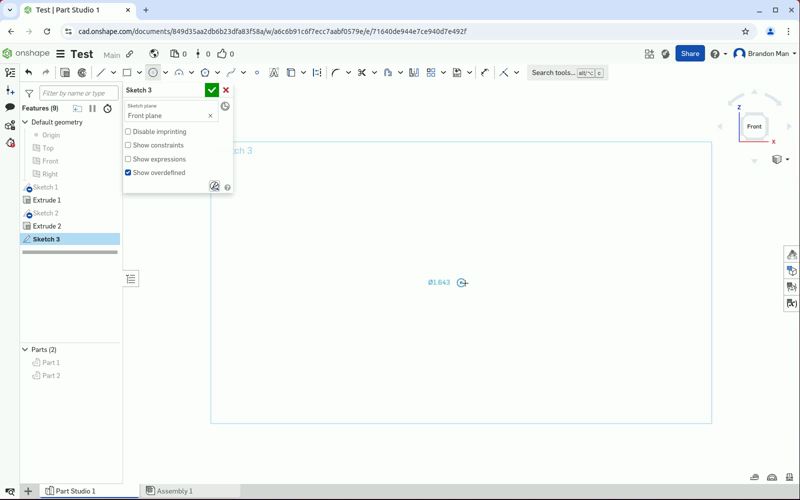
key(esc)
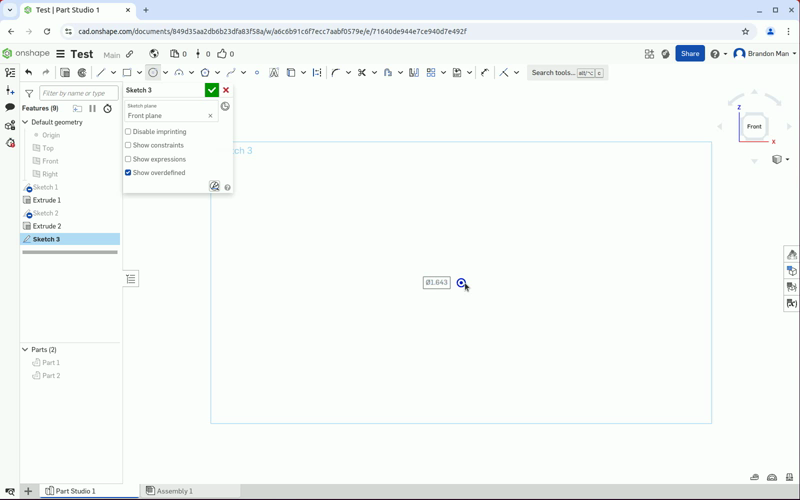
key(c)
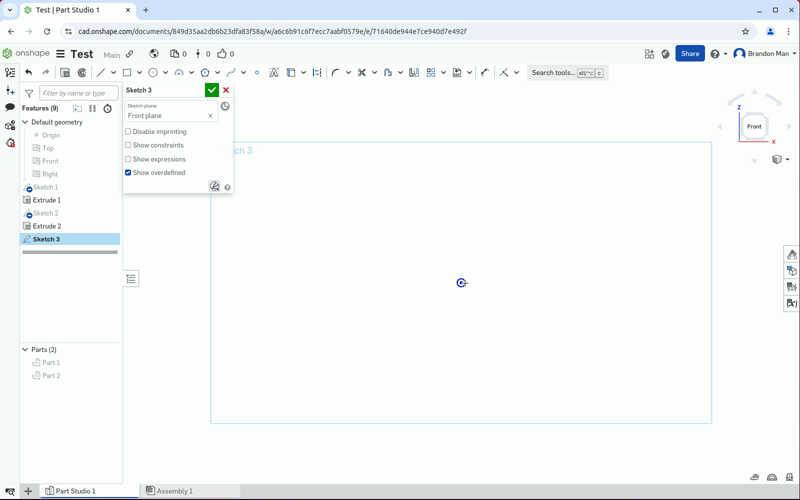
key_down(shift)
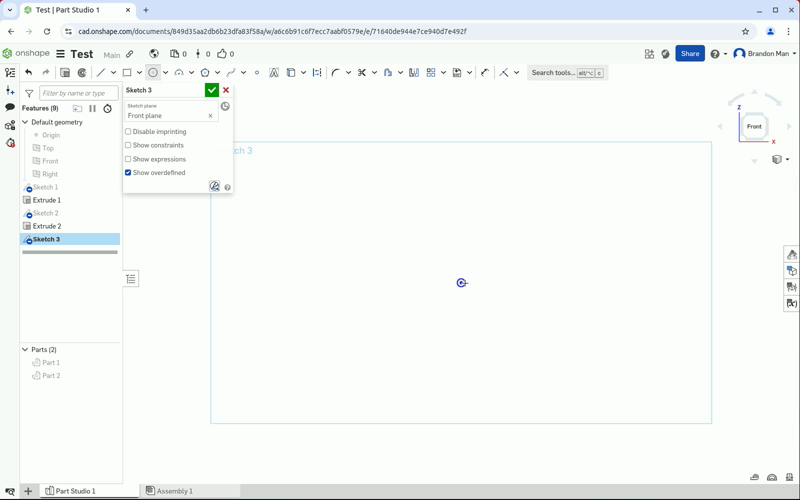
mouse_move(461, 282)
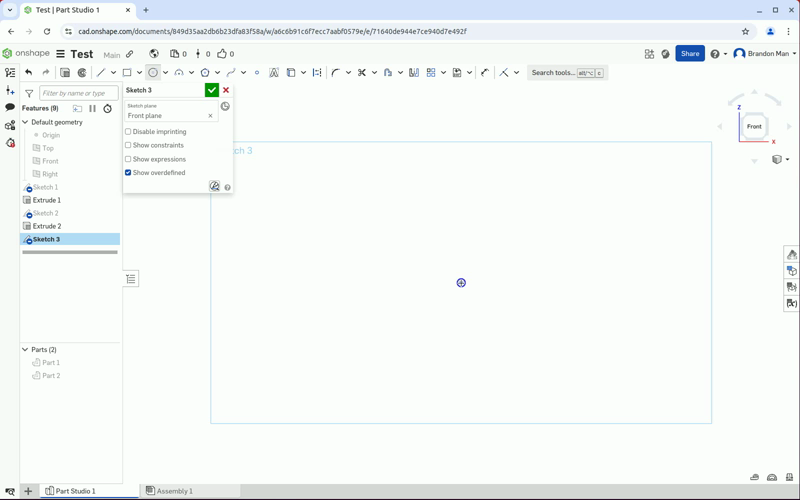
scroll(6)
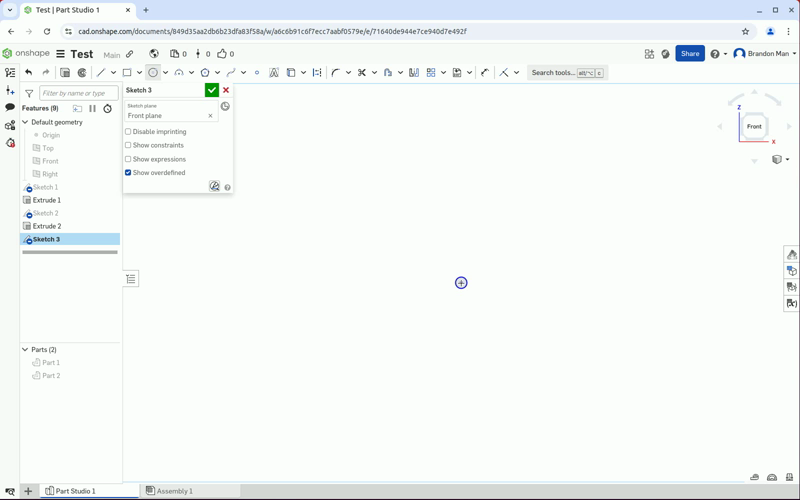
scroll(6)
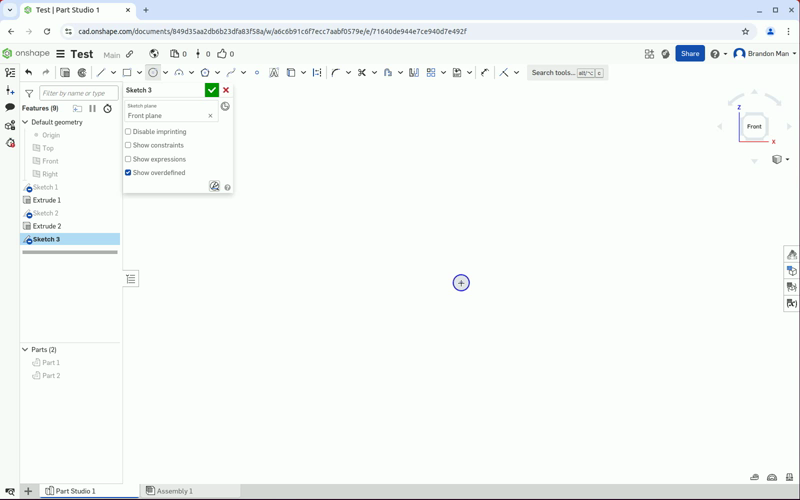
scroll(6)
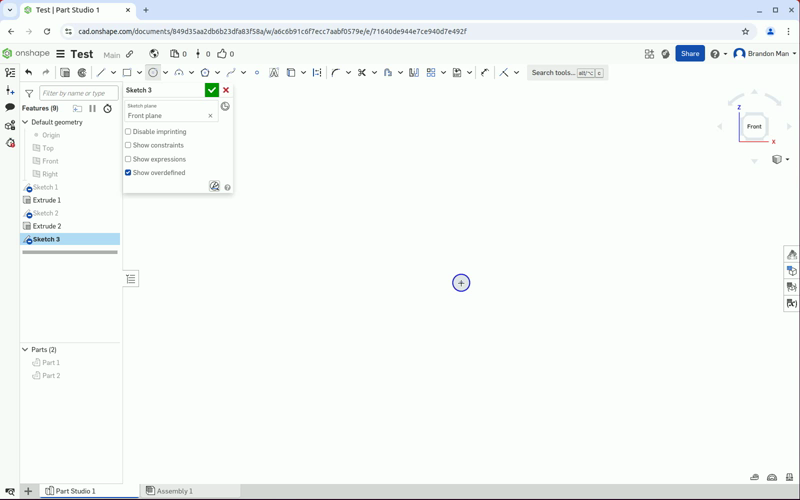
scroll(6)
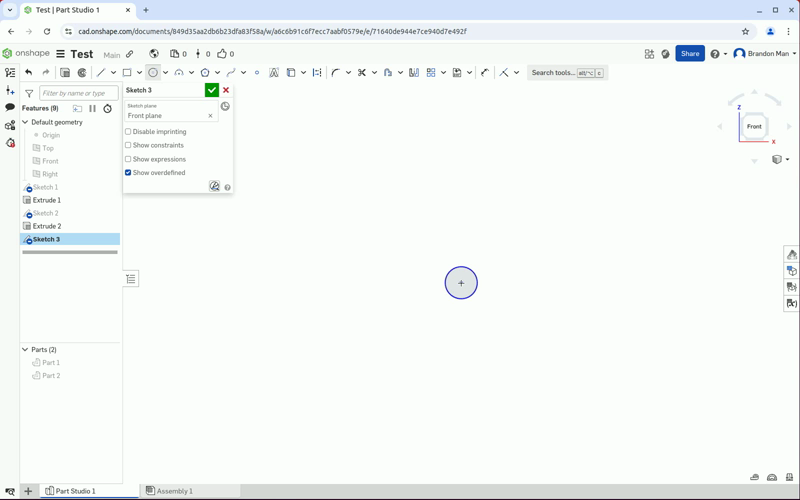
scroll(6)
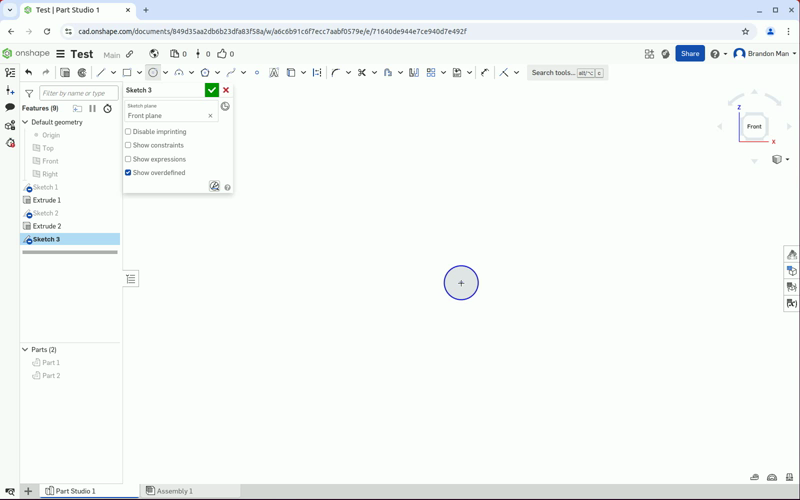
scroll(6)
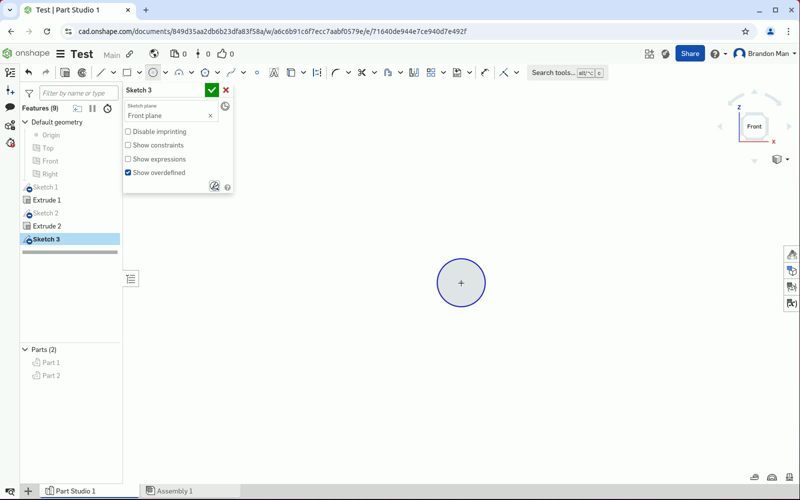
scroll(6)
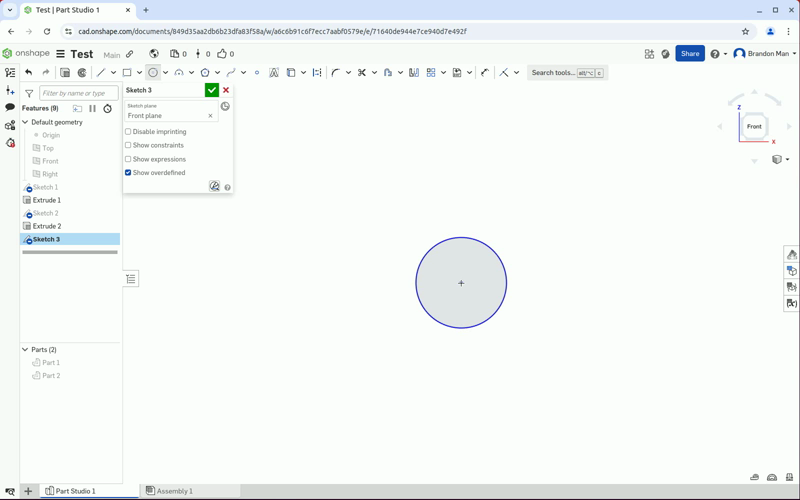
click(461, 282)
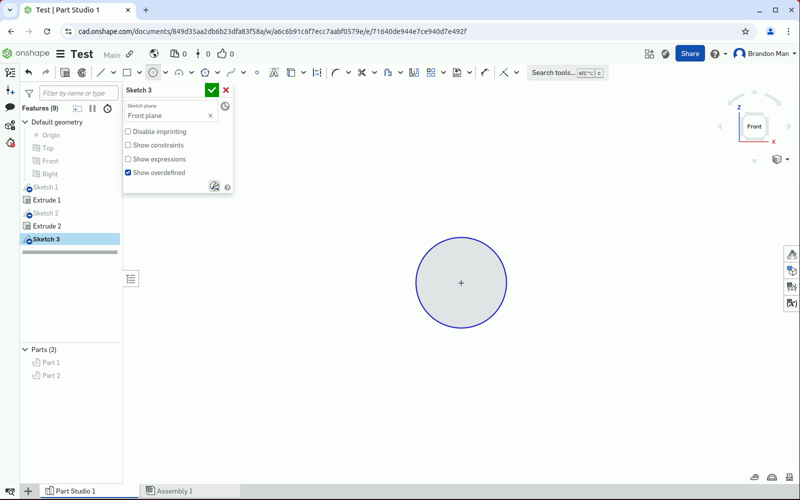
scroll(-6)
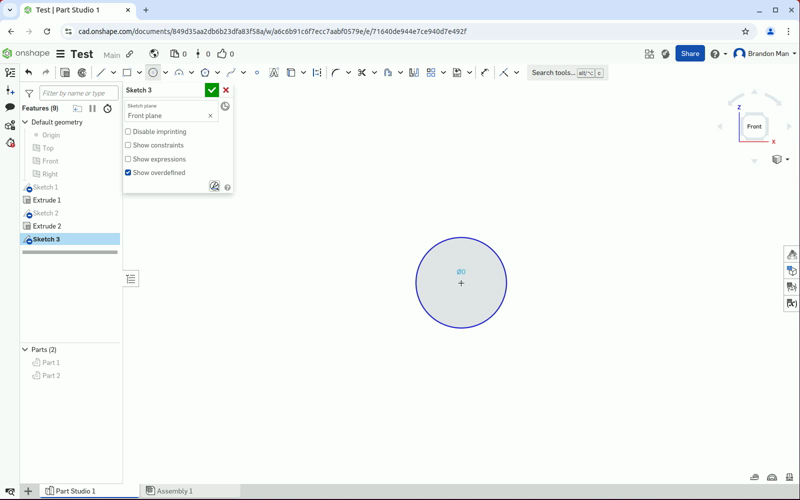
scroll(-6)
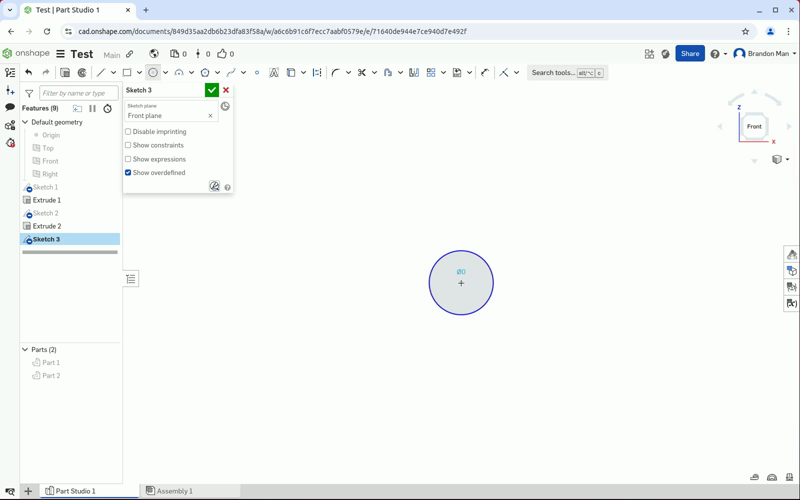
scroll(-6)
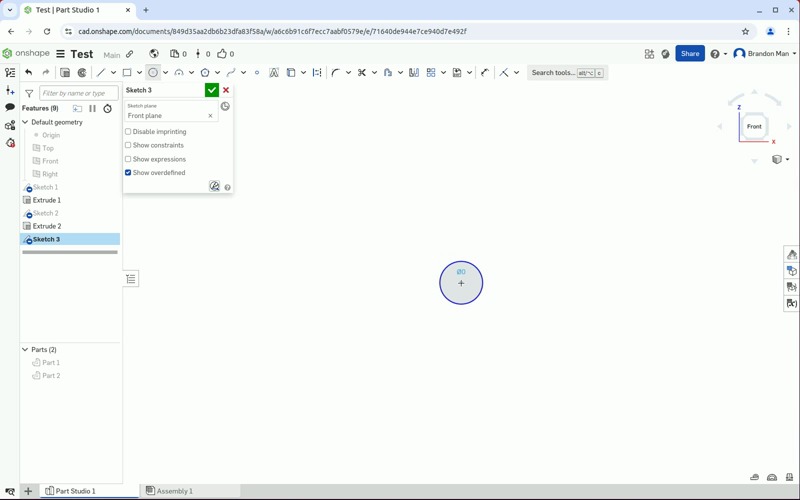
scroll(-6)
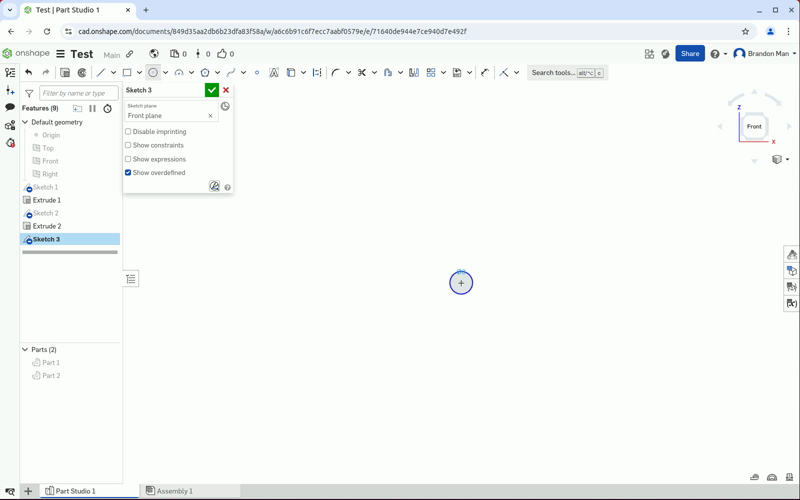
scroll(-6)
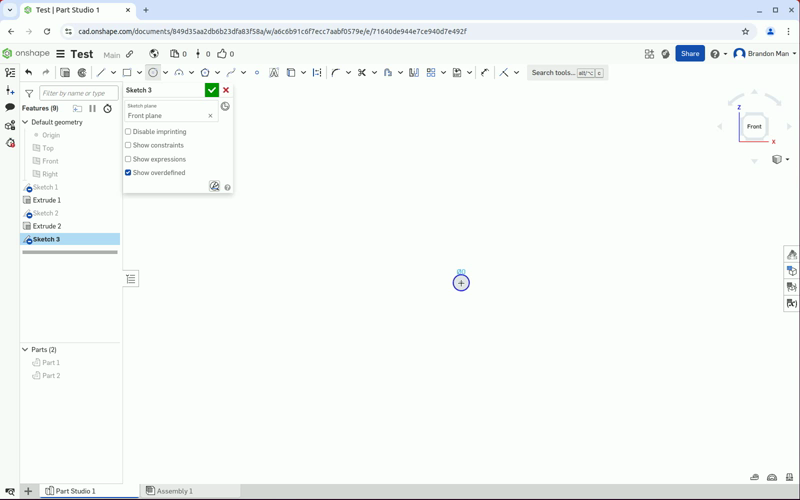
scroll(-6)
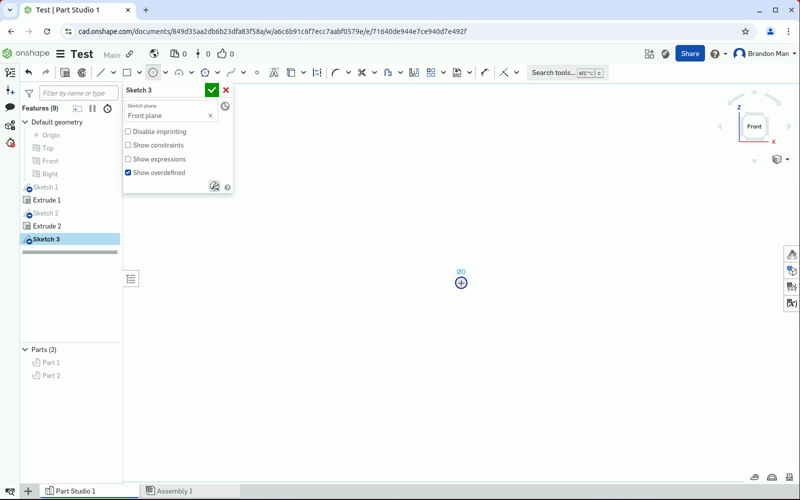
scroll(-6)
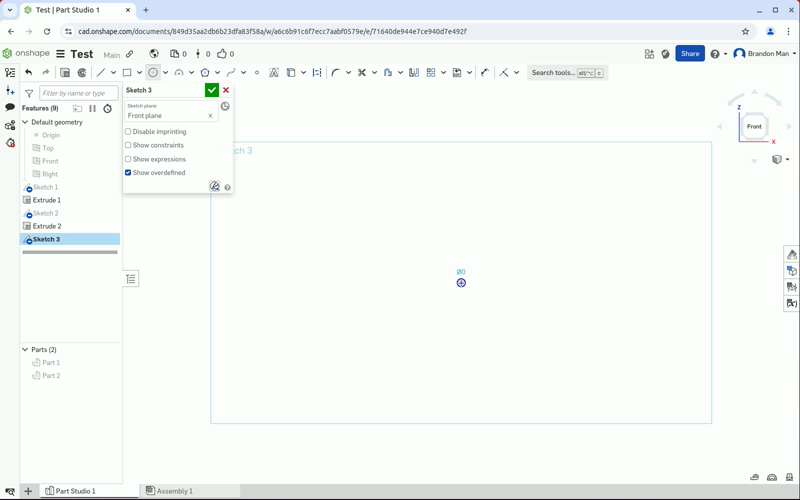
key_up(shift)
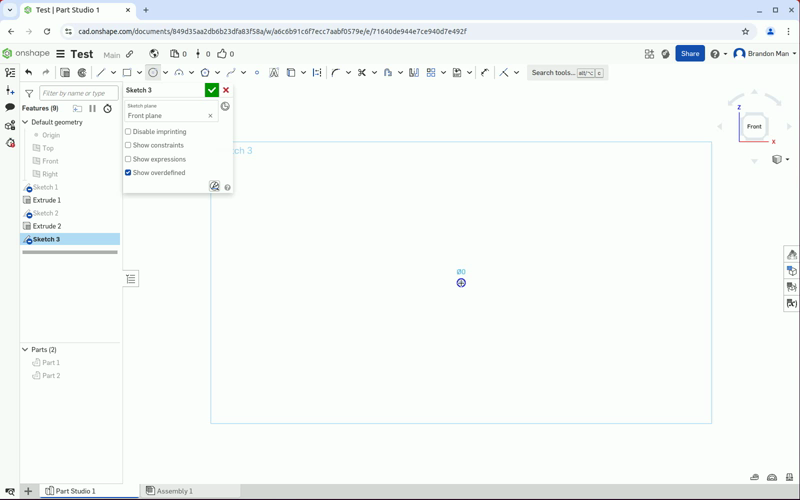
mouse_move(462, 282)
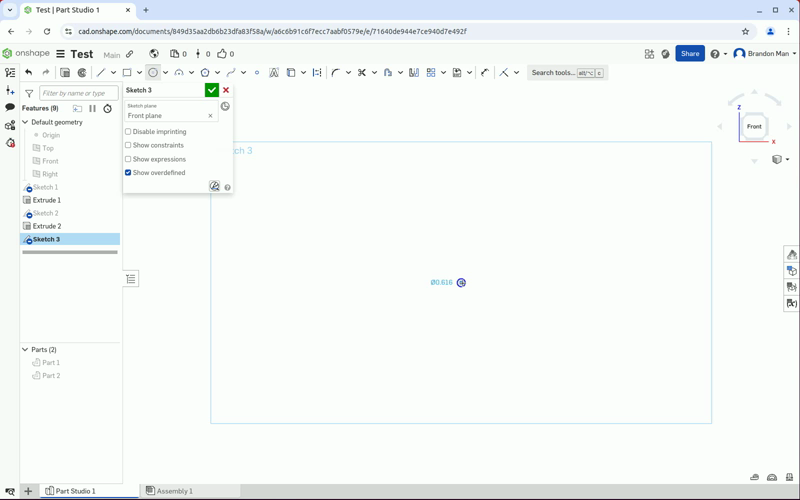
scroll(6)
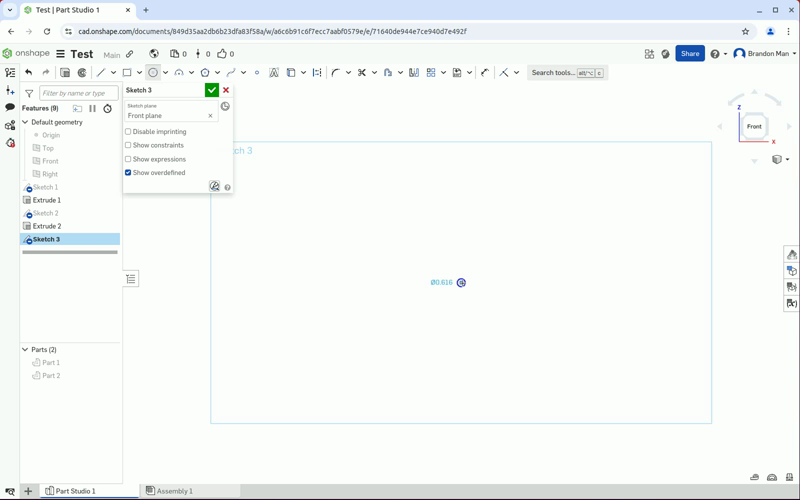
scroll(6)
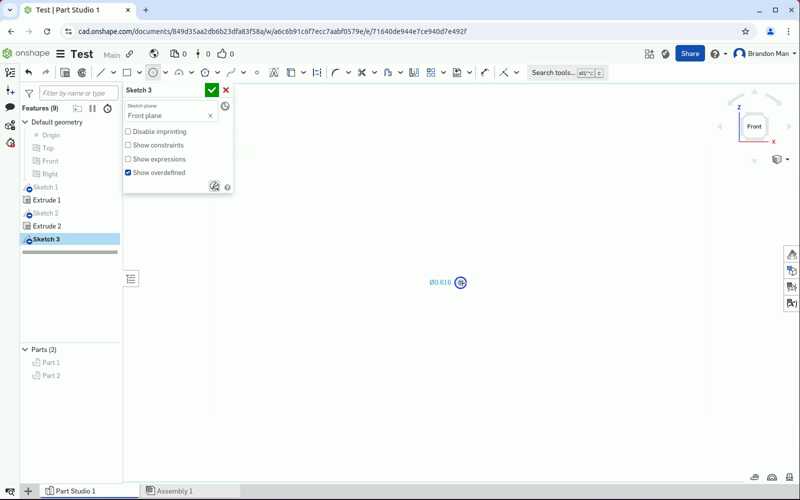
scroll(6)
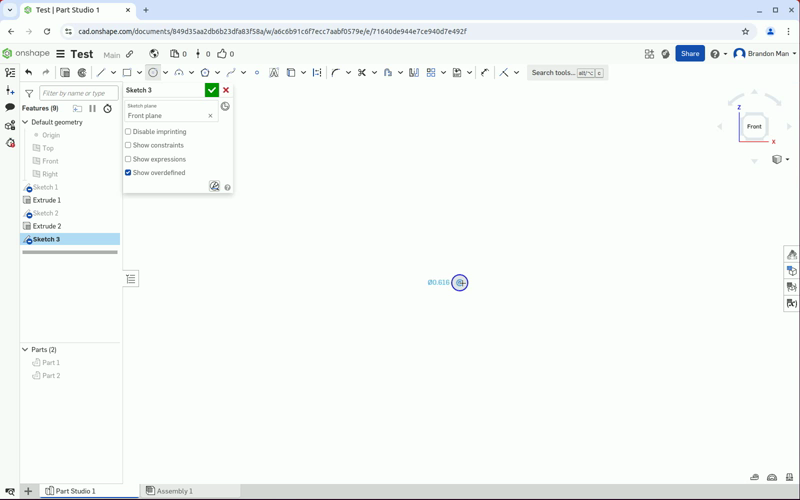
scroll(6)
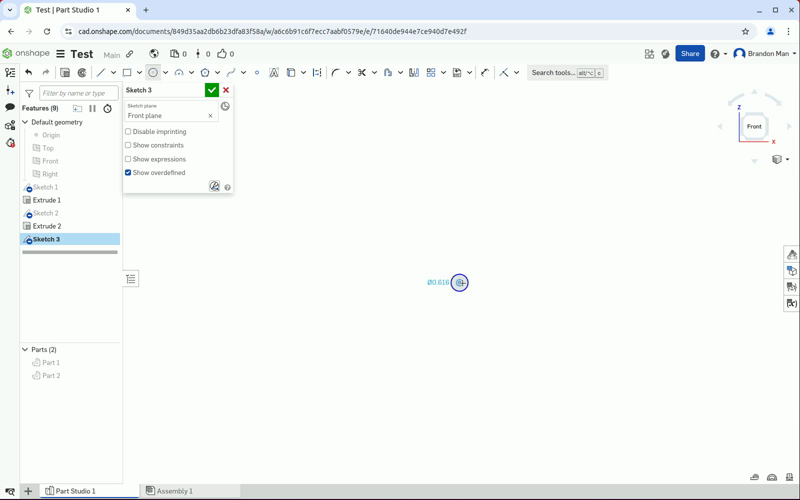
scroll(6)
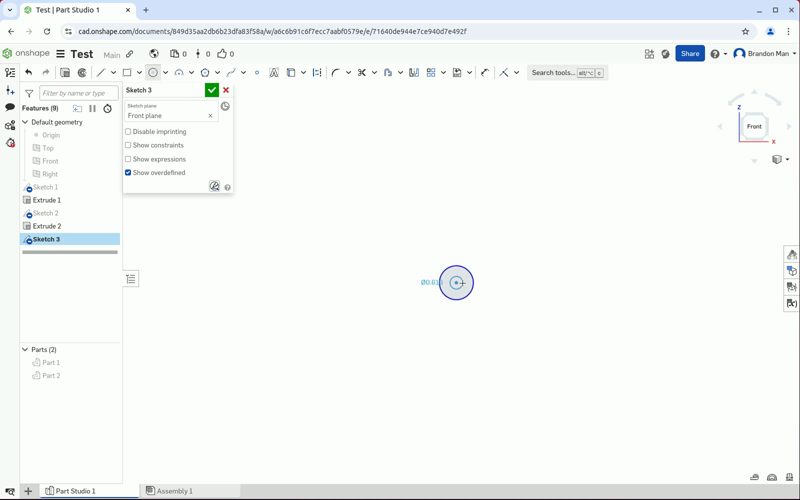
scroll(6)
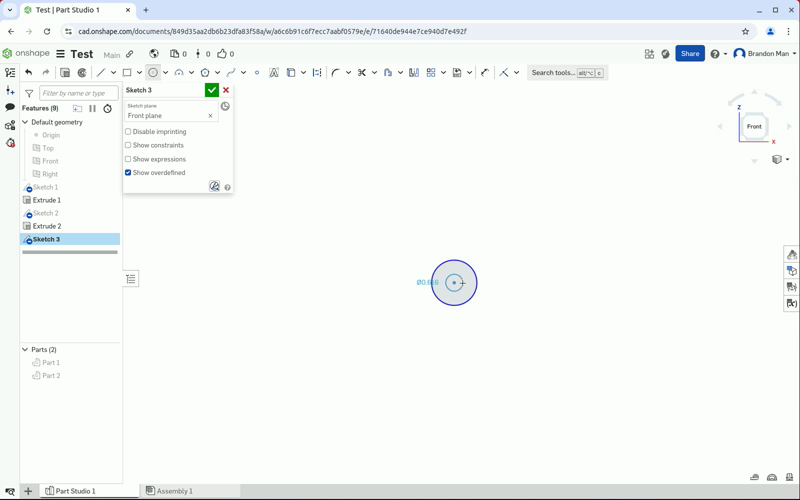
scroll(6)
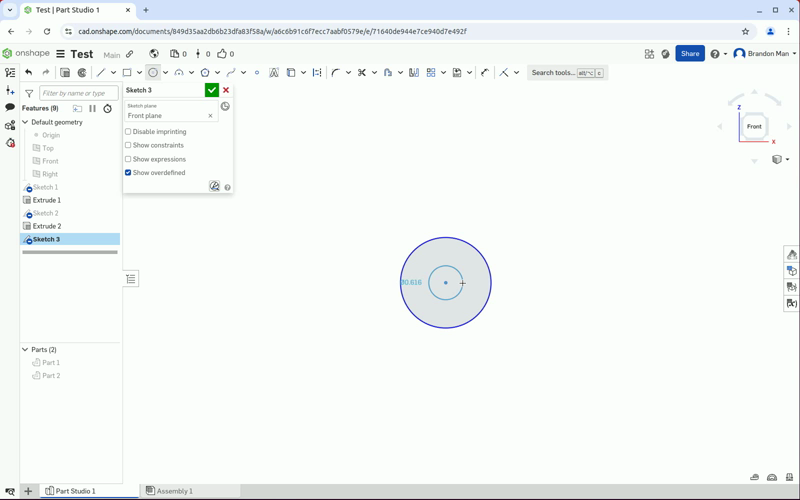
click(462, 282)
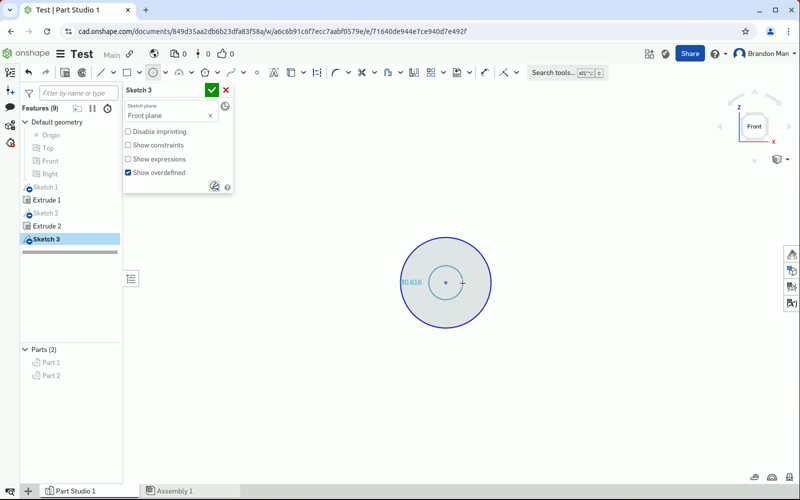
scroll(-6)
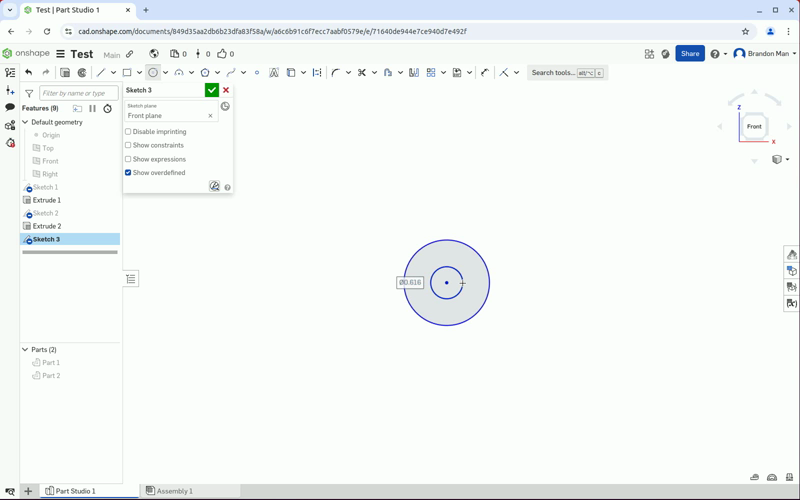
scroll(-6)
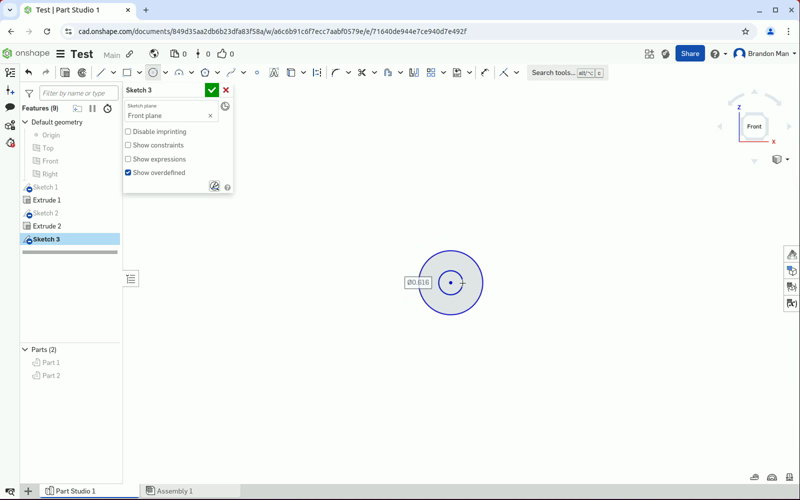
scroll(-6)
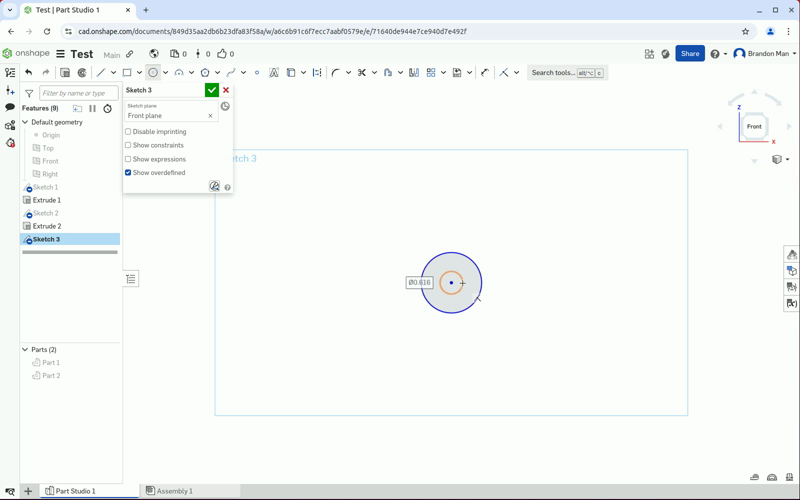
scroll(-6)
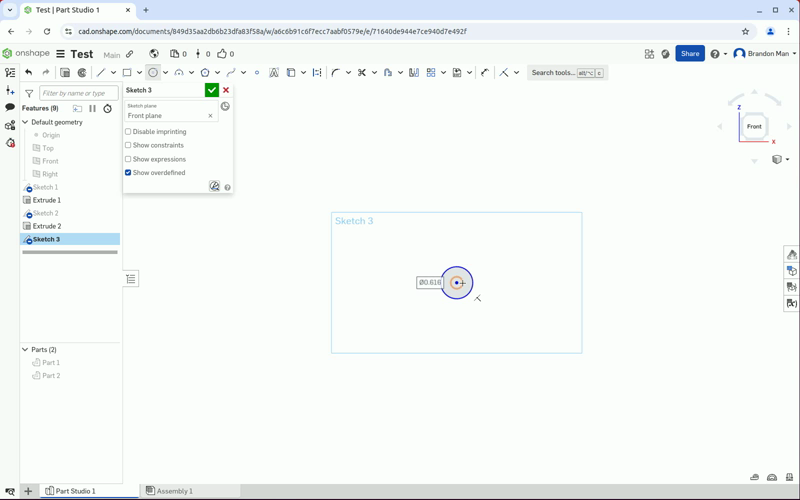
scroll(-6)
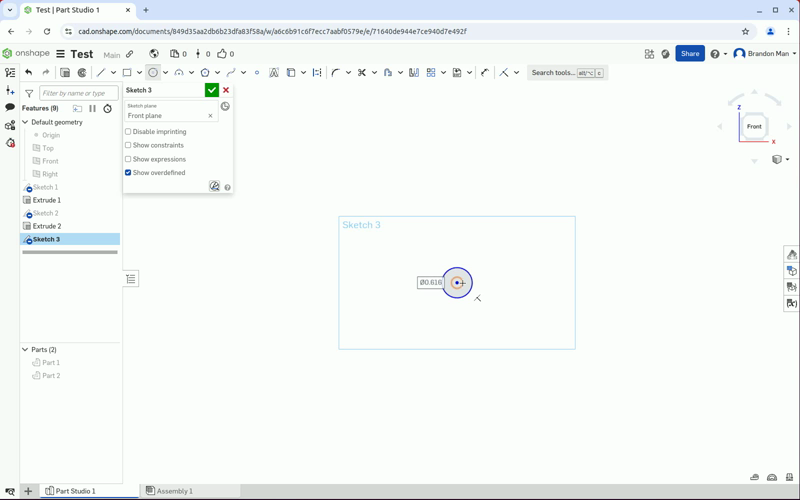
scroll(-6)
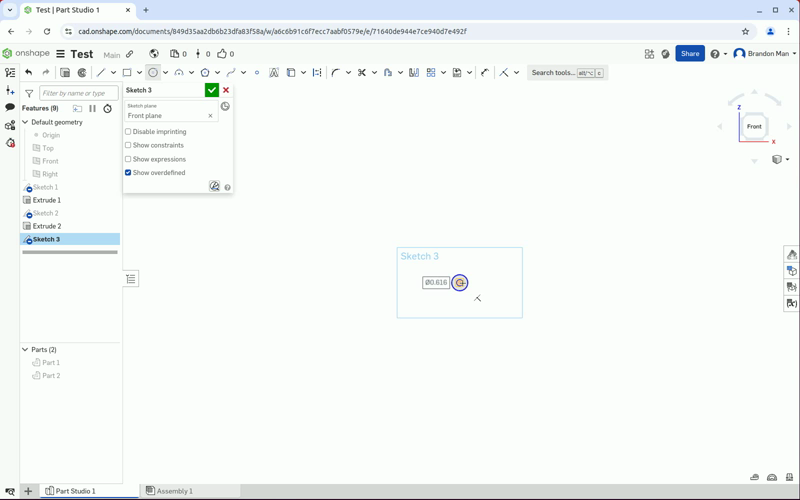
scroll(-6)
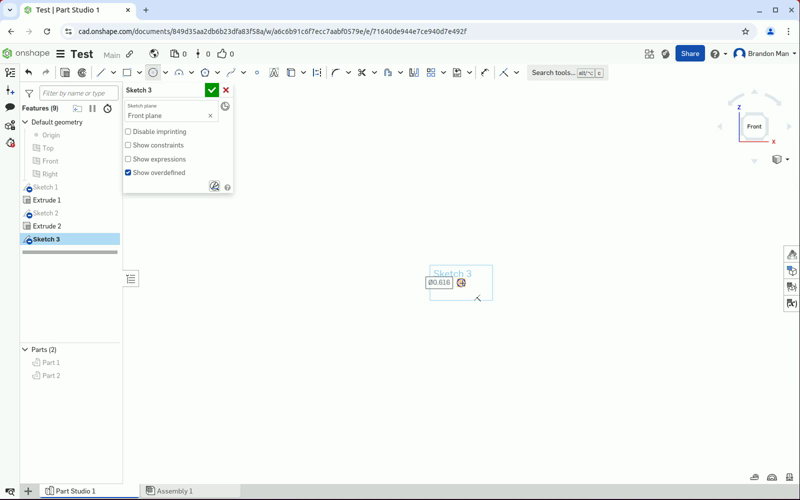
key(esc)
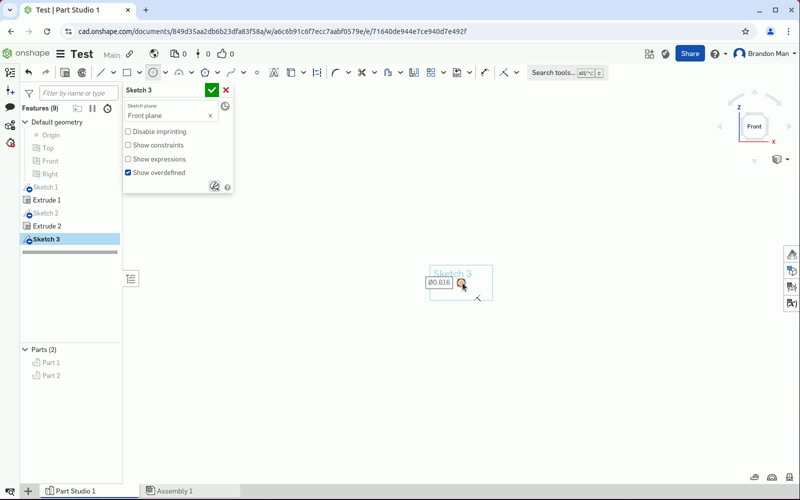
mouse_move(458, 283)
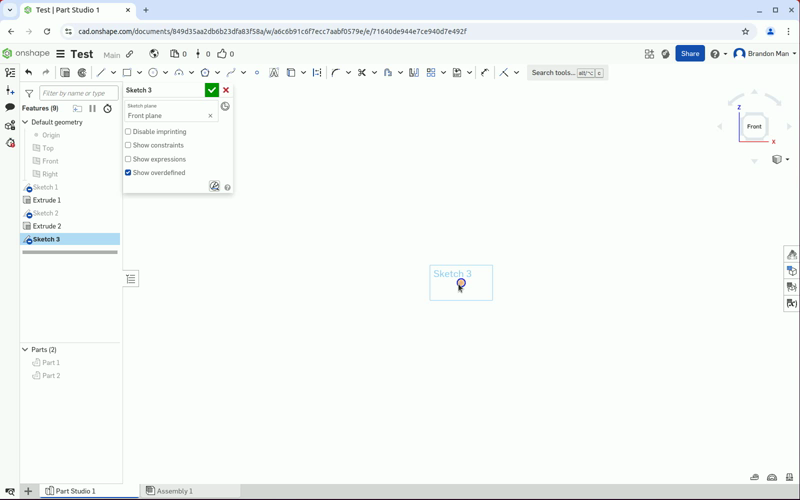
scroll(6)
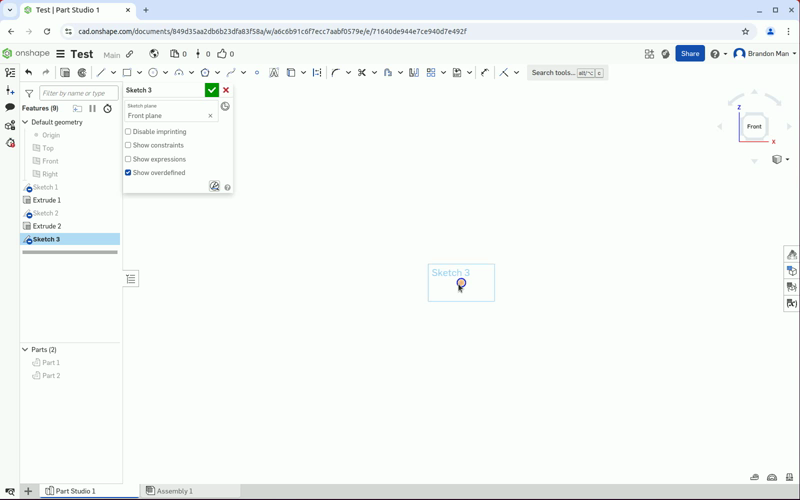
scroll(6)
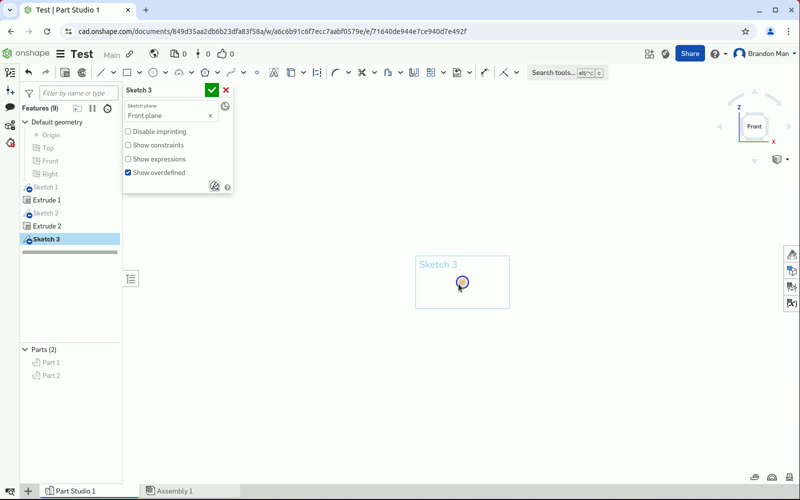
scroll(6)
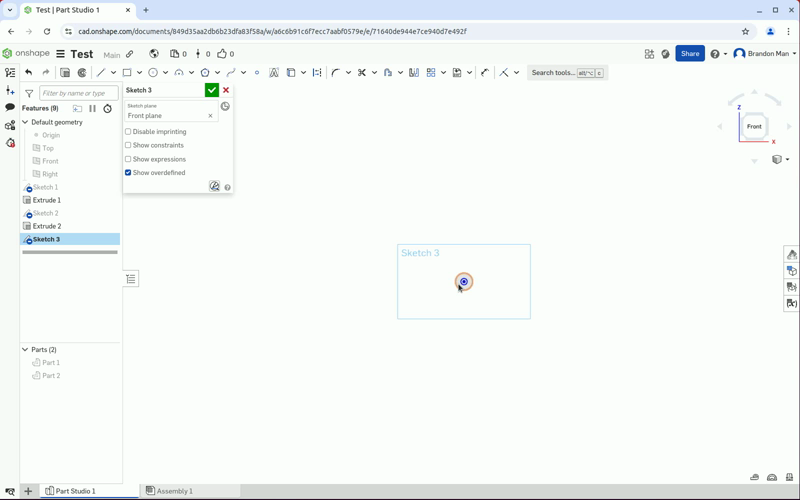
scroll(6)
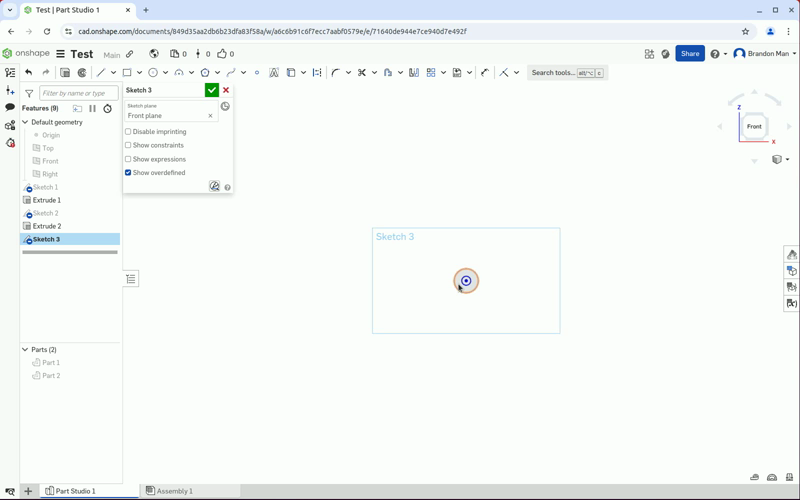
scroll(6)
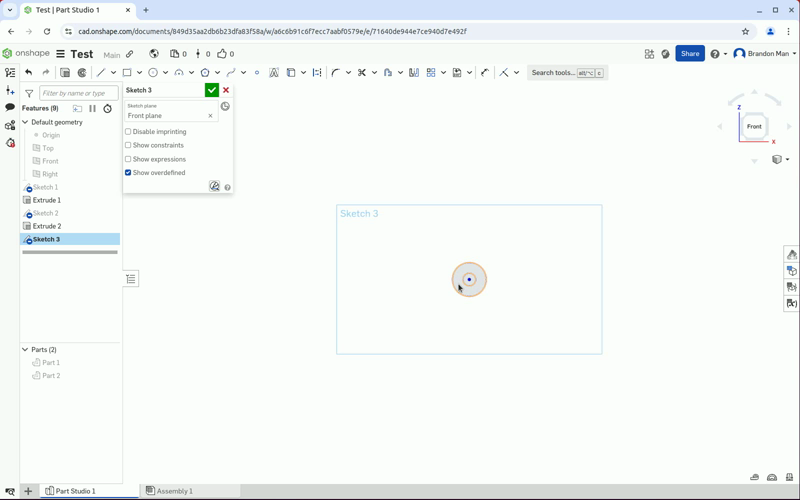
scroll(6)
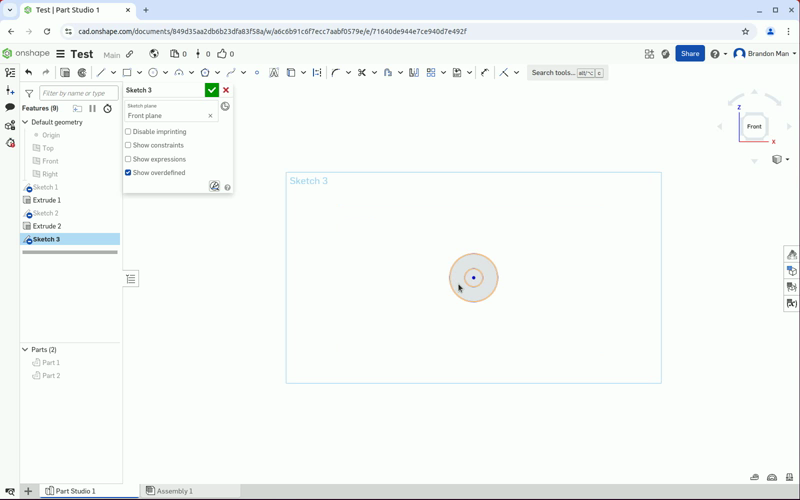
scroll(6)
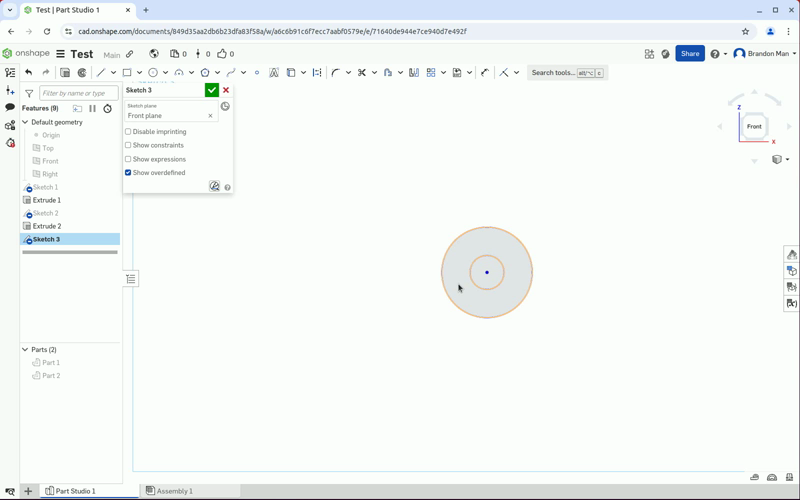
click(458, 283)
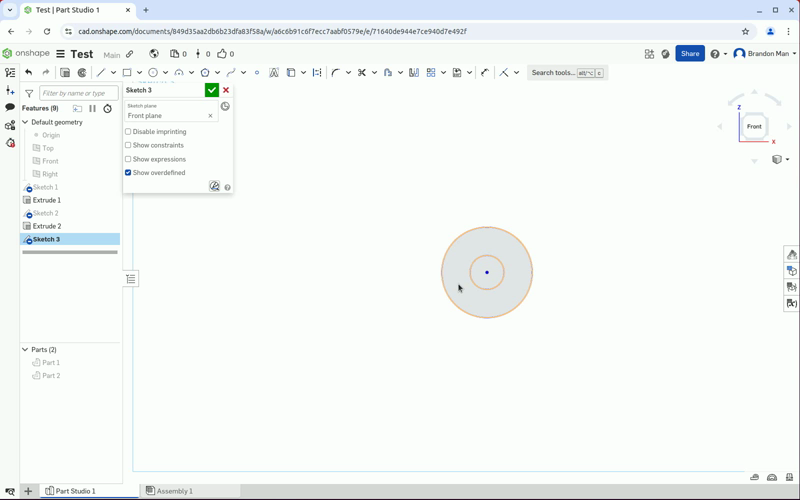
scroll(-6)
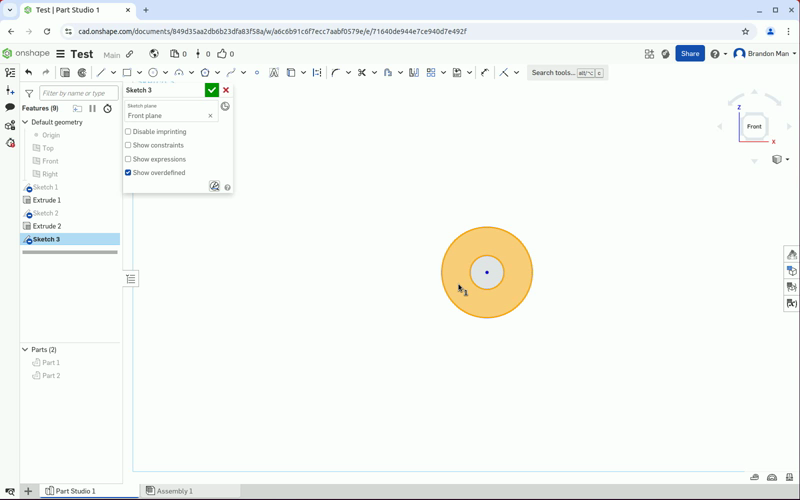
scroll(-6)
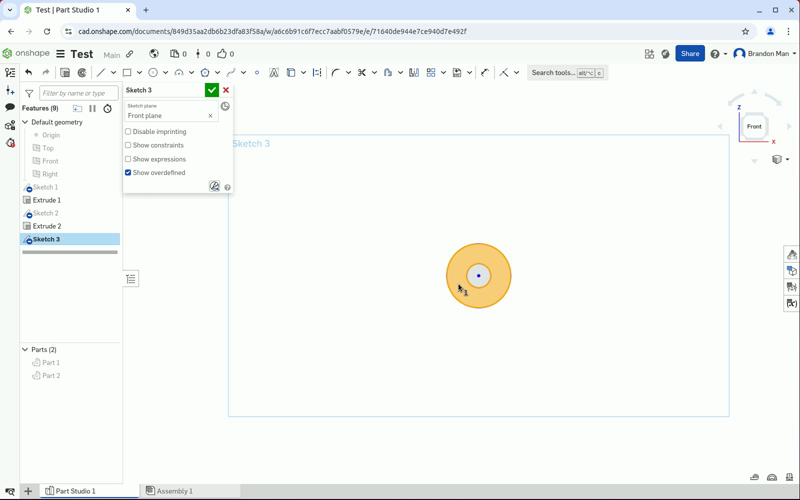
scroll(-6)
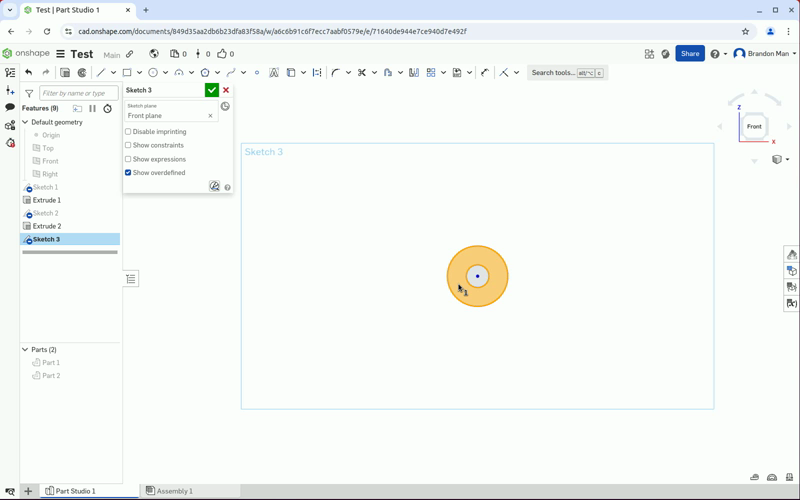
scroll(-6)
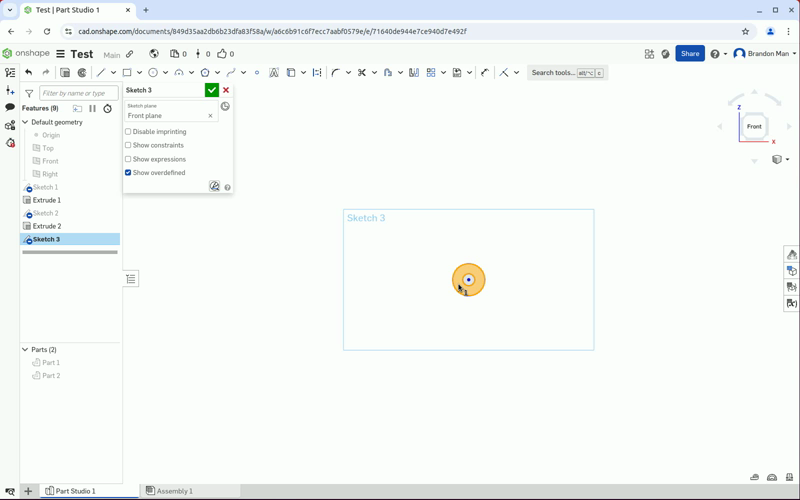
scroll(-6)
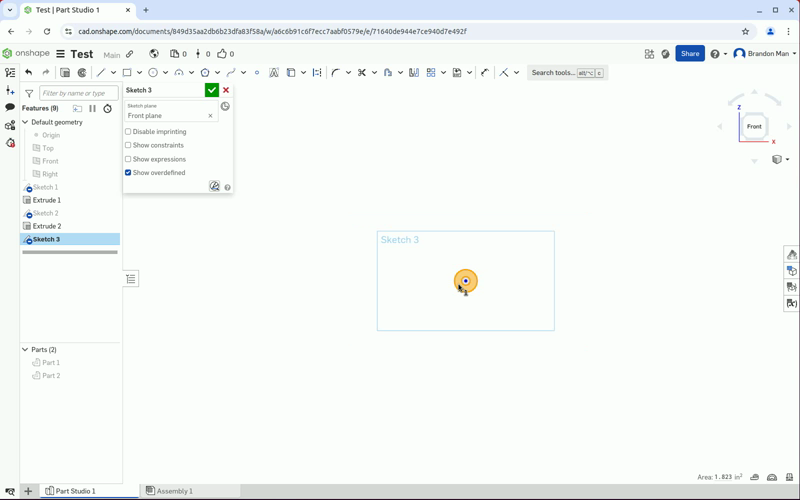
scroll(-6)
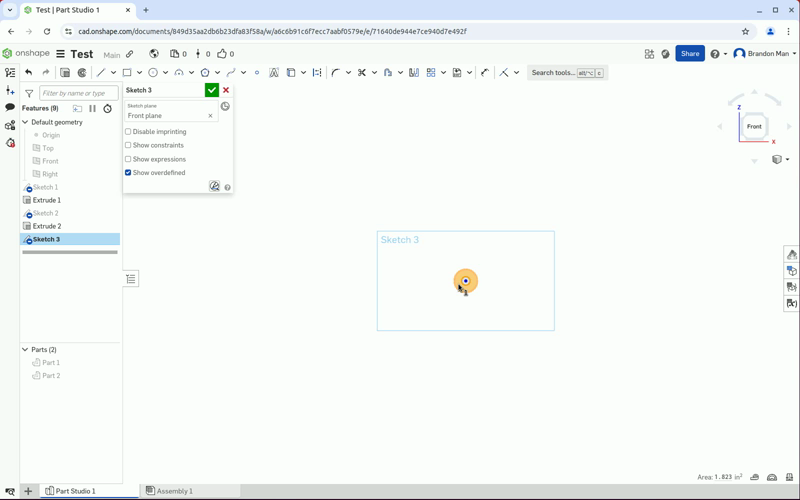
scroll(-6)
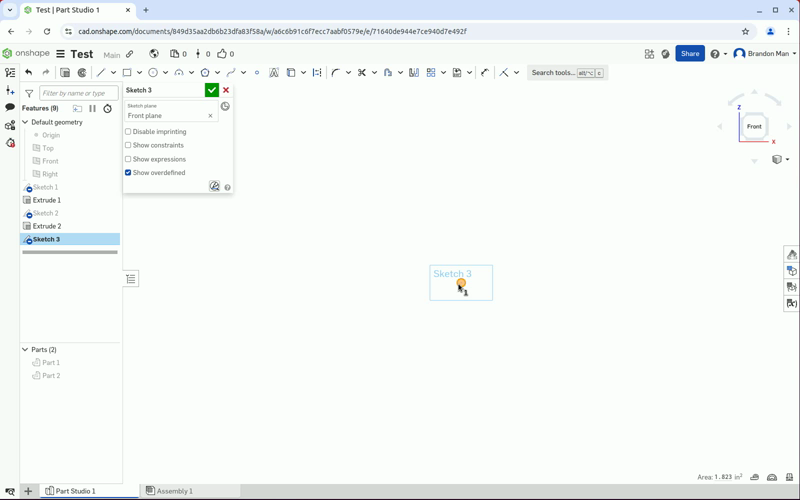
mouse_move(73, 352)
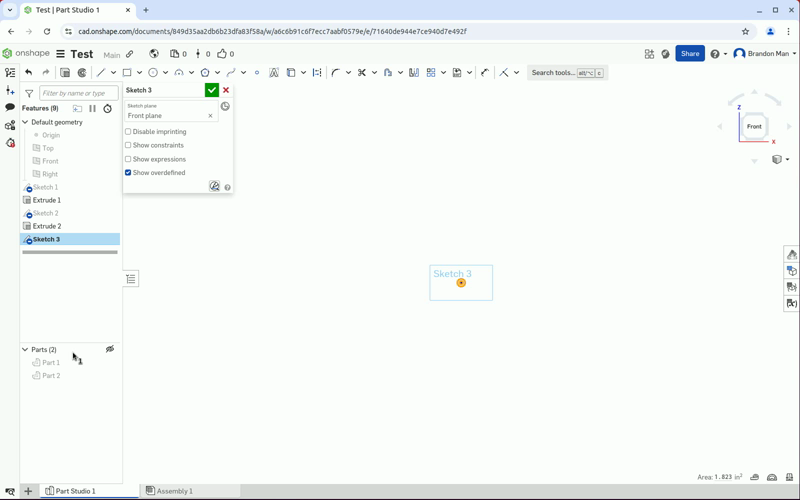
key(shift+y)
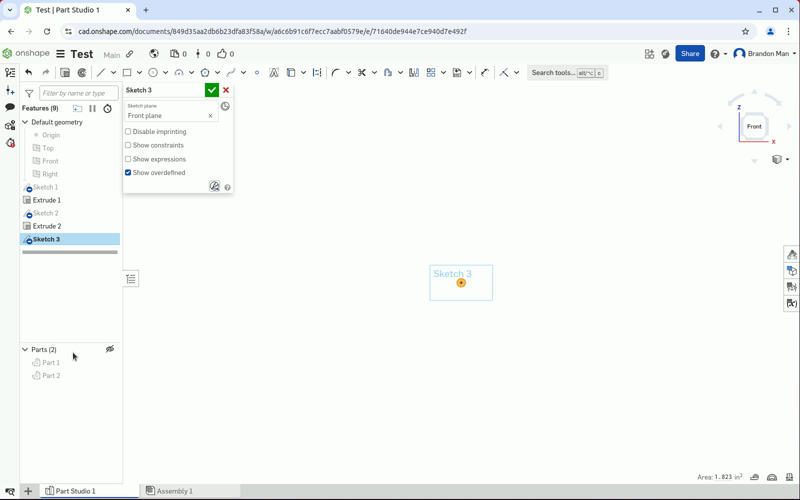
key(shift+e)
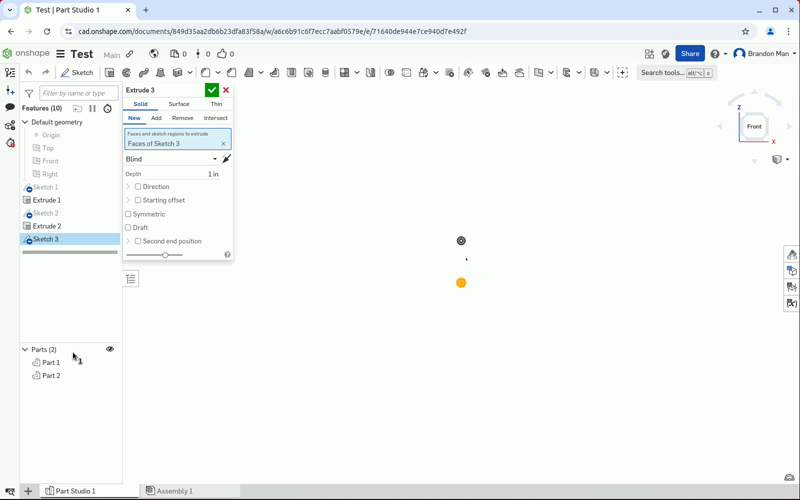
mouse_move(143, 106)
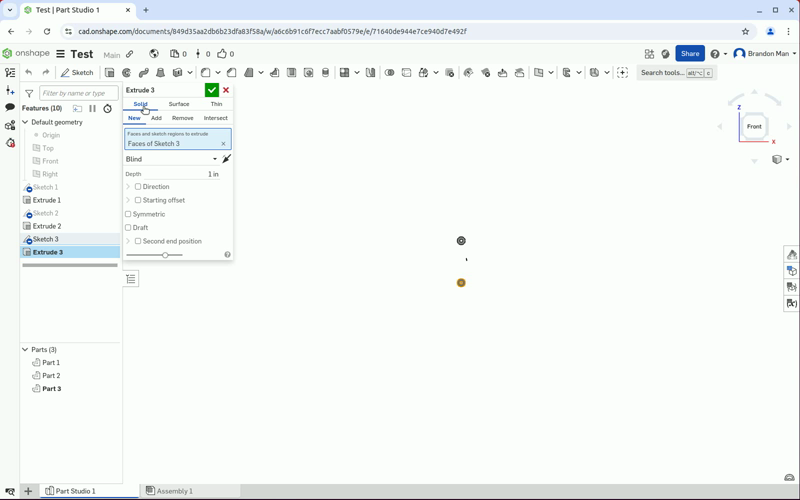
click(143, 106)
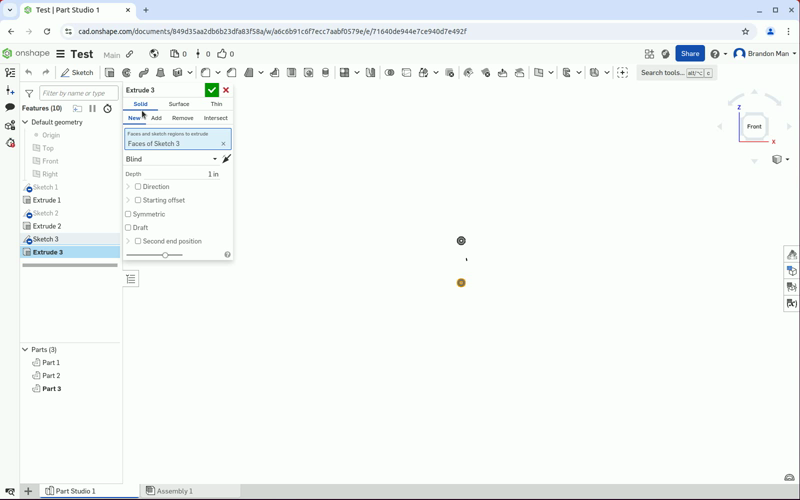
mouse_move(137, 120)
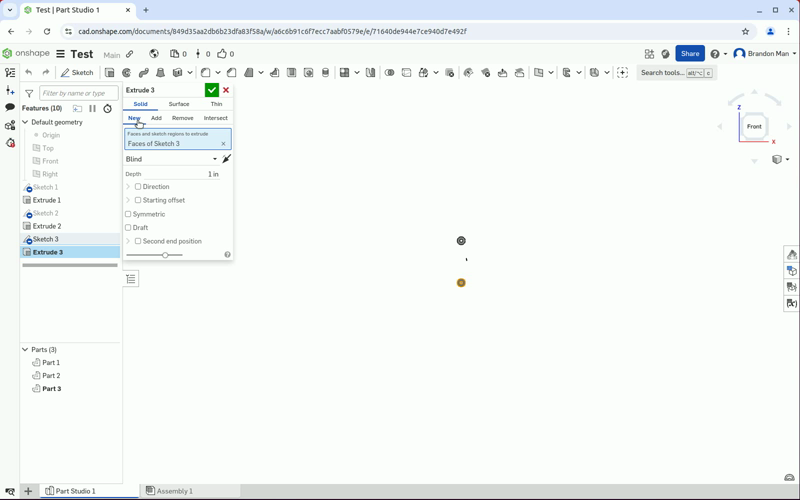
click(137, 120)
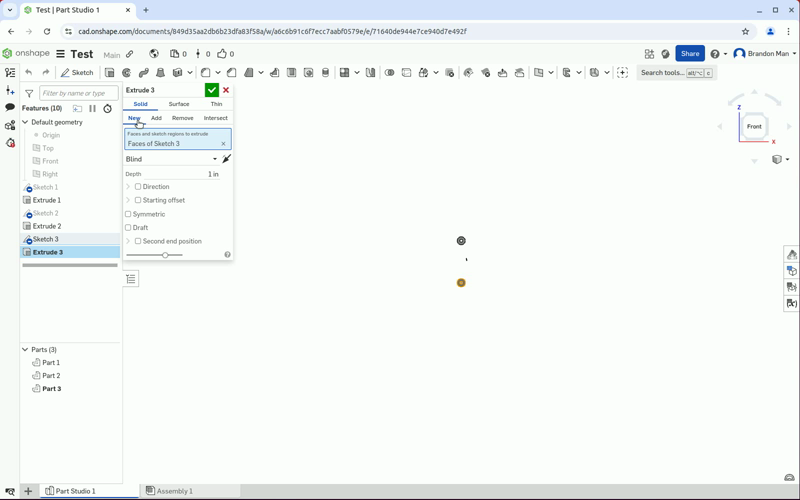
key(tab, 4)
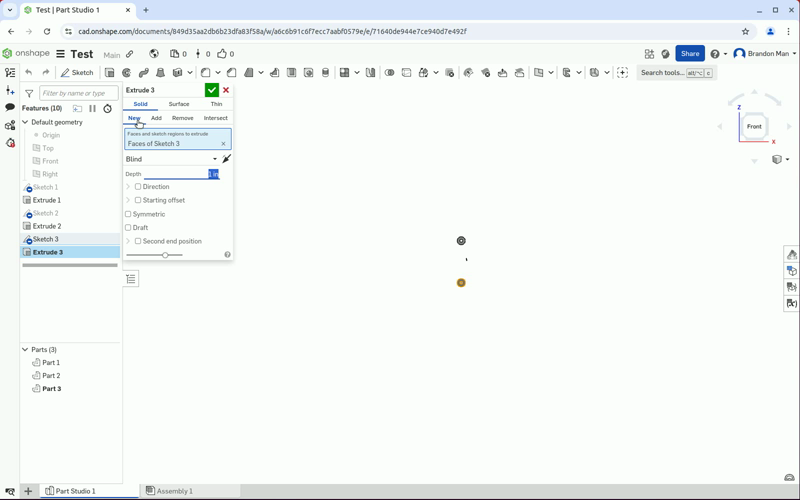
text(23.108)
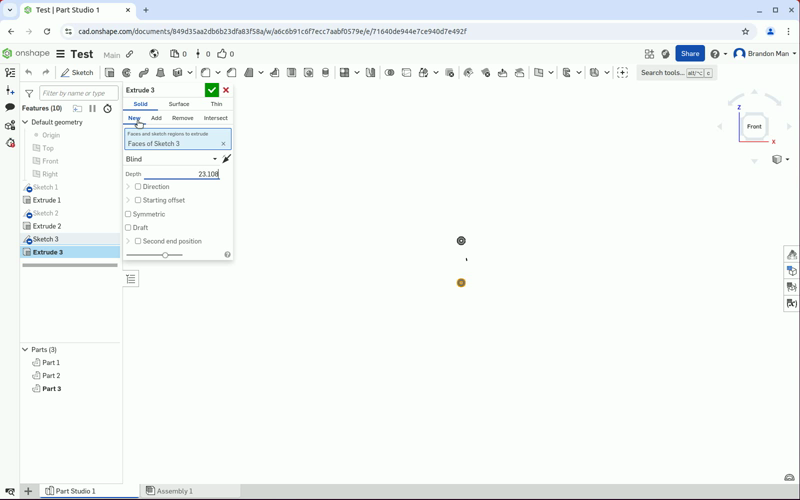
key(enter)
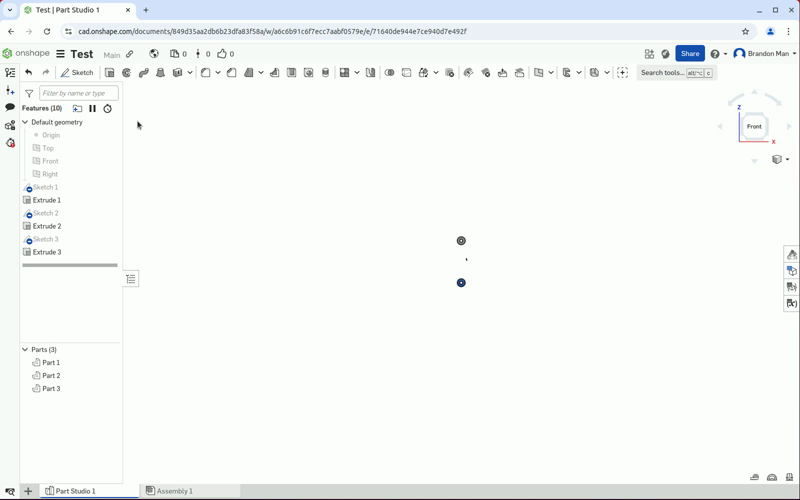
key(shift+h)
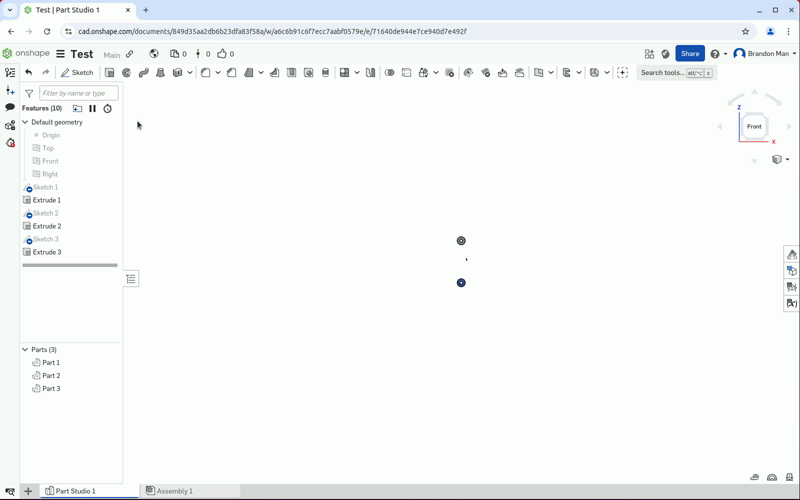
key(shift+h)
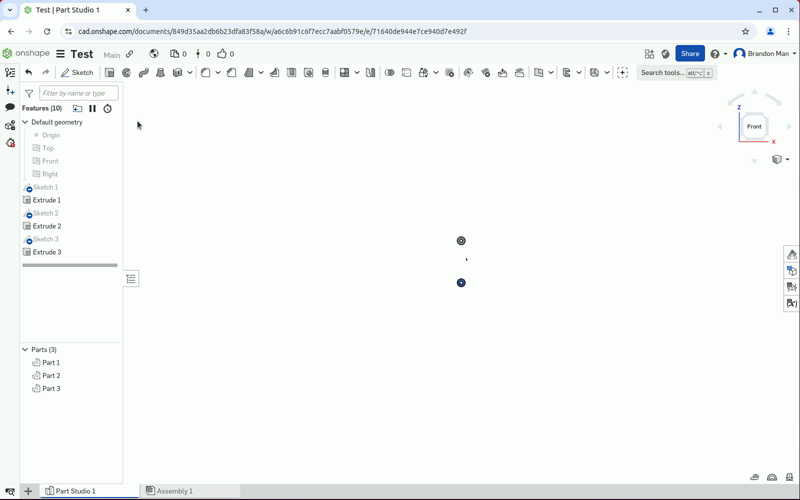
mouse_move(73, 189)
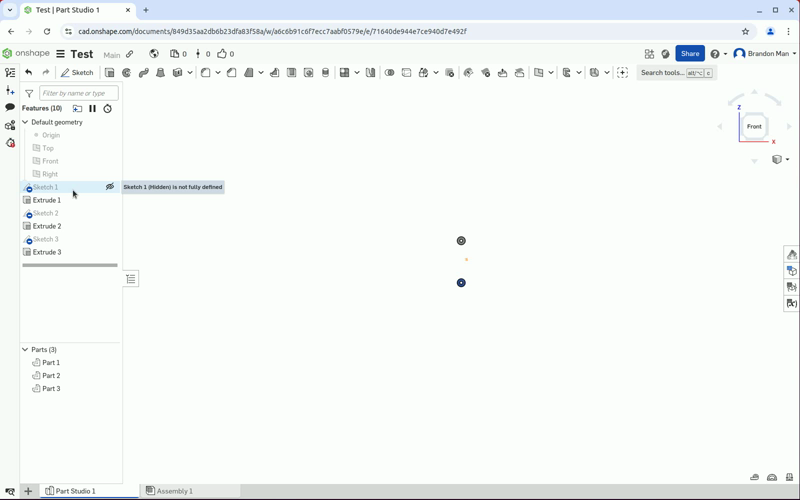
click(73, 189)
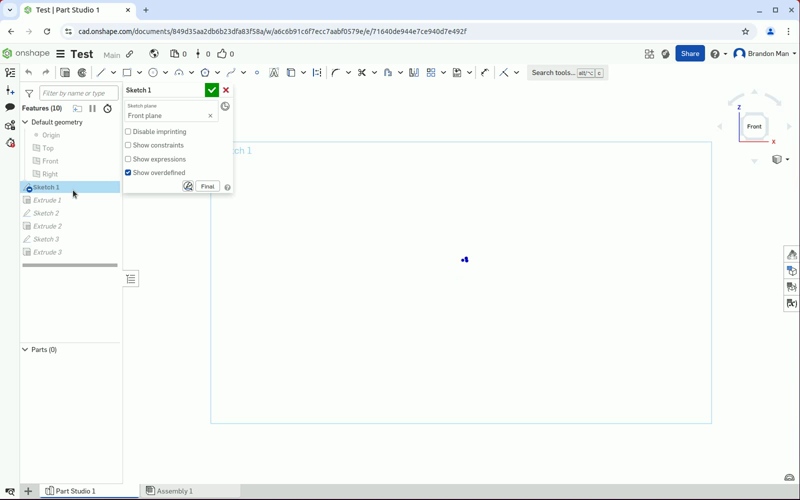
mouse_move(229, 92)
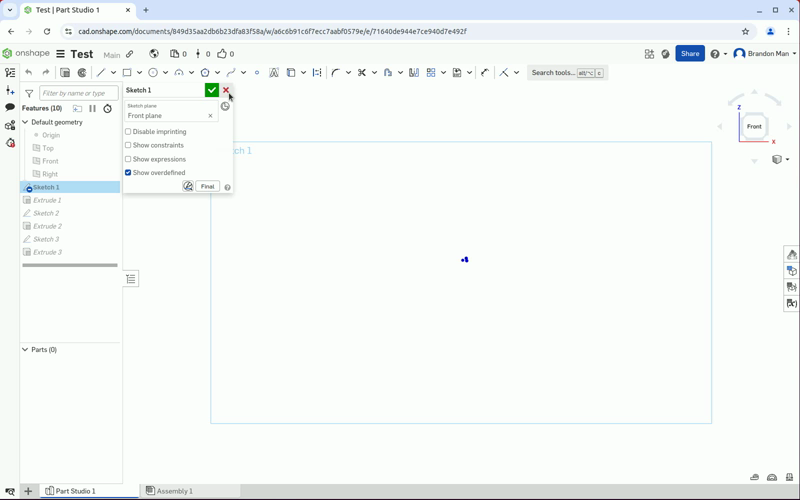
click(229, 92)
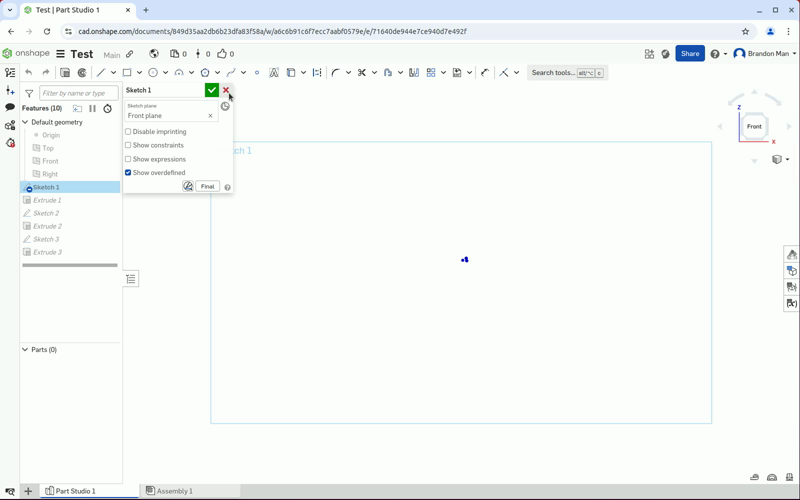
key(shift+s)
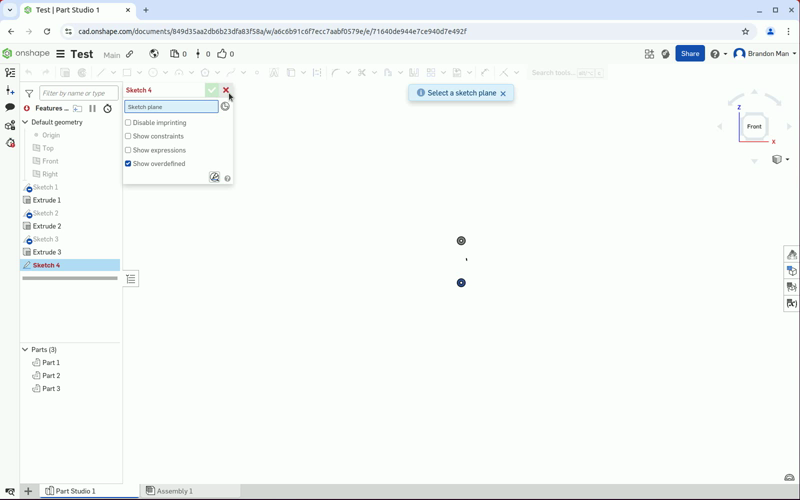
mouse_move(73, 163)
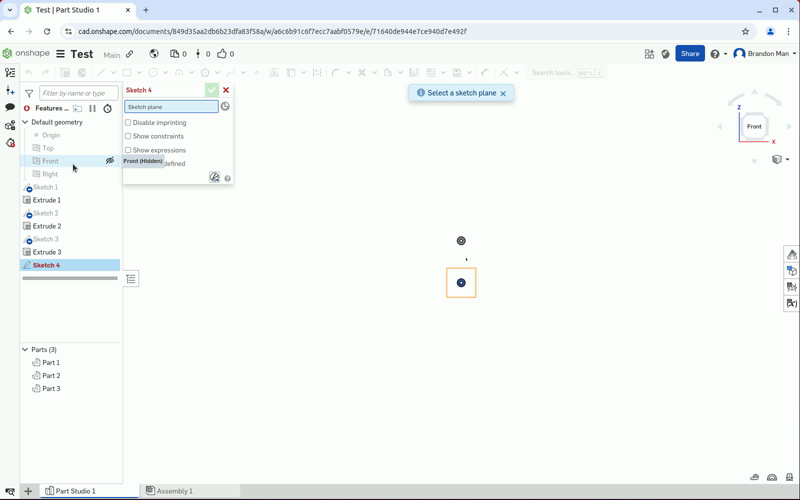
click(73, 163)
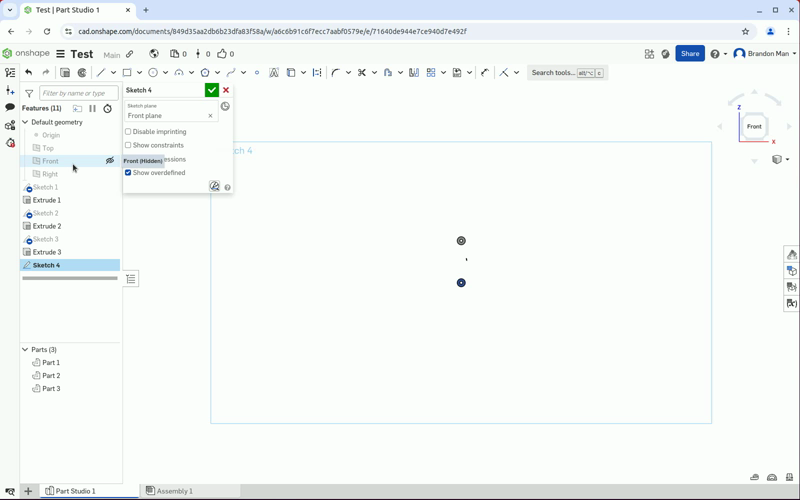
mouse_move(73, 352)
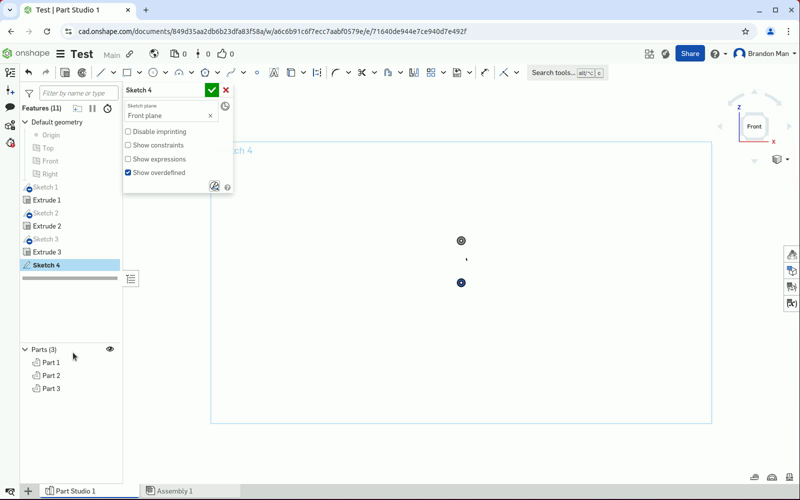
key(y)
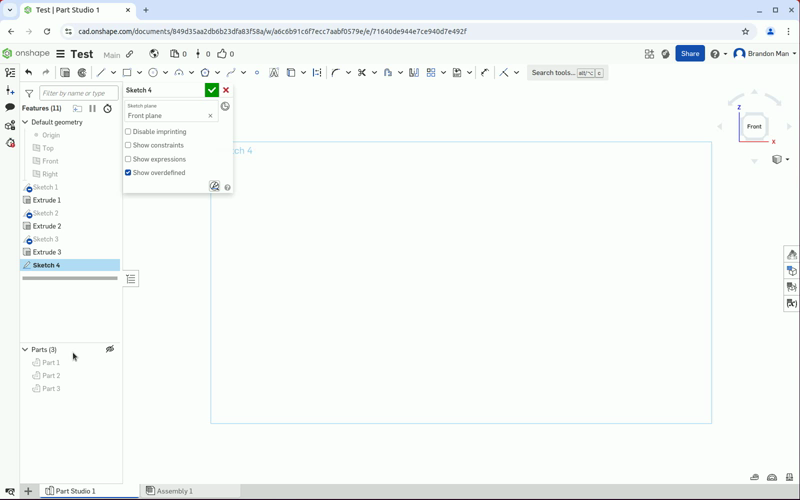
key(c)
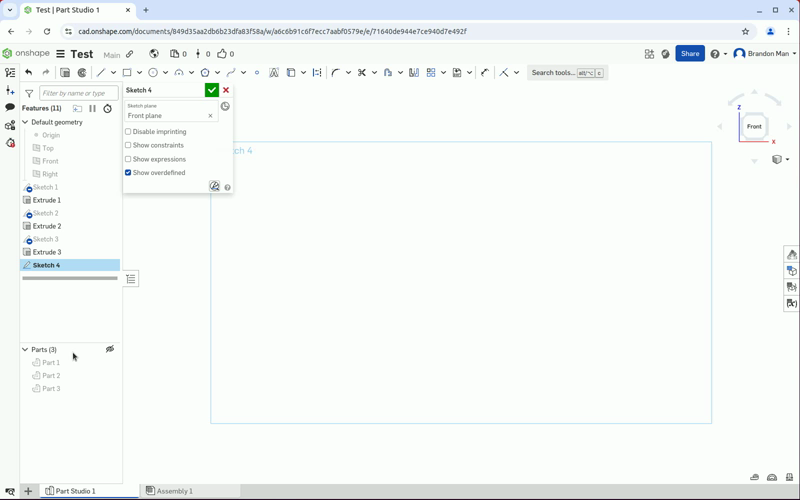
key_down(shift)
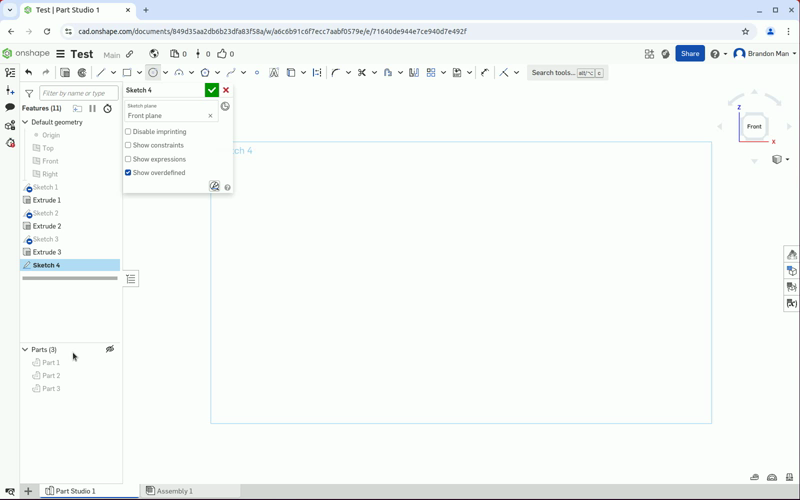
mouse_move(478, 282)
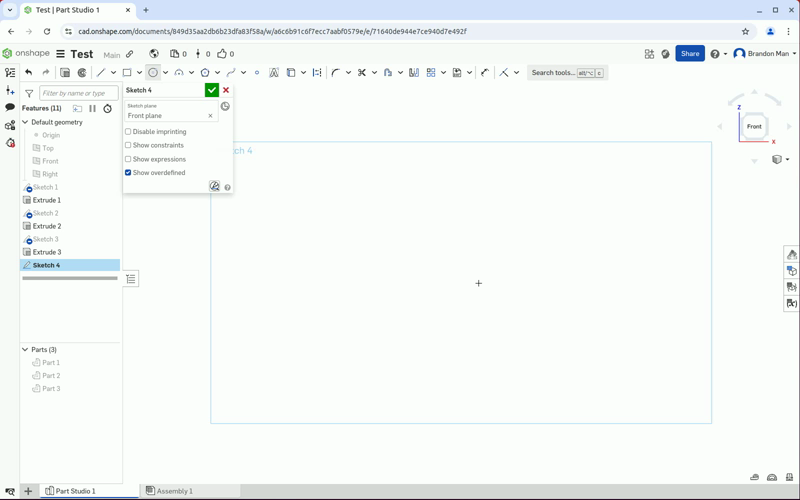
click(478, 282)
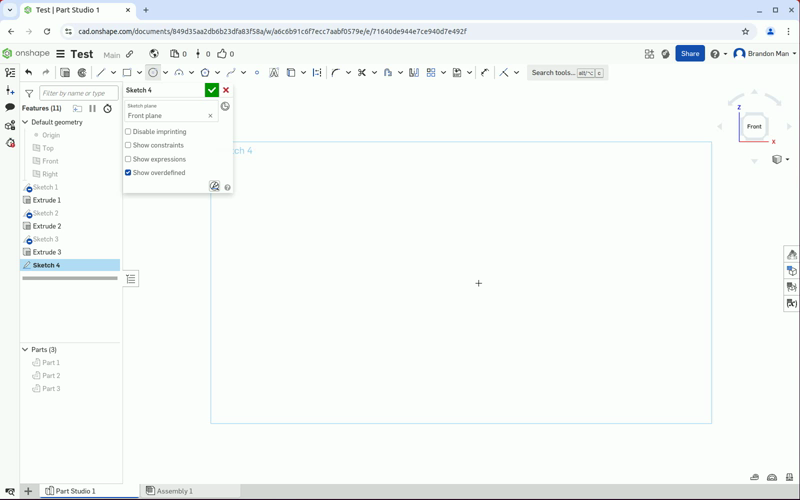
key_up(shift)
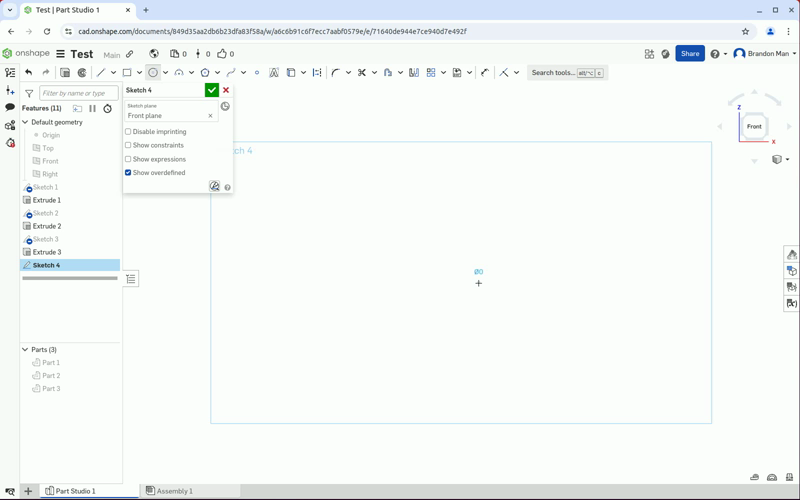
mouse_move(482, 282)
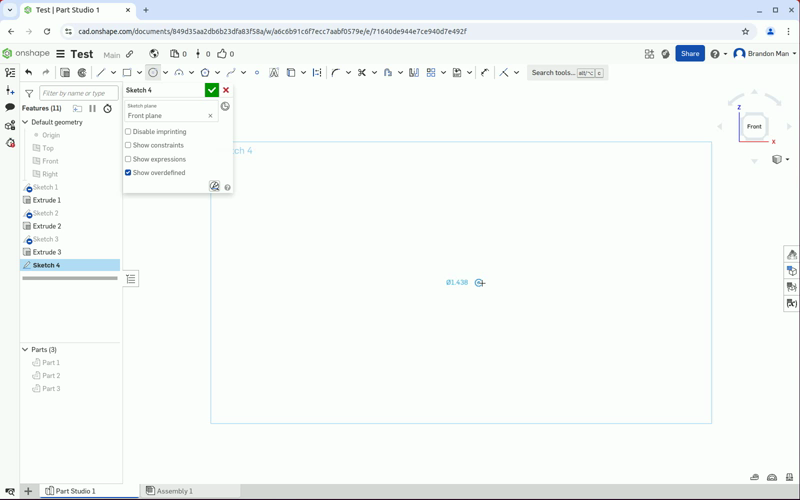
click(482, 282)
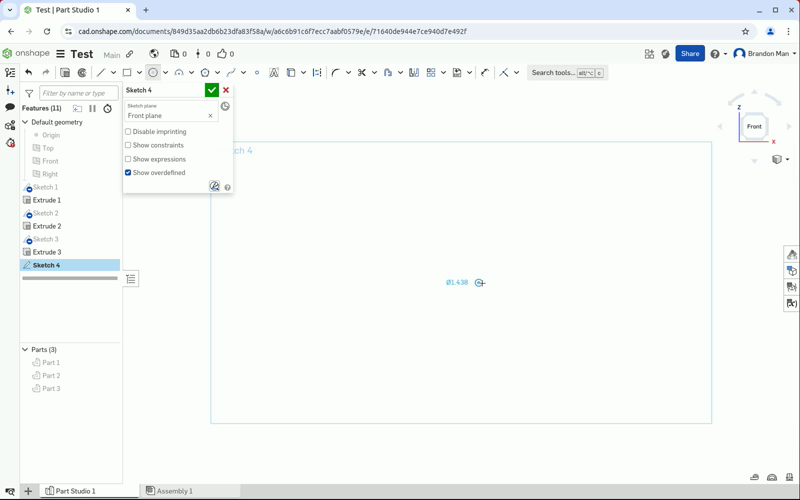
key(esc)
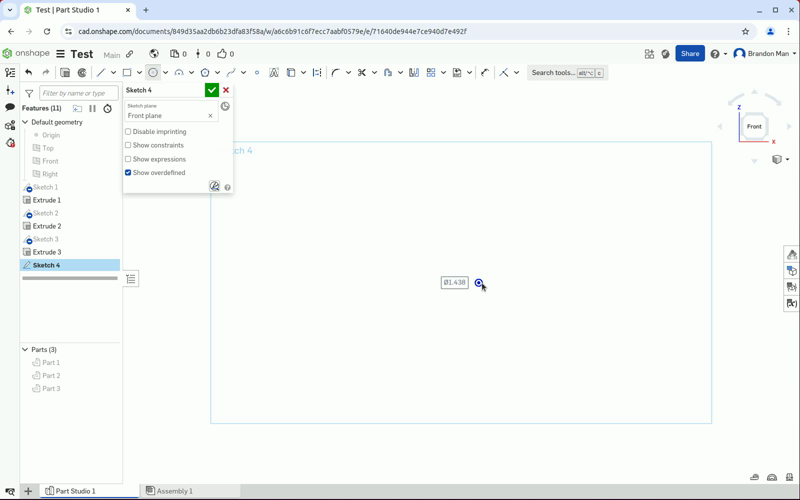
key(c)
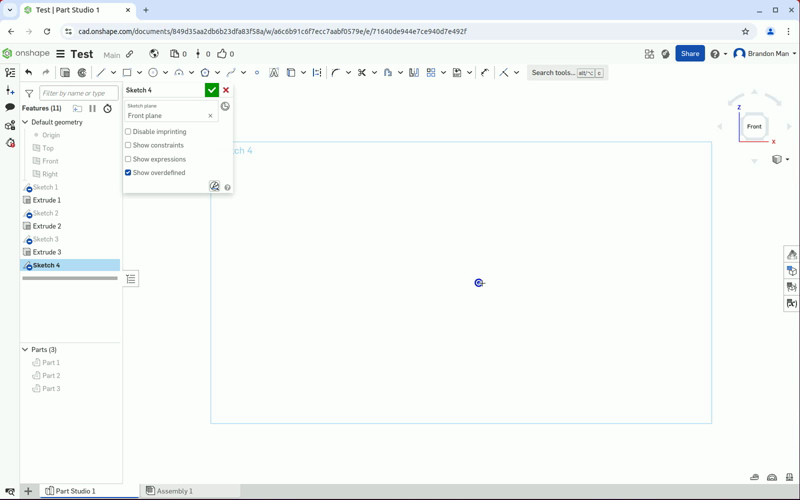
key_down(shift)
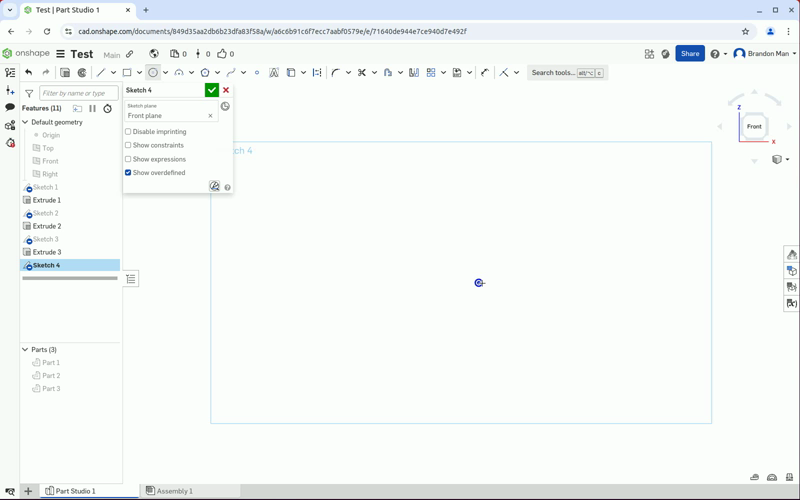
mouse_move(478, 282)
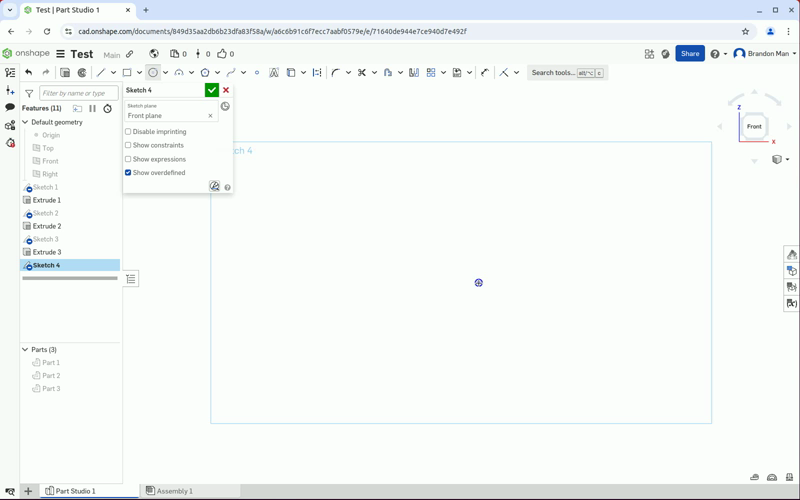
scroll(6)
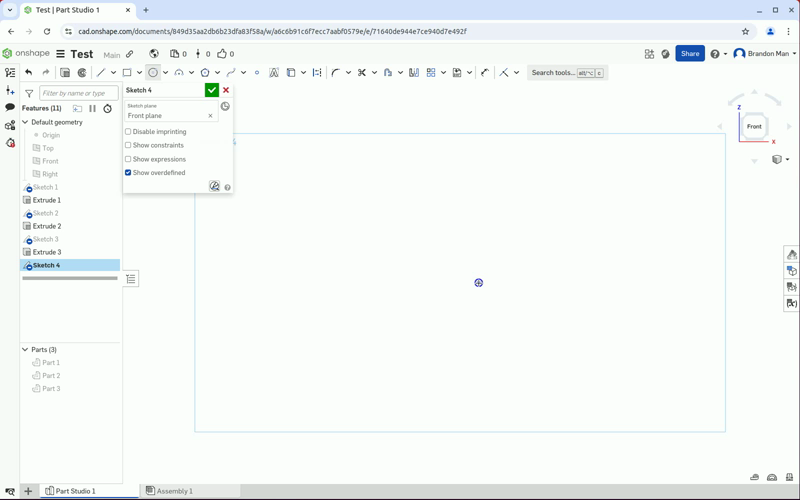
scroll(6)
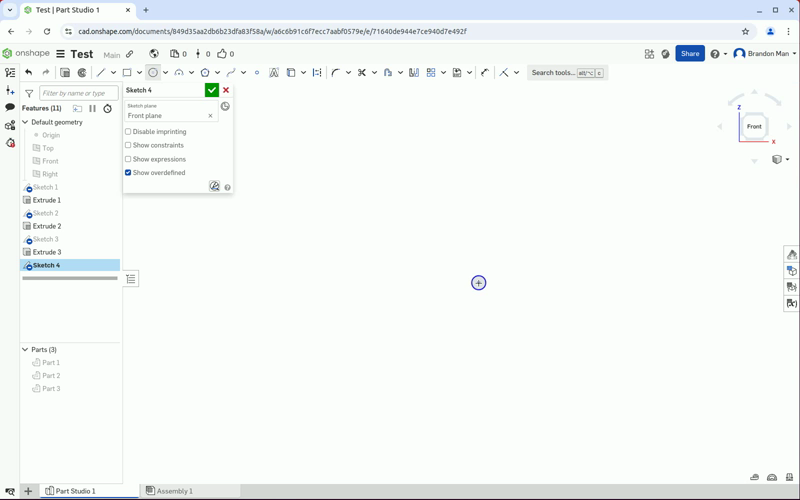
scroll(6)
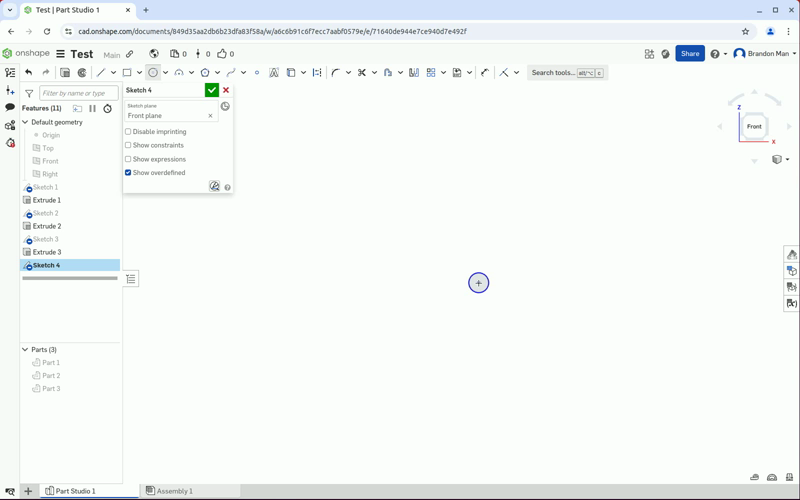
scroll(6)
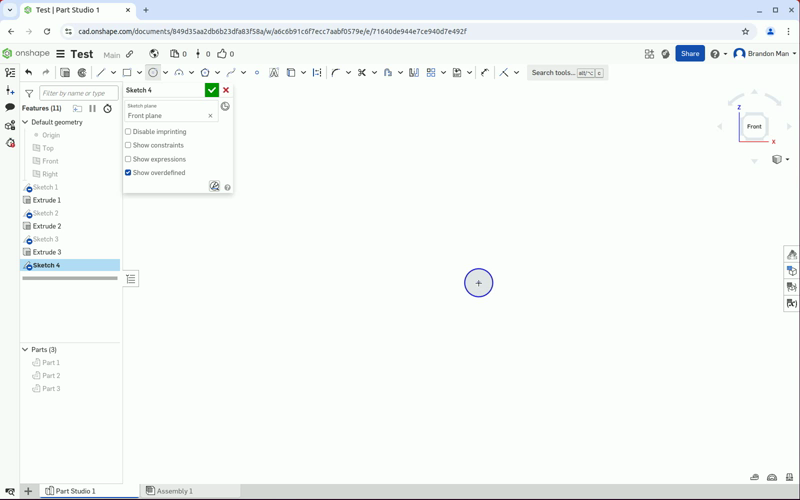
scroll(6)
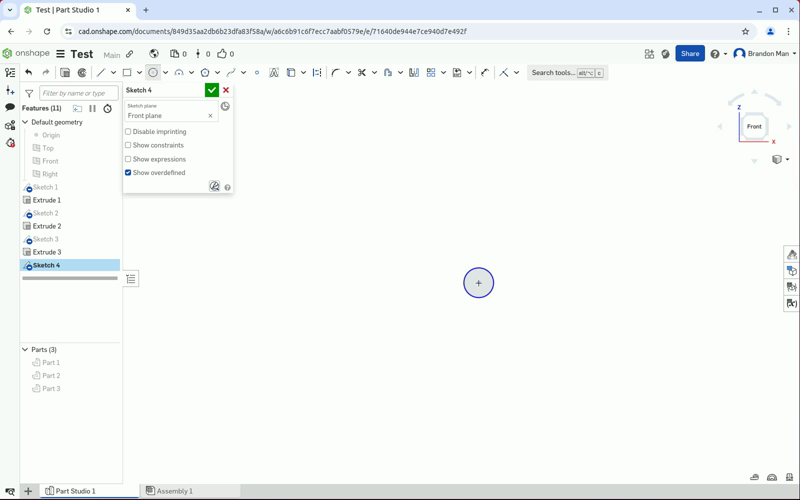
scroll(6)
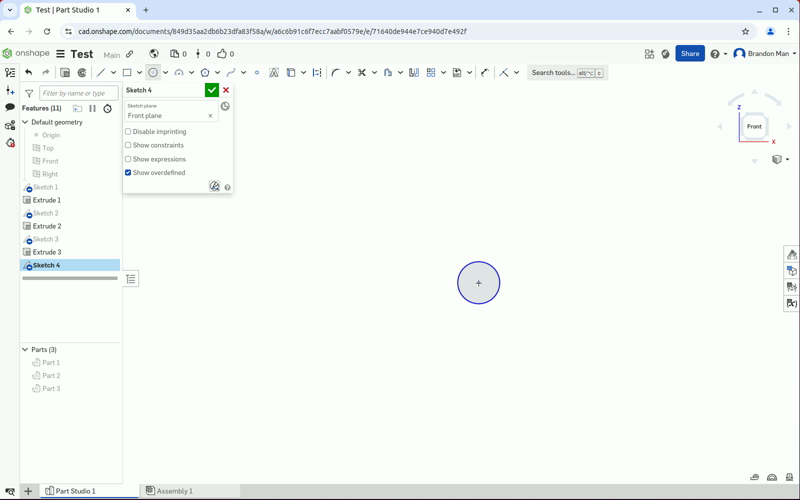
scroll(6)
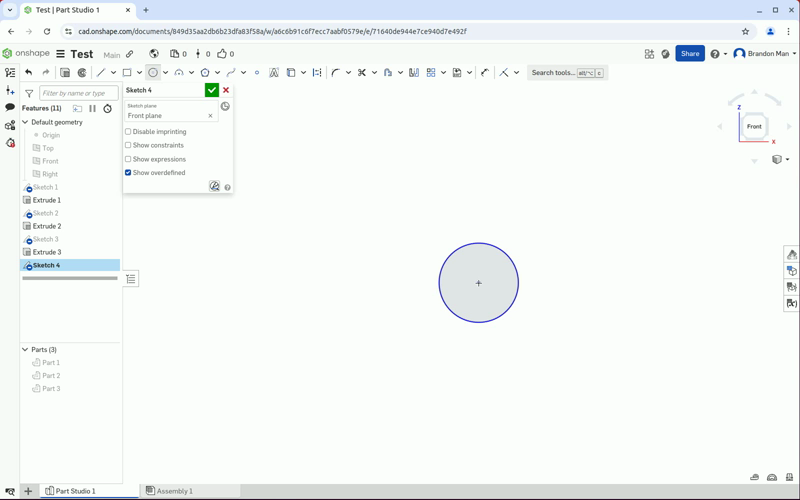
click(478, 282)
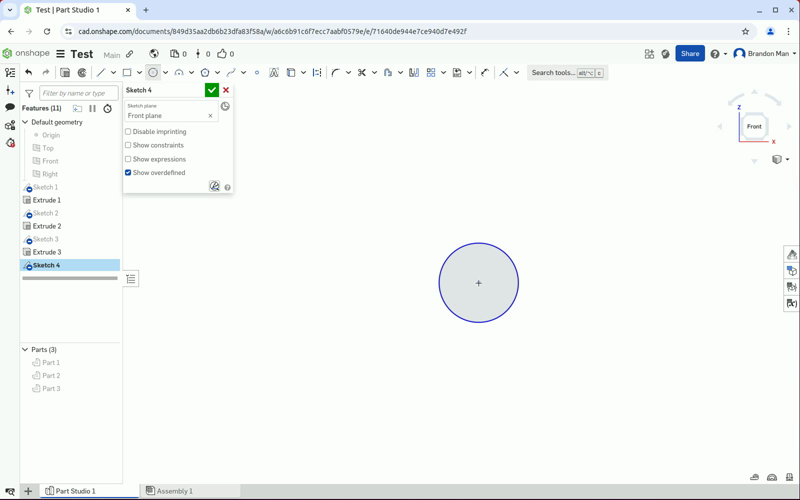
scroll(-6)
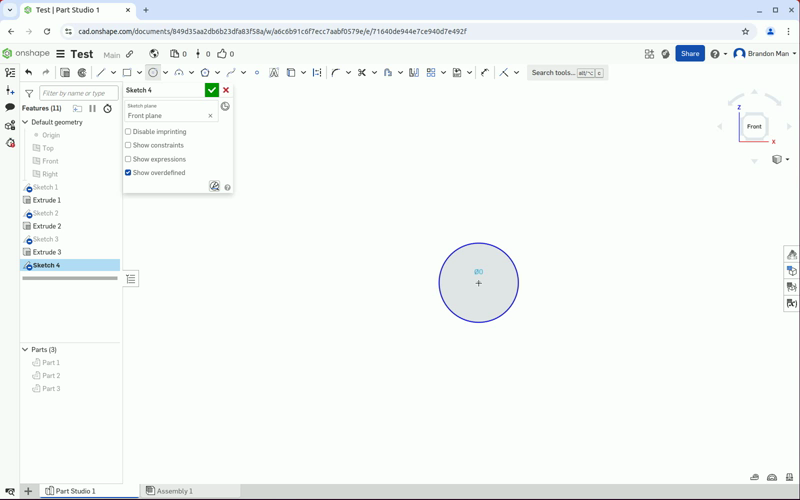
scroll(-6)
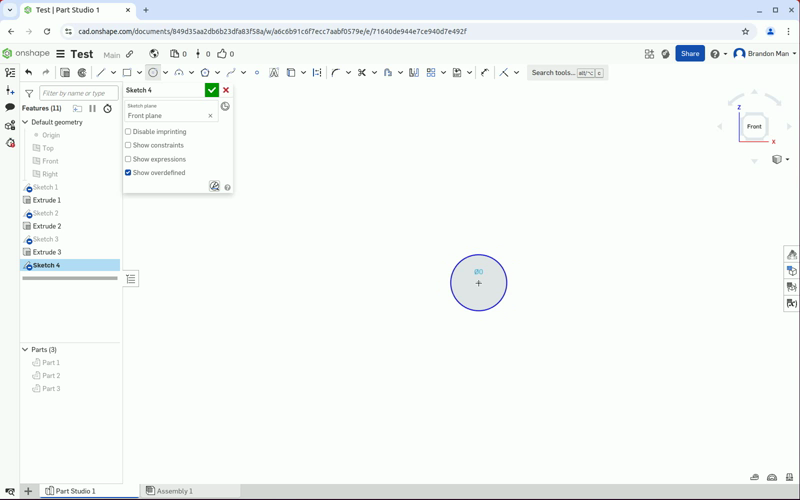
scroll(-6)
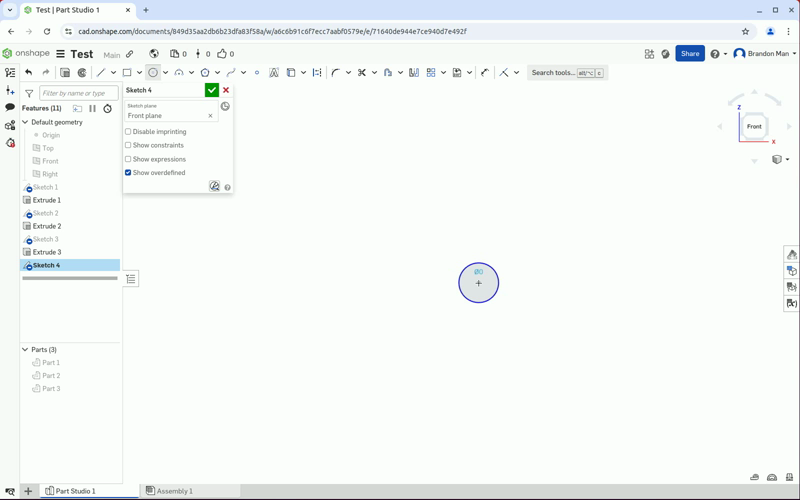
scroll(-6)
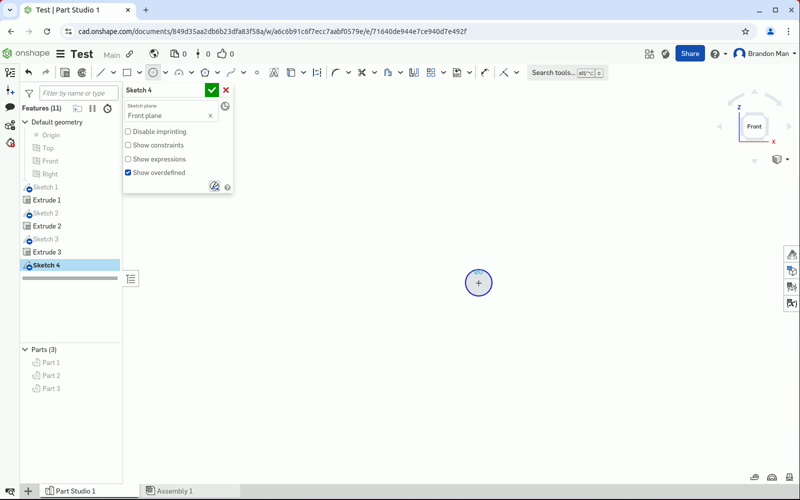
scroll(-6)
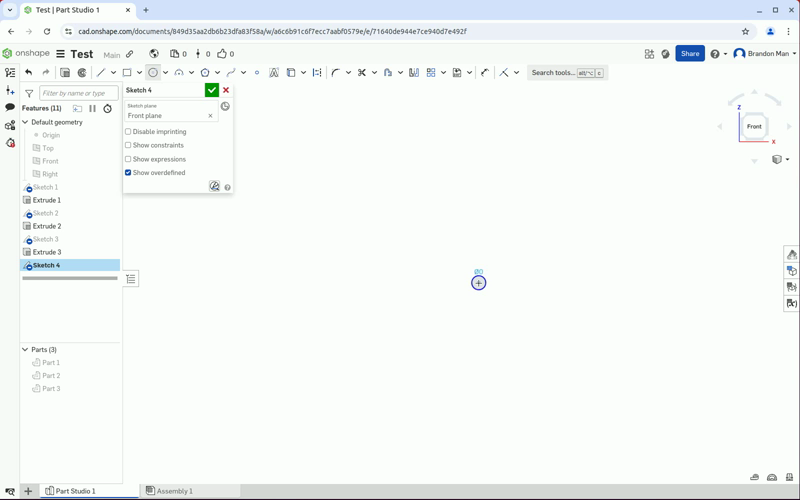
scroll(-6)
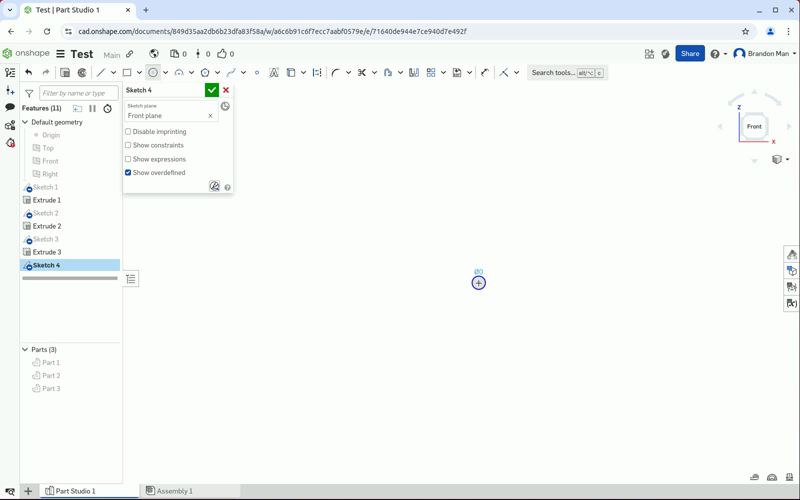
scroll(-6)
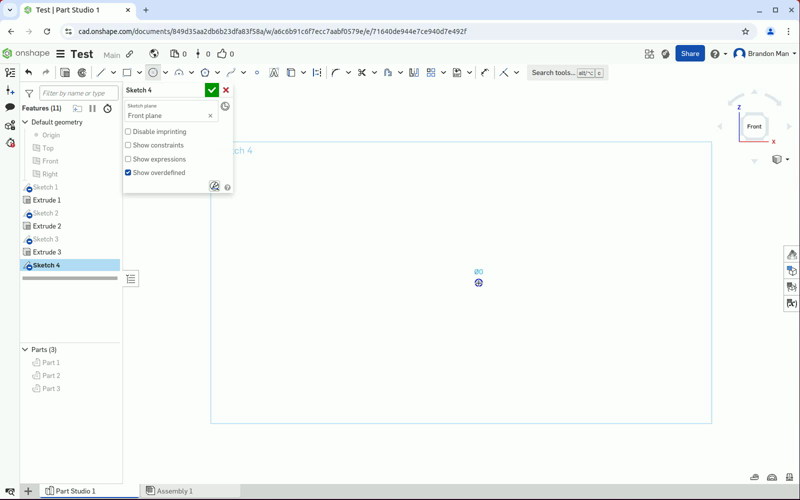
key_up(shift)
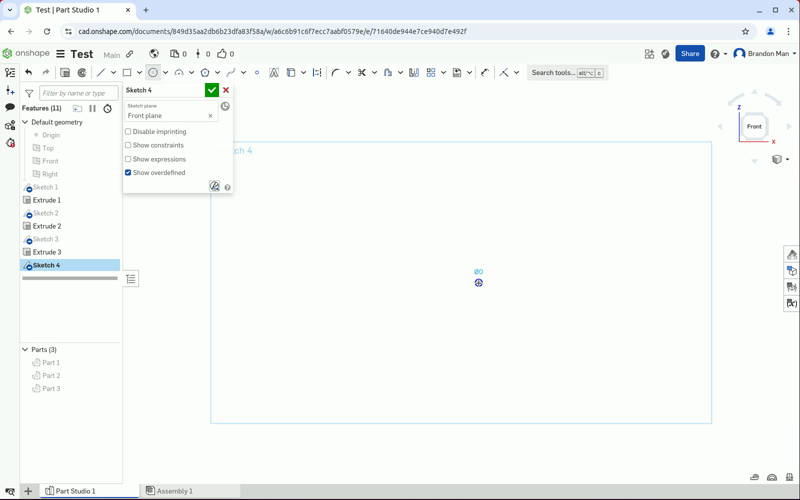
mouse_move(480, 282)
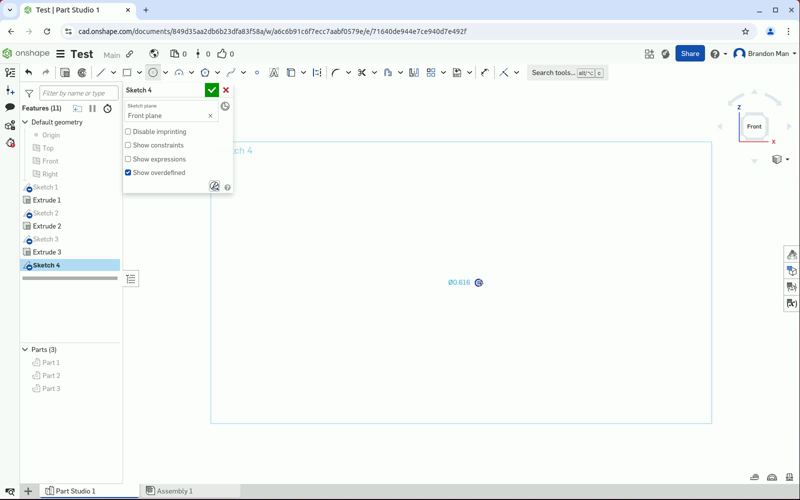
scroll(6)
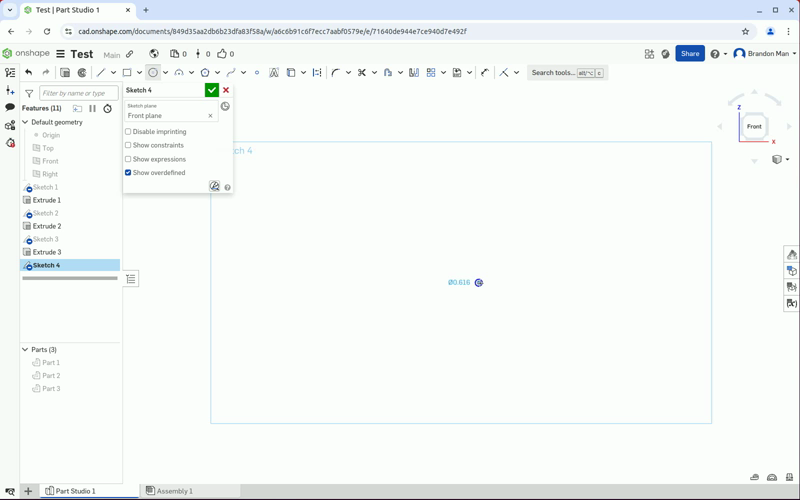
scroll(6)
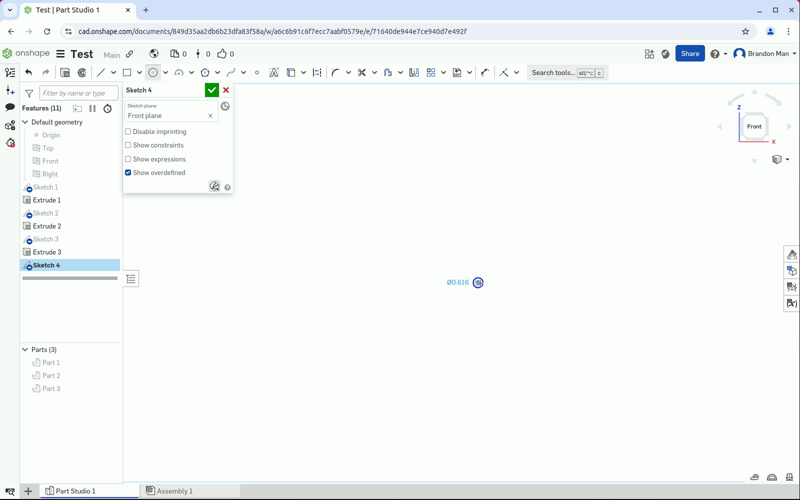
scroll(6)
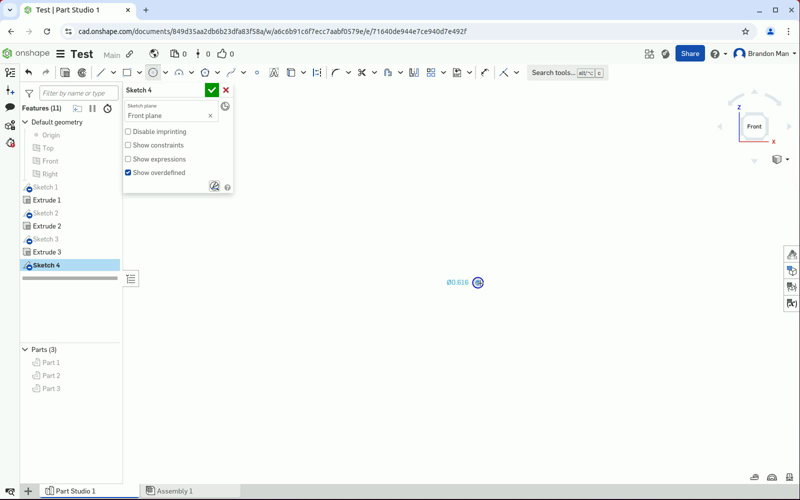
scroll(6)
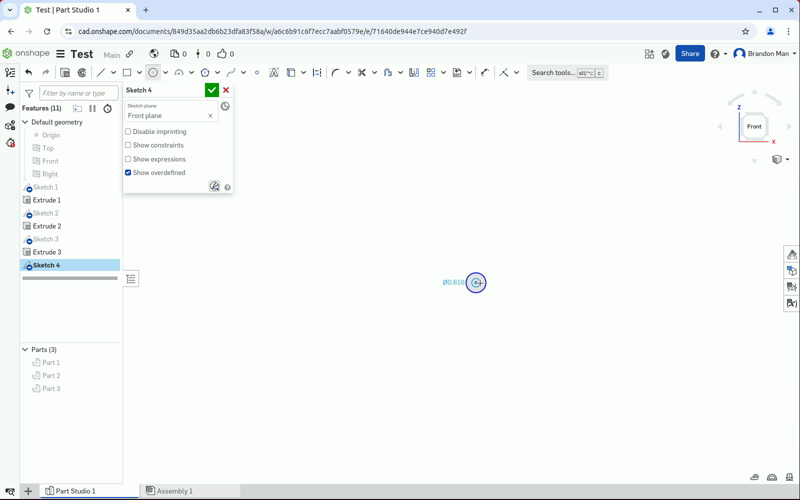
scroll(6)
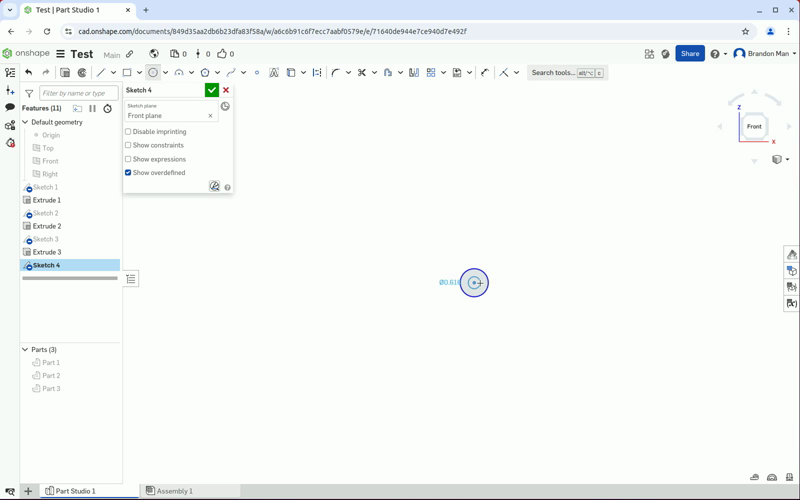
scroll(6)
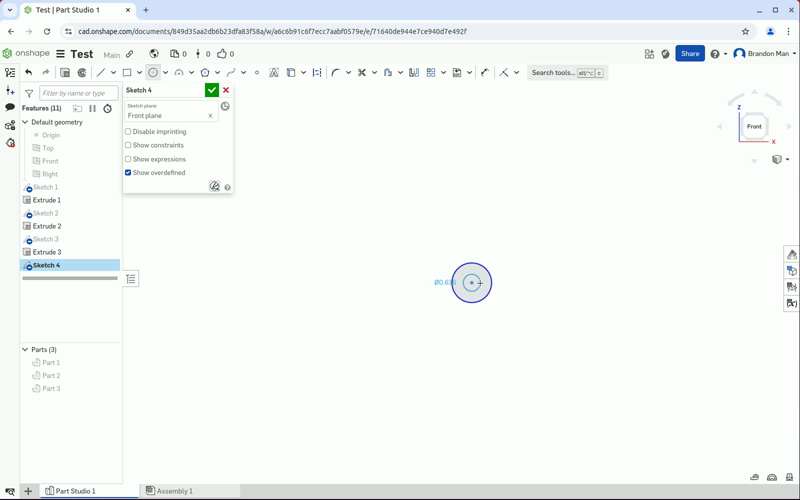
scroll(6)
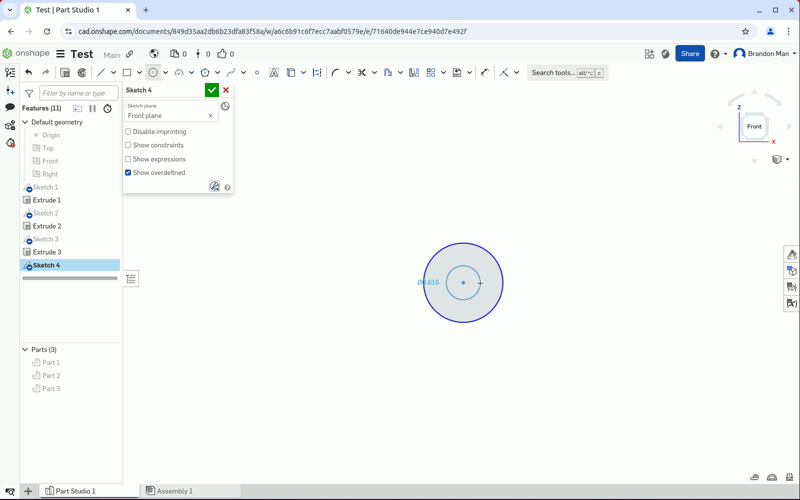
click(480, 282)
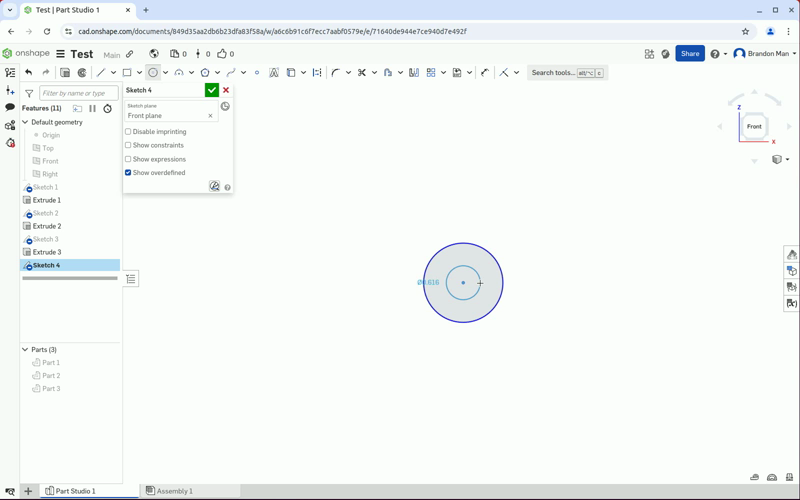
scroll(-6)
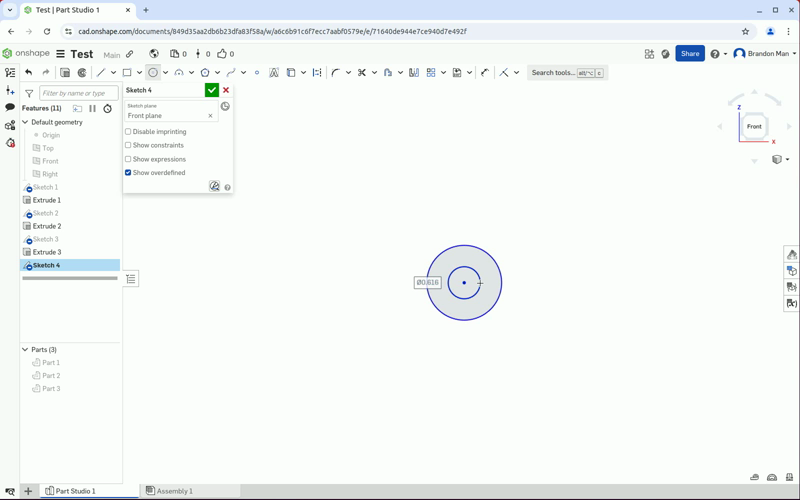
scroll(-6)
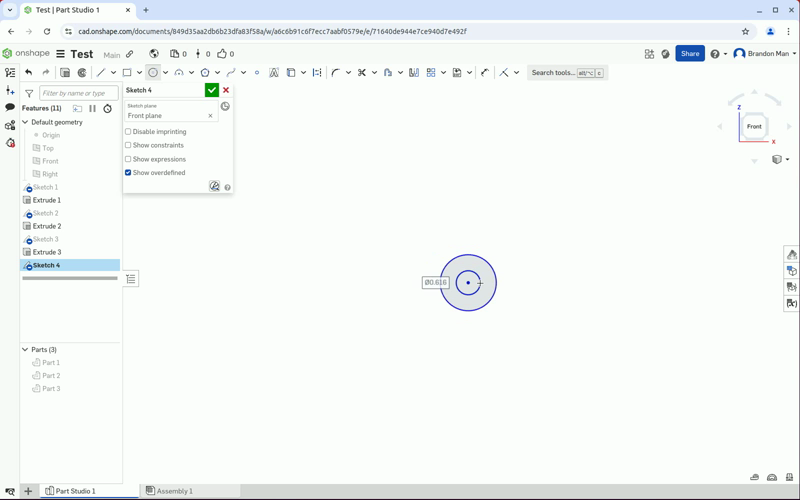
scroll(-6)
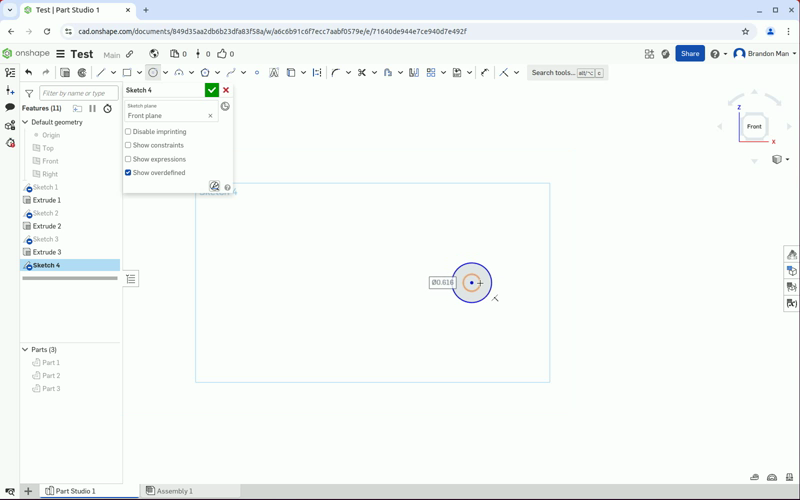
scroll(-6)
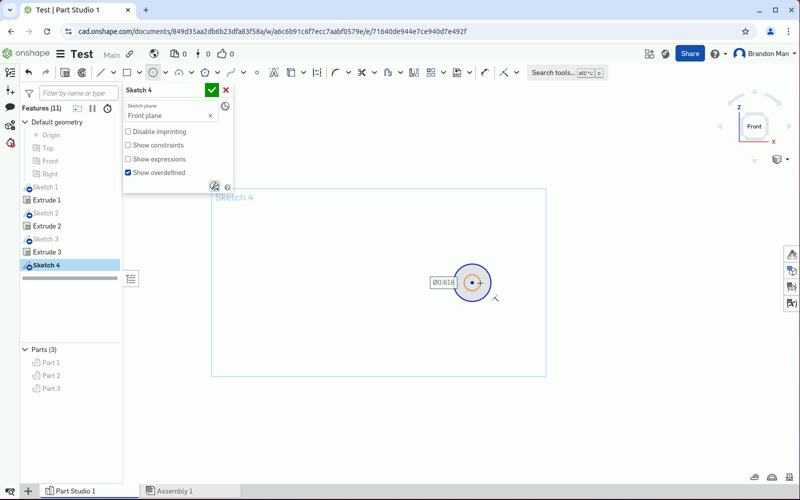
scroll(-6)
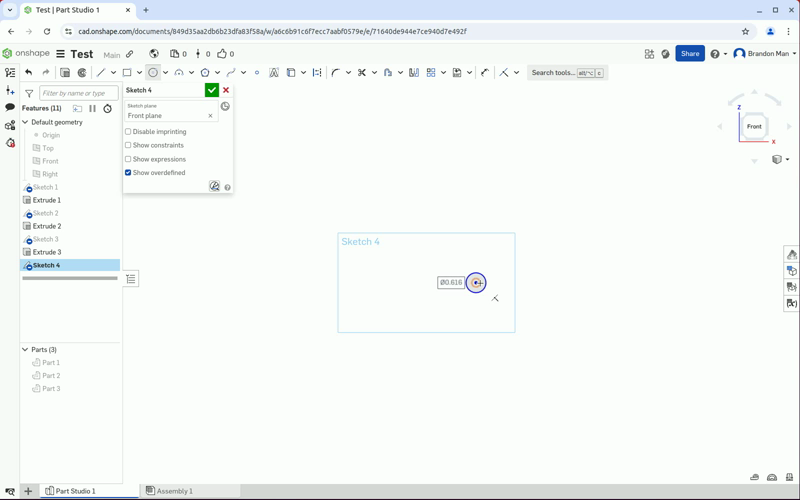
scroll(-6)
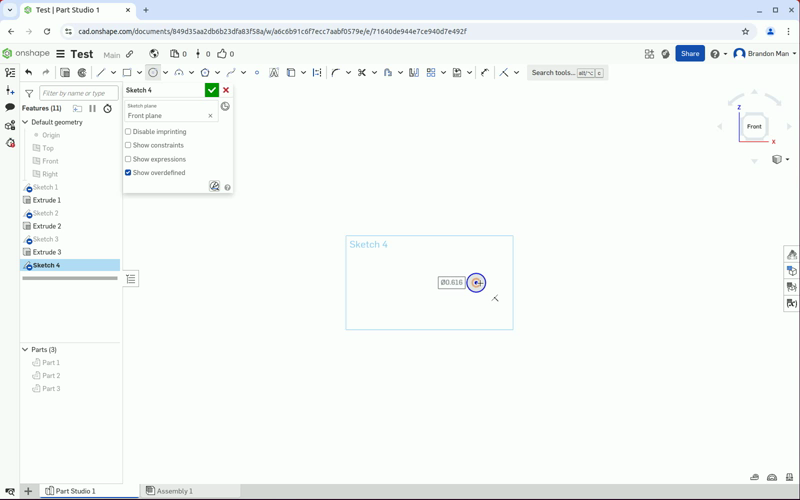
scroll(-6)
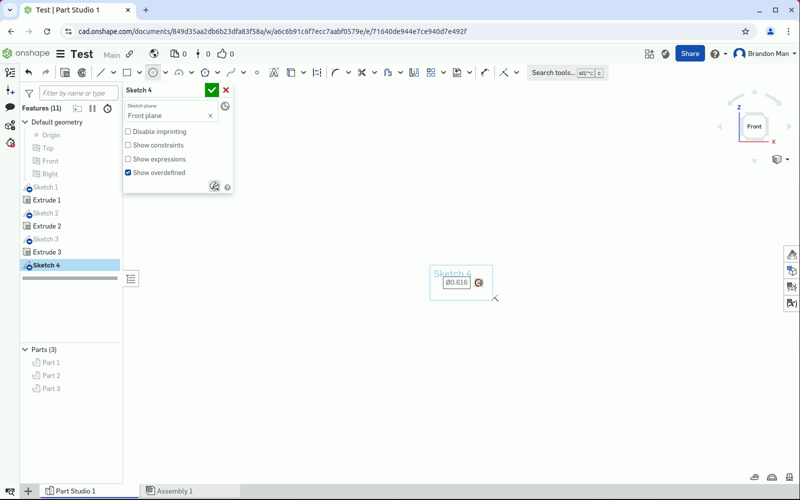
key(esc)
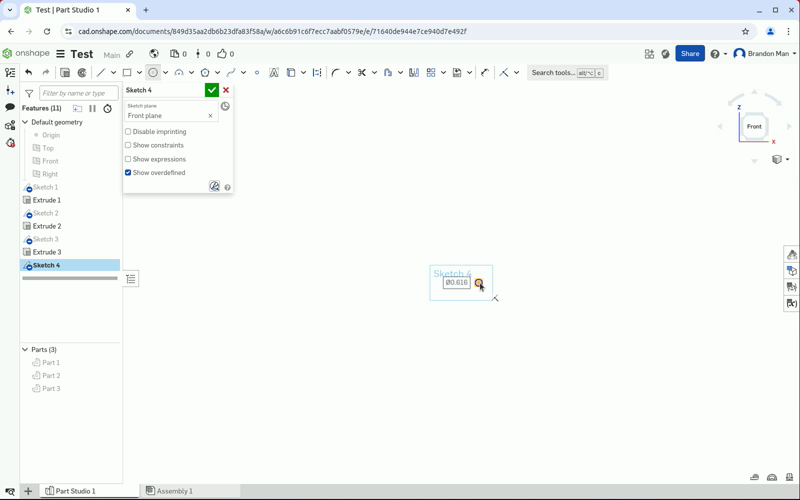
mouse_move(477, 280)
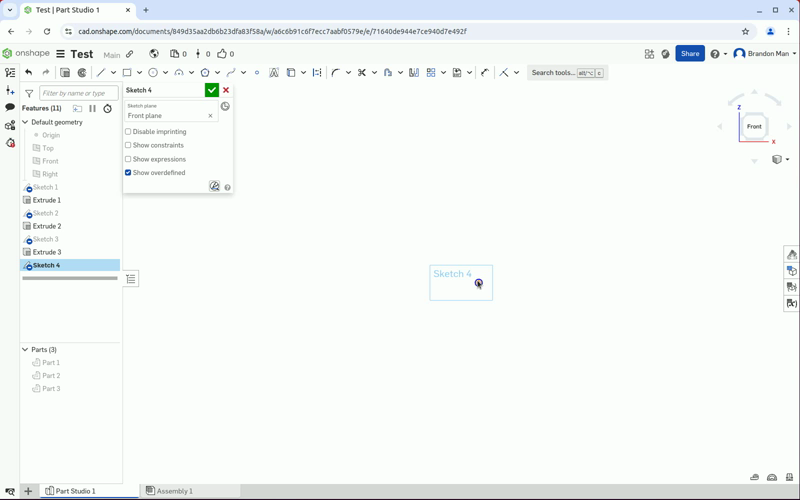
scroll(6)
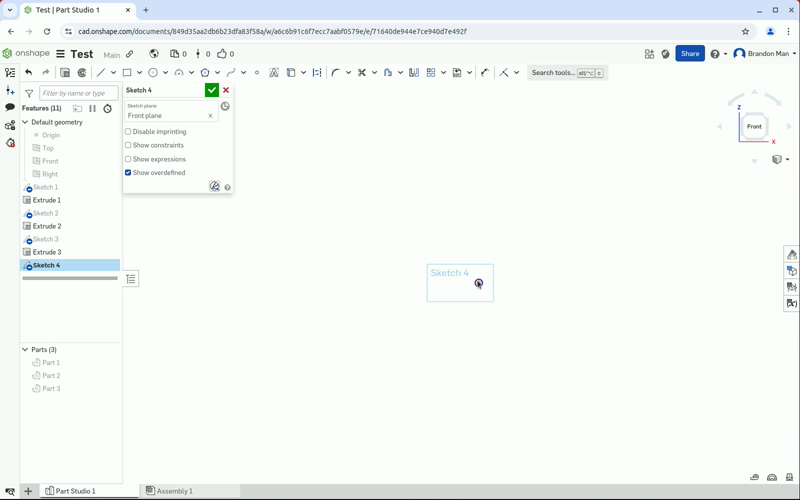
scroll(6)
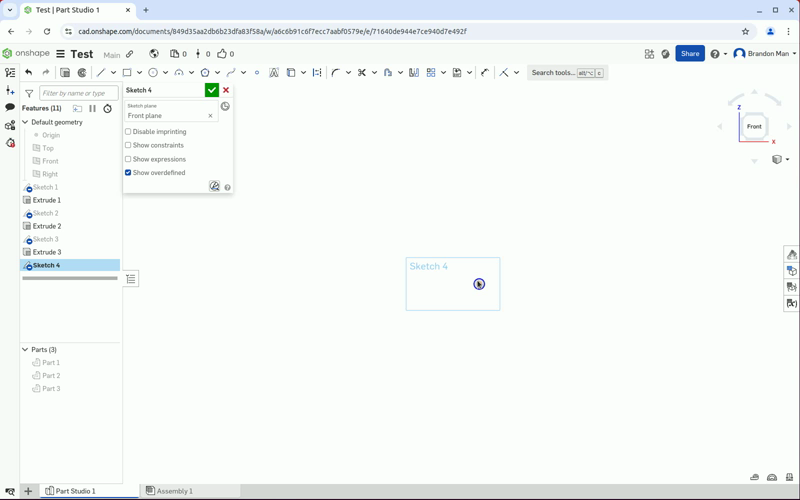
scroll(6)
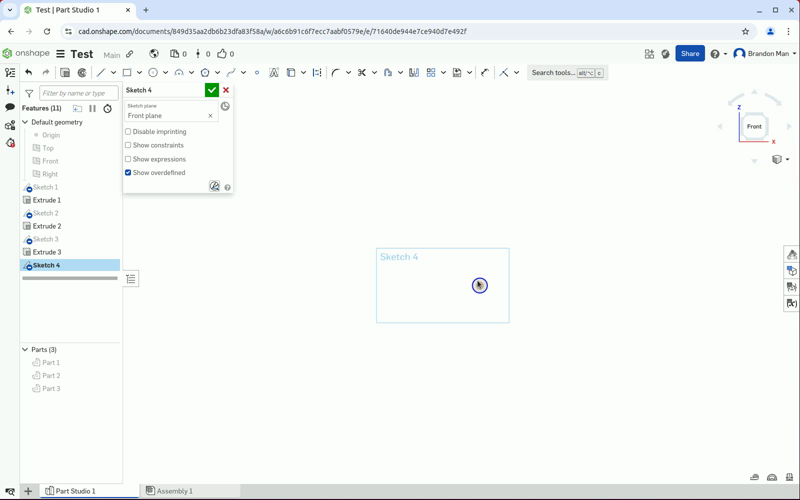
scroll(6)
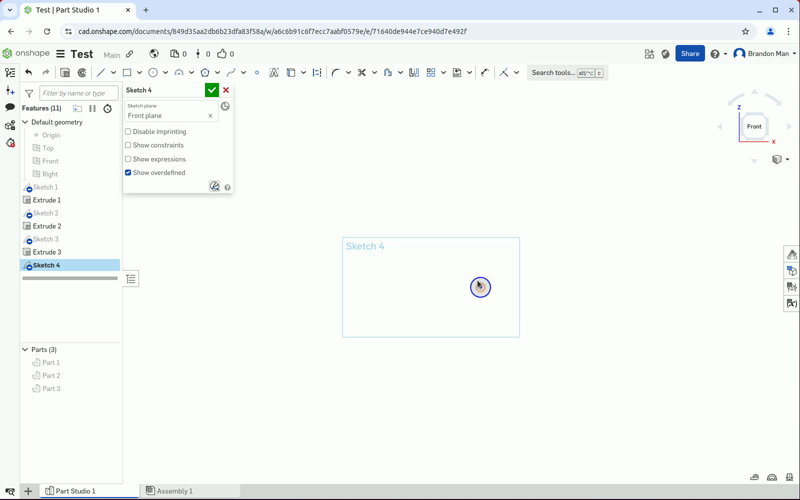
scroll(6)
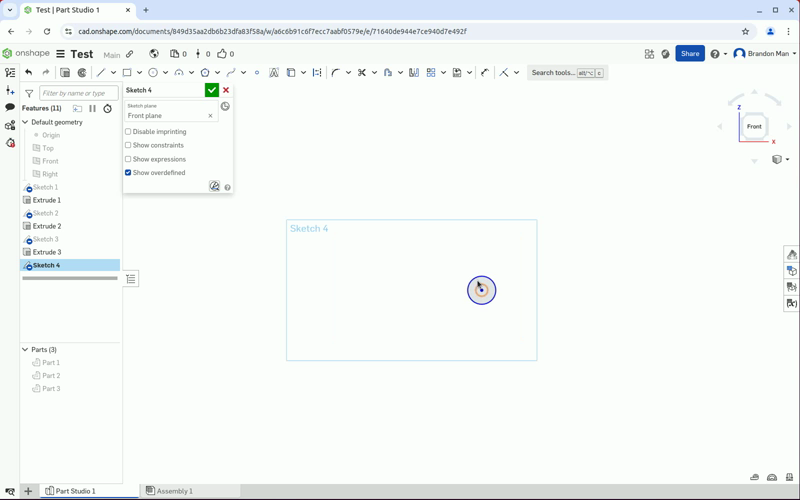
scroll(6)
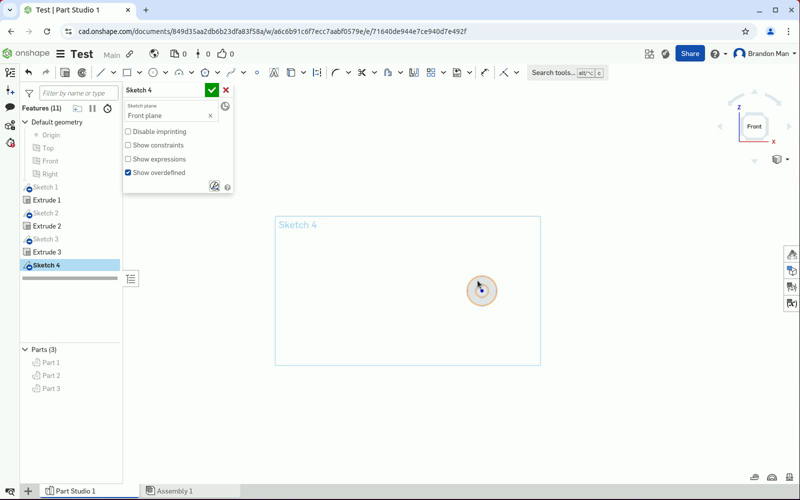
scroll(6)
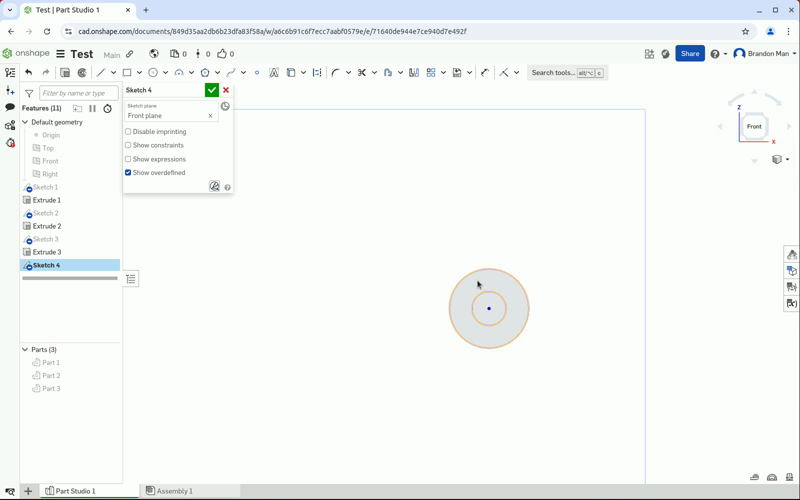
click(477, 280)
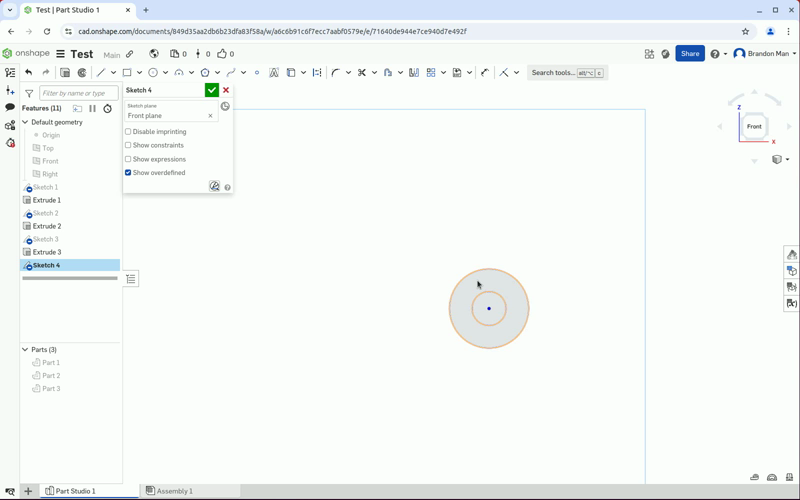
scroll(-6)
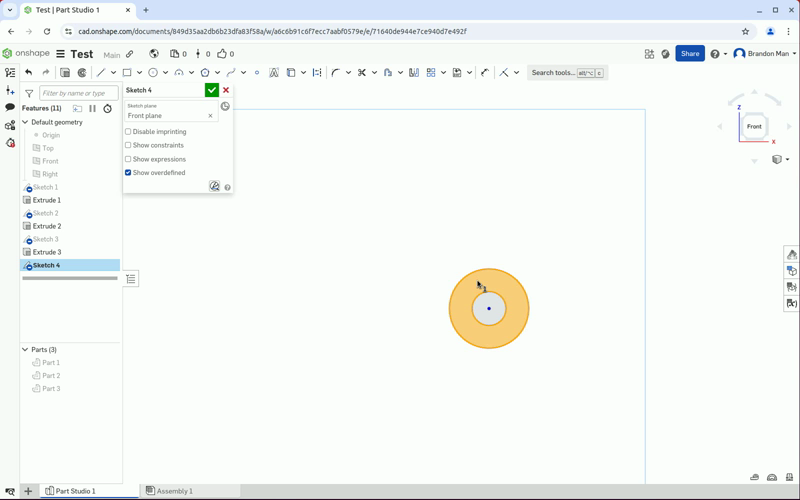
scroll(-6)
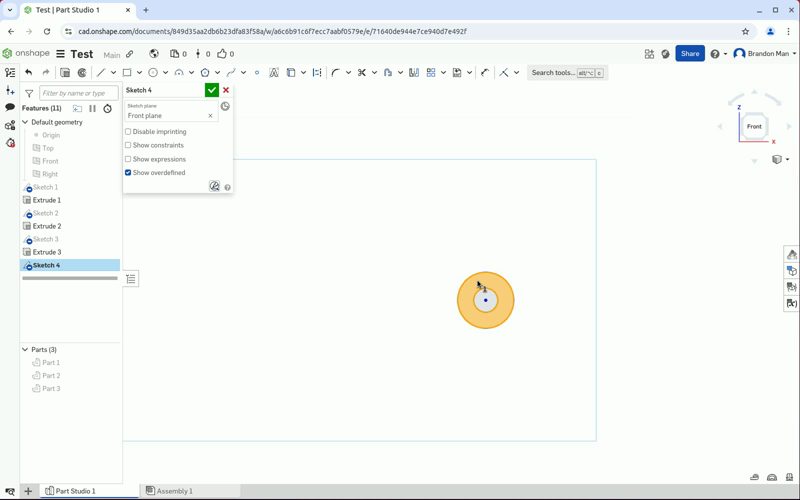
scroll(-6)
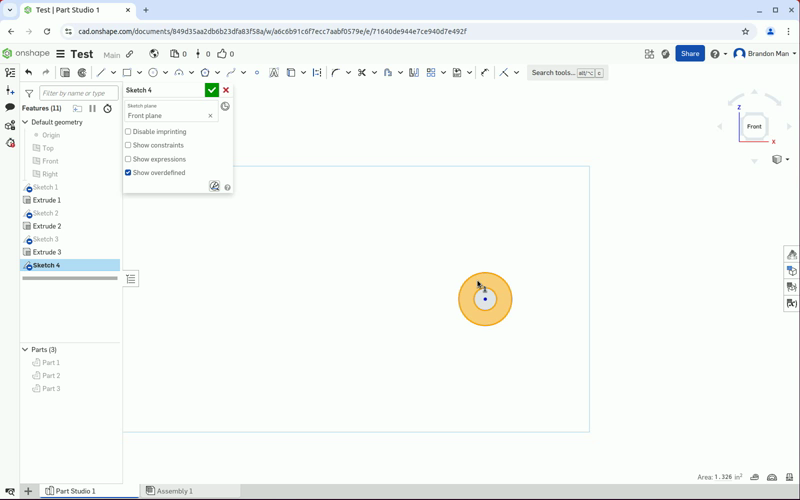
scroll(-6)
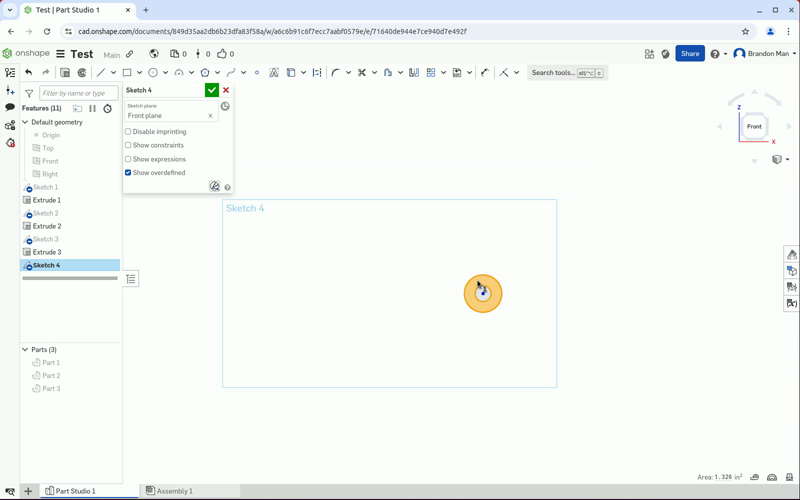
scroll(-6)
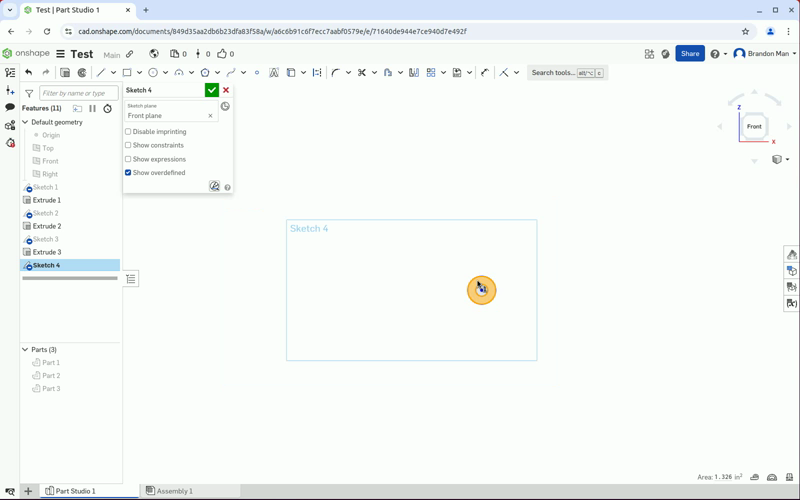
scroll(-6)
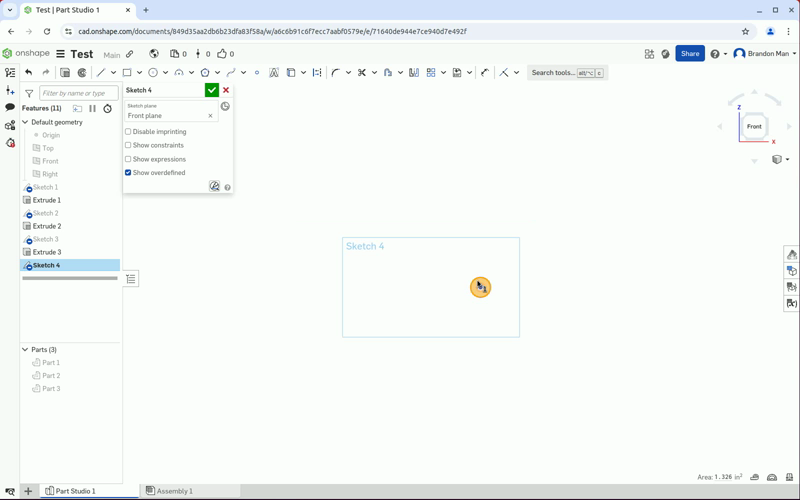
scroll(-6)
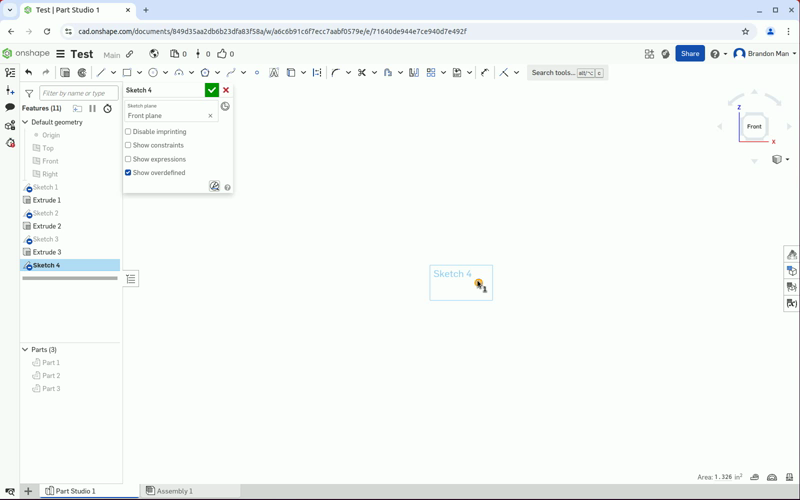
mouse_move(73, 352)
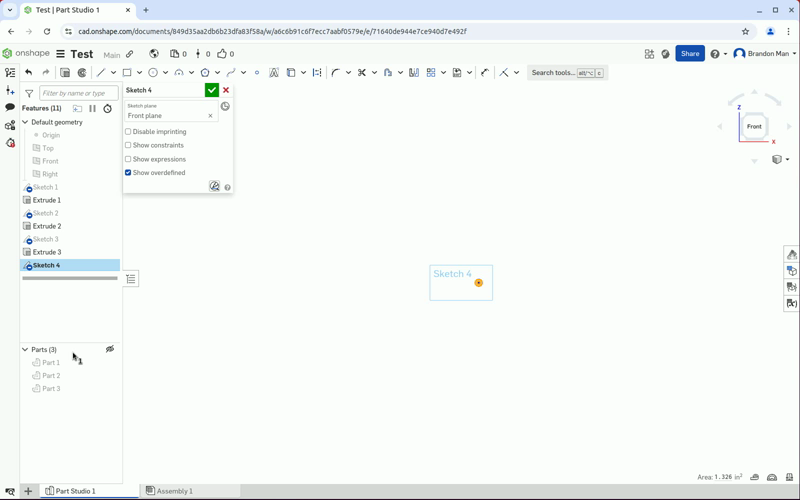
key(shift+y)
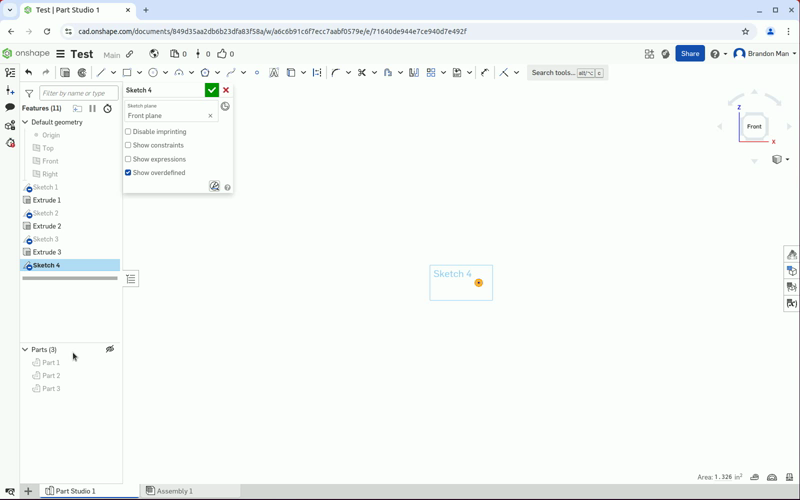
key(shift+e)
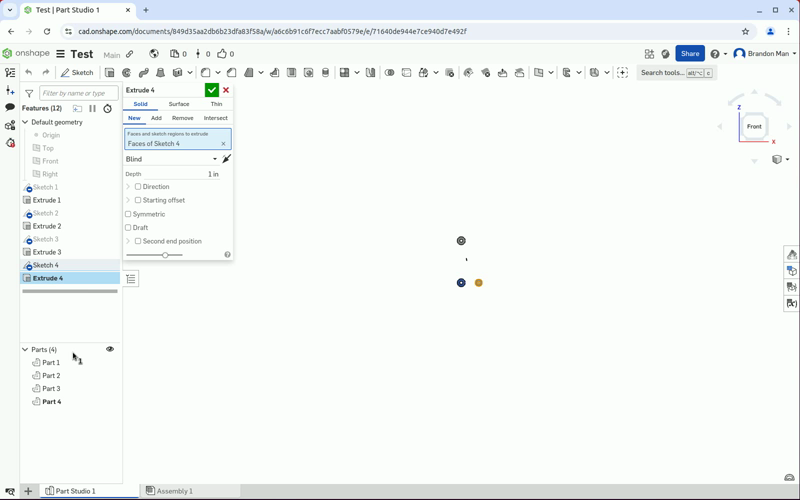
mouse_move(143, 106)
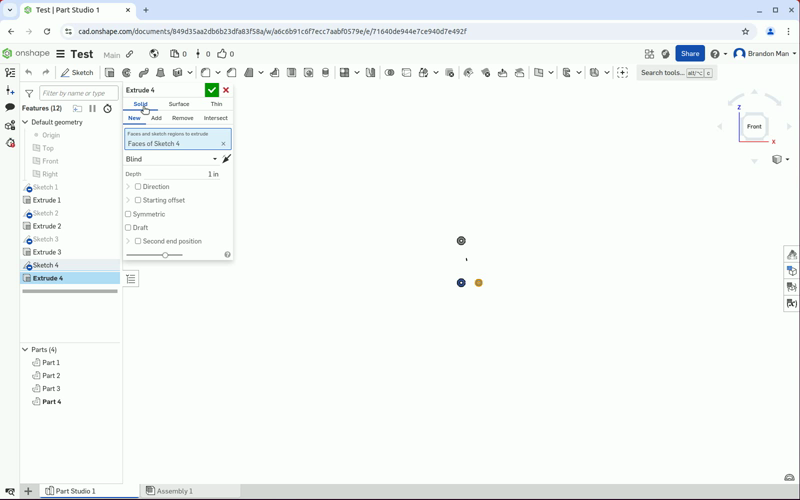
click(143, 106)
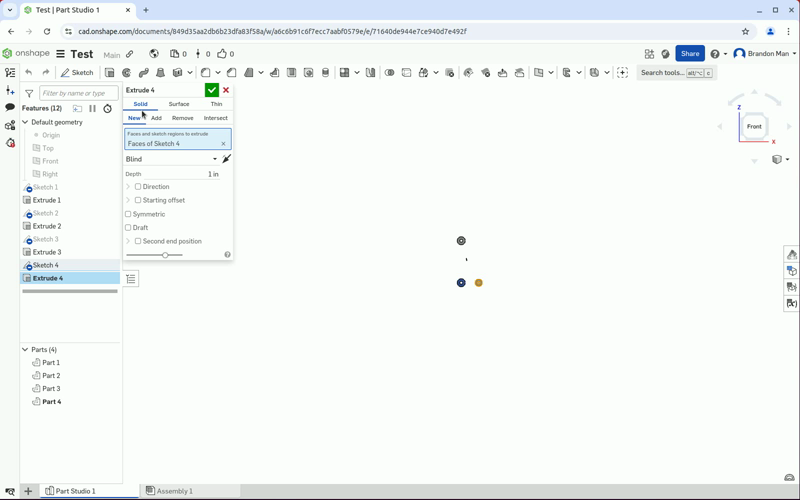
mouse_move(137, 120)
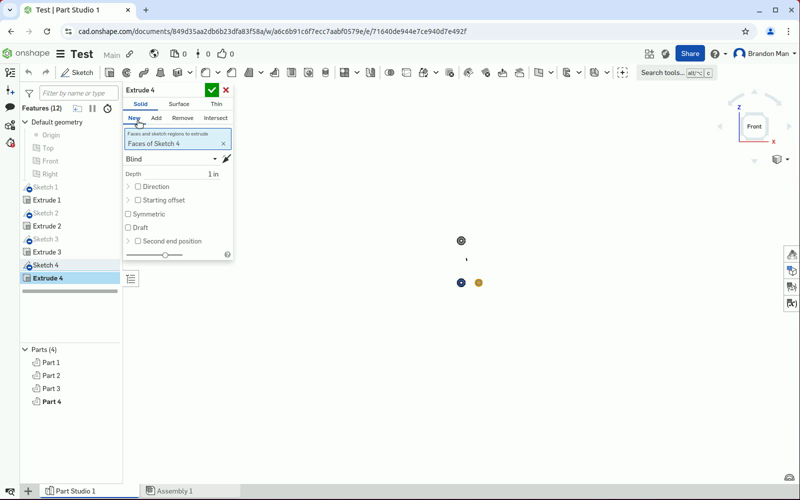
click(137, 120)
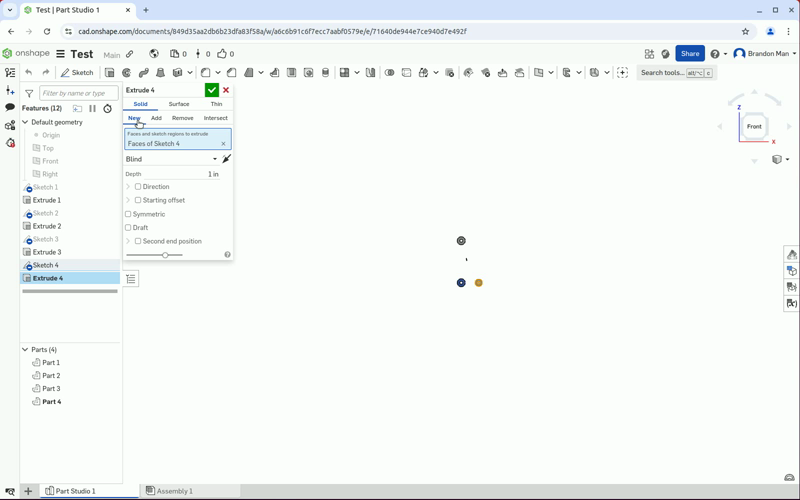
key(tab, 4)
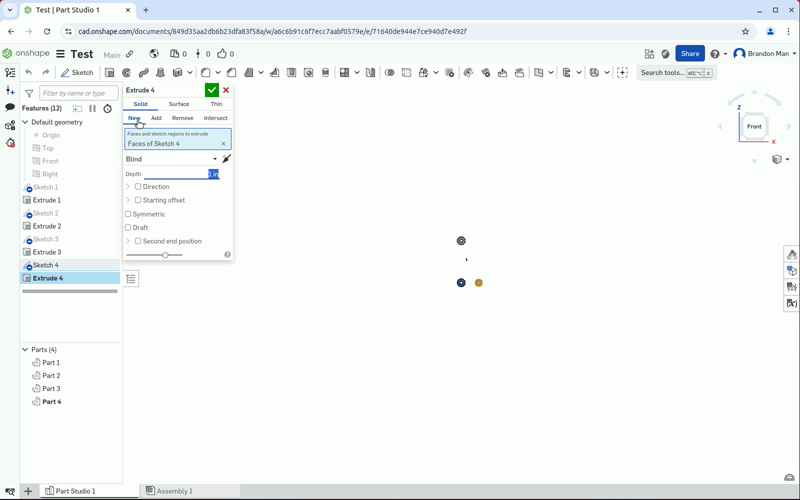
text(23.108)
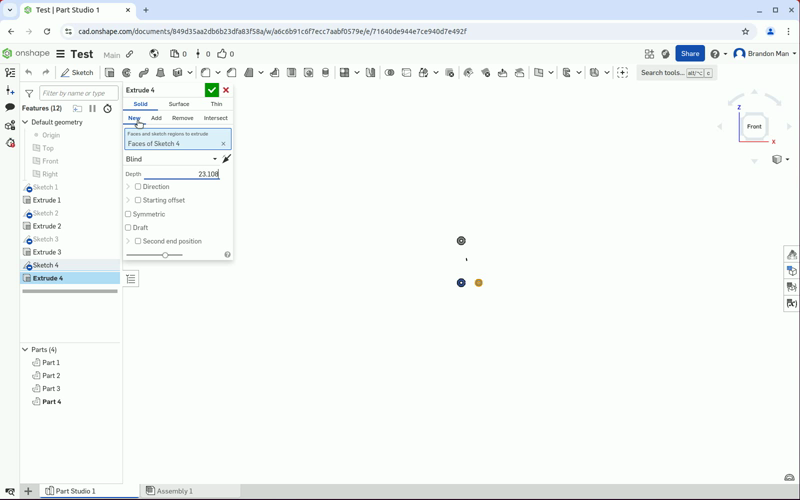
key(enter)
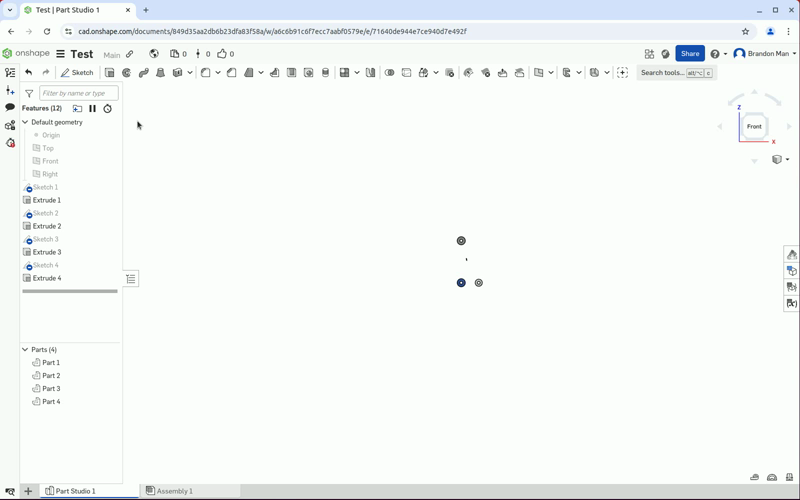
key(shift+h)
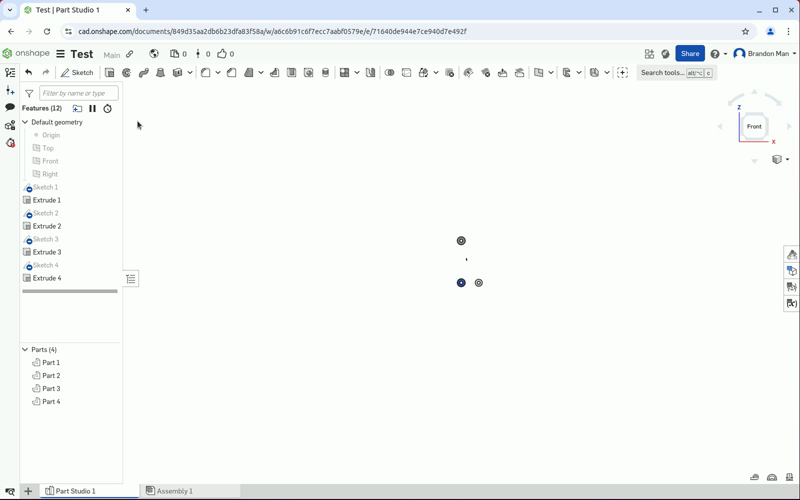
key(shift+h)
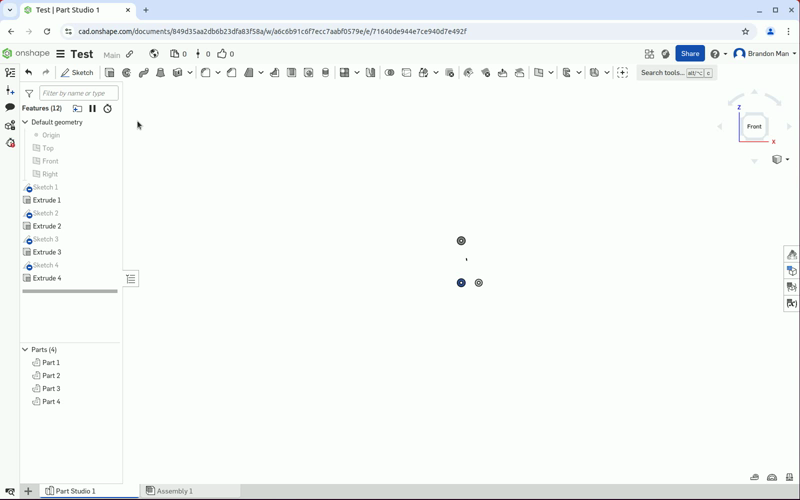
mouse_move(73, 189)
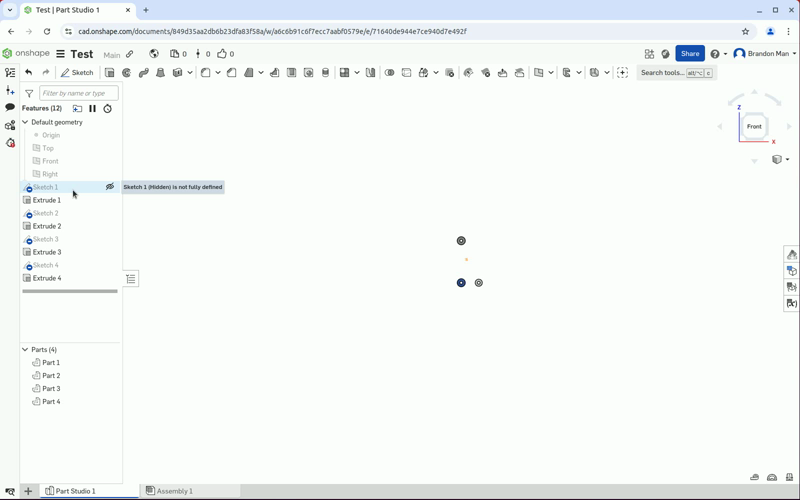
click(73, 189)
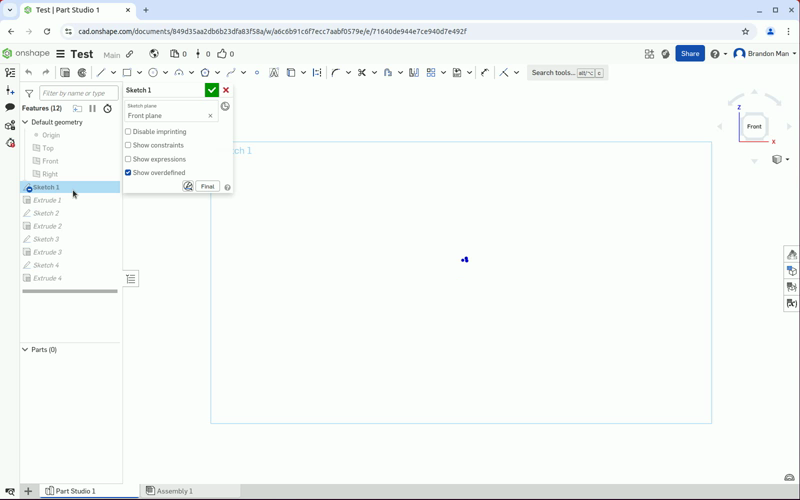
mouse_move(229, 92)
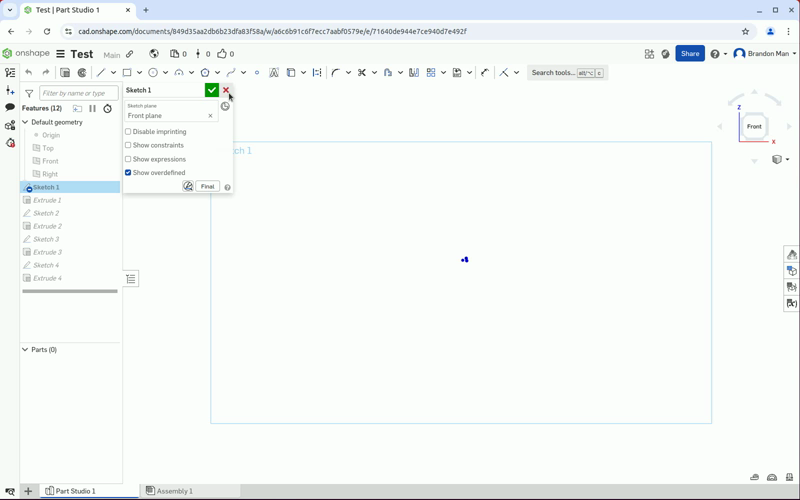
click(229, 92)
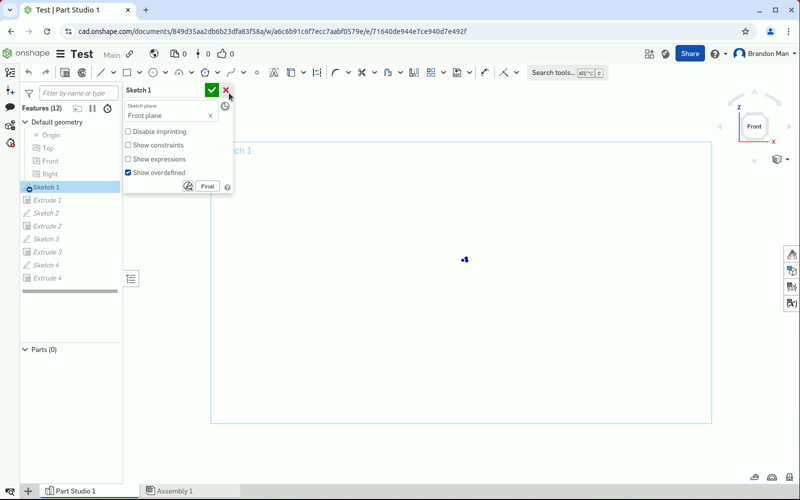
key(shift+s)
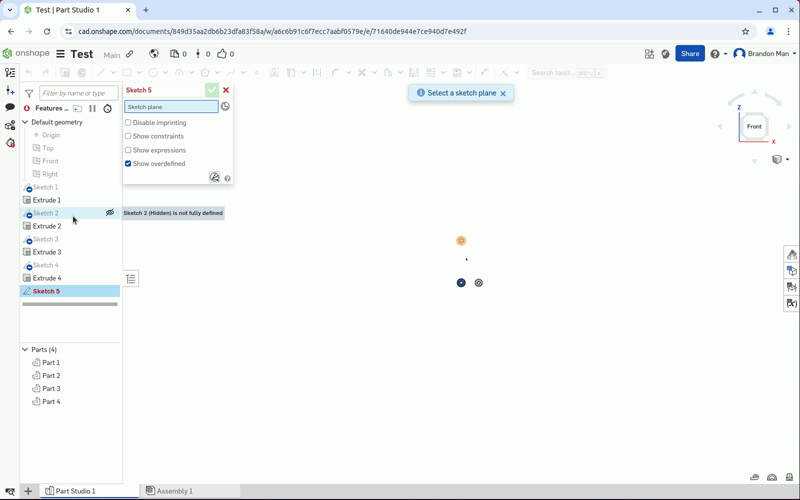
scroll(3)
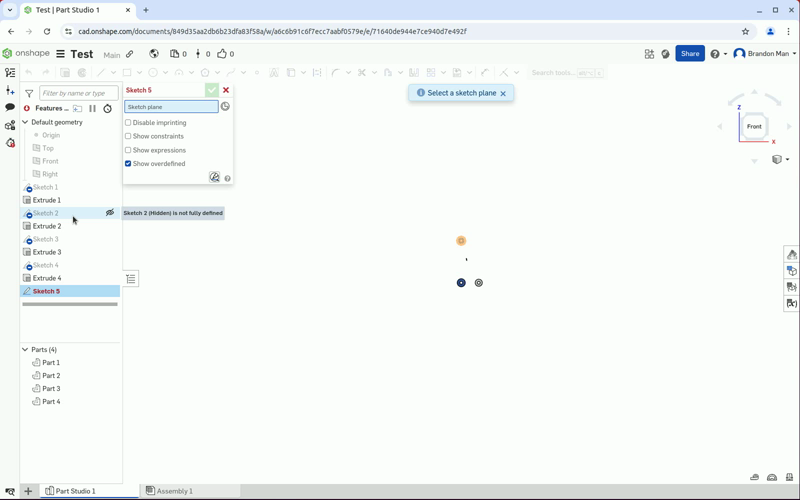
mouse_move(73, 163)
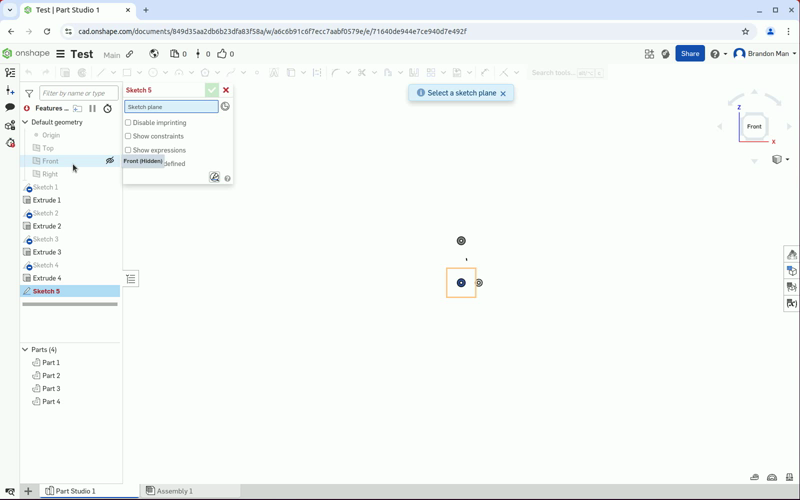
click(73, 163)
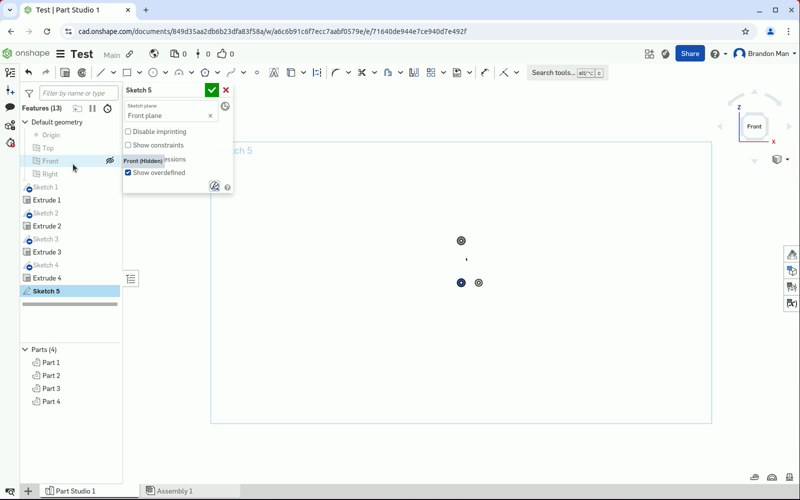
mouse_move(73, 352)
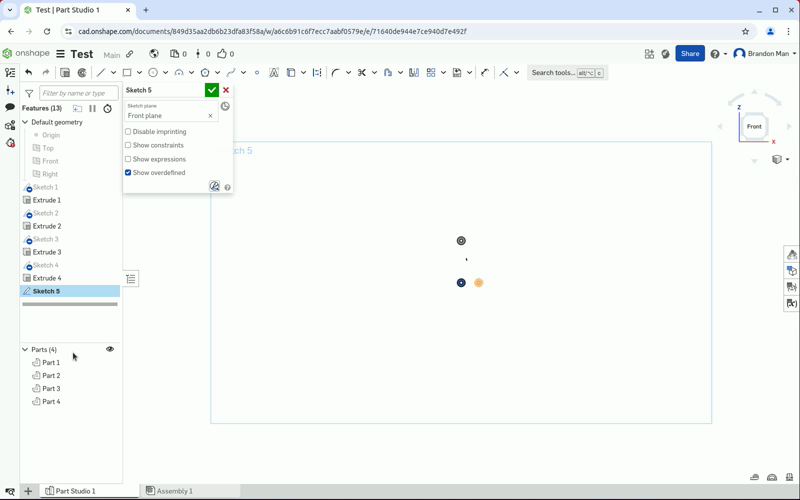
key(y)
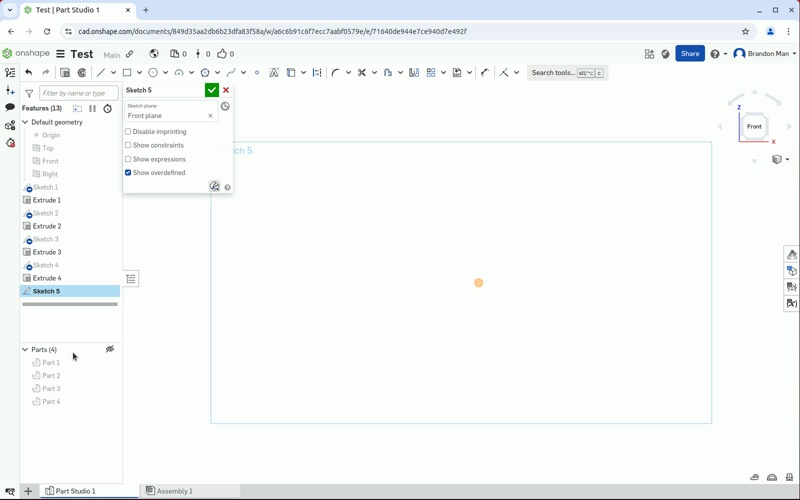
key(a)
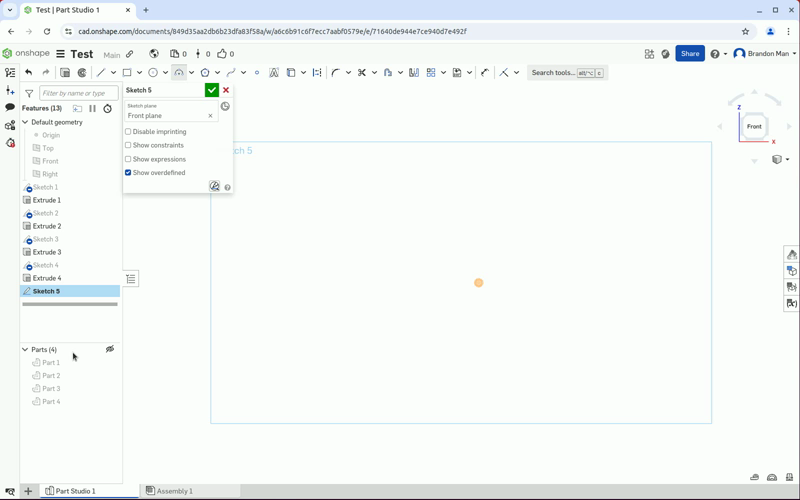
key_down(shift)
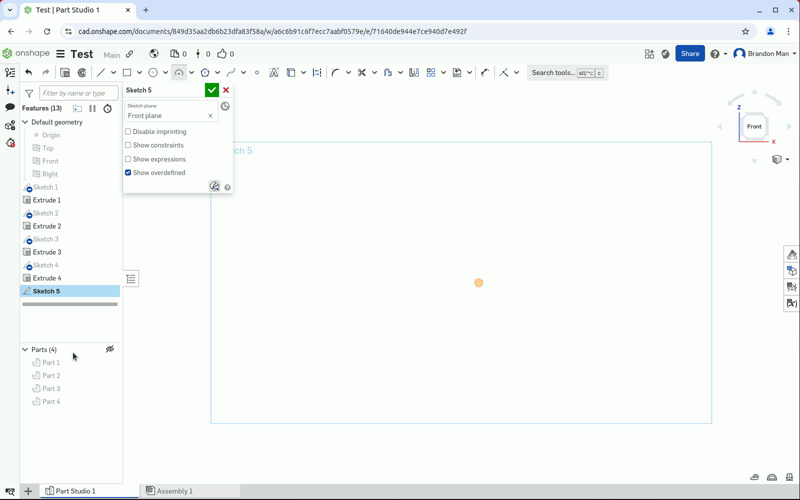
mouse_move(454, 258)
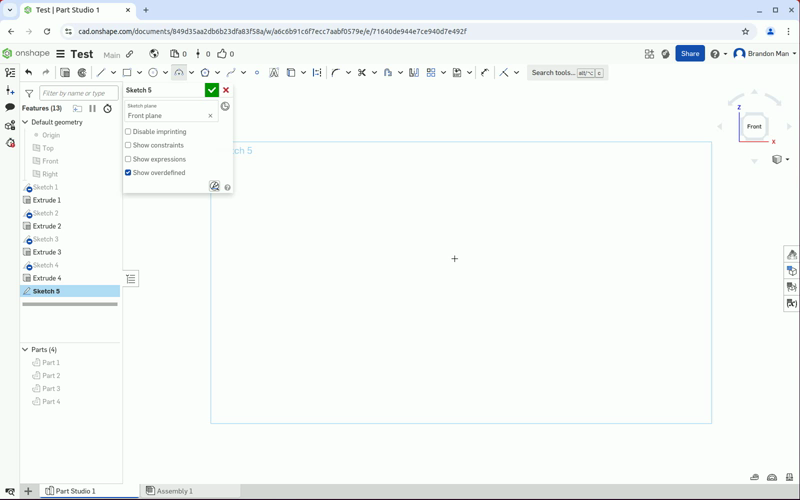
click(454, 258)
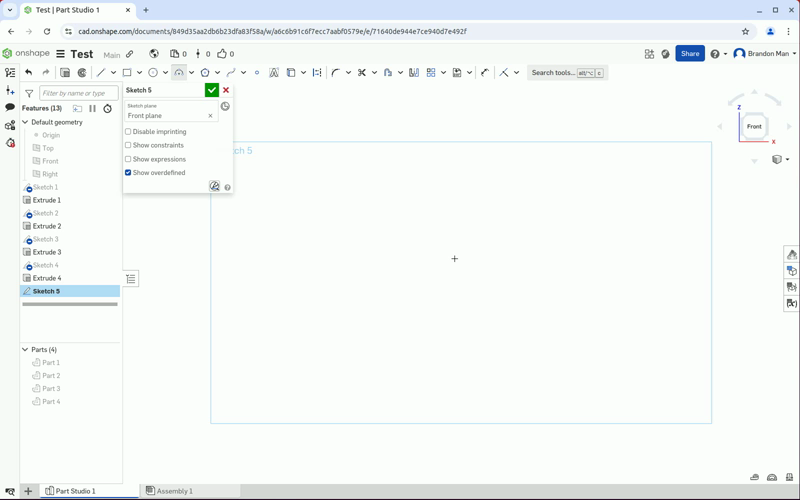
key_up(shift)
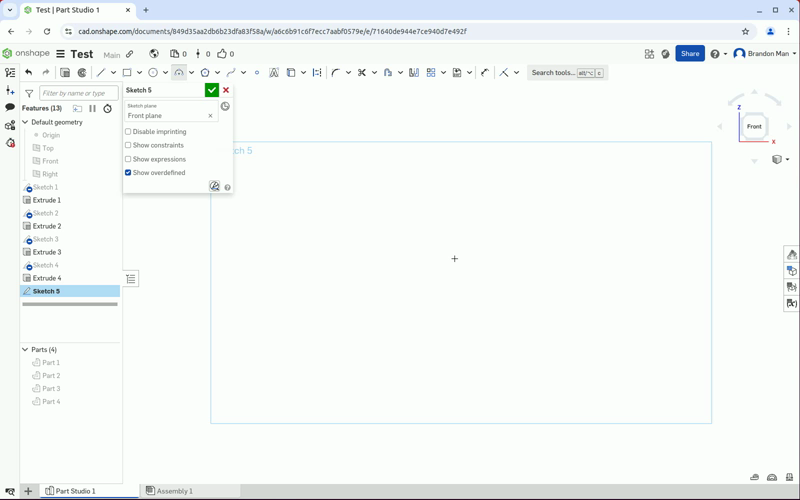
key_down(shift)
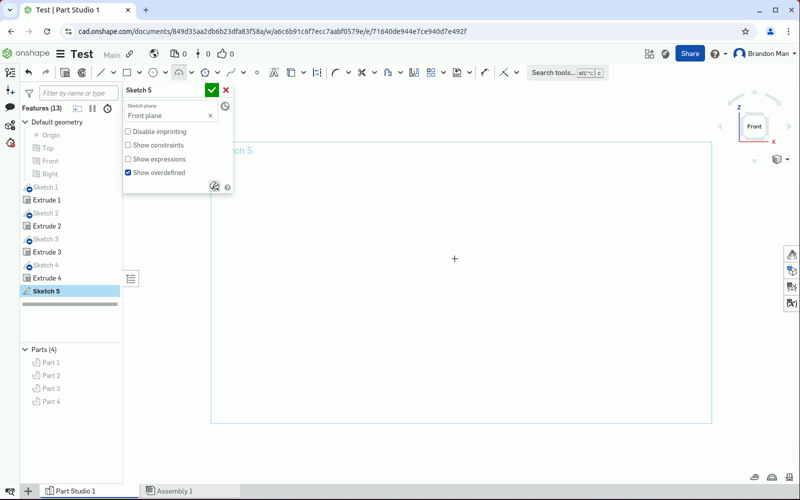
mouse_move(466, 257)
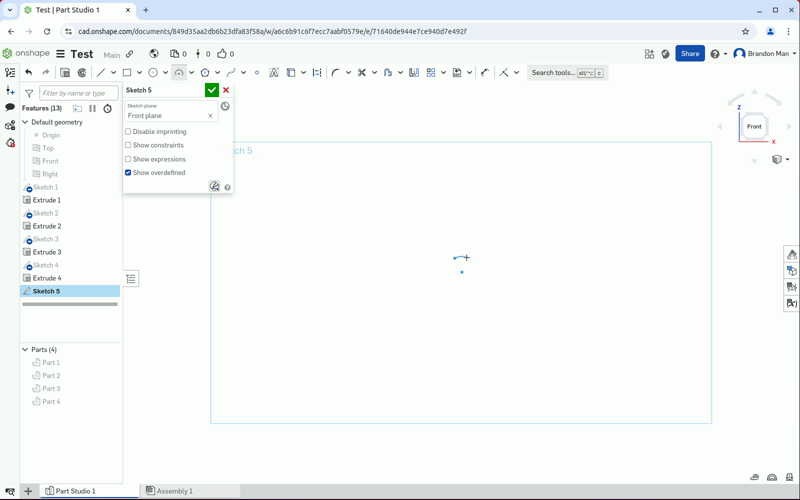
click(466, 257)
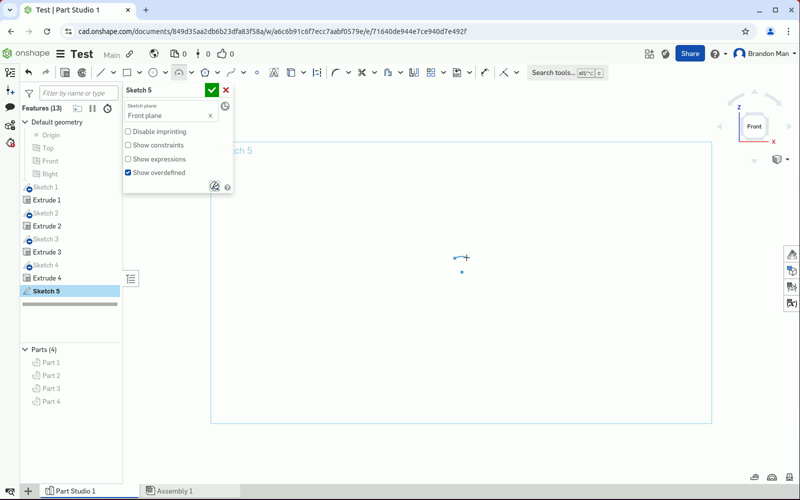
mouse_move(460, 252)
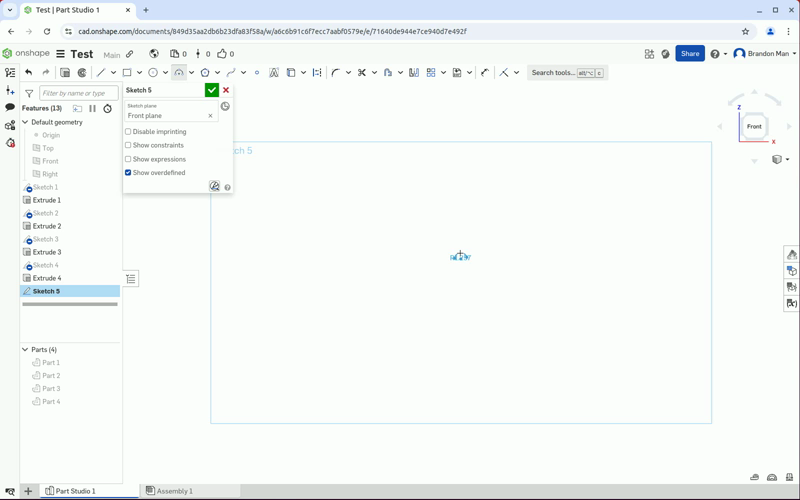
click(460, 252)
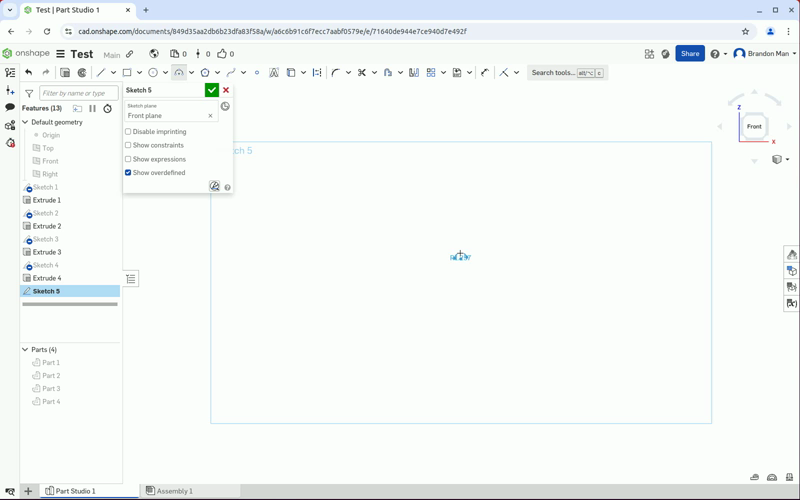
key_up(shift)
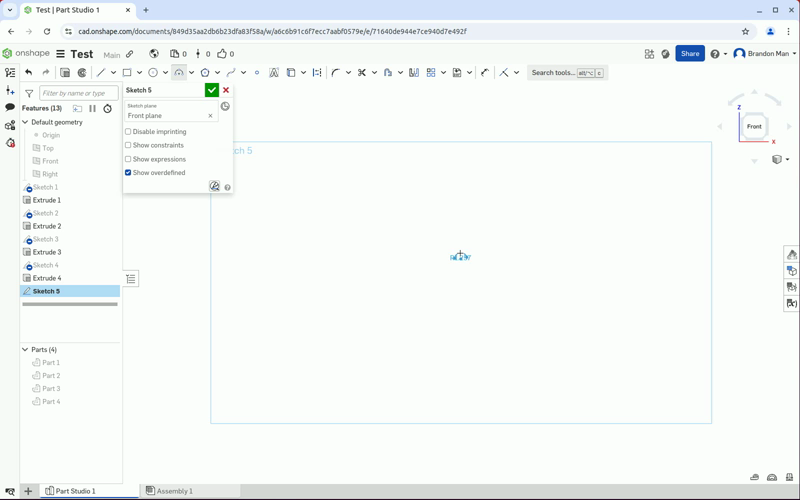
key(esc)
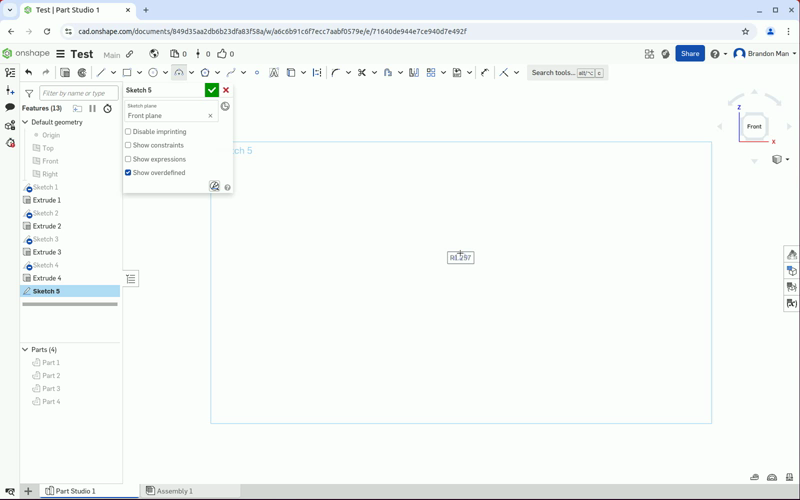
key(l)
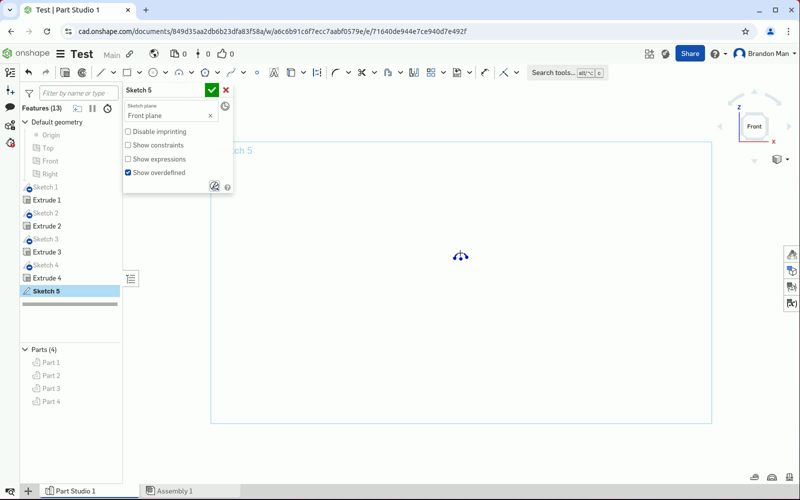
mouse_move(466, 257)
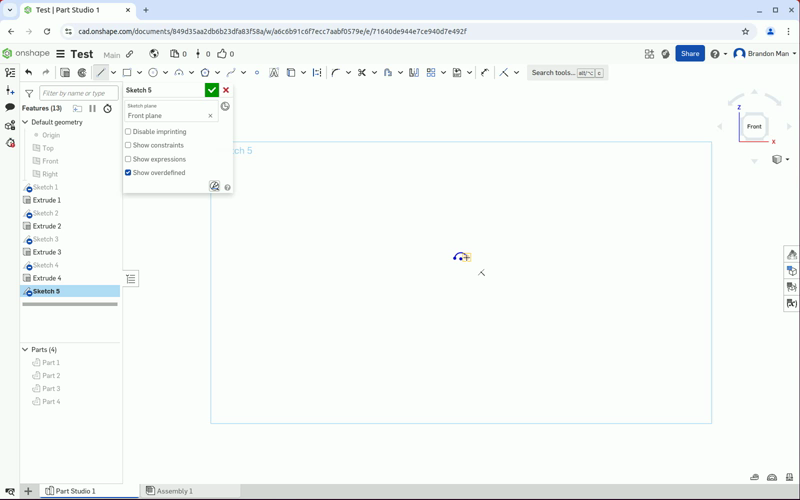
click(466, 257)
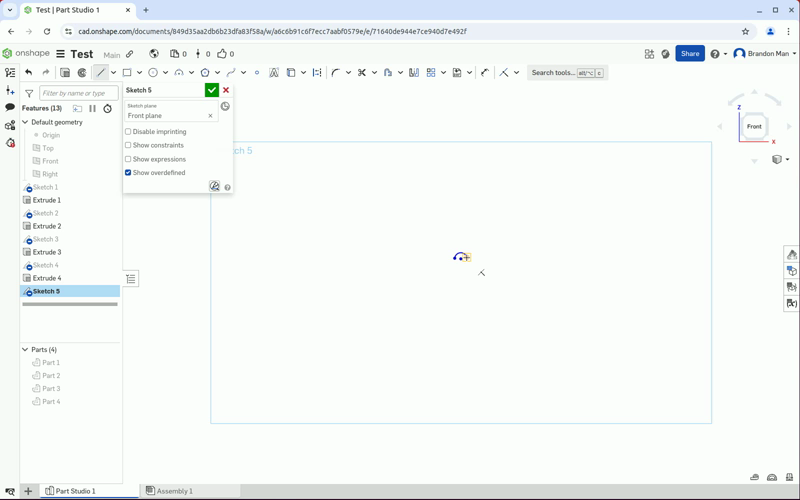
key_down(shift)
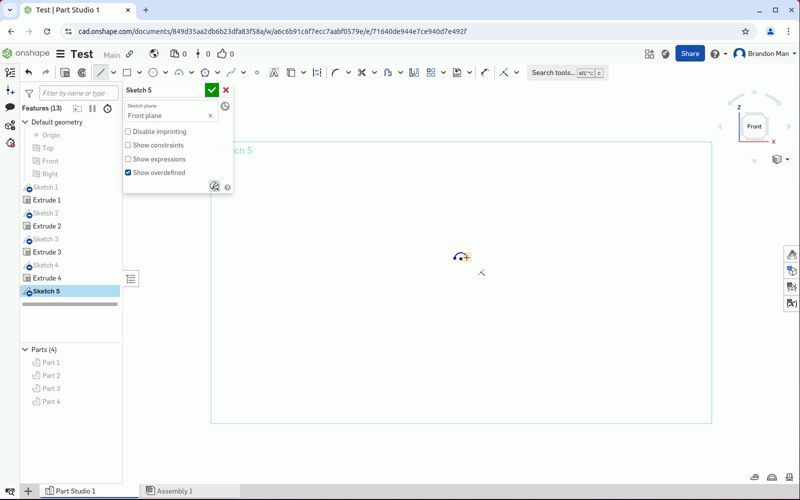
mouse_move(496, 257)
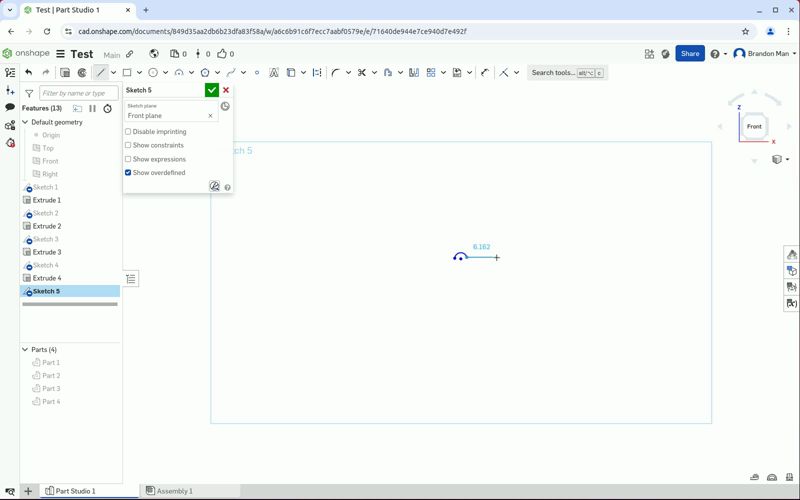
mouse_move(464, 239)
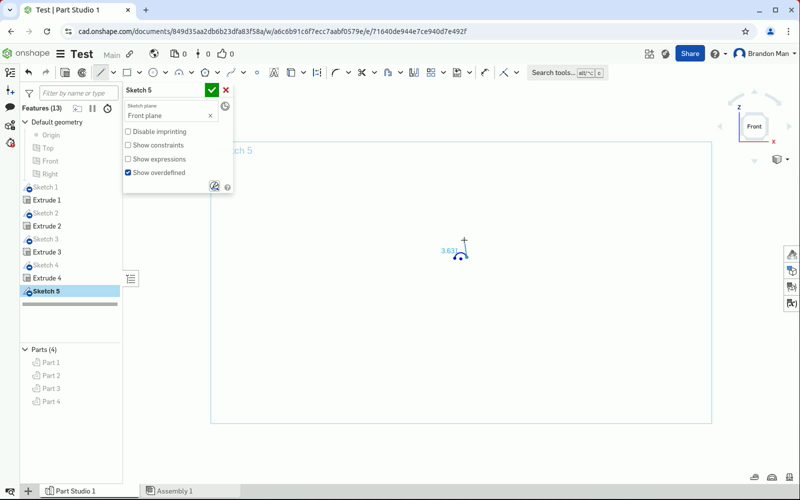
click(464, 239)
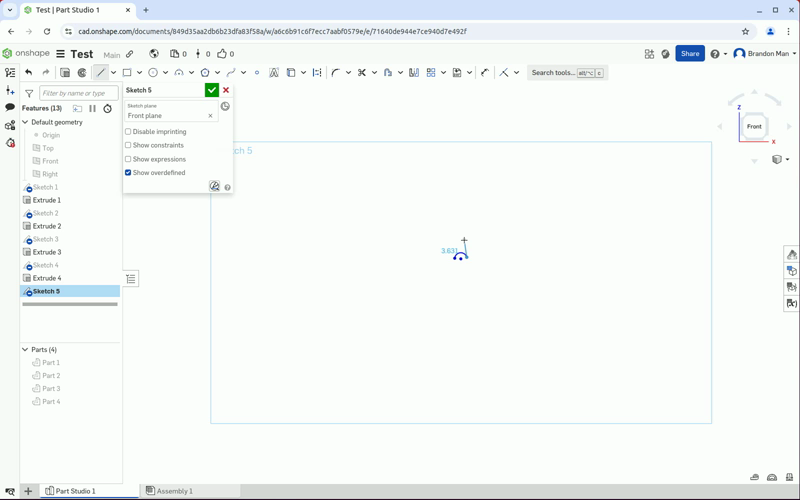
key_up(shift)
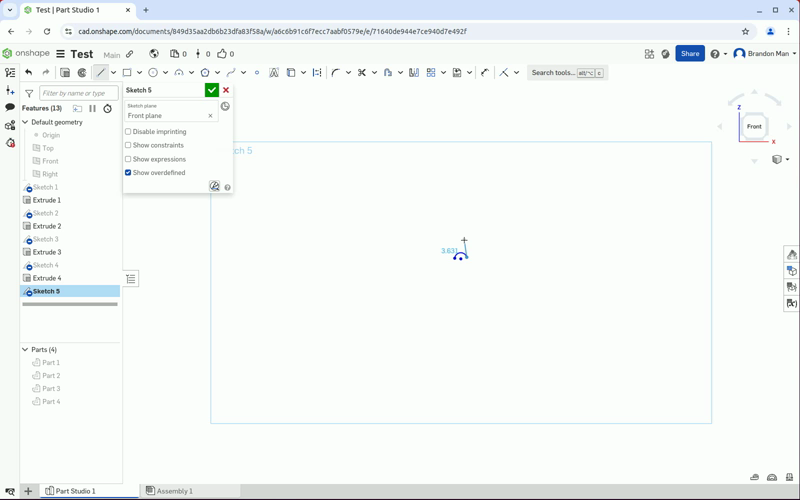
key(esc)
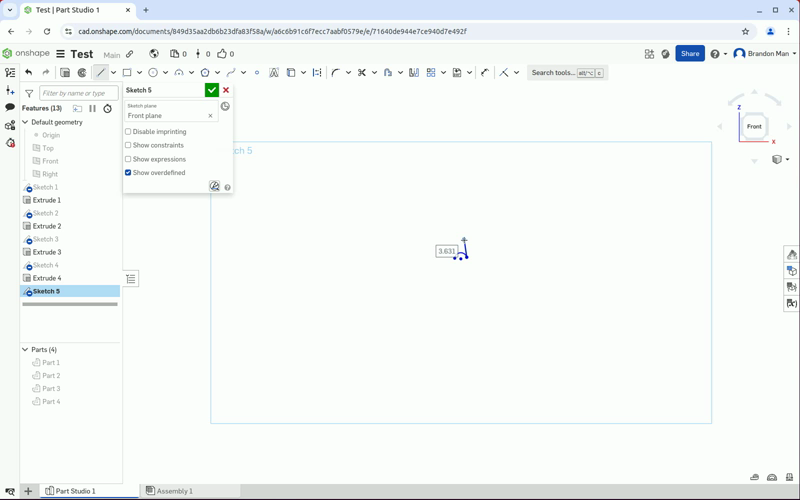
key(a)
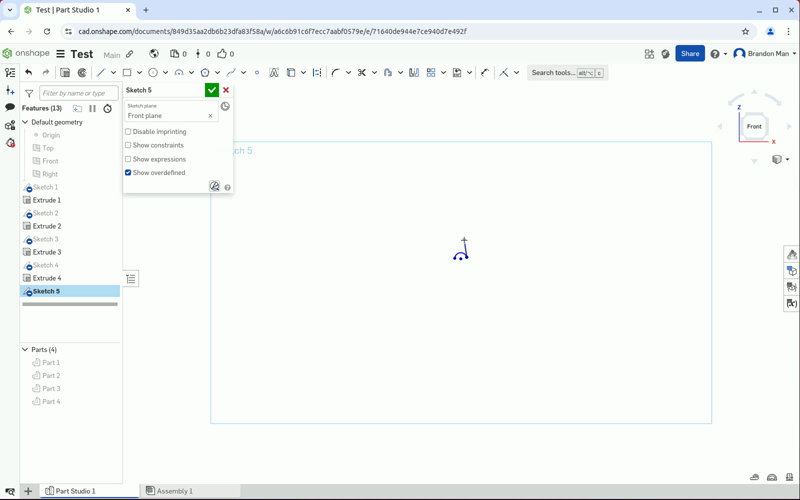
mouse_move(464, 239)
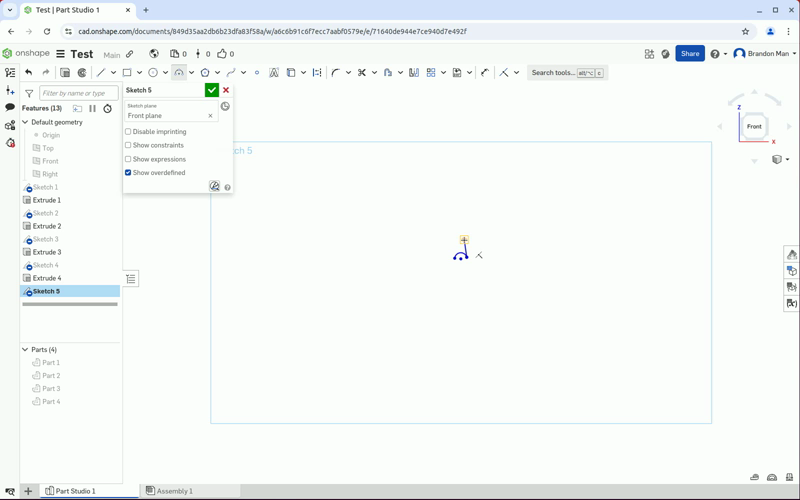
click(464, 239)
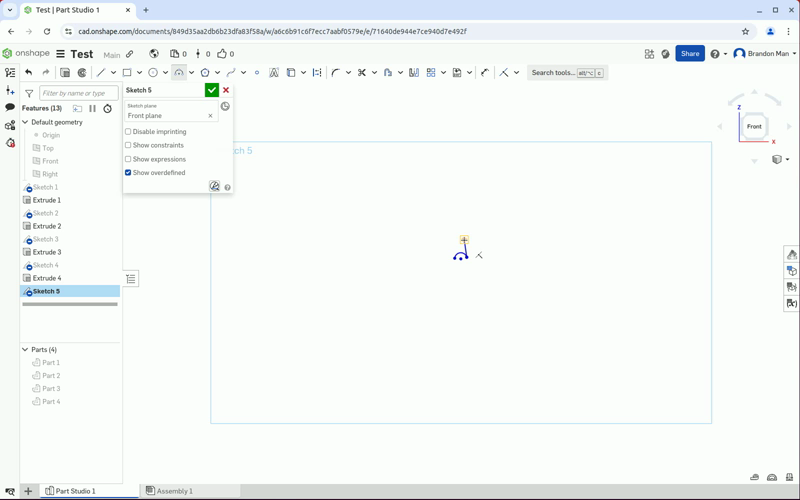
key_down(shift)
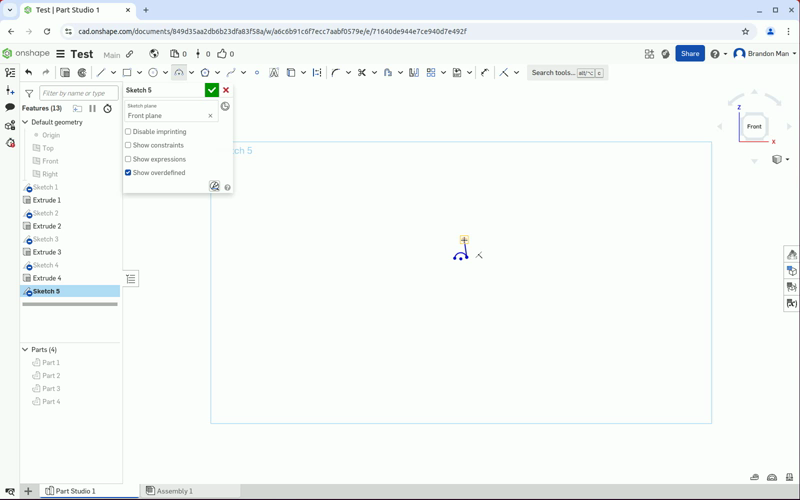
mouse_move(457, 239)
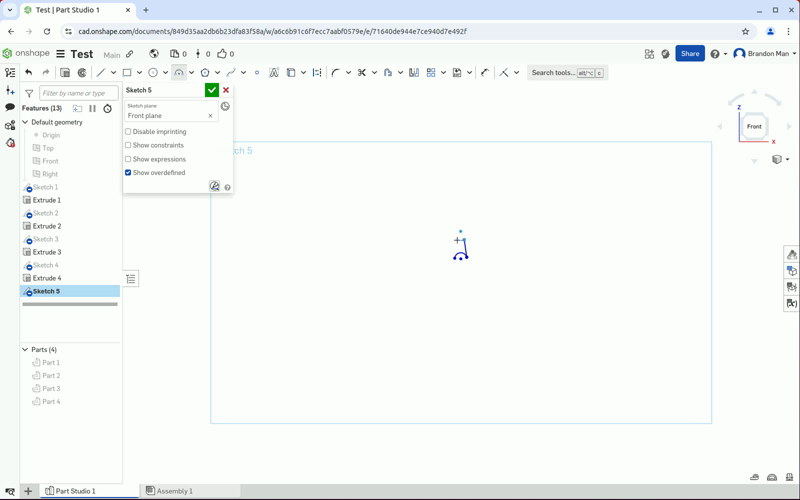
scroll(6)
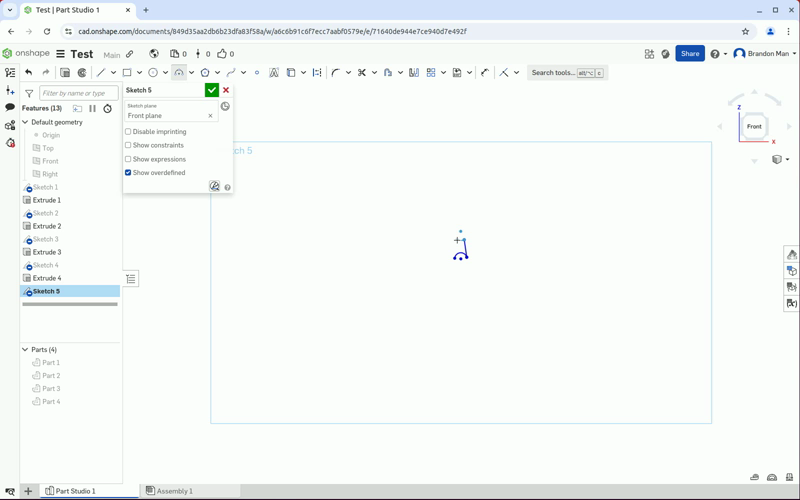
scroll(6)
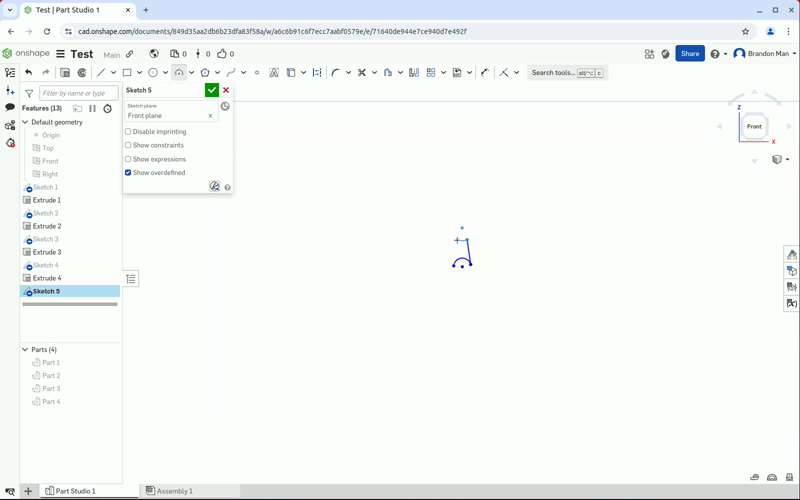
scroll(6)
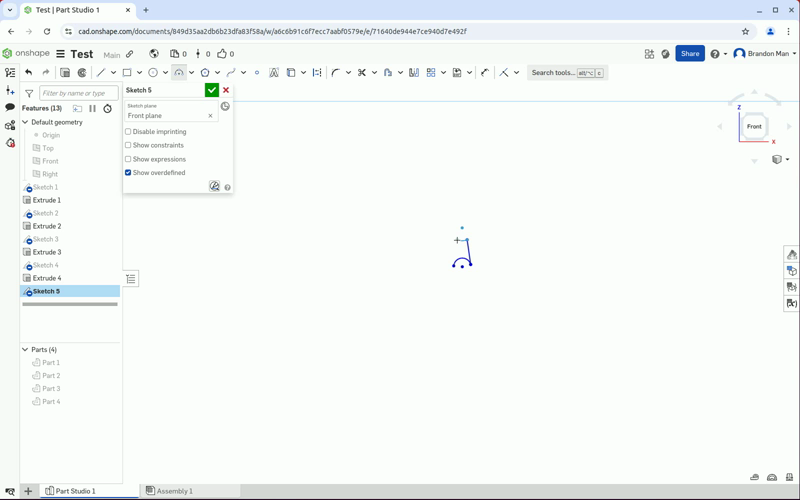
scroll(6)
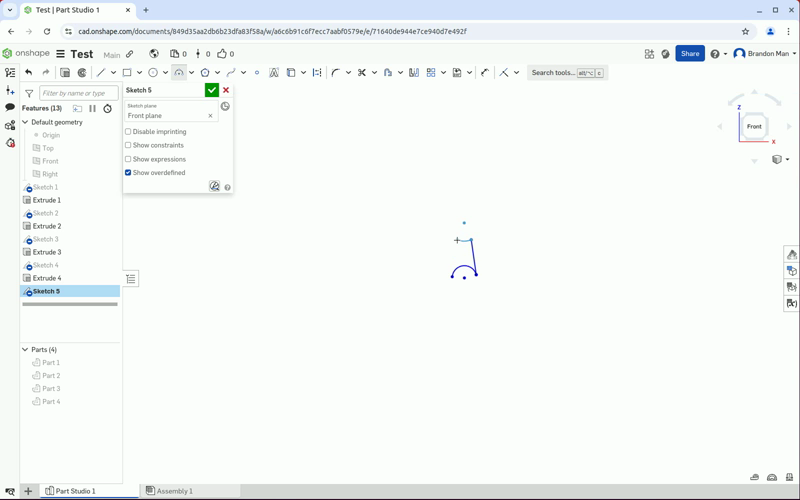
scroll(6)
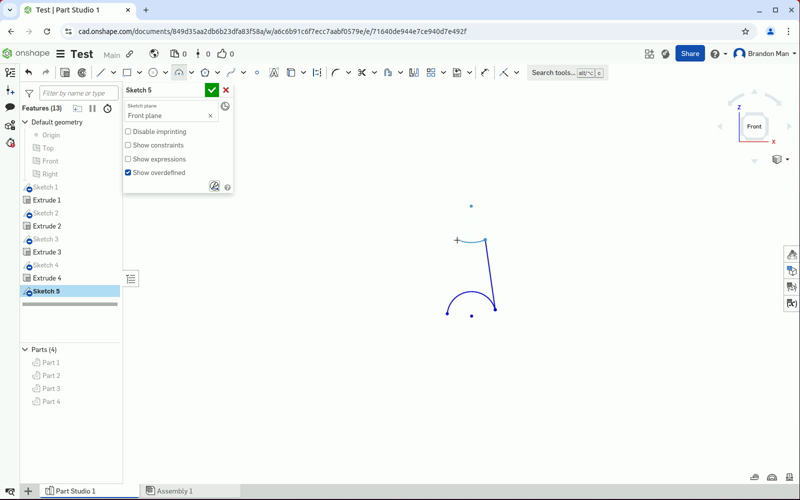
scroll(6)
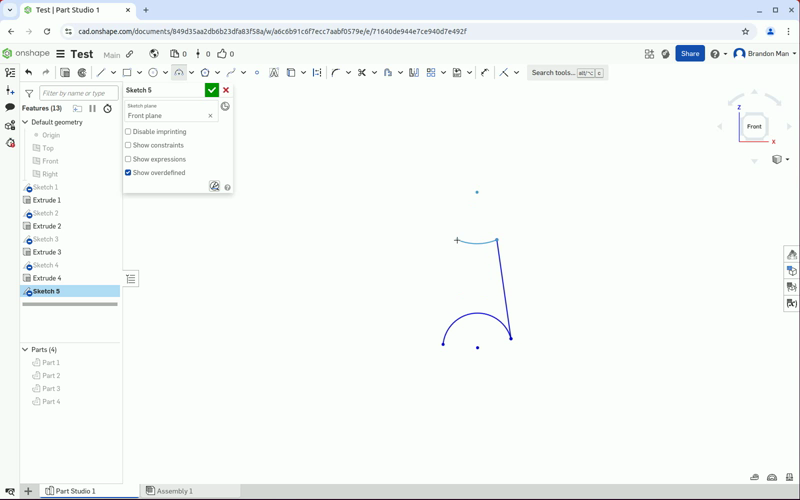
scroll(6)
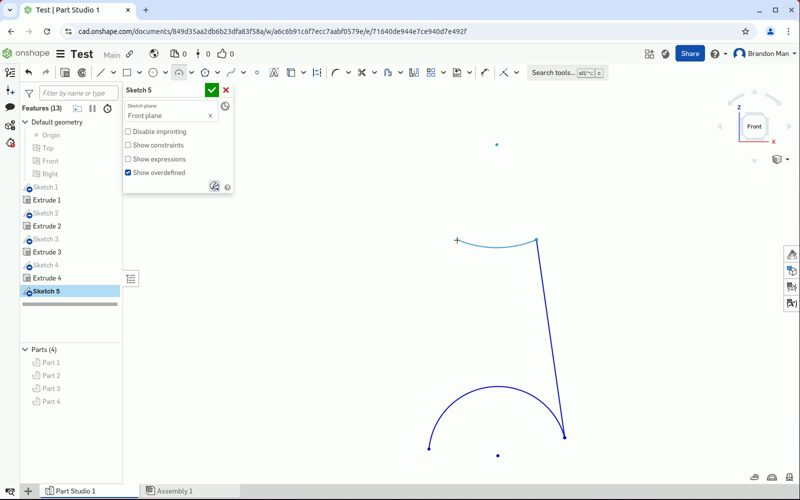
click(457, 239)
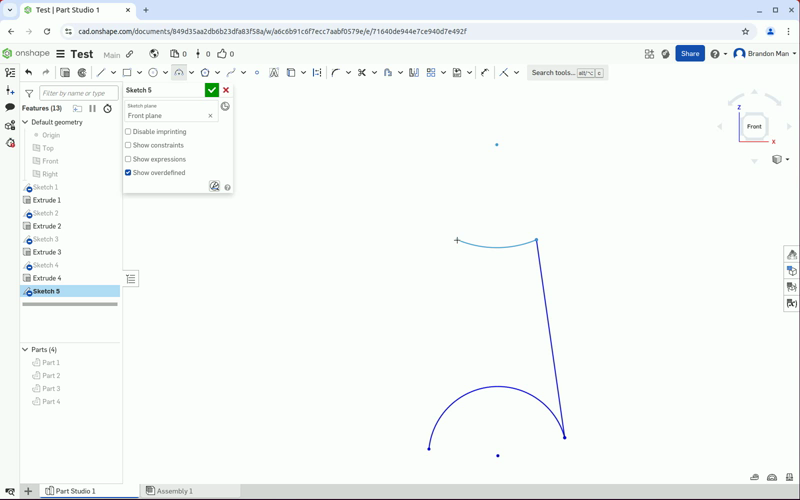
scroll(-6)
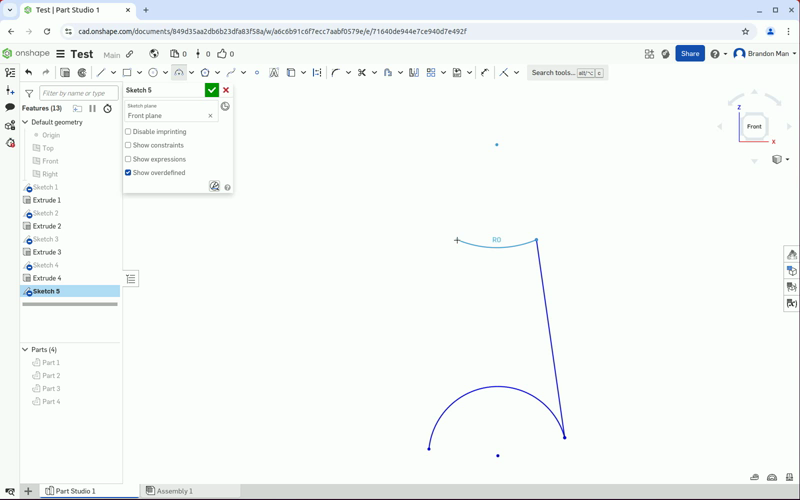
scroll(-6)
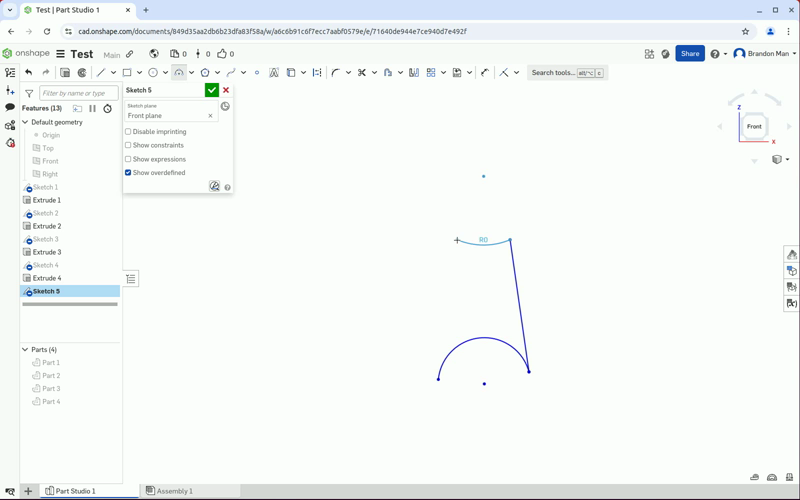
scroll(-6)
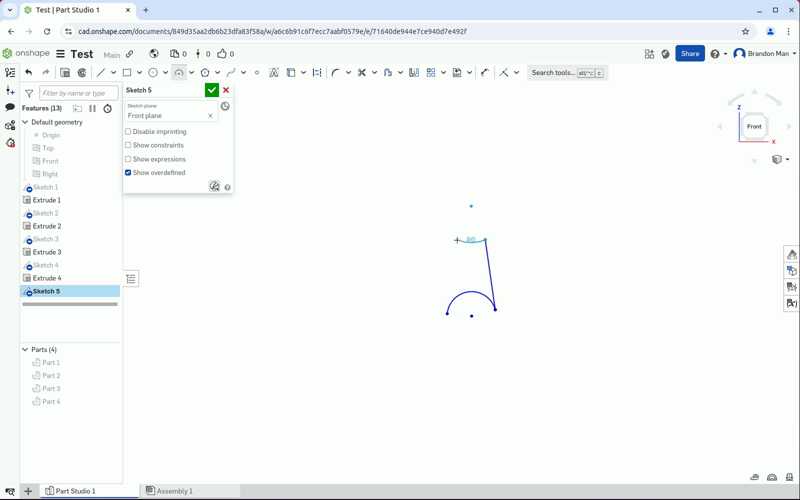
scroll(-6)
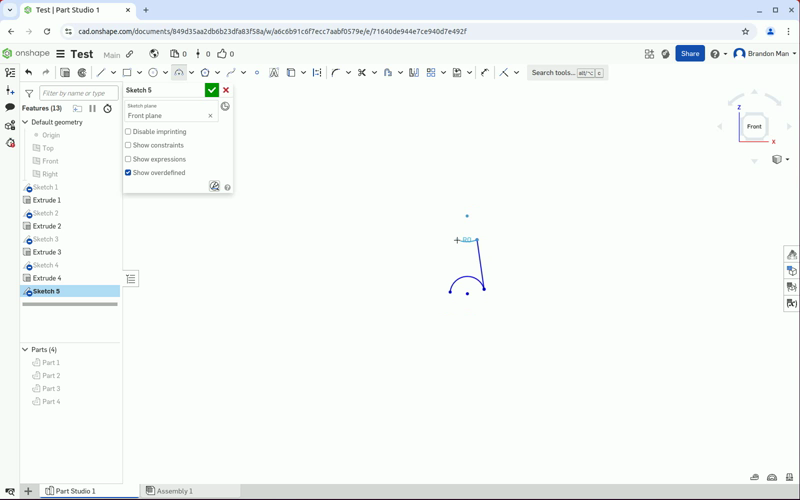
scroll(-6)
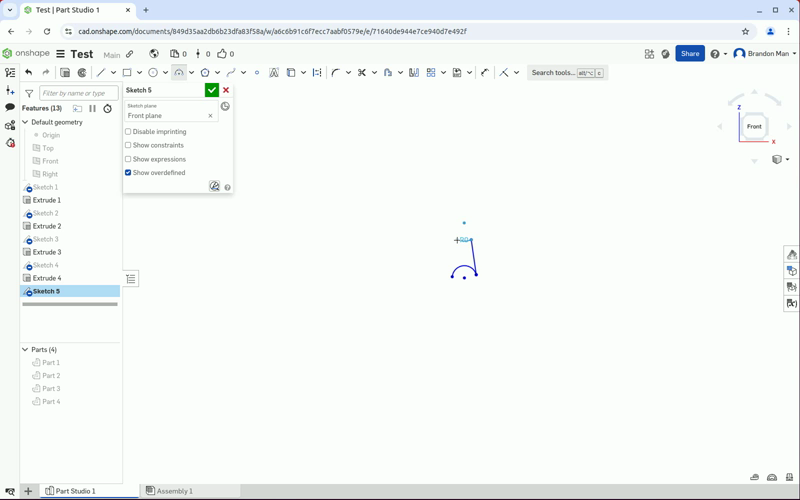
scroll(-6)
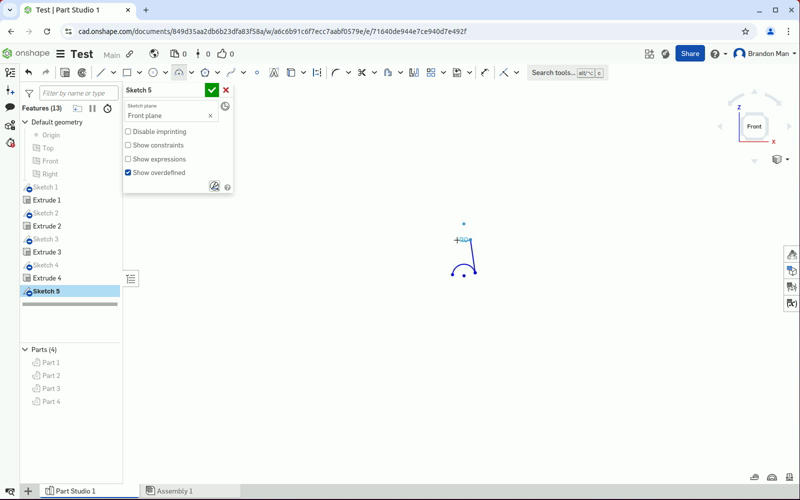
scroll(-6)
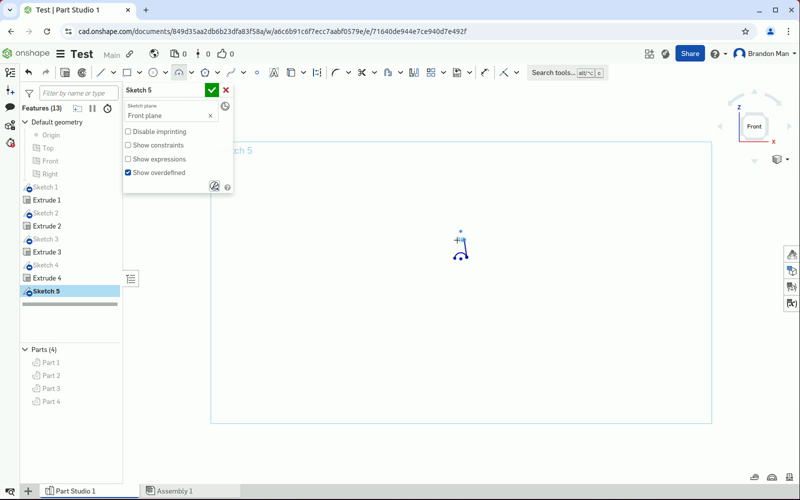
mouse_move(460, 243)
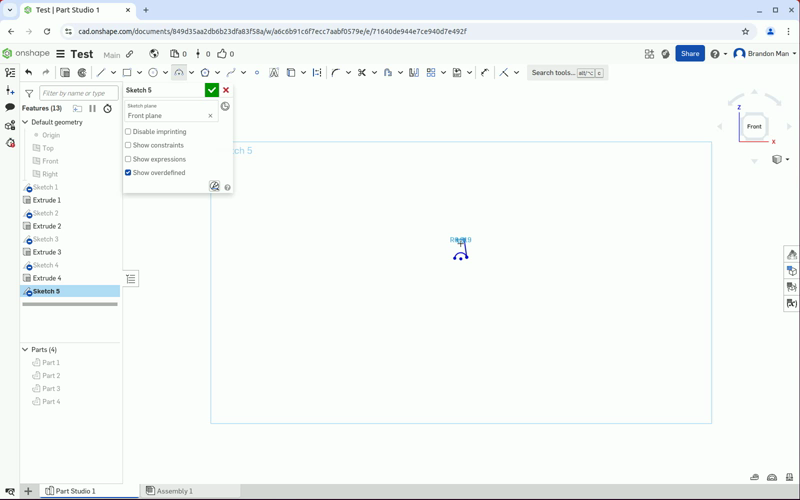
scroll(6)
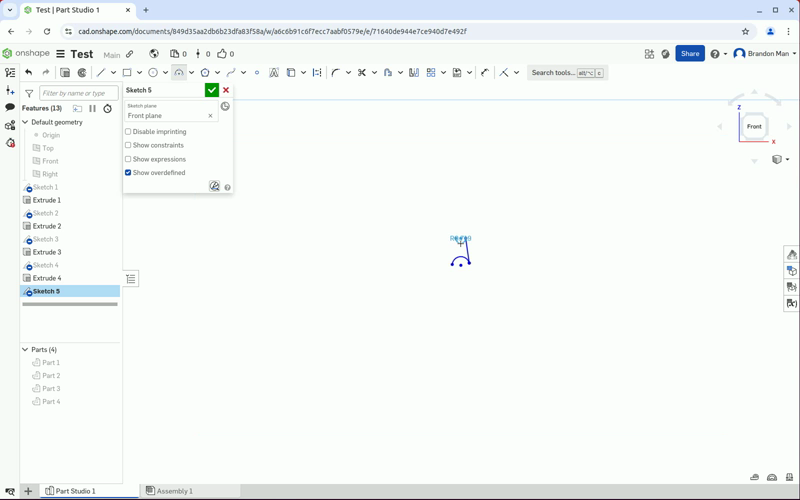
scroll(6)
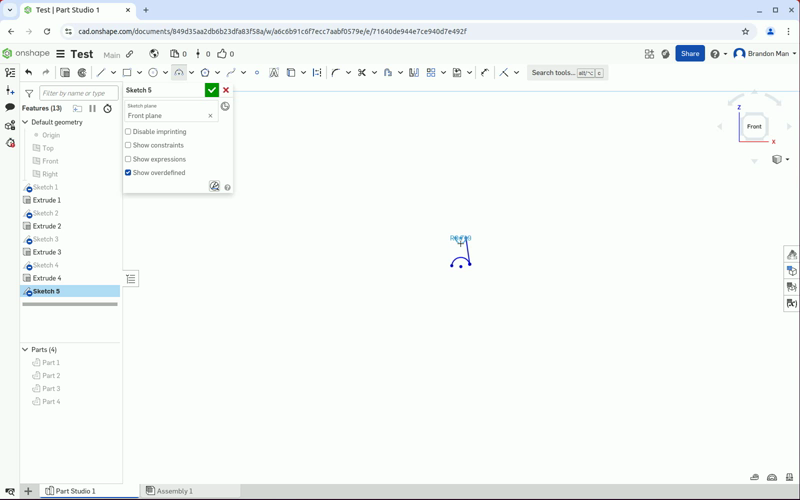
scroll(6)
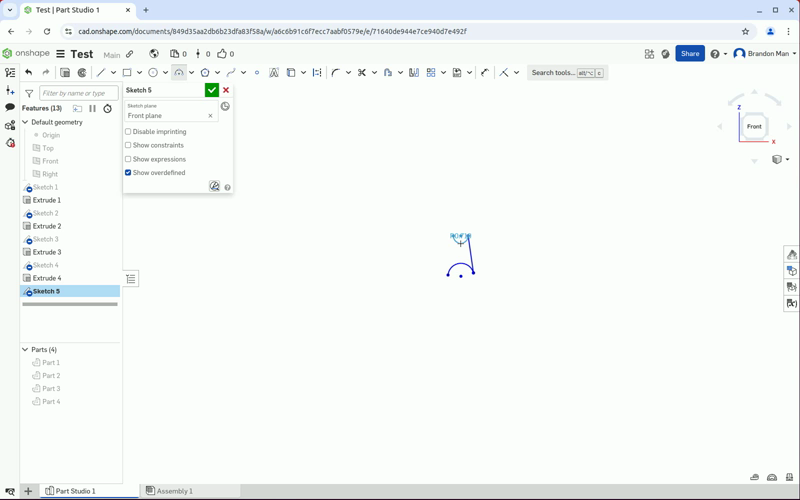
scroll(6)
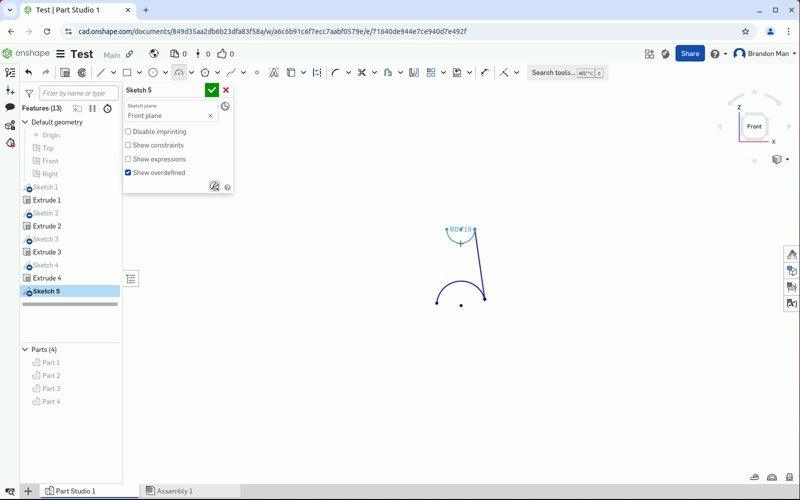
scroll(6)
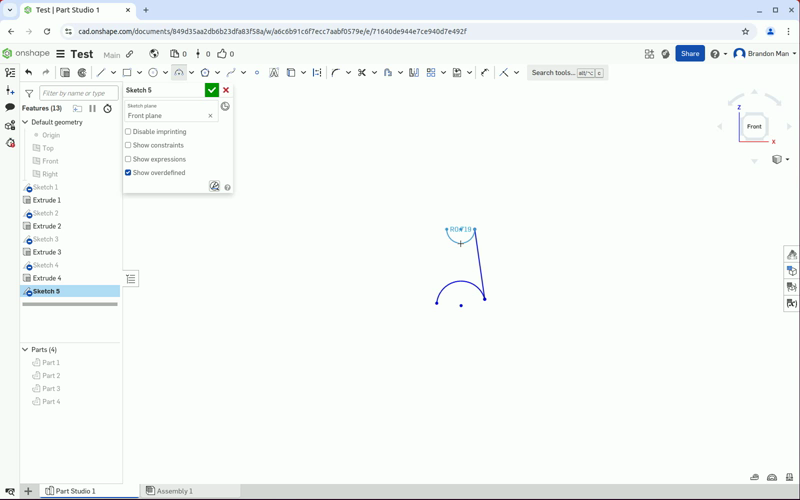
scroll(6)
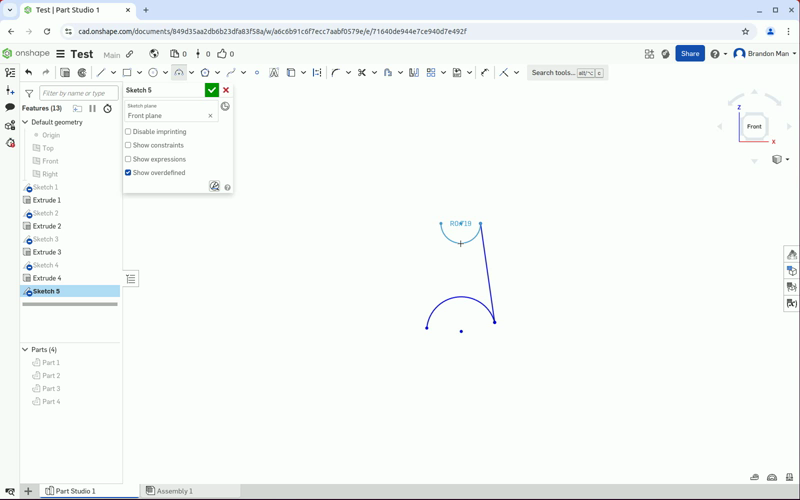
scroll(6)
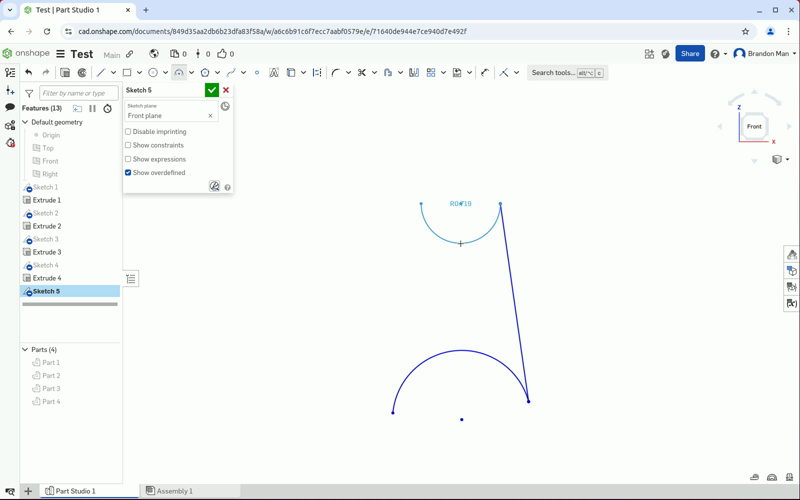
click(460, 243)
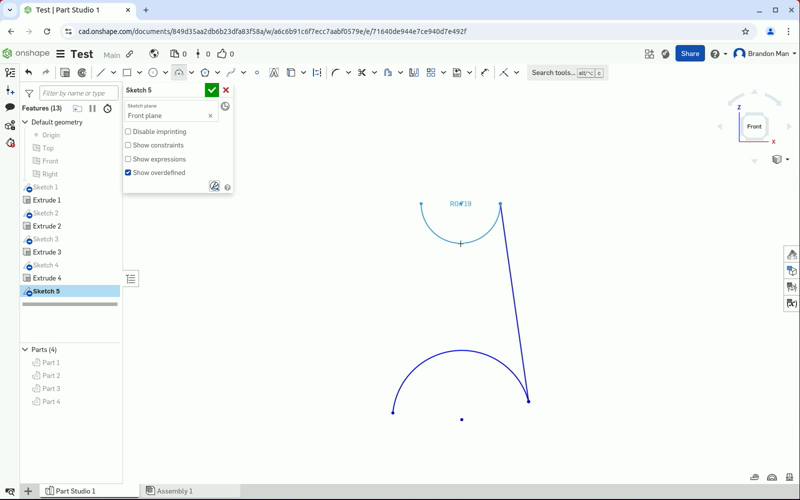
scroll(-6)
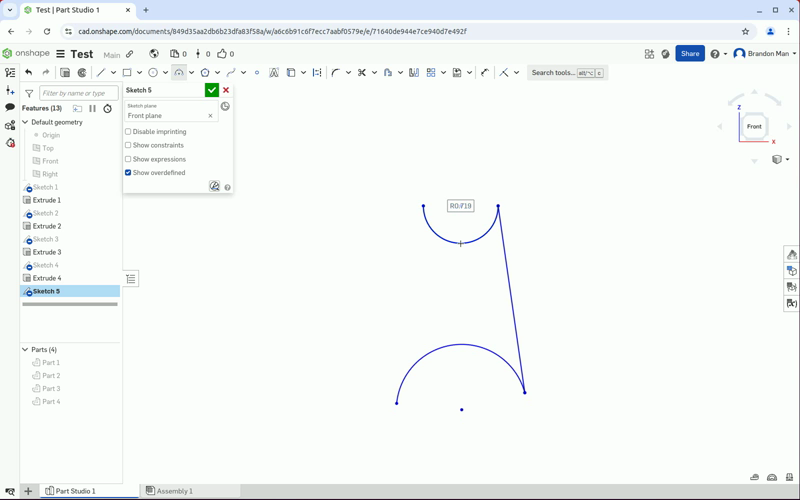
scroll(-6)
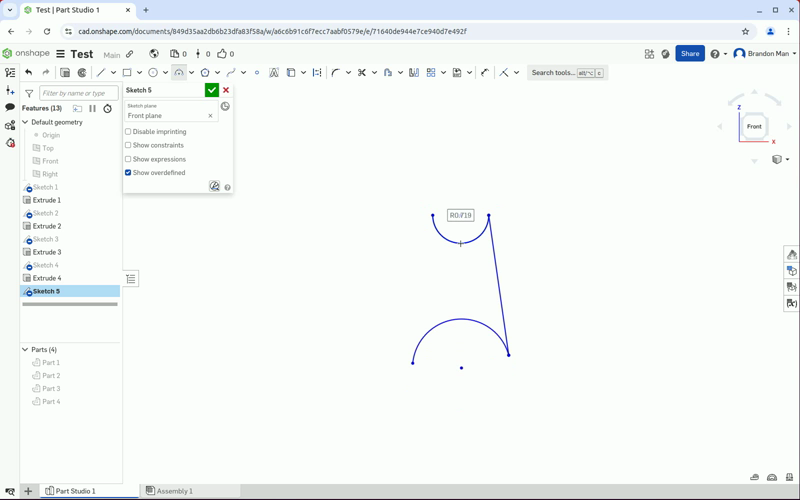
scroll(-6)
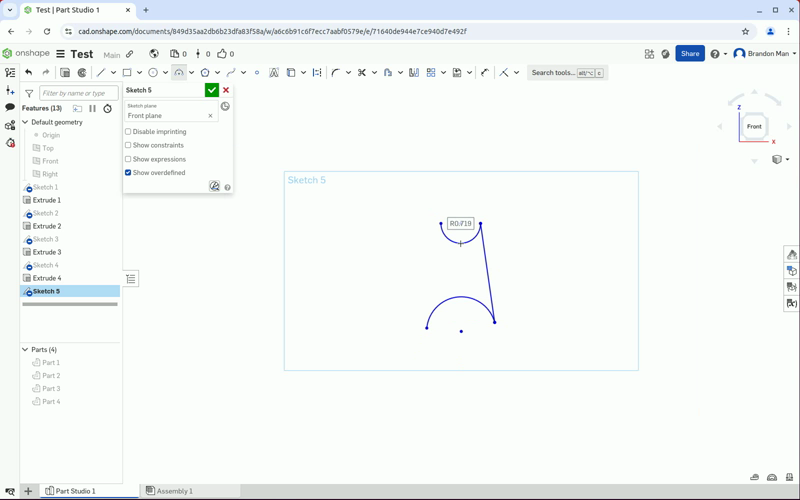
scroll(-6)
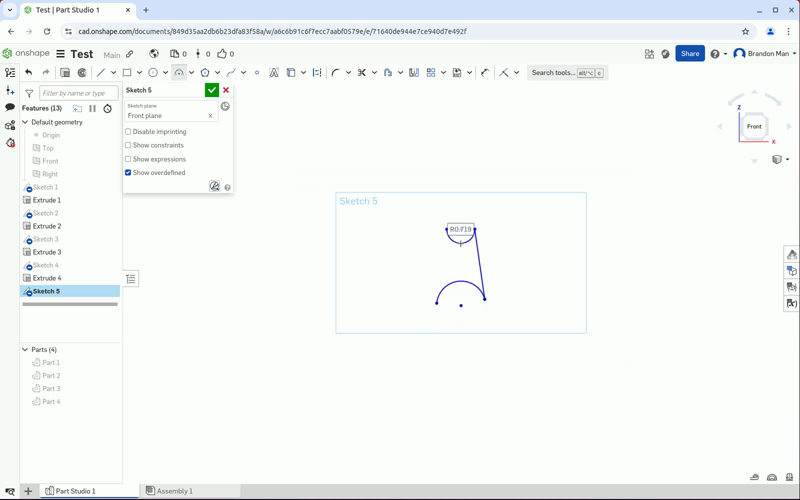
scroll(-6)
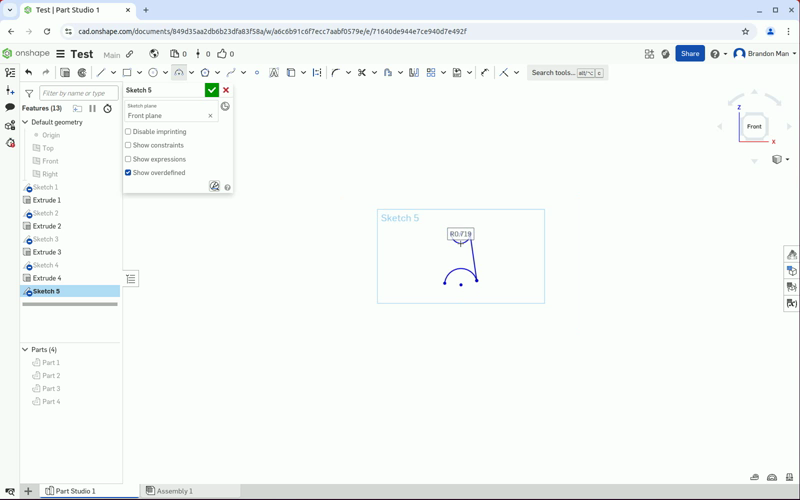
scroll(-6)
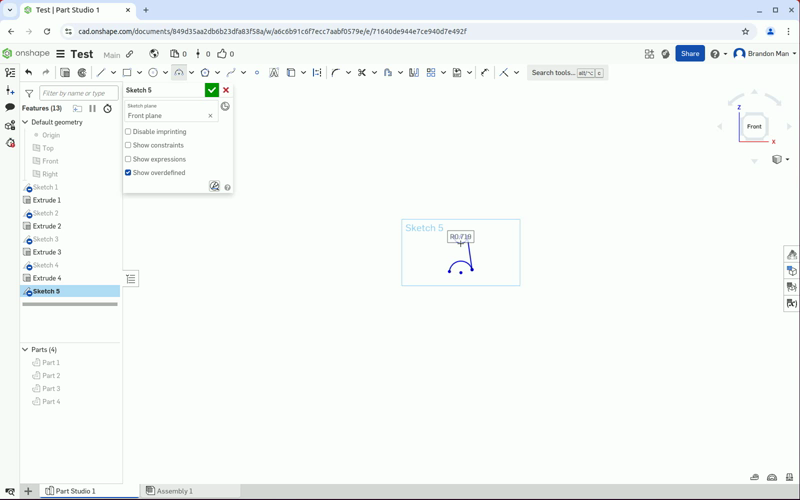
scroll(-6)
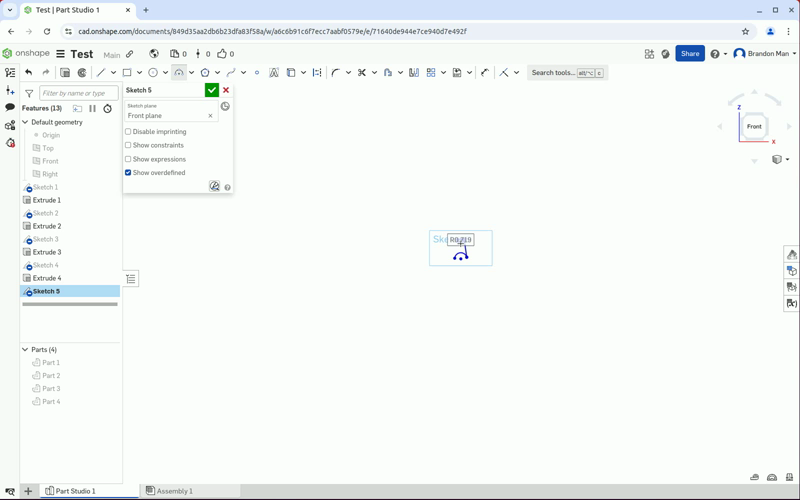
key_up(shift)
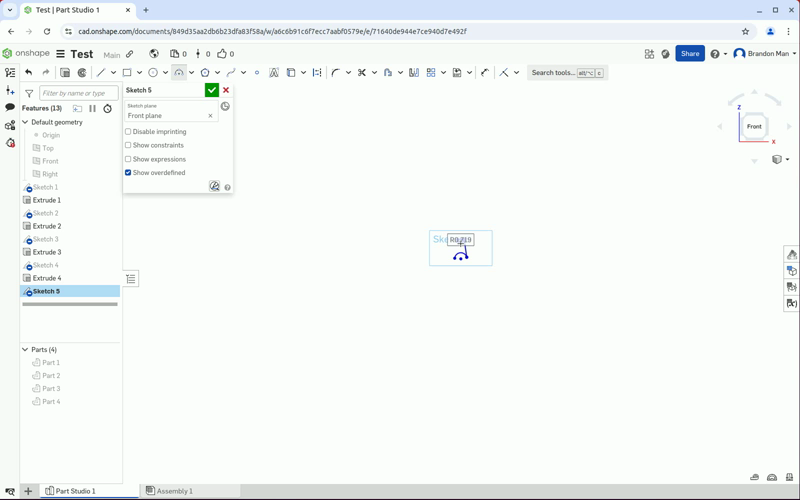
key(esc)
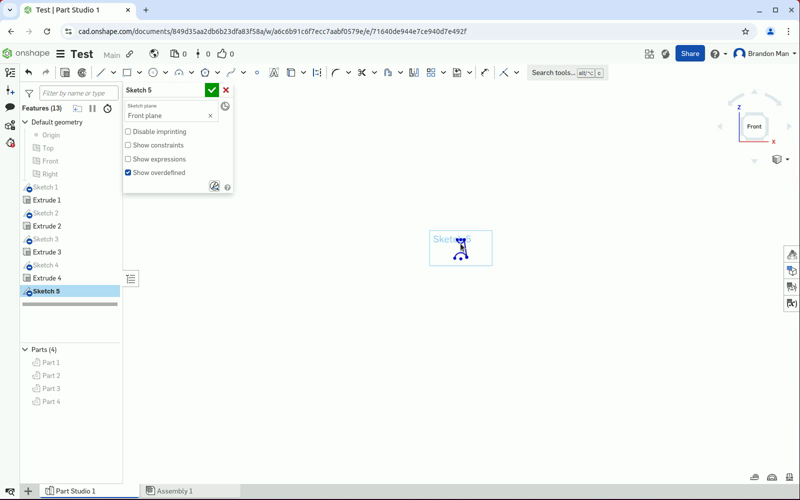
key(l)
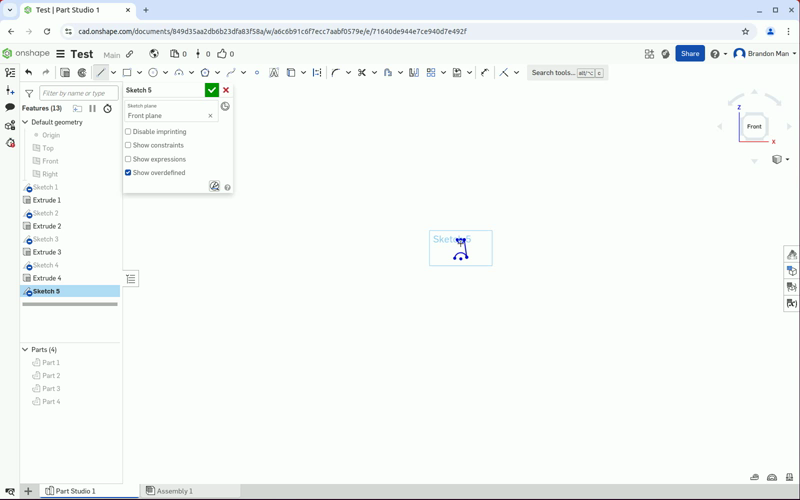
mouse_move(457, 239)
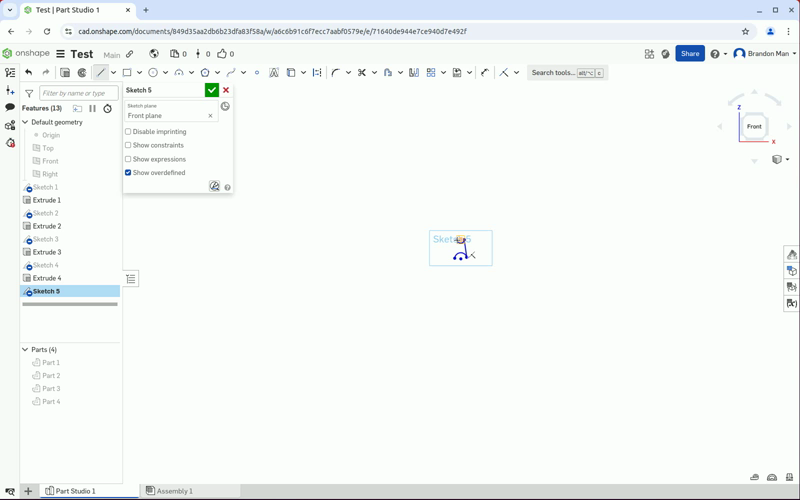
scroll(6)
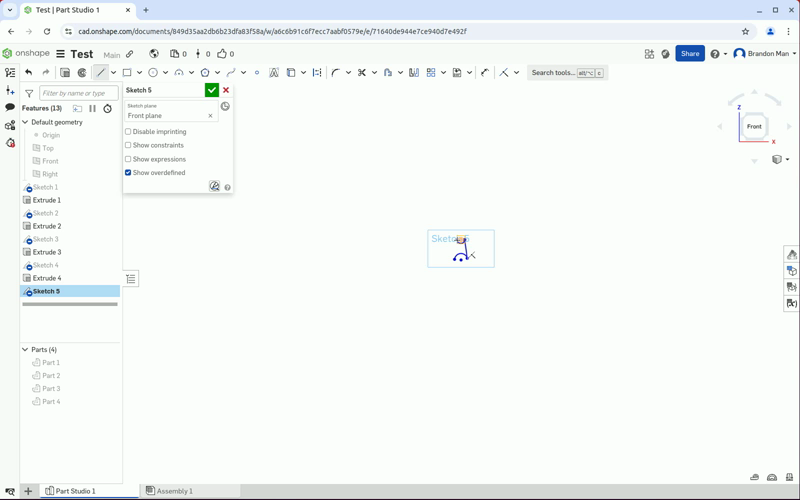
scroll(6)
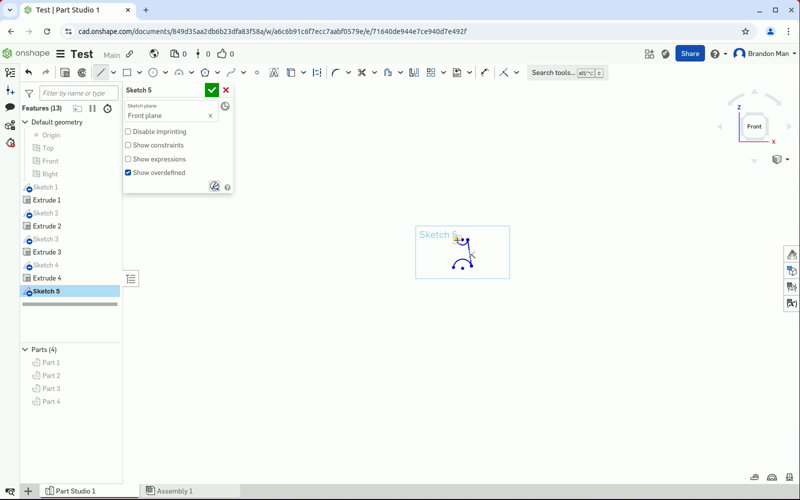
scroll(6)
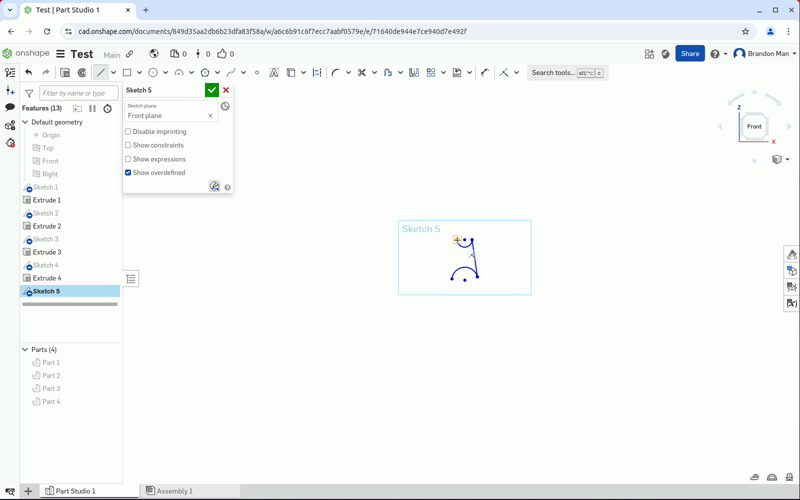
scroll(6)
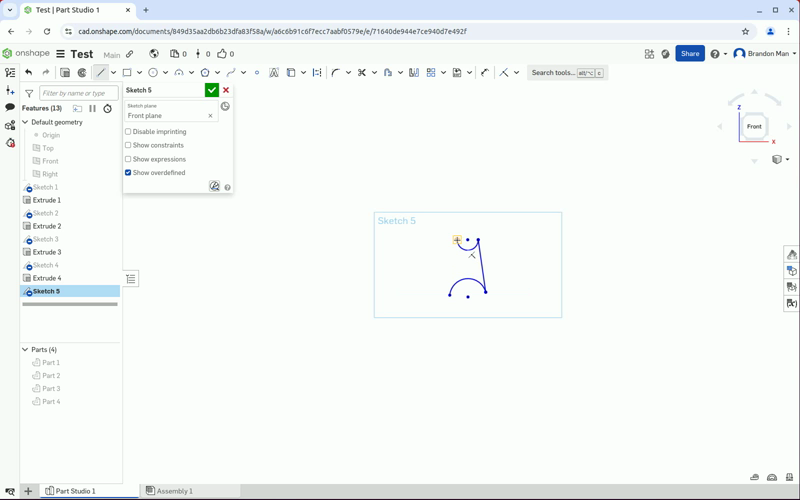
scroll(6)
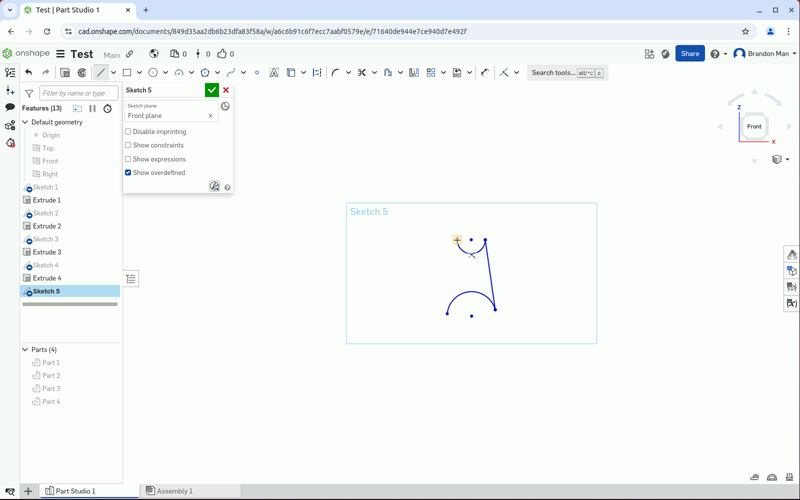
scroll(6)
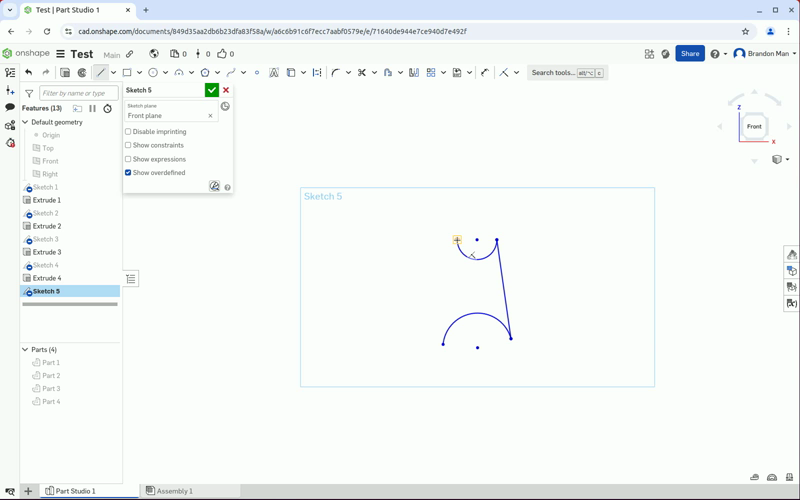
scroll(6)
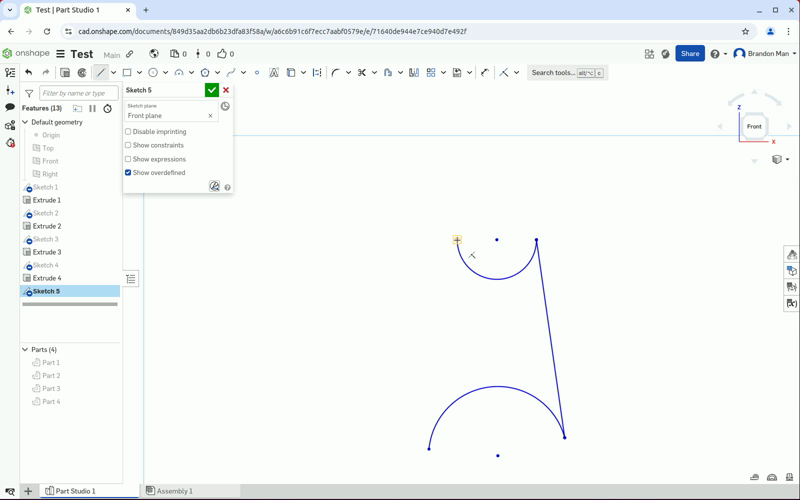
click(457, 239)
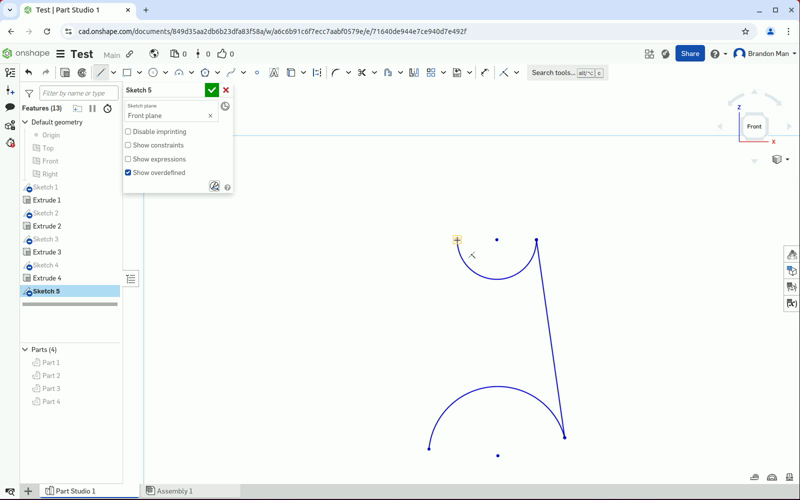
scroll(-6)
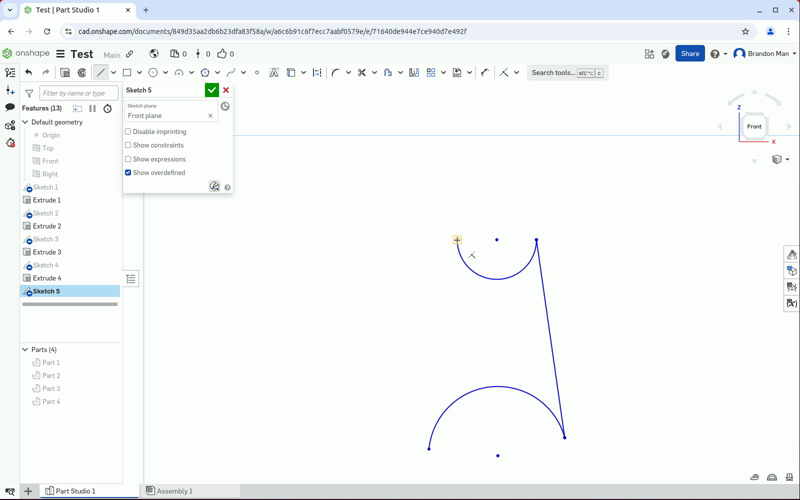
scroll(-6)
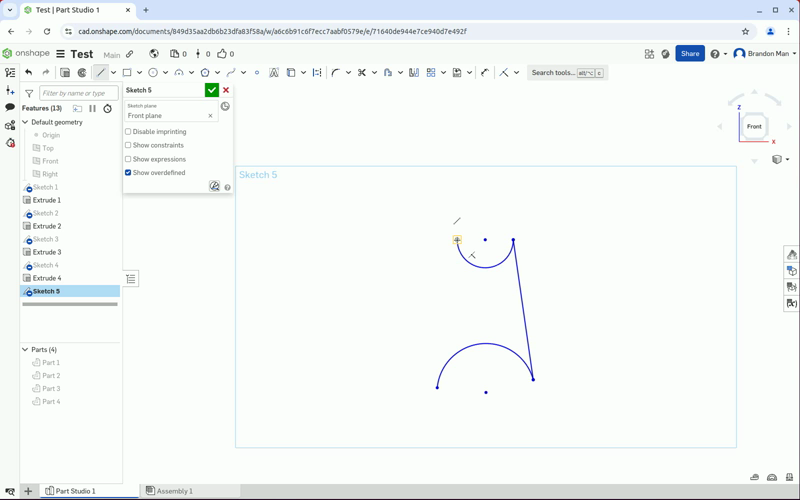
scroll(-6)
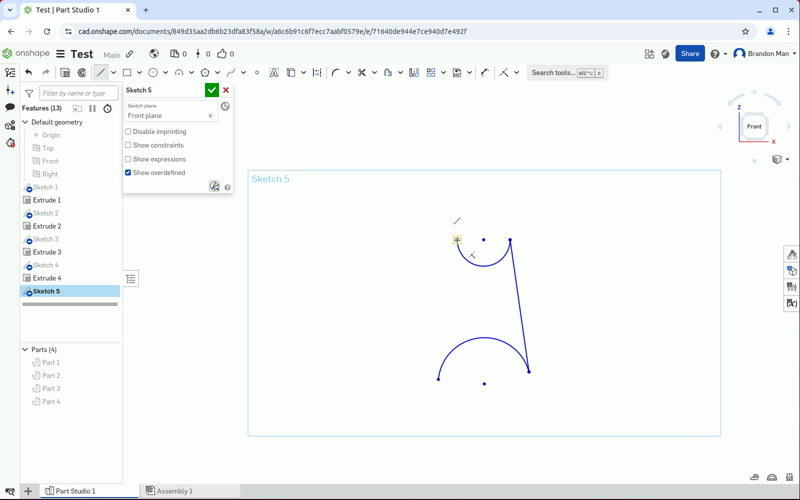
scroll(-6)
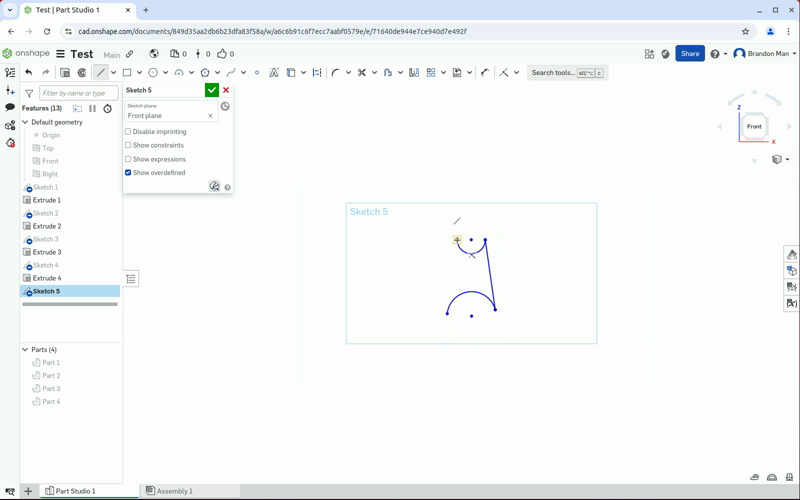
scroll(-6)
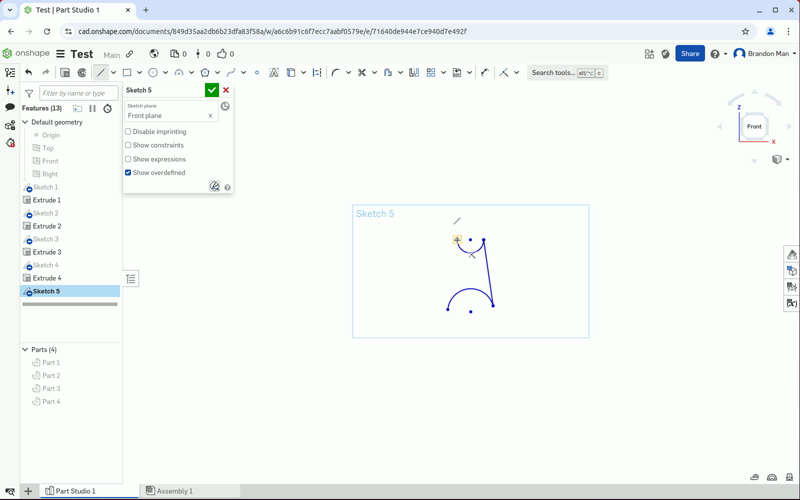
scroll(-6)
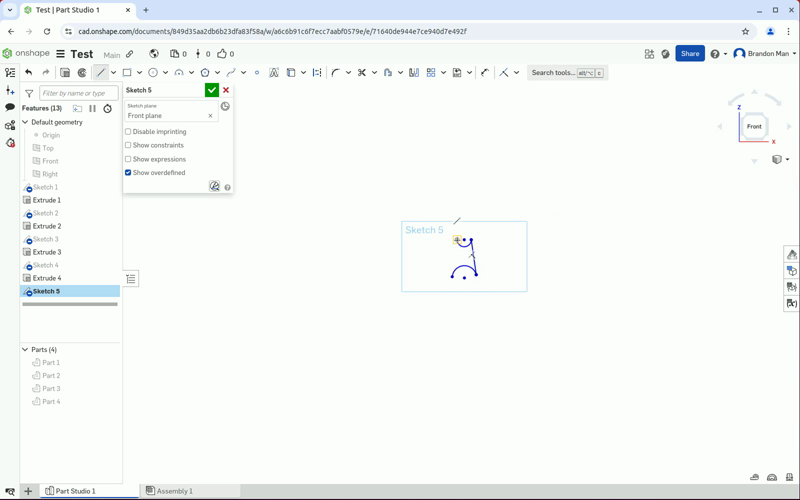
scroll(-6)
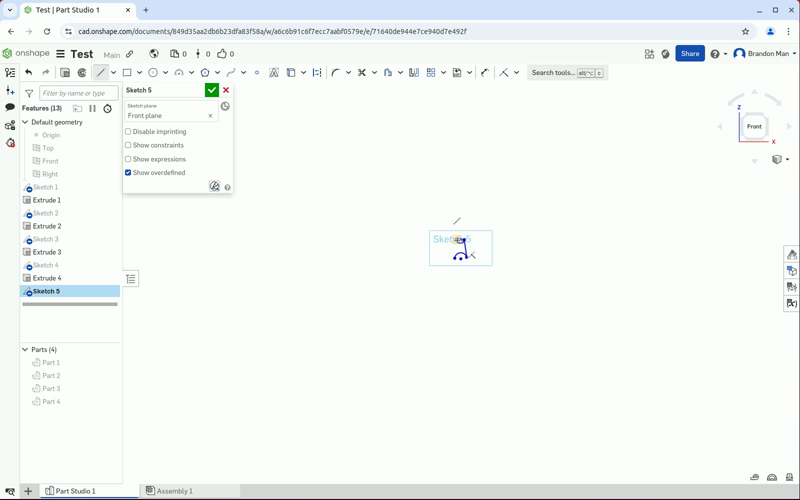
mouse_move(487, 239)
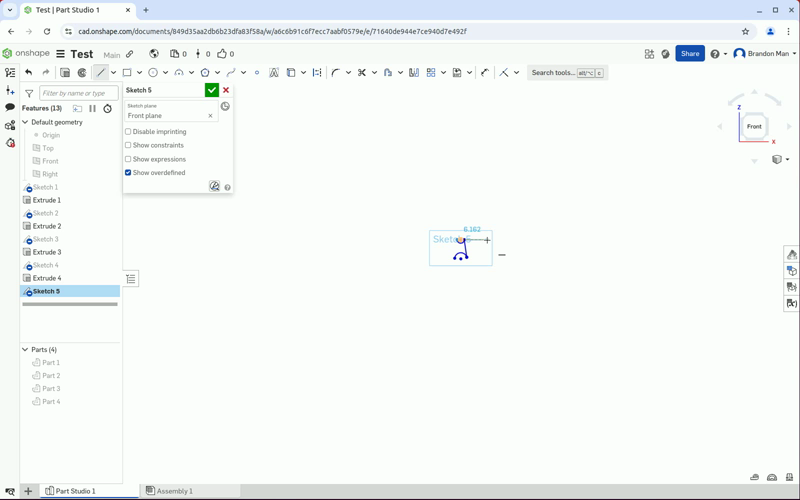
key_down(shift)
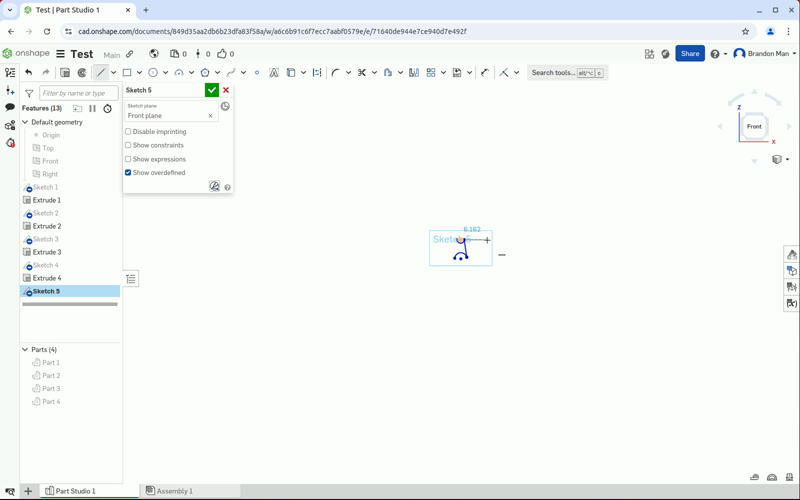
mouse_move(454, 258)
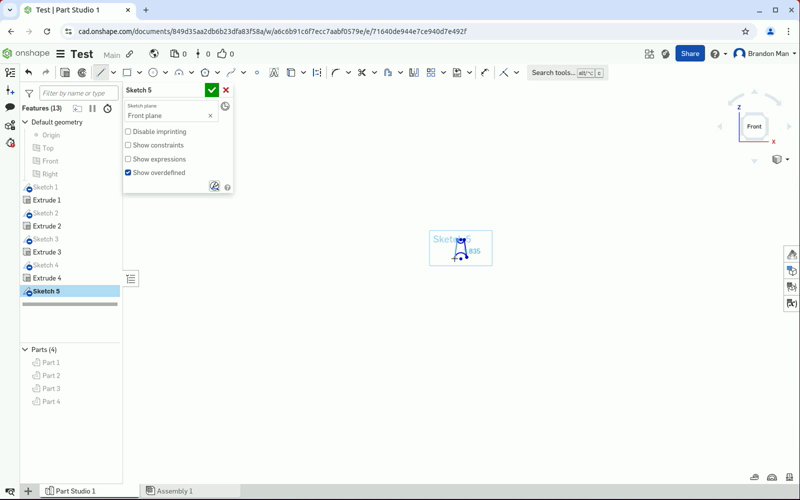
key_up(shift)
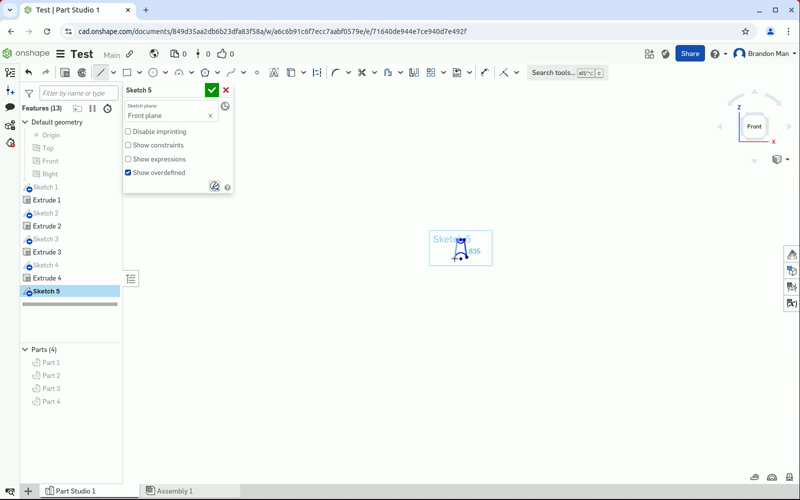
click(454, 258)
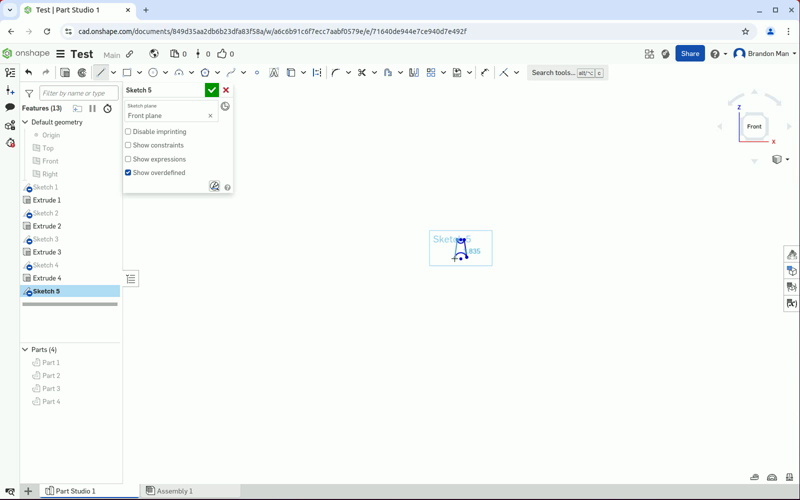
key(esc)
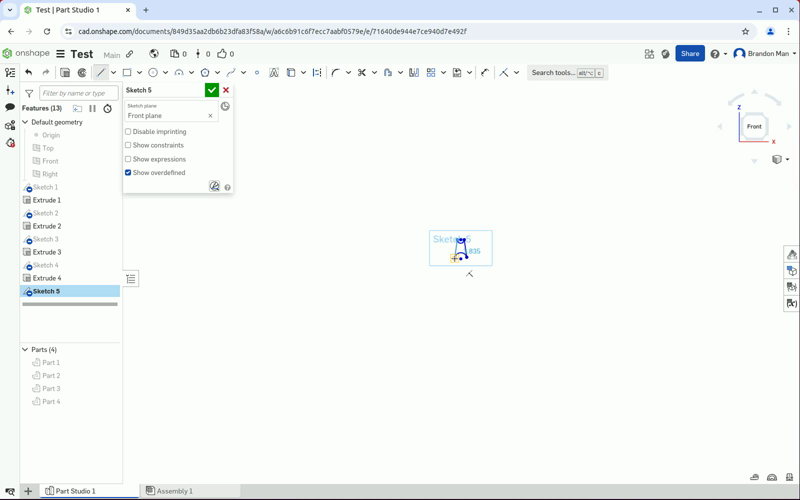
key(c)
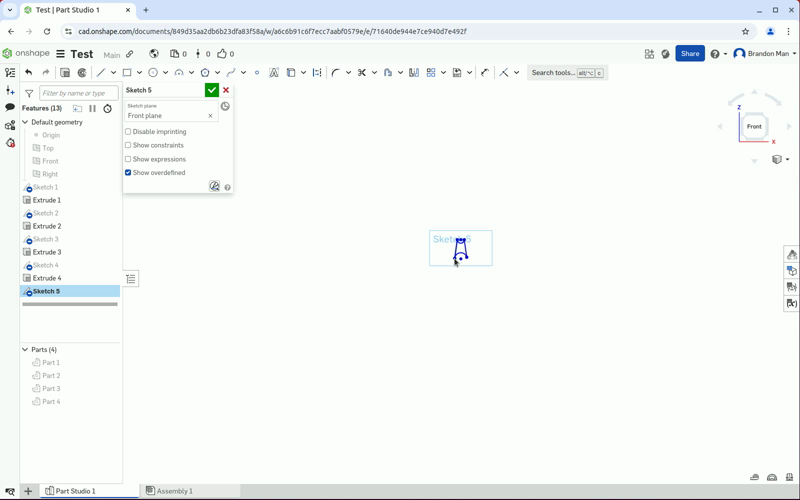
key_down(shift)
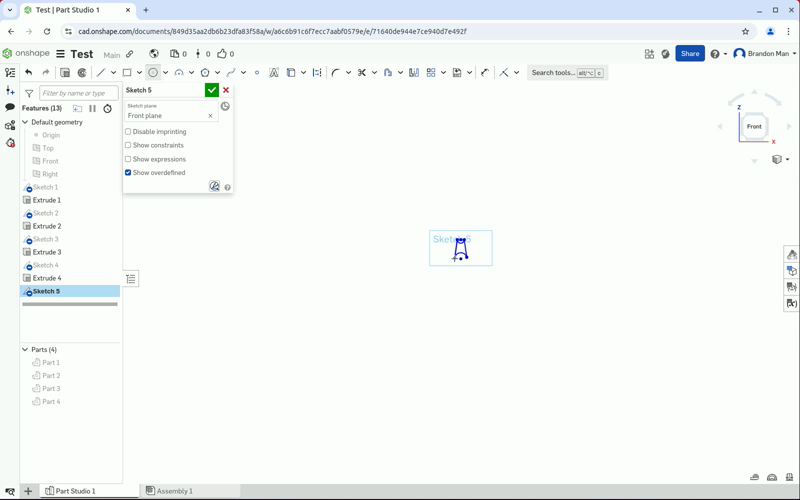
mouse_move(459, 245)
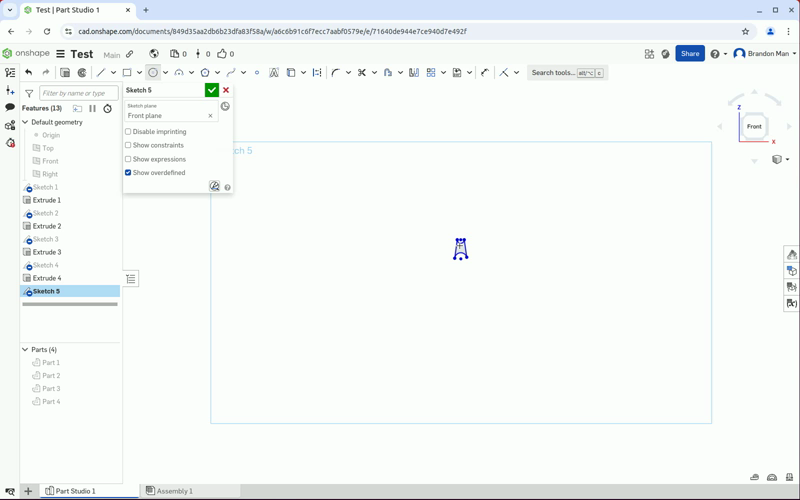
scroll(6)
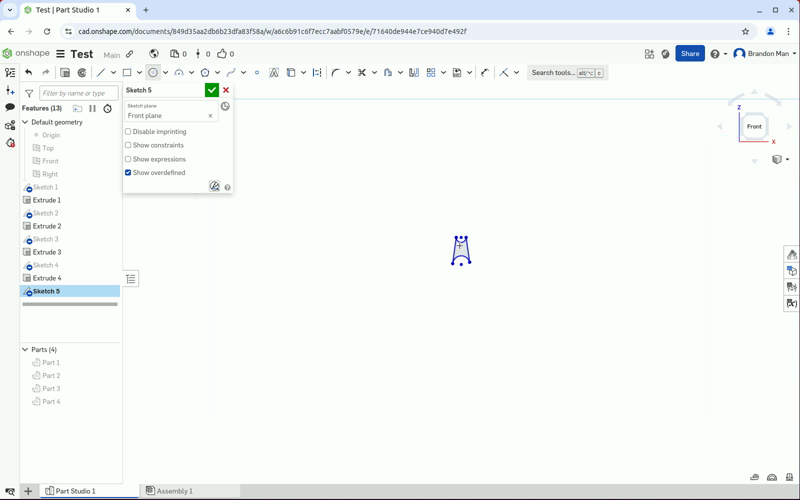
scroll(6)
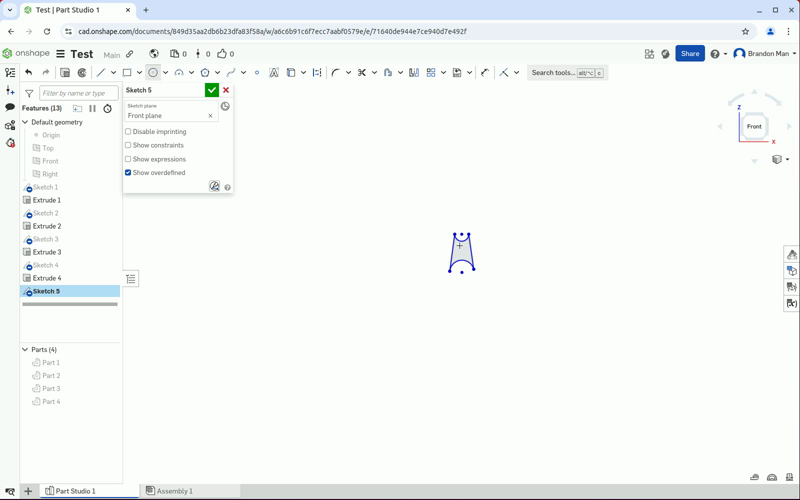
scroll(6)
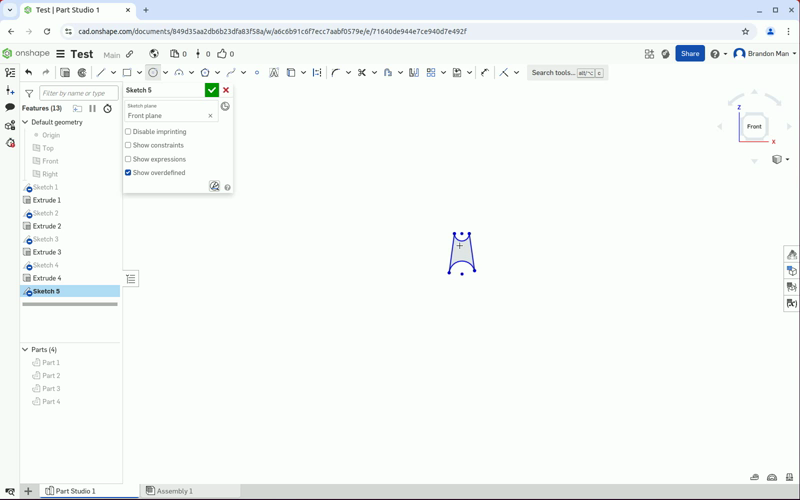
scroll(6)
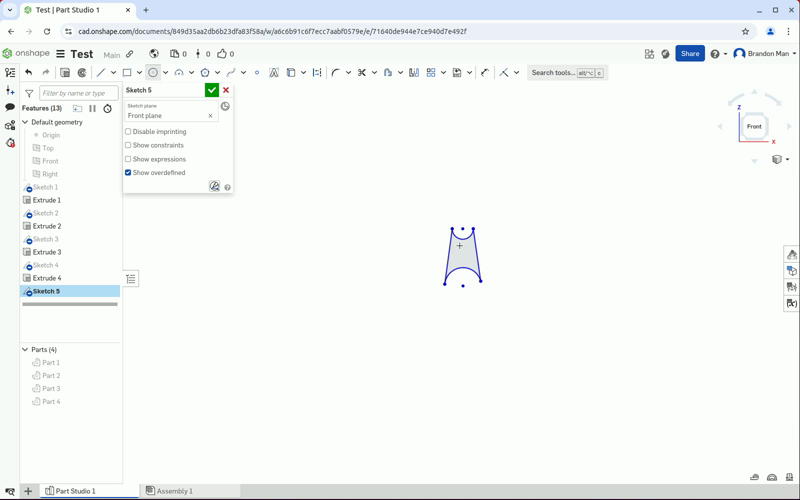
scroll(6)
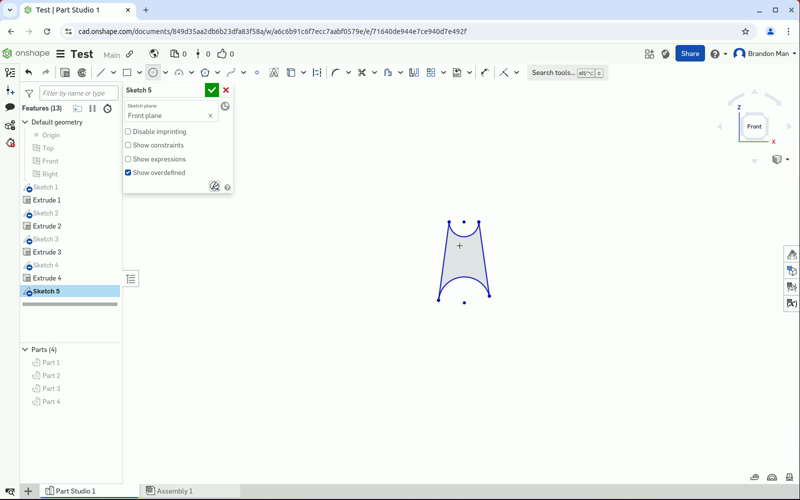
scroll(6)
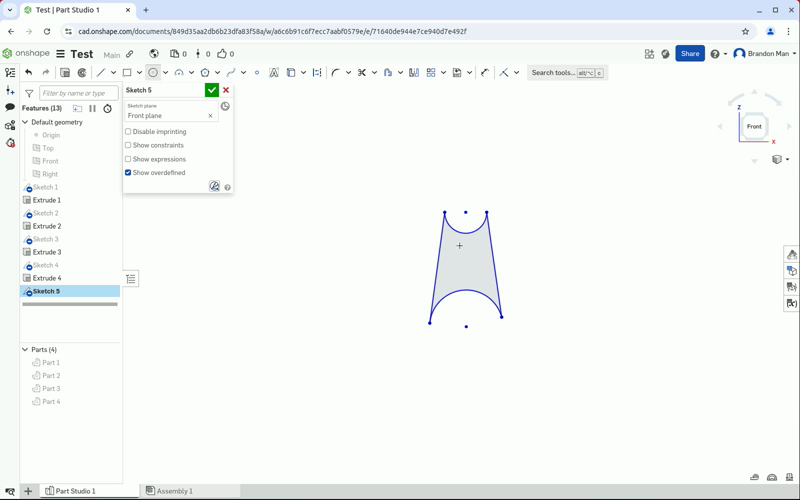
scroll(6)
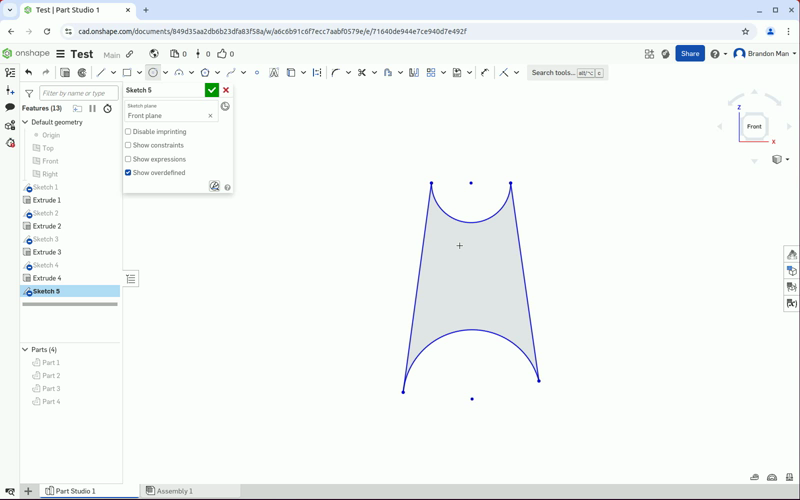
click(459, 245)
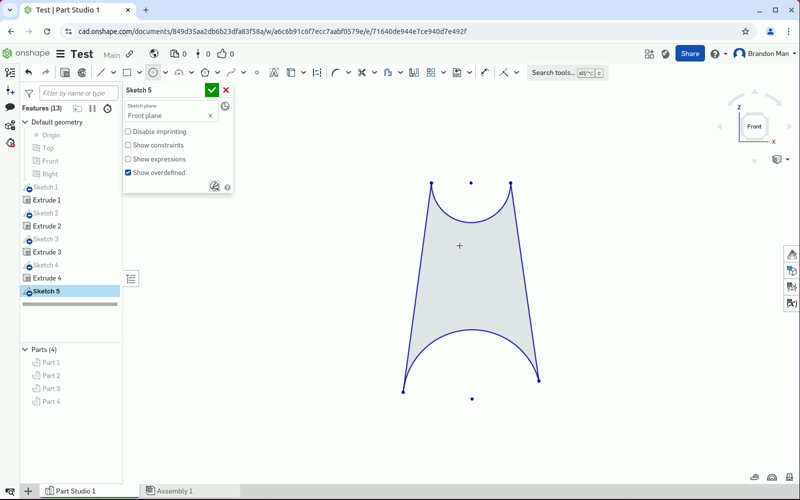
scroll(-6)
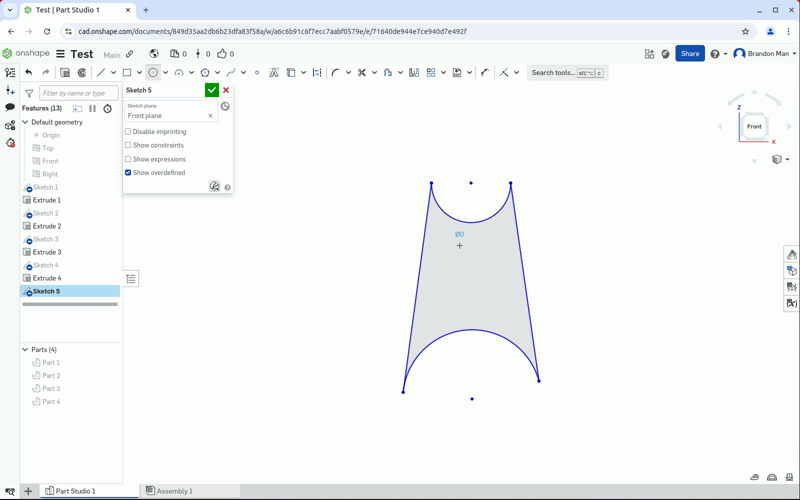
scroll(-6)
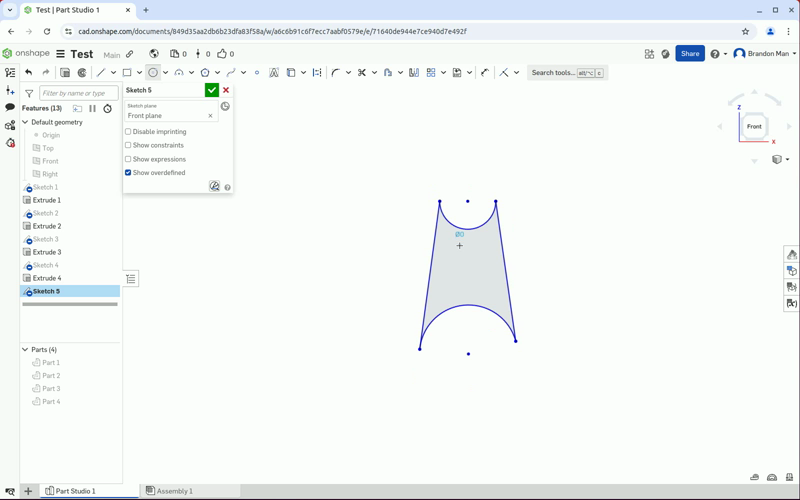
scroll(-6)
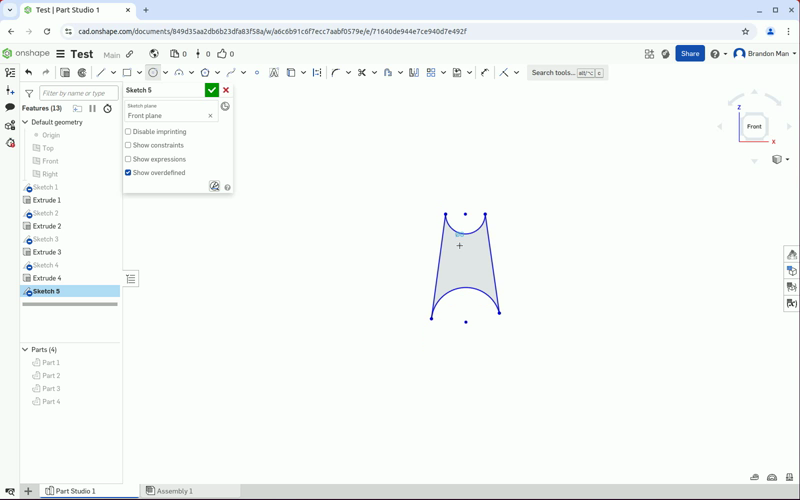
scroll(-6)
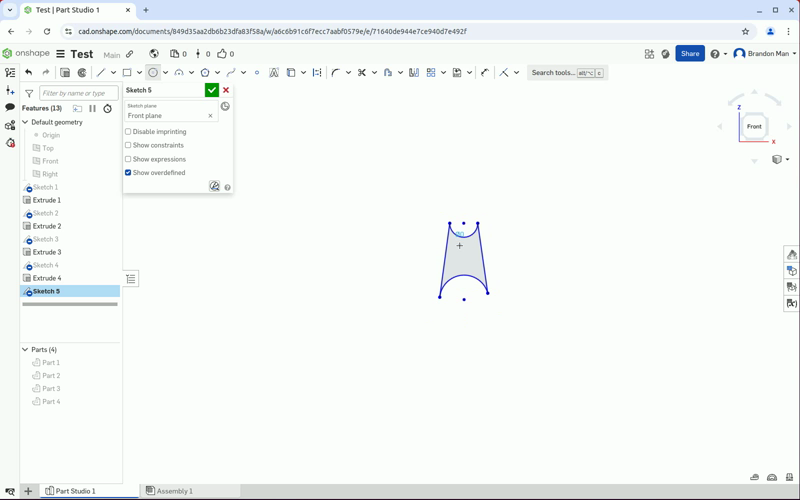
scroll(-6)
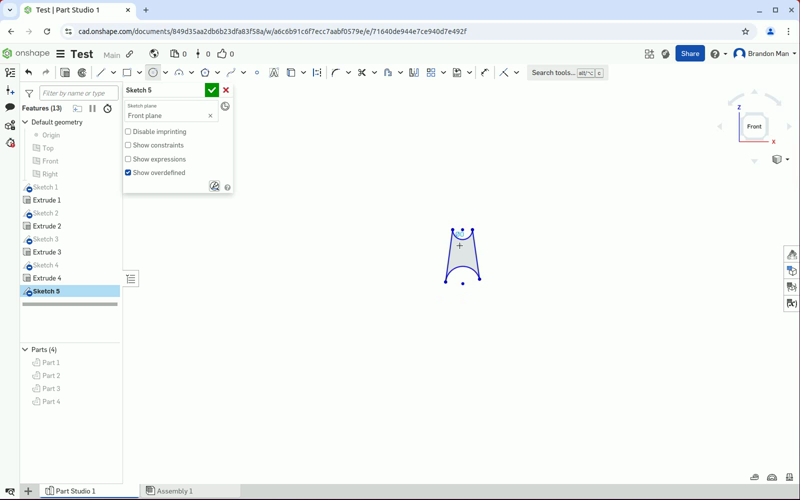
scroll(-6)
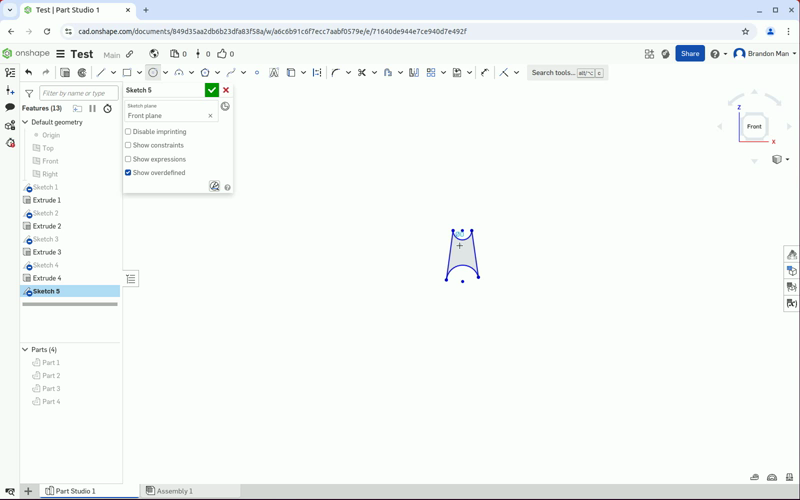
scroll(-6)
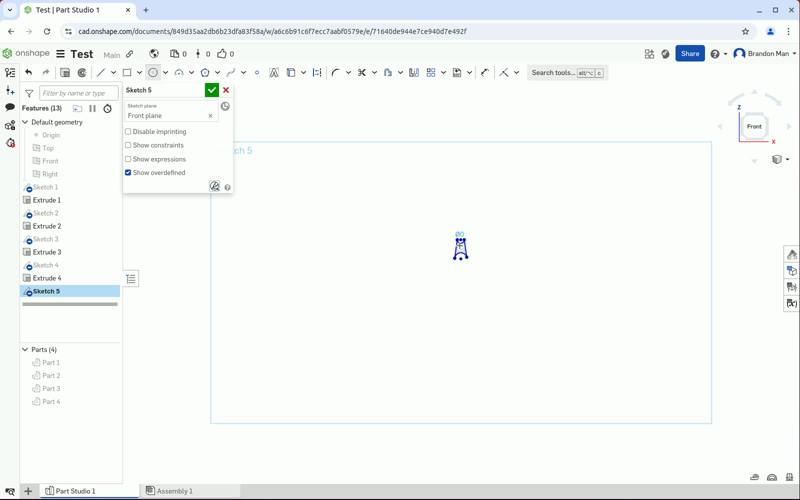
key_up(shift)
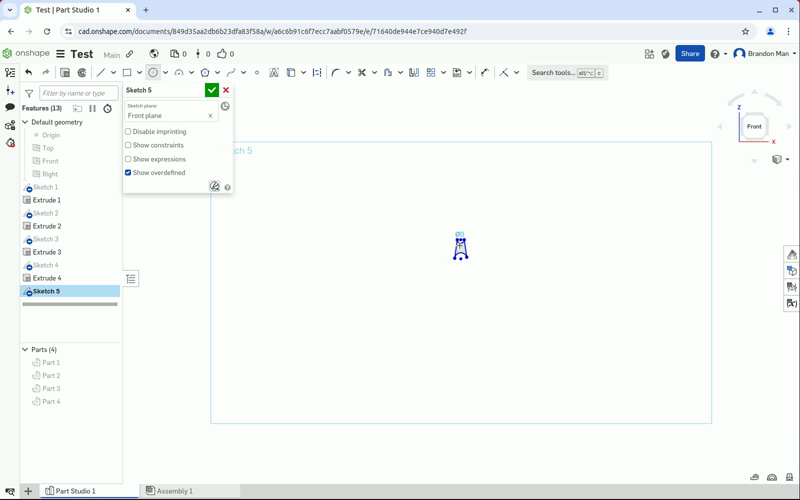
mouse_move(460, 245)
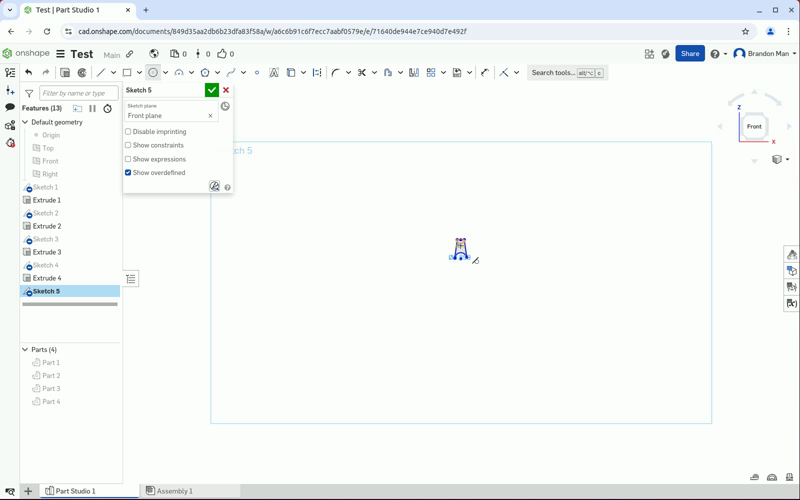
scroll(6)
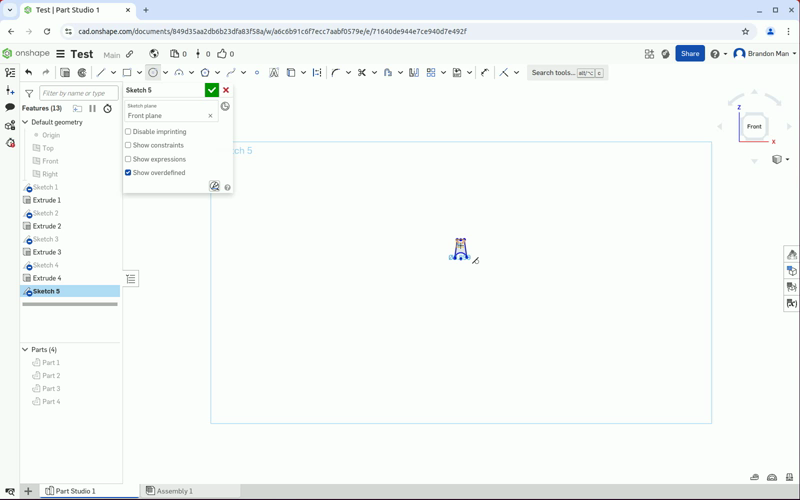
scroll(6)
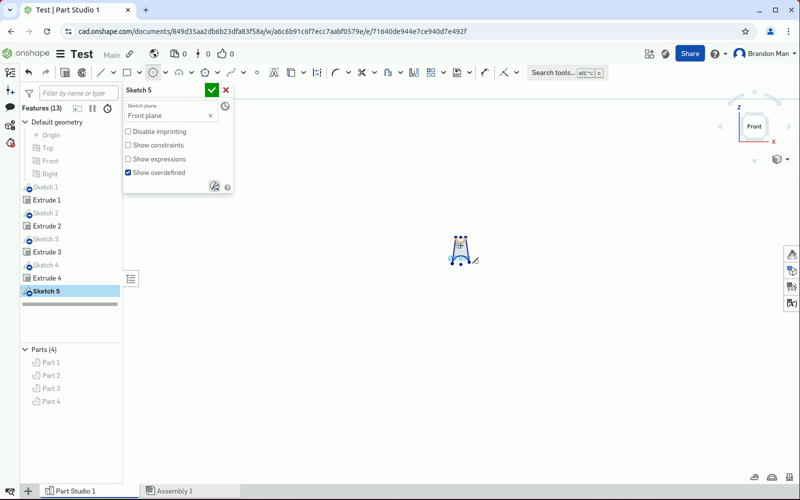
scroll(6)
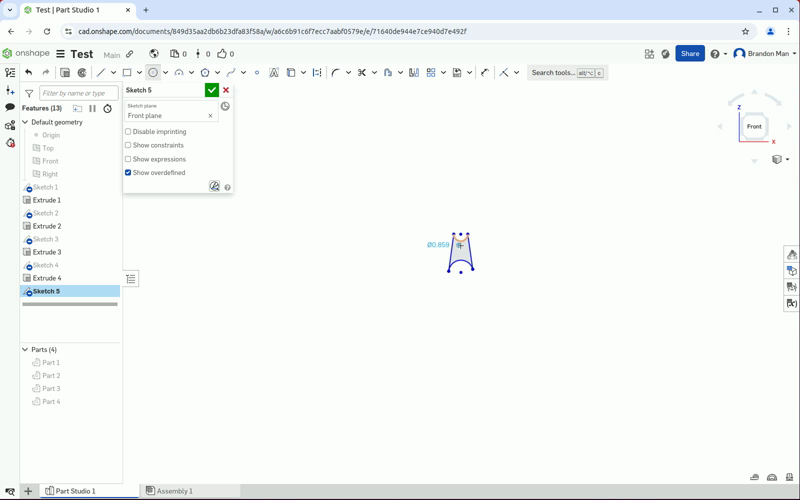
scroll(6)
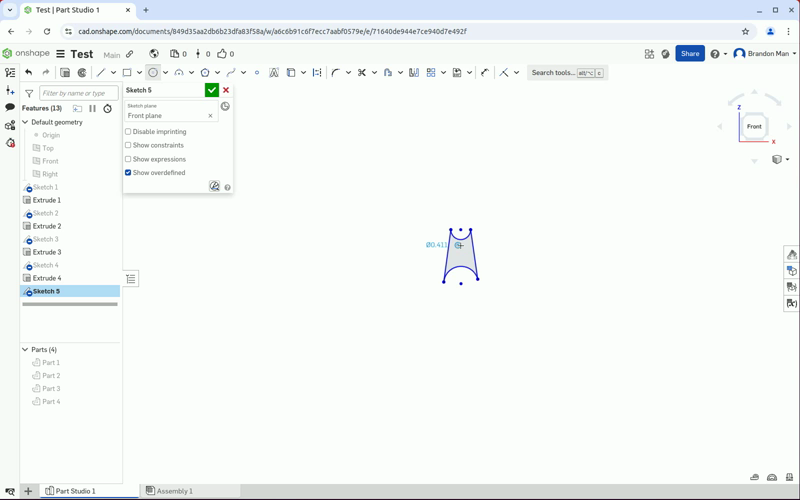
scroll(6)
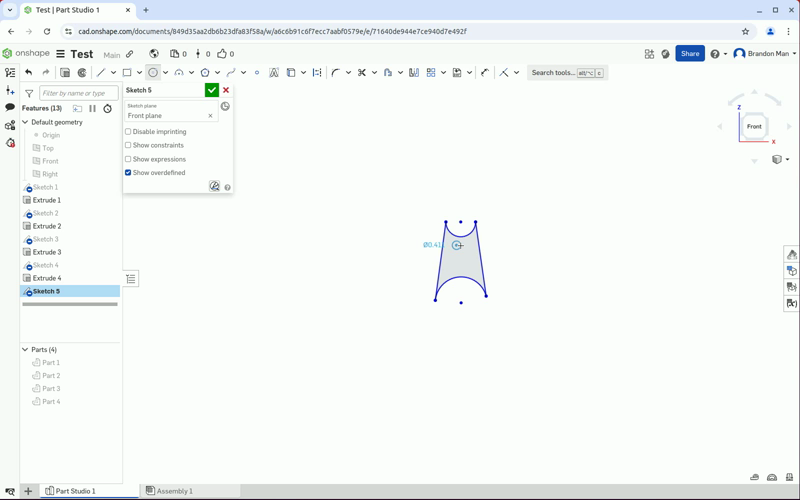
scroll(6)
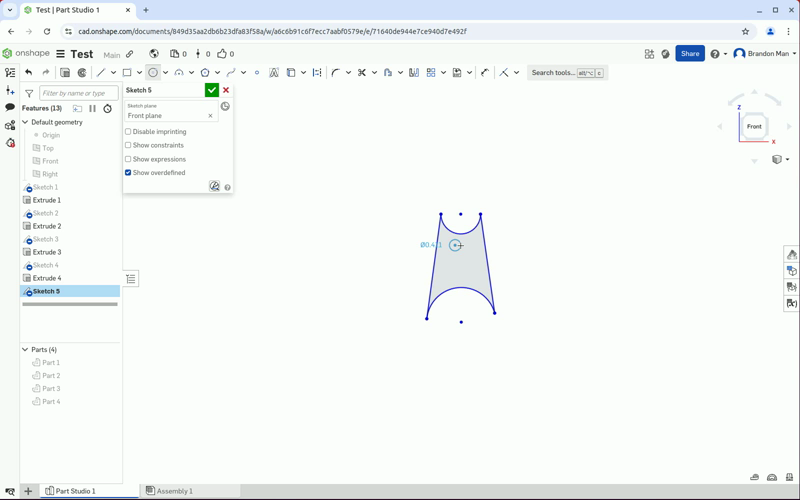
scroll(6)
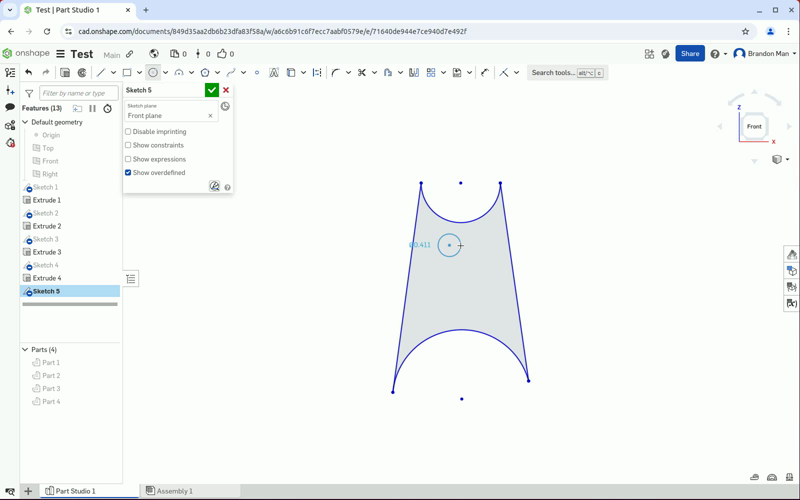
click(460, 245)
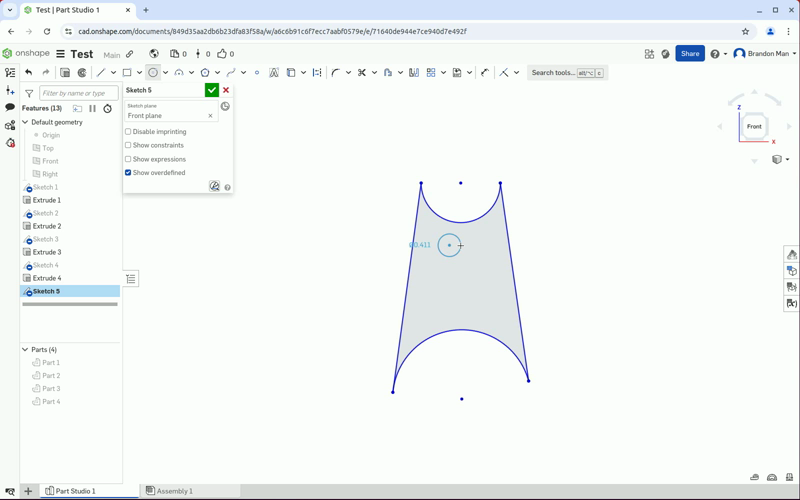
scroll(-6)
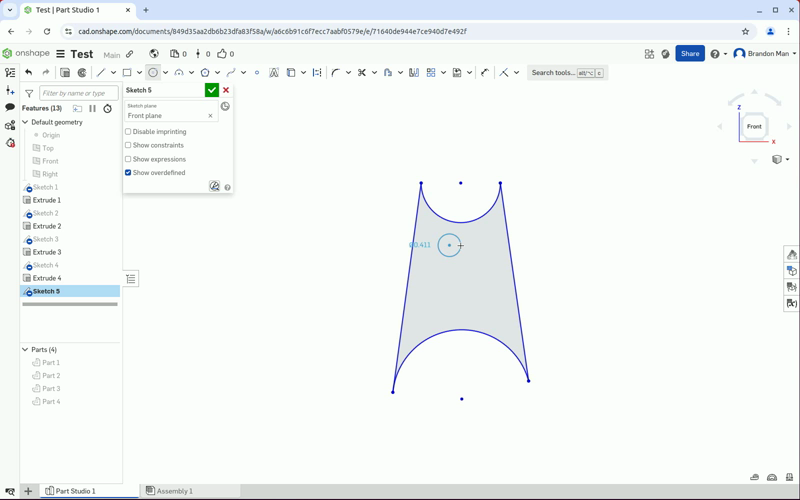
scroll(-6)
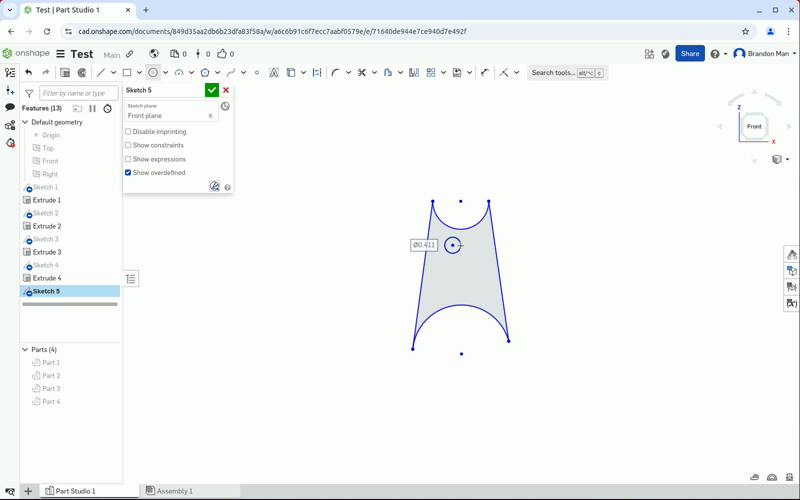
scroll(-6)
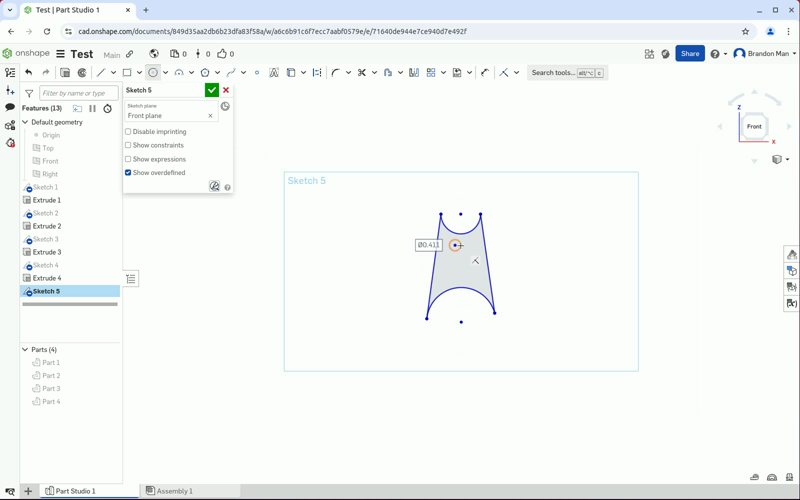
scroll(-6)
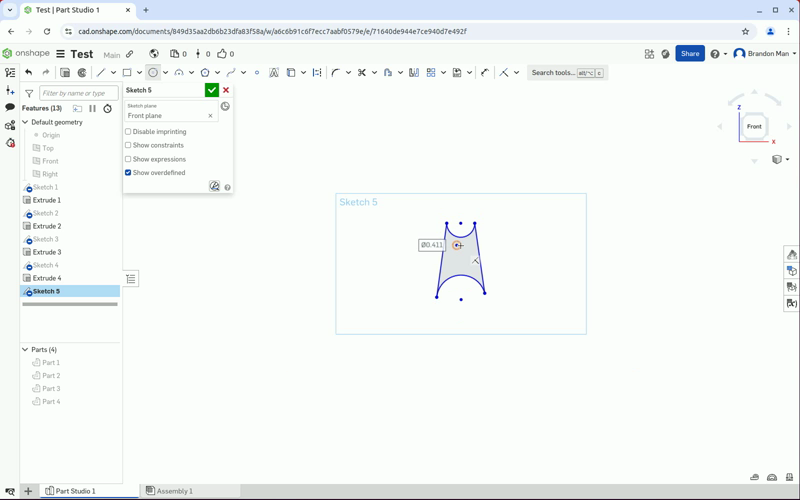
scroll(-6)
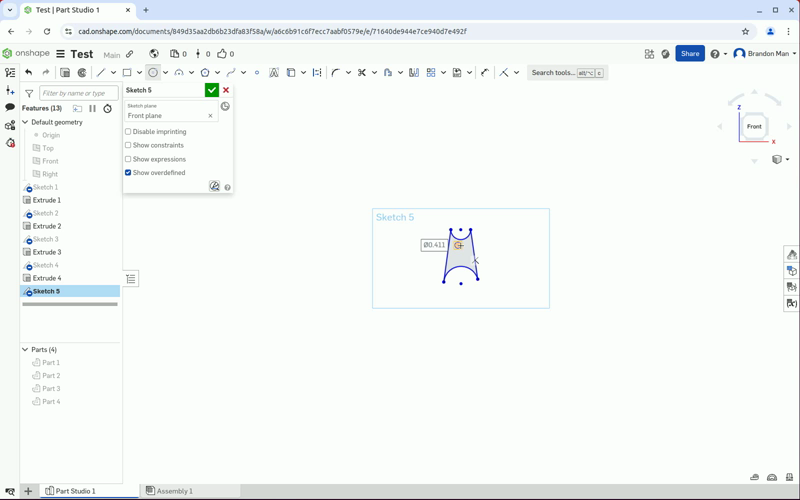
scroll(-6)
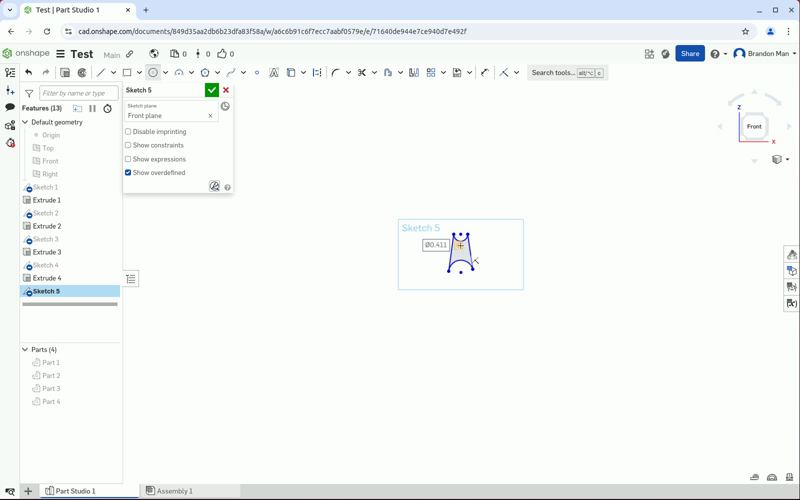
scroll(-6)
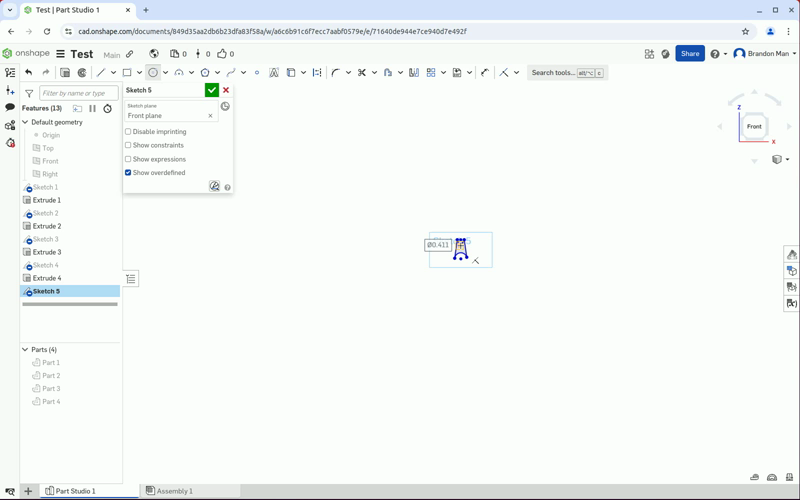
key(esc)
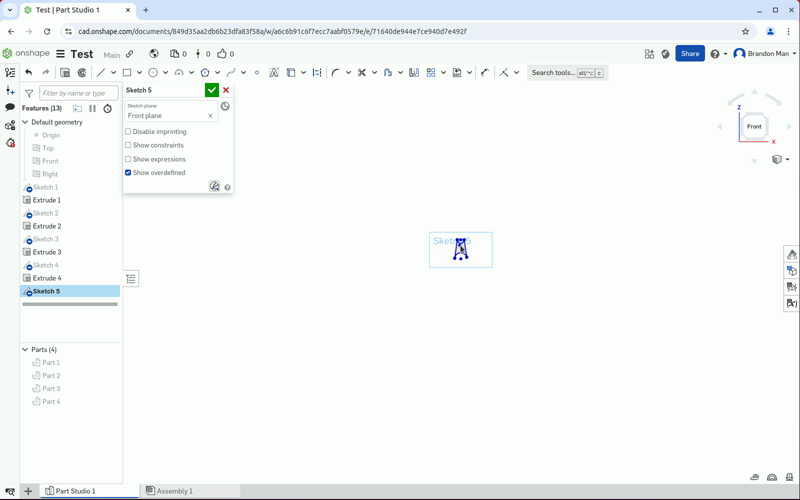
mouse_move(463, 241)
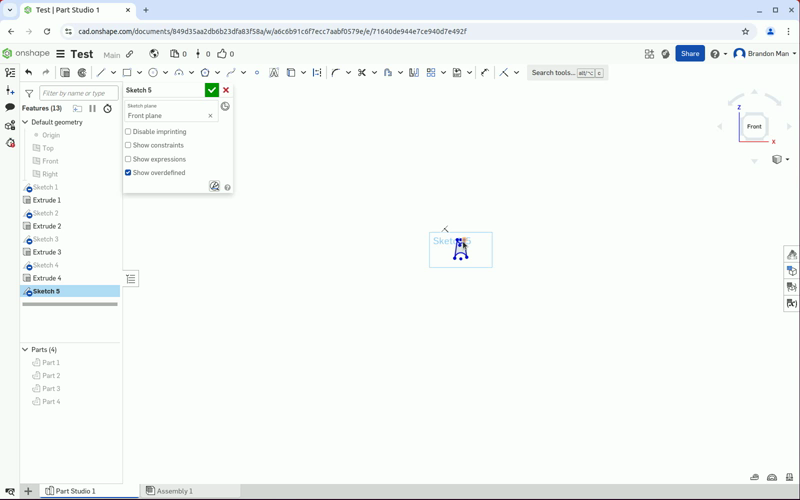
scroll(6)
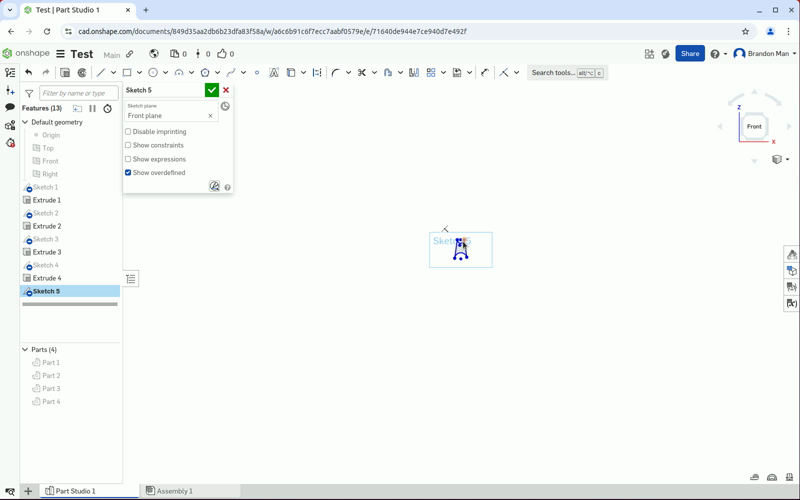
scroll(6)
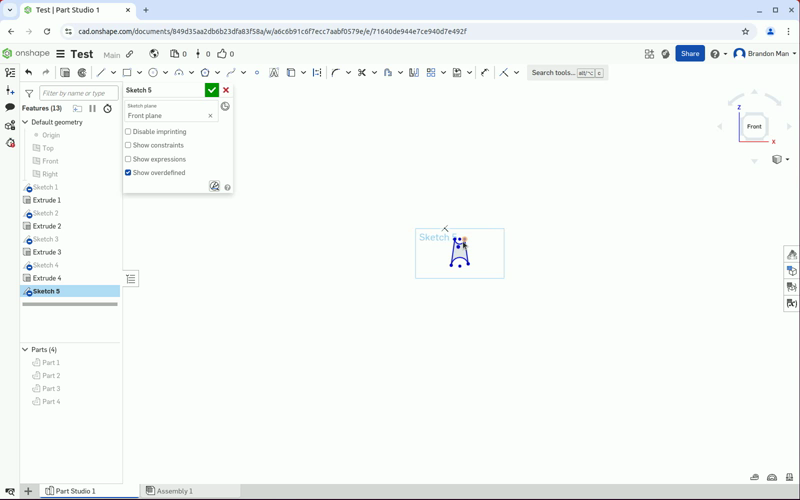
scroll(6)
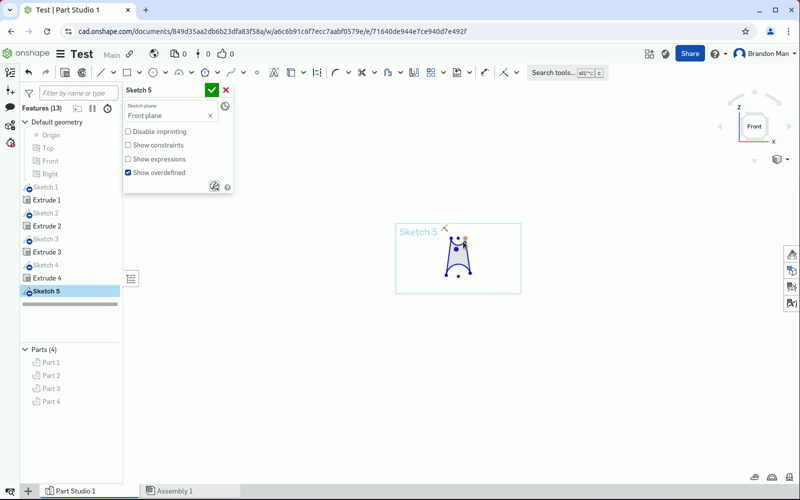
scroll(6)
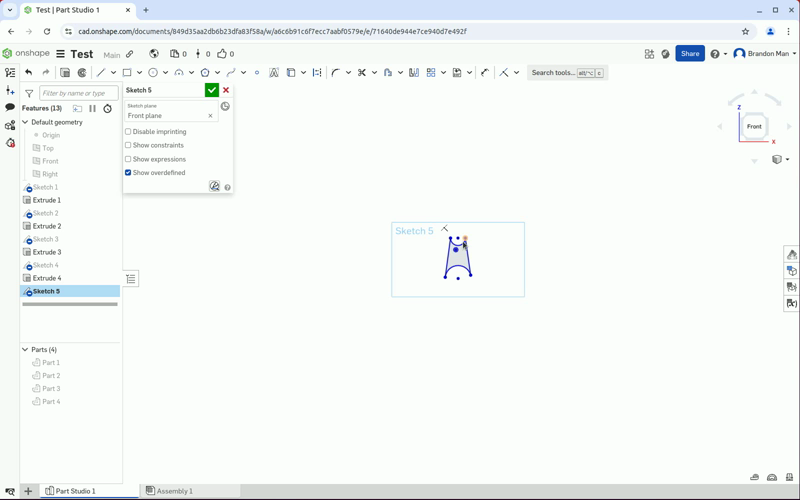
scroll(6)
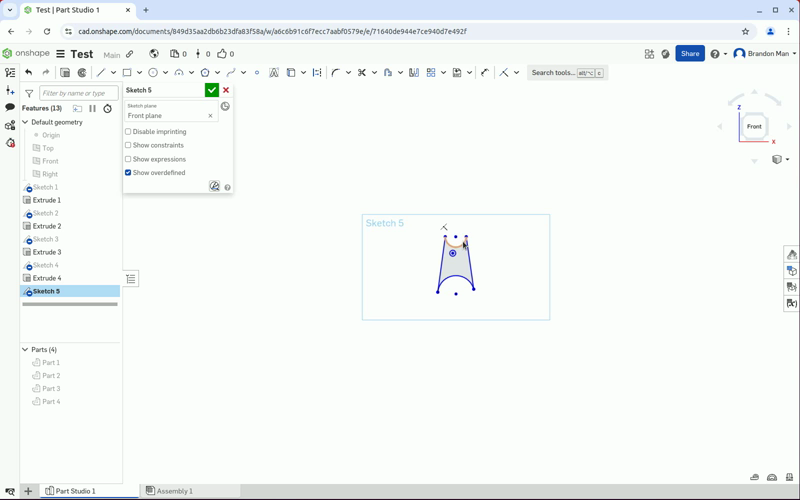
scroll(6)
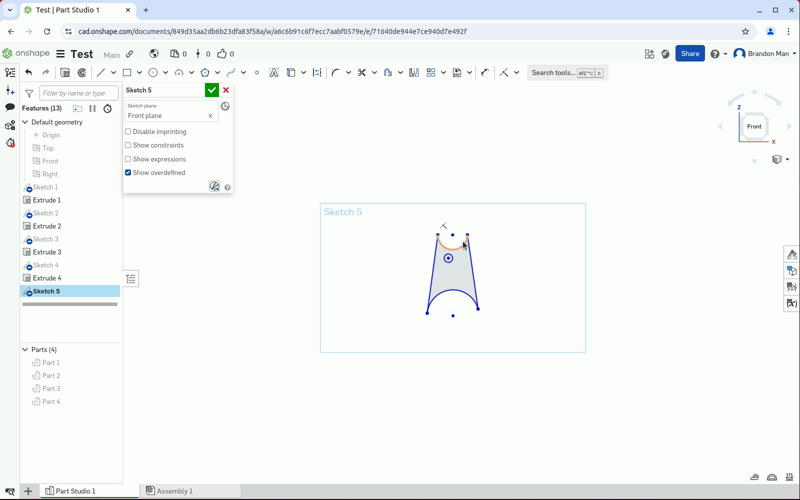
scroll(6)
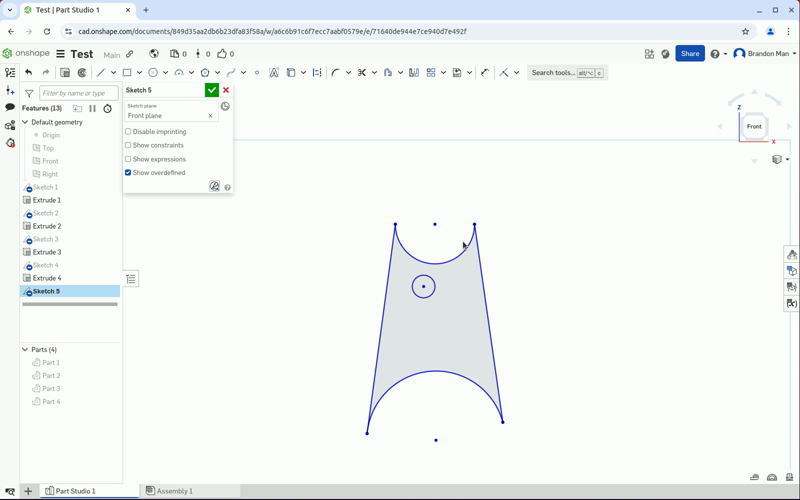
click(463, 241)
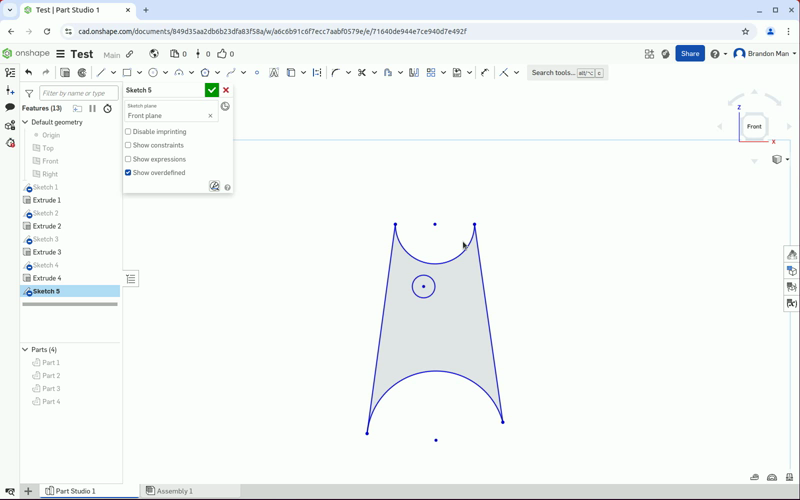
scroll(-6)
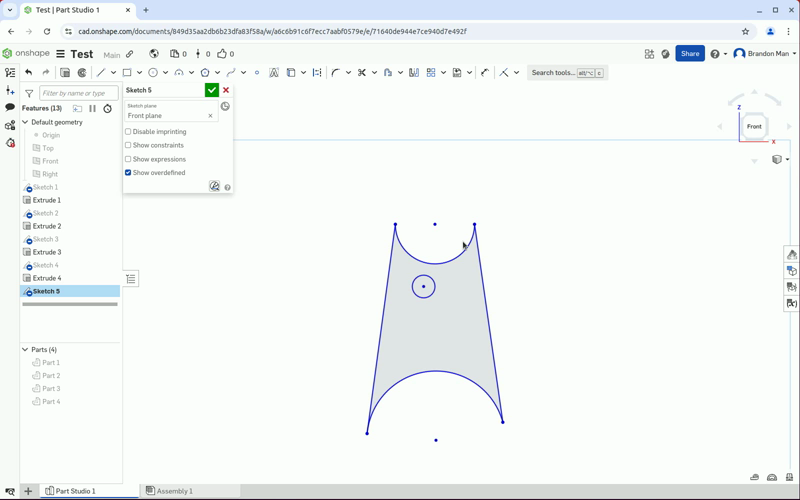
scroll(-6)
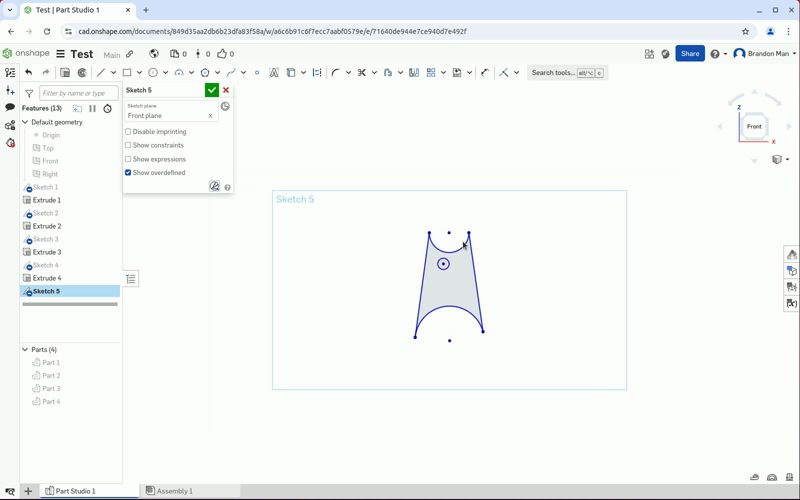
scroll(-6)
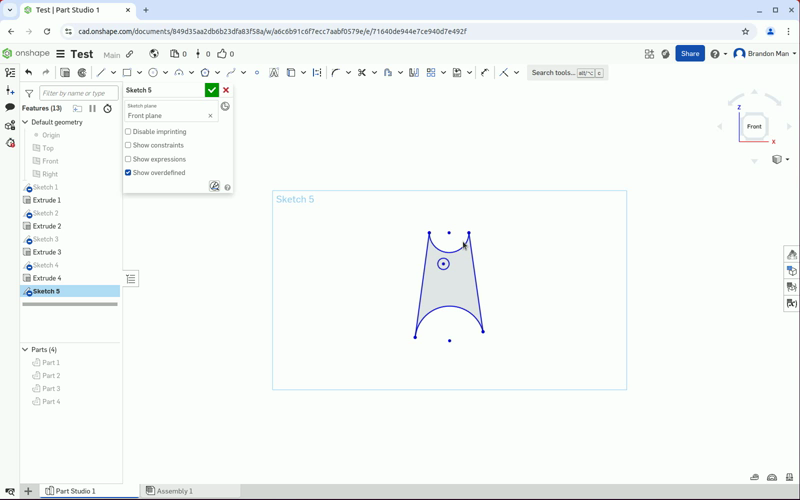
scroll(-6)
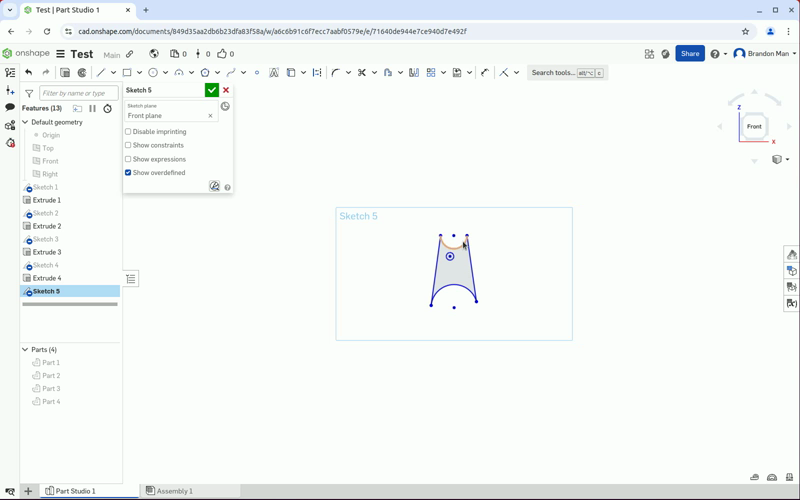
scroll(-6)
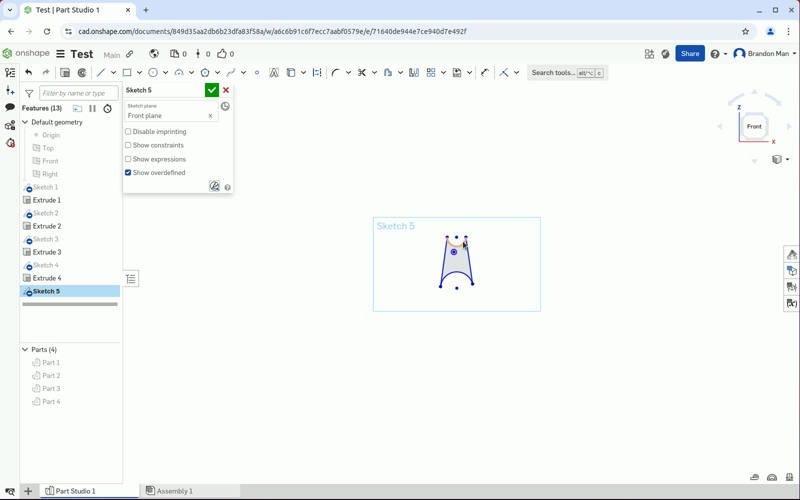
scroll(-6)
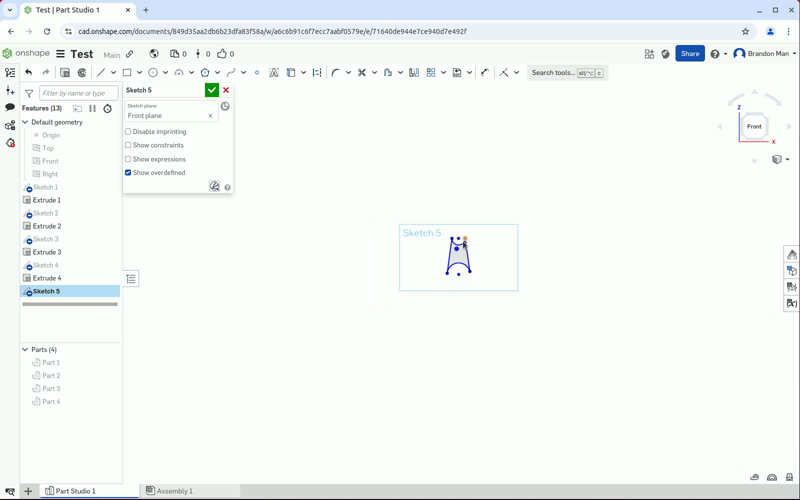
scroll(-6)
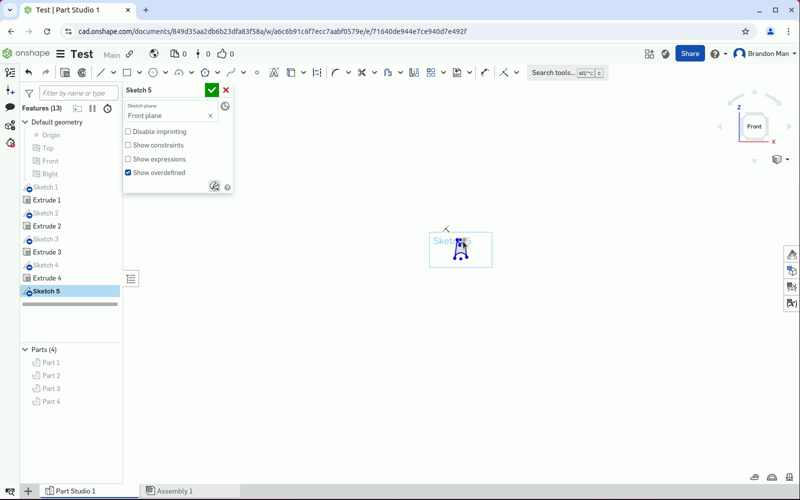
mouse_move(73, 352)
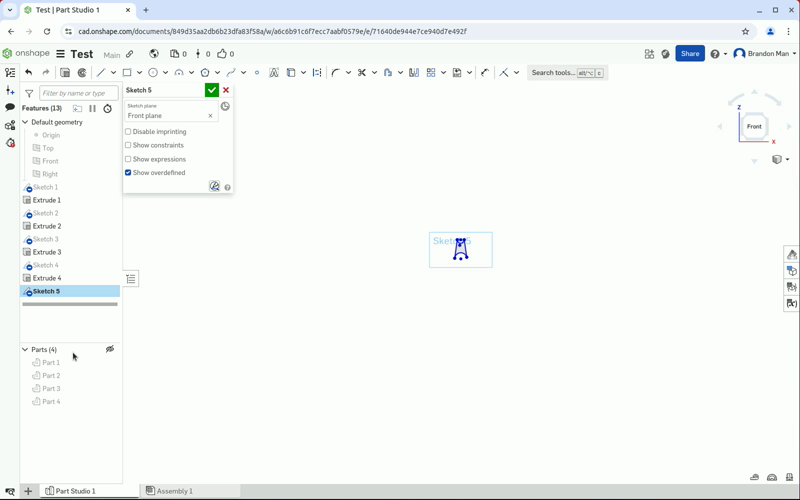
key(shift+y)
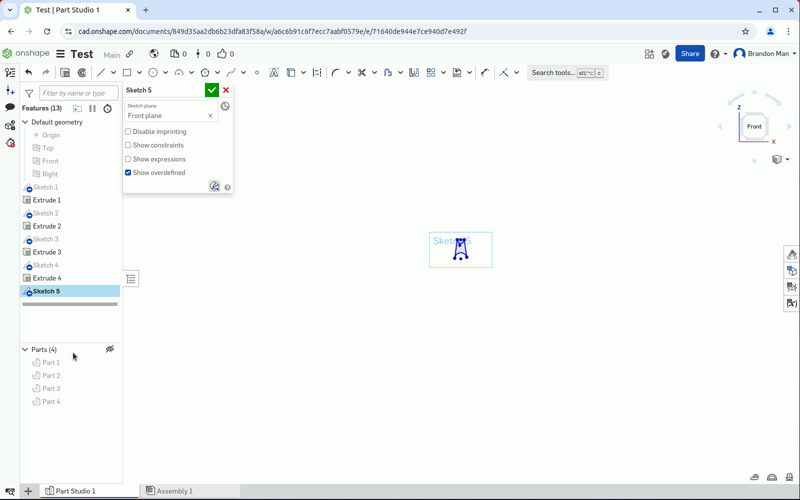
key(shift+e)
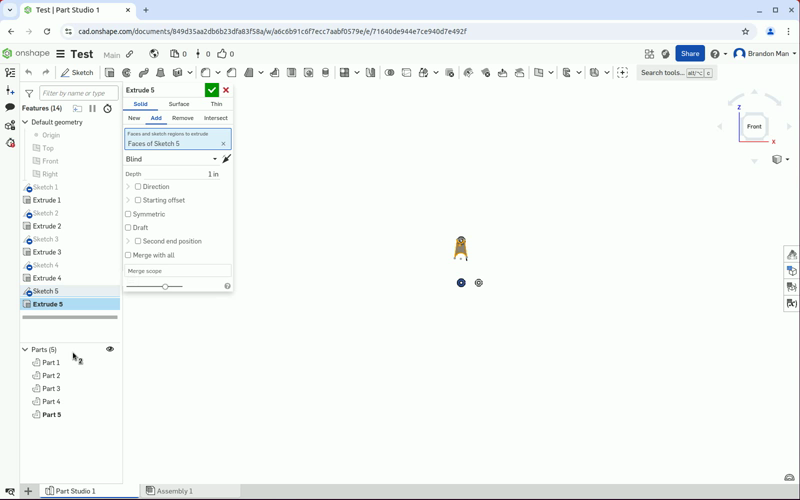
mouse_move(143, 106)
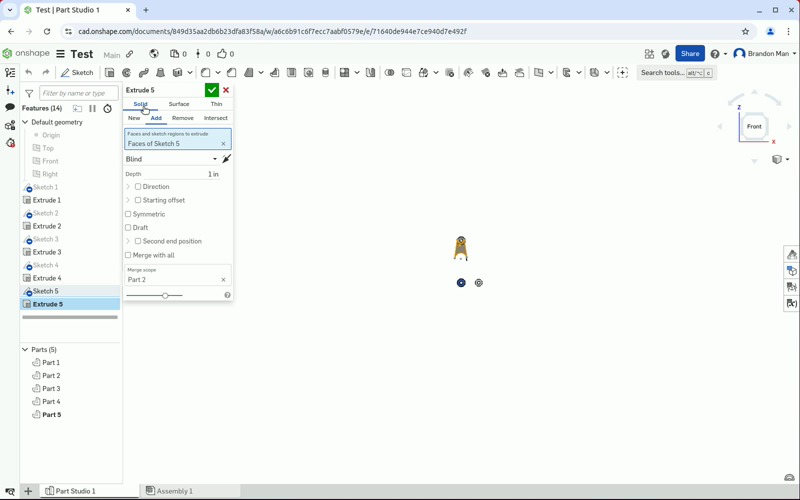
click(143, 106)
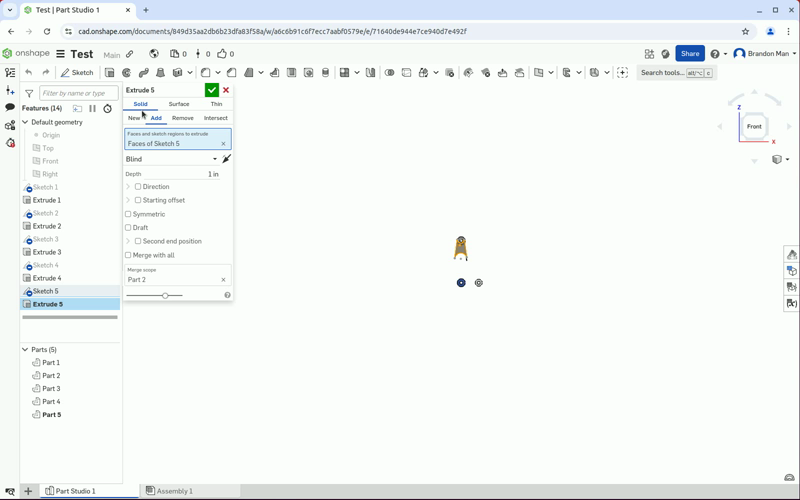
mouse_move(137, 120)
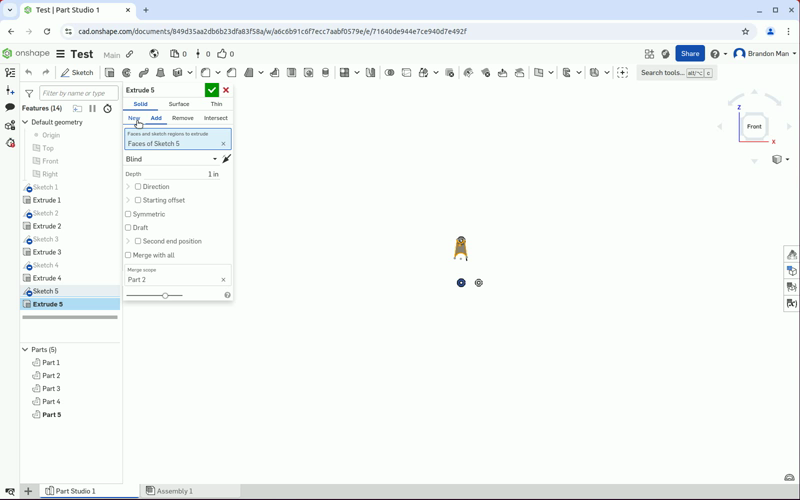
click(137, 120)
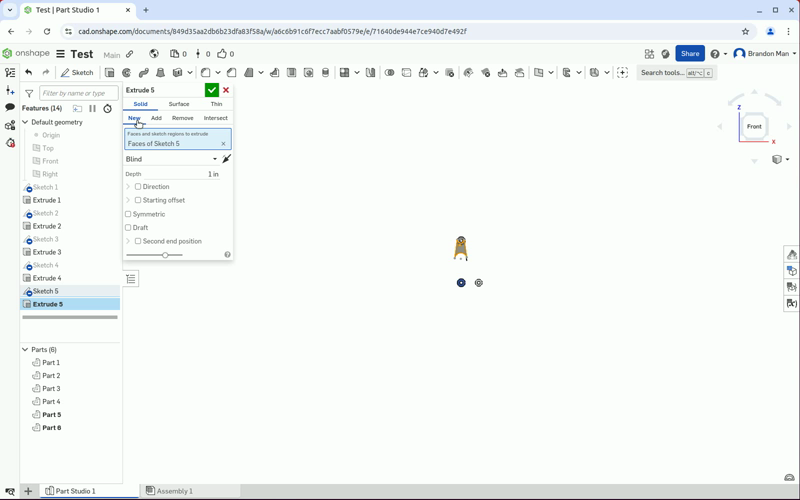
key(tab, 4)
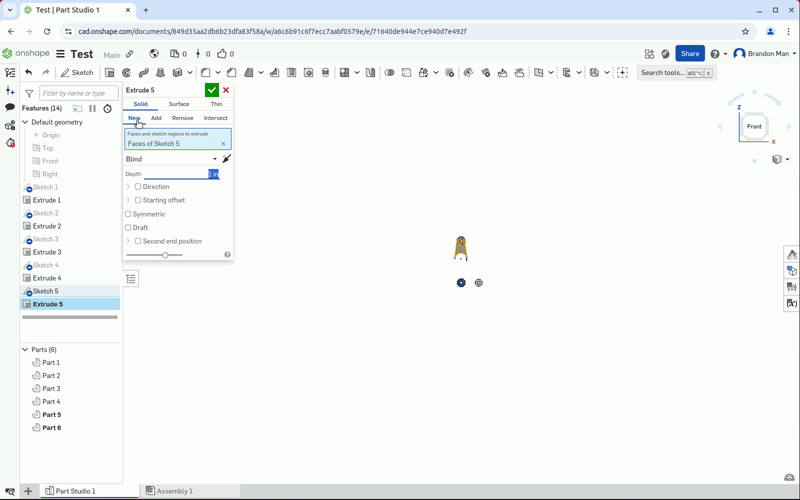
text(23.108)
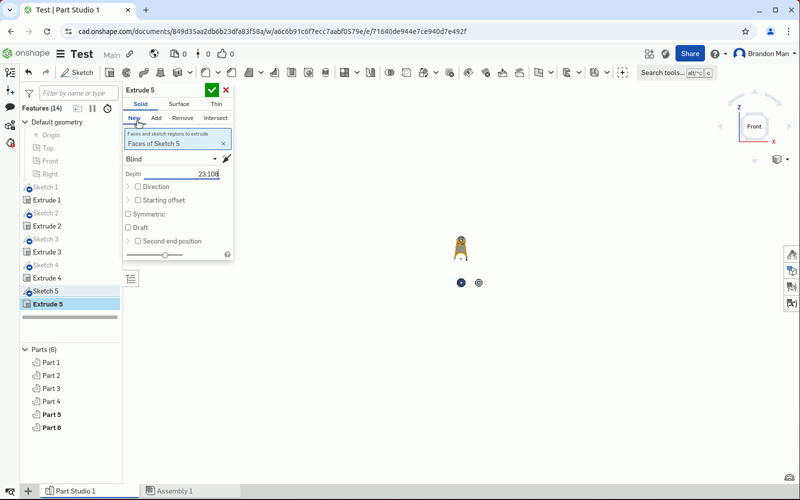
key(enter)
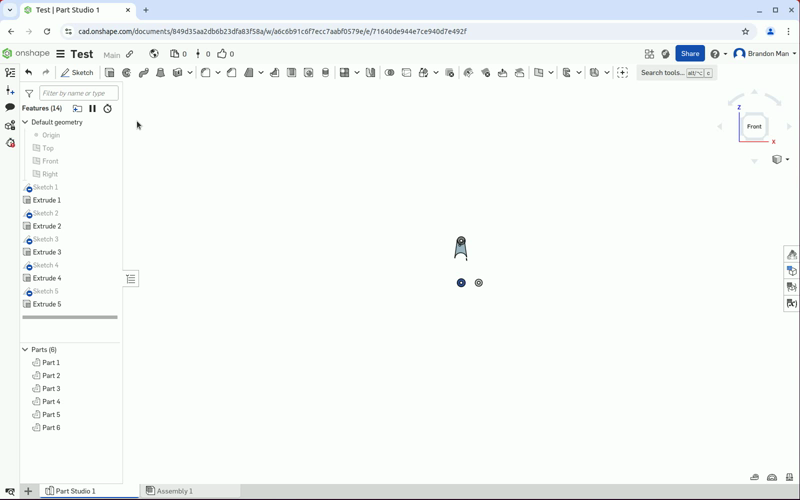
key(shift+h)
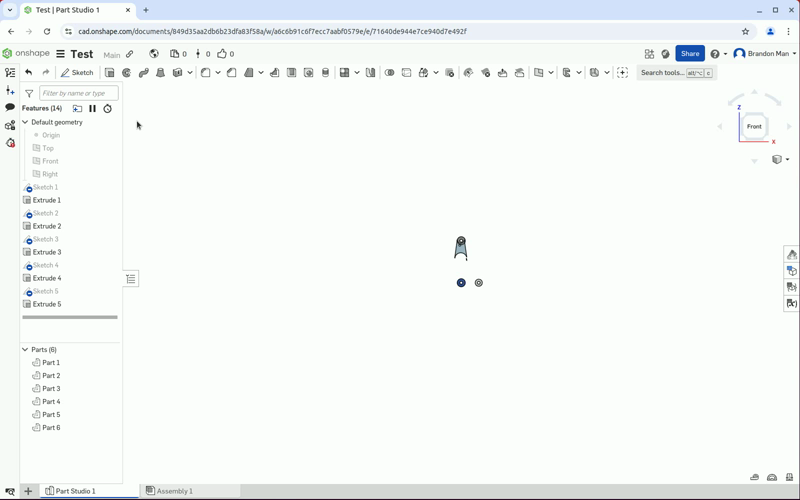
key(shift+h)
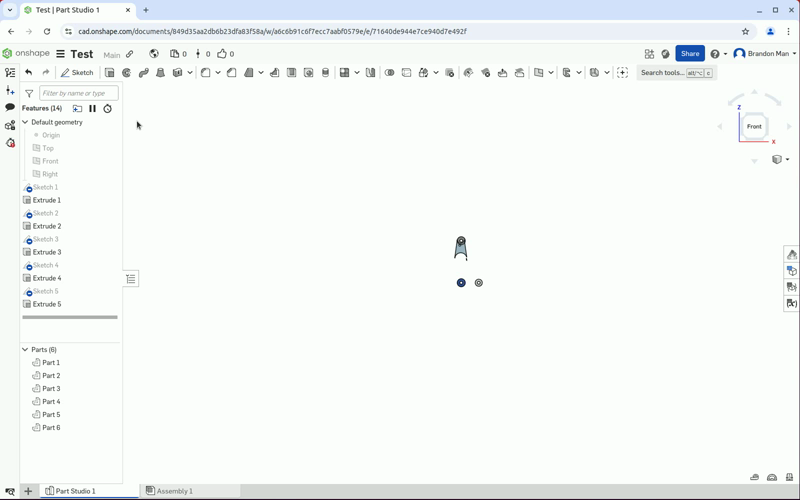
mouse_move(73, 189)
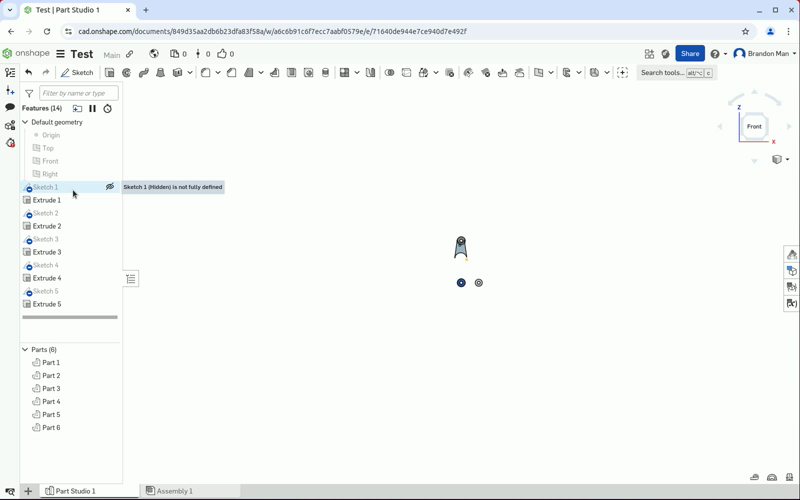
click(73, 189)
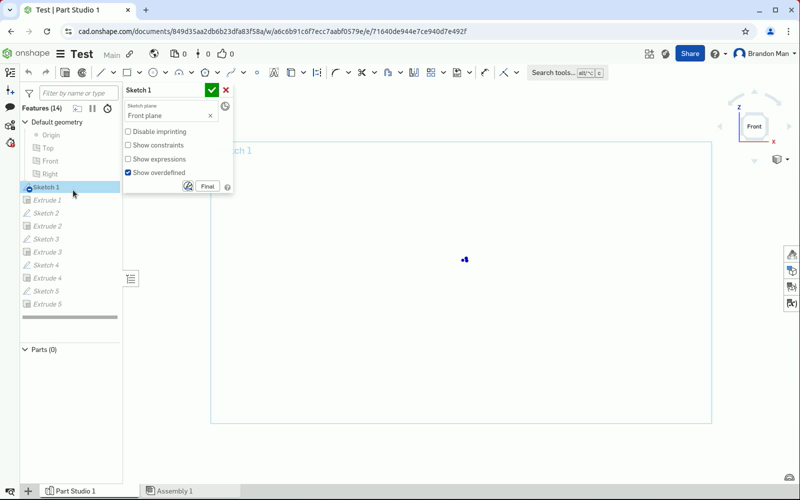
mouse_move(229, 92)
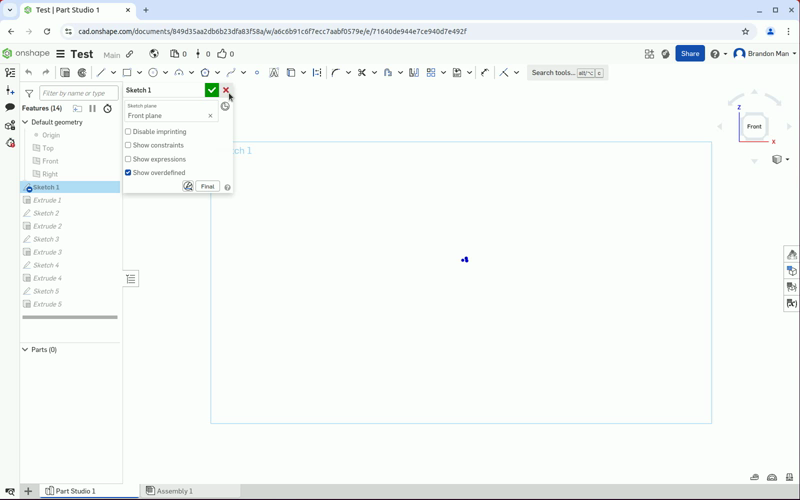
click(229, 92)
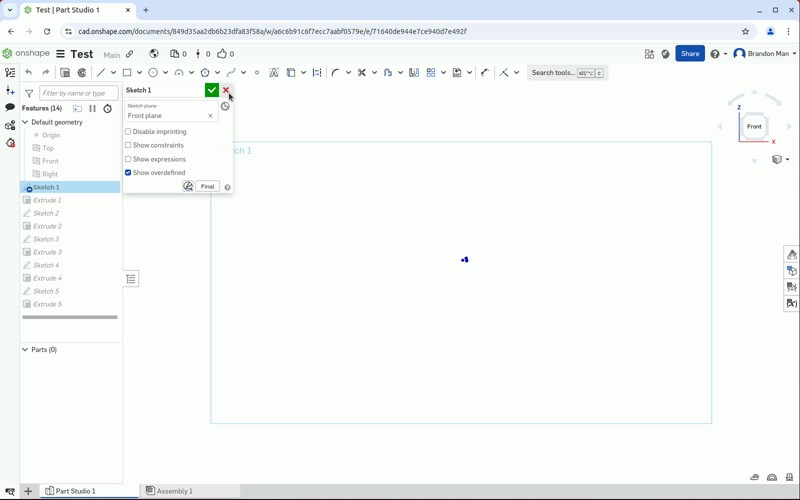
key(shift+s)
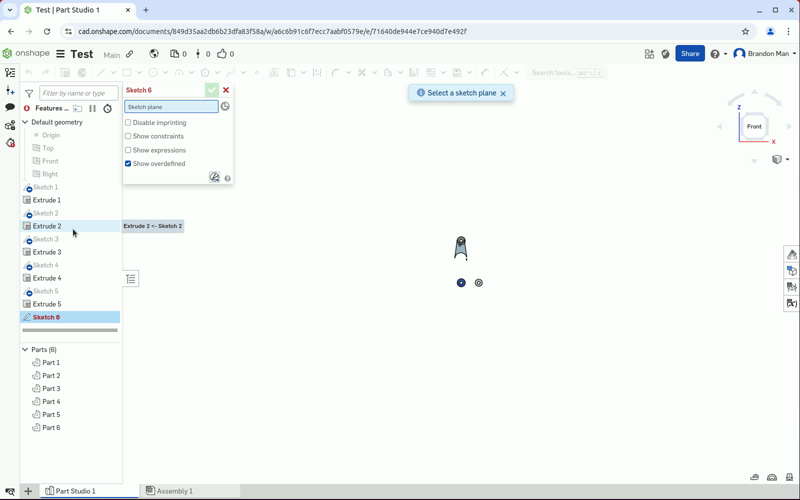
scroll(3)
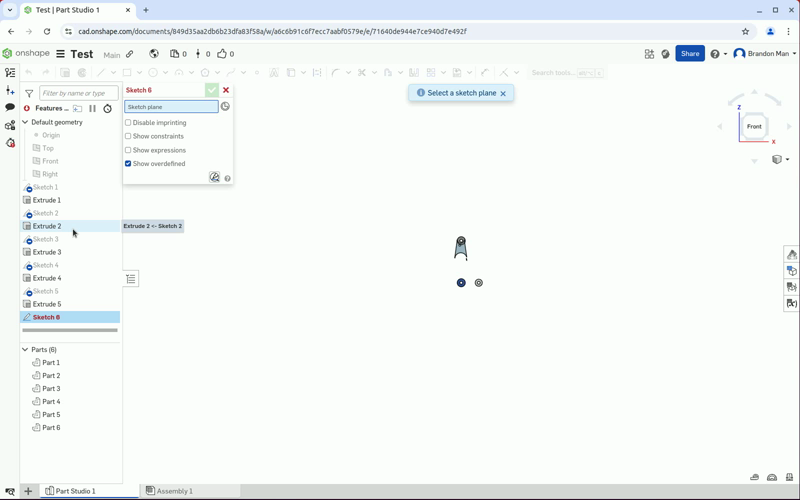
mouse_move(73, 163)
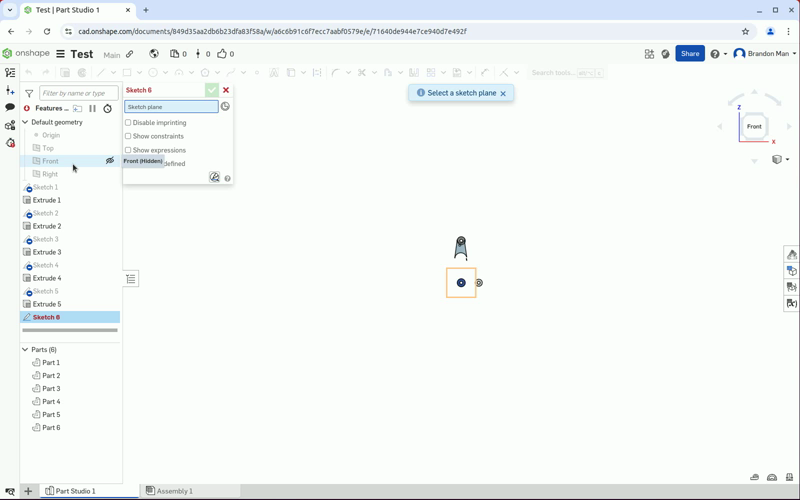
click(73, 163)
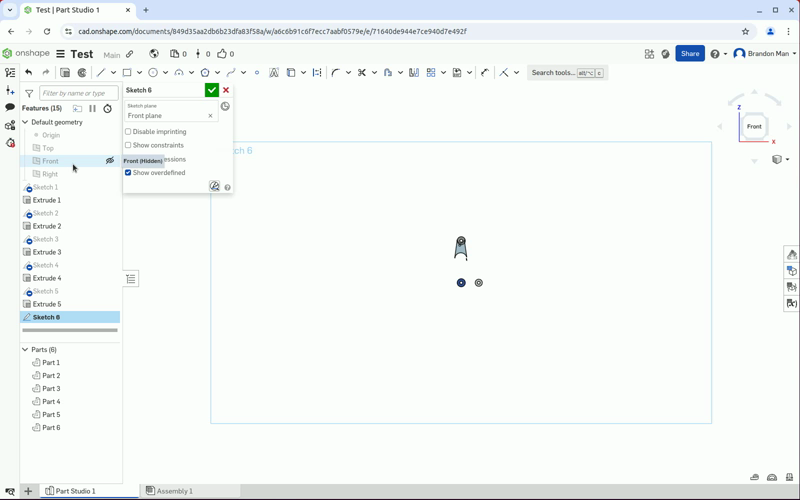
mouse_move(73, 352)
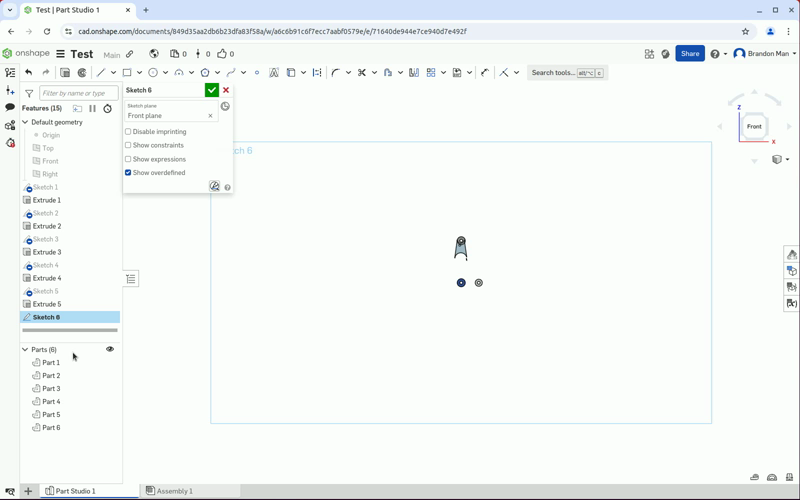
key(y)
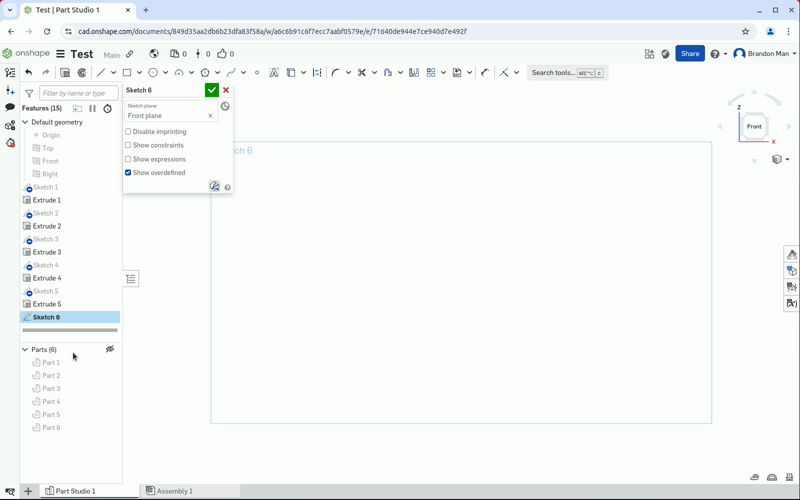
key(l)
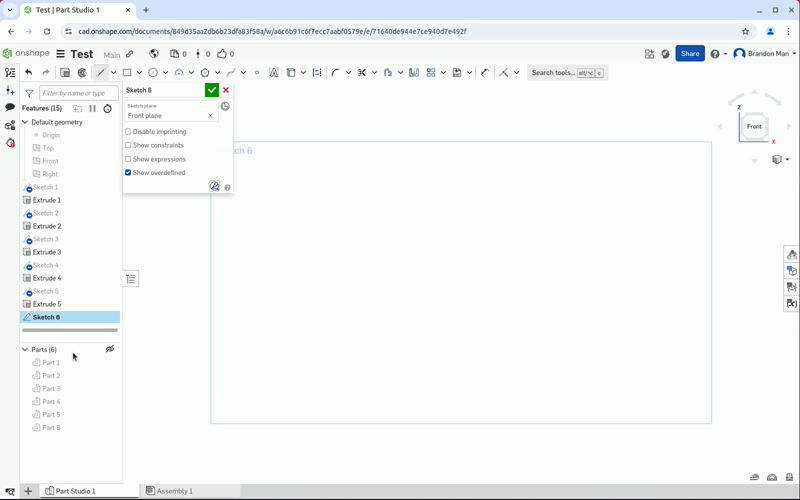
key_down(shift)
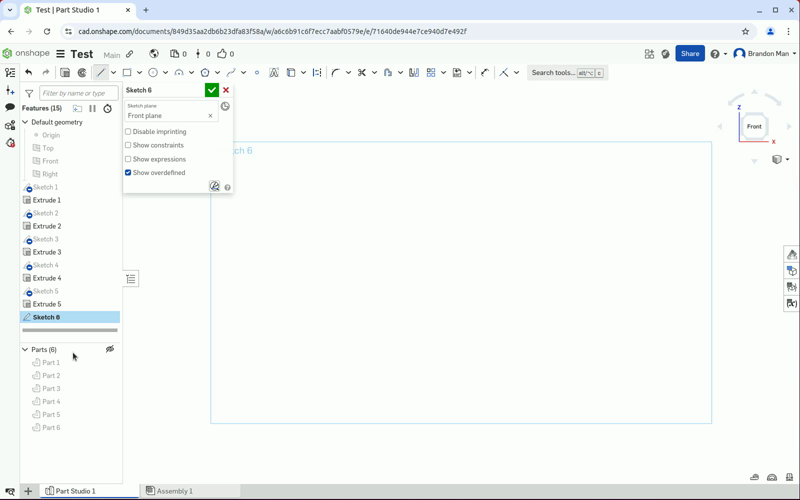
mouse_move(454, 259)
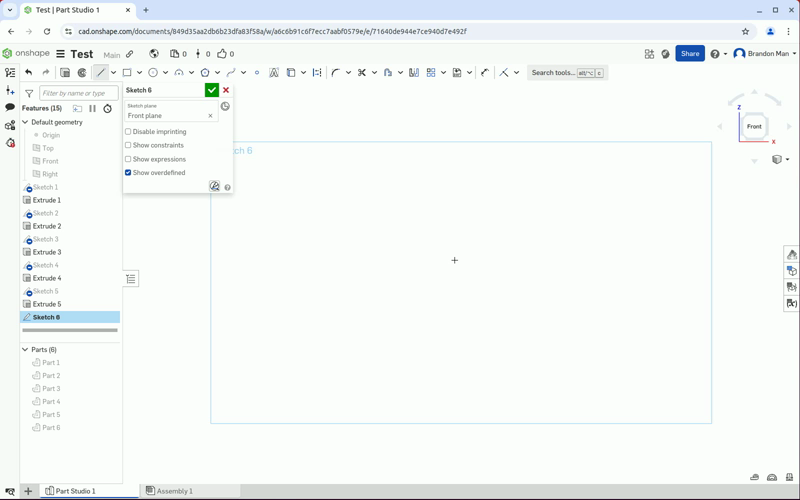
click(454, 259)
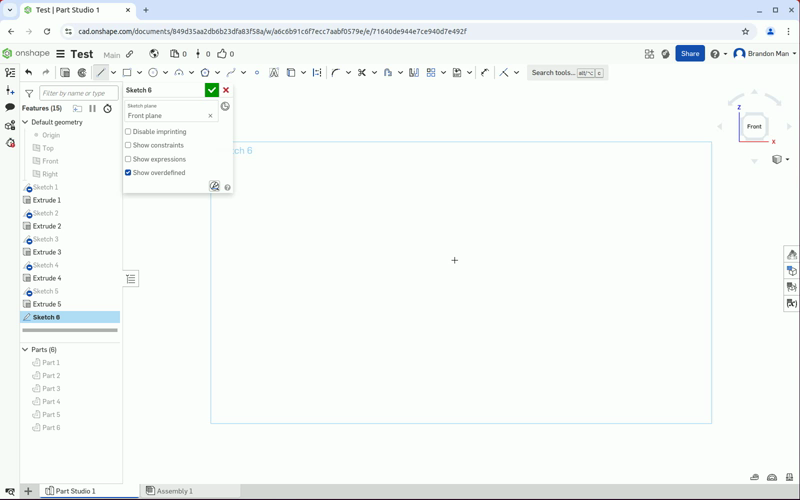
key_up(shift)
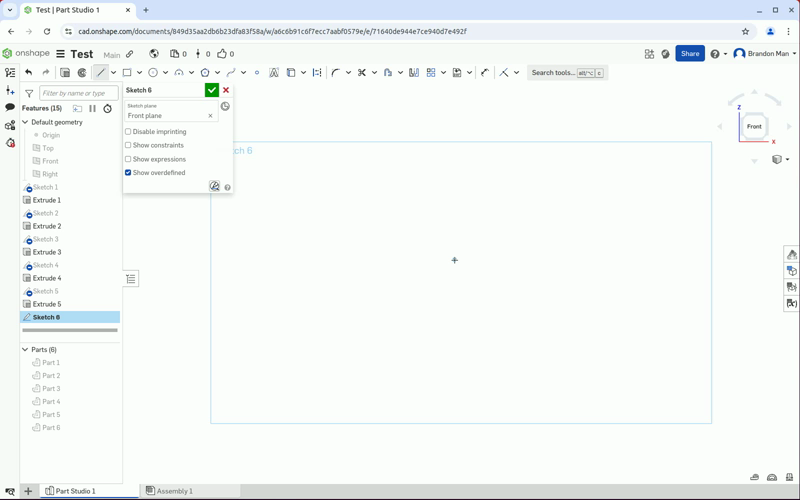
key_down(shift)
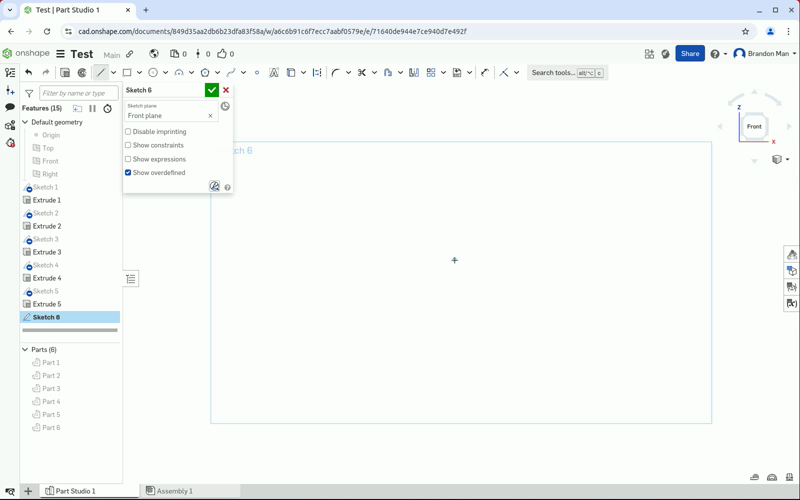
mouse_move(484, 259)
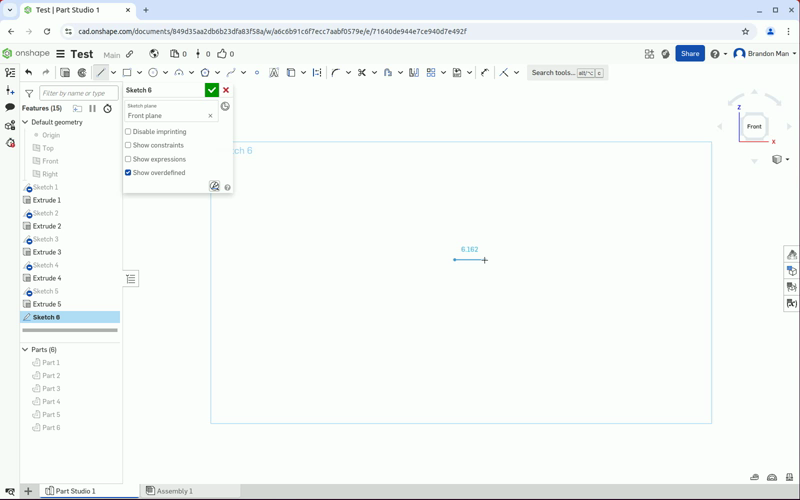
mouse_move(457, 283)
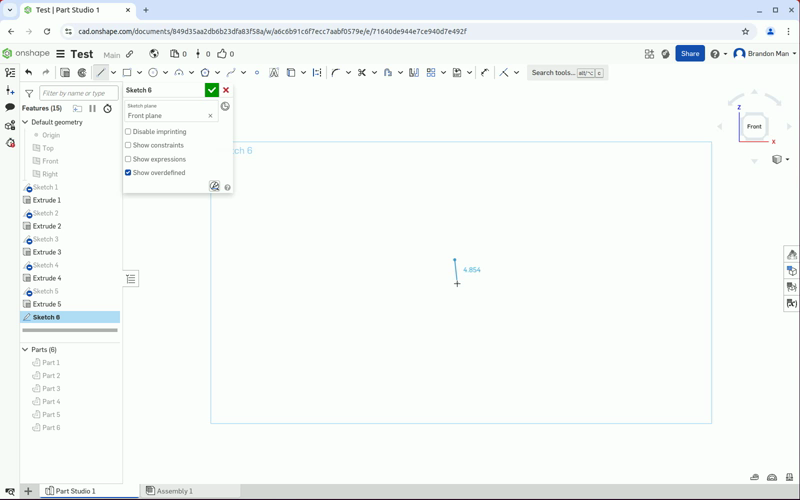
click(457, 283)
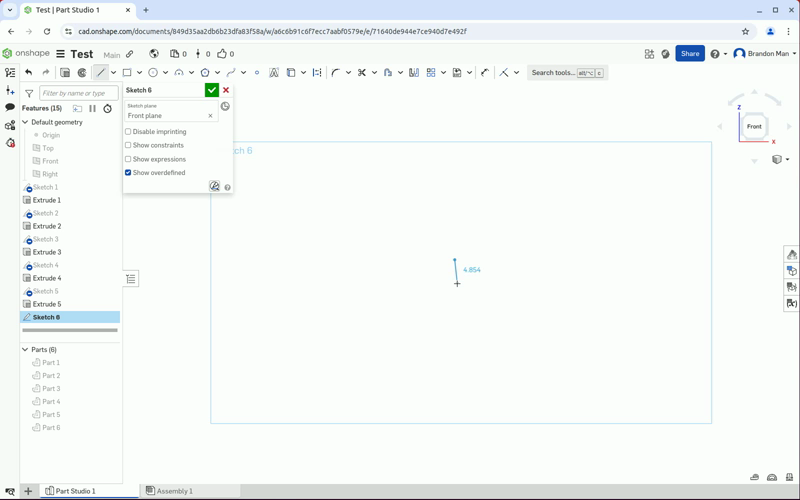
key_up(shift)
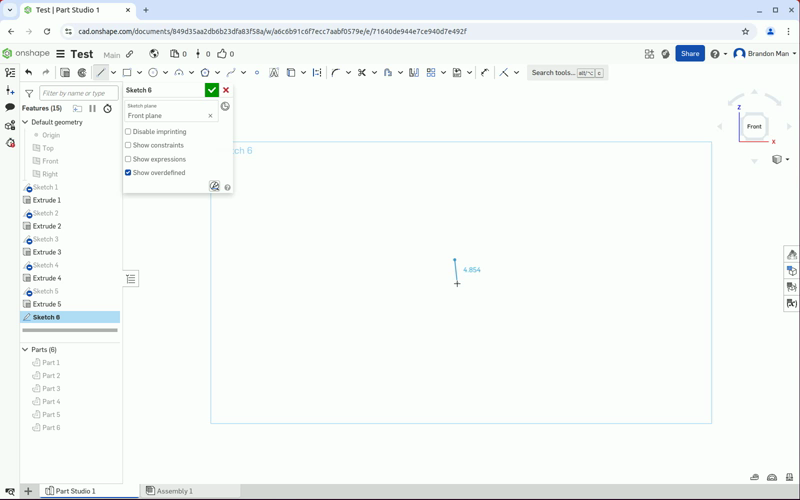
key(esc)
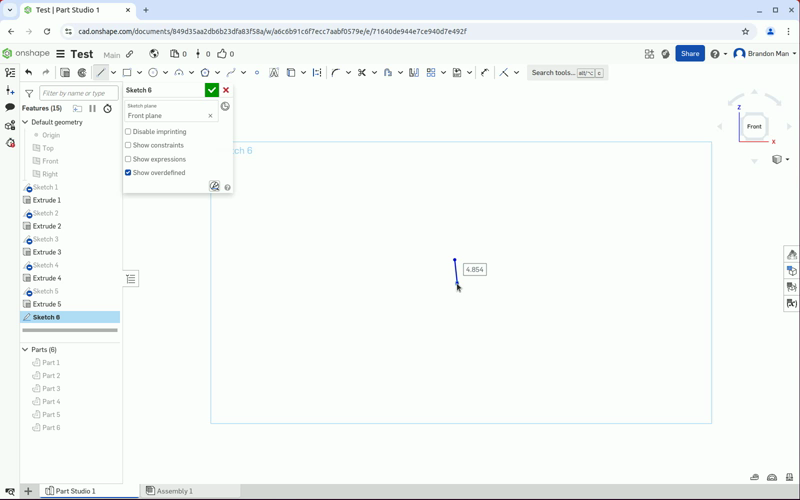
key(a)
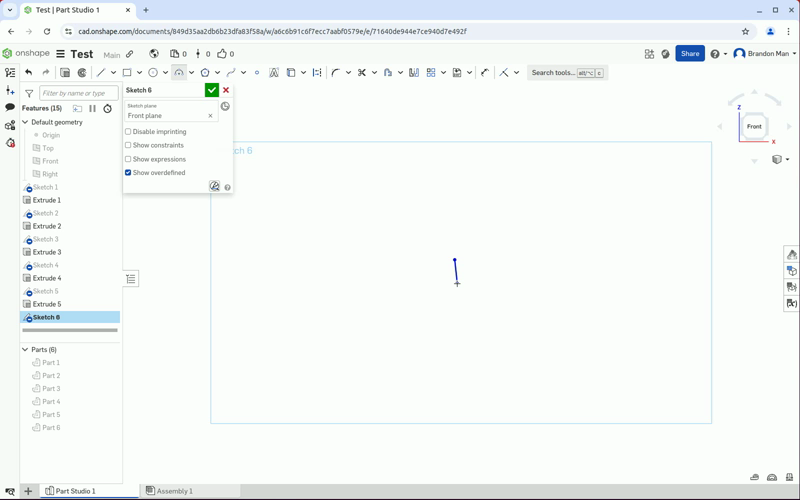
mouse_move(457, 283)
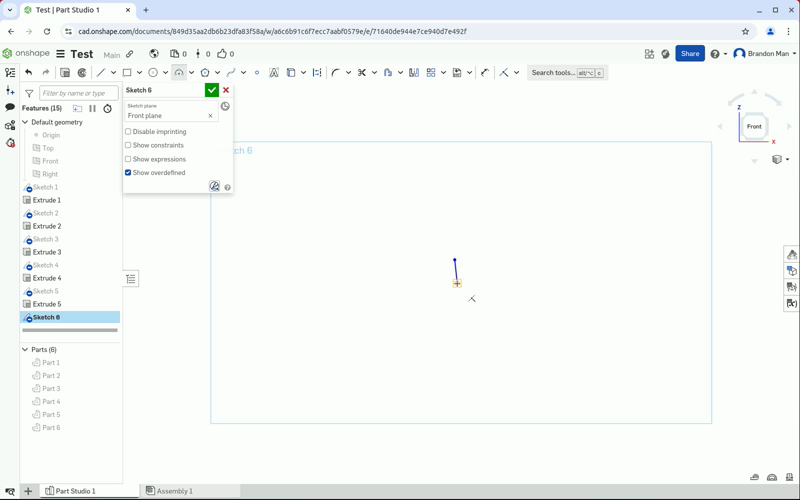
click(457, 283)
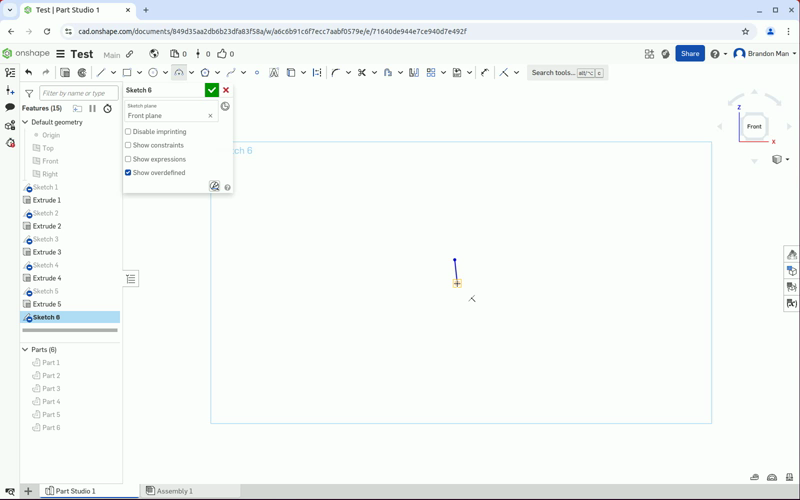
key_down(shift)
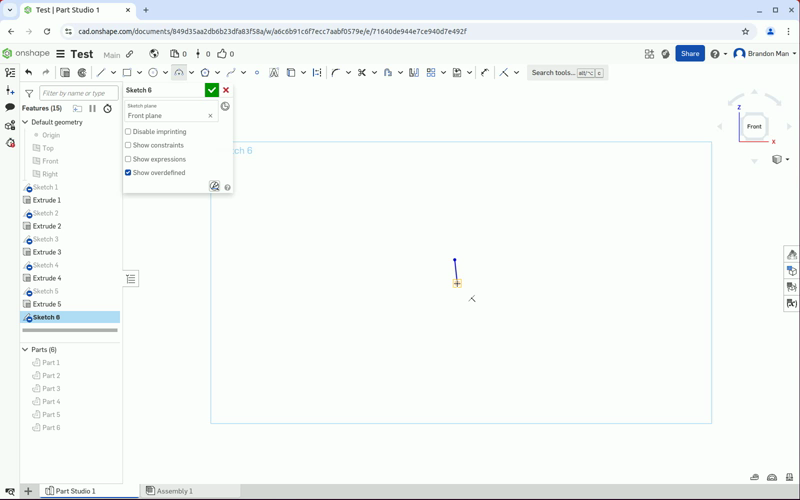
mouse_move(460, 286)
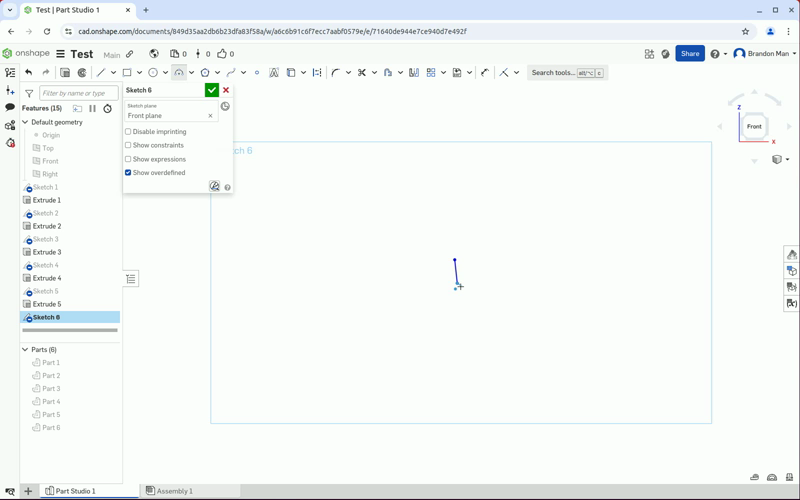
scroll(6)
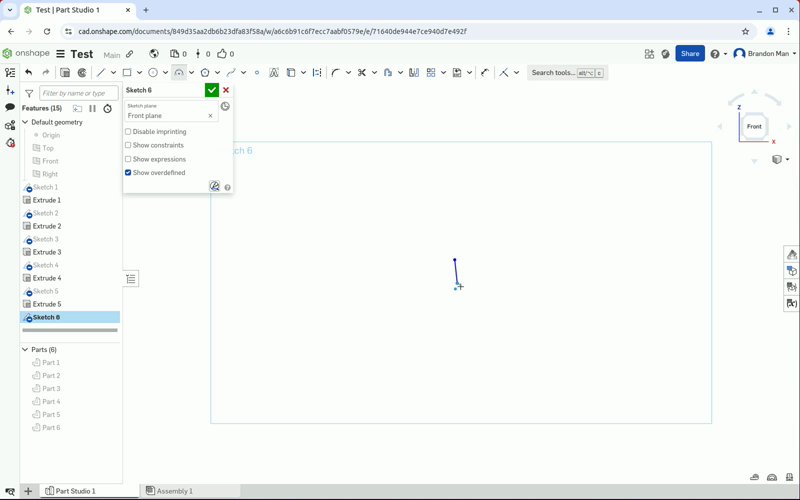
scroll(6)
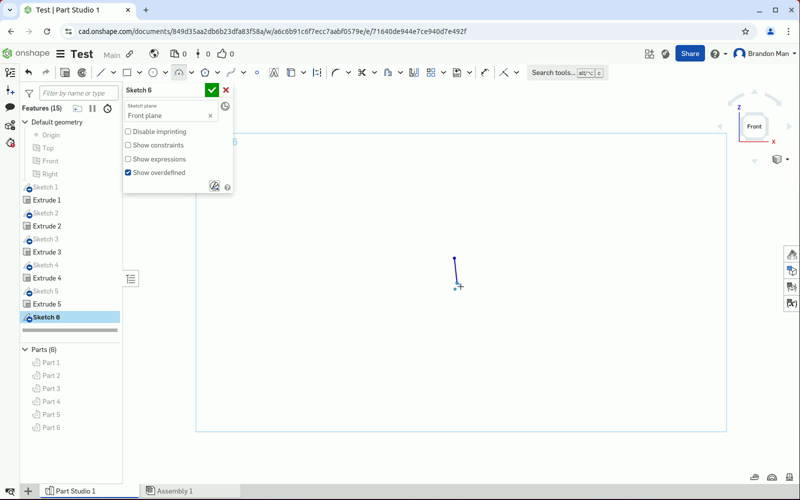
scroll(6)
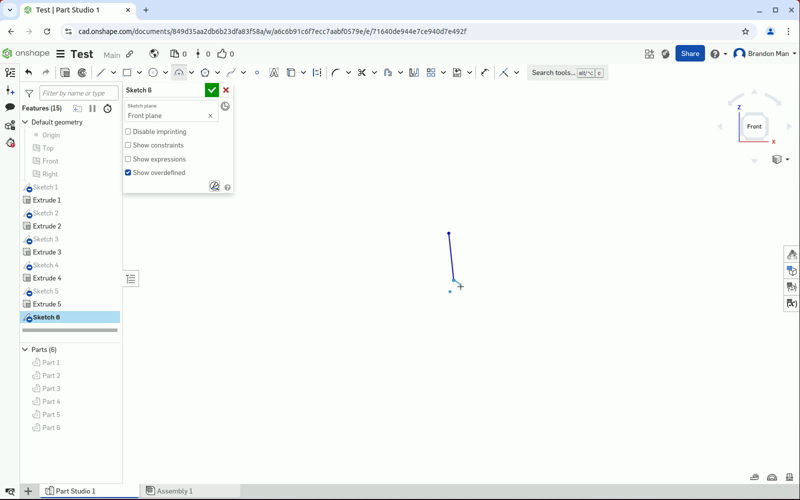
scroll(6)
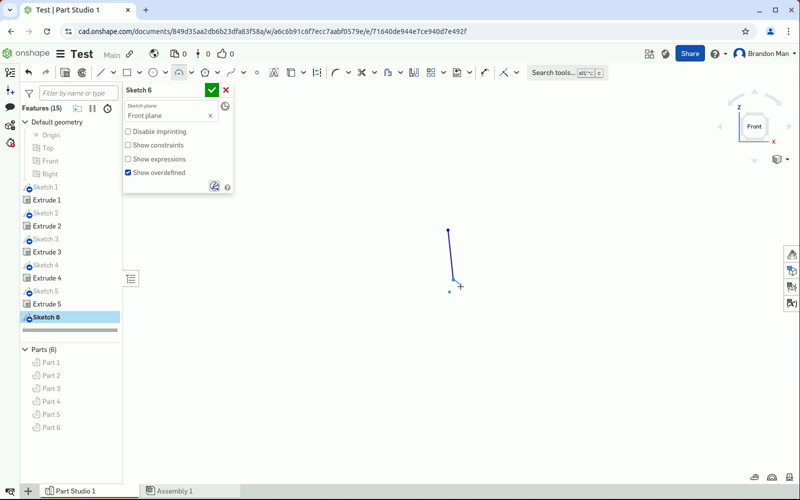
scroll(6)
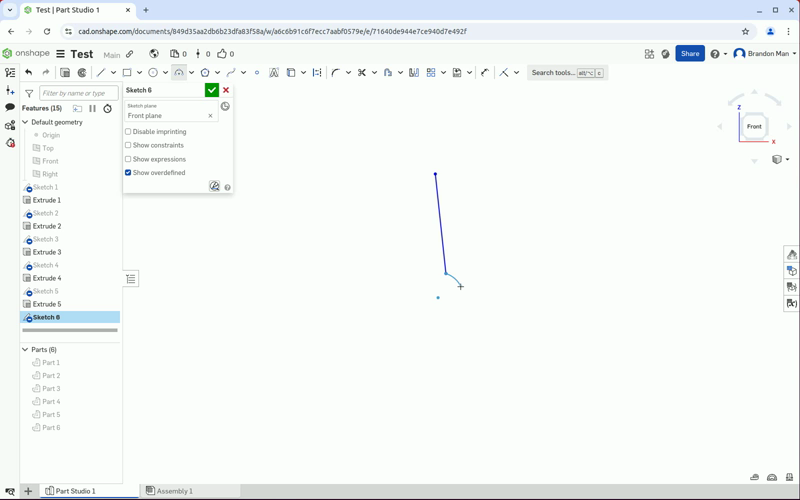
scroll(6)
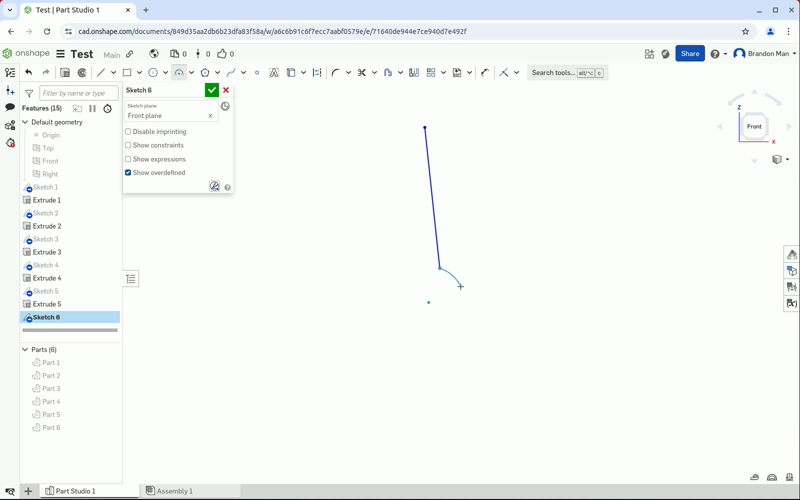
scroll(6)
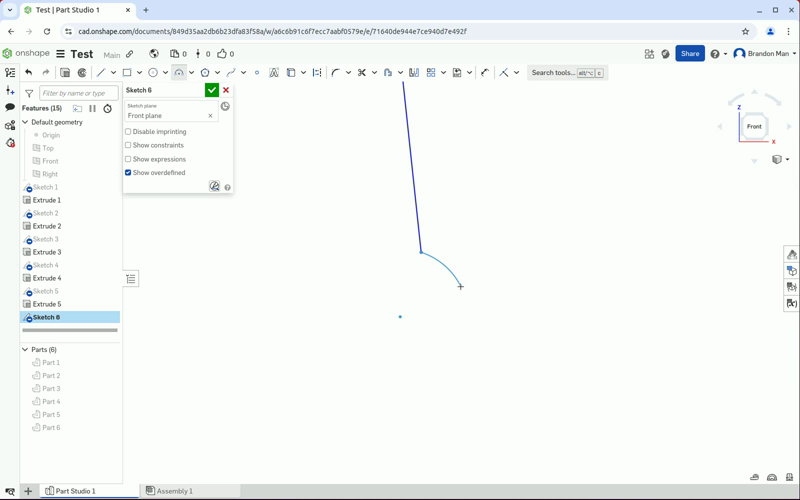
click(460, 286)
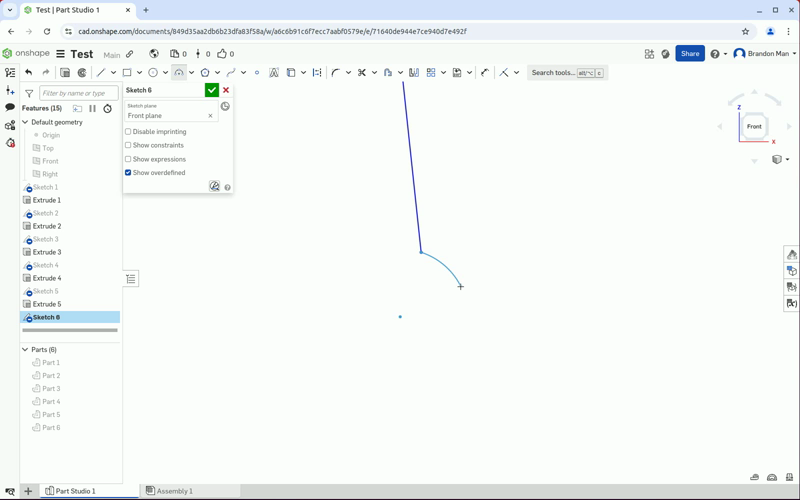
scroll(-6)
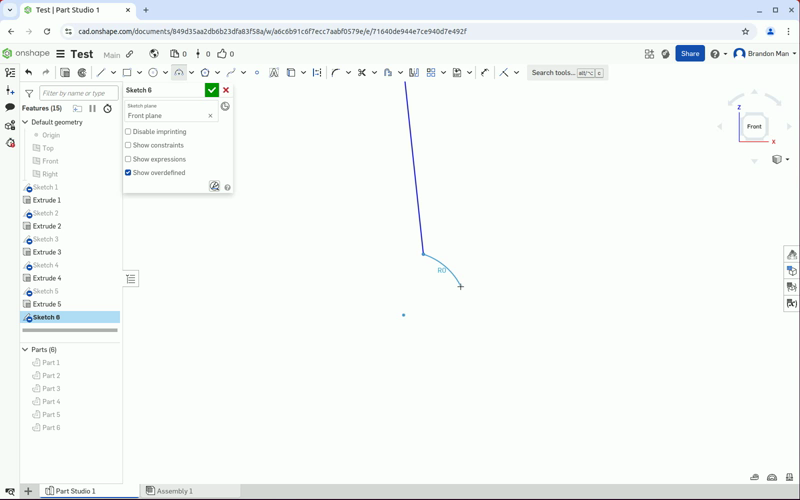
scroll(-6)
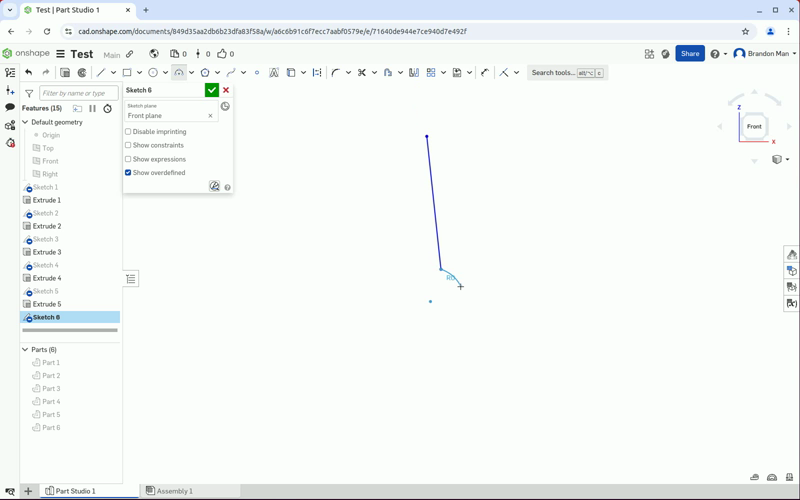
scroll(-6)
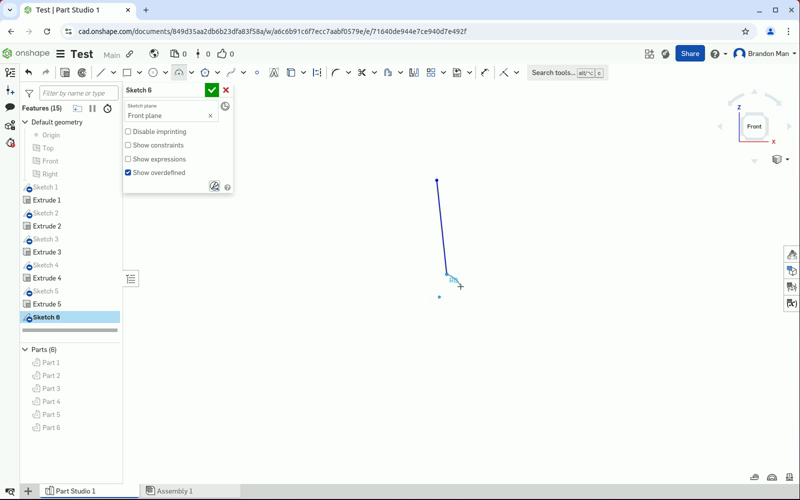
scroll(-6)
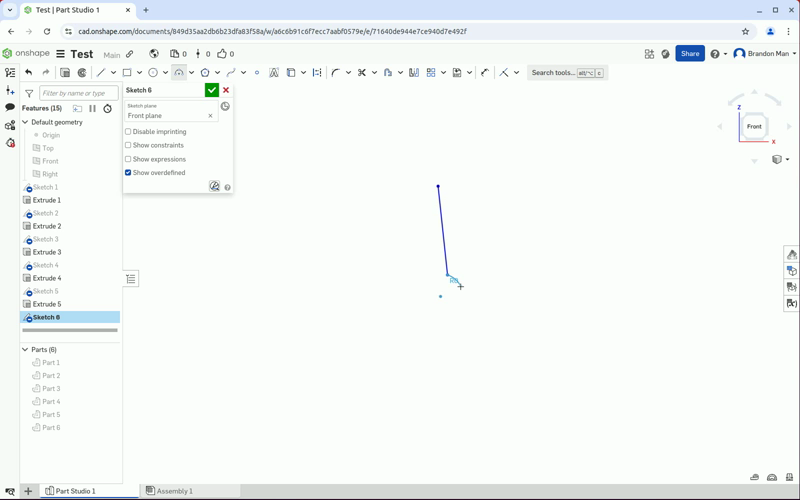
scroll(-6)
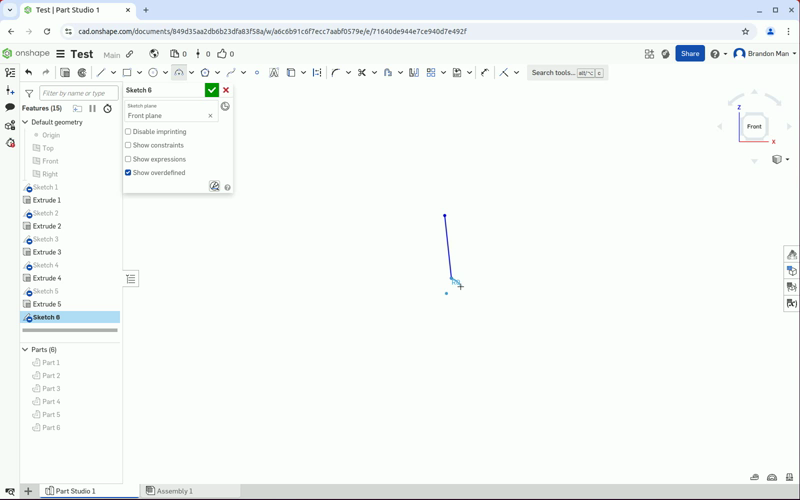
scroll(-6)
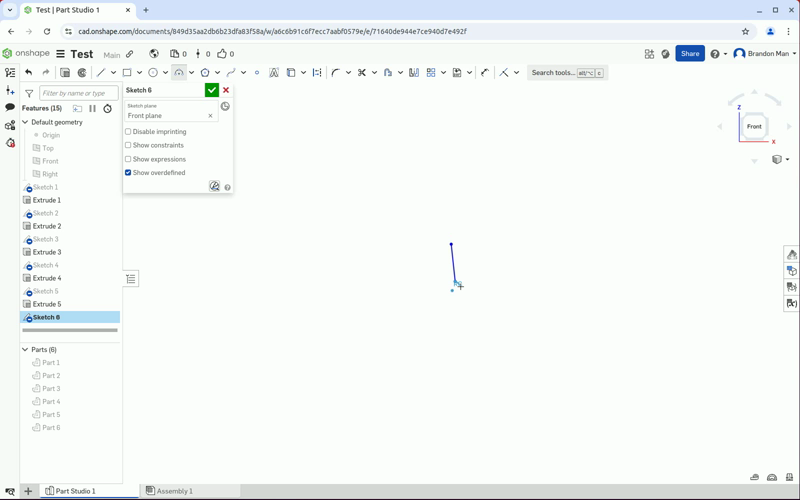
scroll(-6)
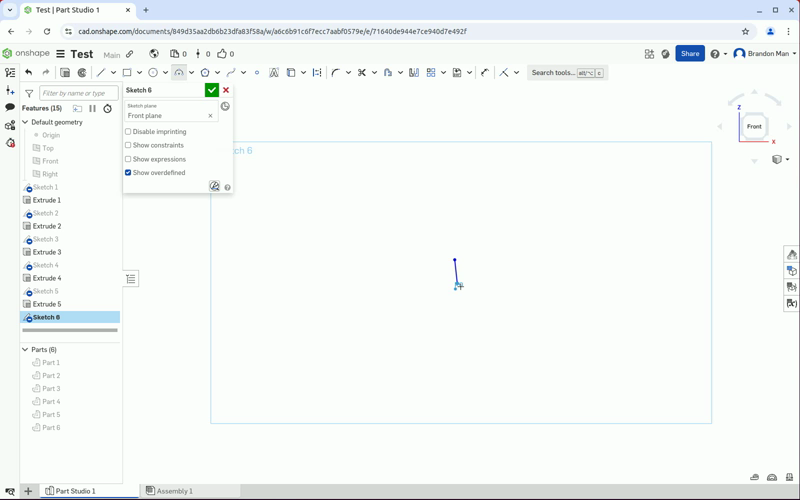
mouse_move(462, 279)
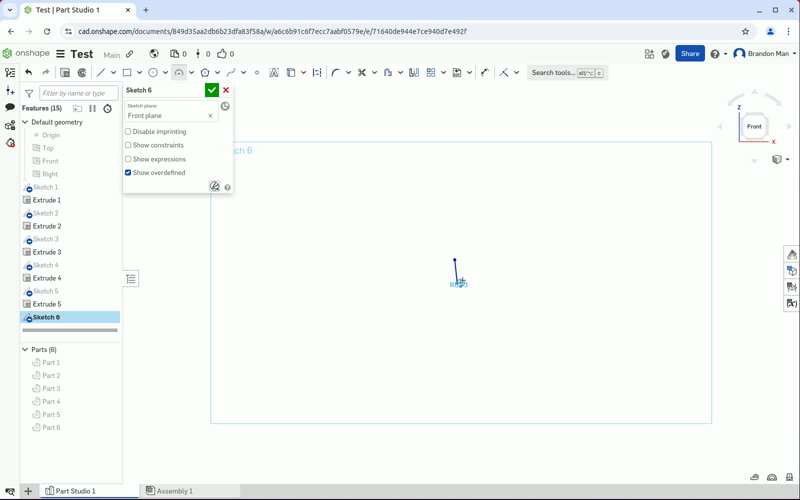
scroll(6)
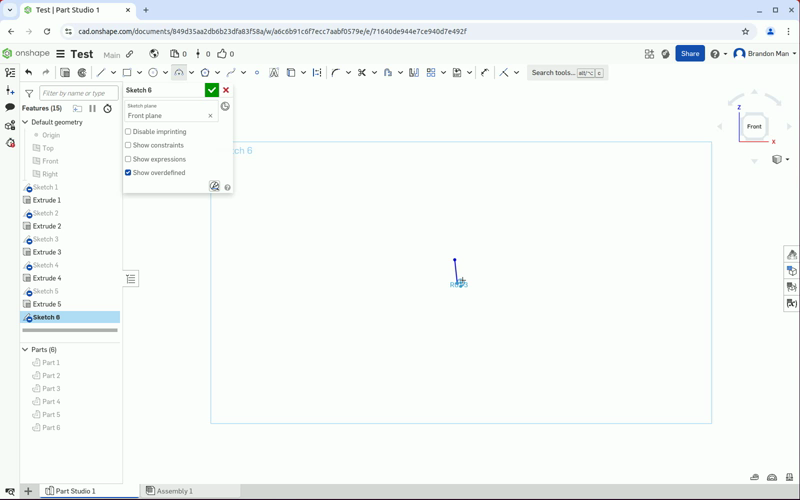
scroll(6)
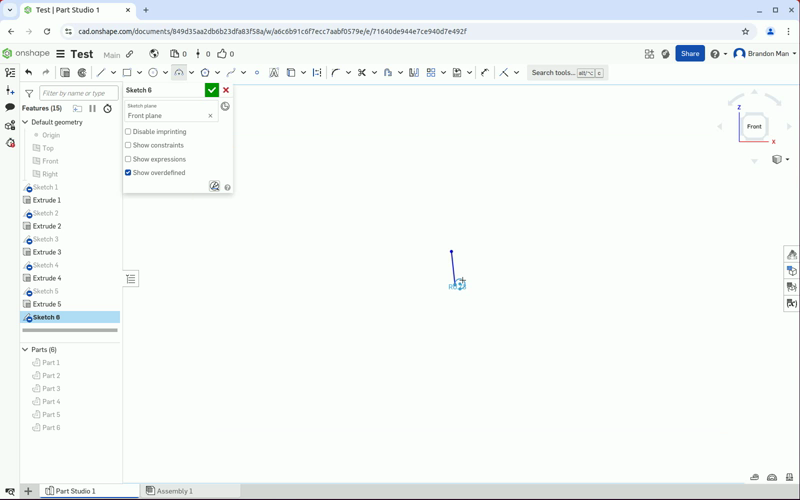
scroll(6)
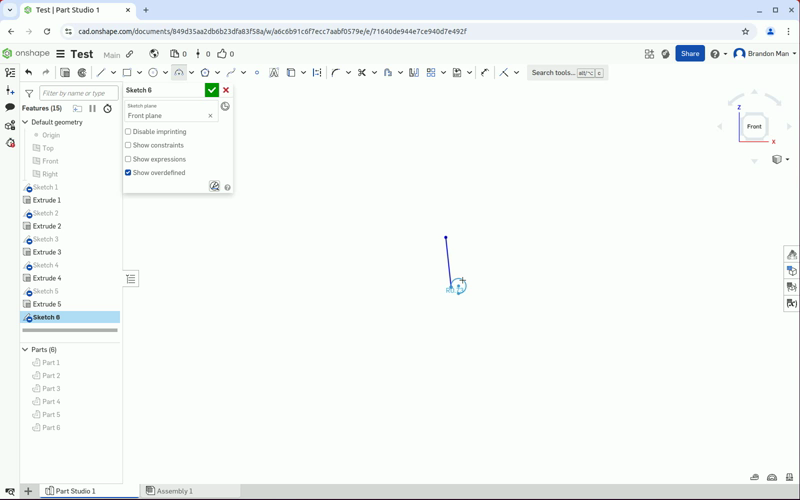
scroll(6)
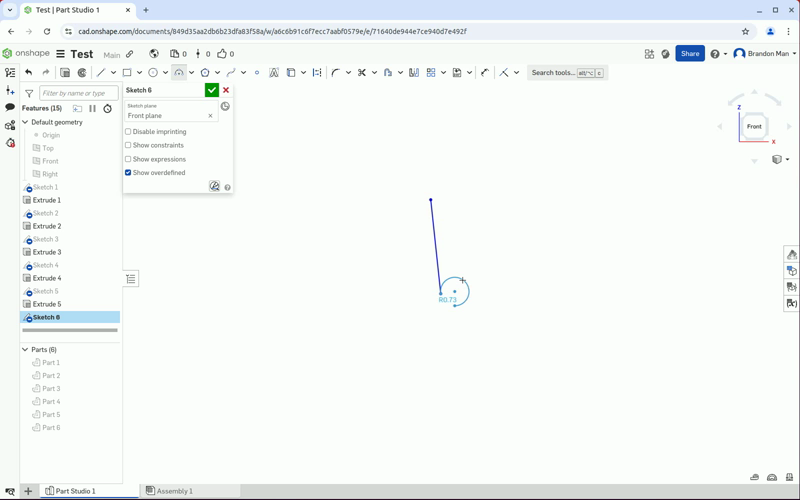
scroll(6)
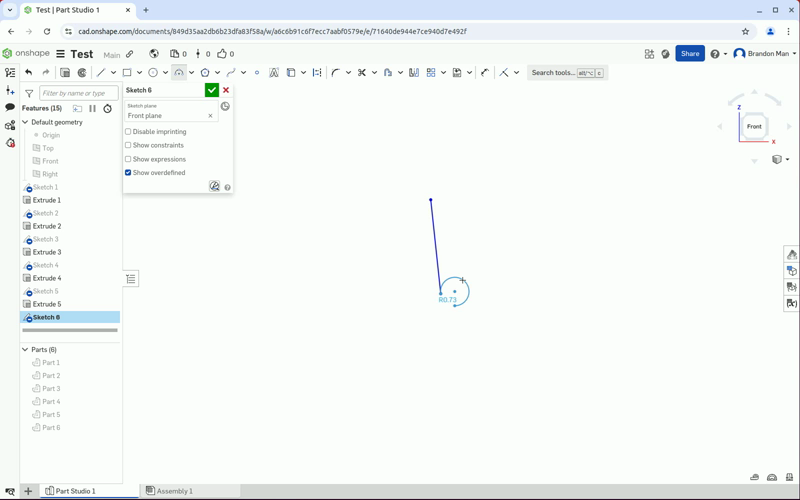
scroll(6)
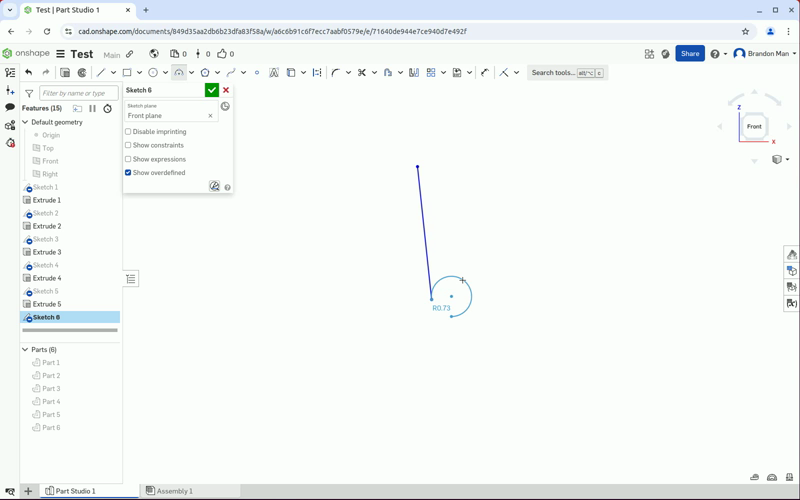
scroll(6)
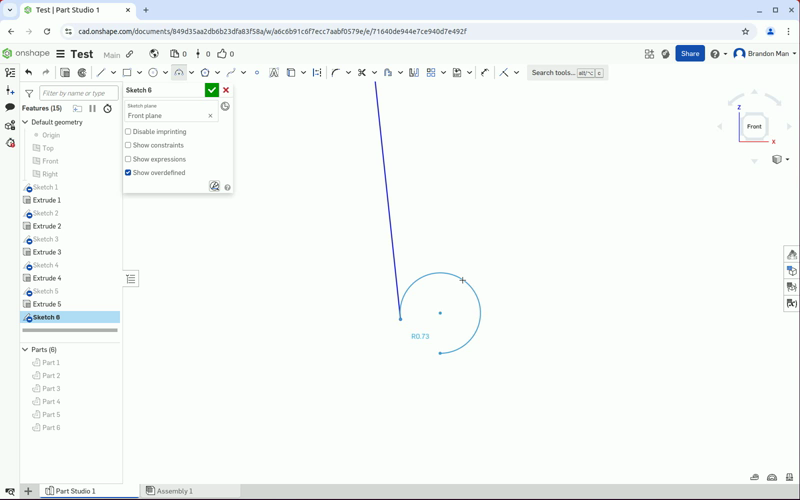
click(462, 279)
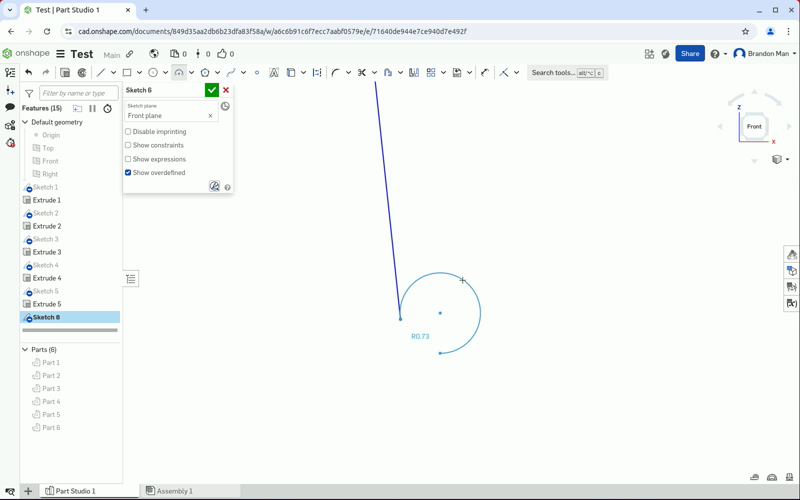
scroll(-6)
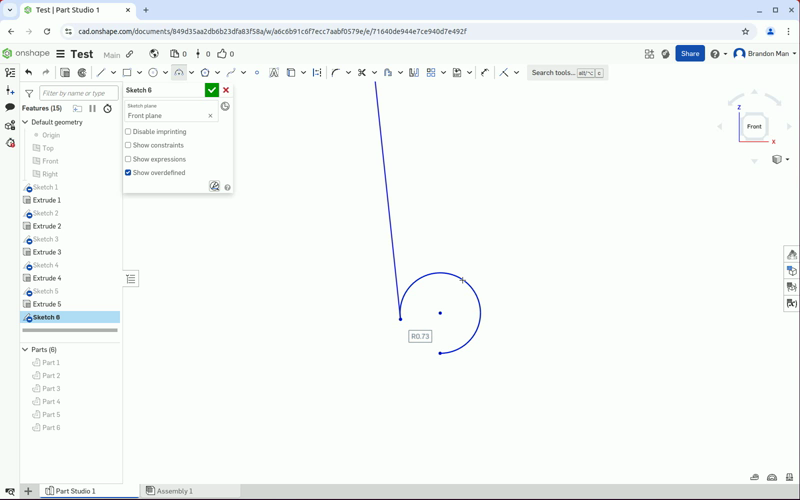
scroll(-6)
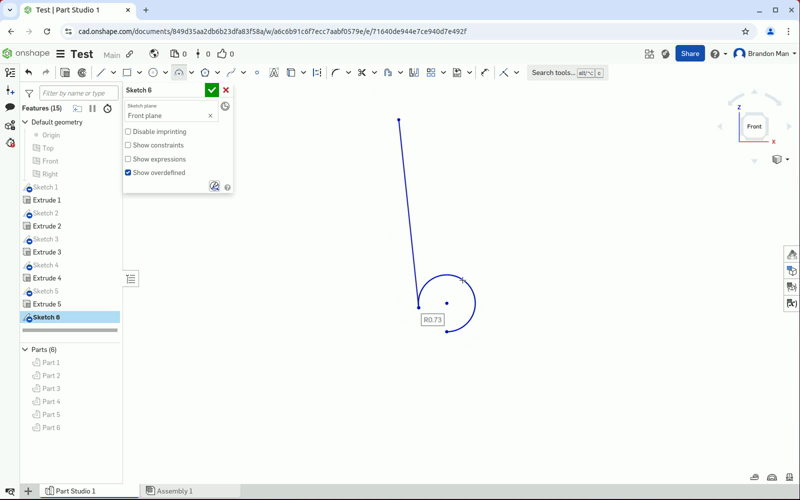
scroll(-6)
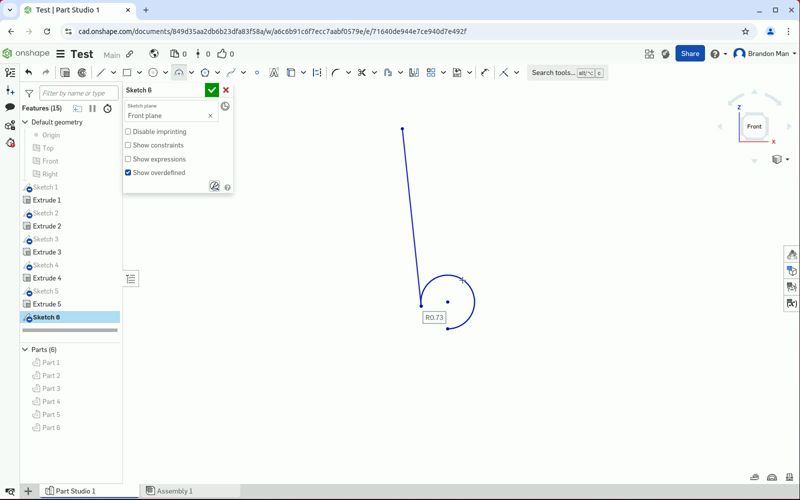
scroll(-6)
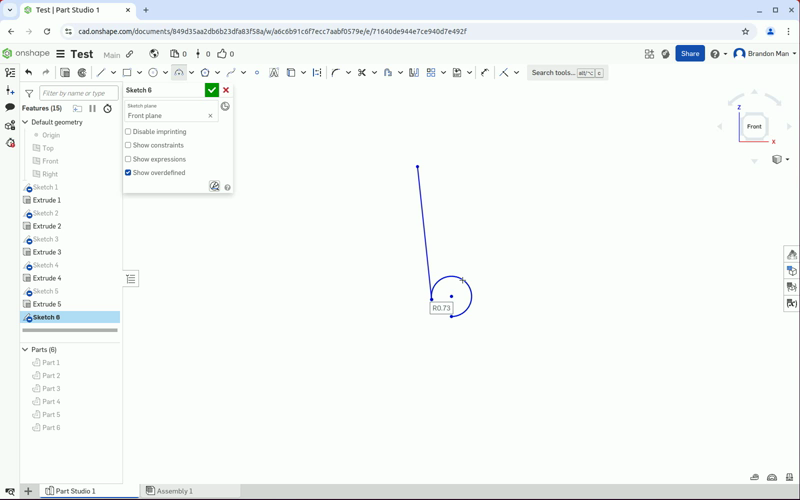
scroll(-6)
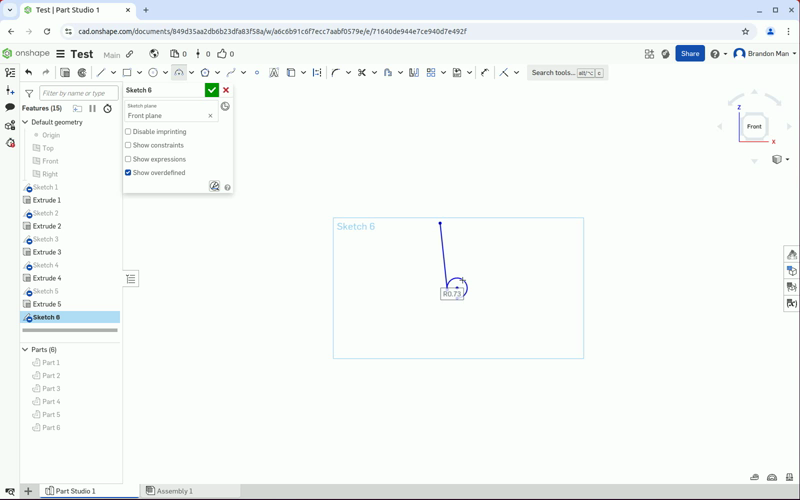
scroll(-6)
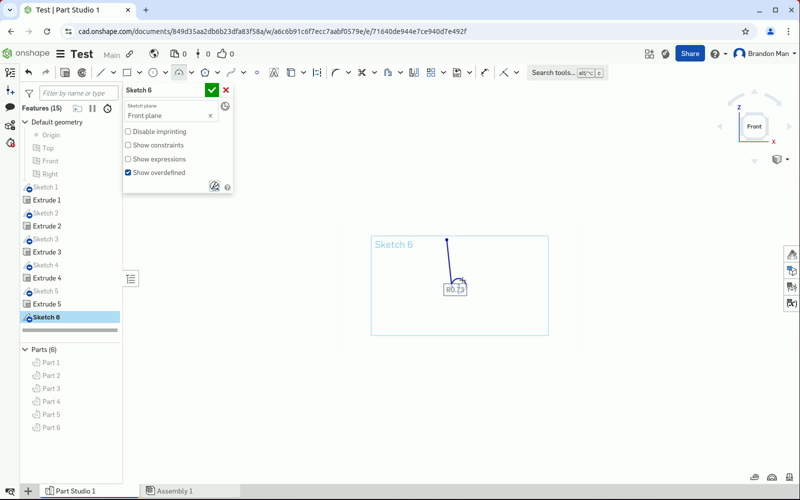
scroll(-6)
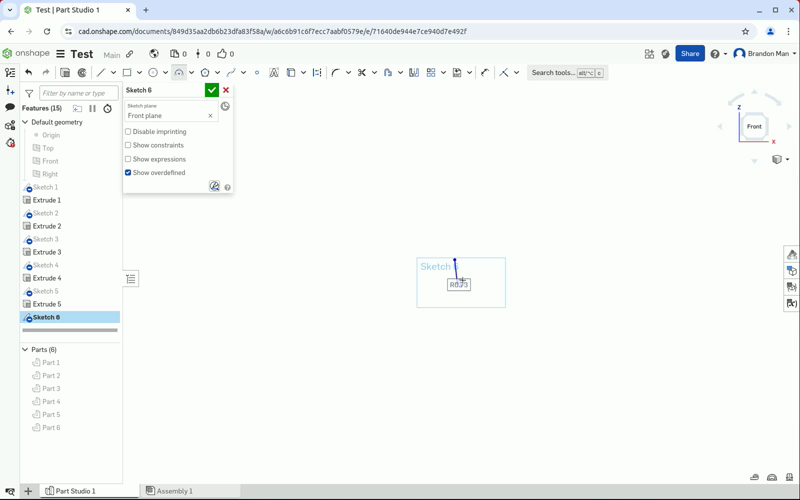
key_up(shift)
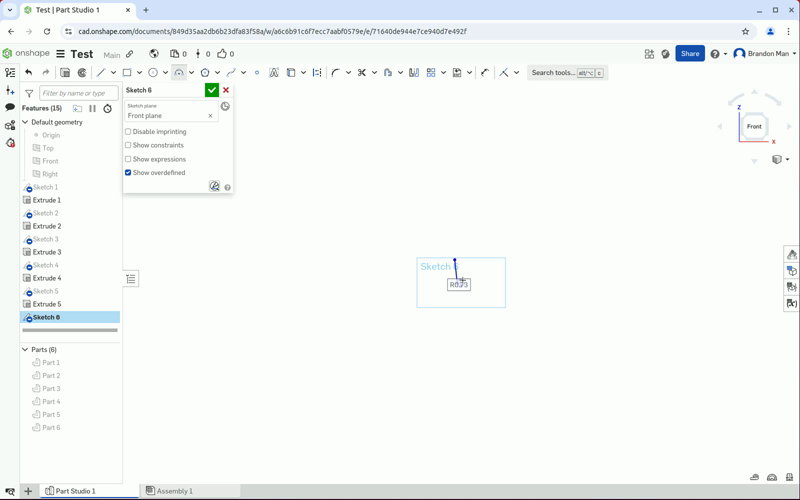
key(esc)
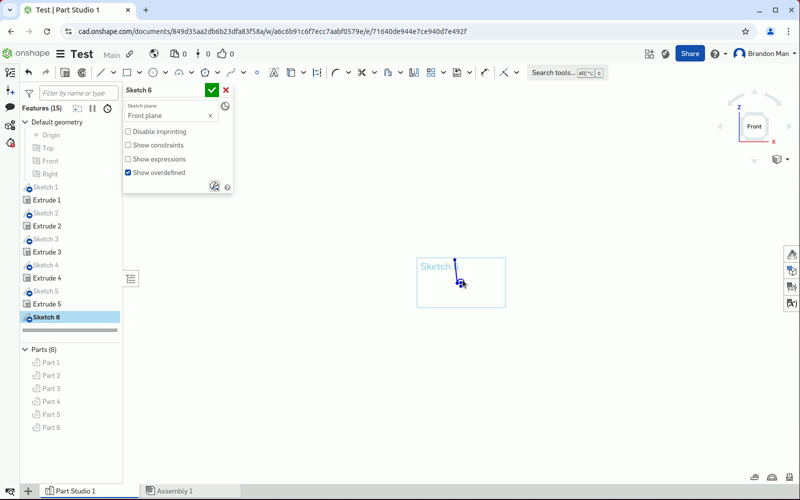
key(l)
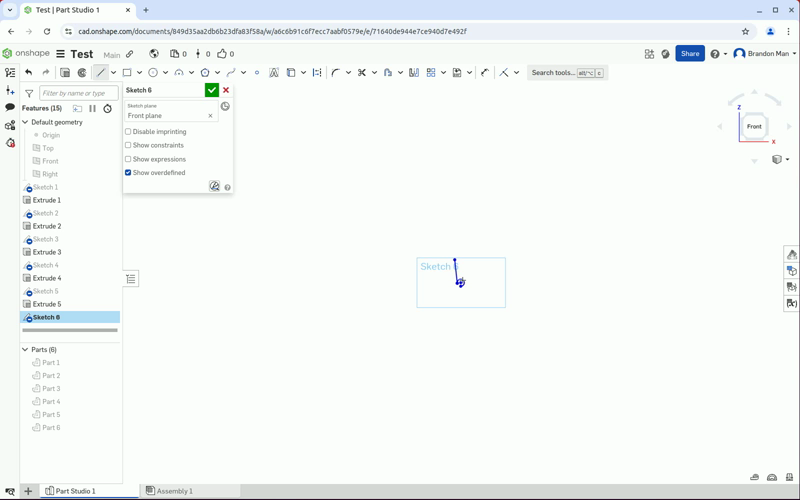
mouse_move(460, 286)
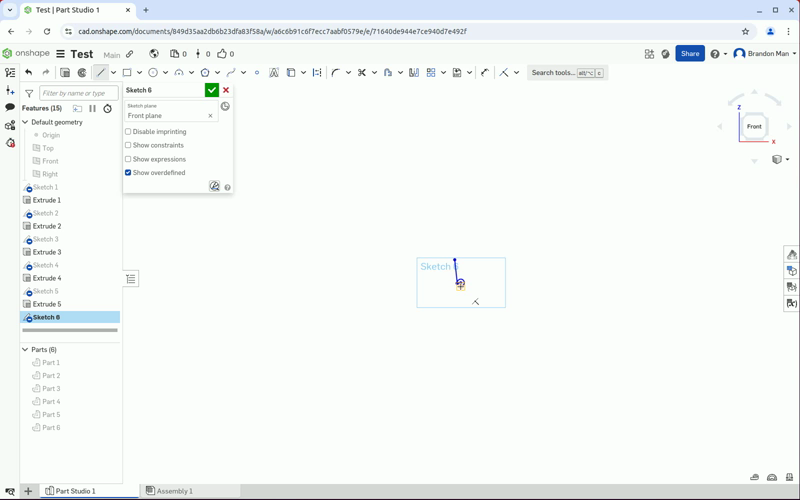
scroll(6)
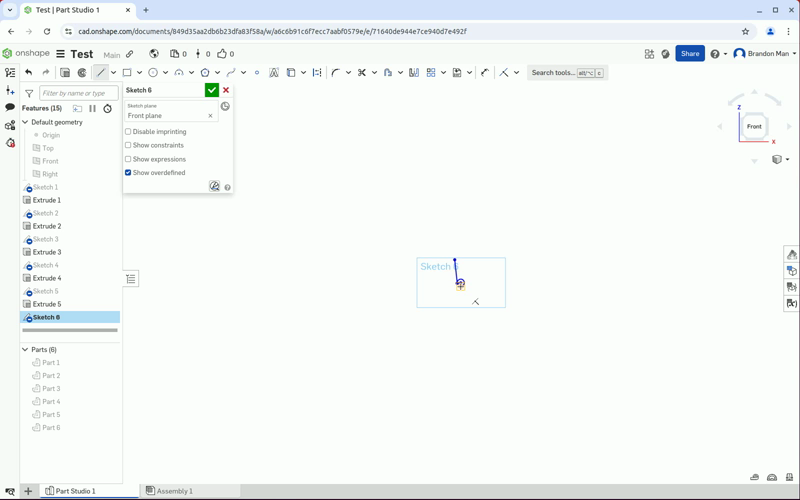
scroll(6)
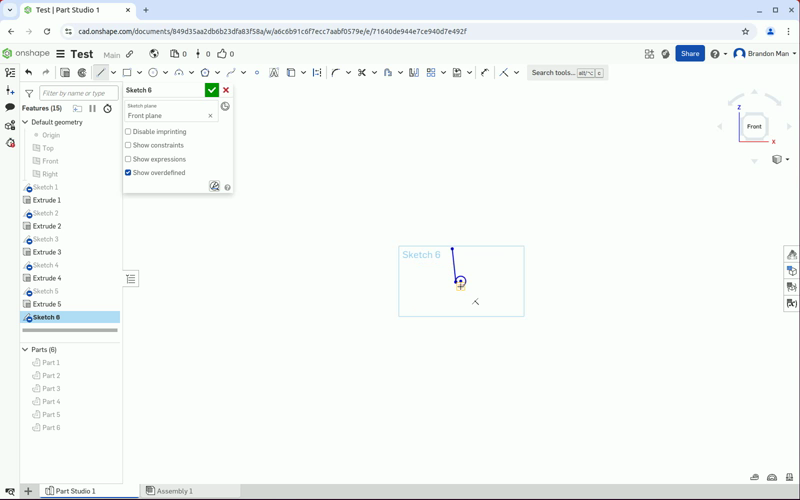
scroll(6)
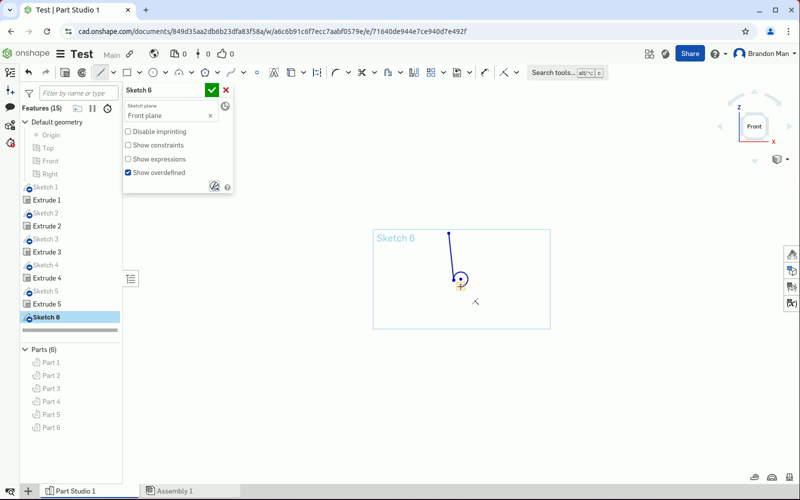
scroll(6)
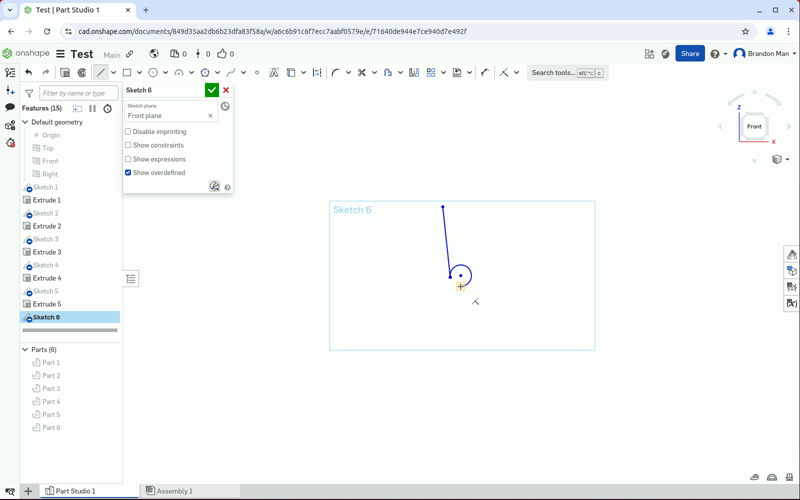
scroll(6)
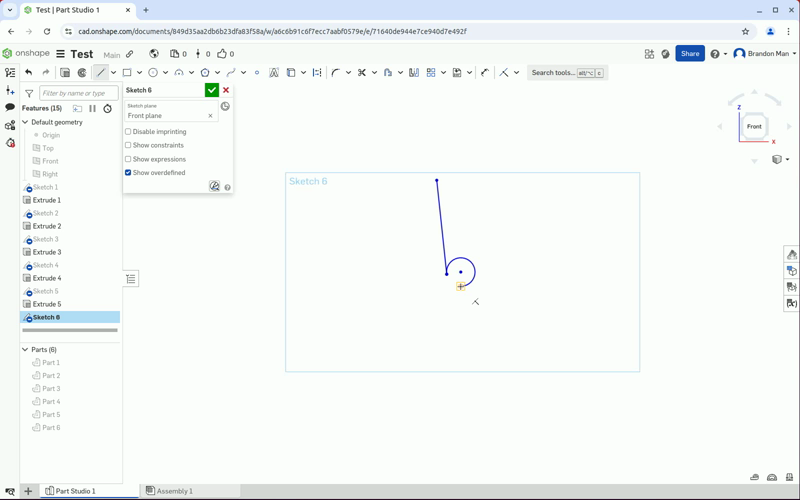
scroll(6)
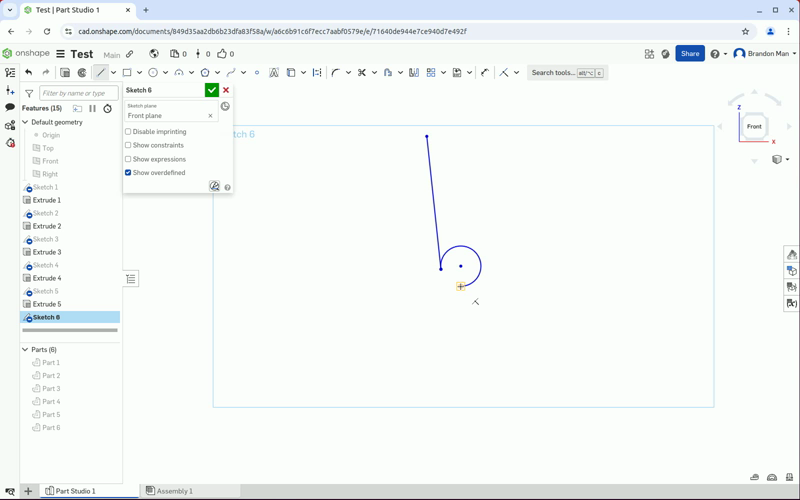
scroll(6)
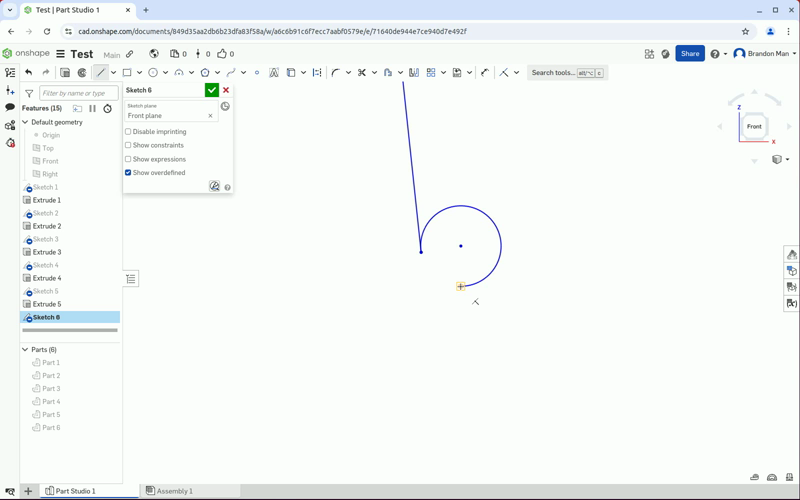
click(460, 286)
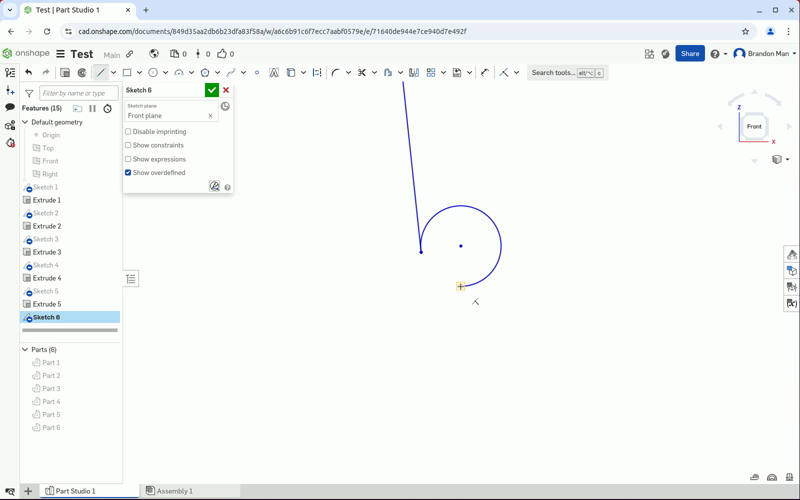
scroll(-6)
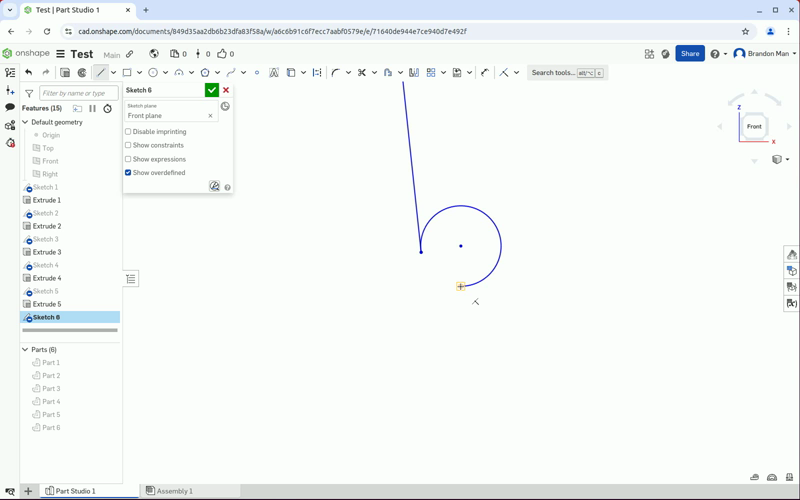
scroll(-6)
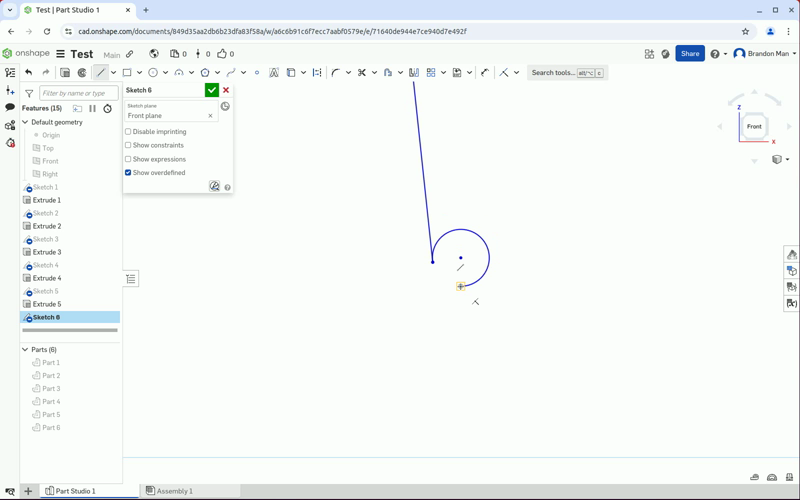
scroll(-6)
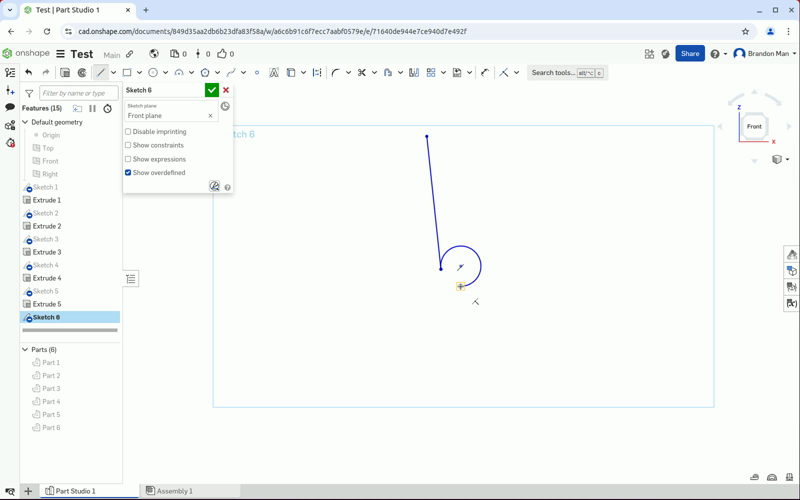
scroll(-6)
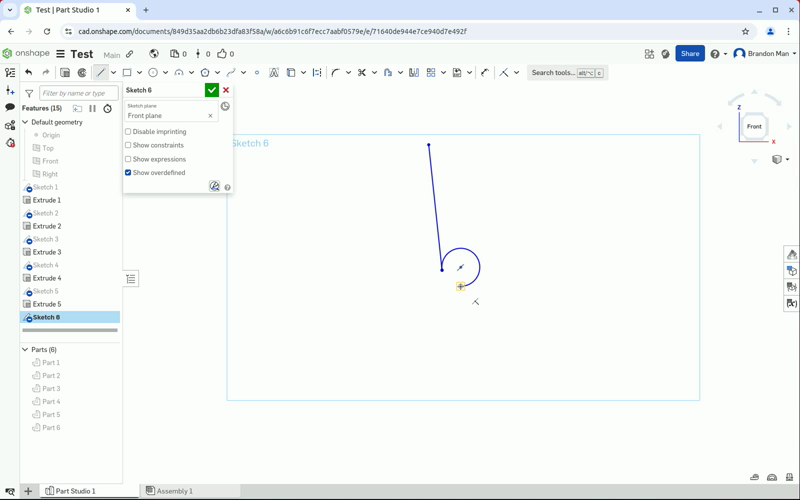
scroll(-6)
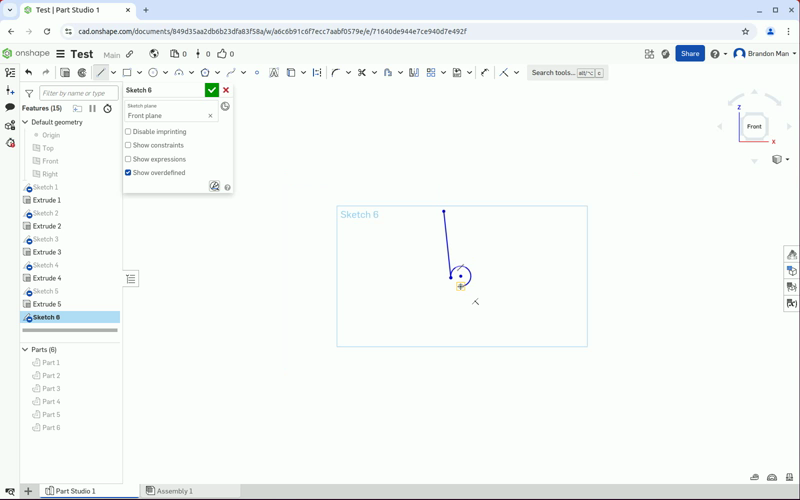
scroll(-6)
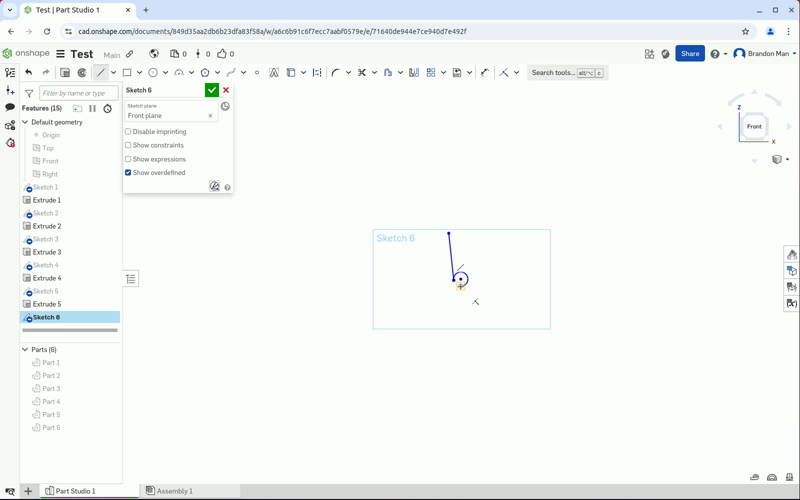
scroll(-6)
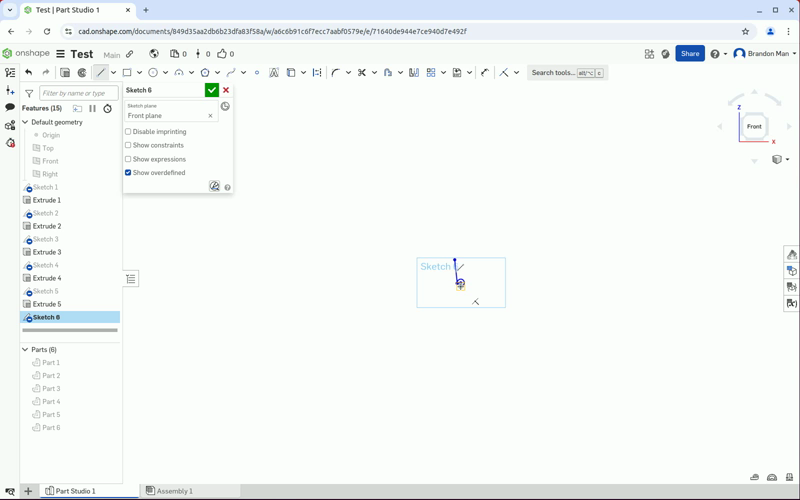
key_down(shift)
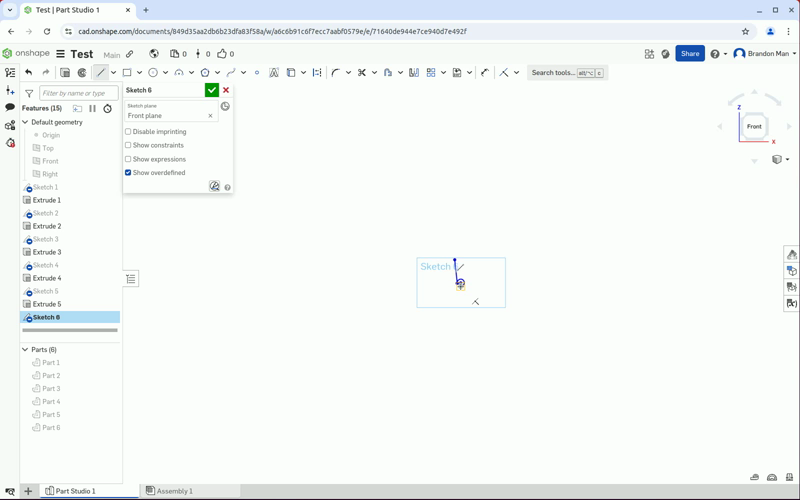
mouse_move(490, 286)
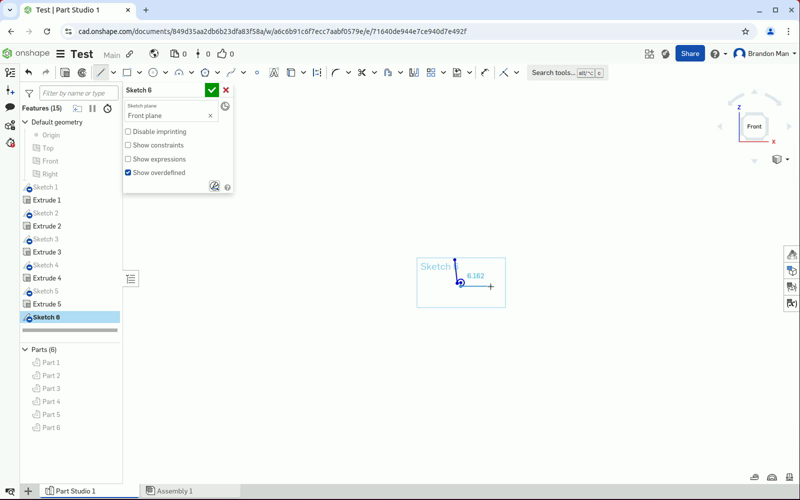
mouse_move(477, 285)
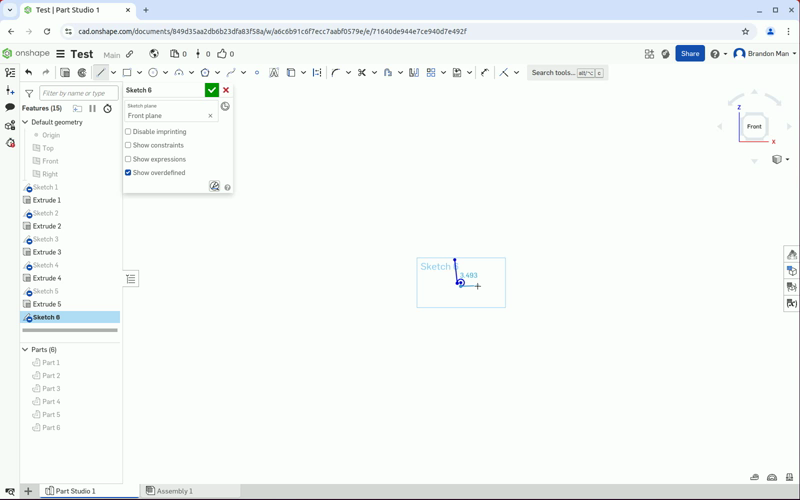
click(477, 285)
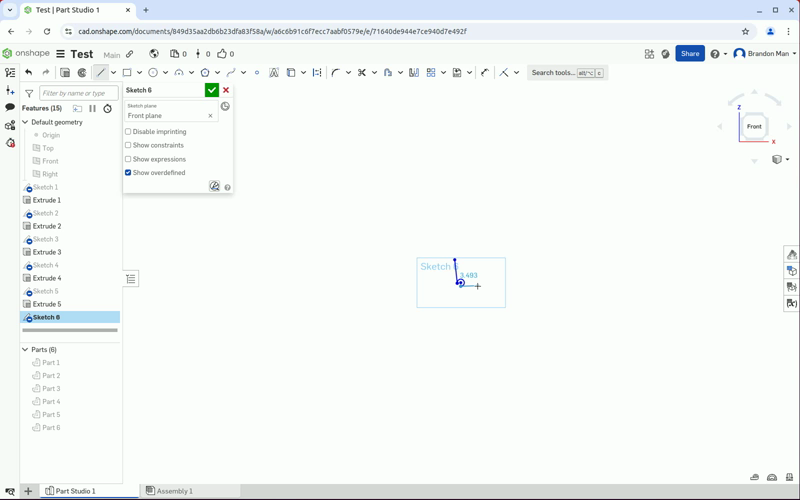
key_up(shift)
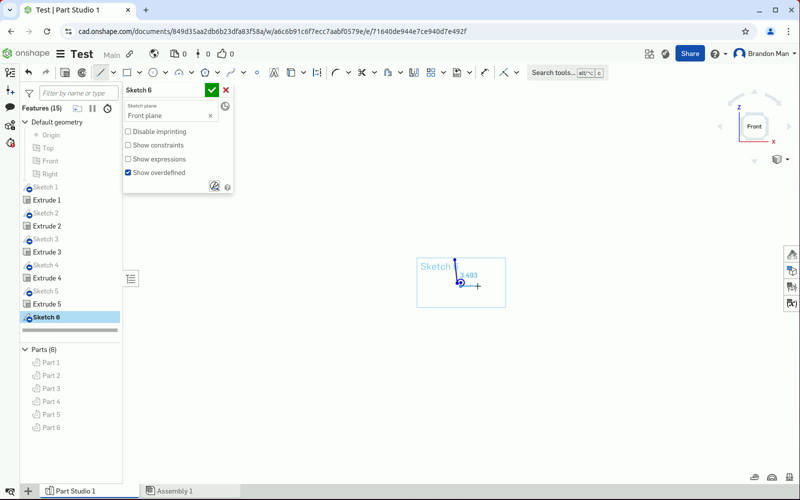
key(esc)
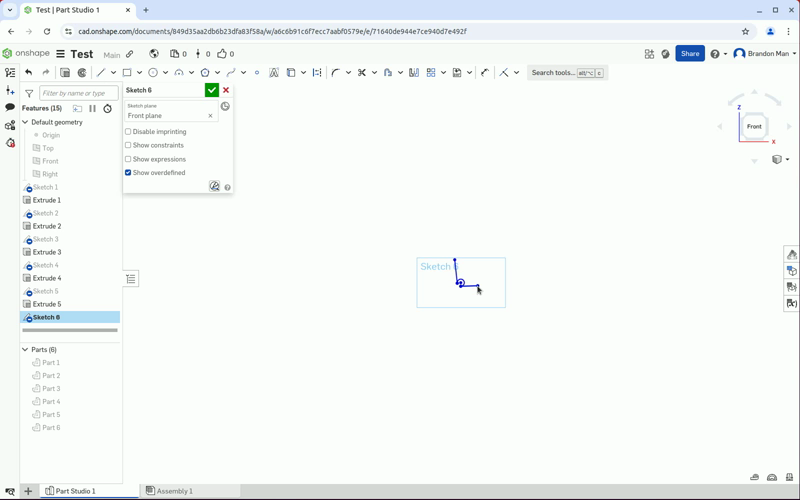
key(a)
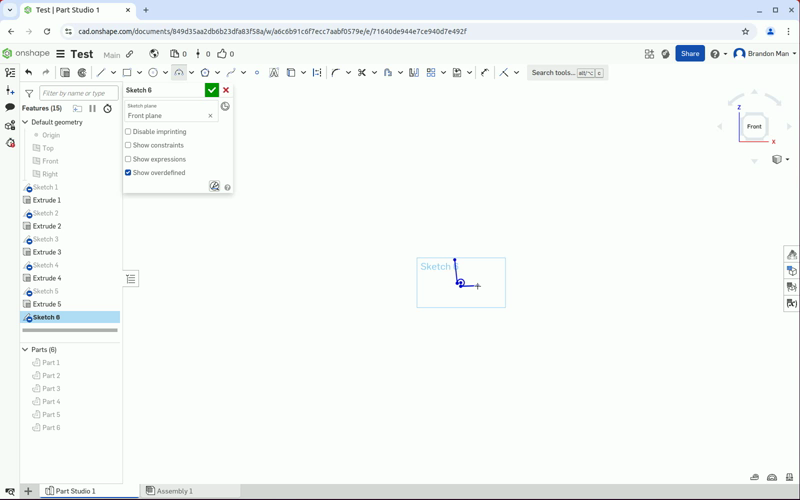
mouse_move(477, 285)
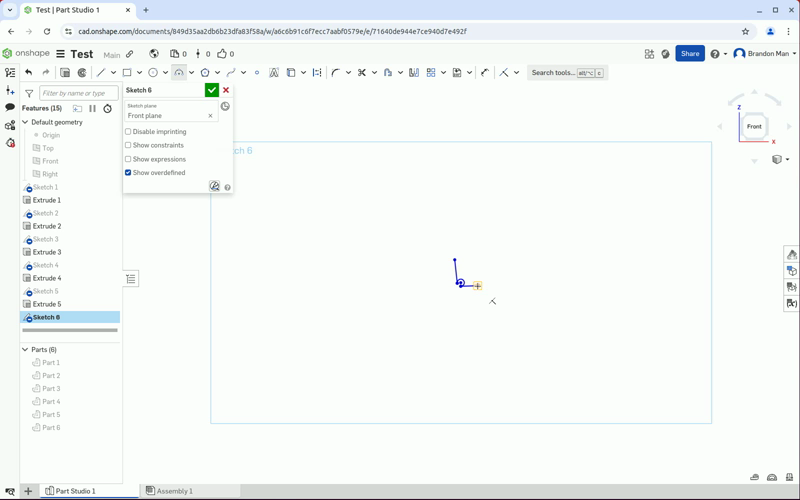
click(477, 285)
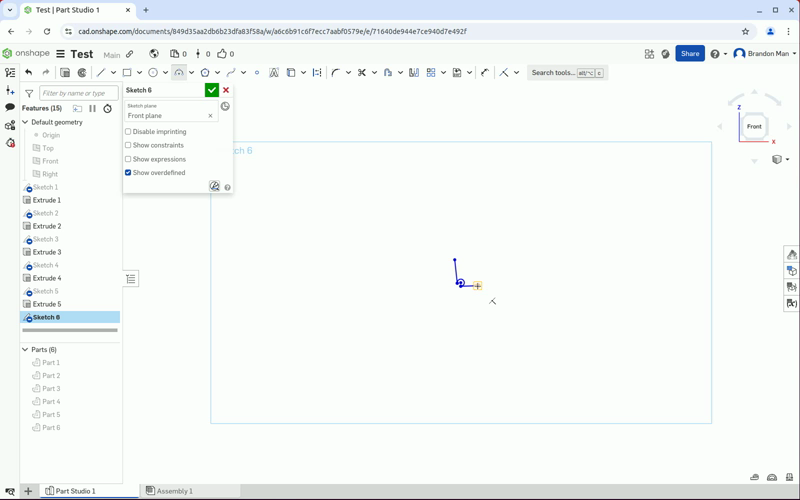
key_down(shift)
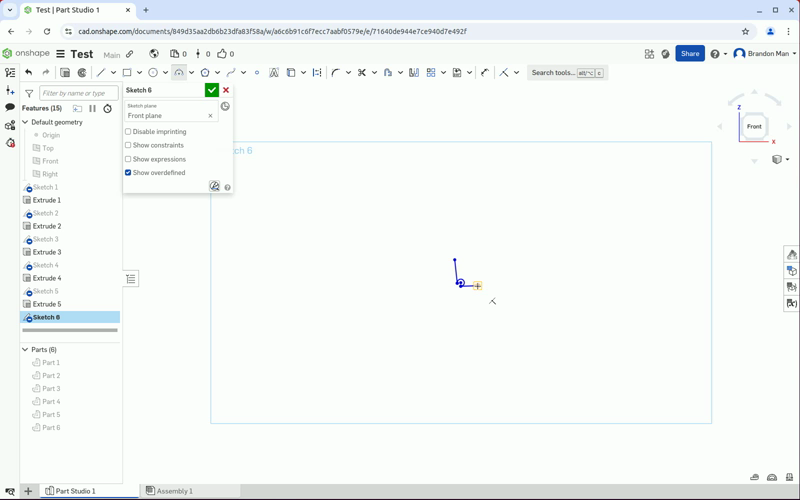
mouse_move(477, 279)
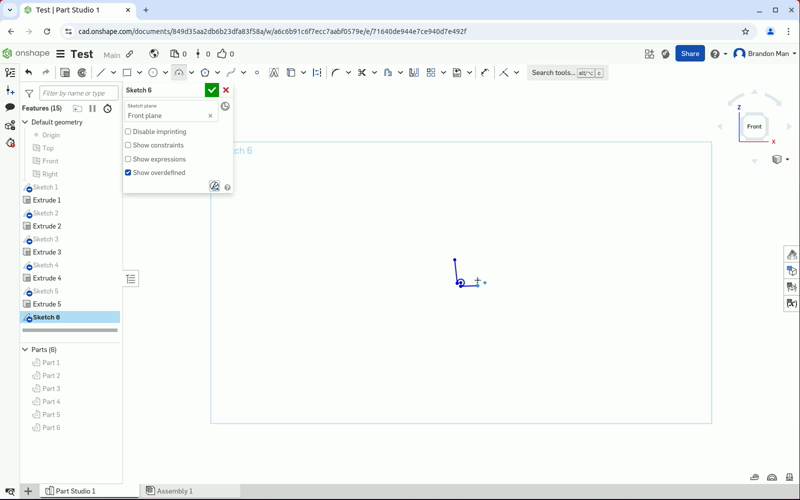
scroll(6)
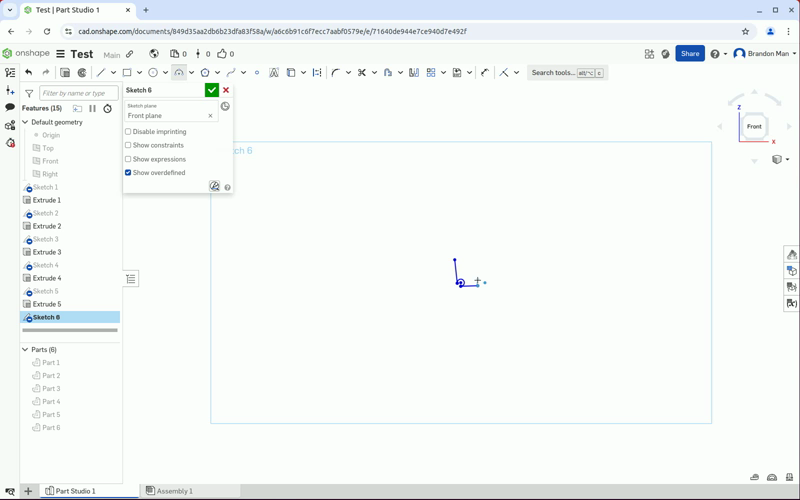
scroll(6)
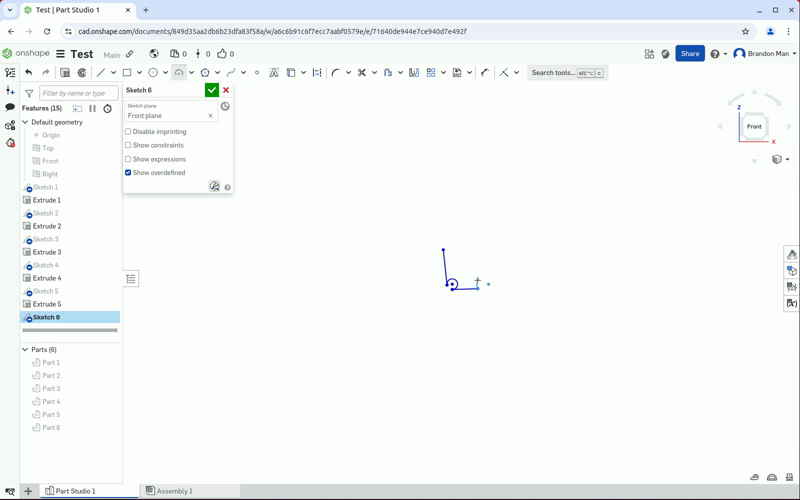
scroll(6)
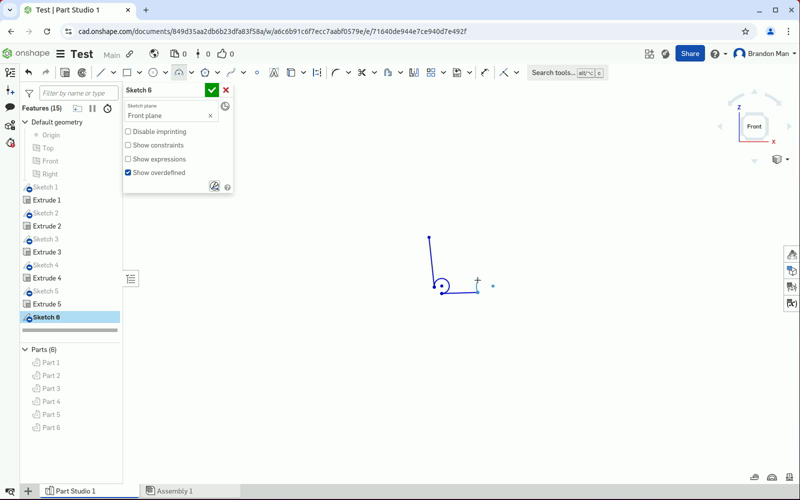
scroll(6)
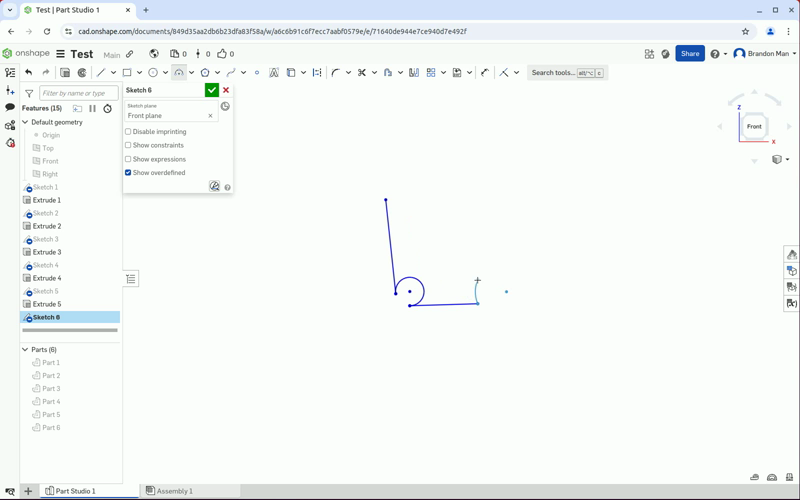
scroll(6)
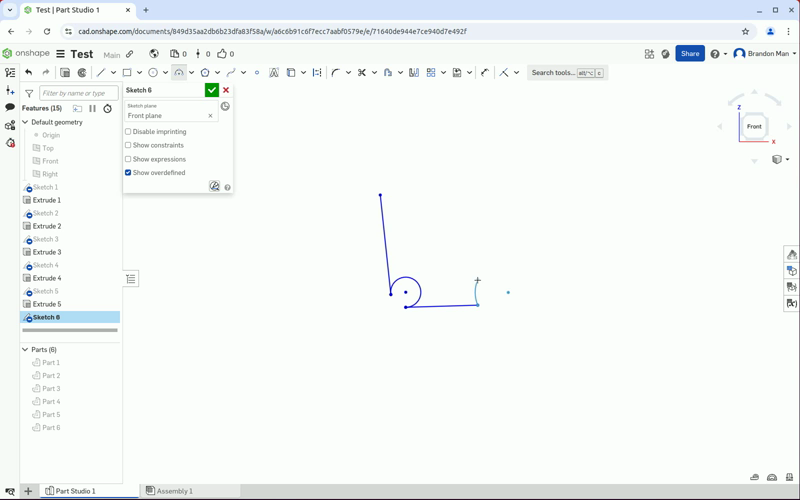
scroll(6)
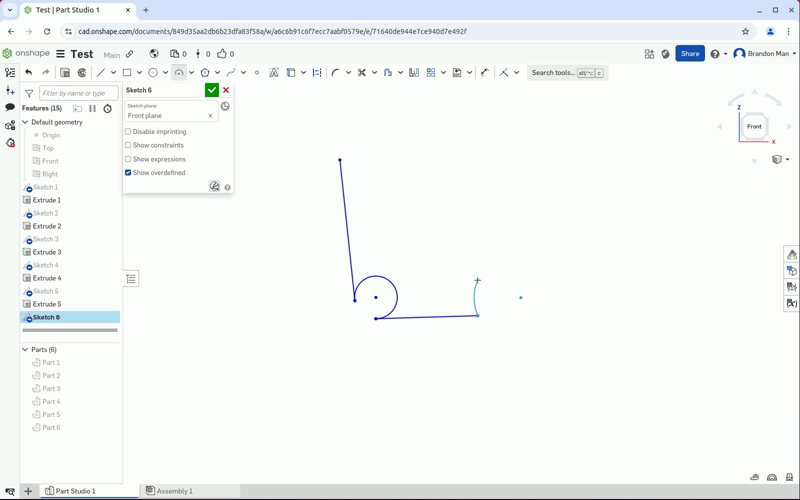
scroll(6)
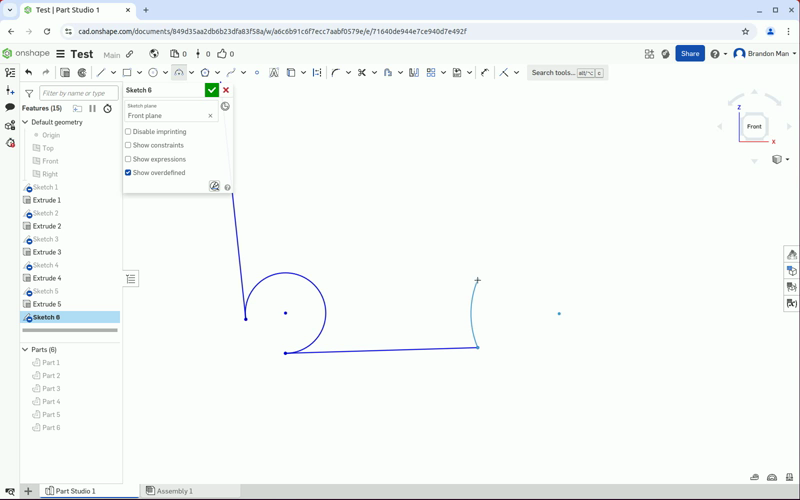
click(477, 279)
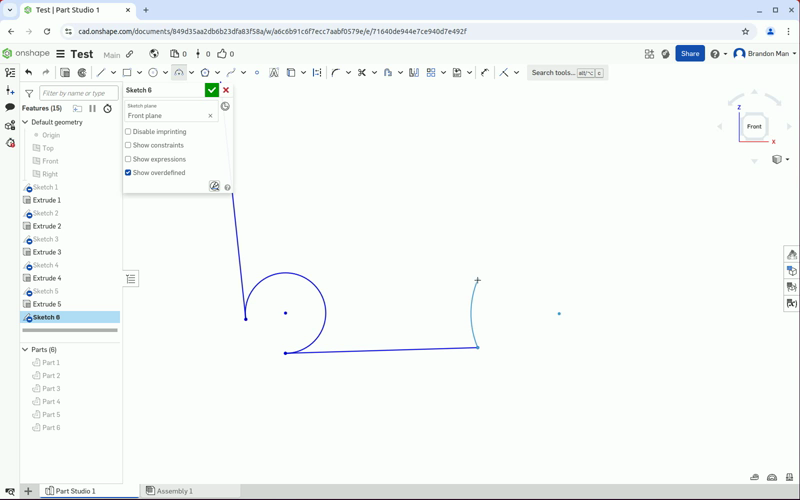
scroll(-6)
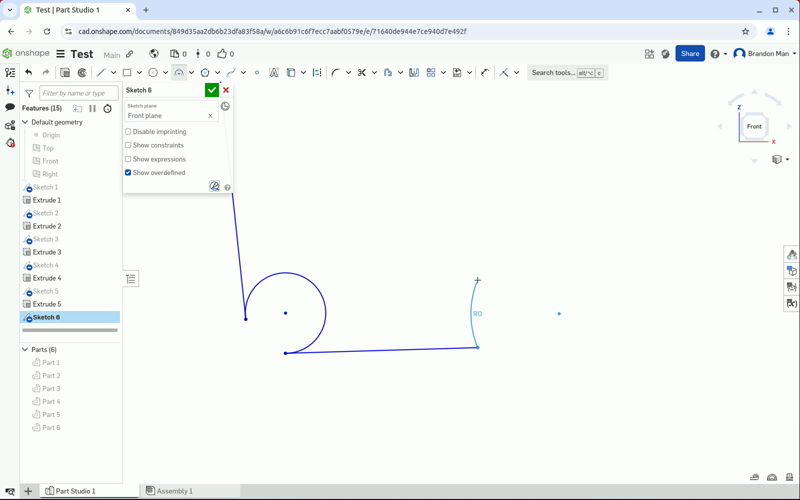
scroll(-6)
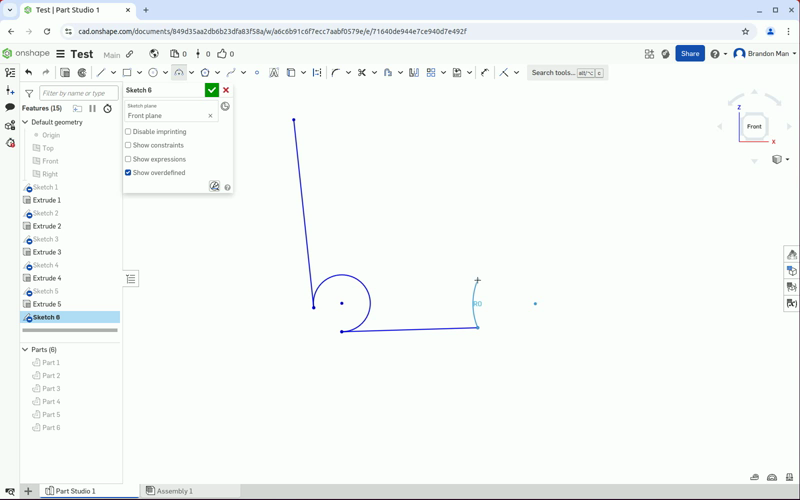
scroll(-6)
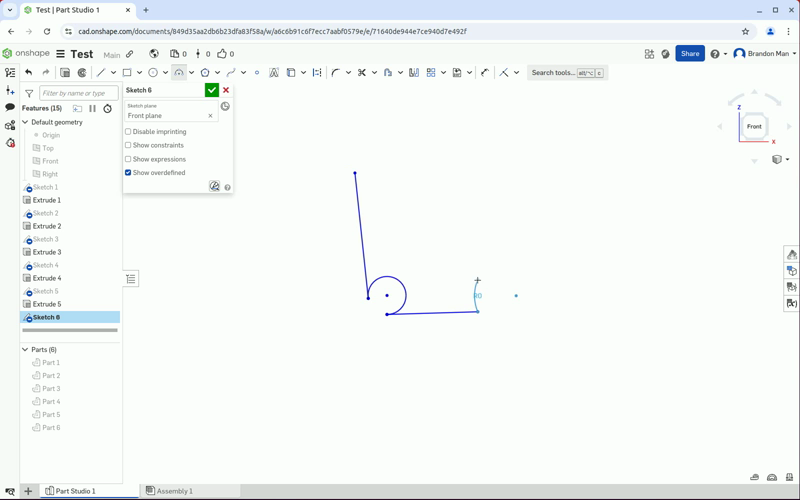
scroll(-6)
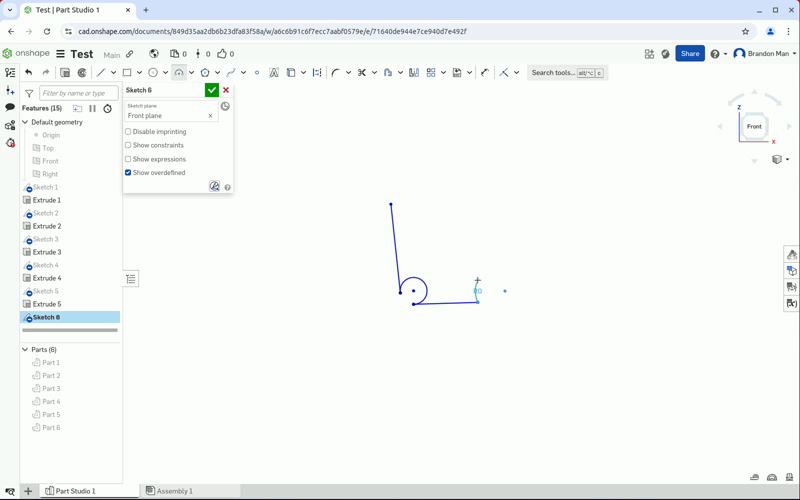
scroll(-6)
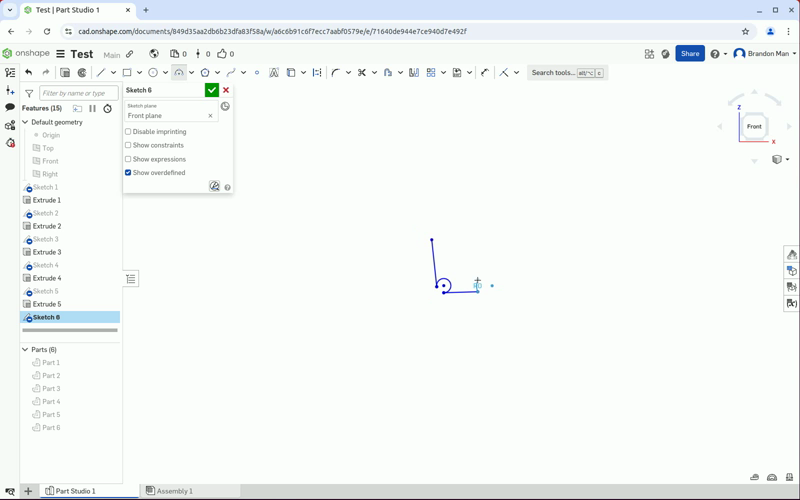
scroll(-6)
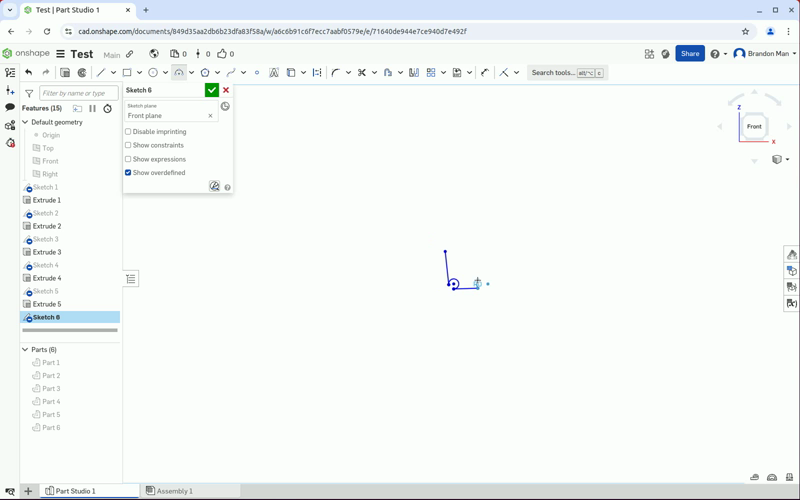
scroll(-6)
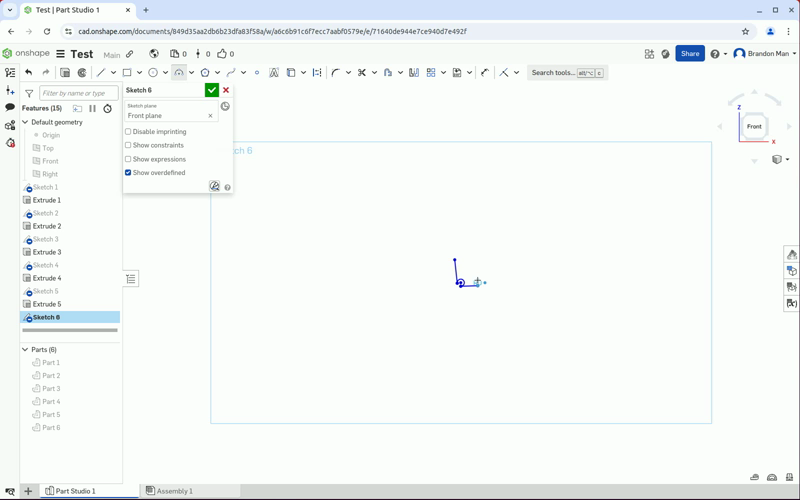
mouse_move(474, 282)
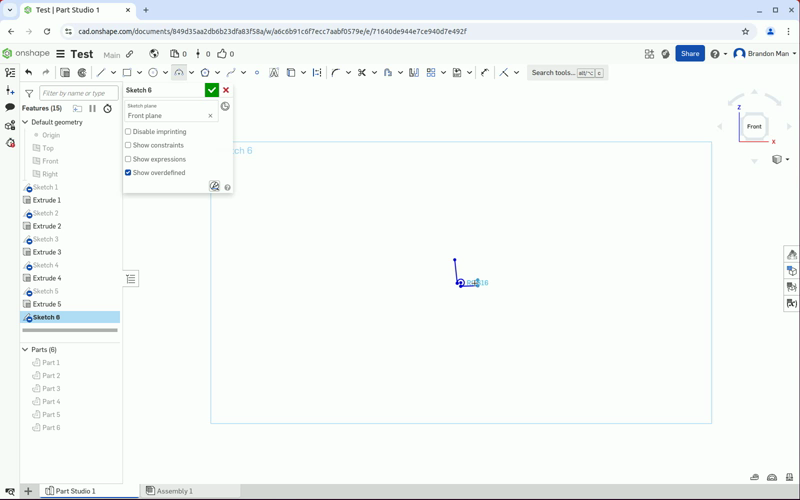
scroll(6)
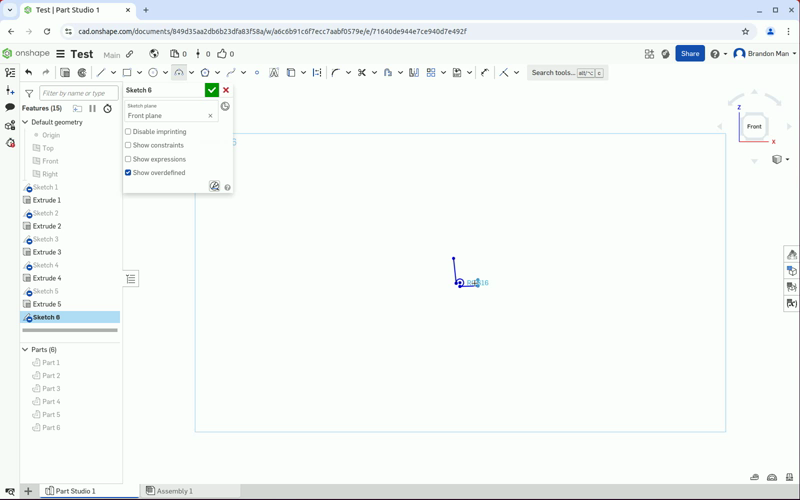
scroll(6)
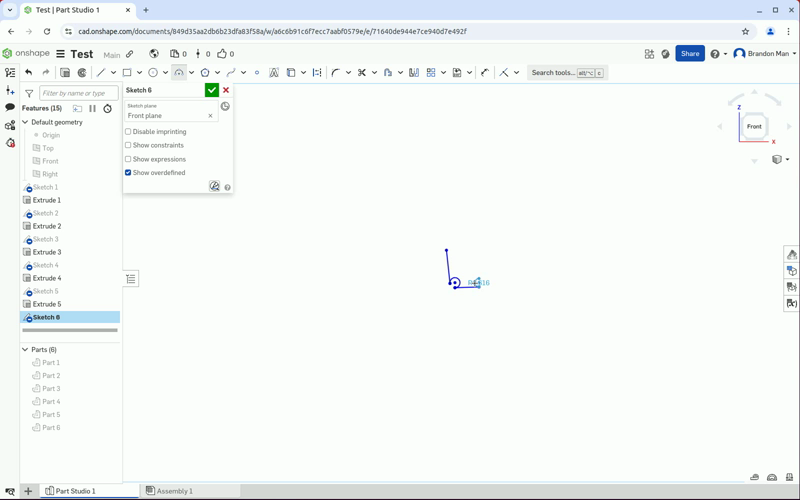
scroll(6)
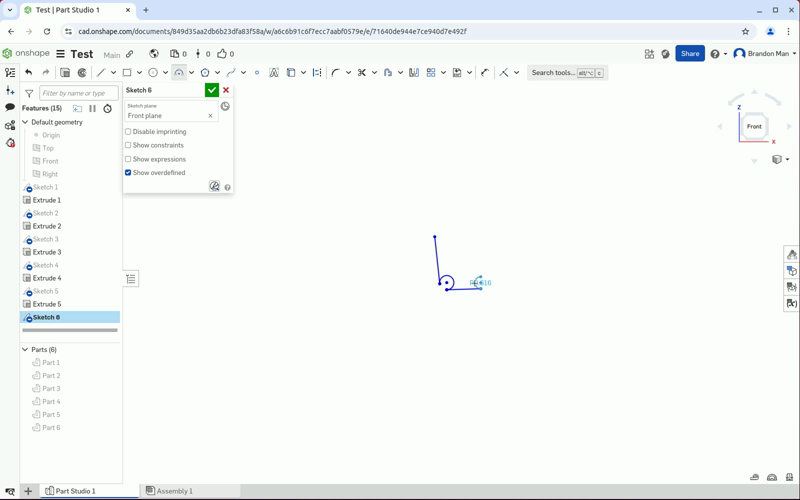
scroll(6)
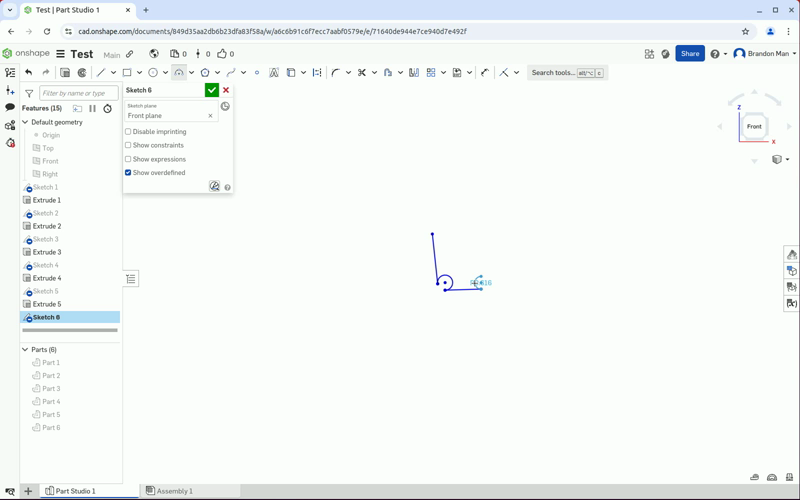
scroll(6)
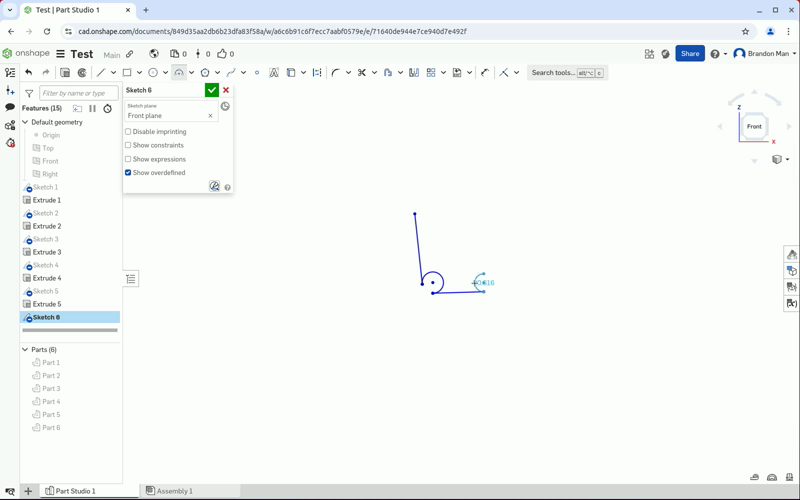
scroll(6)
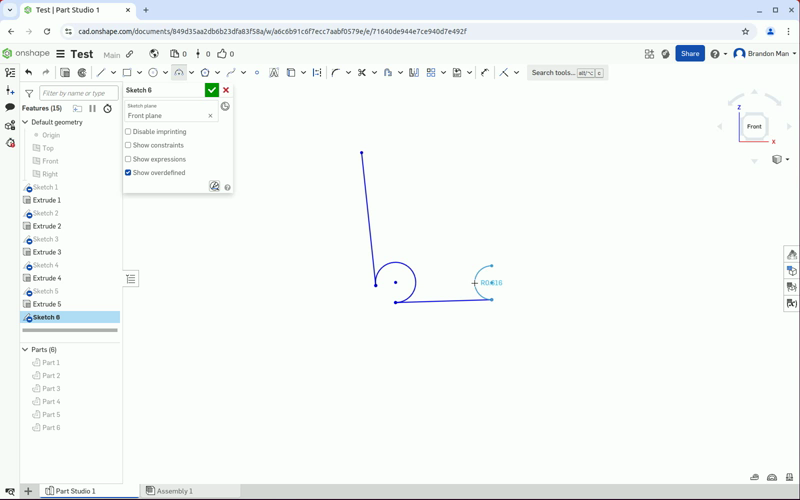
scroll(6)
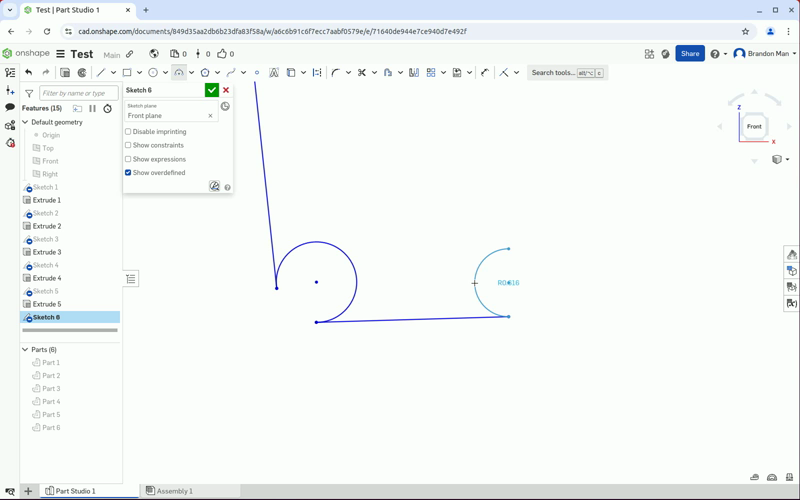
click(474, 282)
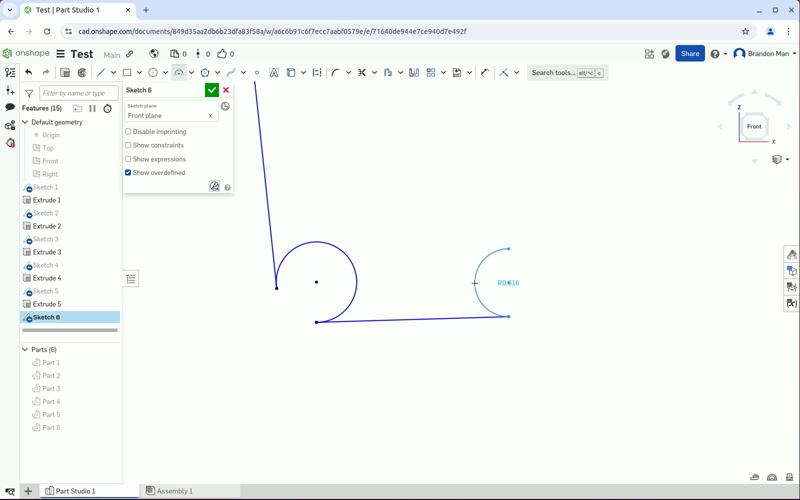
scroll(-6)
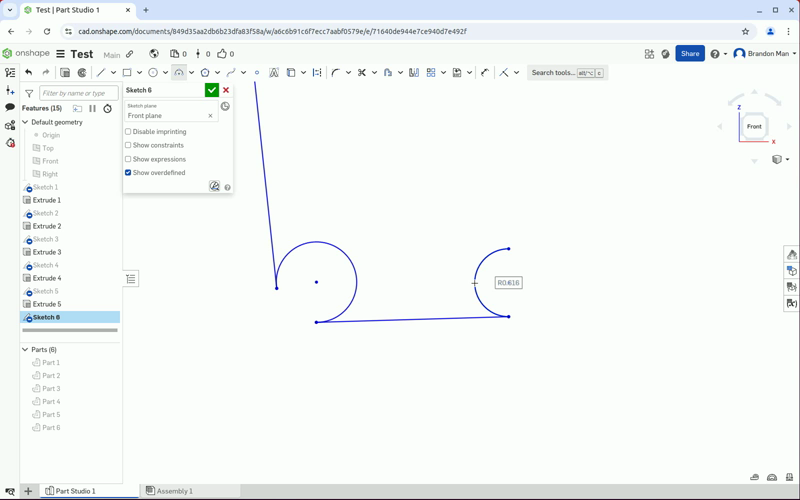
scroll(-6)
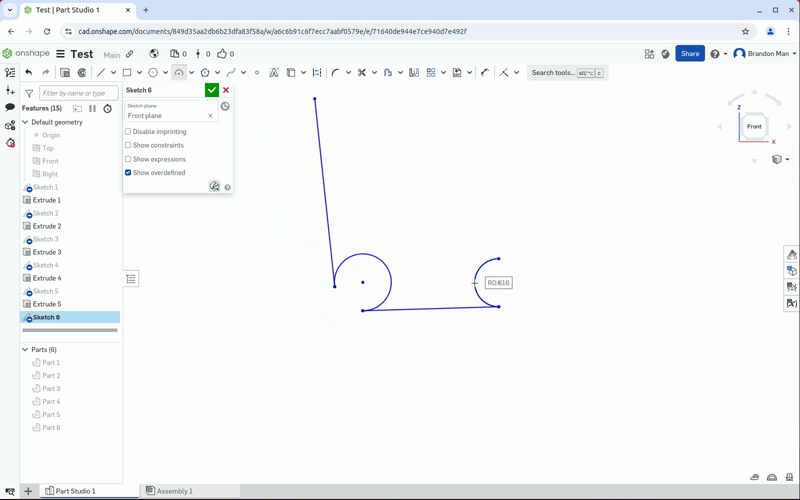
scroll(-6)
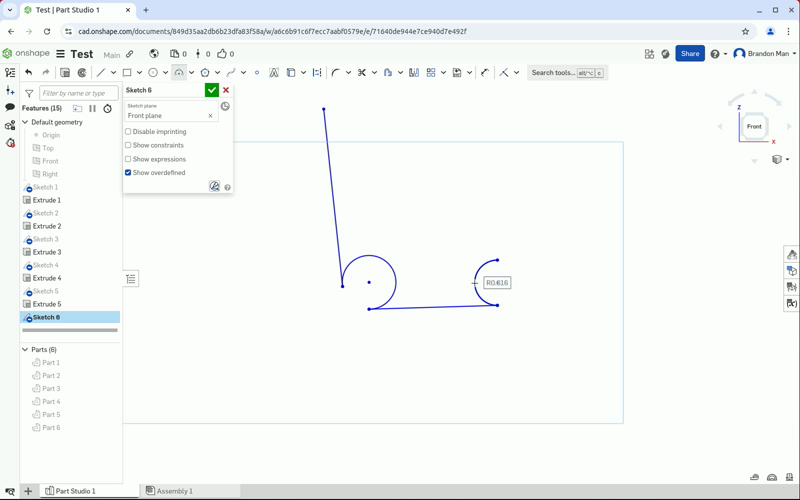
scroll(-6)
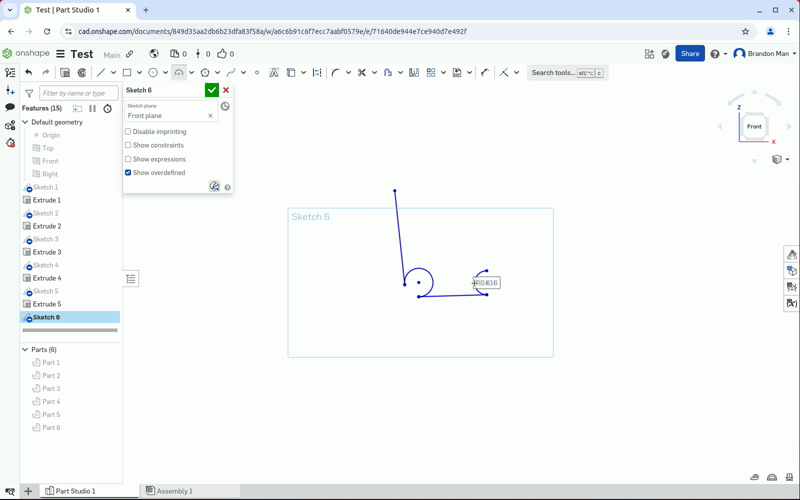
scroll(-6)
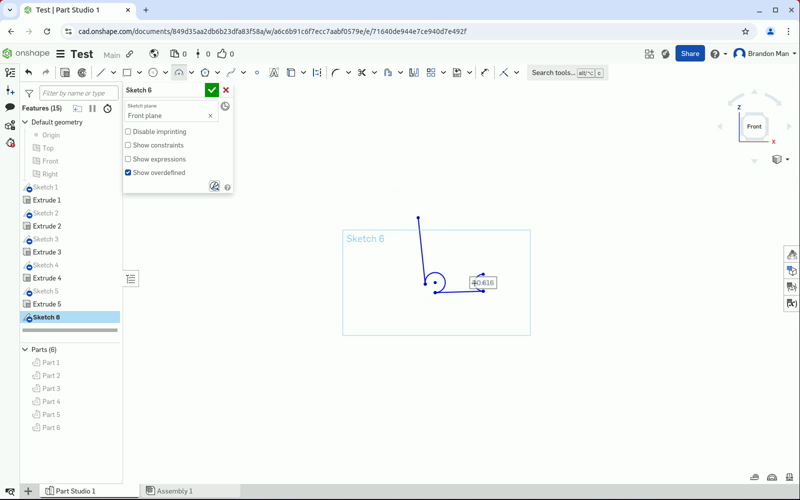
scroll(-6)
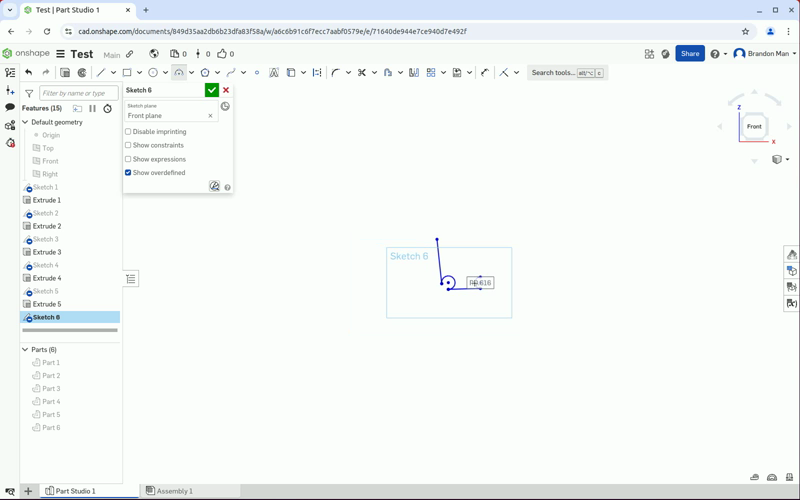
scroll(-6)
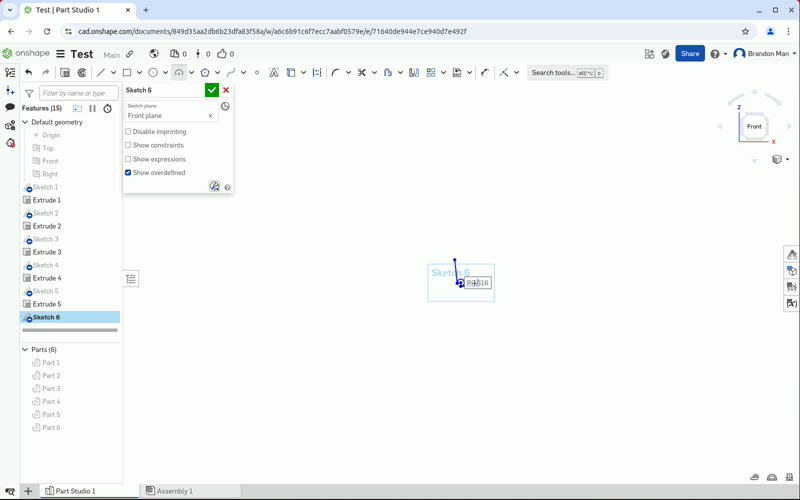
key_up(shift)
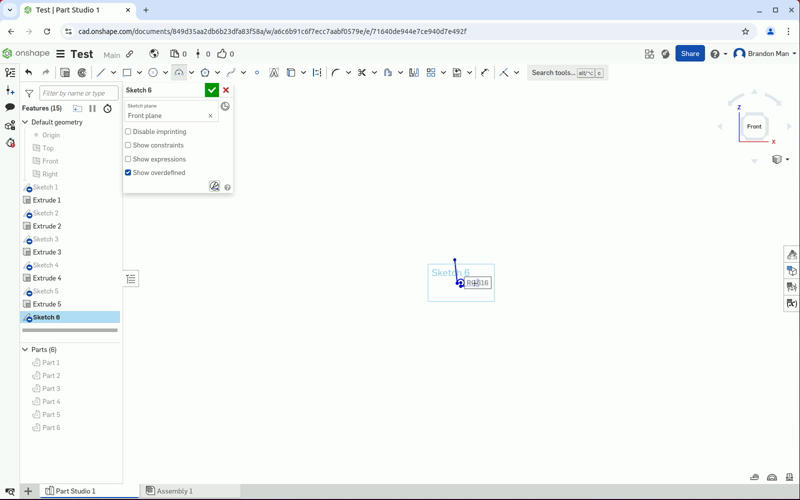
key(esc)
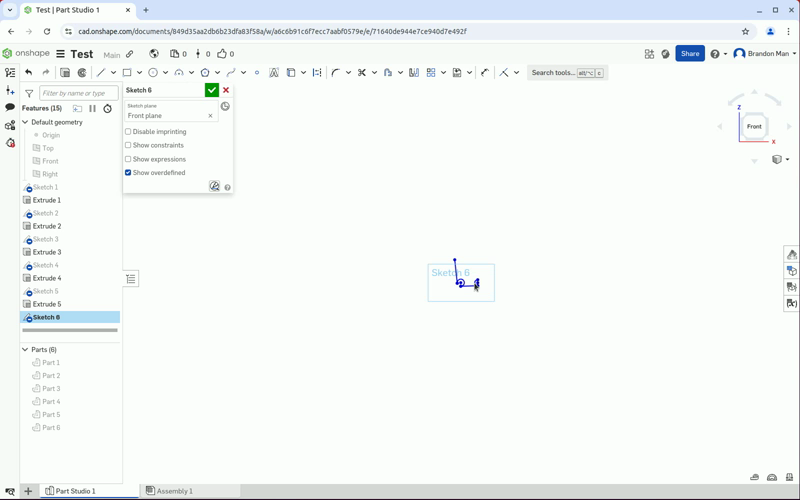
key(l)
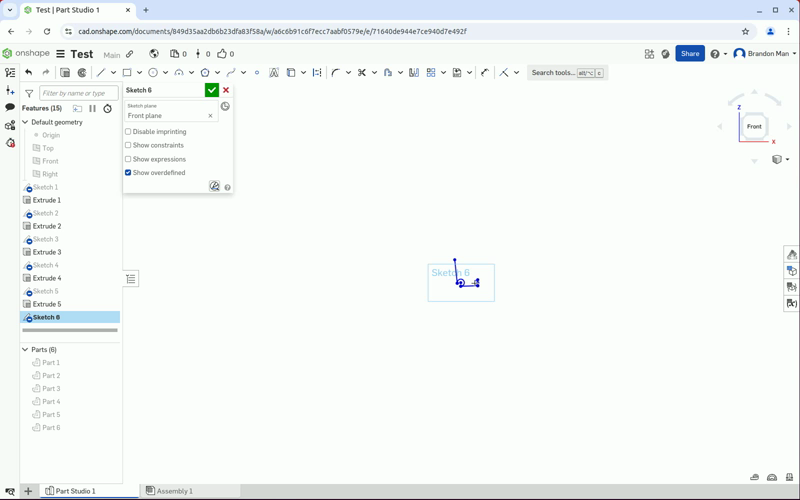
mouse_move(477, 279)
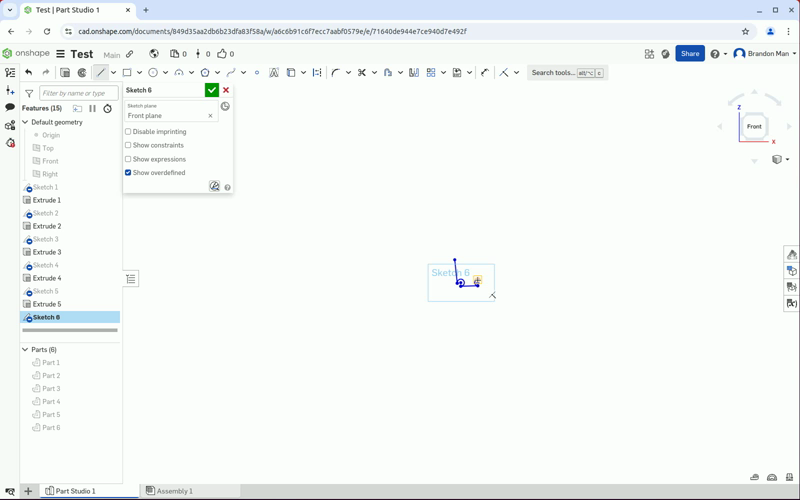
scroll(6)
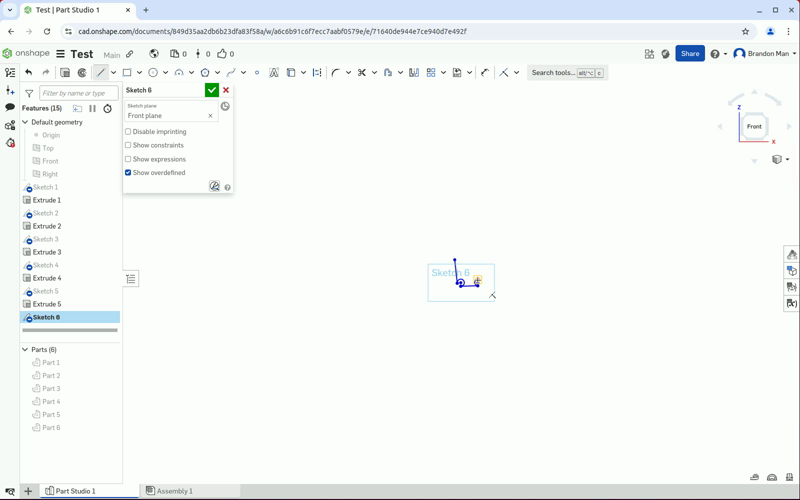
scroll(6)
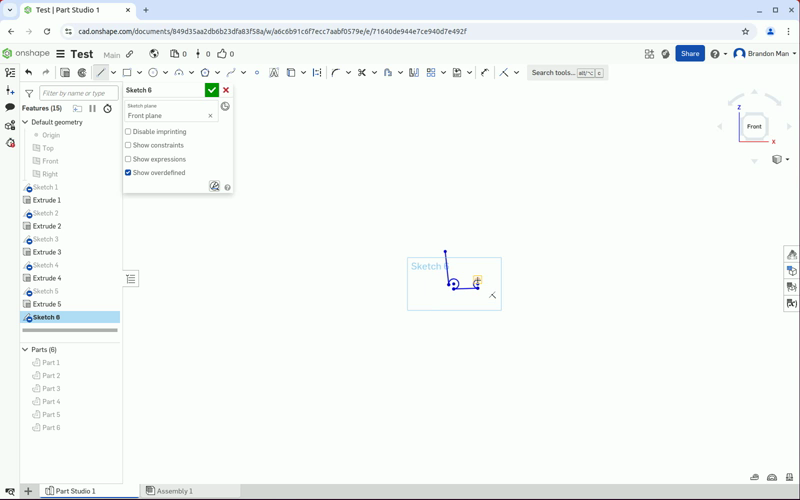
scroll(6)
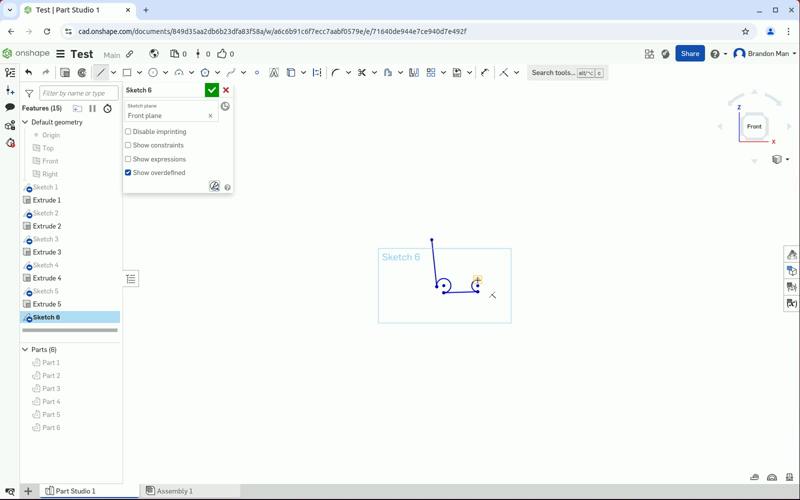
scroll(6)
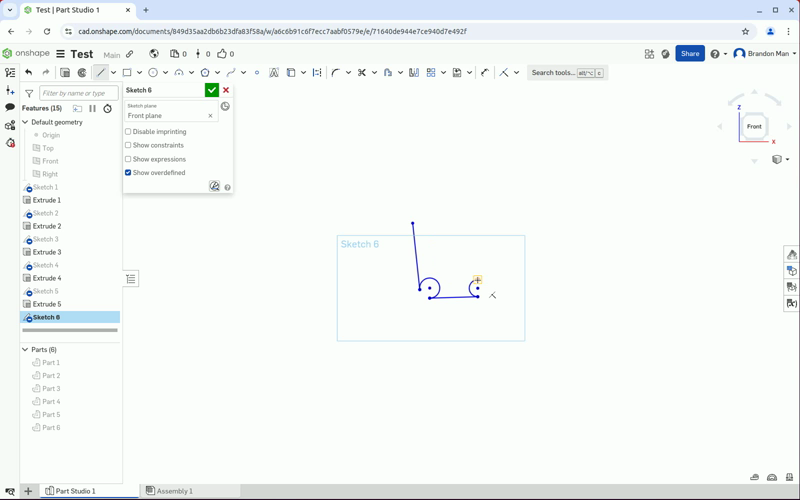
scroll(6)
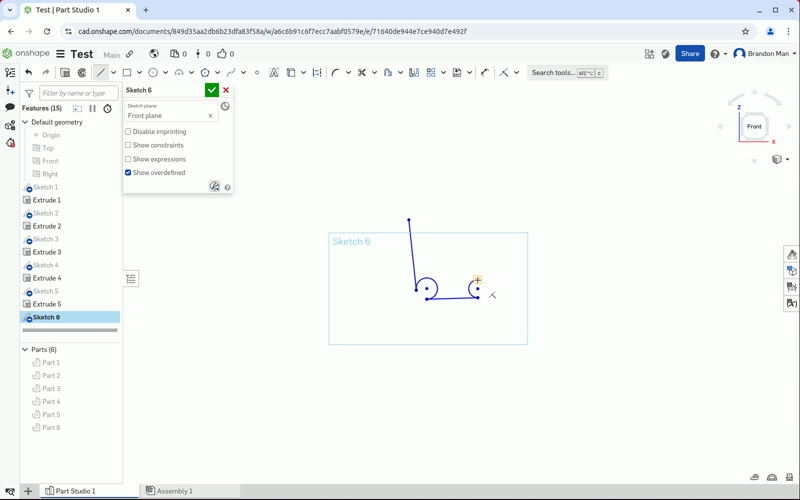
scroll(6)
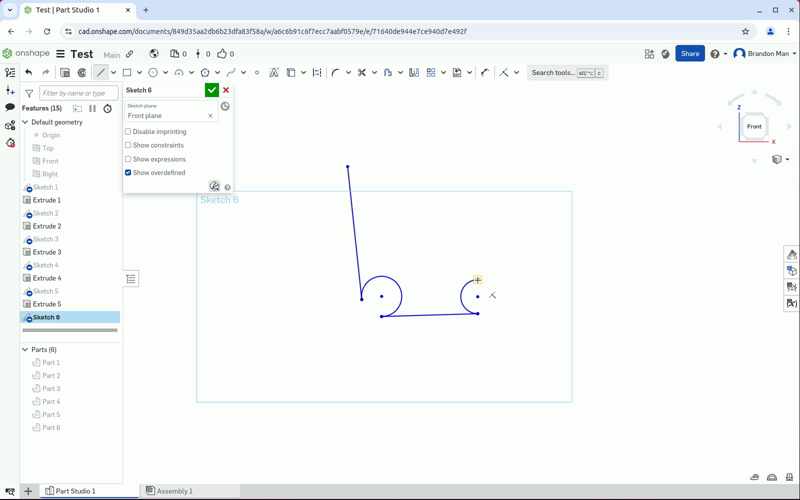
scroll(6)
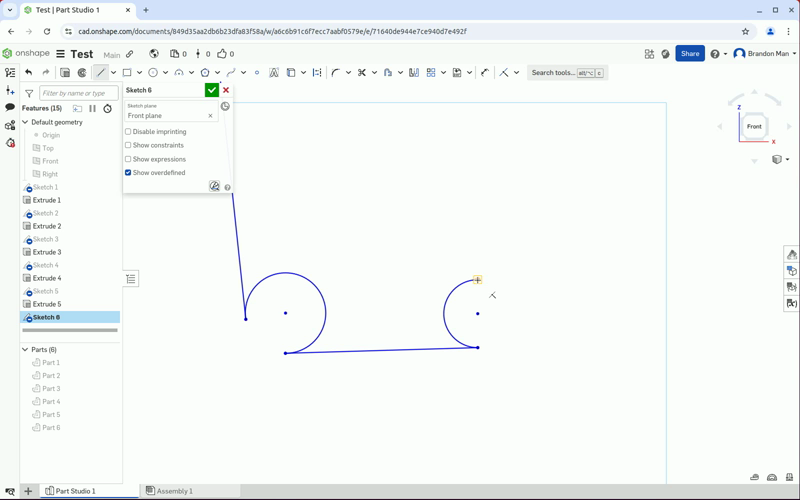
click(477, 279)
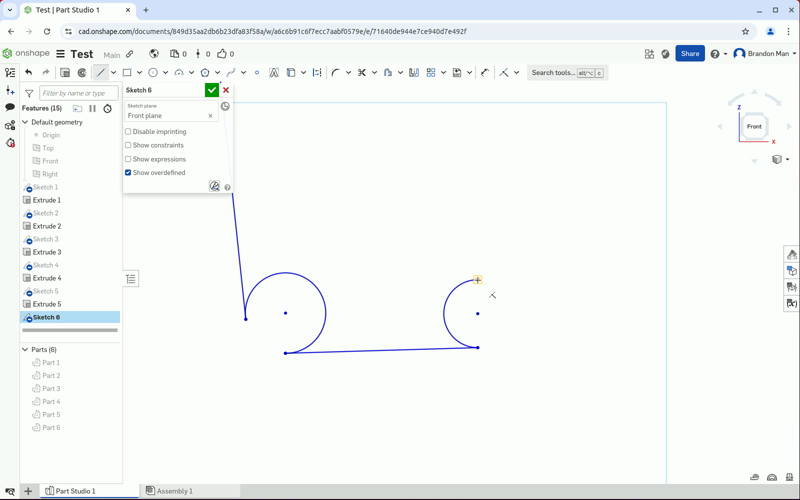
scroll(-6)
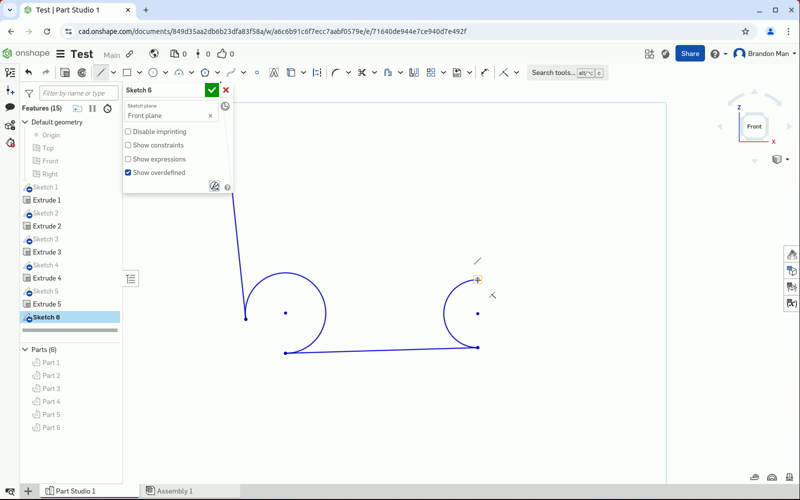
scroll(-6)
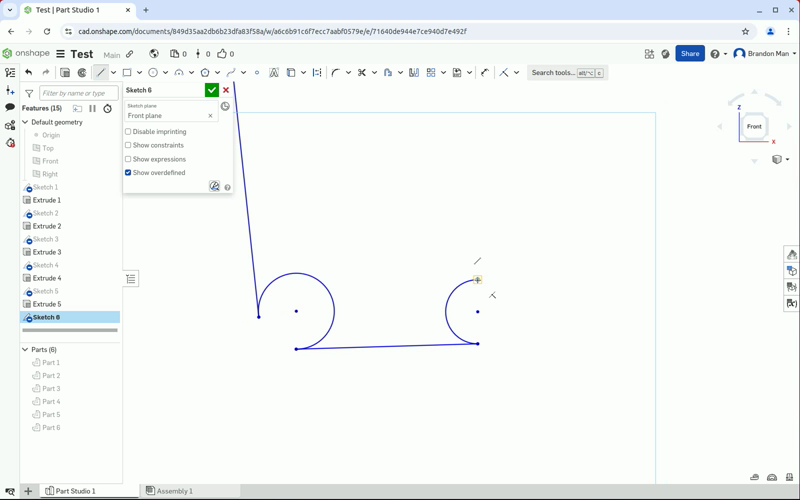
scroll(-6)
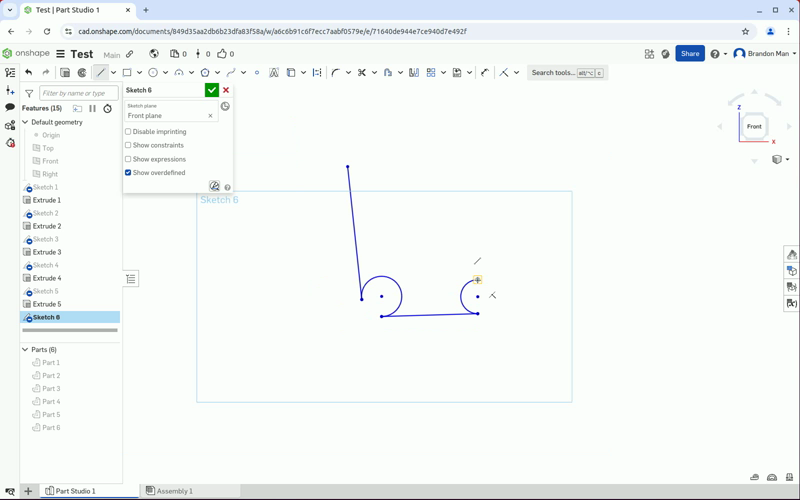
scroll(-6)
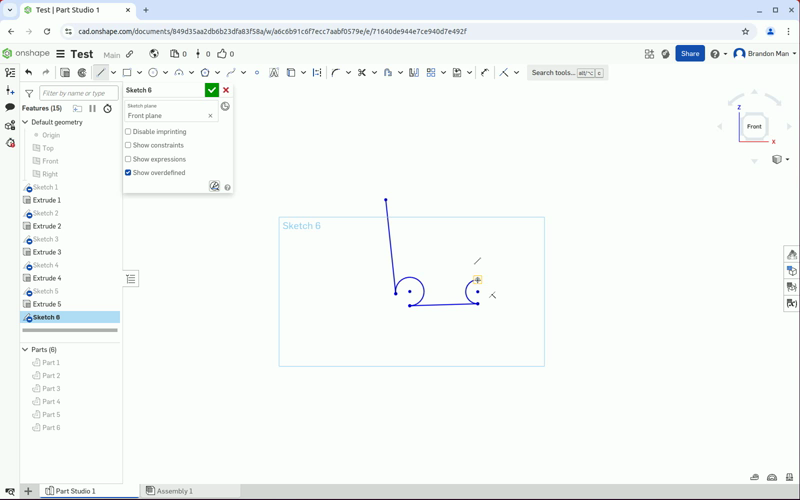
scroll(-6)
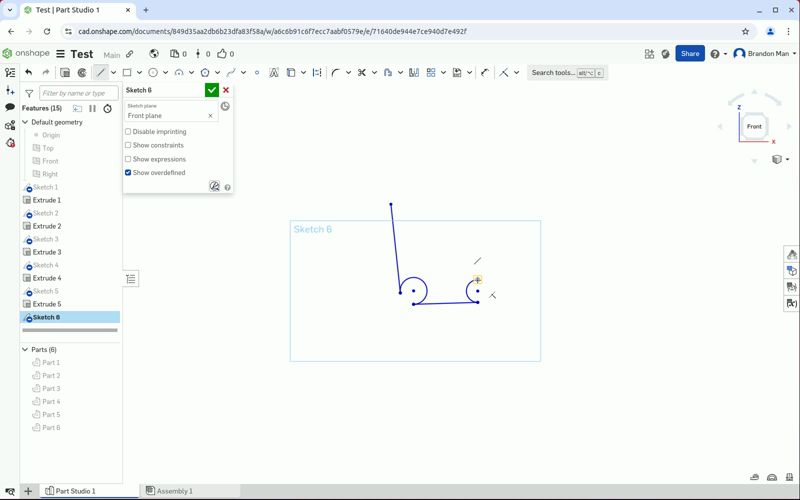
scroll(-6)
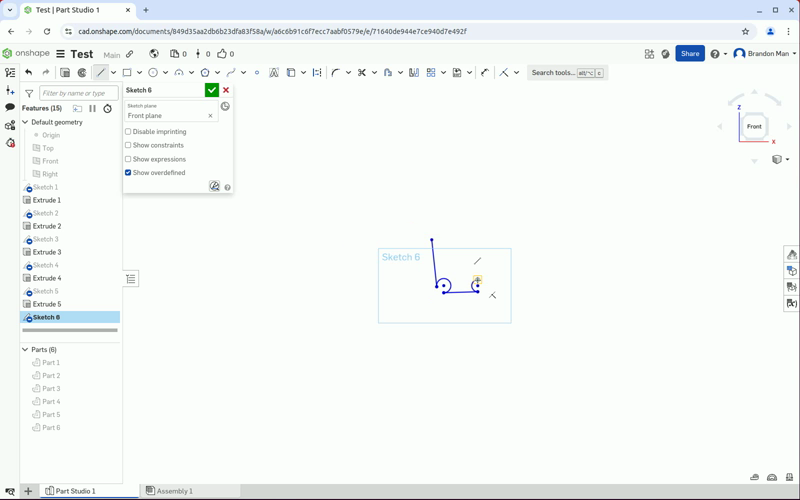
scroll(-6)
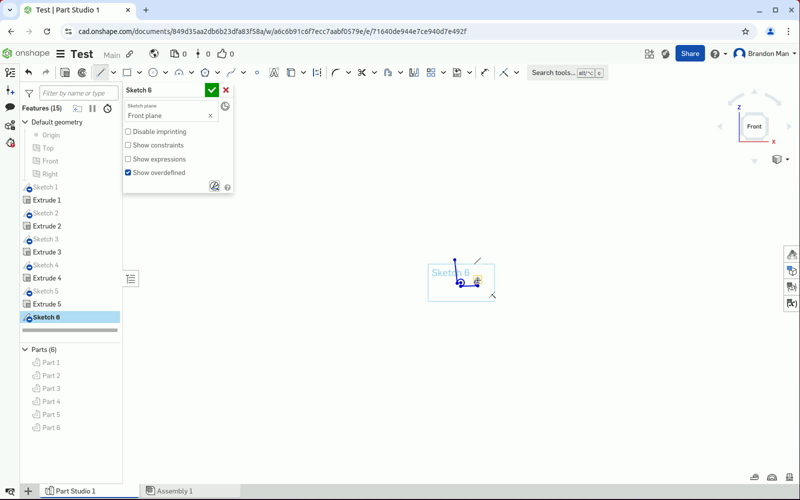
key_down(shift)
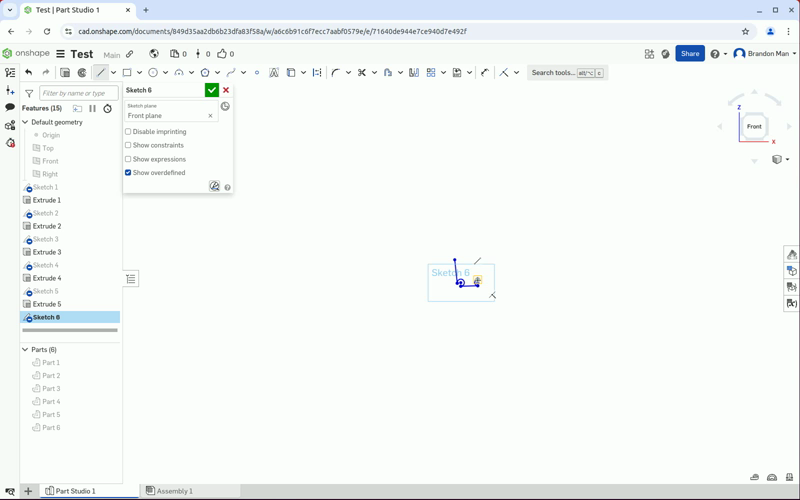
mouse_move(507, 279)
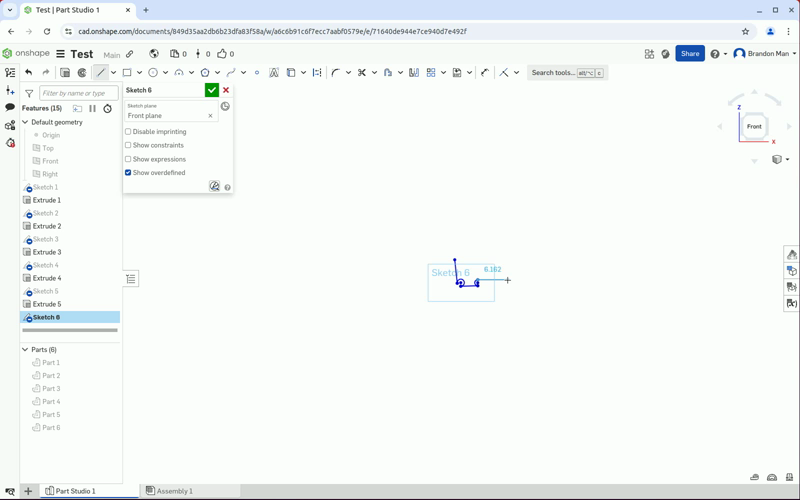
mouse_move(467, 279)
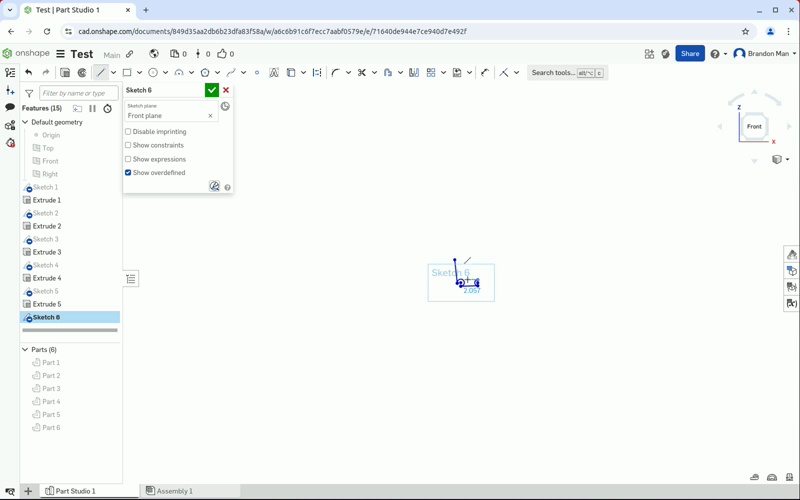
click(467, 279)
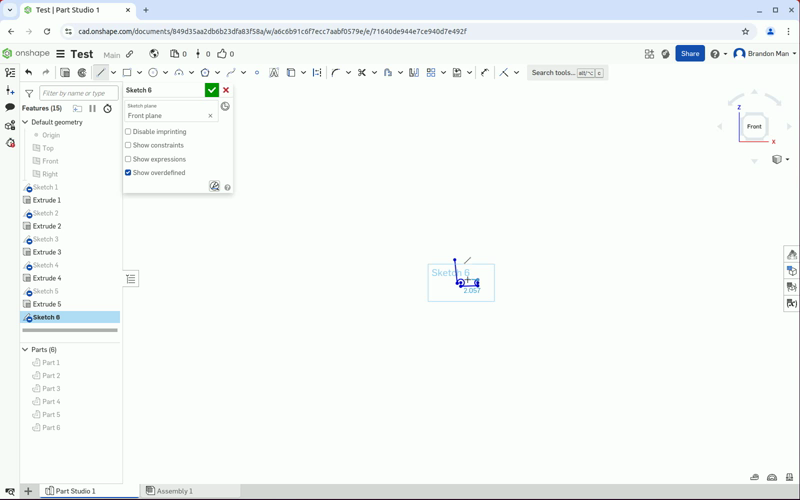
key_up(shift)
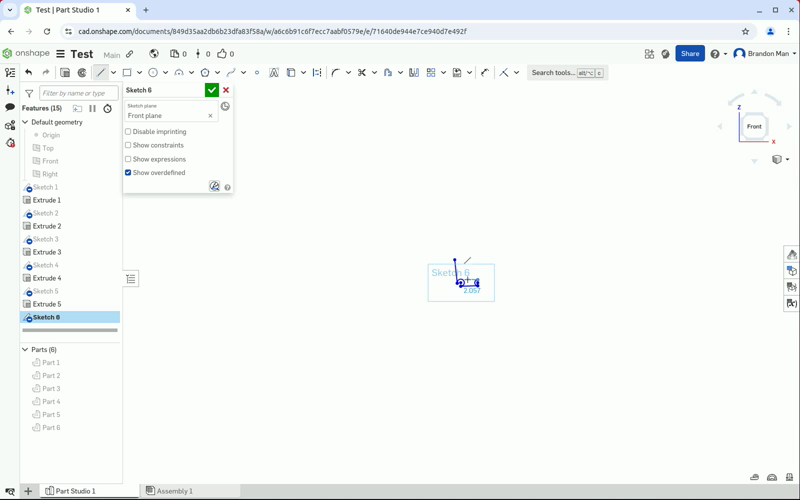
key(esc)
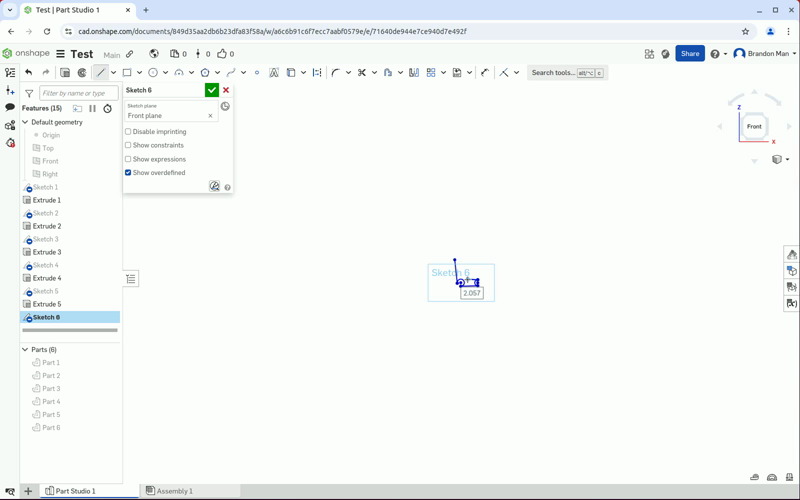
key(a)
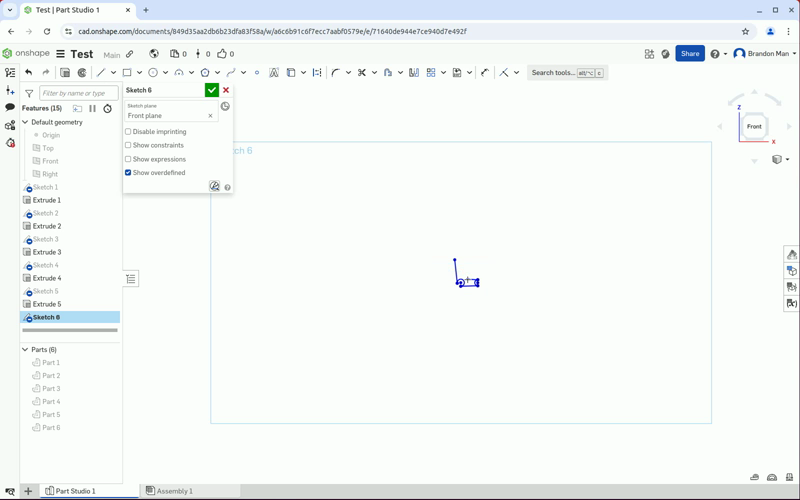
mouse_move(467, 279)
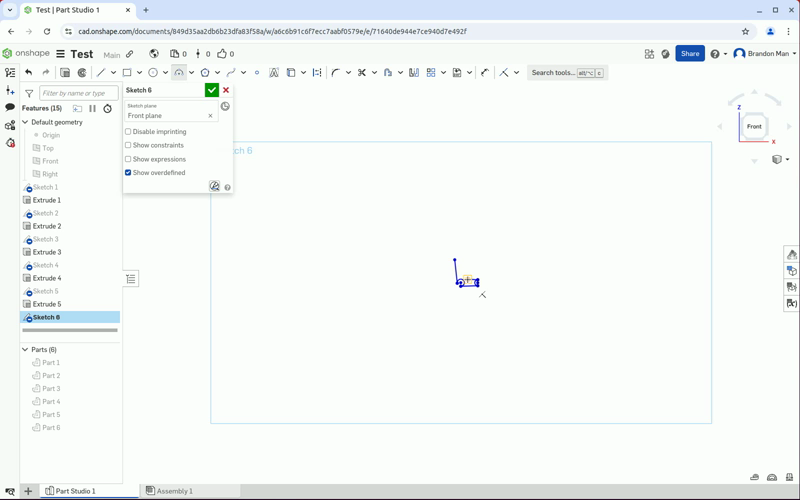
click(467, 279)
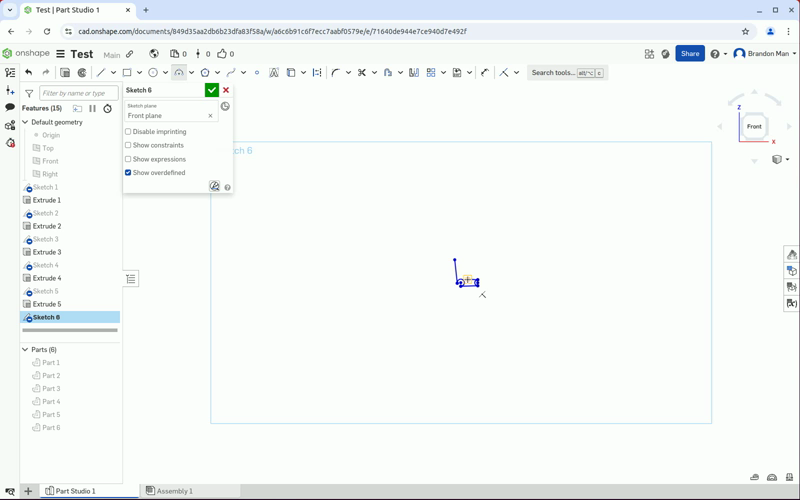
key_down(shift)
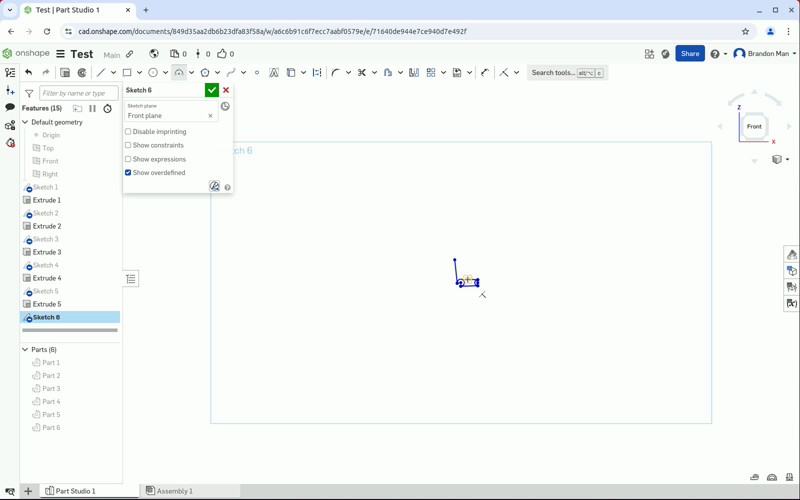
mouse_move(464, 276)
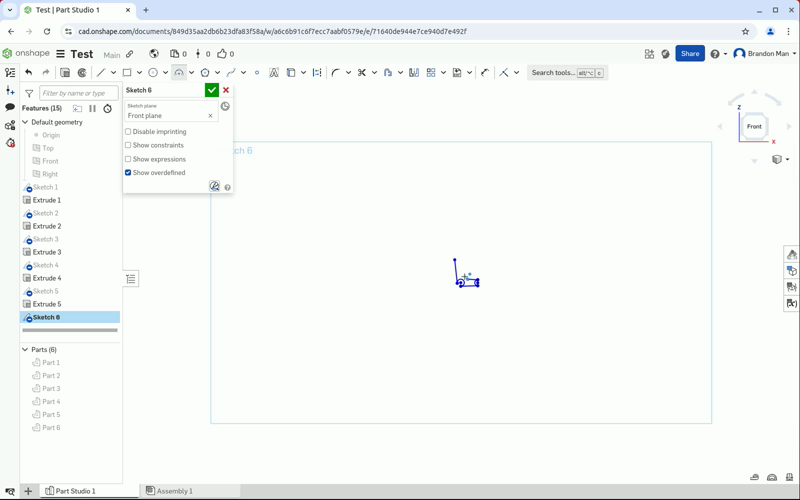
scroll(6)
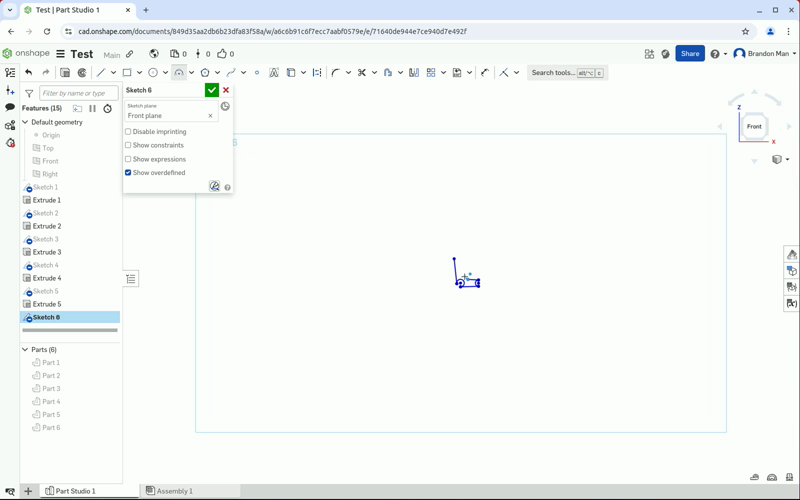
scroll(6)
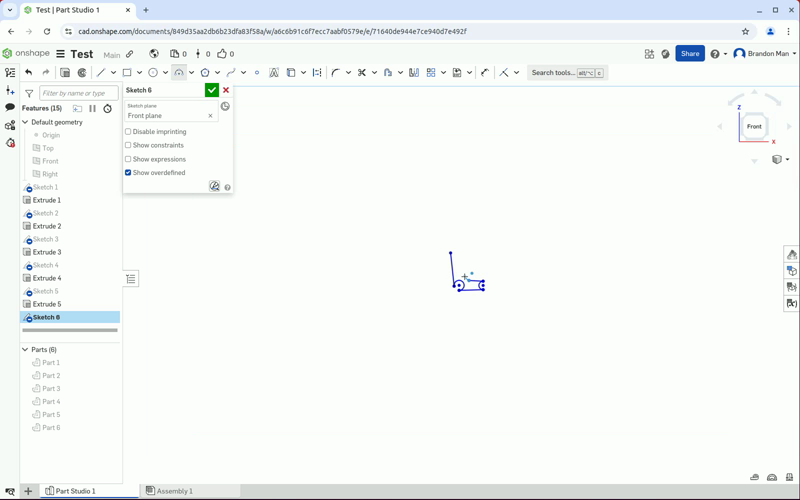
scroll(6)
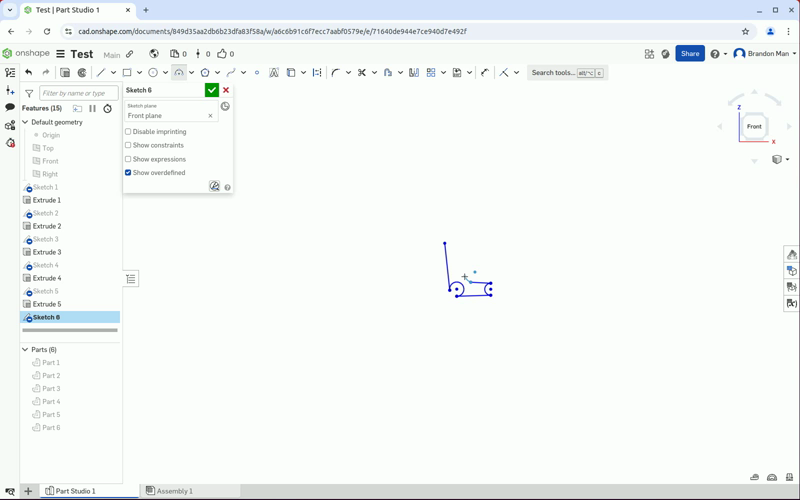
scroll(6)
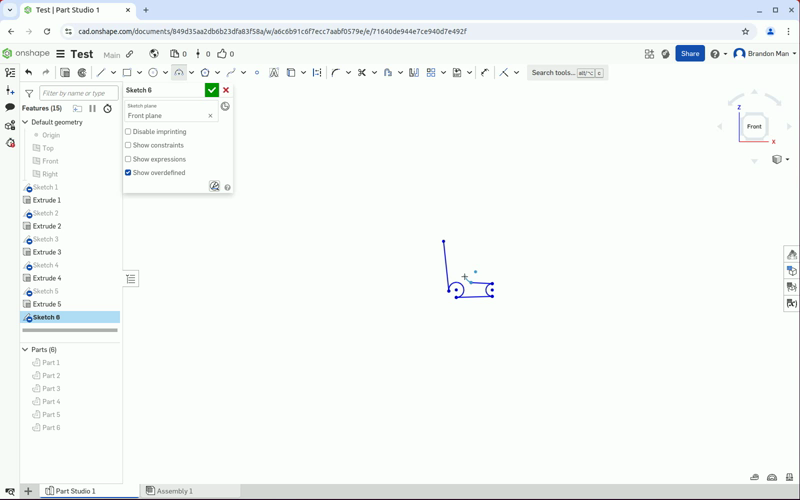
scroll(6)
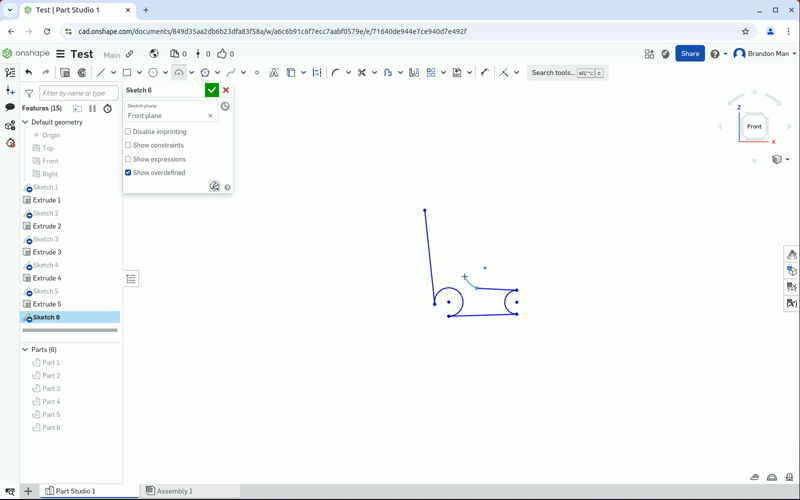
scroll(6)
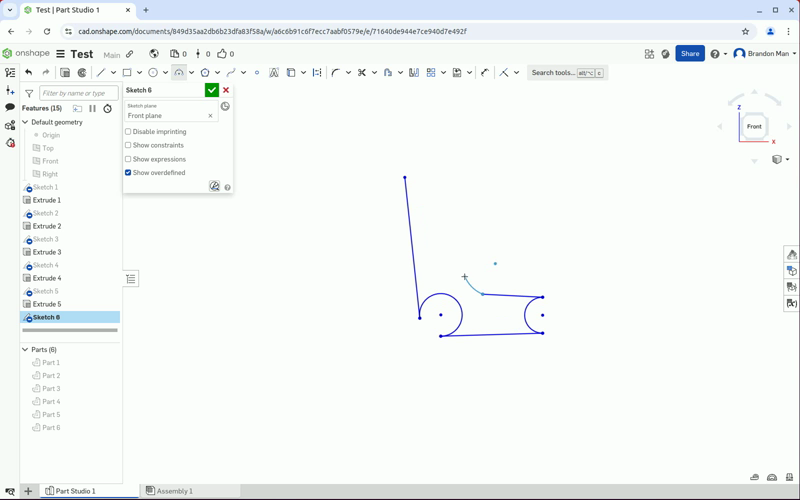
scroll(6)
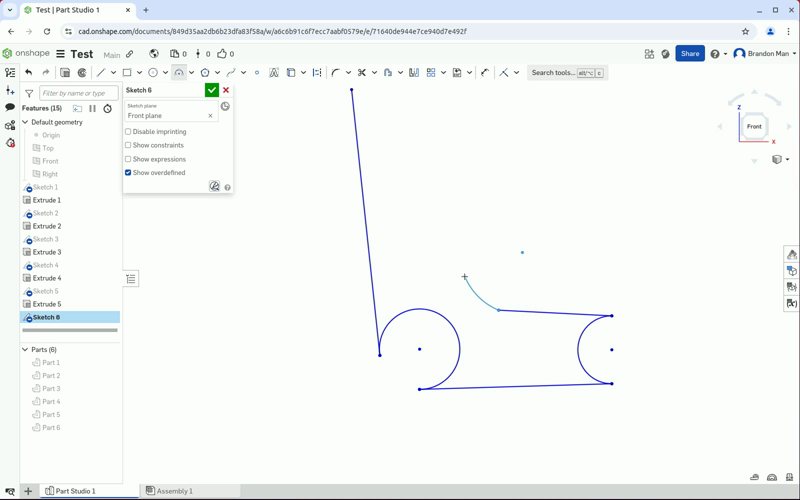
click(464, 276)
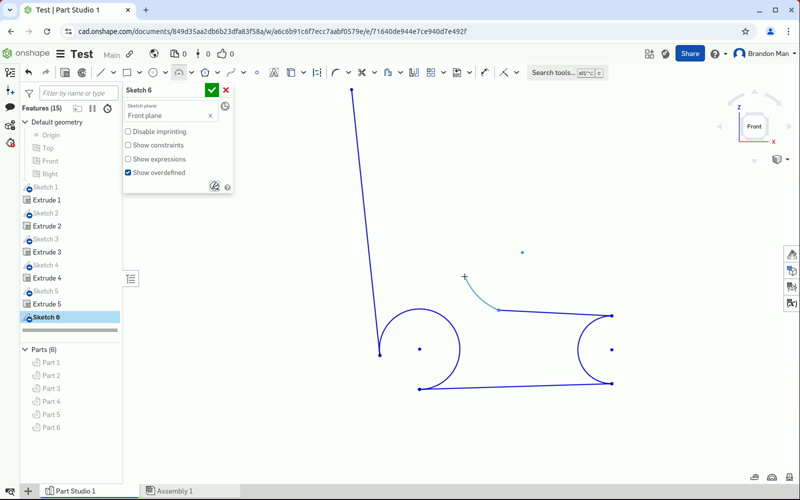
scroll(-6)
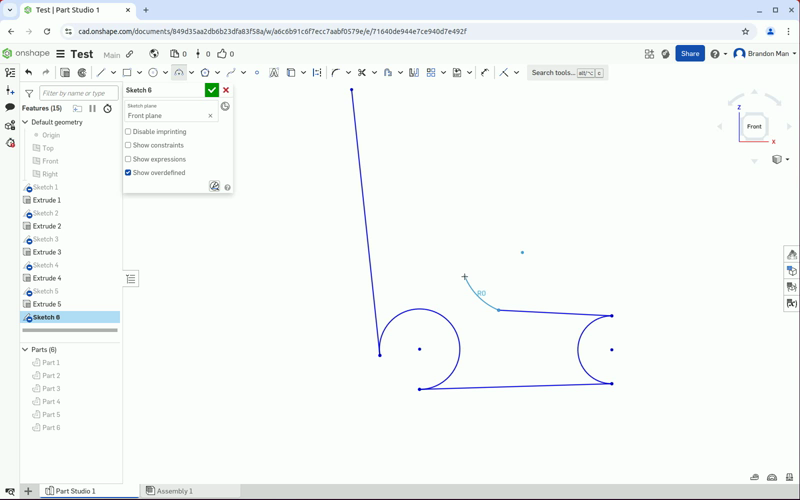
scroll(-6)
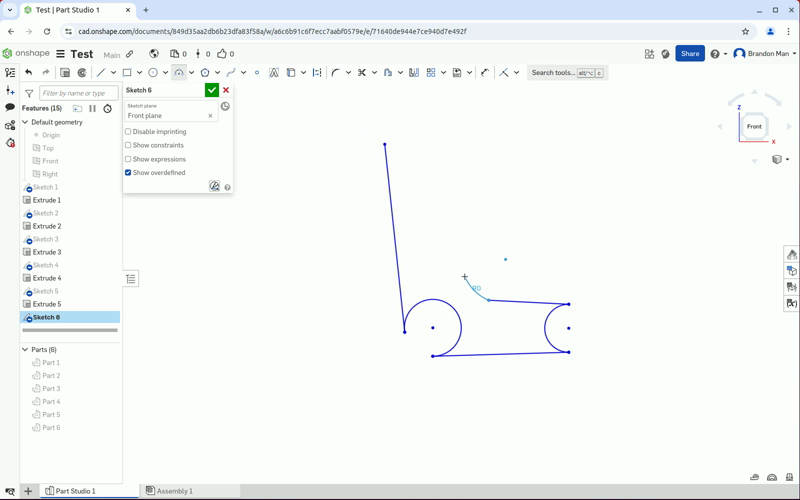
scroll(-6)
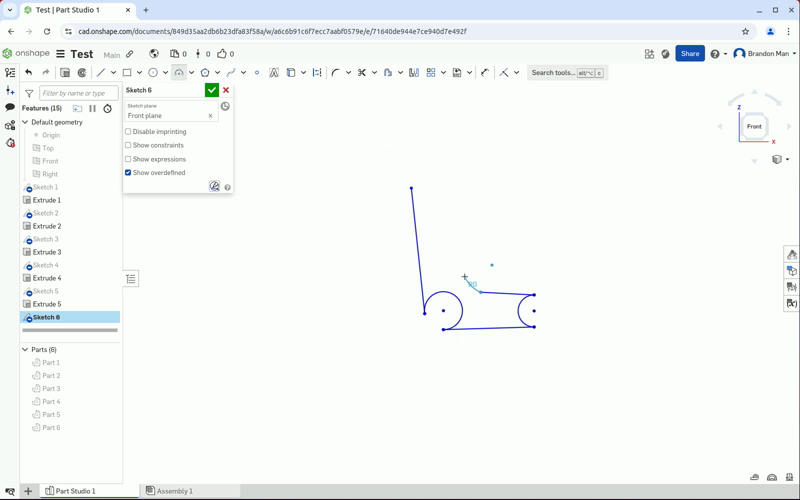
scroll(-6)
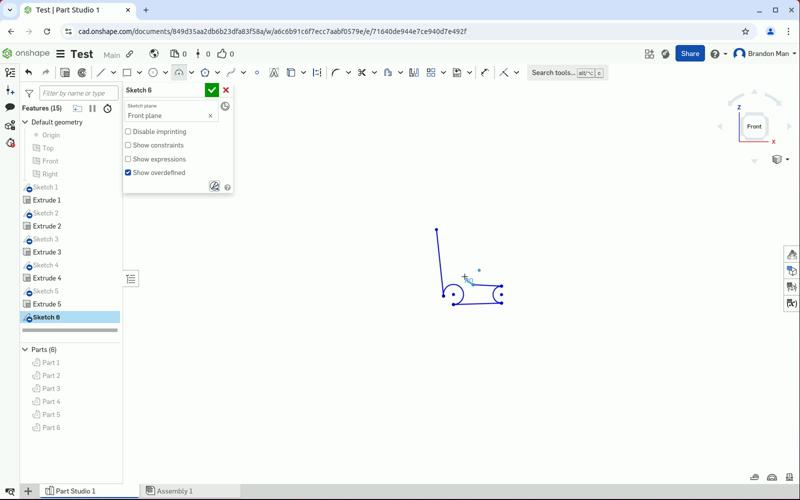
scroll(-6)
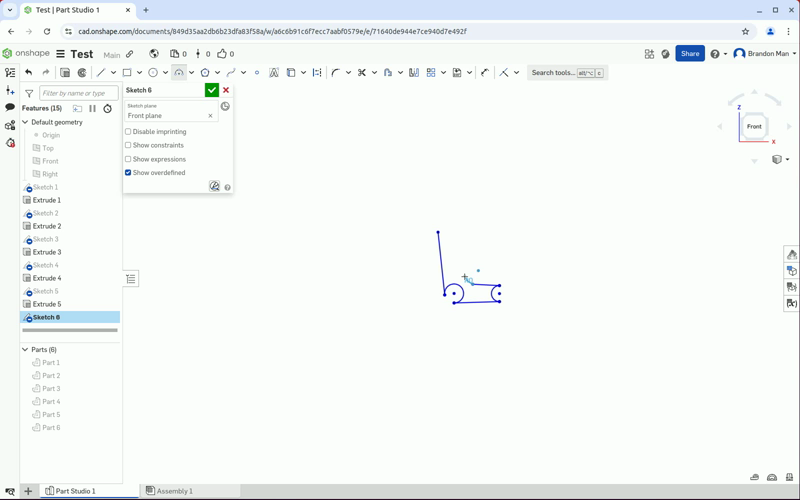
scroll(-6)
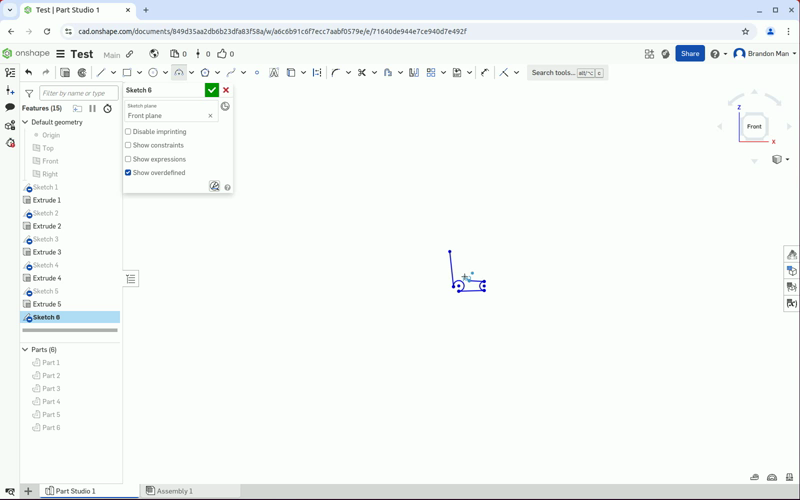
scroll(-6)
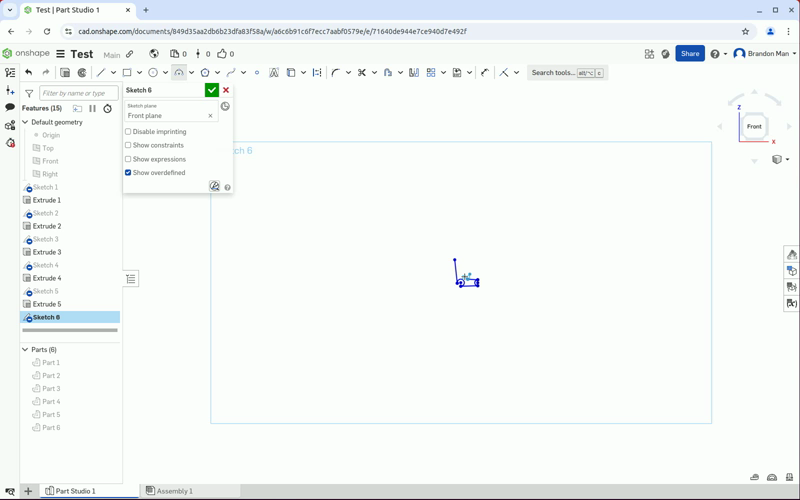
mouse_move(465, 278)
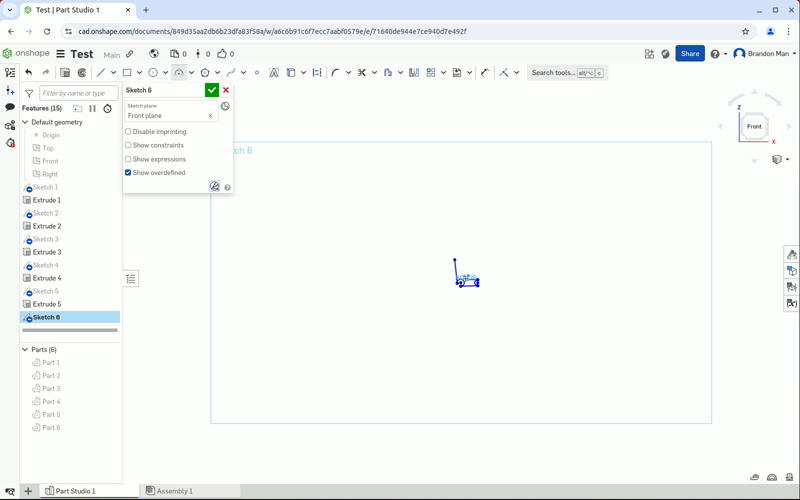
scroll(6)
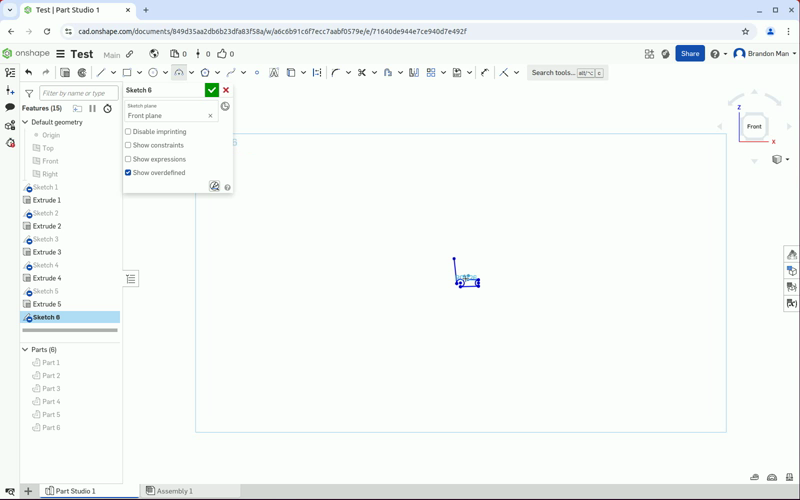
scroll(6)
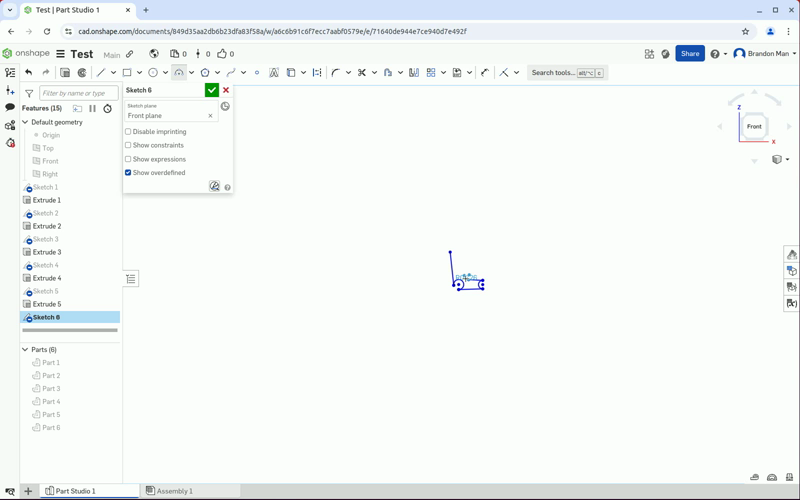
scroll(6)
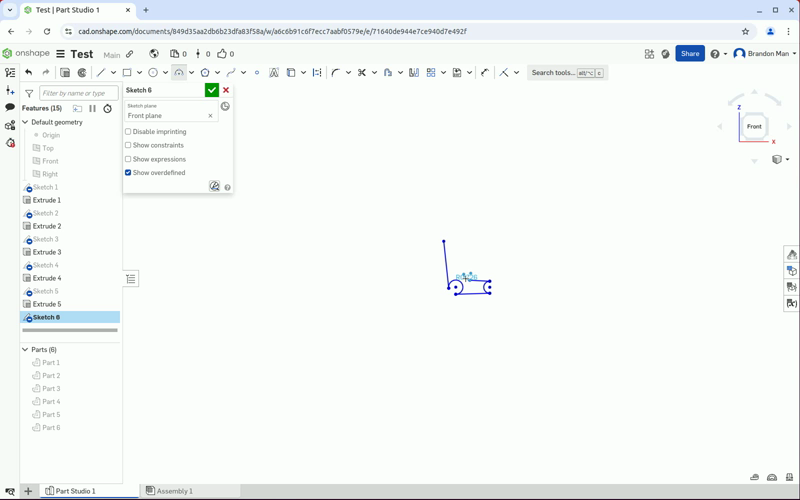
scroll(6)
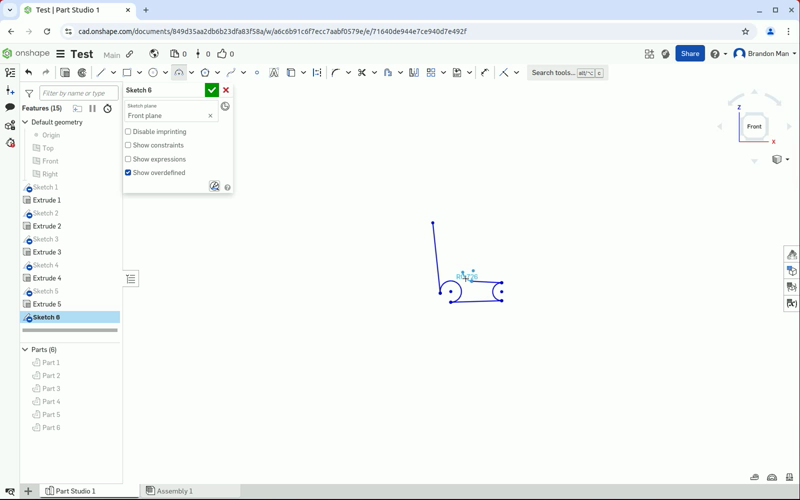
scroll(6)
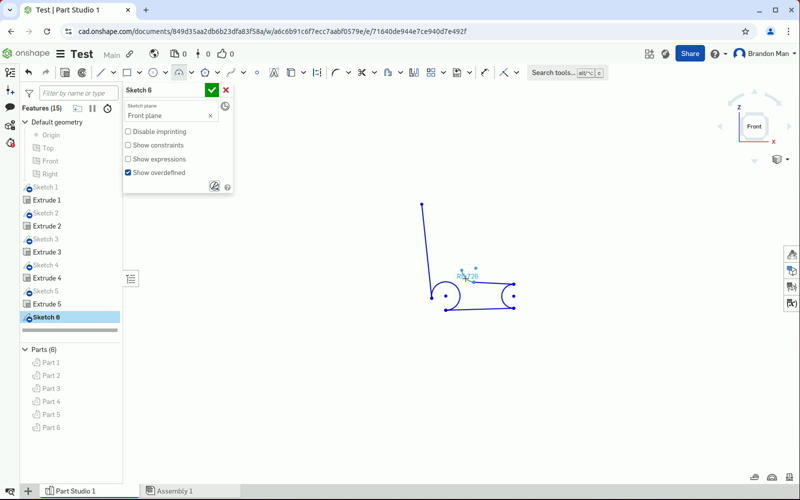
scroll(6)
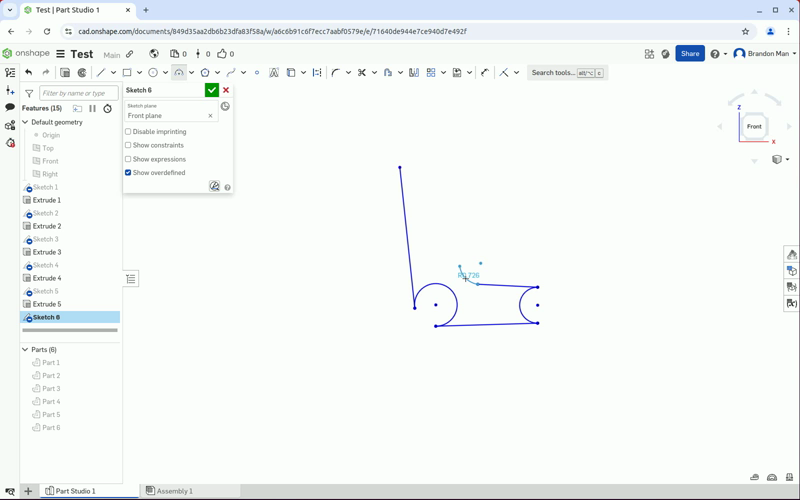
scroll(6)
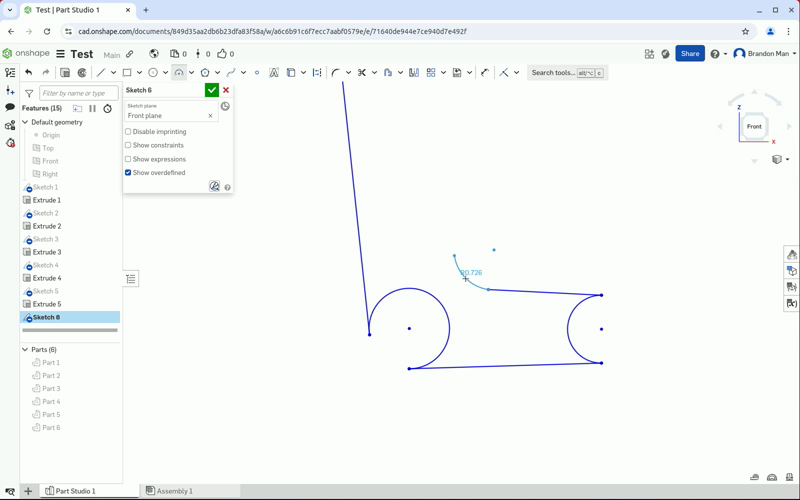
click(465, 278)
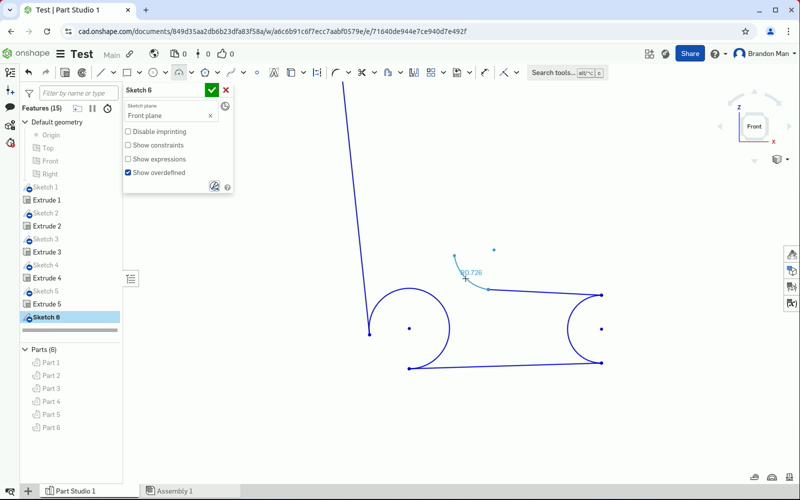
scroll(-6)
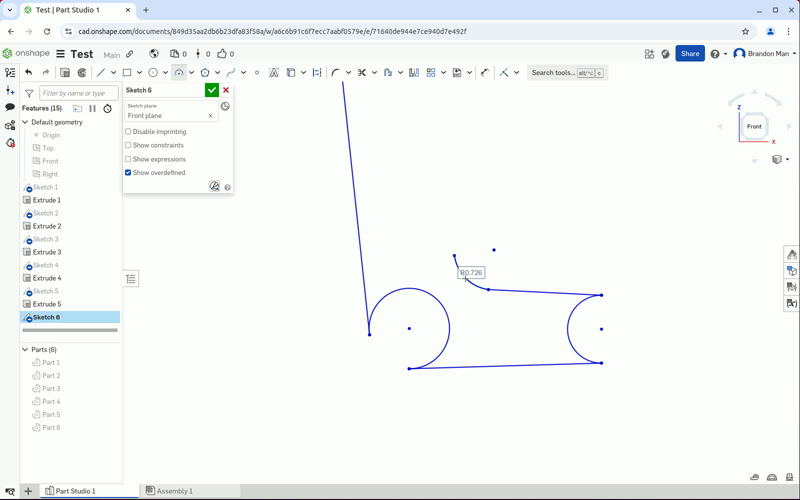
scroll(-6)
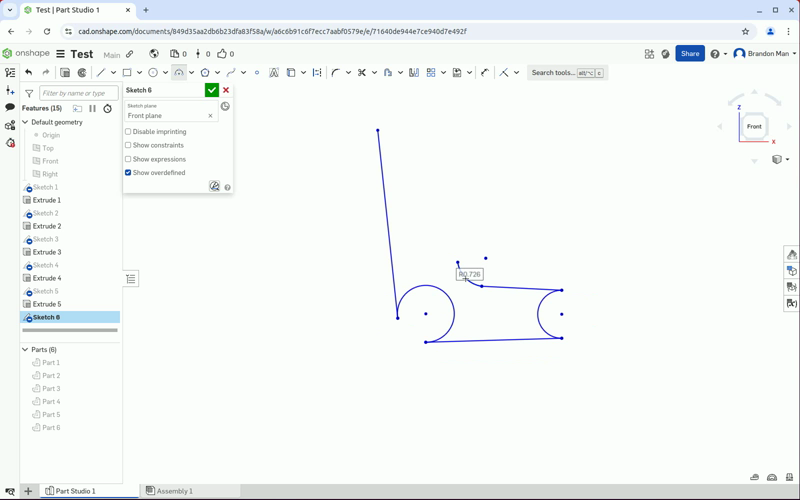
scroll(-6)
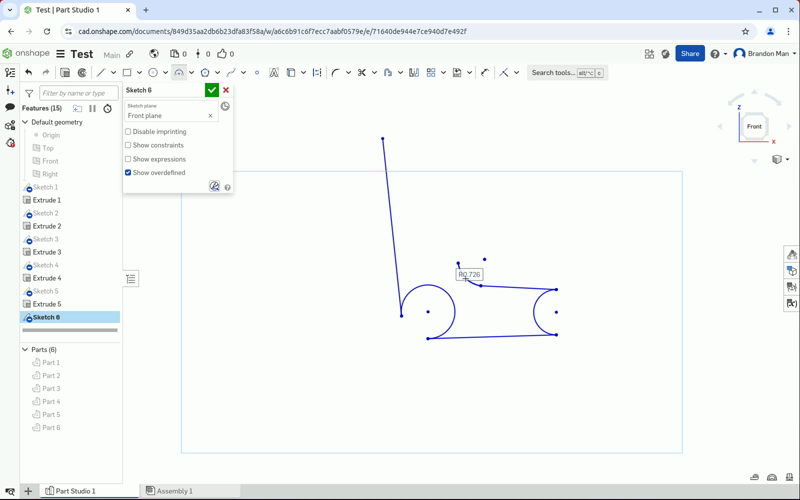
scroll(-6)
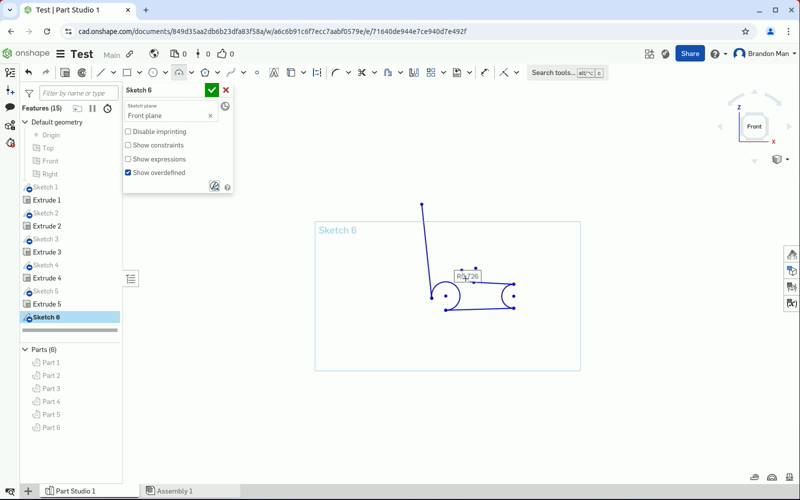
scroll(-6)
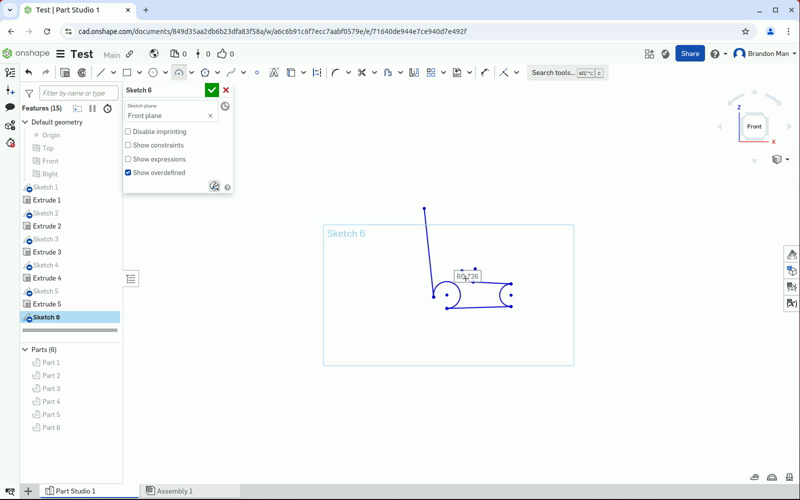
scroll(-6)
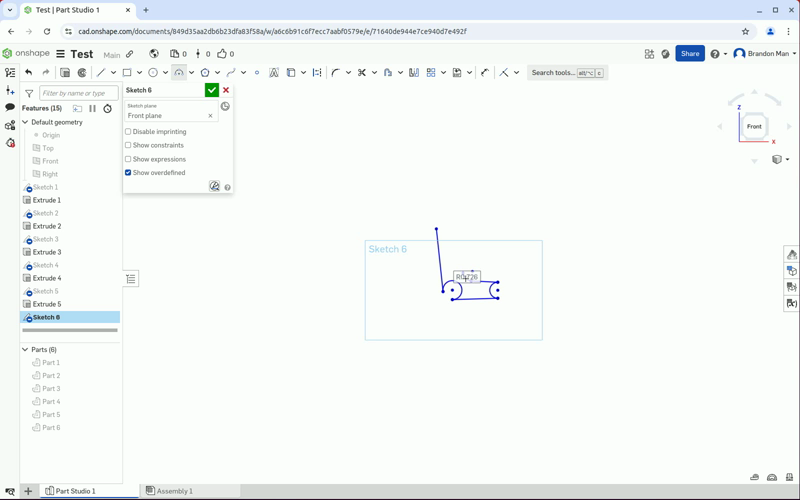
scroll(-6)
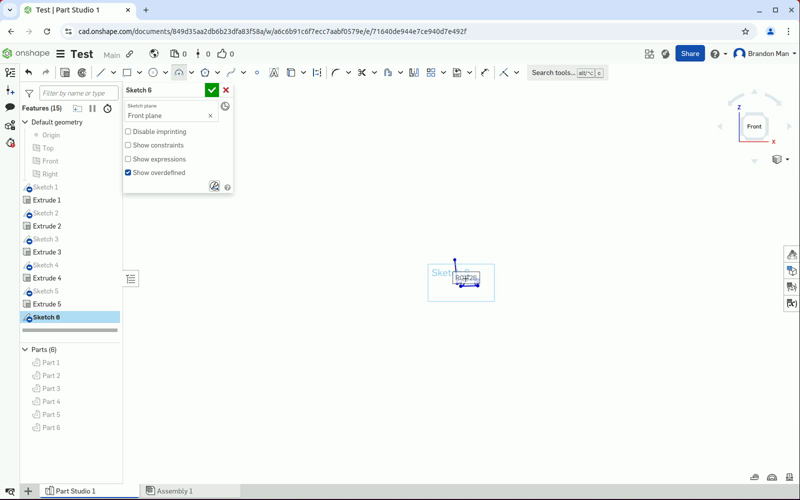
key_up(shift)
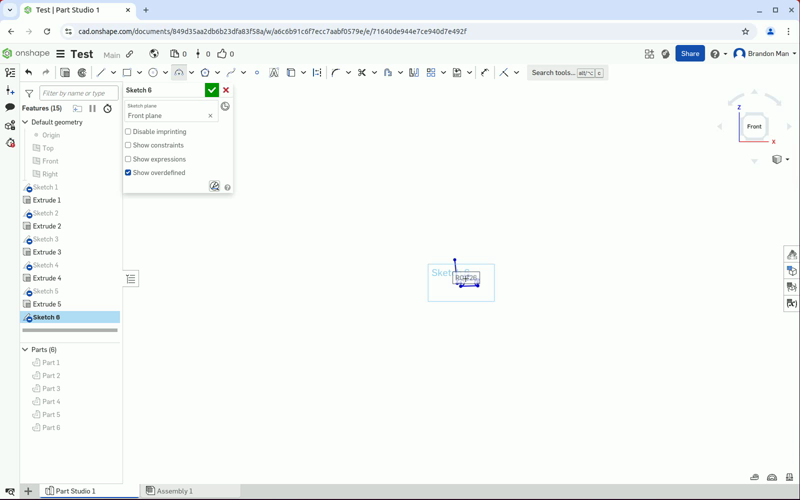
key(esc)
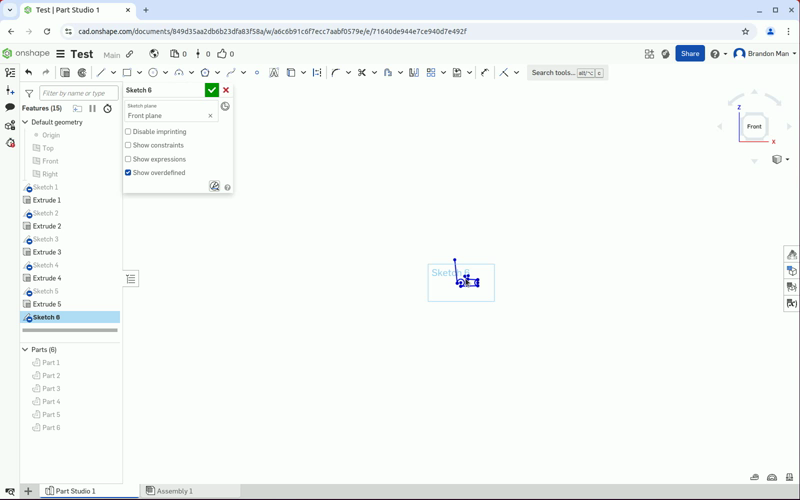
key(l)
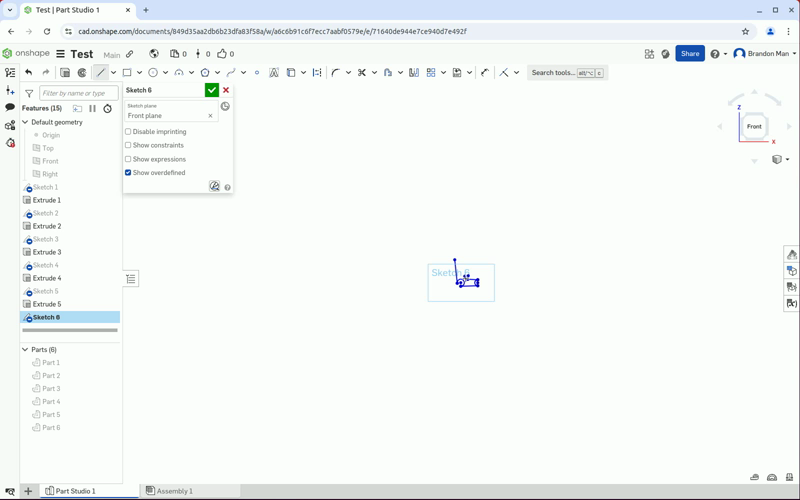
mouse_move(464, 276)
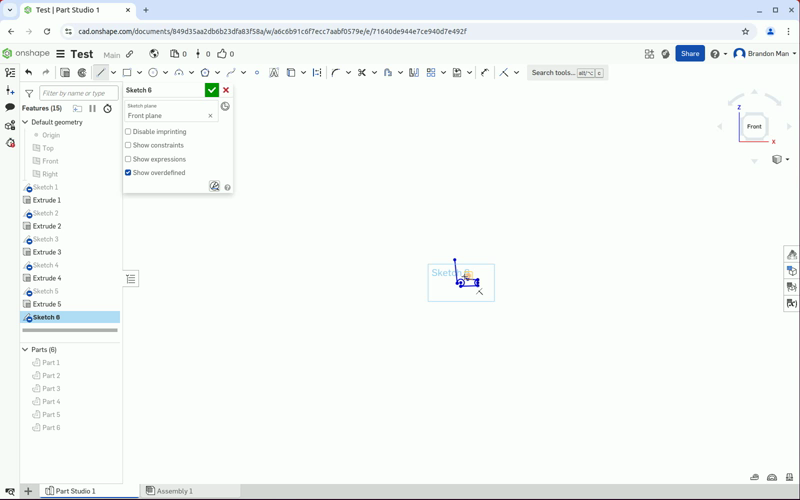
scroll(6)
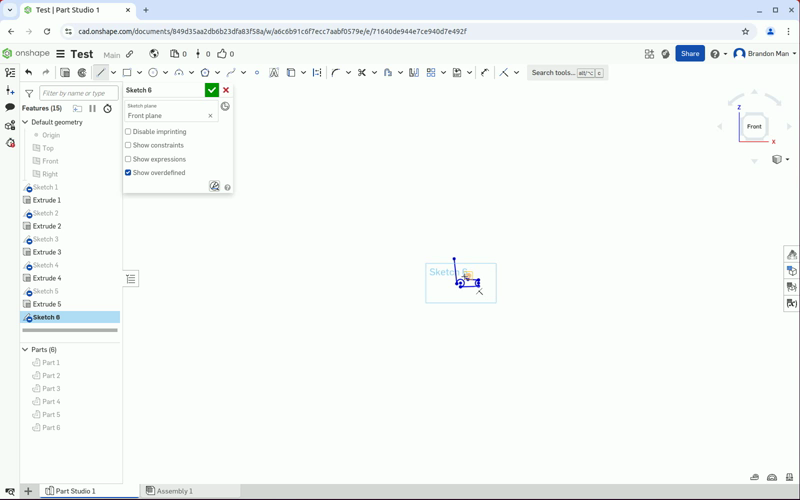
scroll(6)
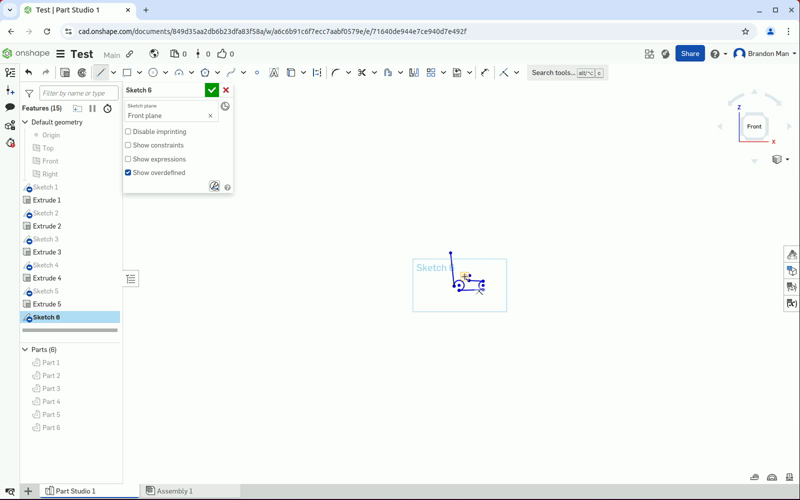
scroll(6)
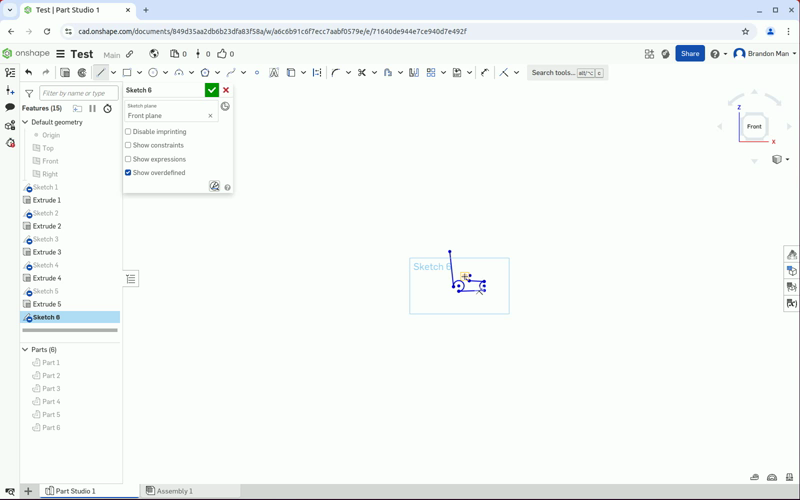
scroll(6)
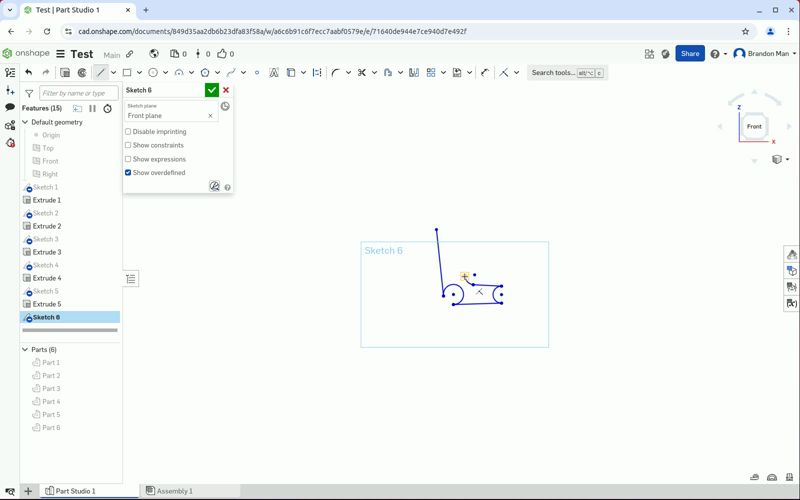
scroll(6)
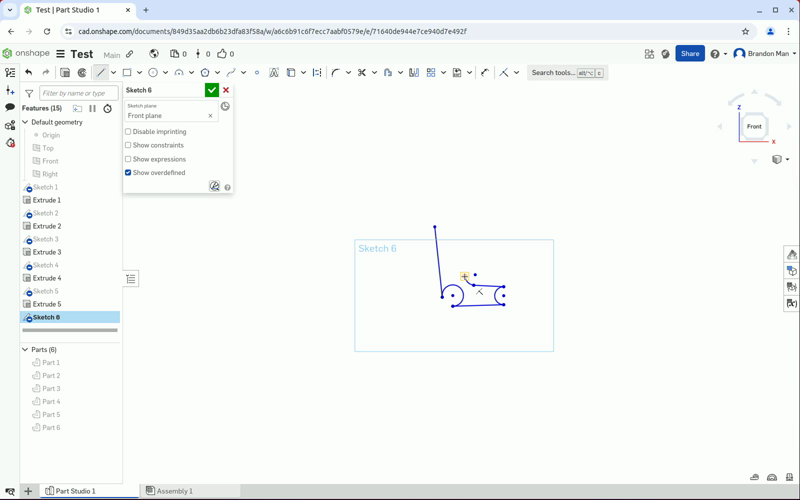
scroll(6)
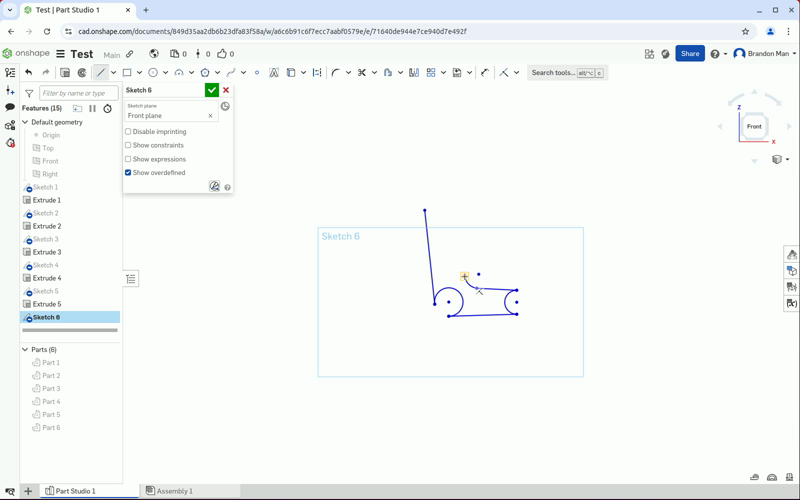
scroll(6)
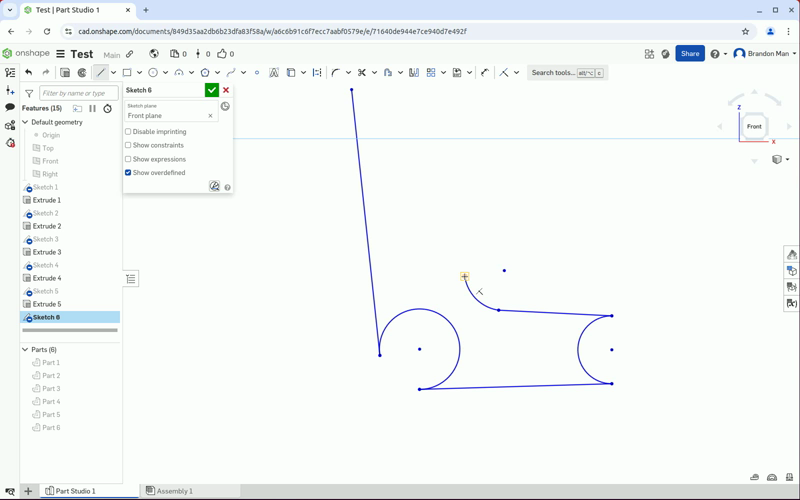
click(464, 276)
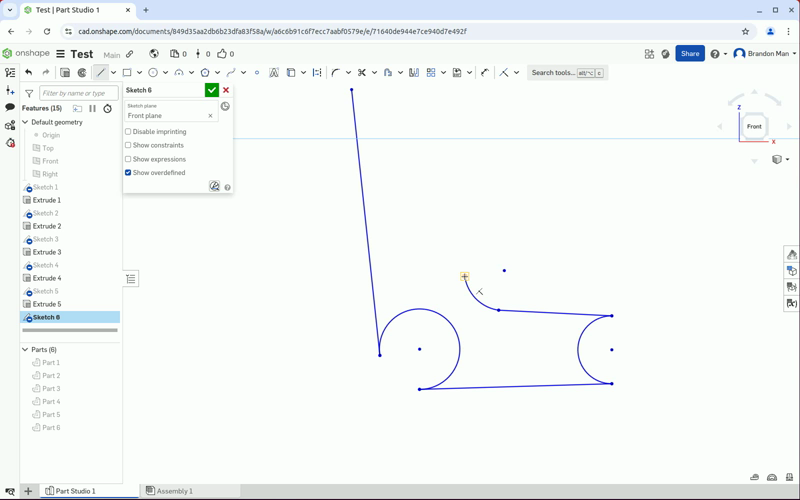
scroll(-6)
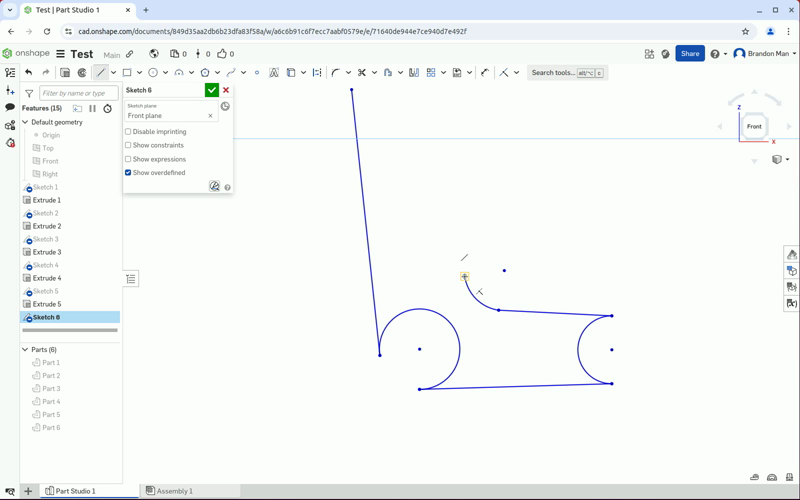
scroll(-6)
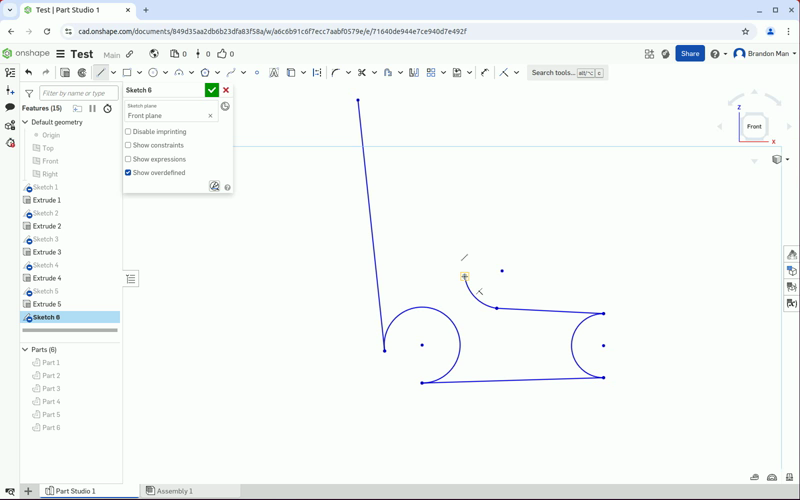
scroll(-6)
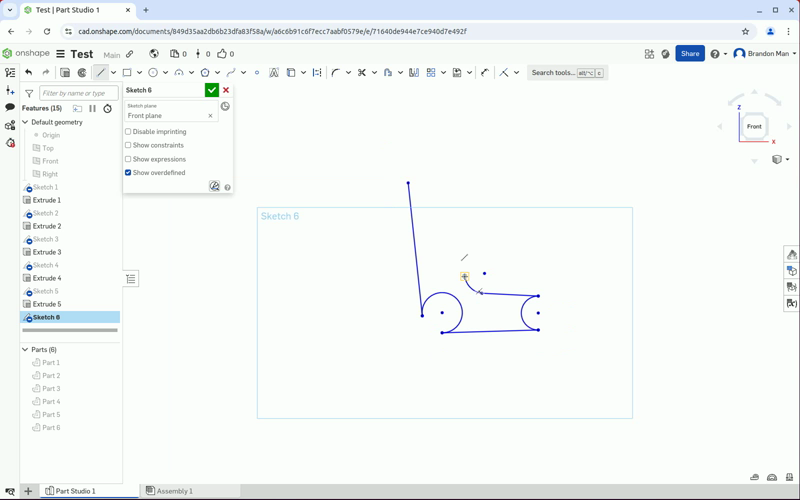
scroll(-6)
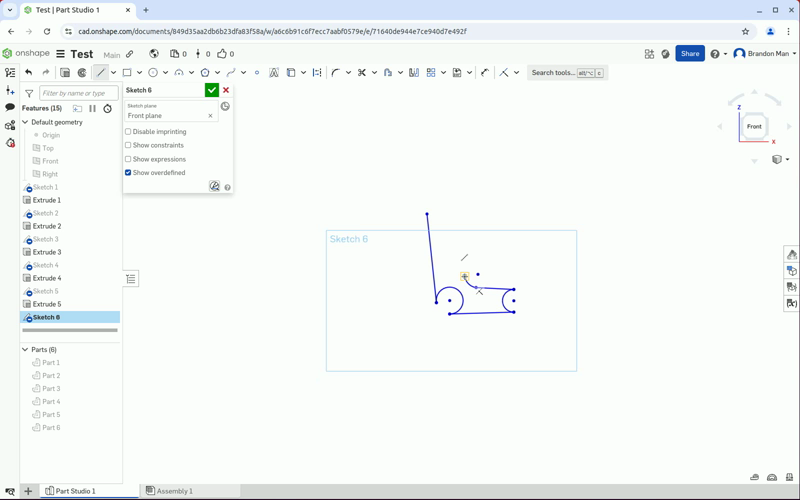
scroll(-6)
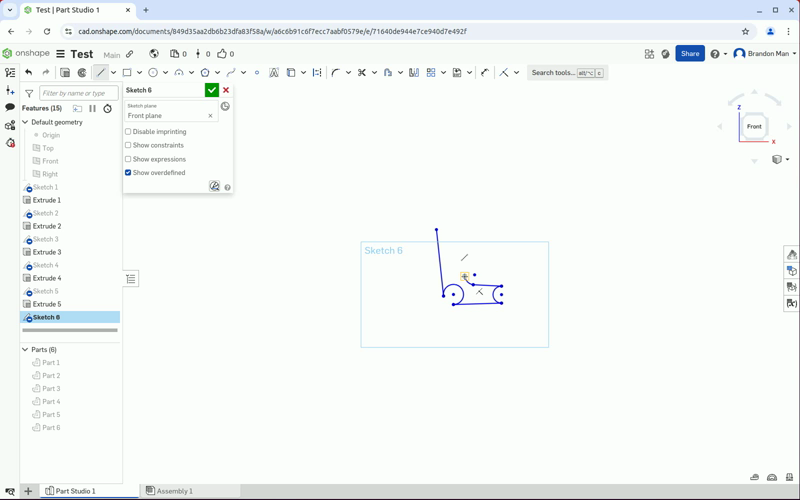
scroll(-6)
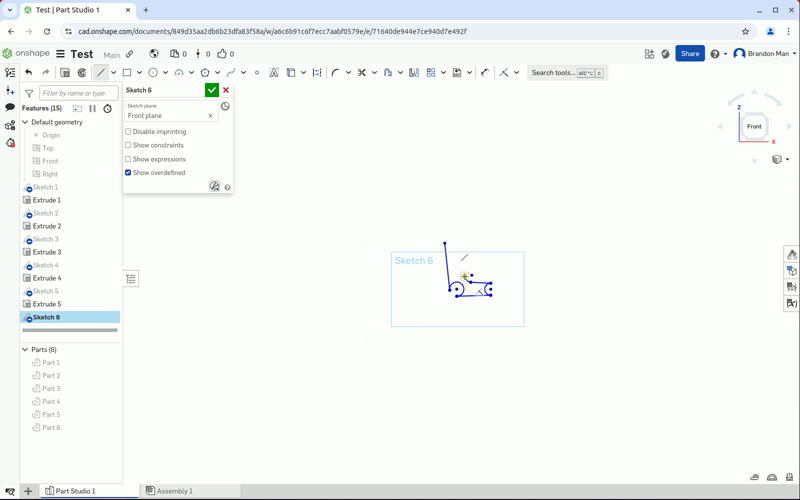
scroll(-6)
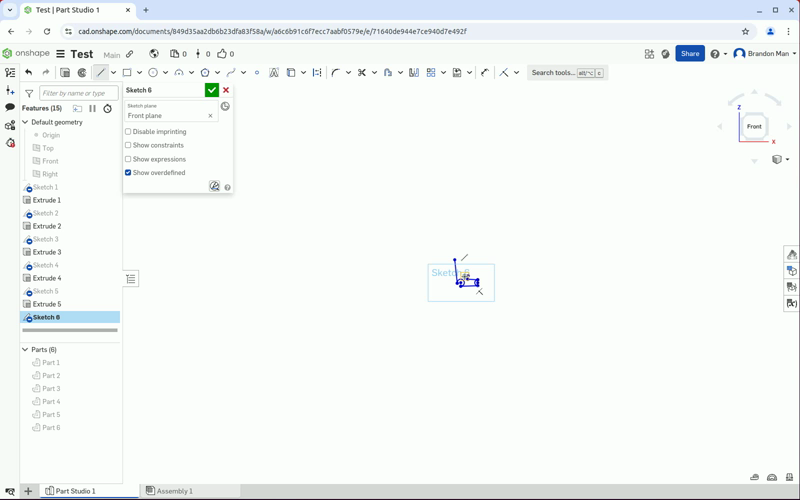
key_down(shift)
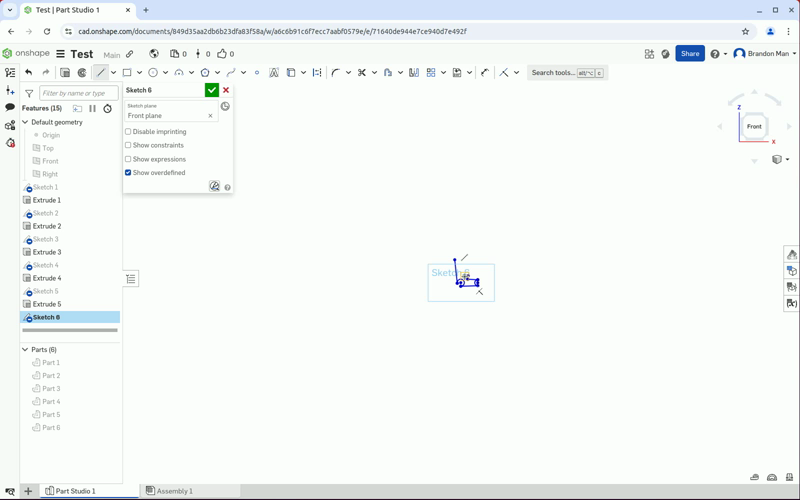
mouse_move(495, 276)
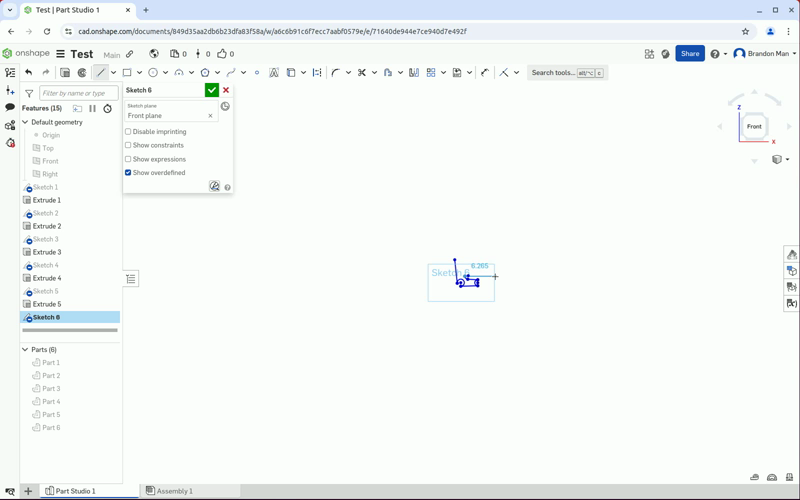
mouse_move(466, 259)
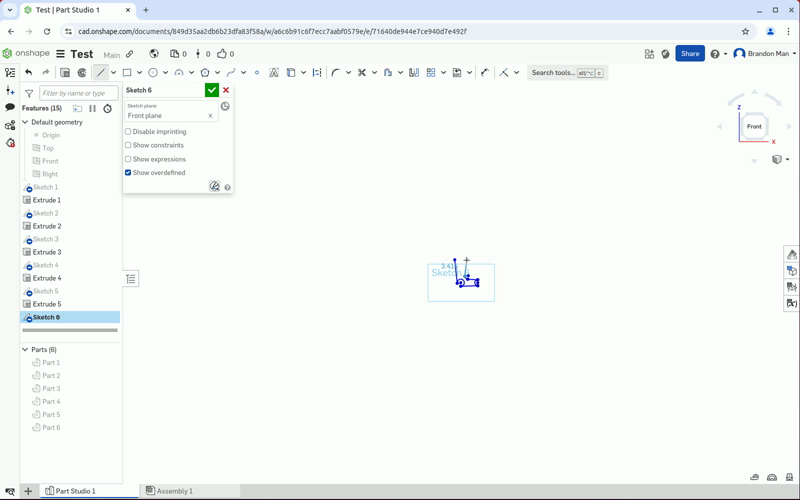
click(466, 259)
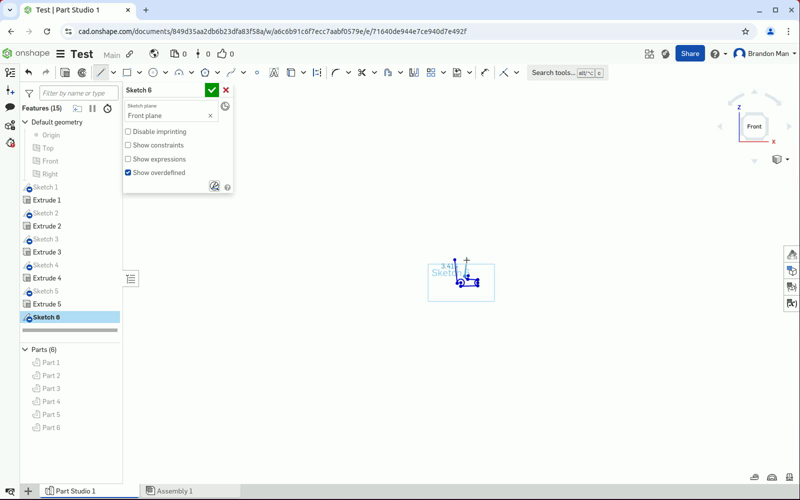
key_up(shift)
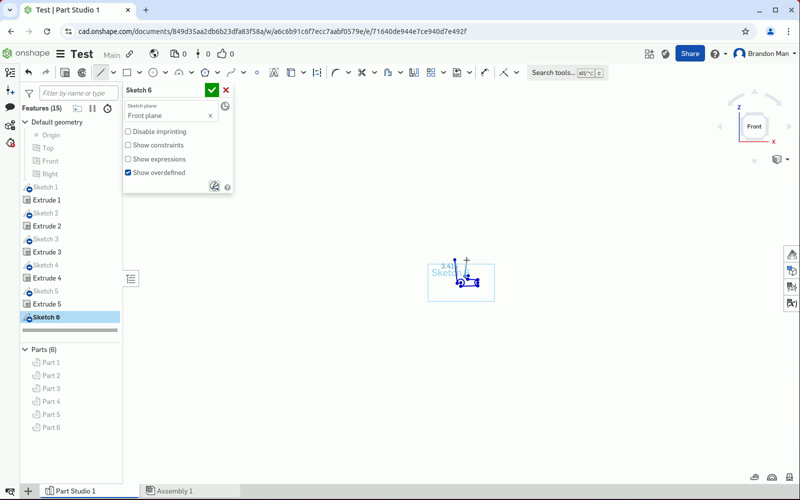
key(esc)
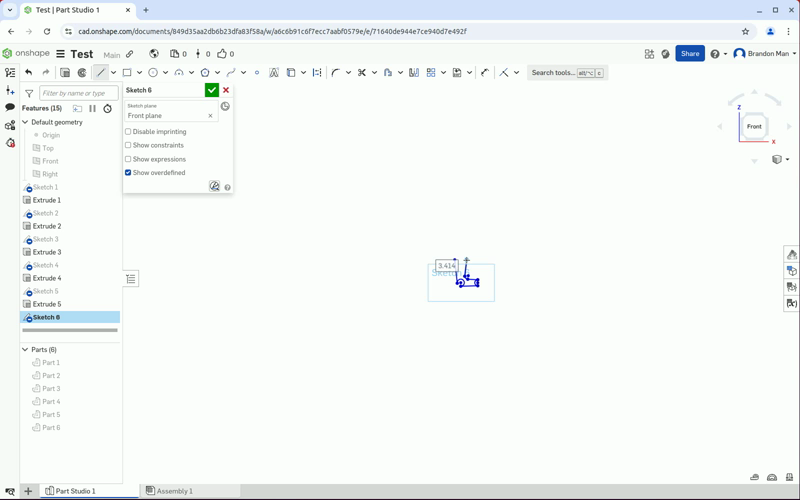
key(a)
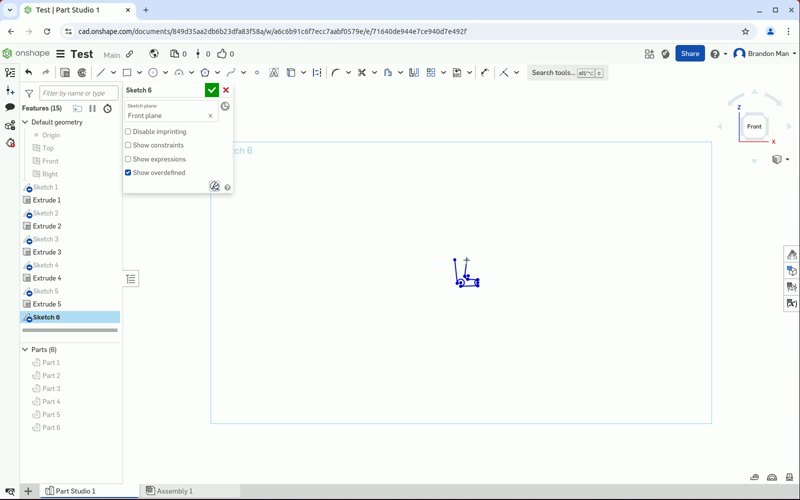
mouse_move(466, 259)
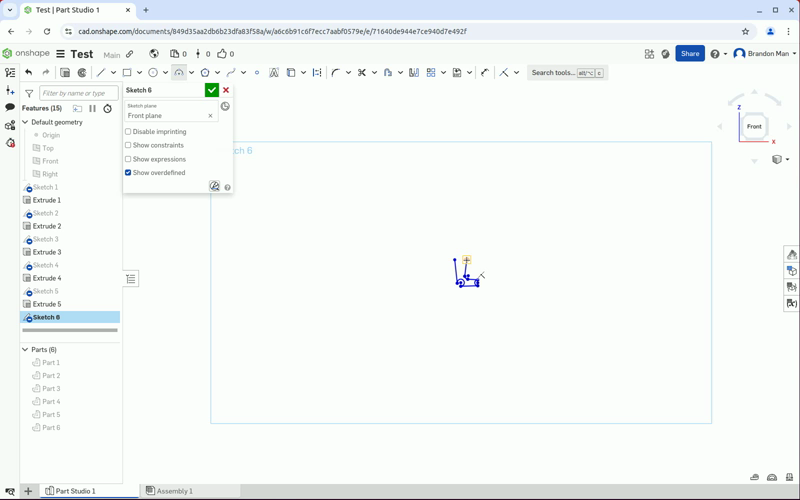
click(466, 259)
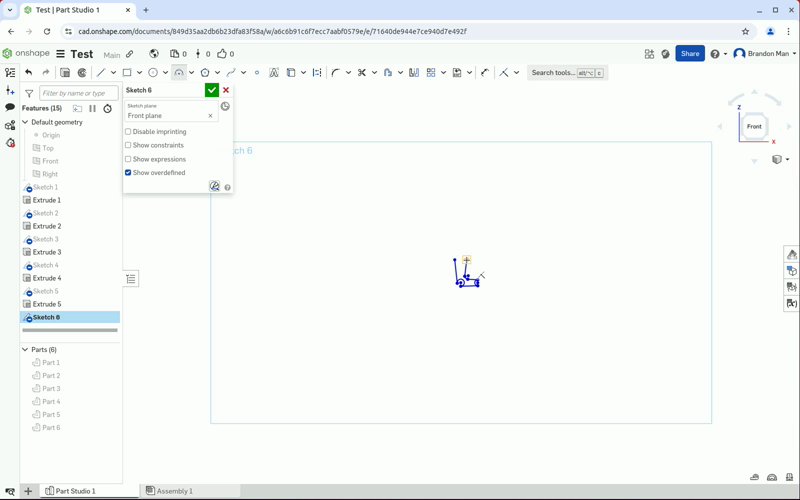
mouse_move(454, 259)
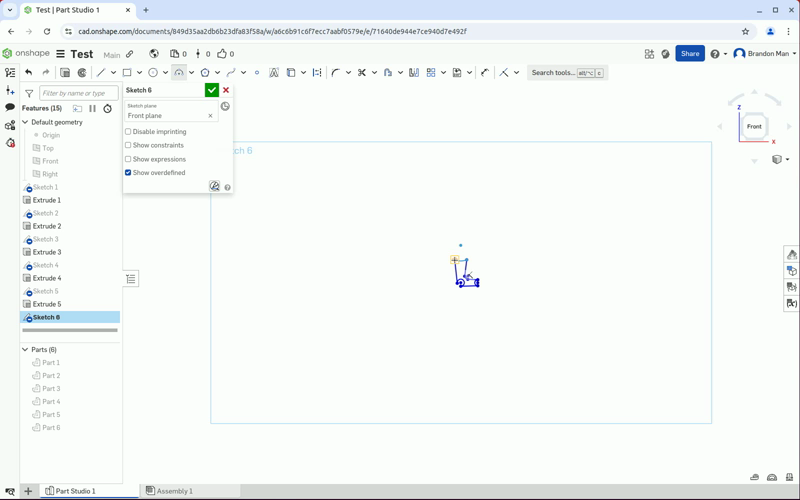
click(454, 259)
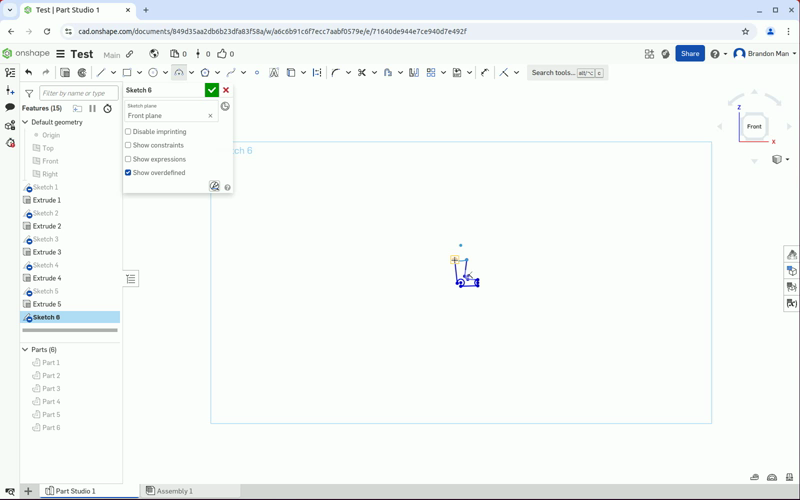
key_down(shift)
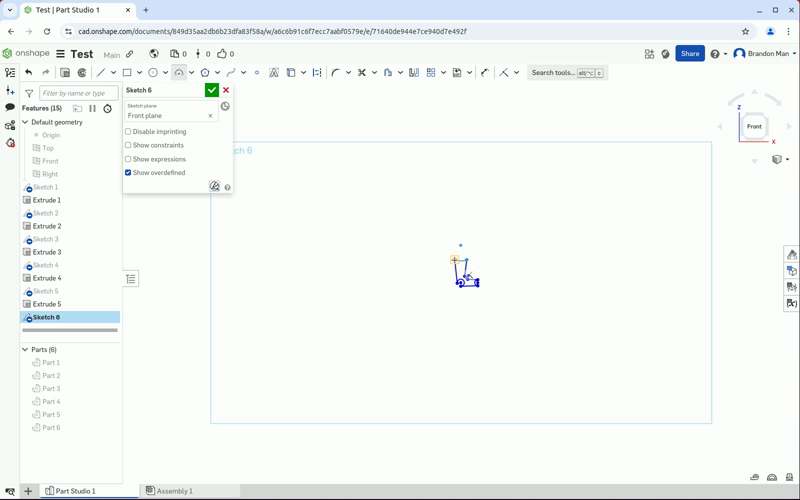
mouse_move(460, 264)
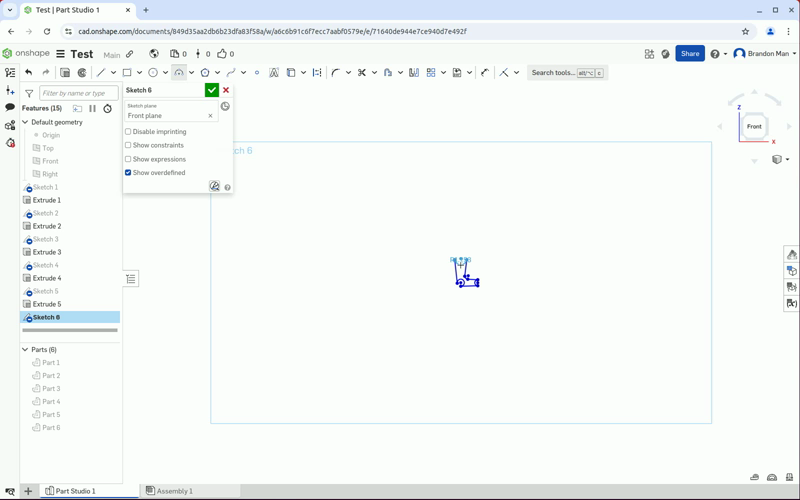
click(460, 264)
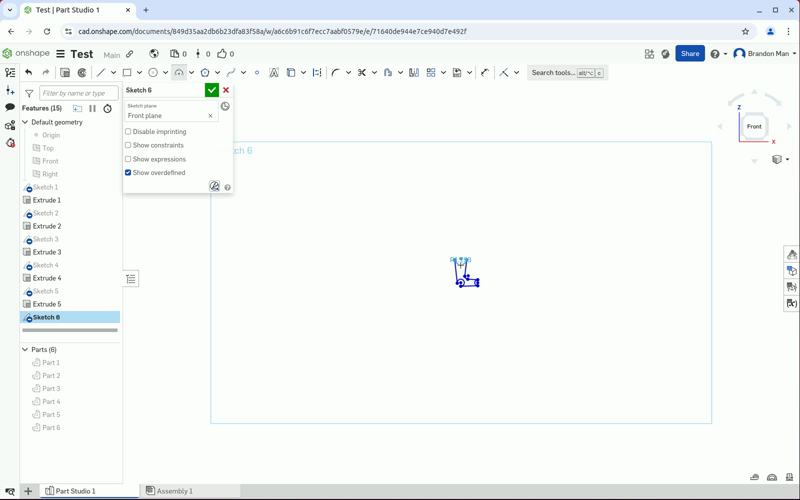
key_up(shift)
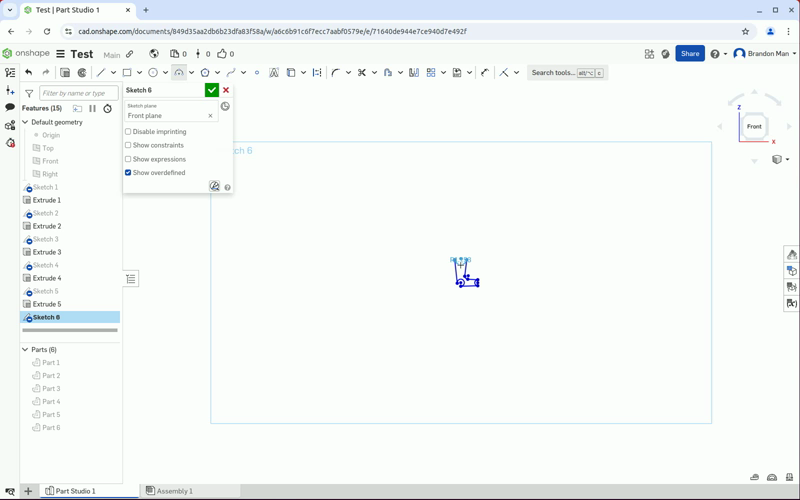
key(esc)
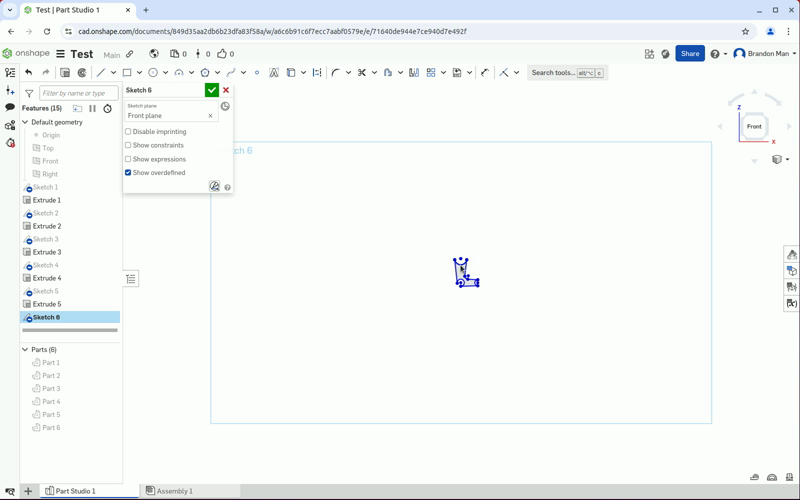
mouse_move(458, 268)
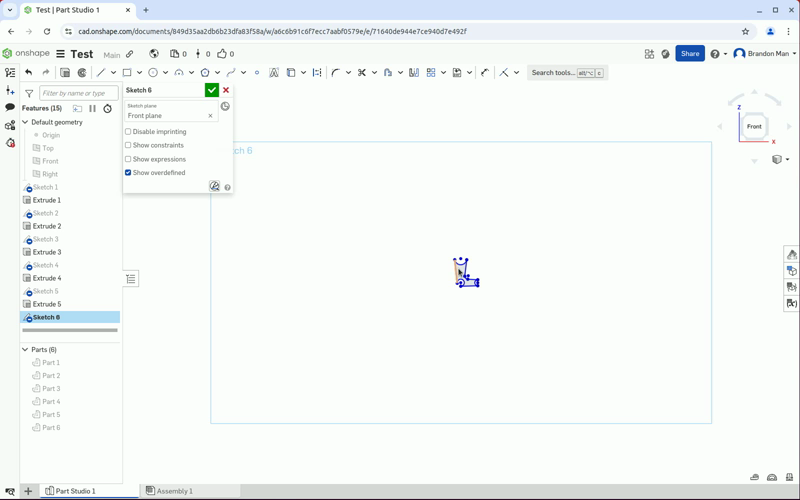
scroll(6)
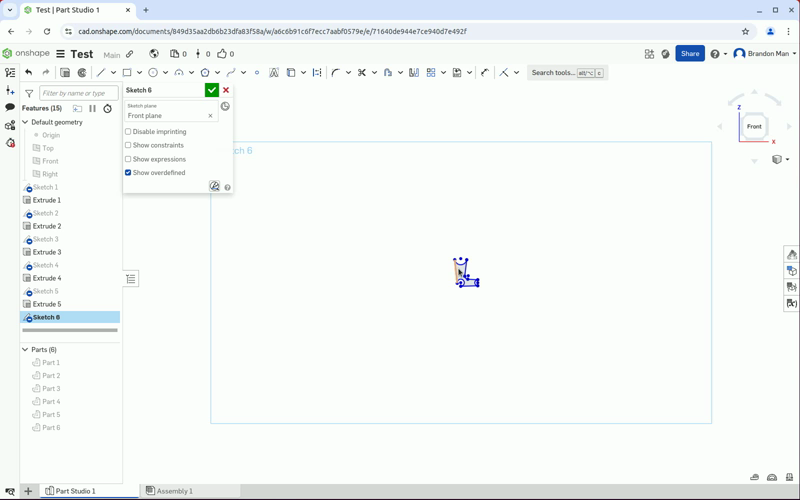
scroll(6)
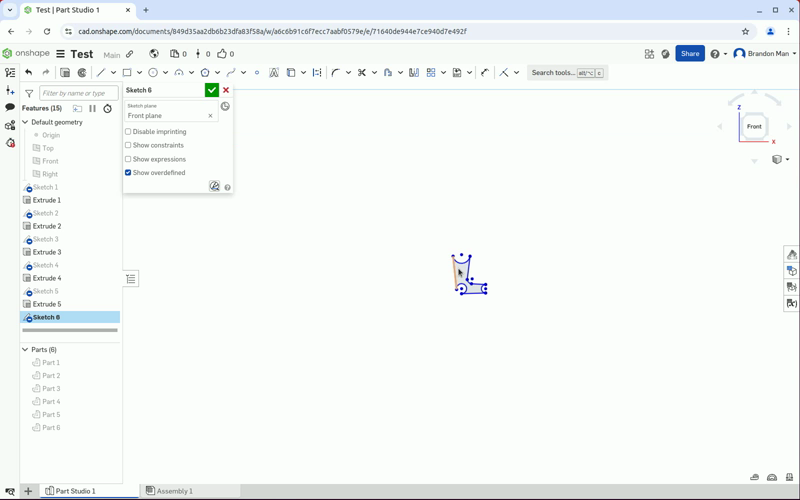
scroll(6)
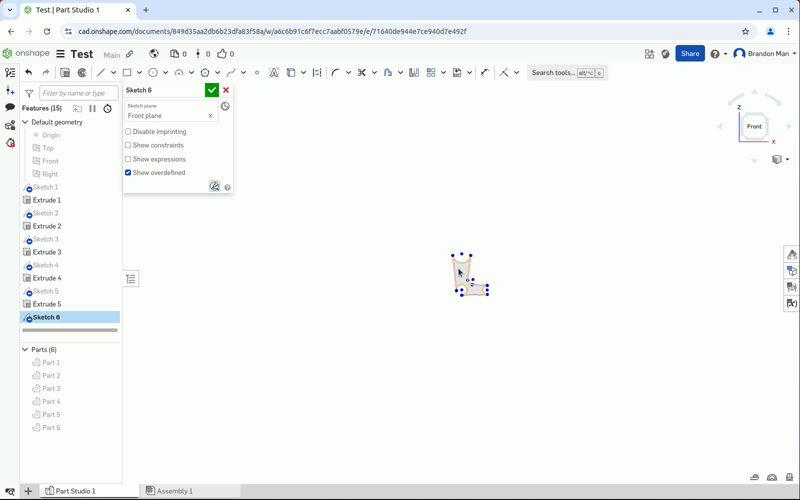
scroll(6)
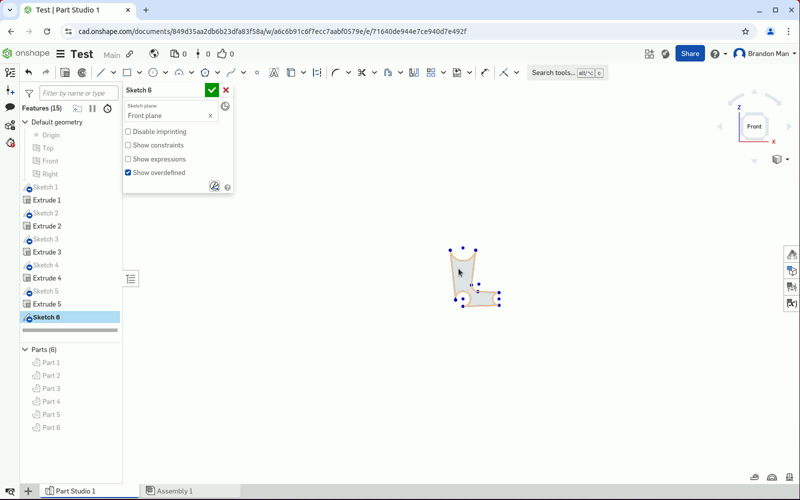
scroll(6)
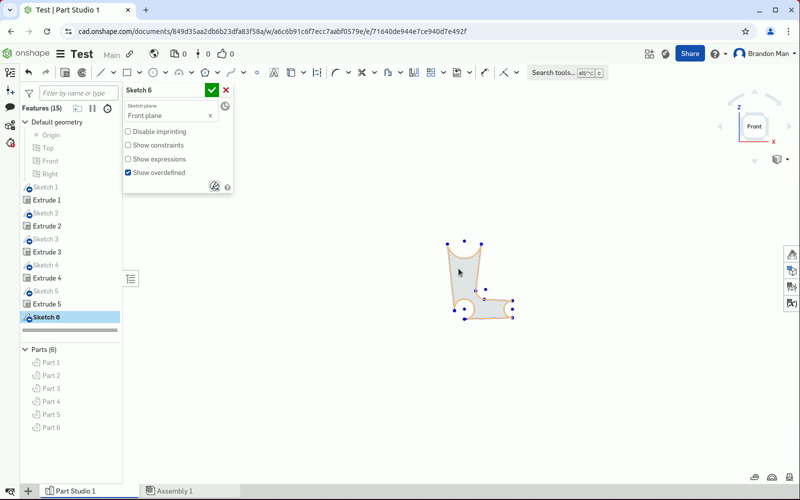
scroll(6)
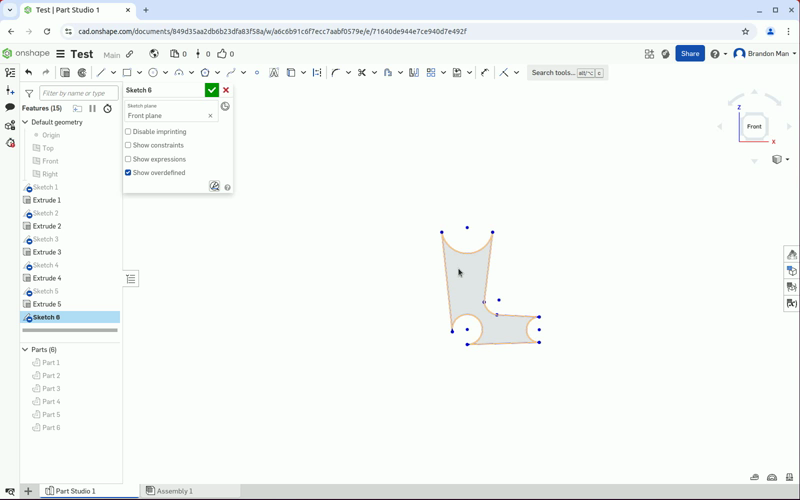
scroll(6)
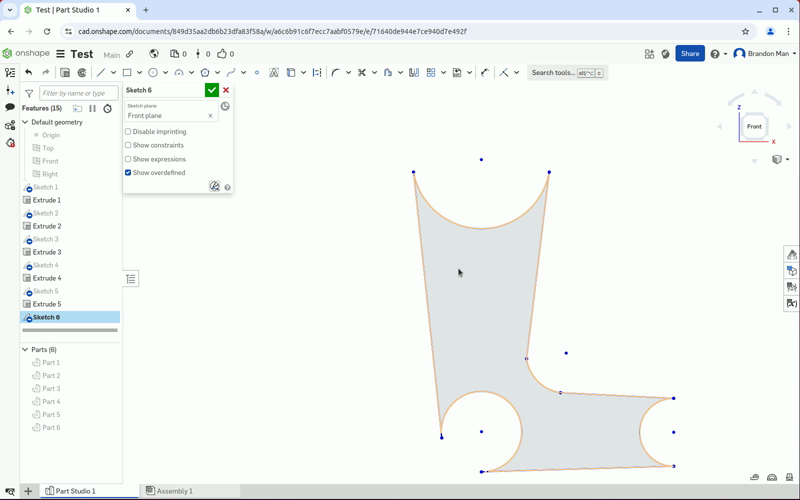
click(458, 268)
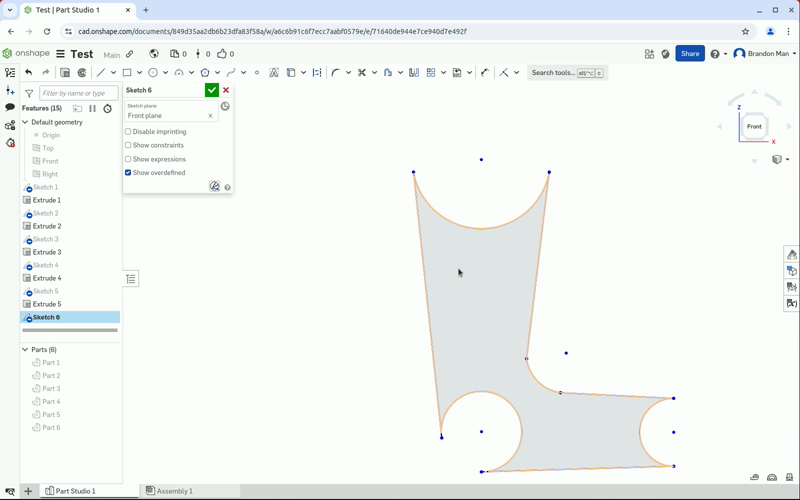
scroll(-6)
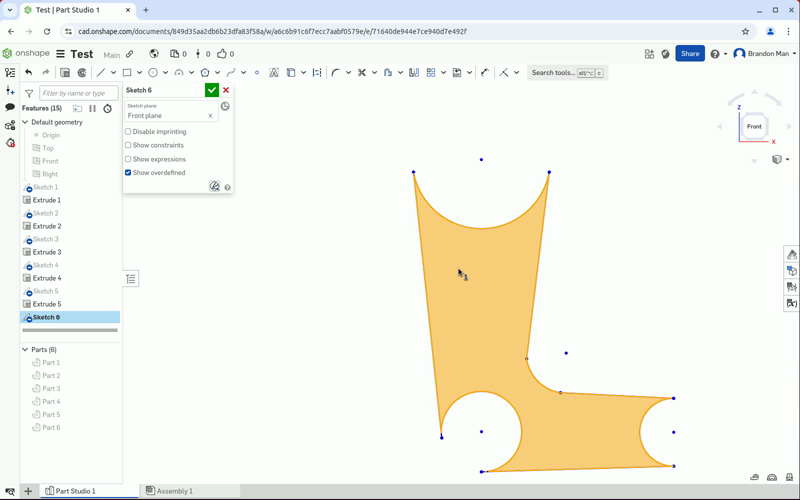
scroll(-6)
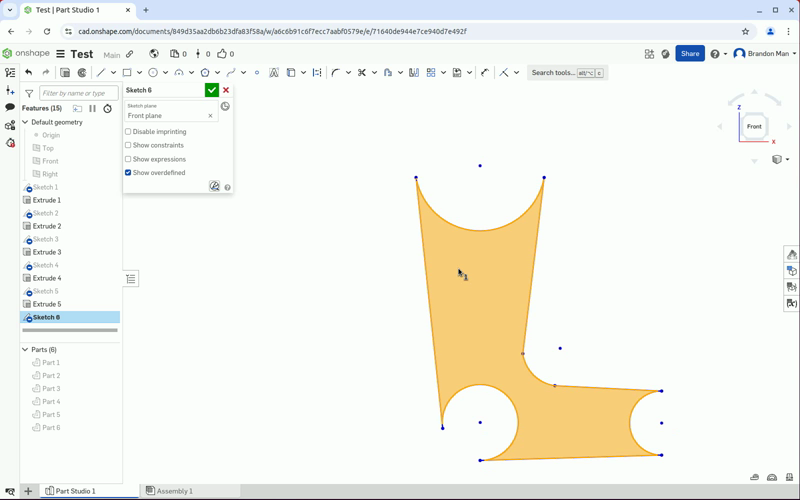
scroll(-6)
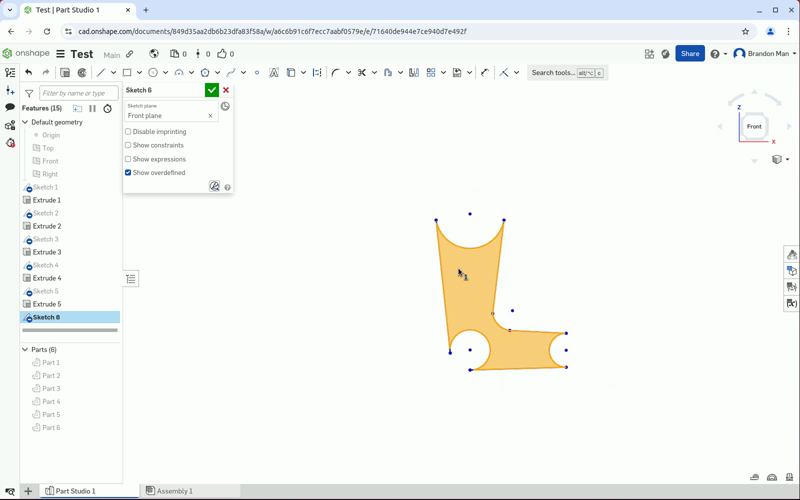
scroll(-6)
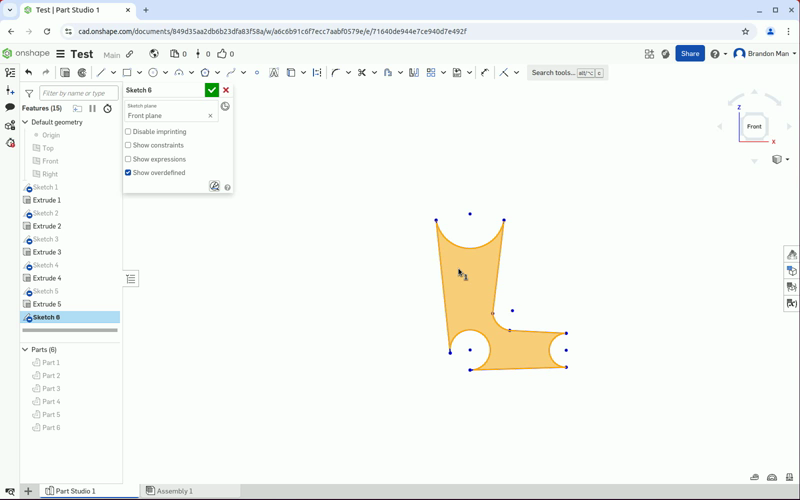
scroll(-6)
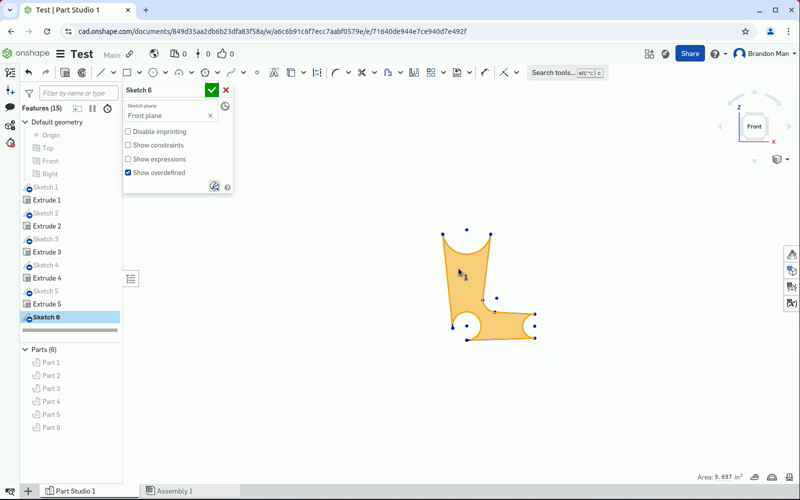
scroll(-6)
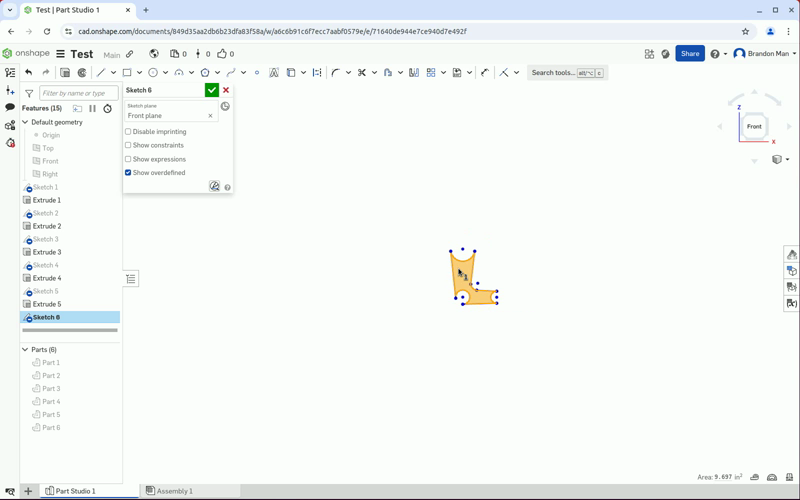
scroll(-6)
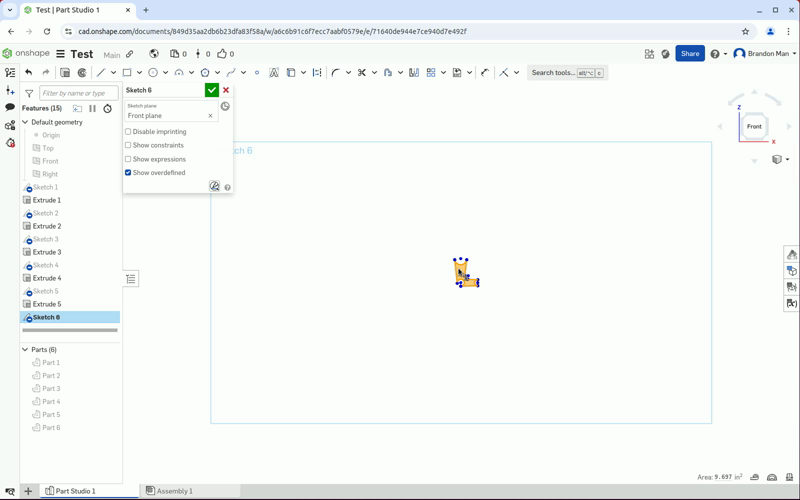
mouse_move(73, 352)
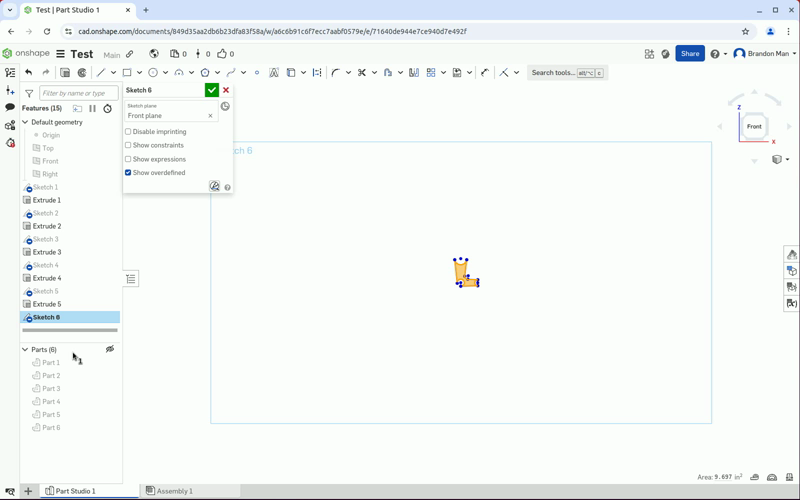
key(shift+y)
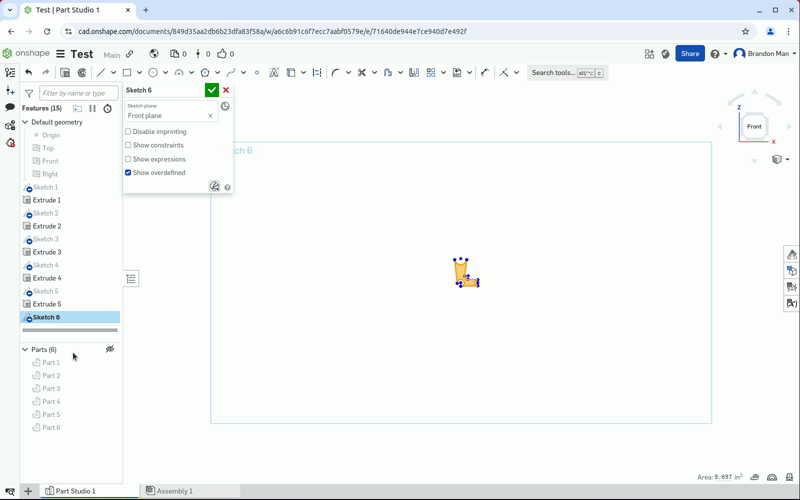
key(shift+e)
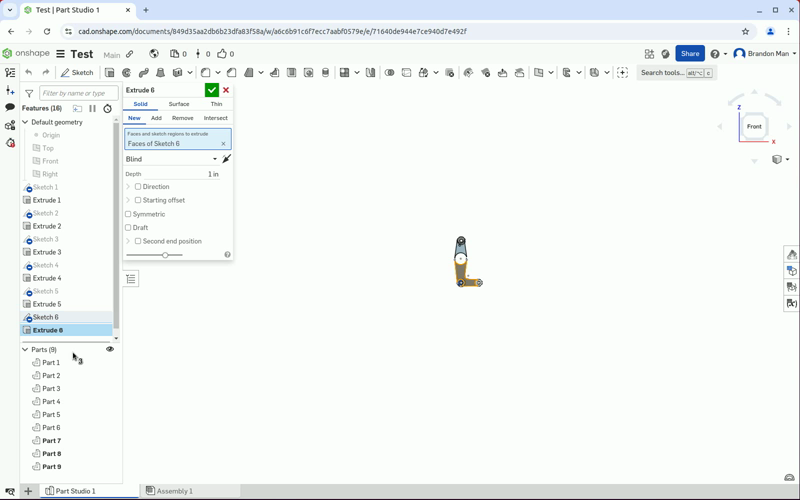
mouse_move(143, 106)
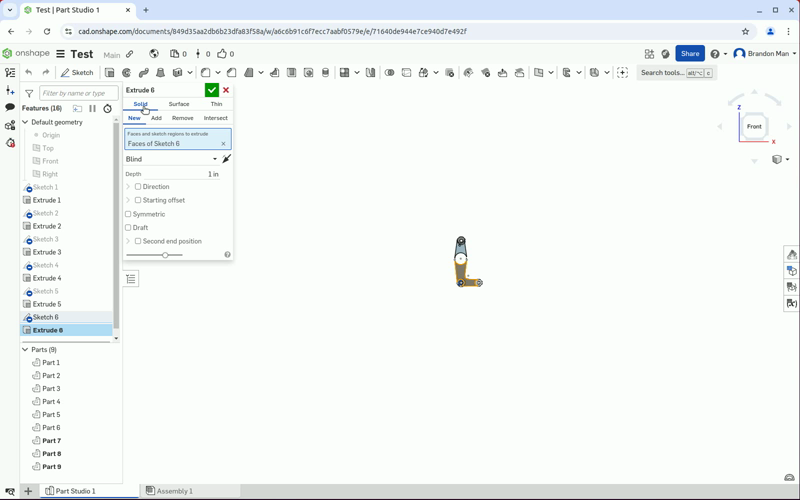
click(143, 106)
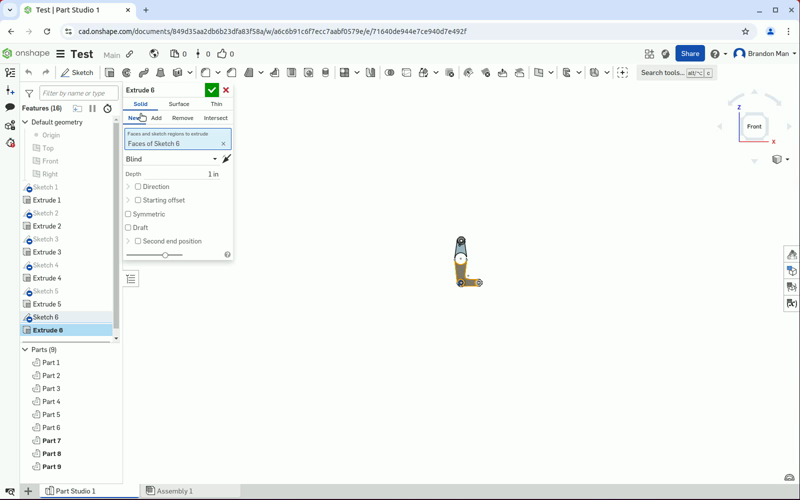
mouse_move(137, 120)
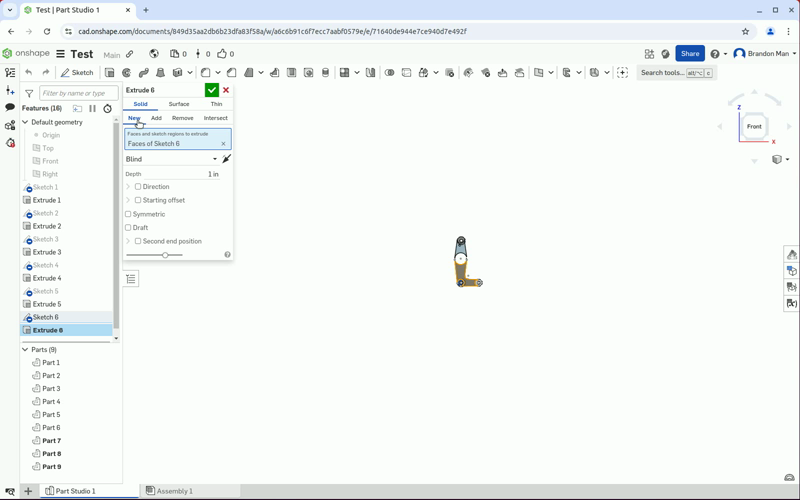
click(137, 120)
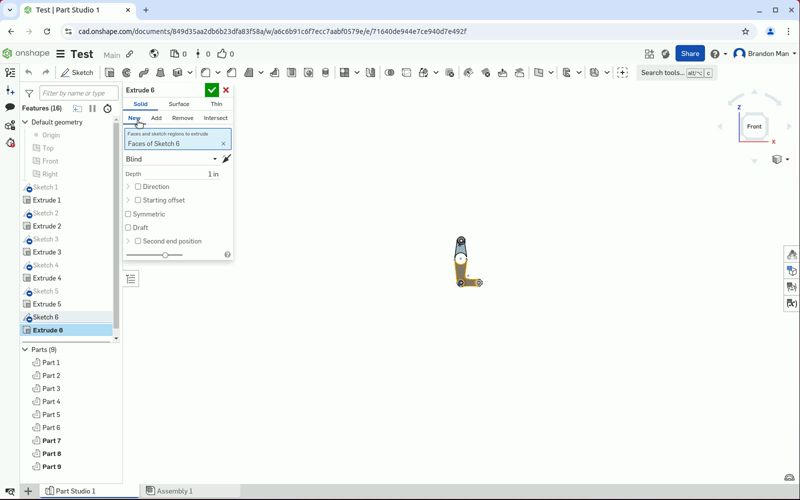
key(tab, 4)
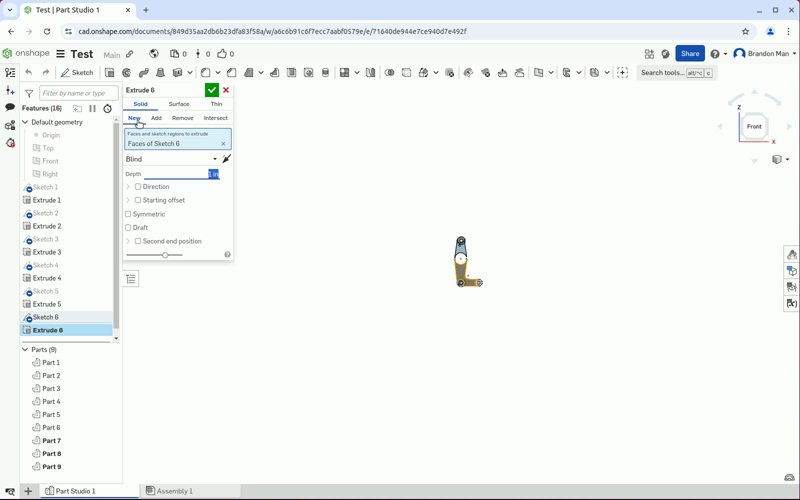
text(23.108)
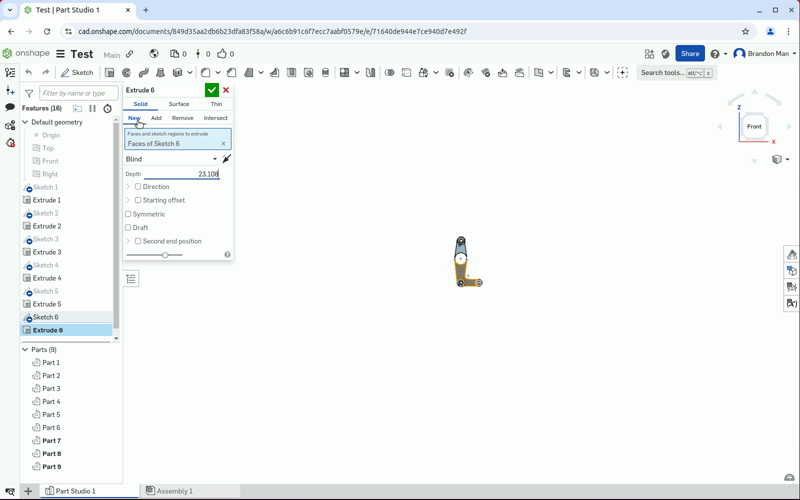
key(enter)
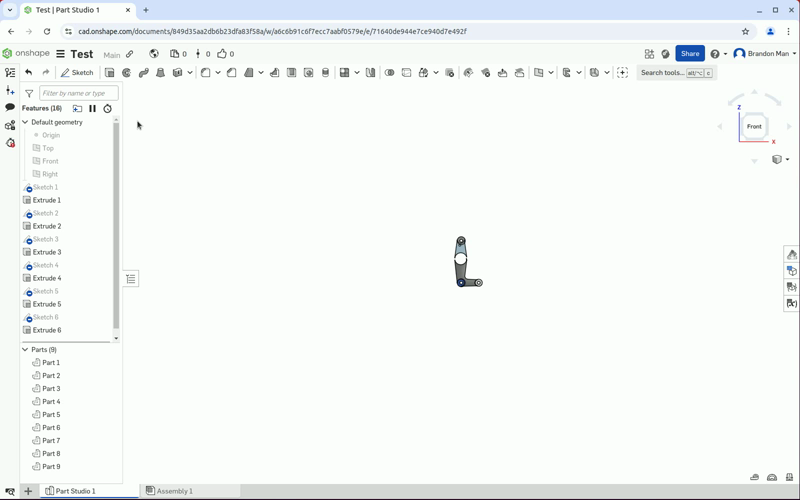
key(shift+h)
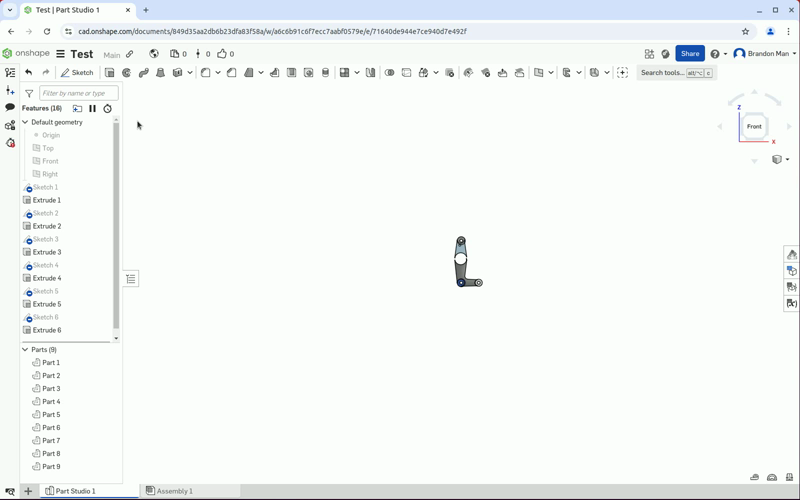
key(shift+h)
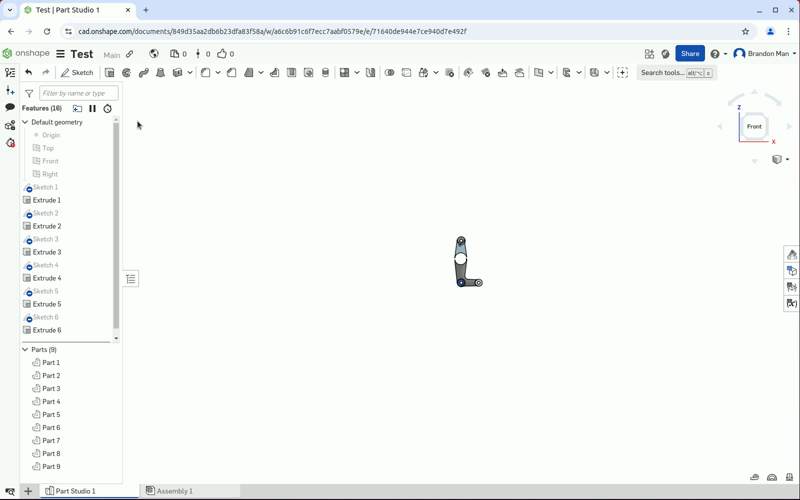
mouse_move(69, 189)
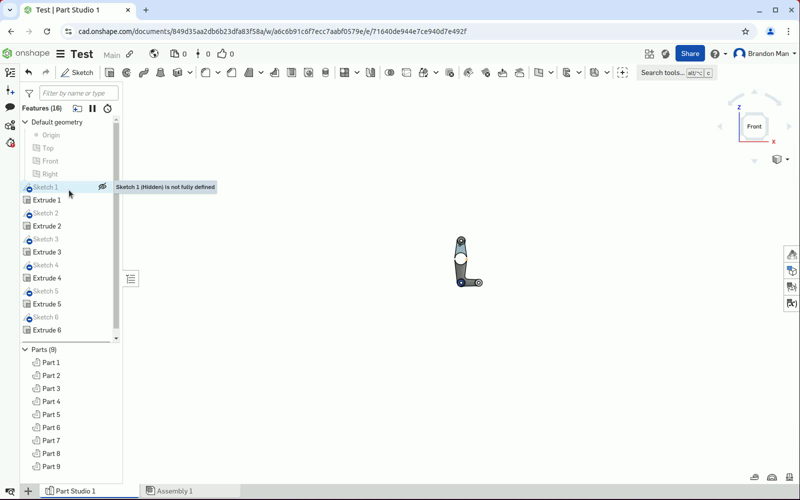
click(69, 189)
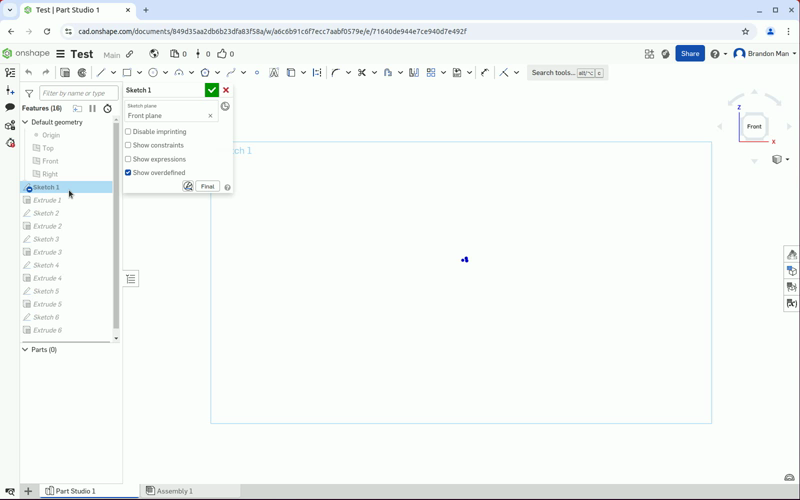
mouse_move(229, 92)
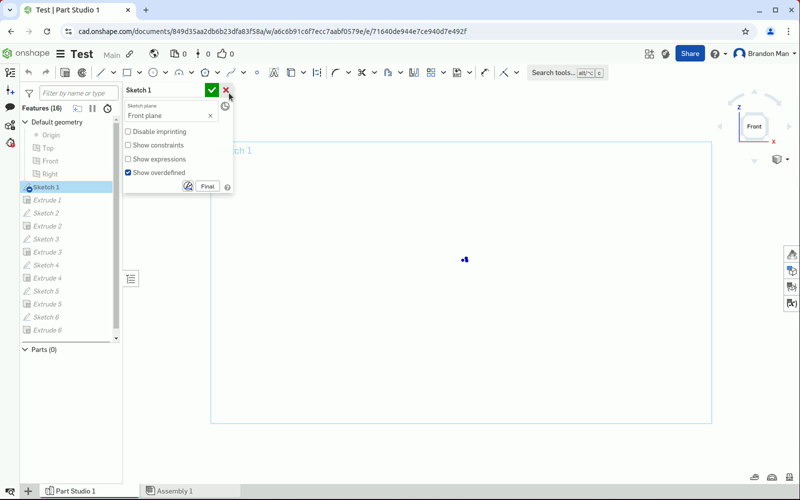
click(229, 92)
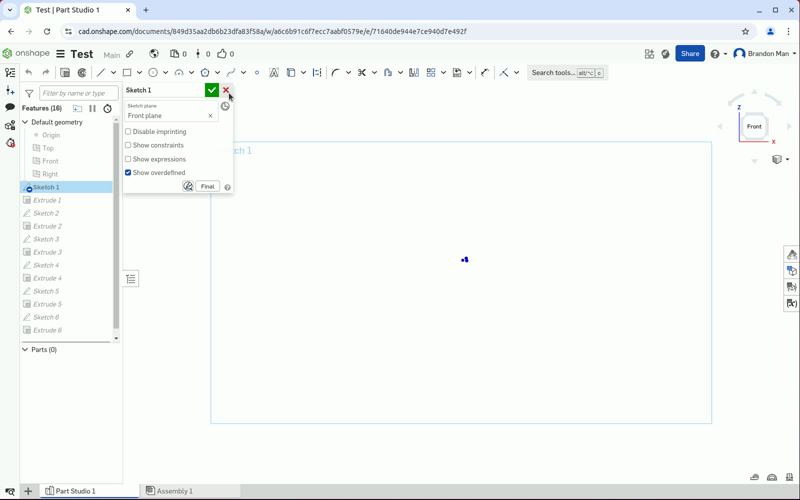
key(shift+s)
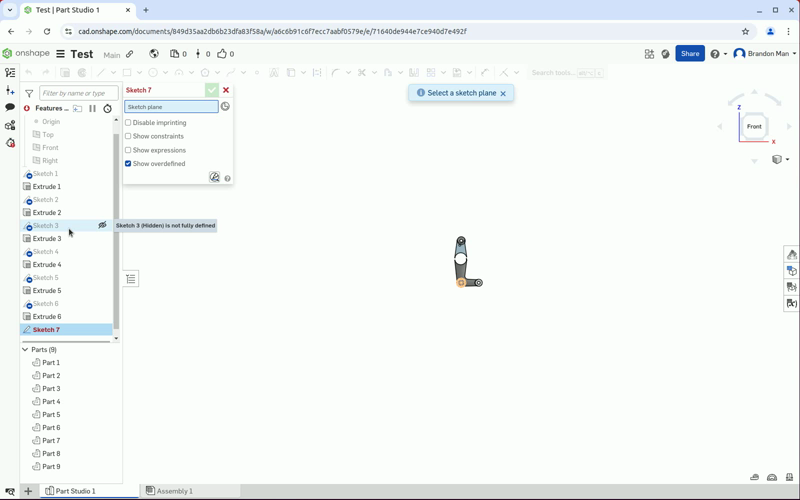
scroll(3)
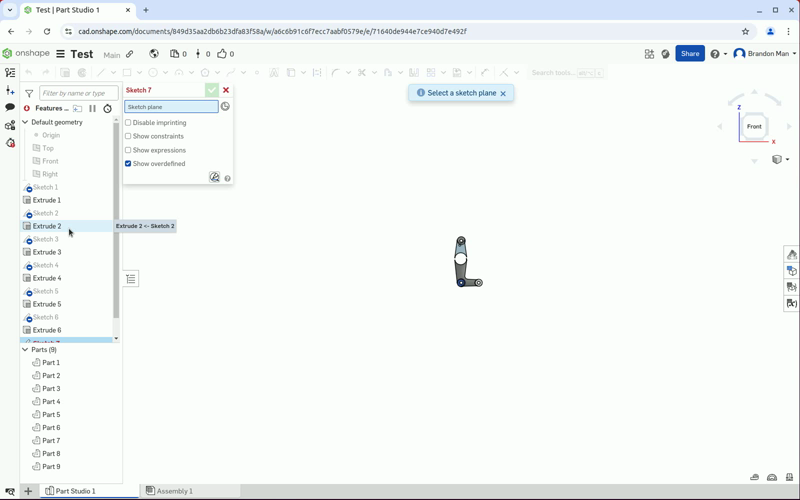
mouse_move(69, 163)
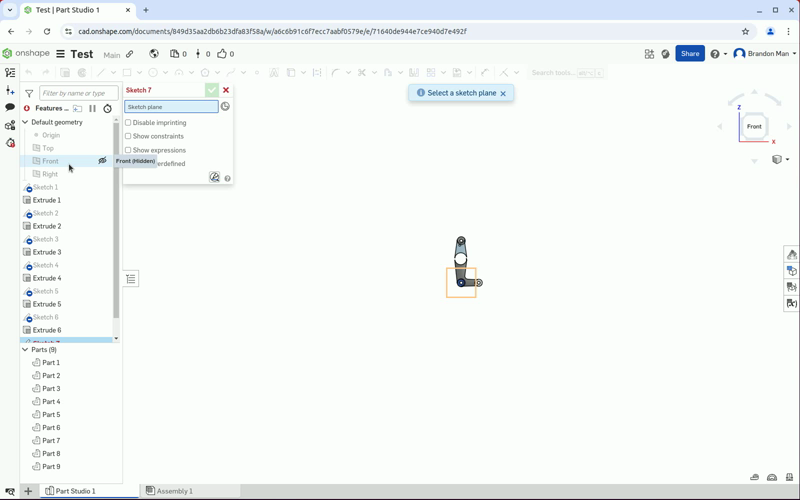
click(69, 163)
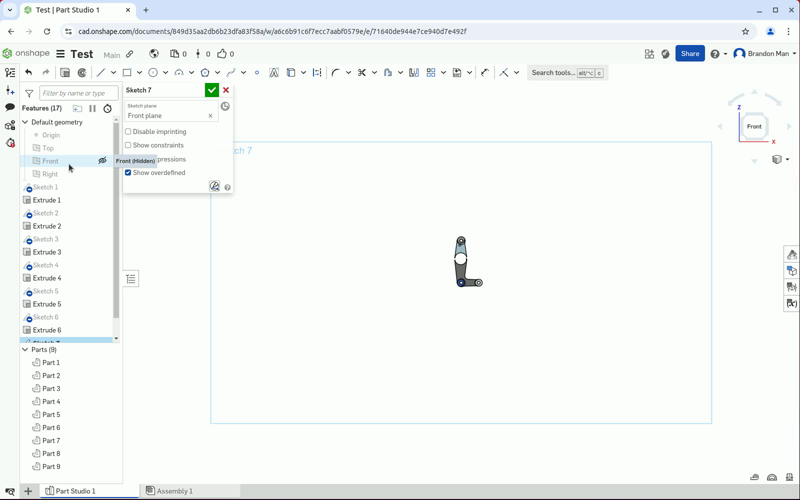
mouse_move(73, 352)
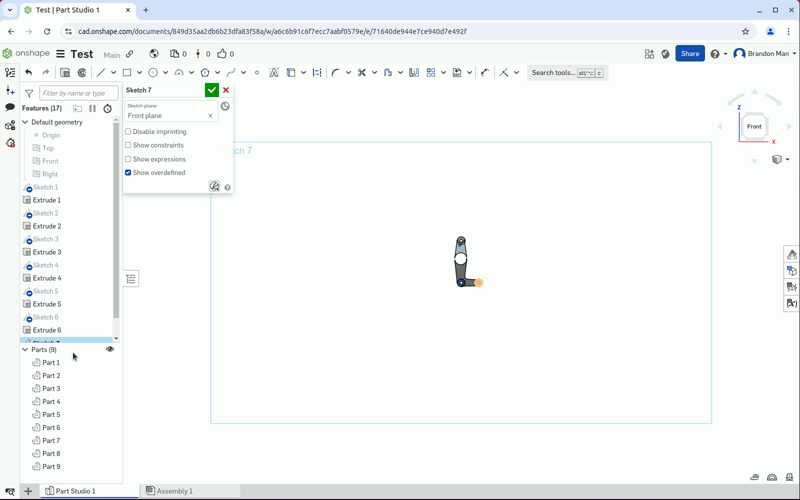
key(y)
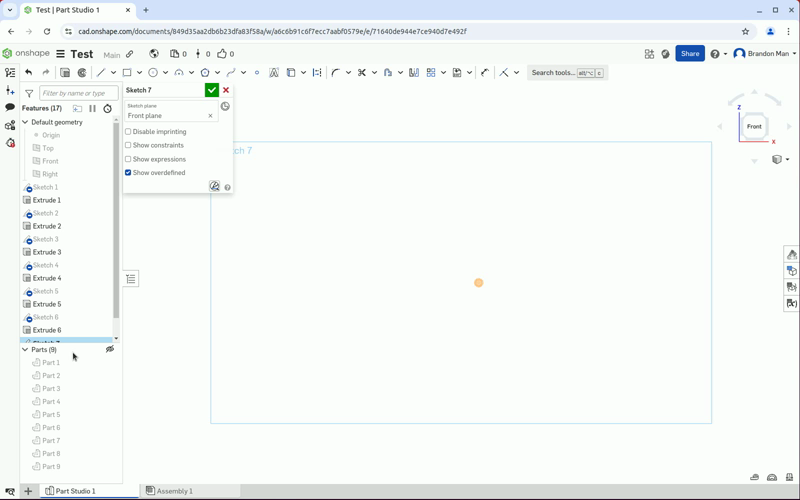
key(a)
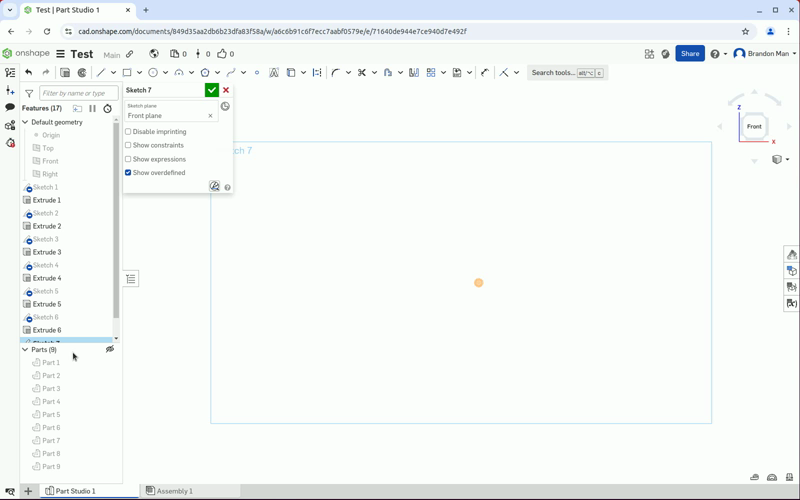
key_down(shift)
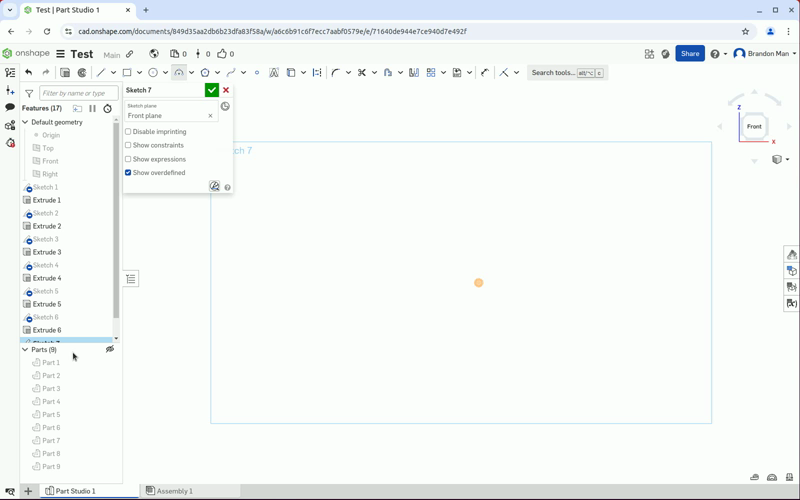
mouse_move(466, 258)
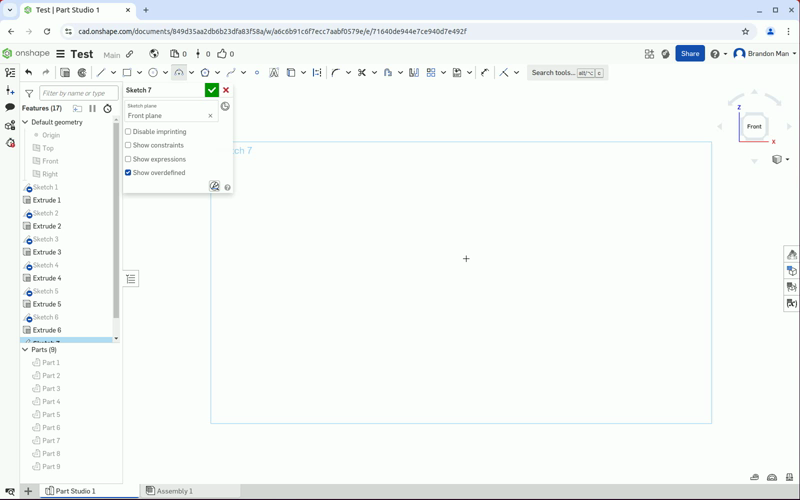
click(466, 258)
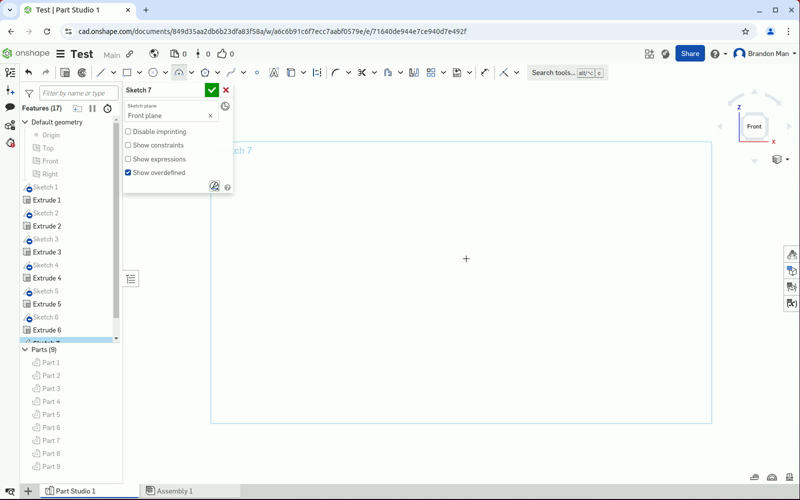
key_up(shift)
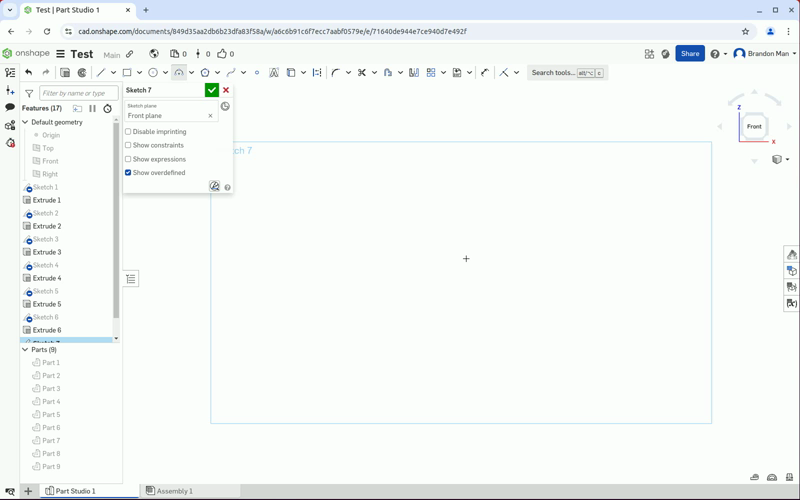
key_down(shift)
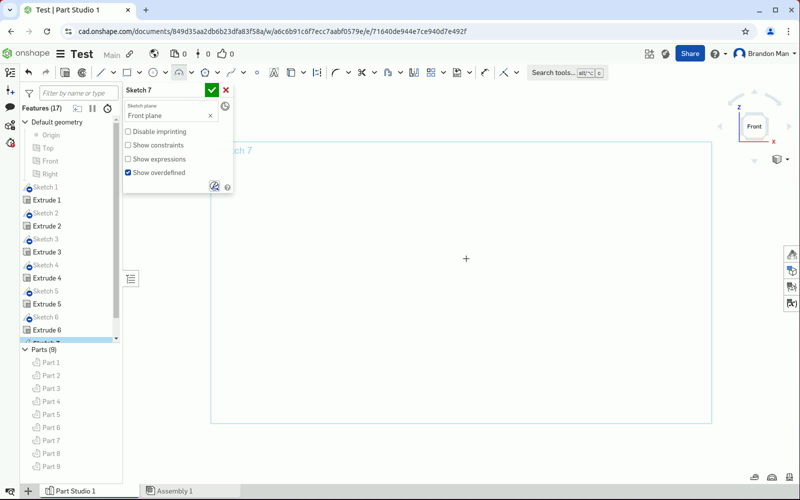
mouse_move(466, 259)
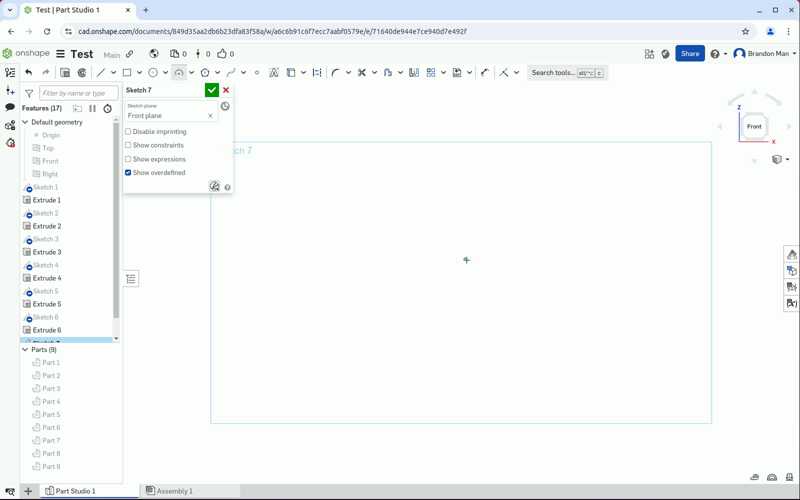
scroll(6)
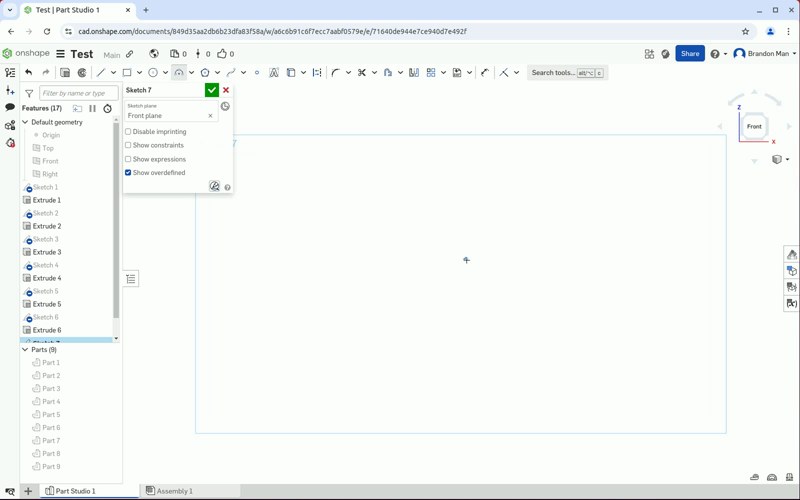
scroll(6)
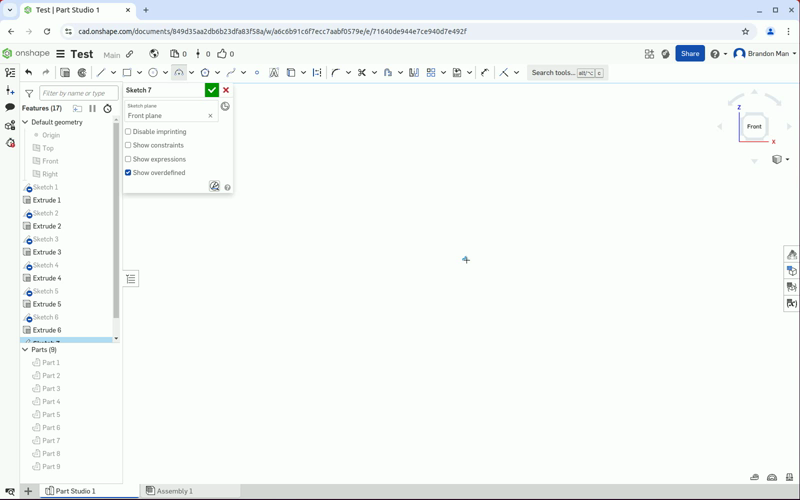
scroll(6)
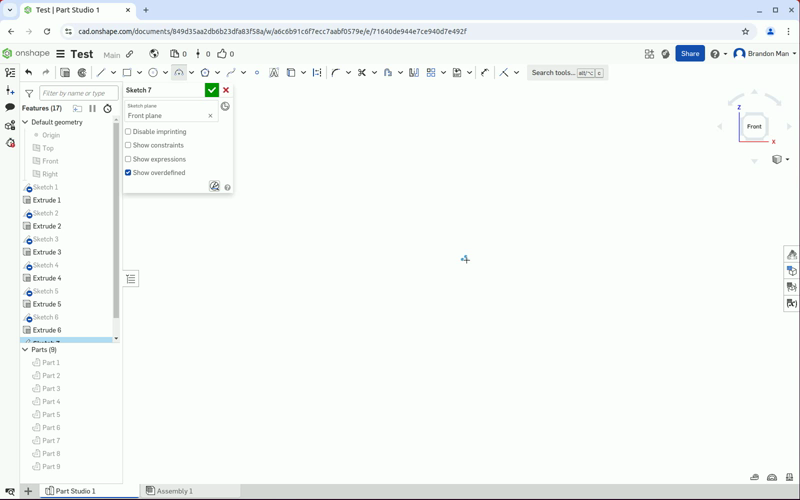
scroll(6)
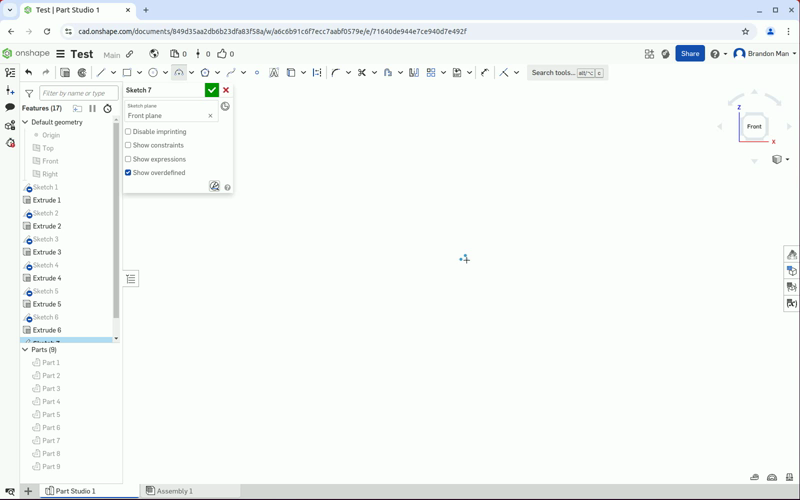
scroll(6)
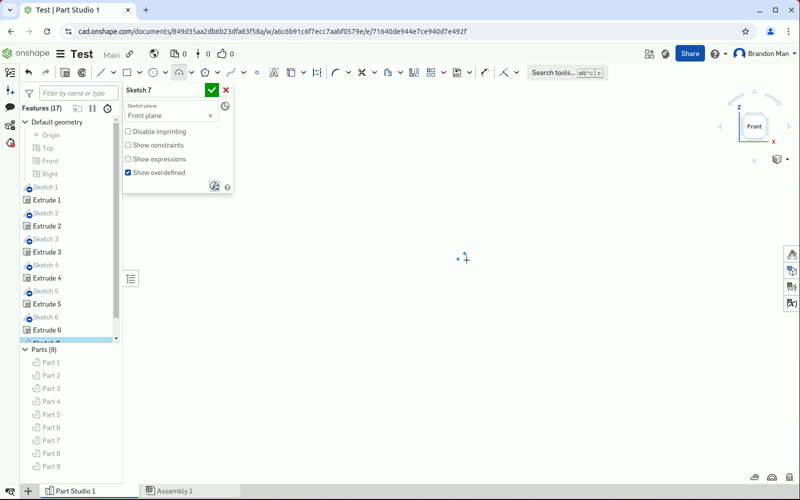
scroll(6)
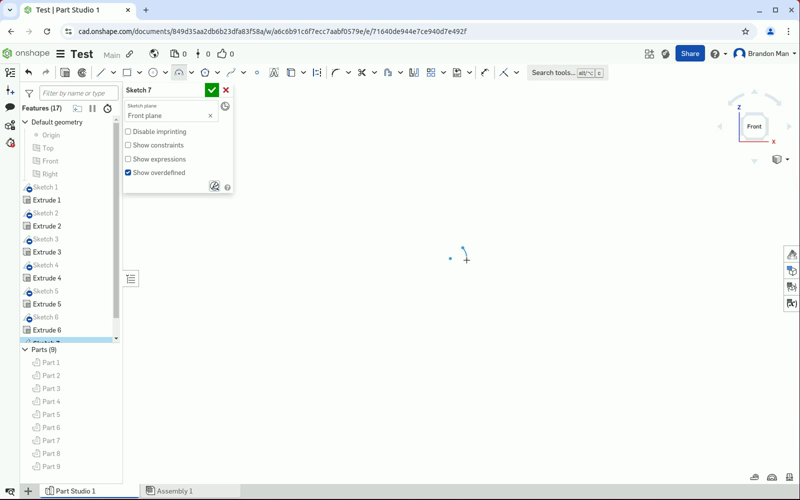
scroll(6)
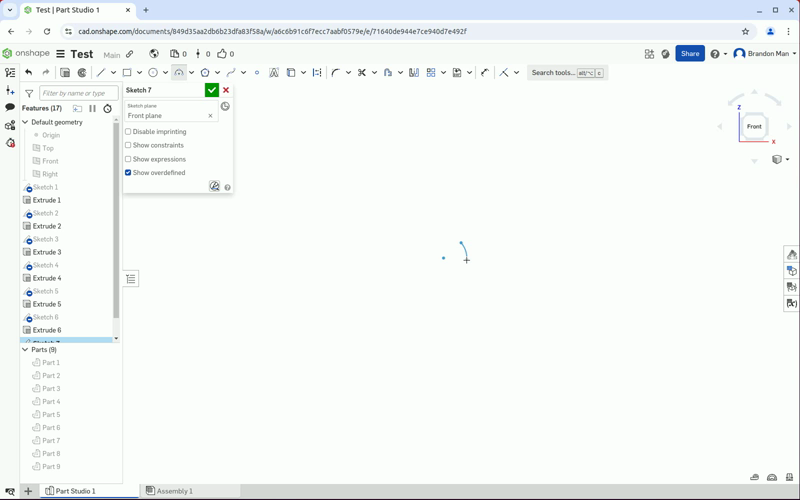
click(466, 259)
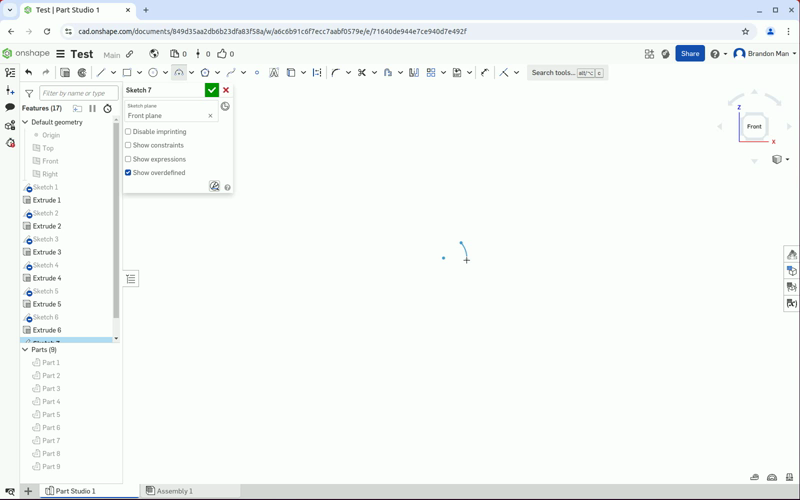
scroll(-6)
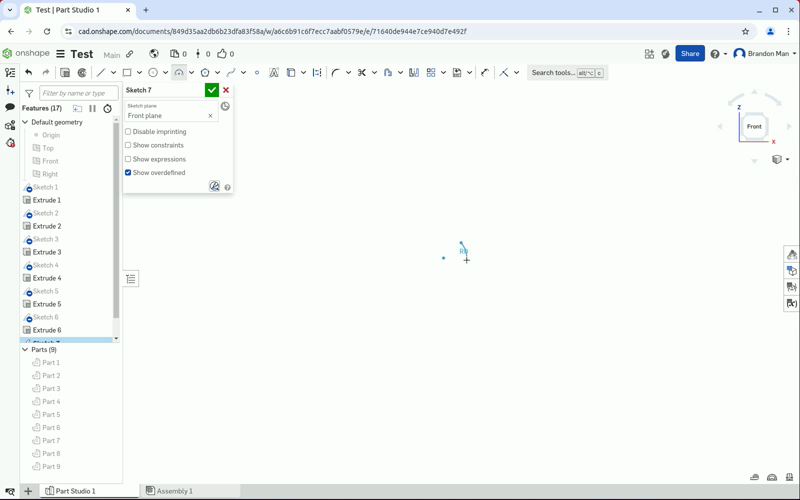
scroll(-6)
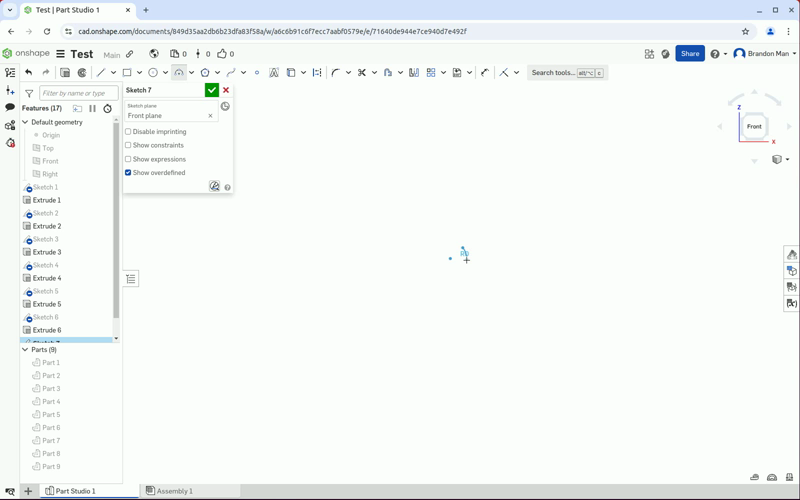
scroll(-6)
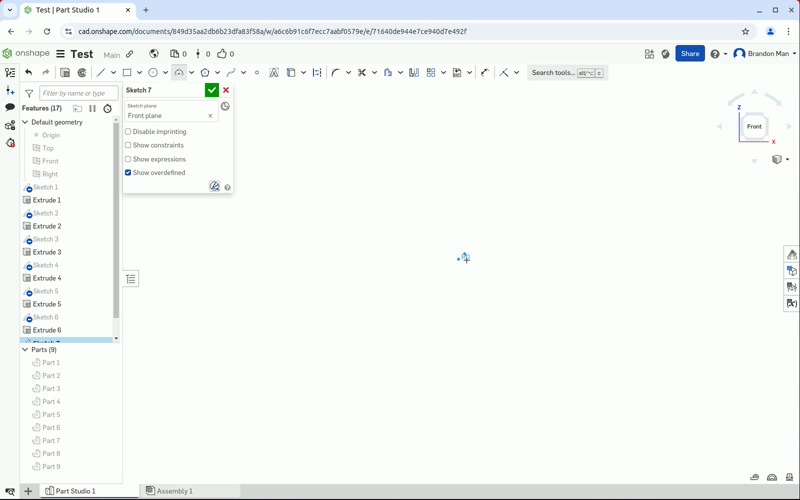
scroll(-6)
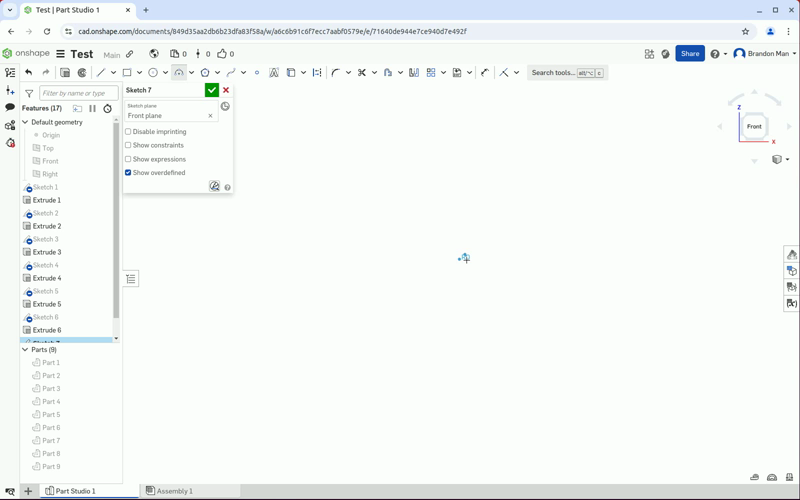
scroll(-6)
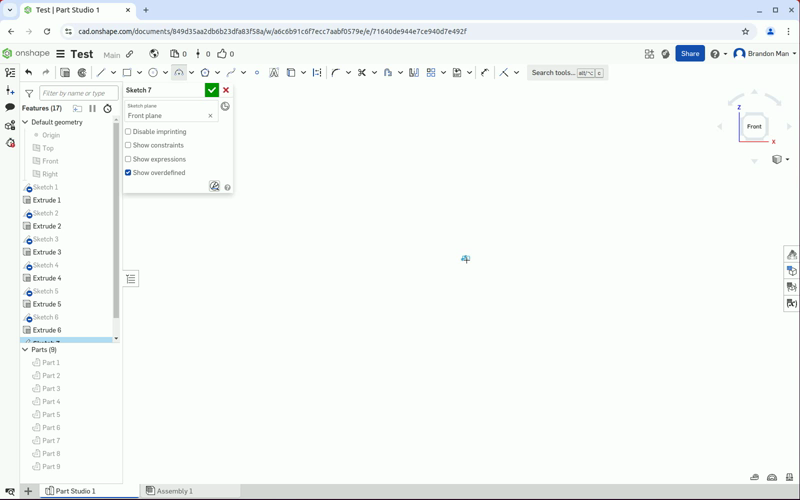
scroll(-6)
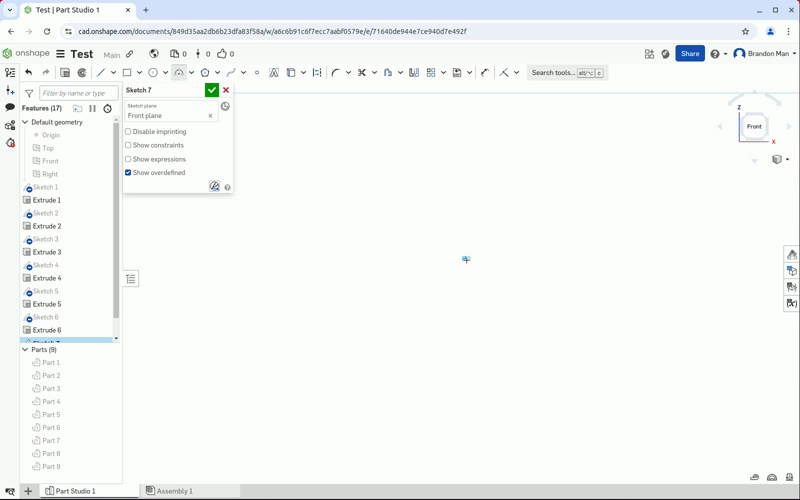
scroll(-6)
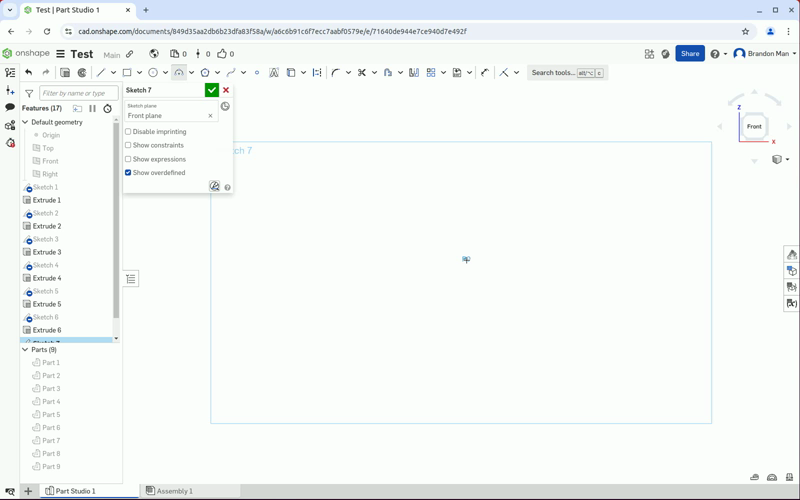
mouse_move(453, 260)
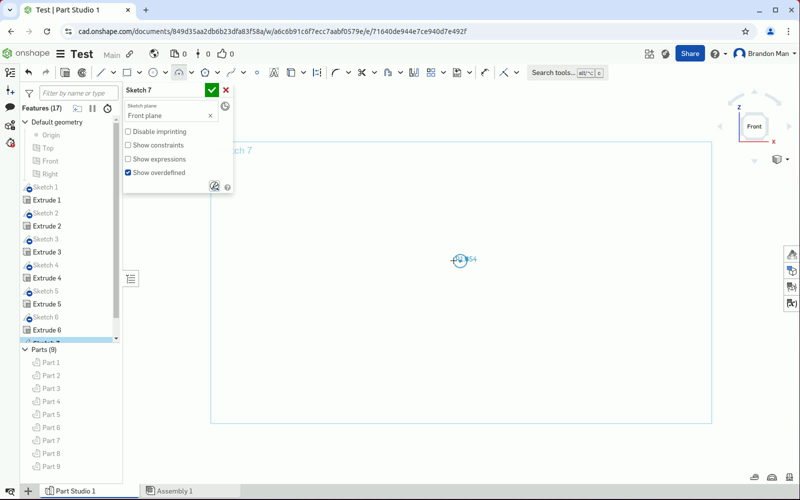
scroll(6)
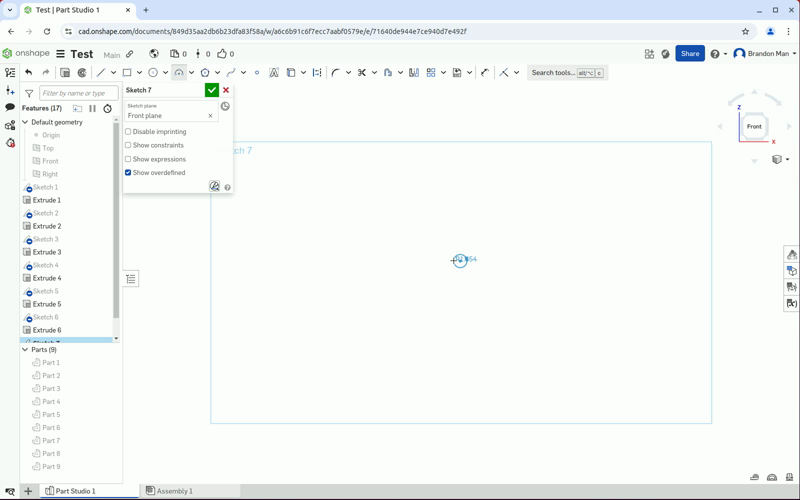
scroll(6)
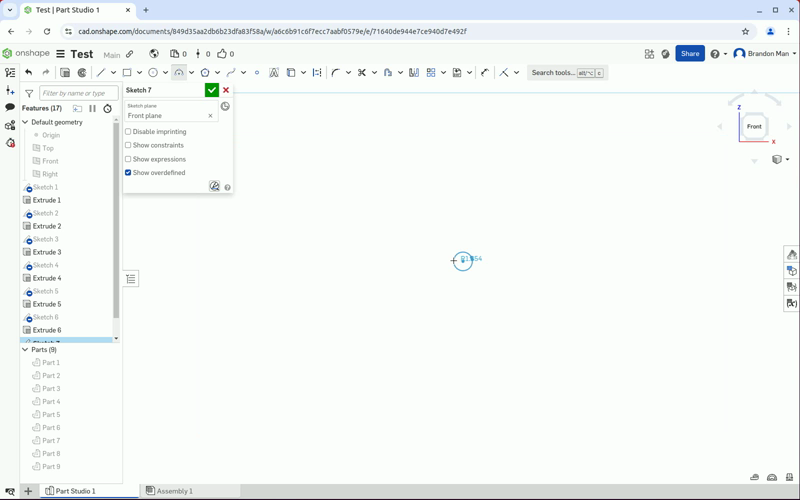
scroll(6)
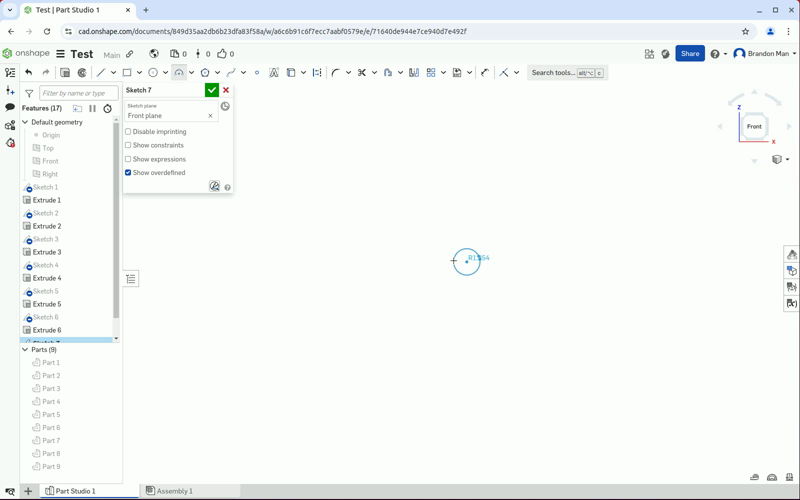
scroll(6)
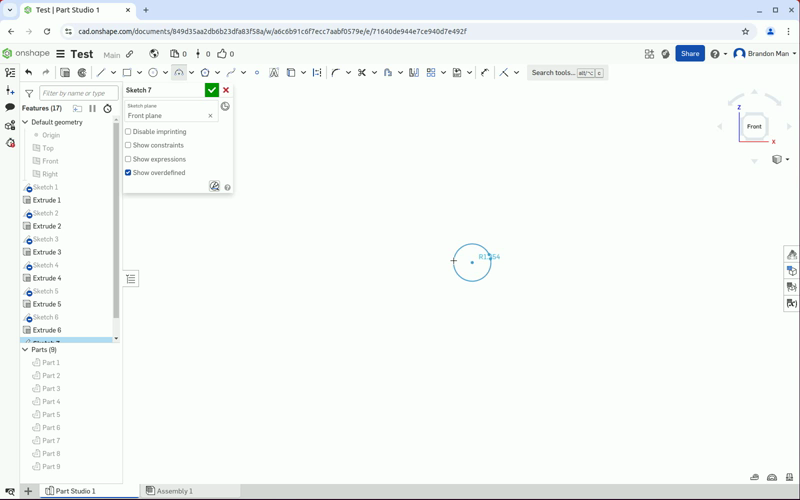
scroll(6)
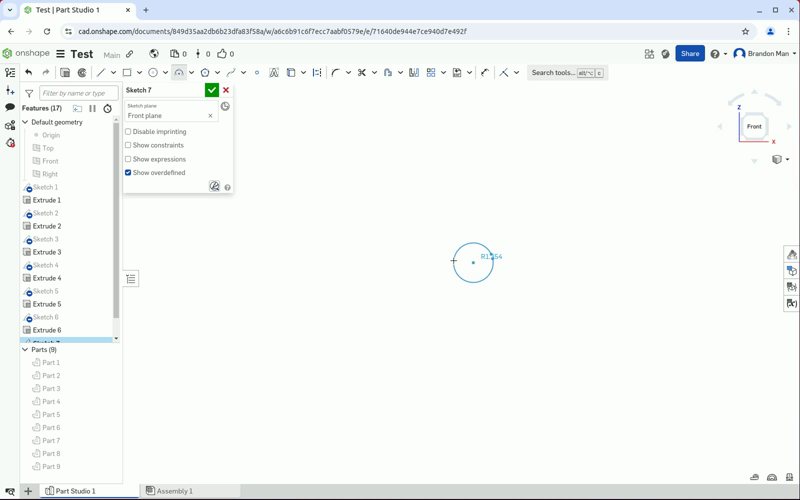
scroll(6)
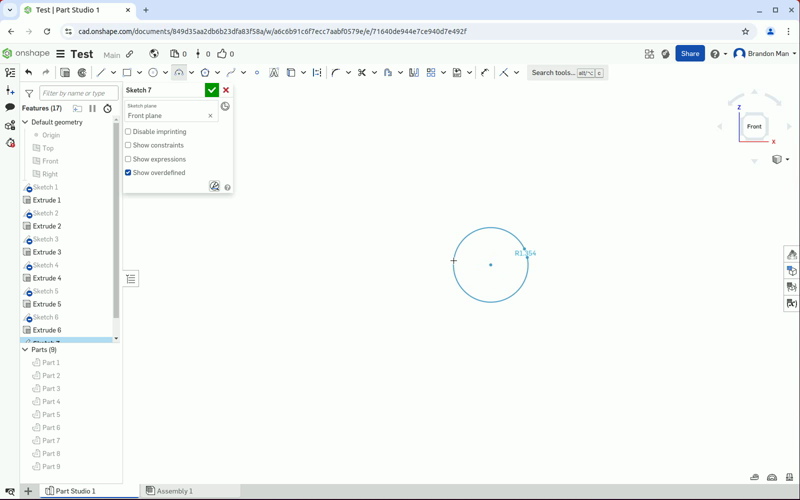
scroll(6)
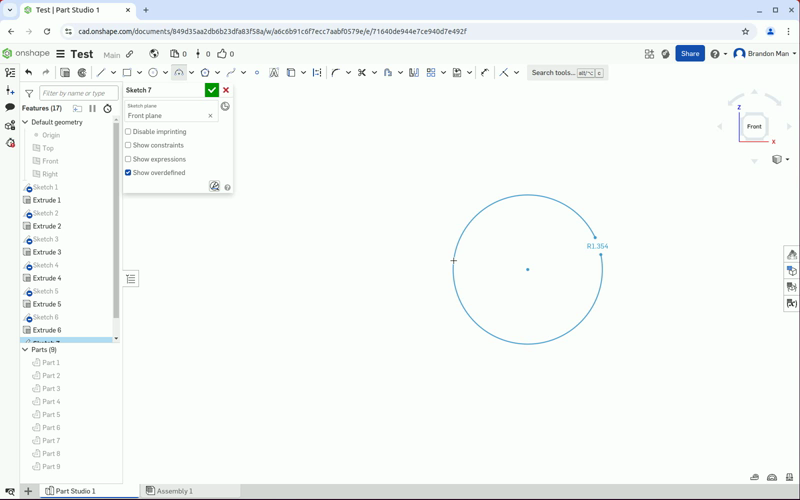
click(453, 260)
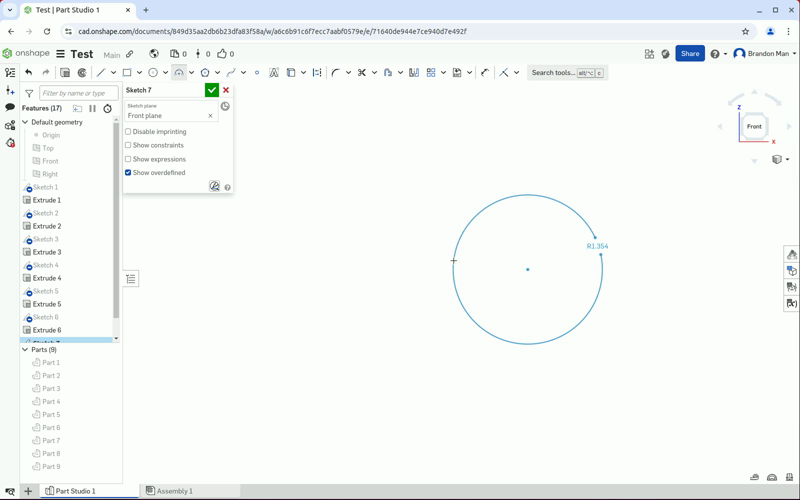
scroll(-6)
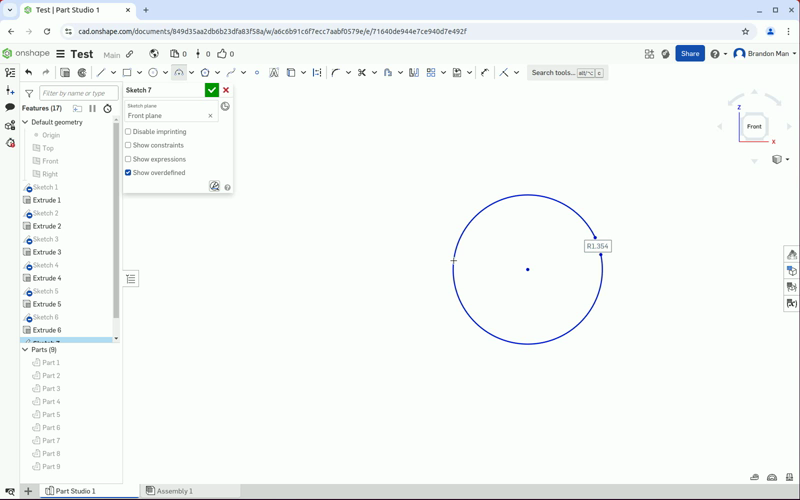
scroll(-6)
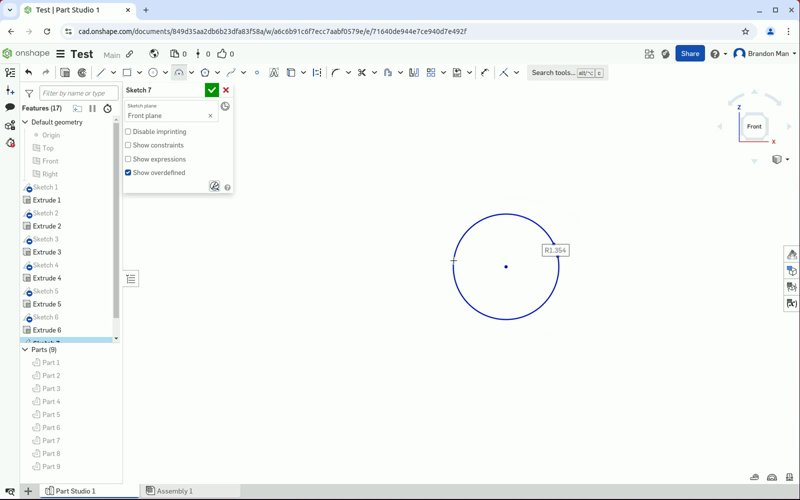
scroll(-6)
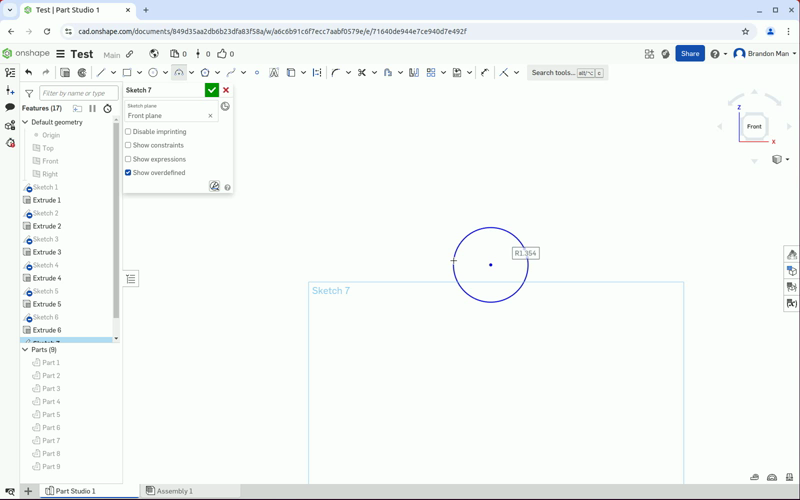
scroll(-6)
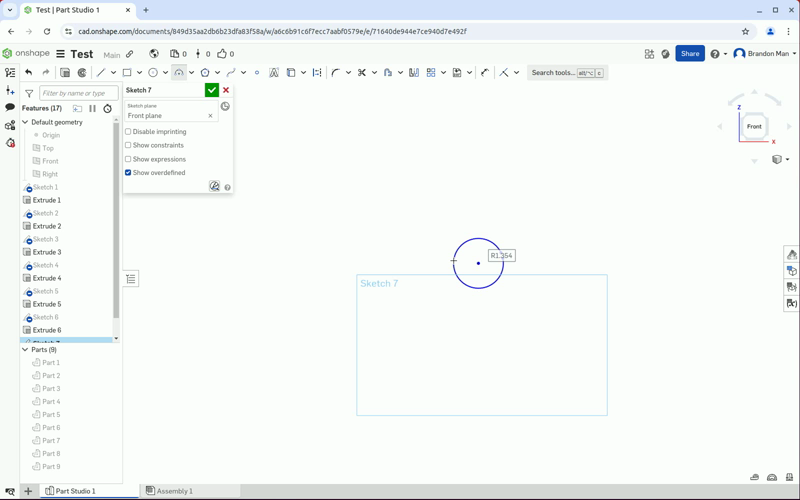
scroll(-6)
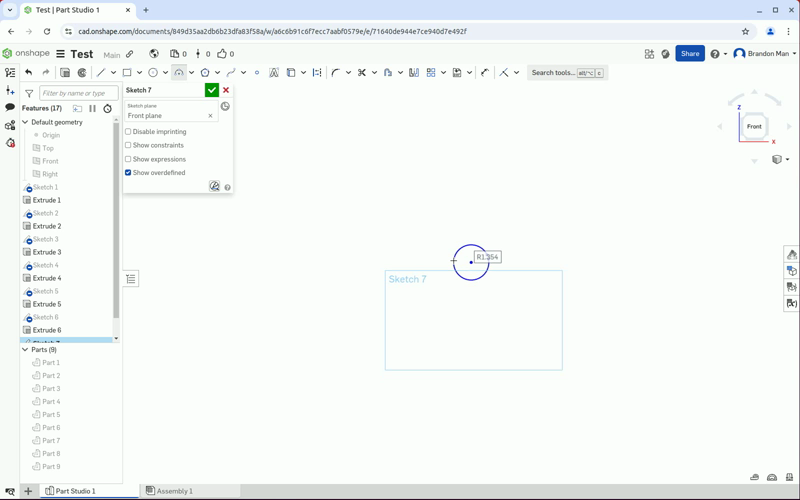
scroll(-6)
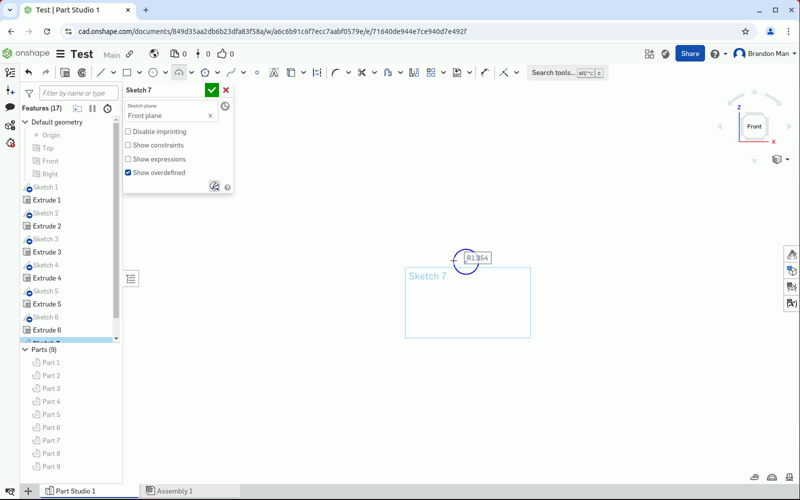
scroll(-6)
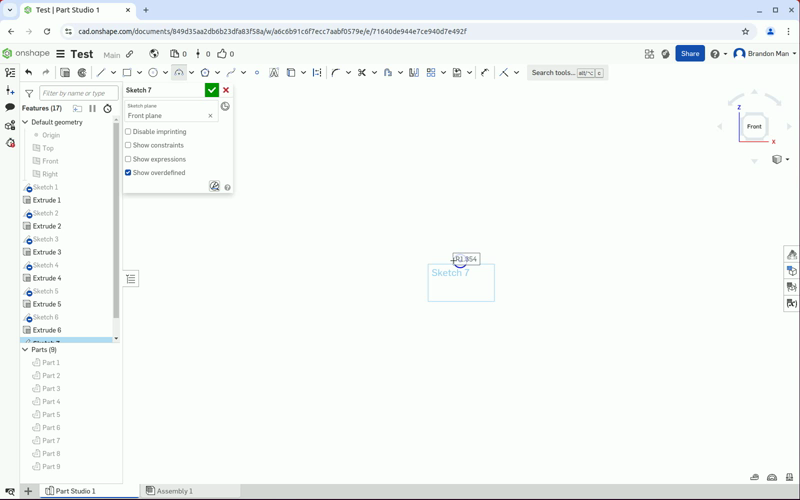
key_up(shift)
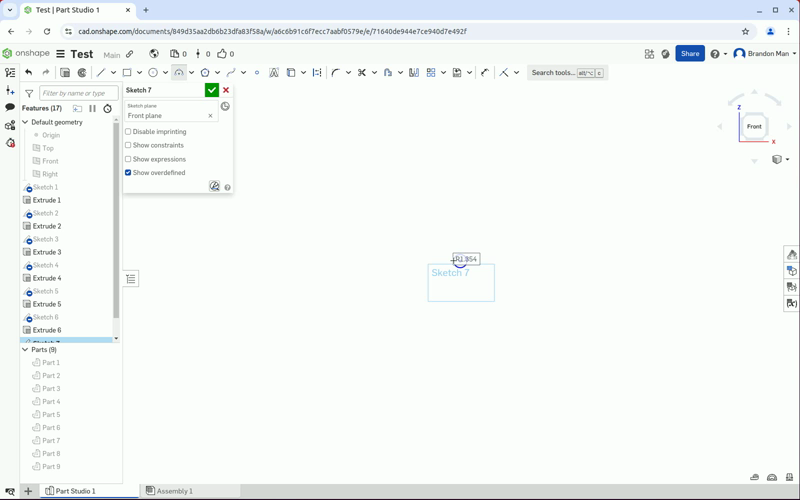
key(esc)
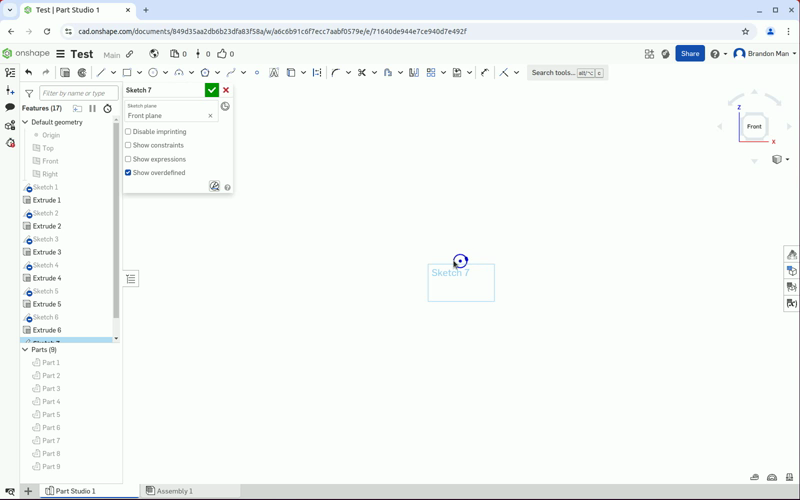
key(l)
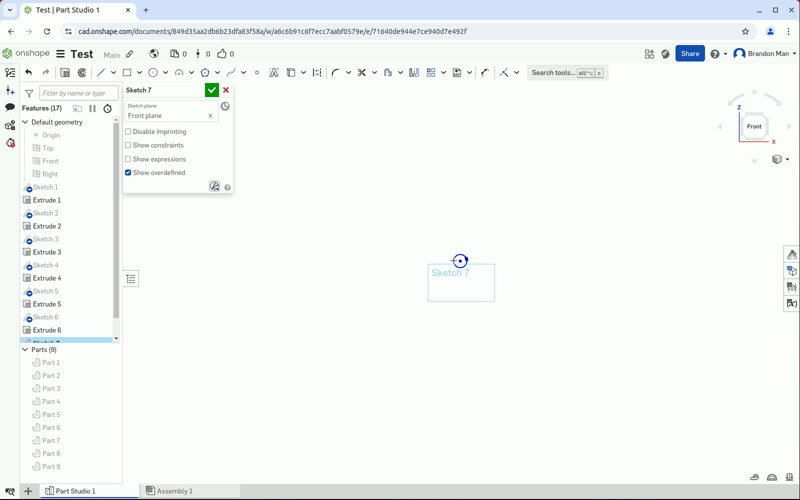
mouse_move(466, 259)
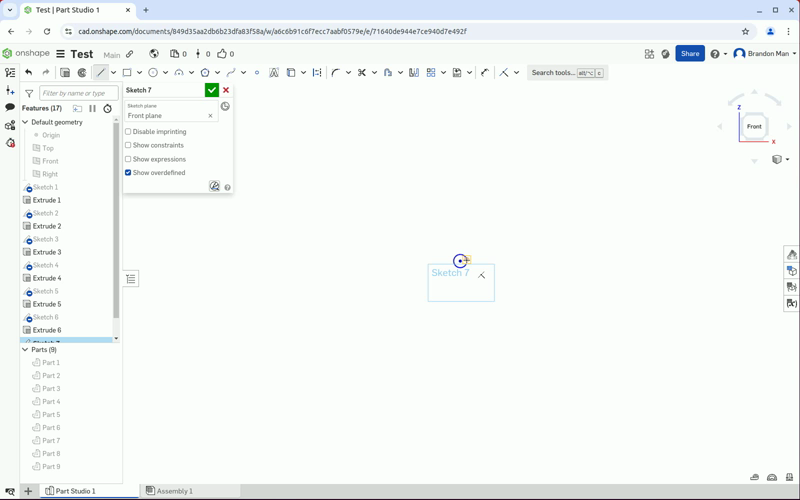
scroll(6)
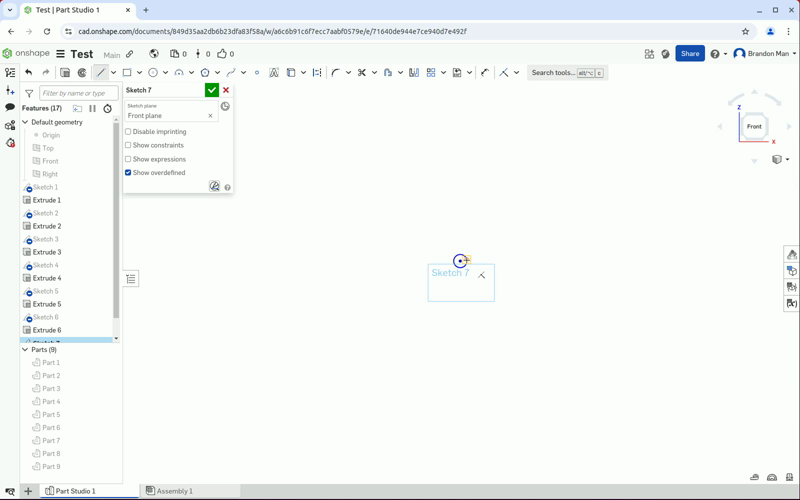
scroll(6)
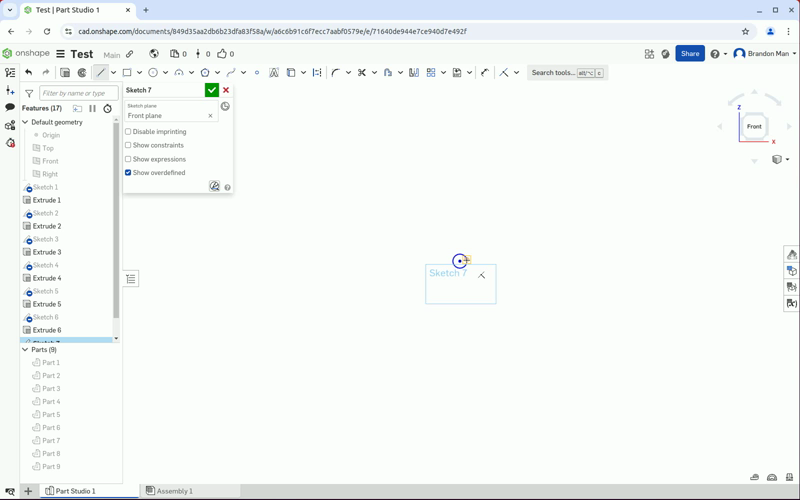
scroll(6)
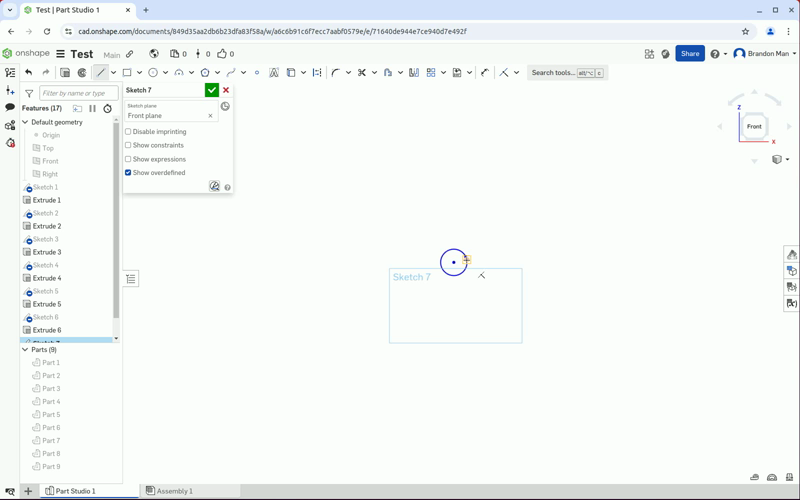
scroll(6)
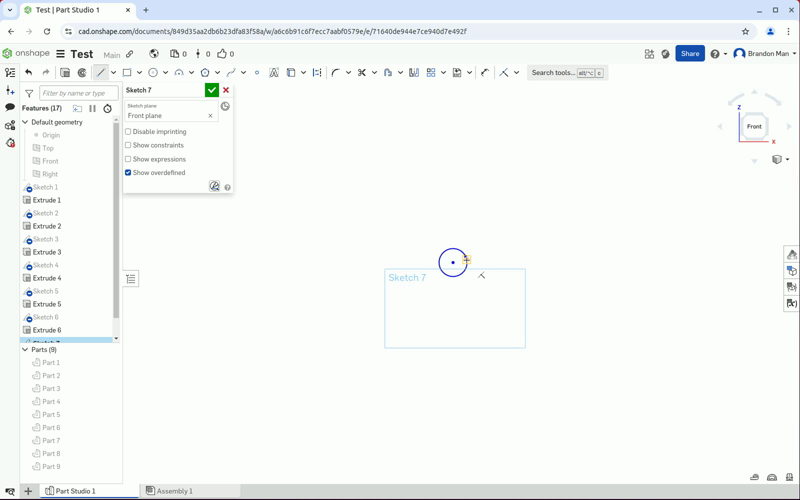
scroll(6)
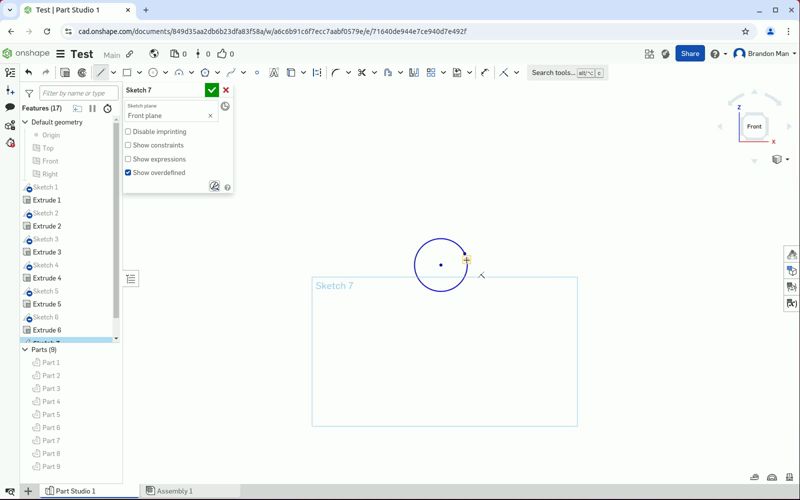
scroll(6)
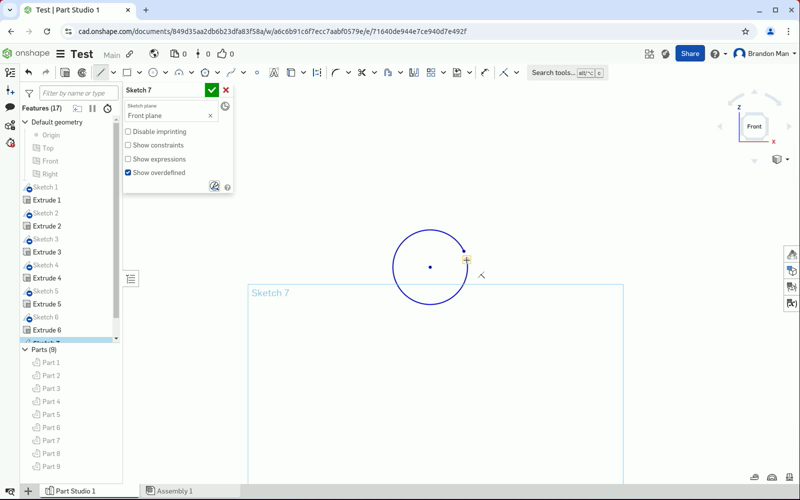
scroll(6)
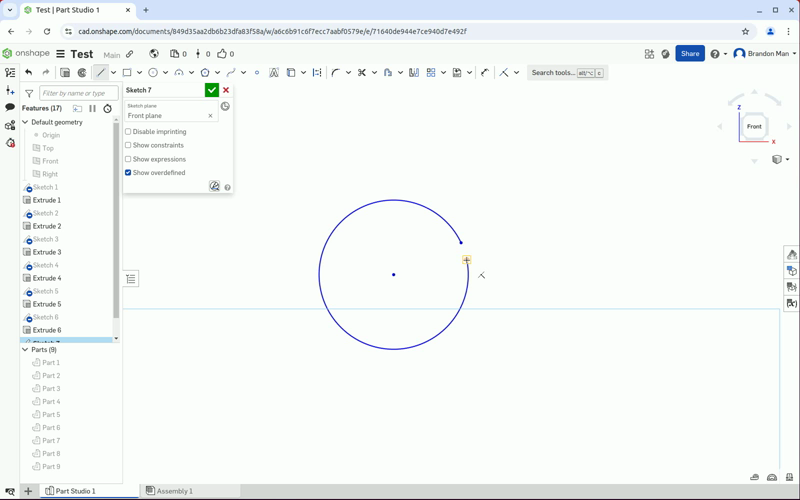
click(466, 259)
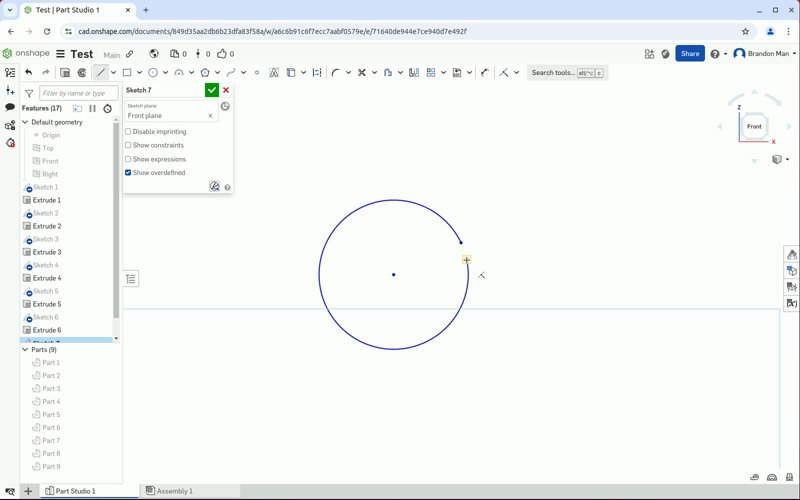
scroll(-6)
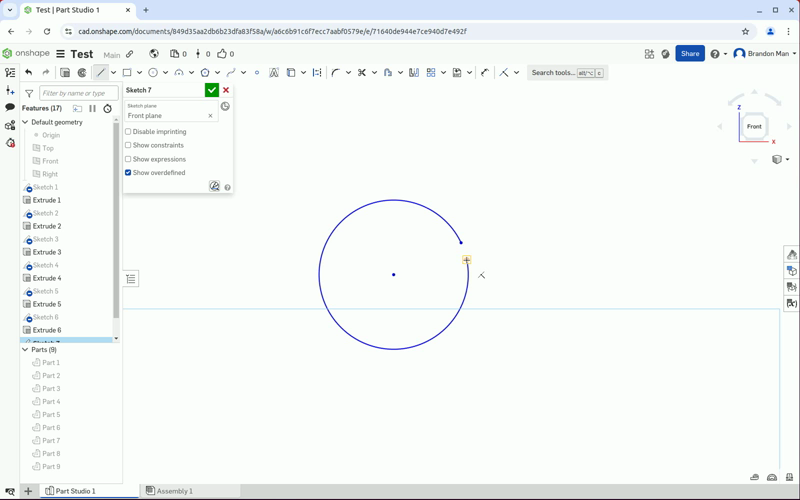
scroll(-6)
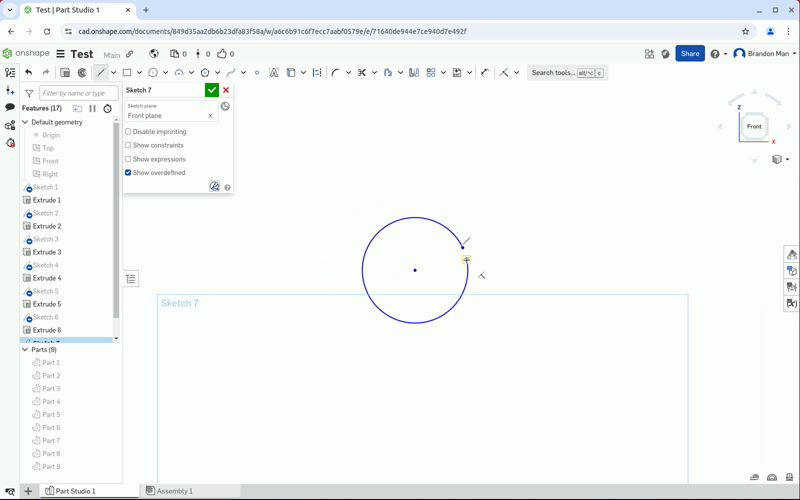
scroll(-6)
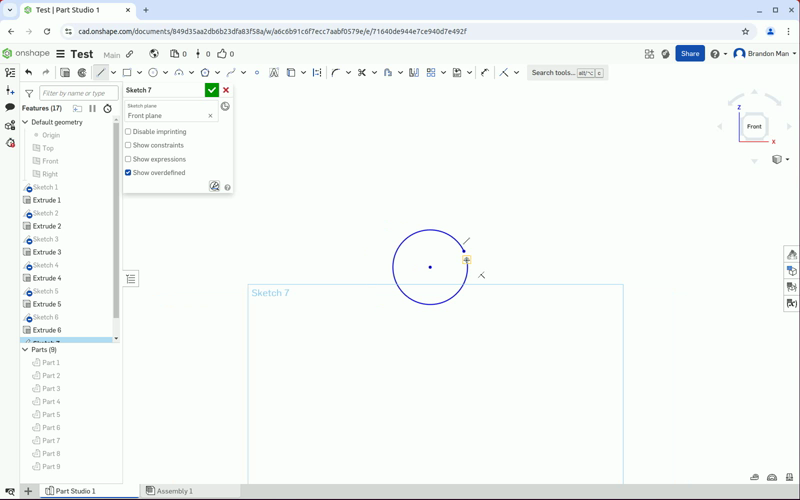
scroll(-6)
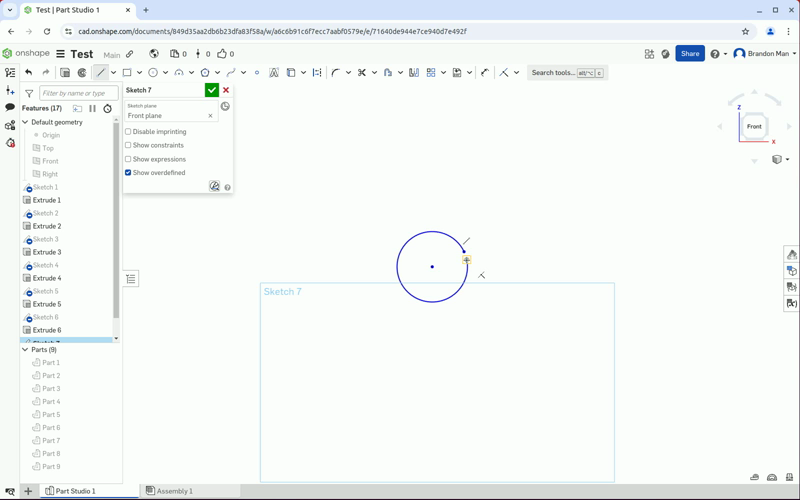
scroll(-6)
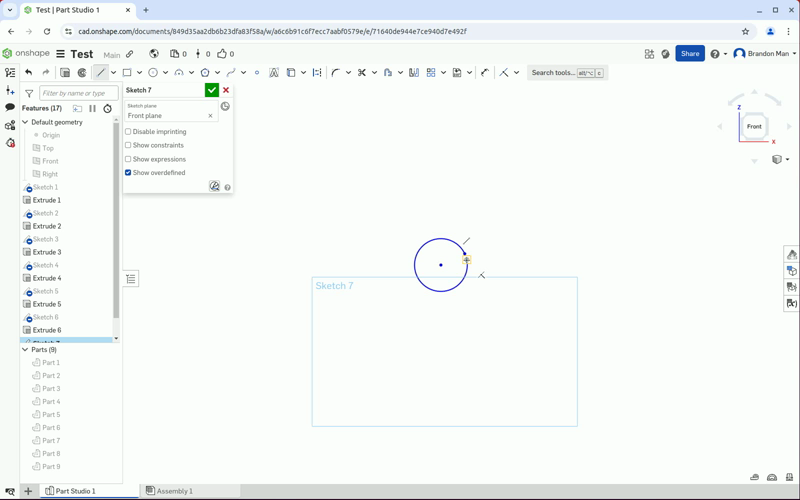
scroll(-6)
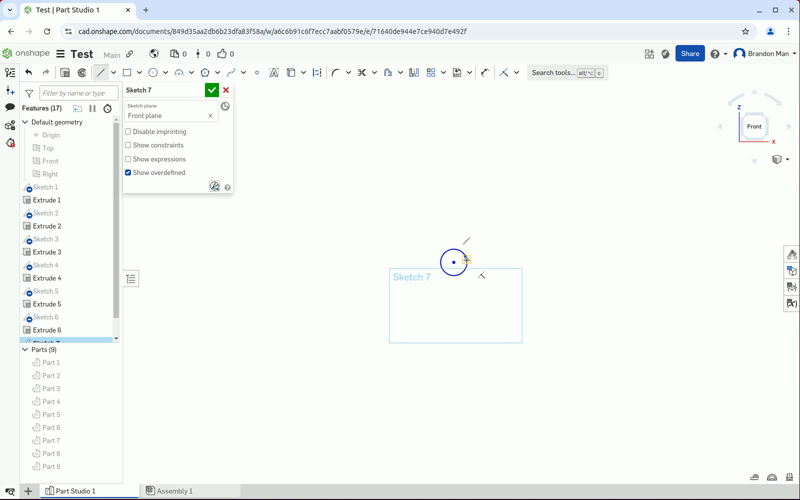
scroll(-6)
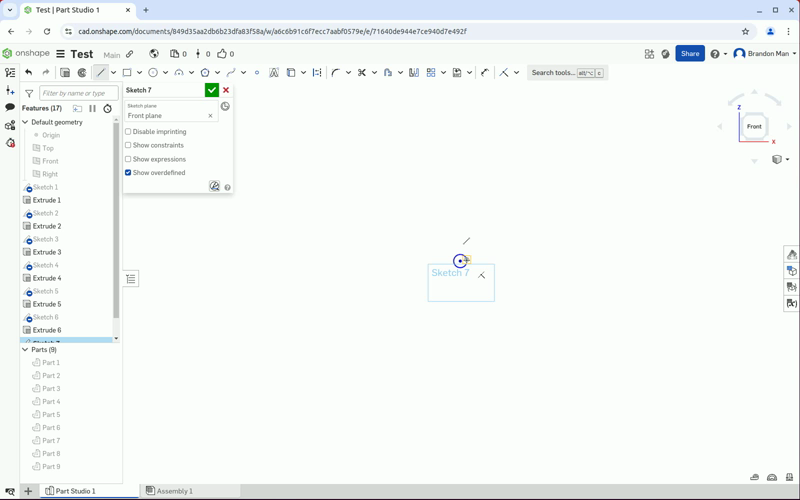
mouse_move(496, 259)
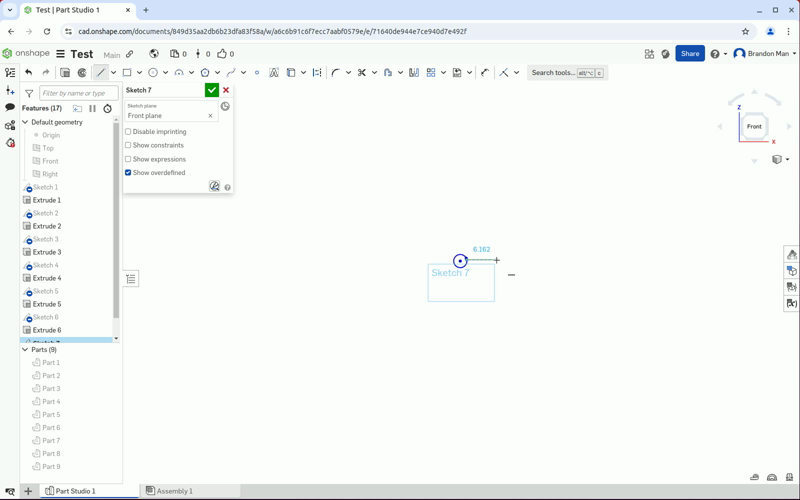
key_down(shift)
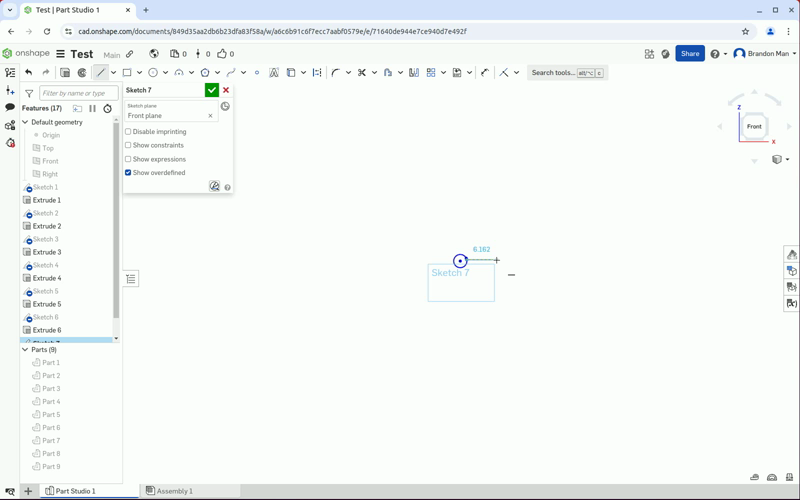
mouse_move(466, 258)
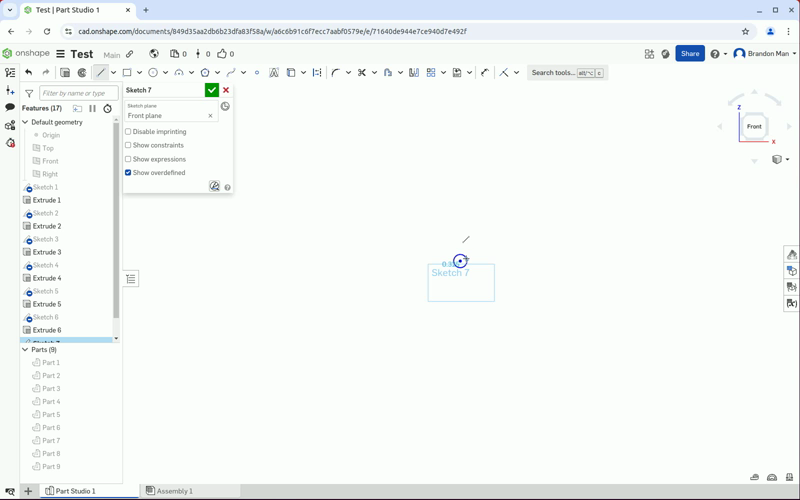
scroll(6)
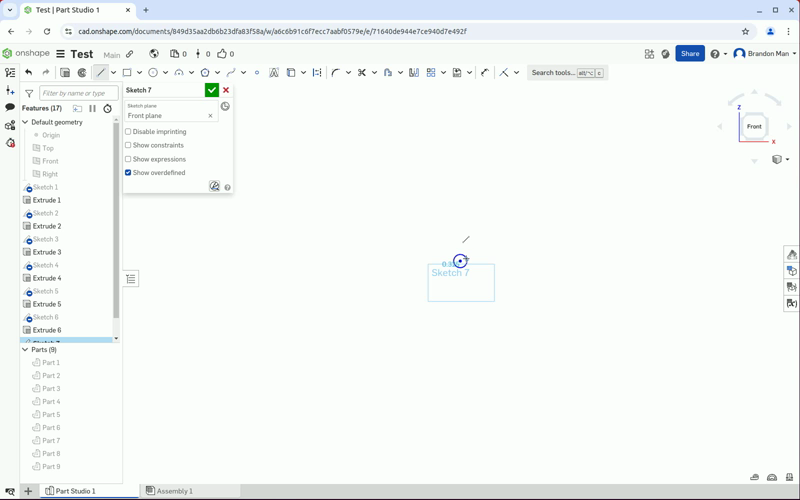
scroll(6)
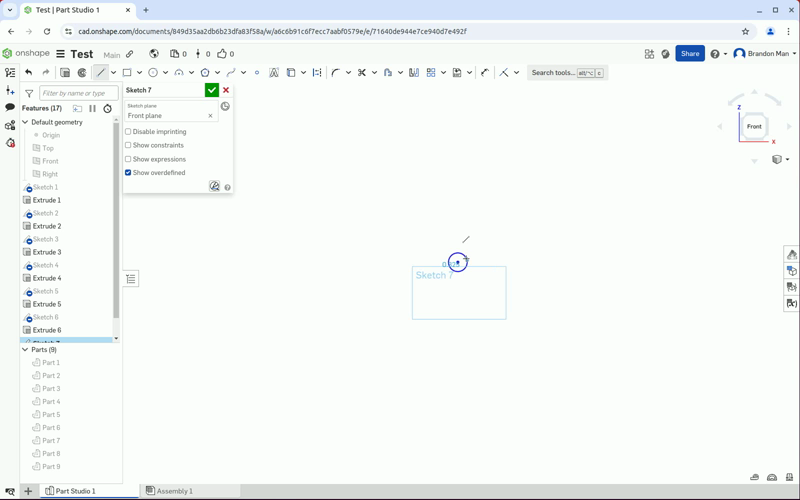
scroll(6)
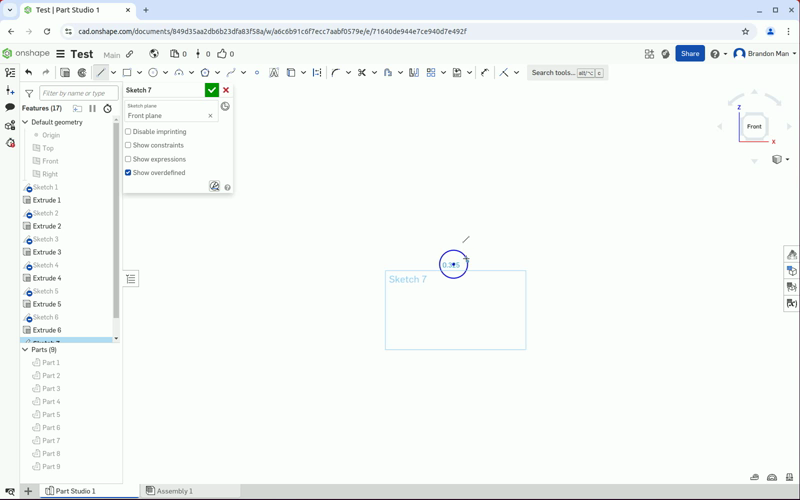
scroll(6)
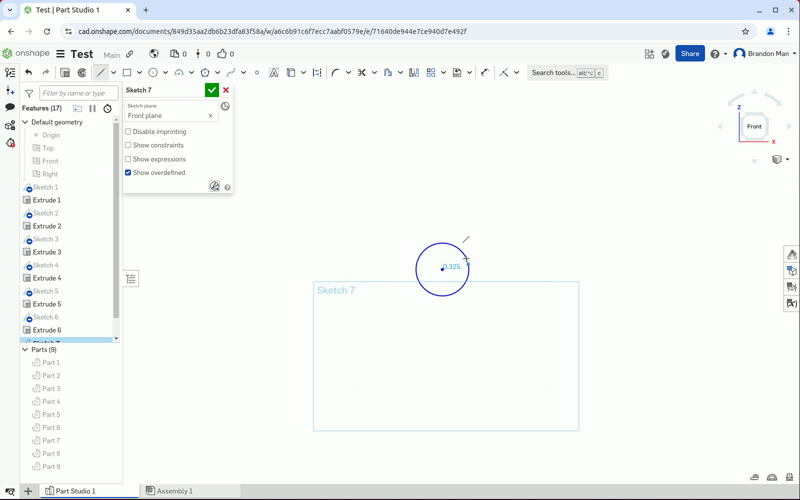
scroll(6)
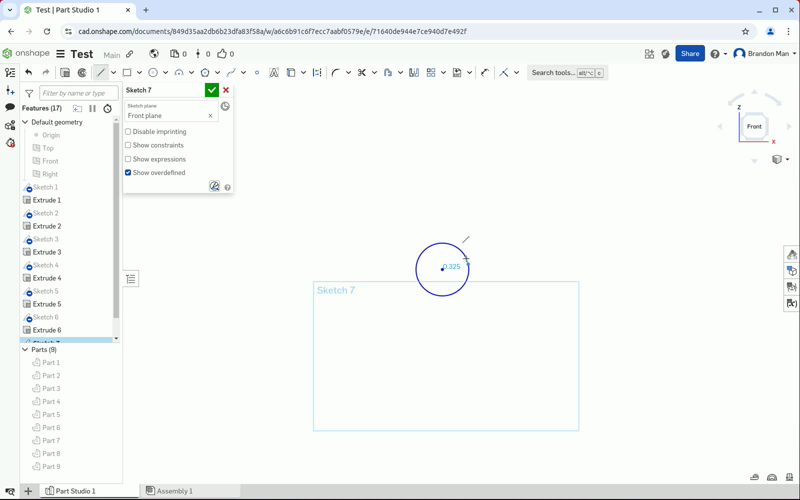
scroll(6)
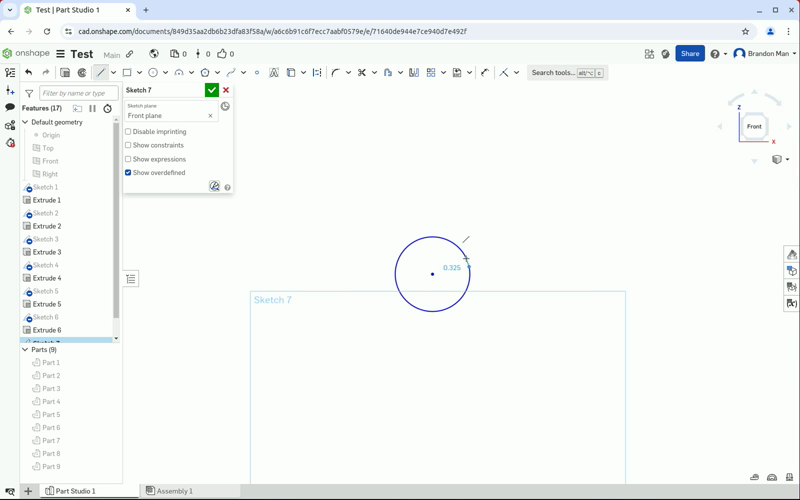
scroll(6)
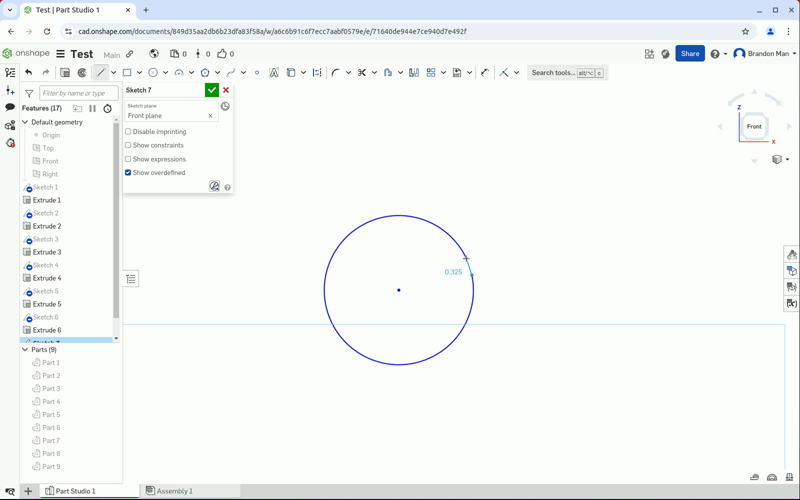
key_up(shift)
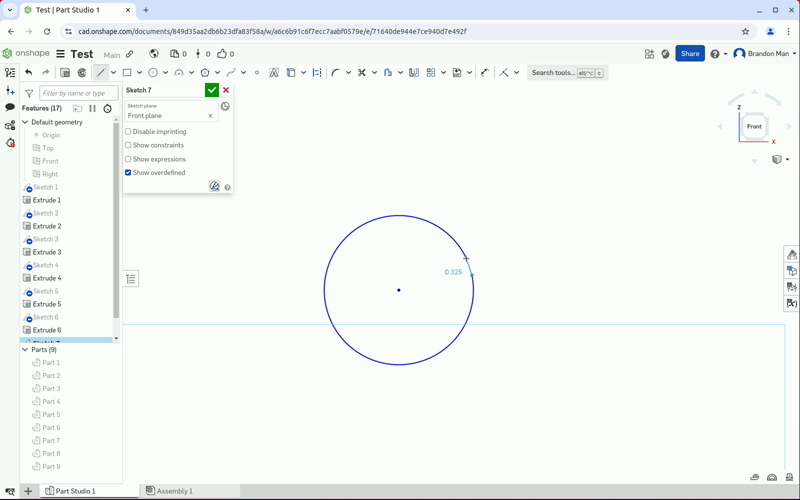
click(466, 258)
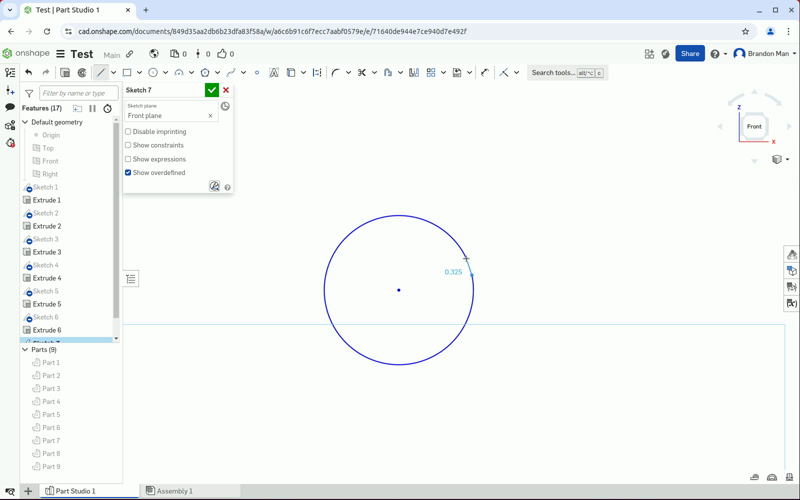
scroll(-6)
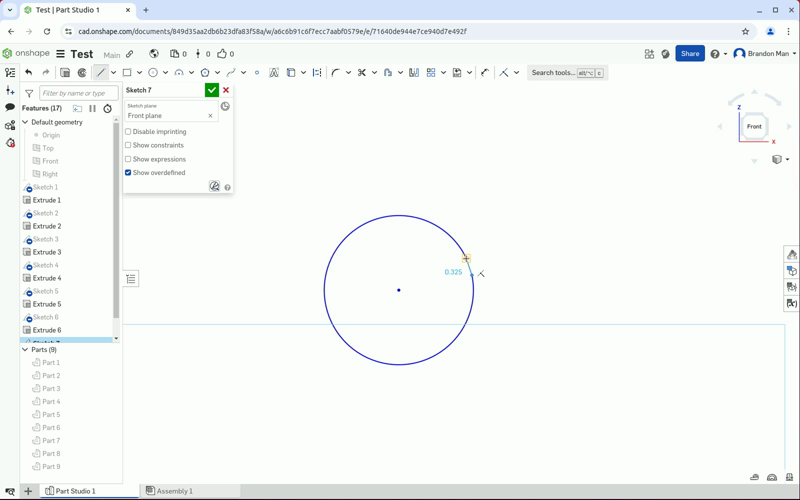
scroll(-6)
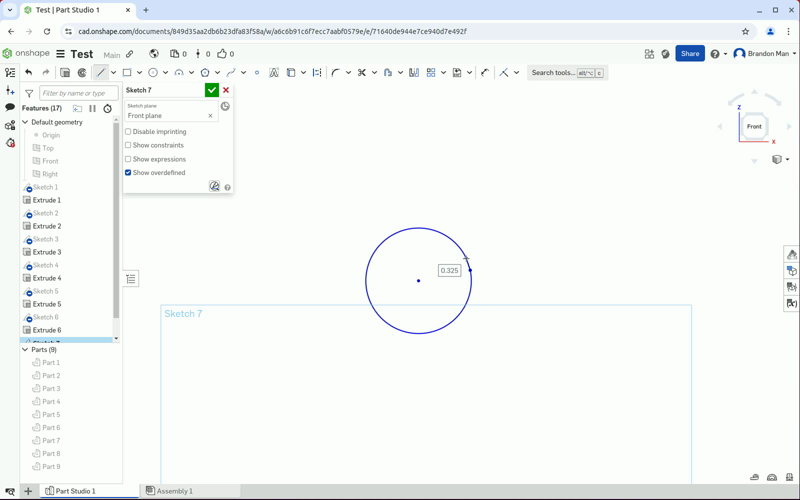
scroll(-6)
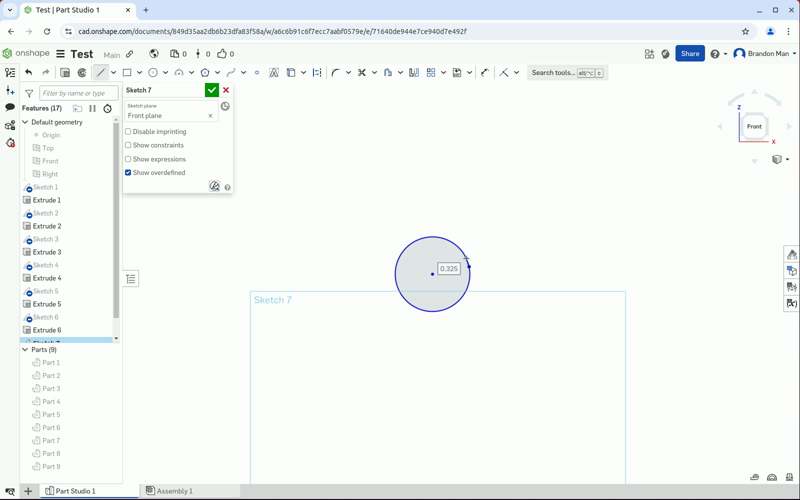
scroll(-6)
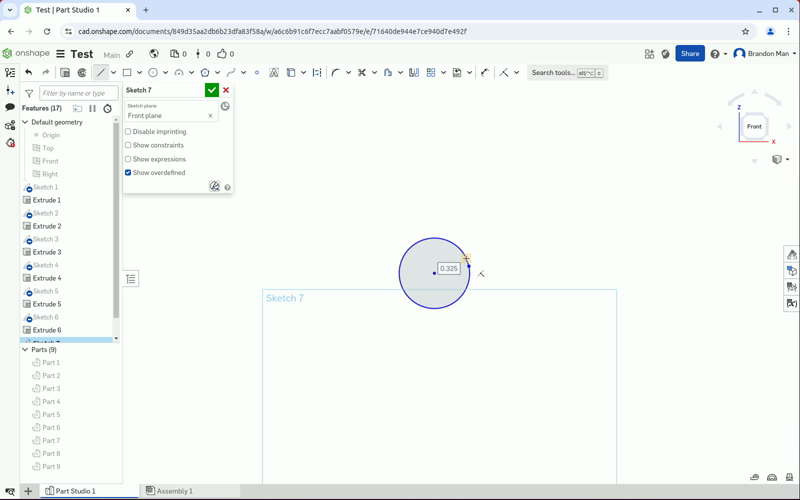
scroll(-6)
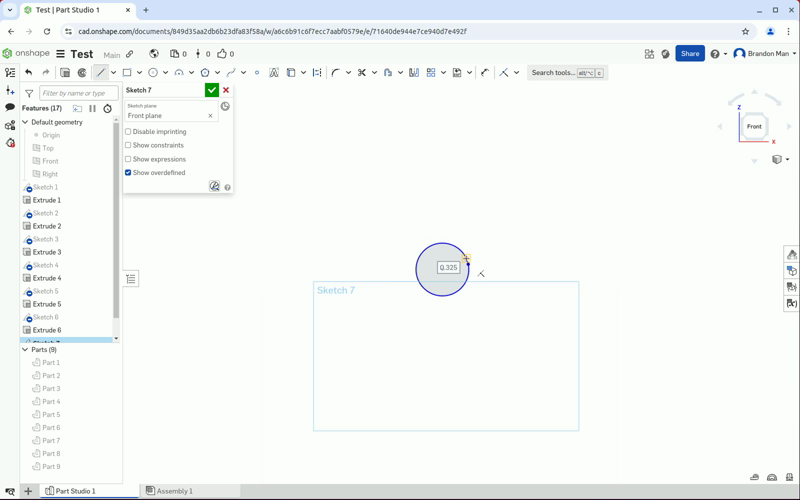
scroll(-6)
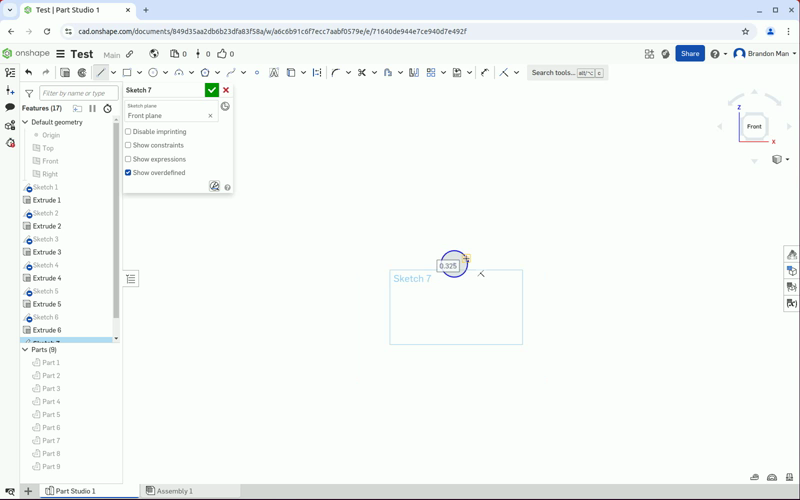
scroll(-6)
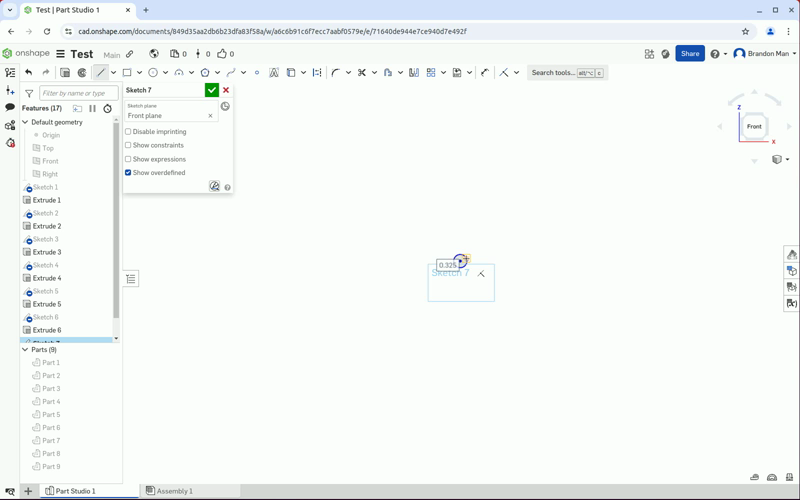
key(esc)
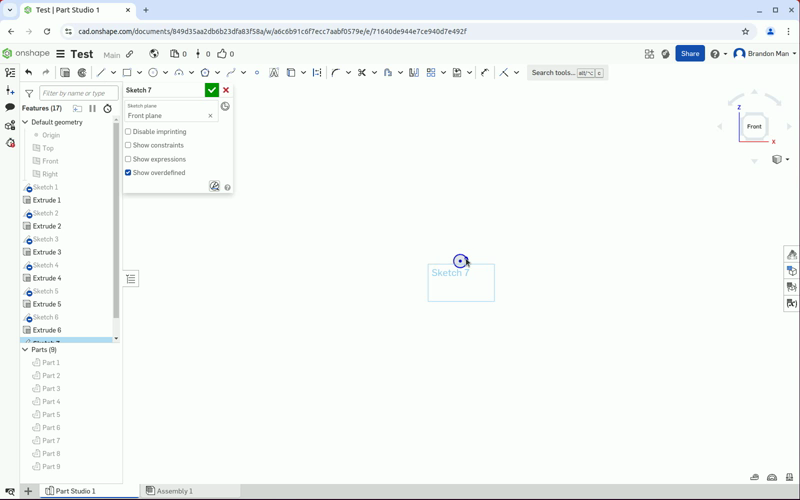
key(c)
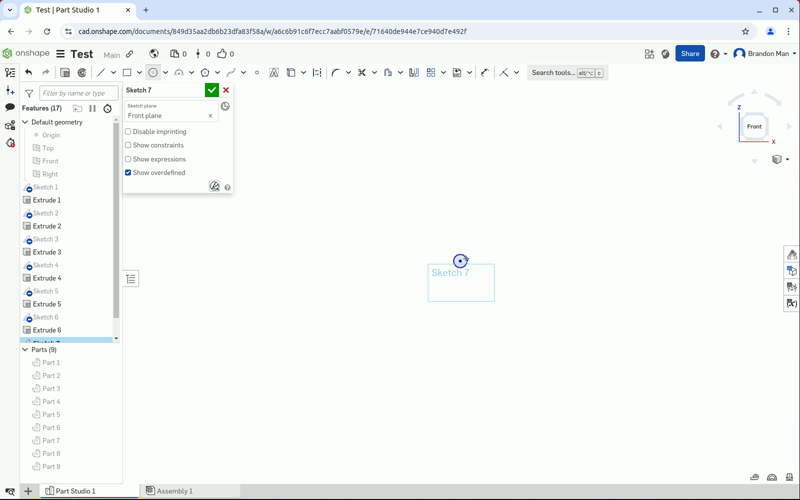
key_down(shift)
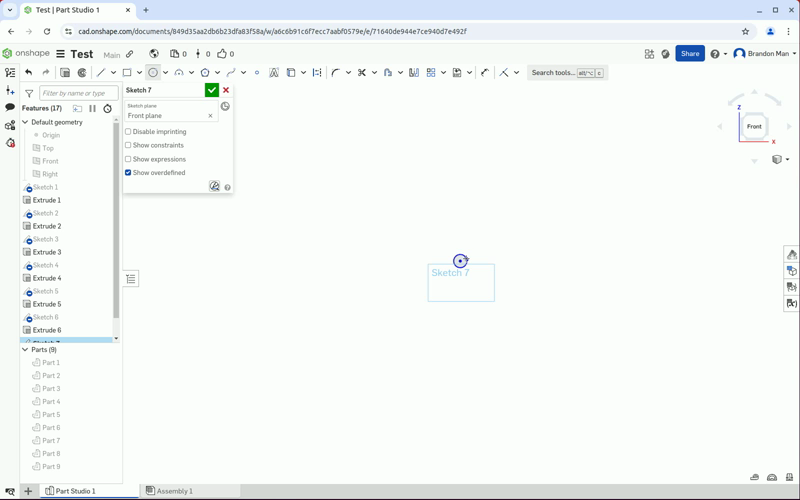
mouse_move(460, 259)
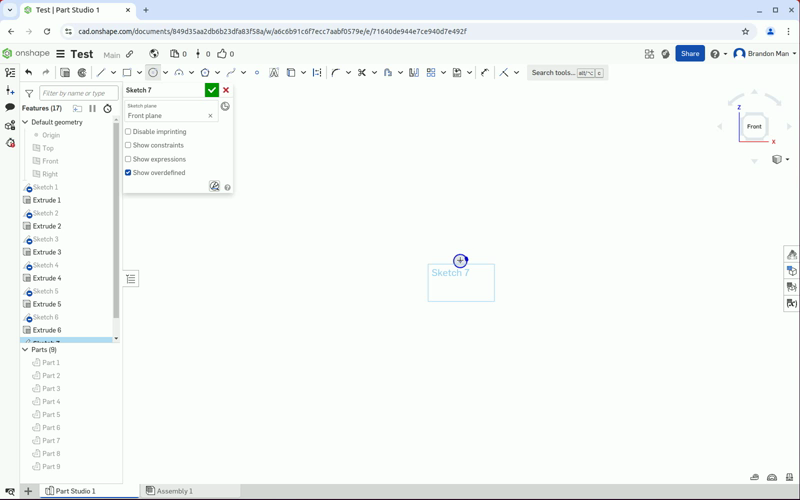
click(460, 259)
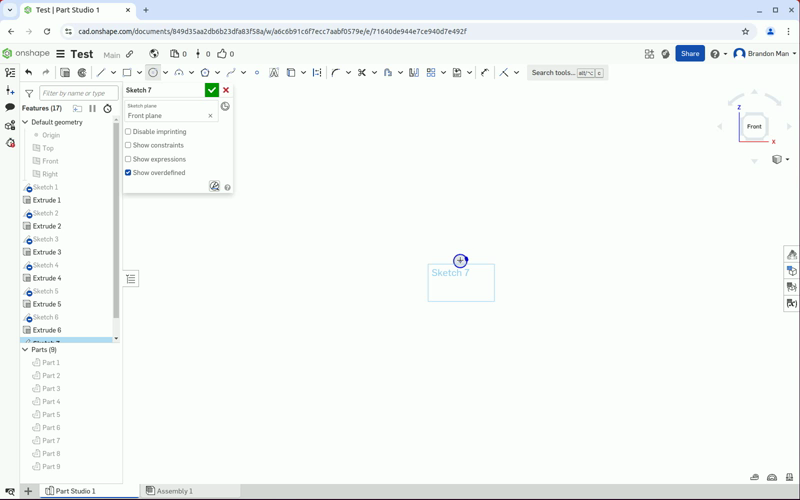
key_up(shift)
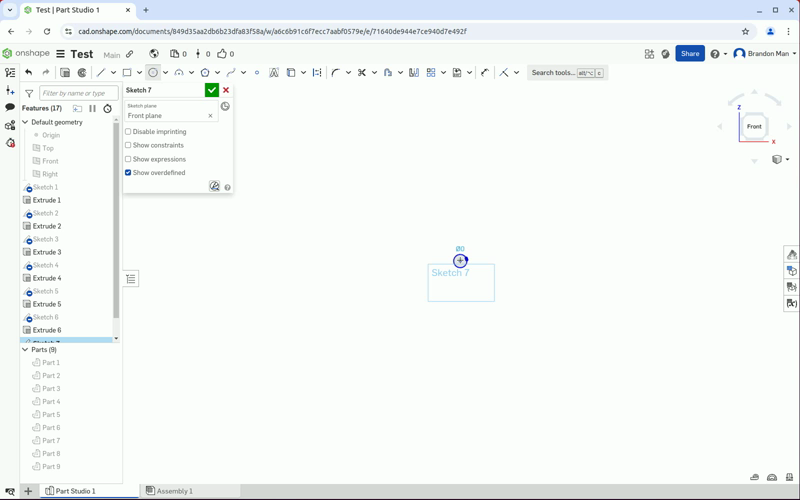
mouse_move(461, 259)
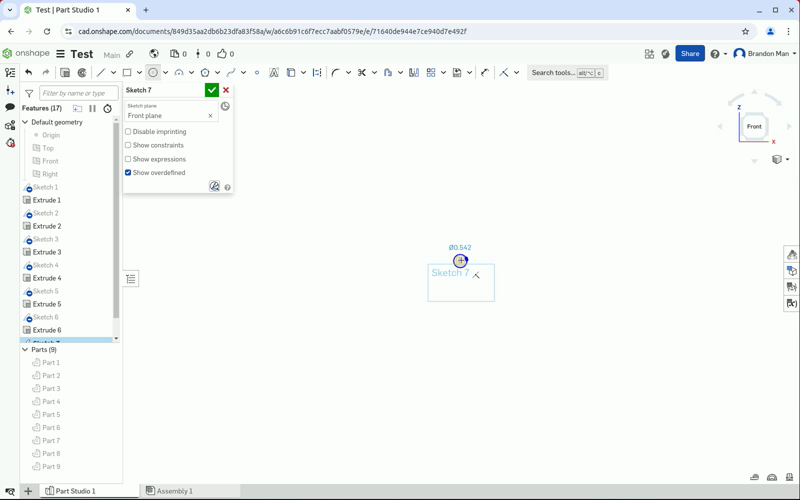
scroll(6)
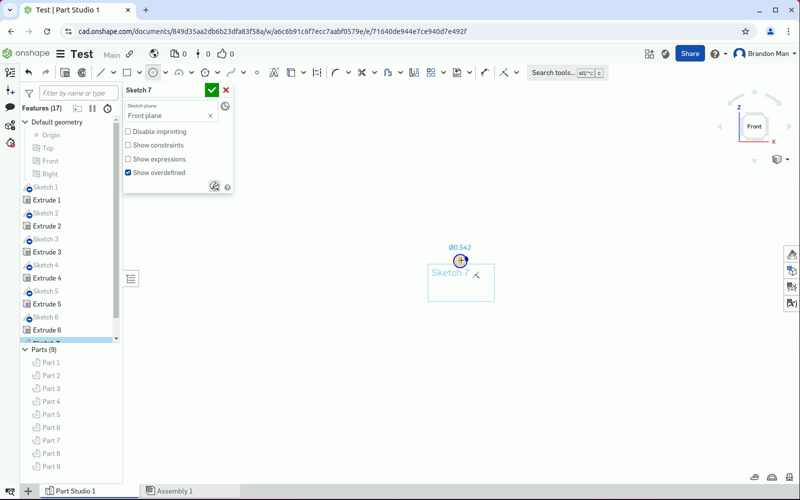
scroll(6)
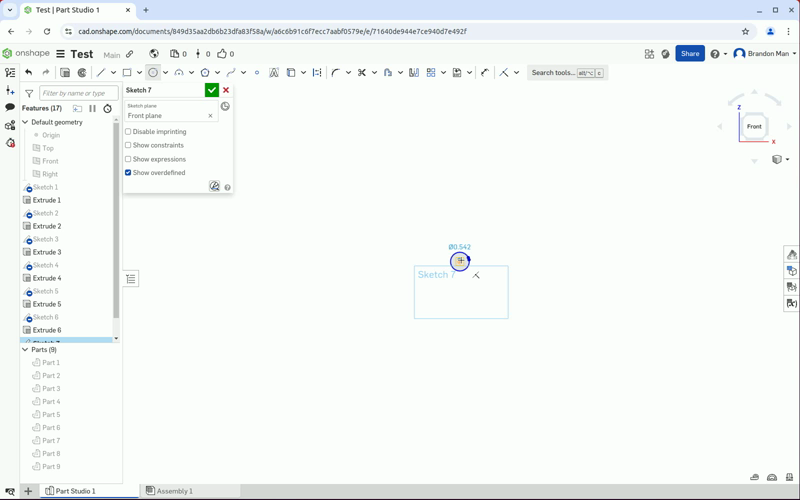
scroll(6)
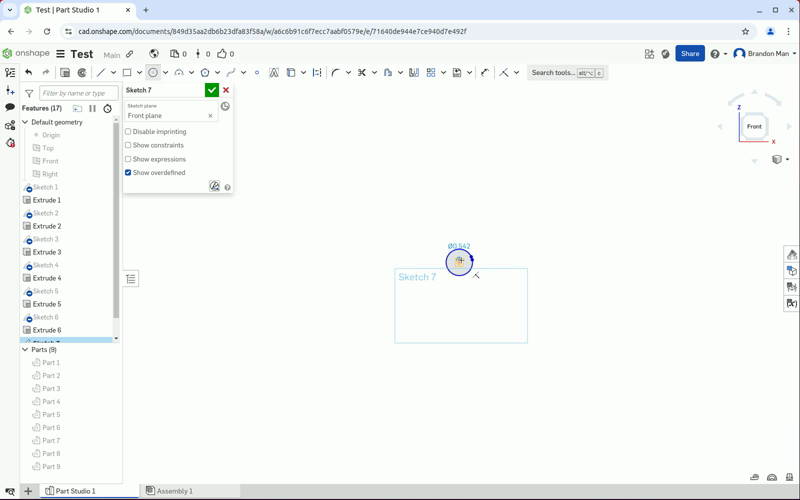
scroll(6)
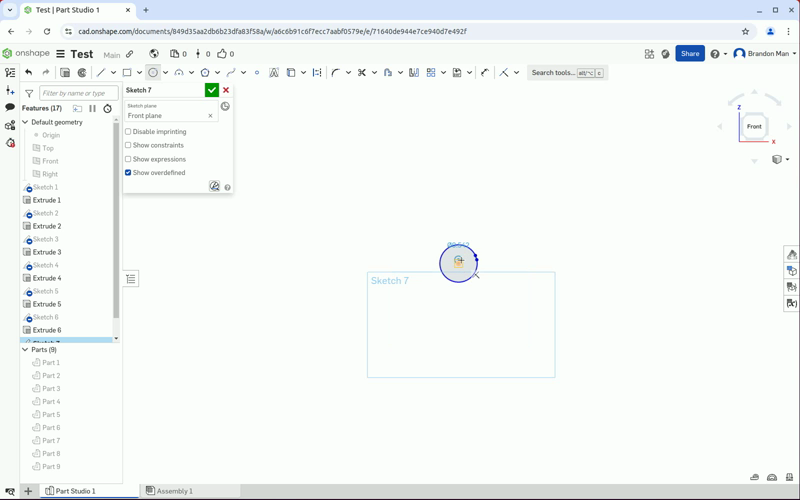
scroll(6)
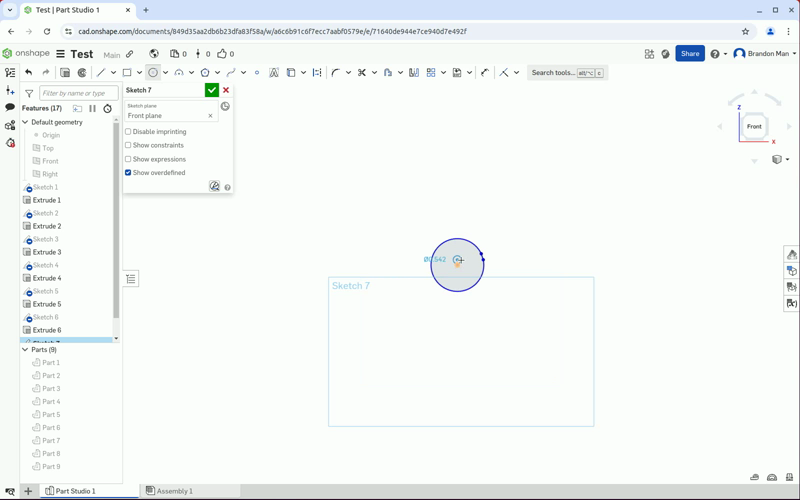
scroll(6)
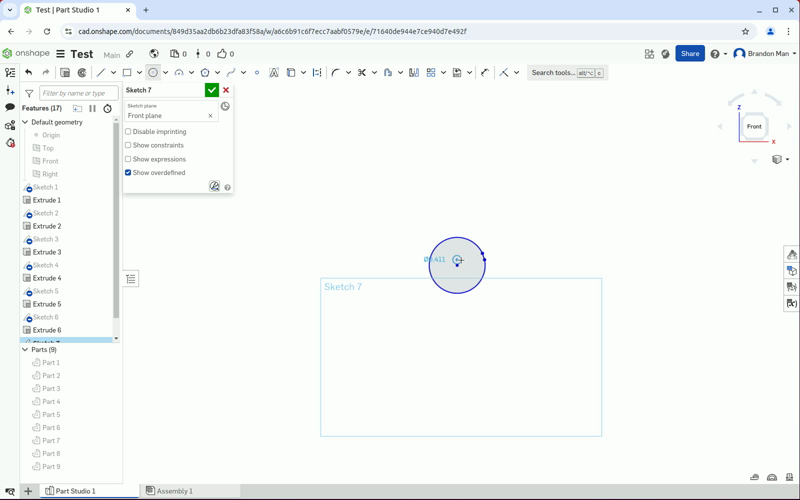
scroll(6)
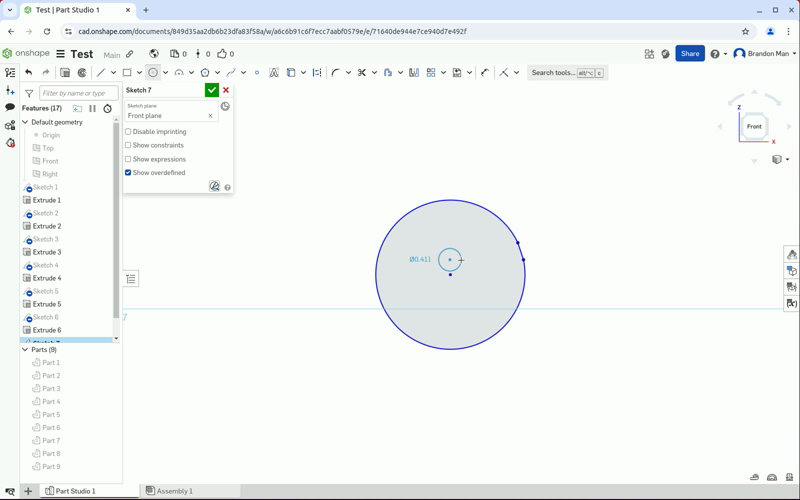
click(461, 259)
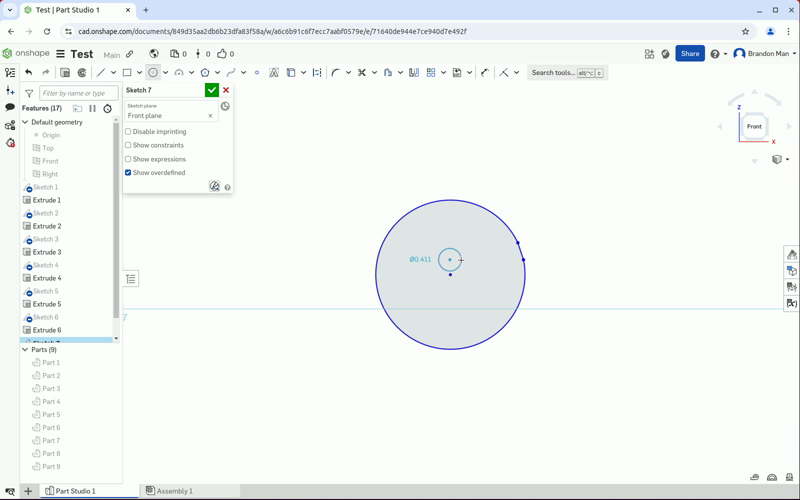
scroll(-6)
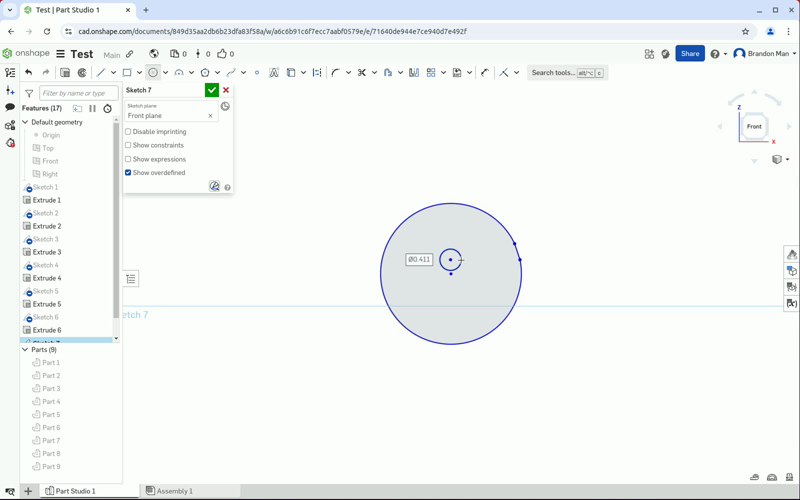
scroll(-6)
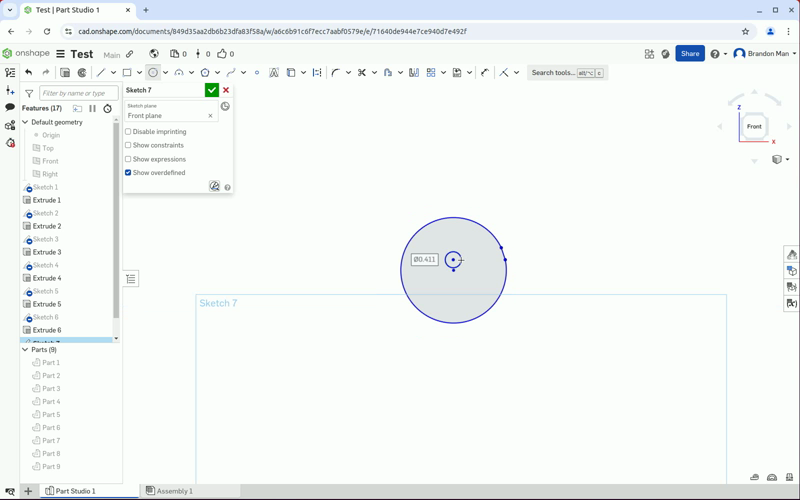
scroll(-6)
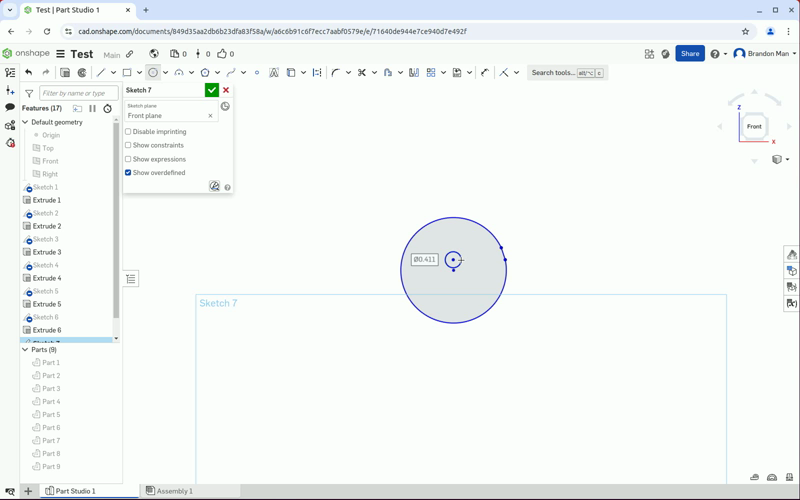
scroll(-6)
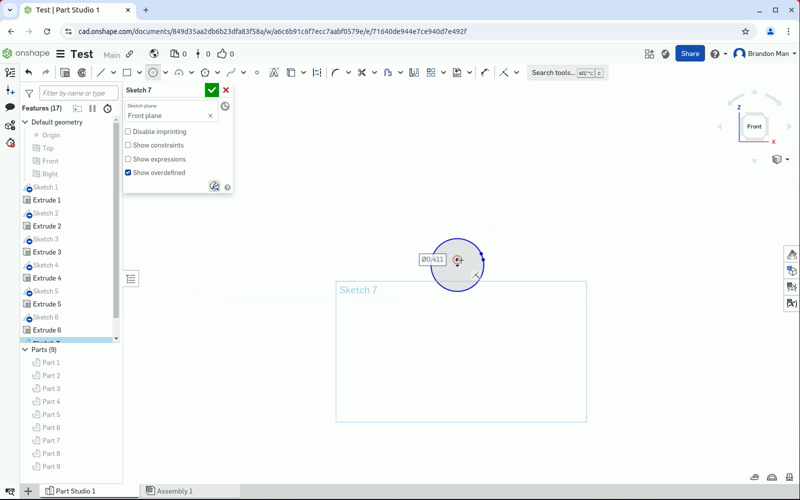
scroll(-6)
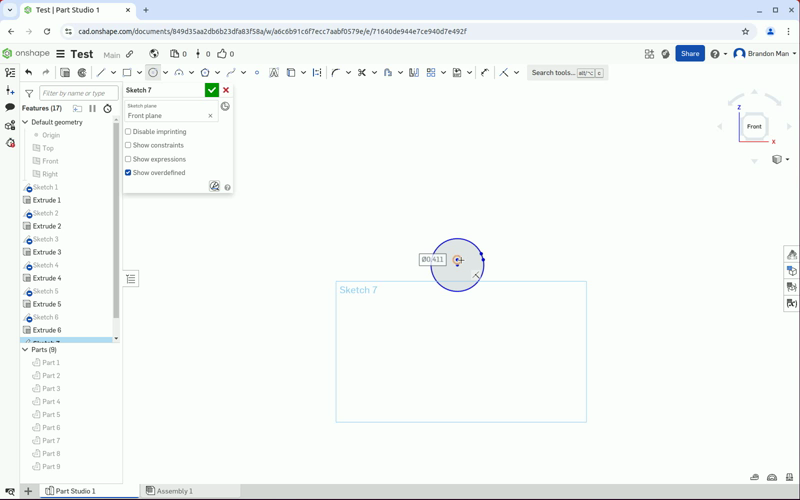
scroll(-6)
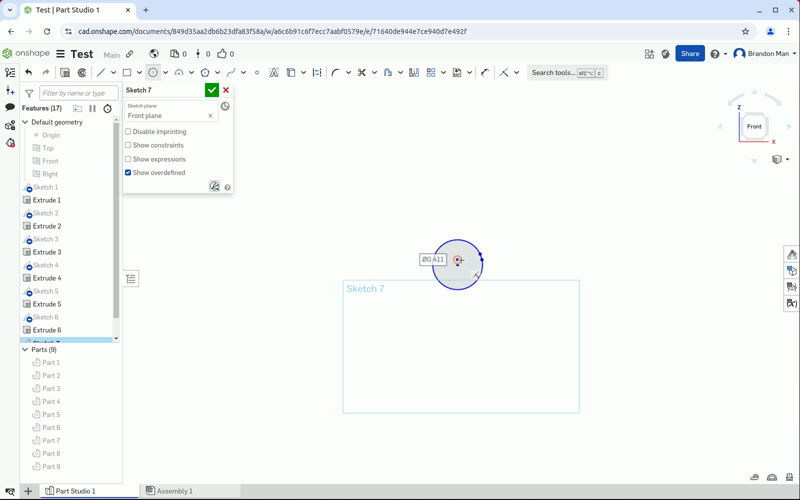
scroll(-6)
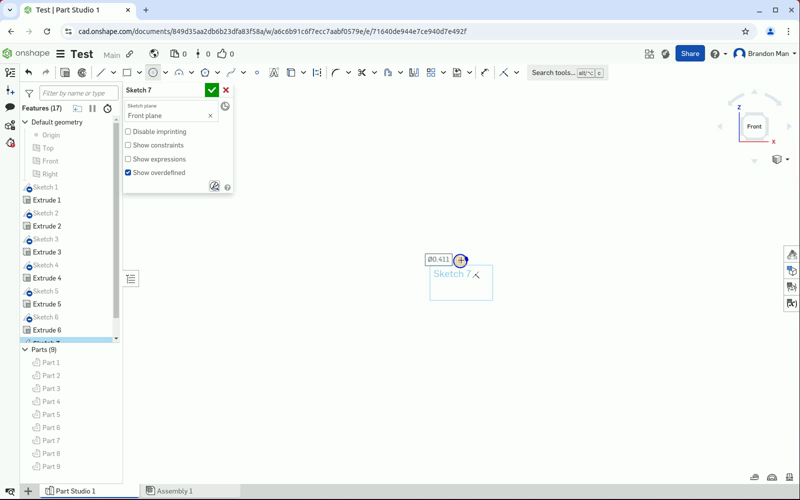
key(esc)
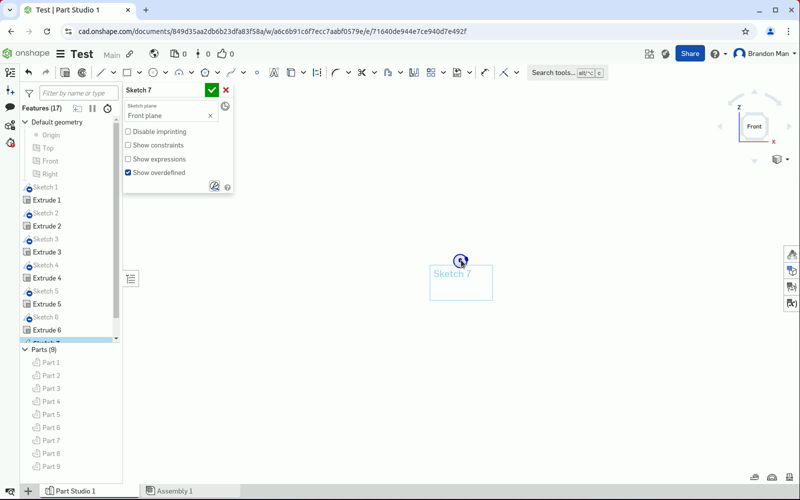
mouse_move(461, 263)
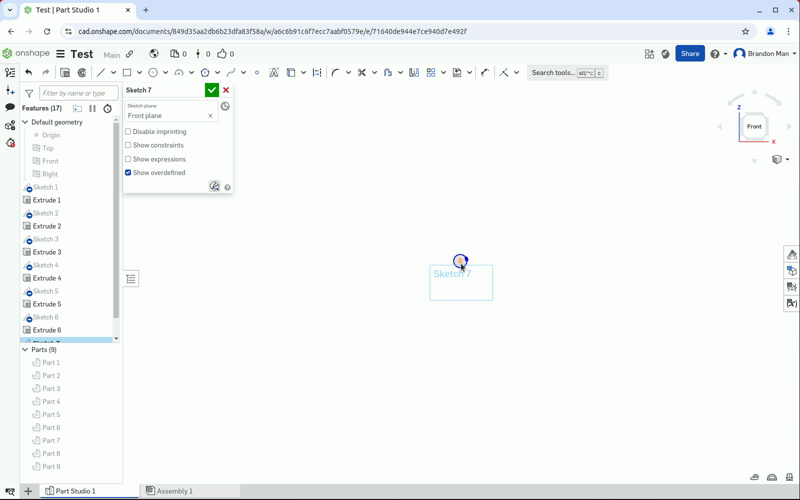
scroll(6)
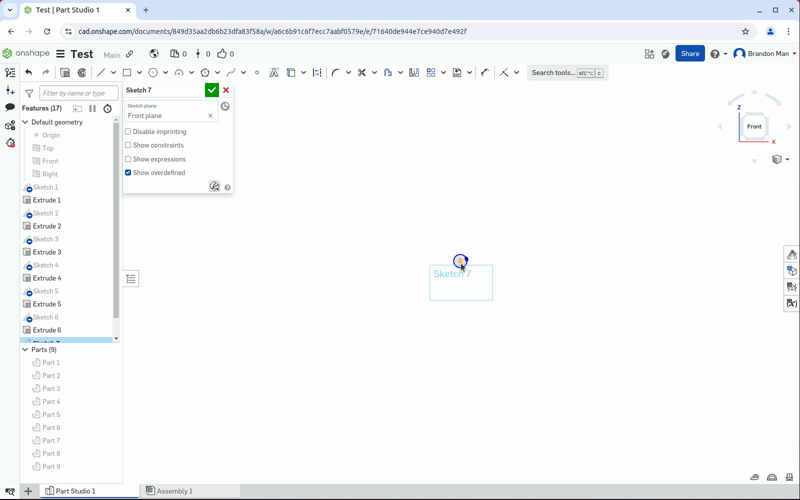
scroll(6)
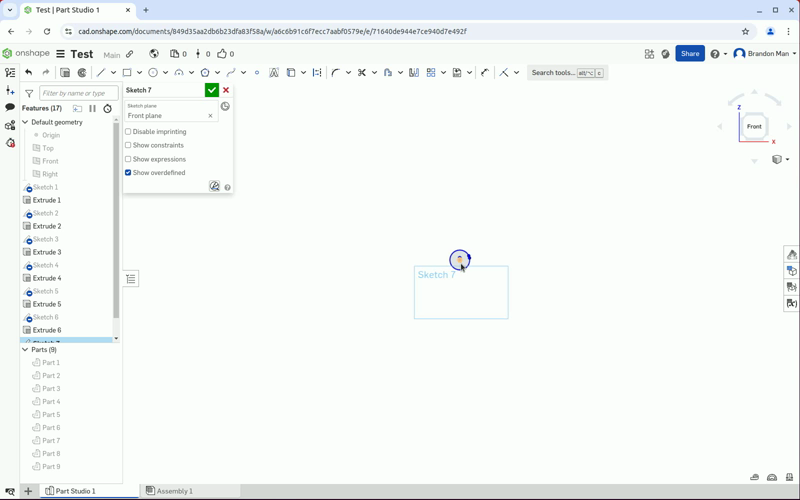
scroll(6)
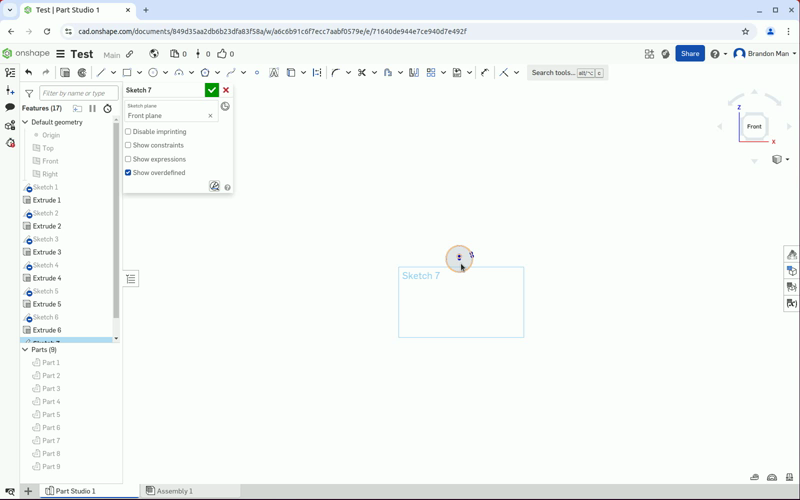
scroll(6)
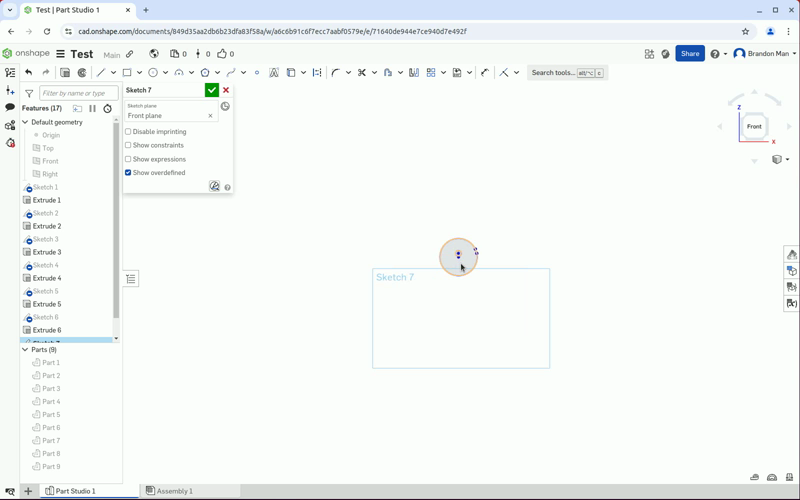
scroll(6)
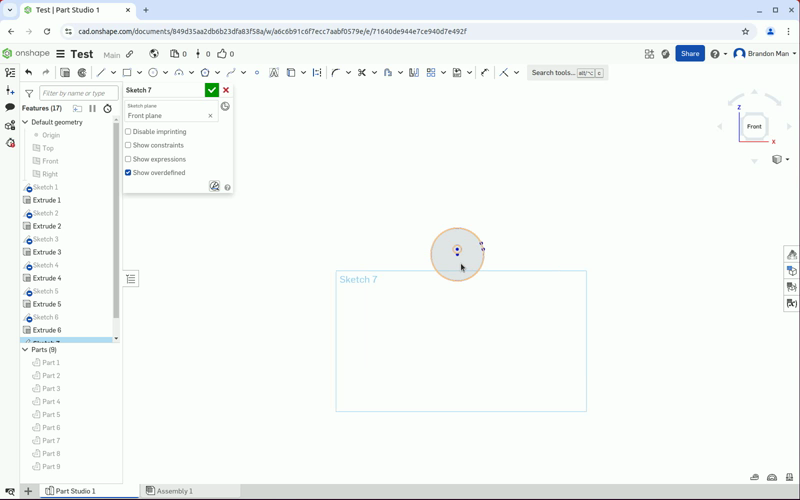
scroll(6)
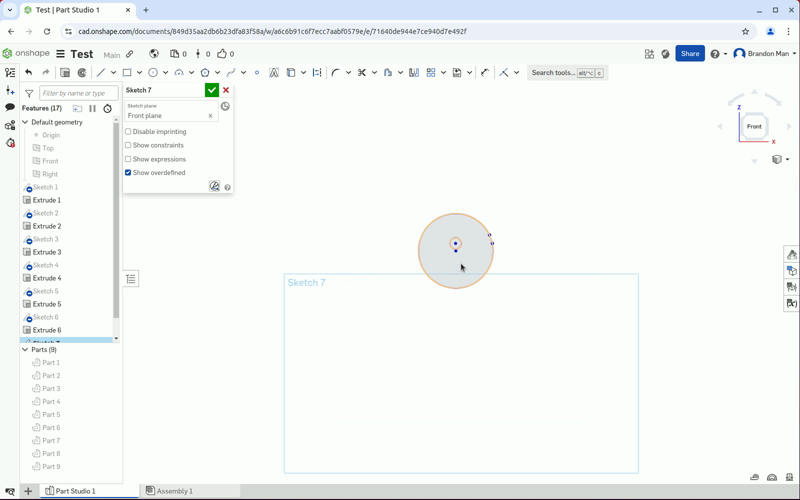
scroll(6)
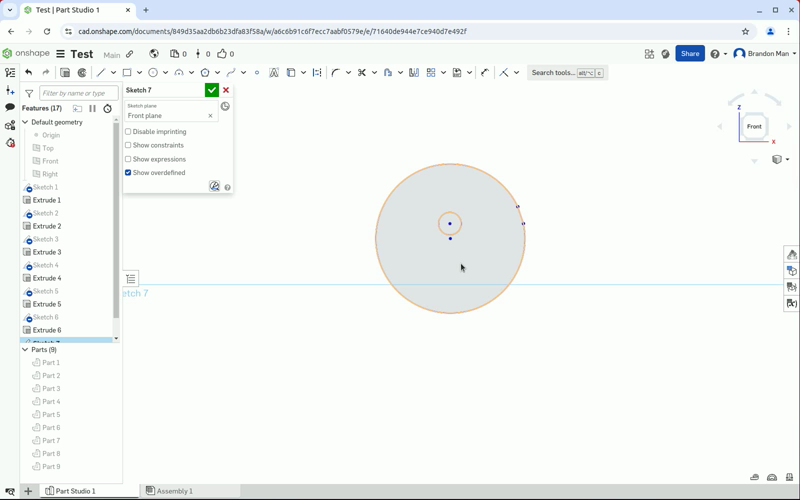
click(461, 263)
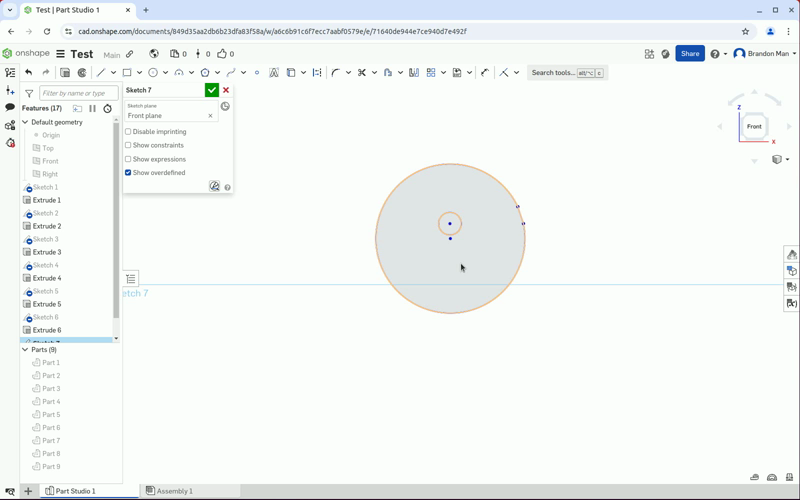
scroll(-6)
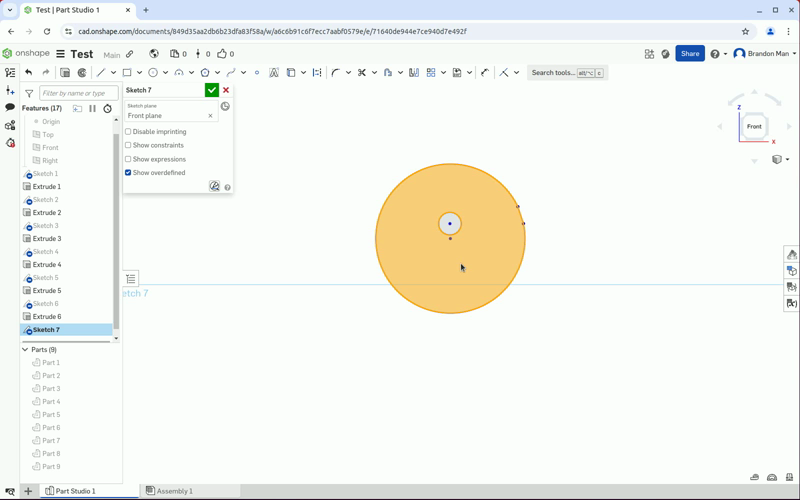
scroll(-6)
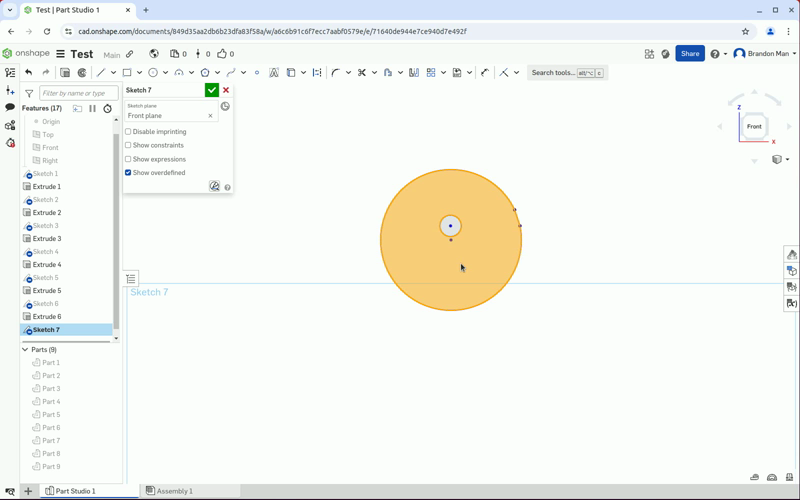
scroll(-6)
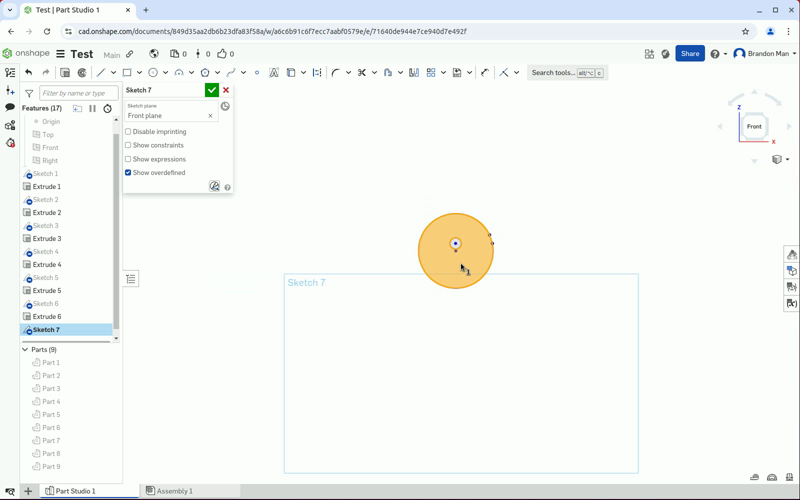
scroll(-6)
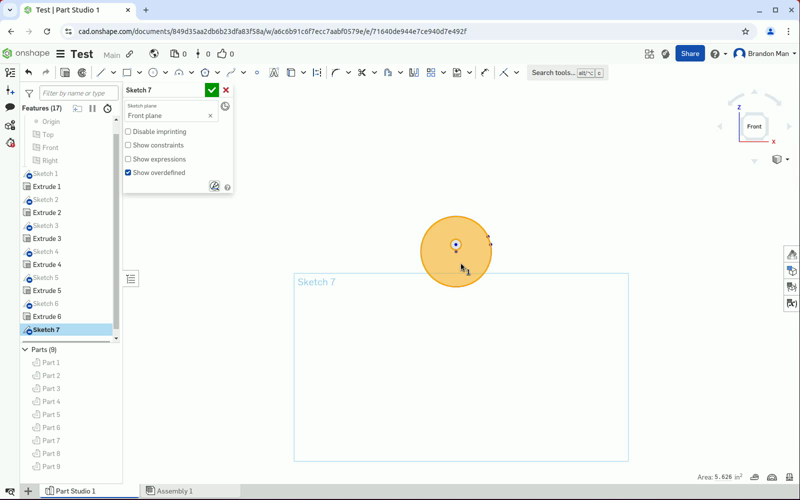
scroll(-6)
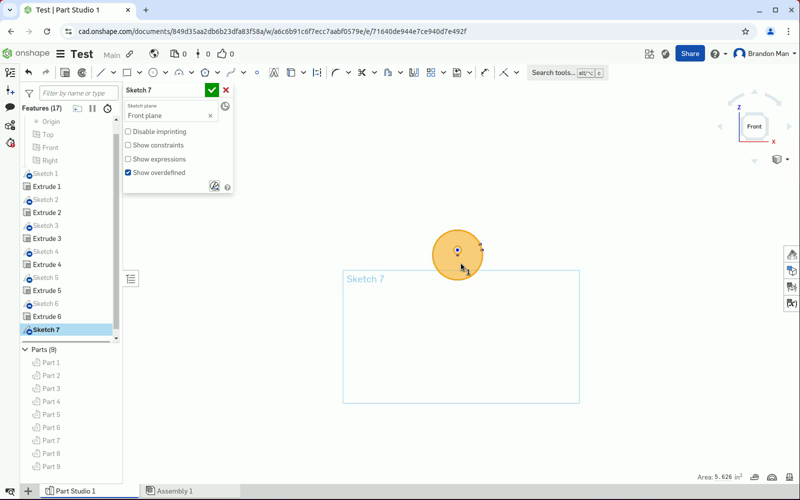
scroll(-6)
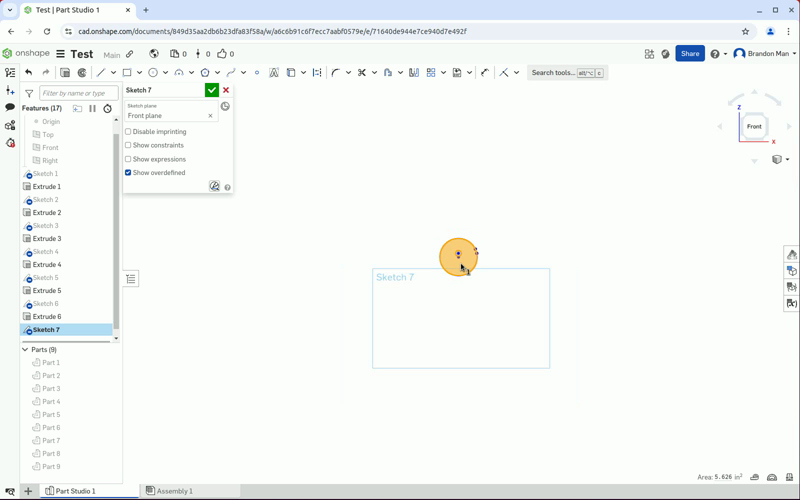
scroll(-6)
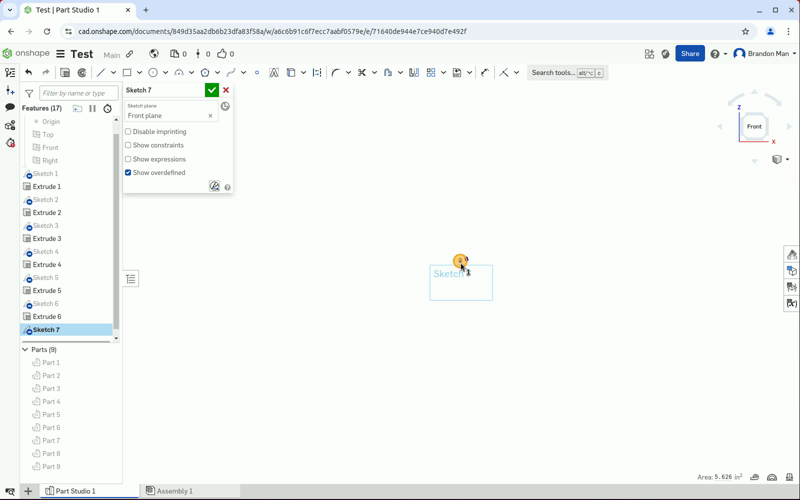
mouse_move(73, 352)
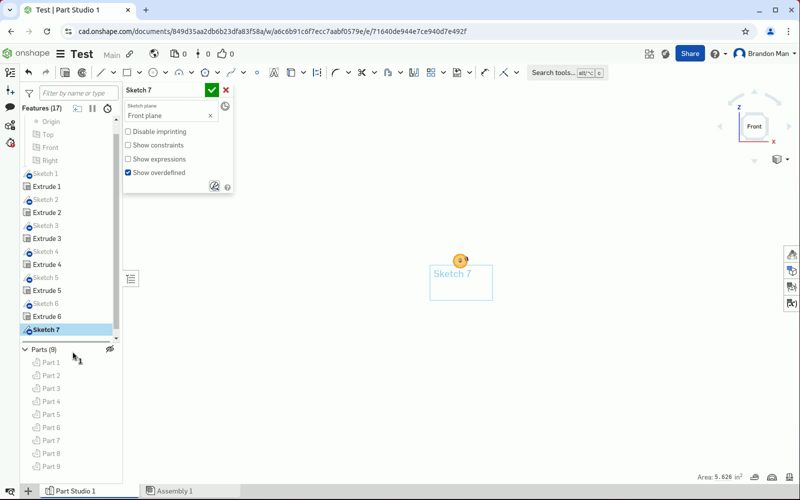
key(shift+y)
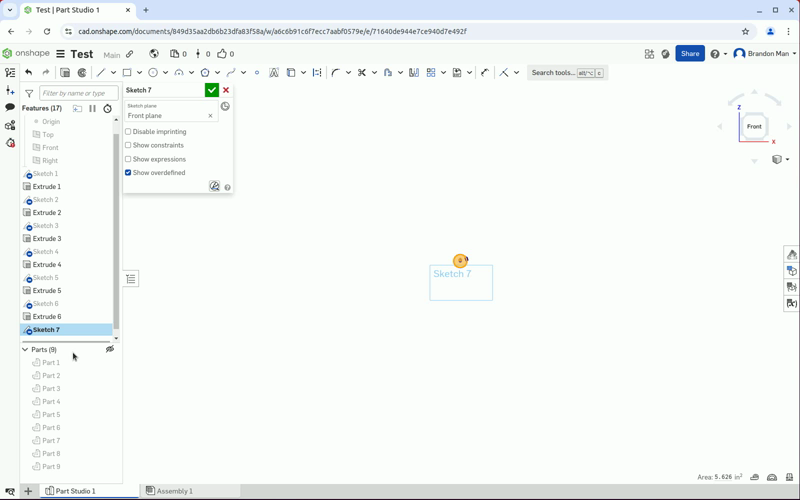
key(shift+e)
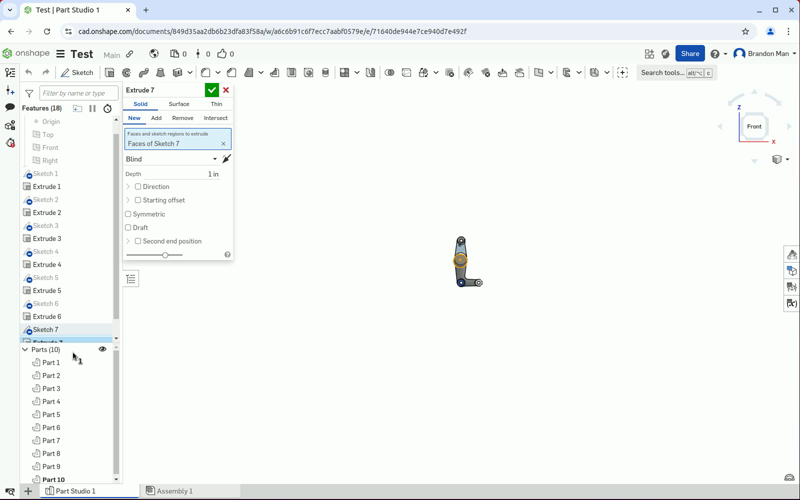
mouse_move(143, 106)
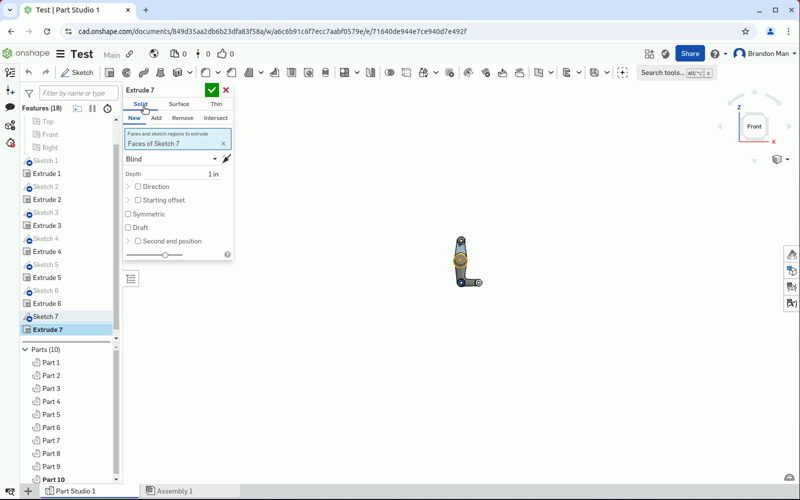
click(143, 106)
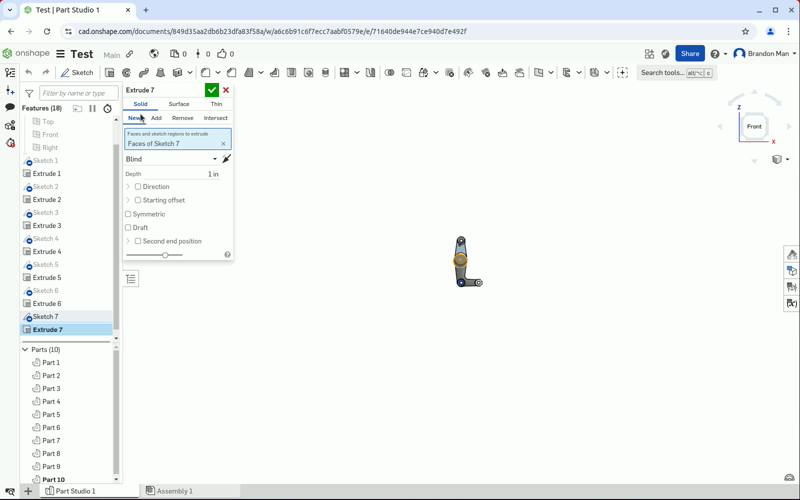
mouse_move(137, 120)
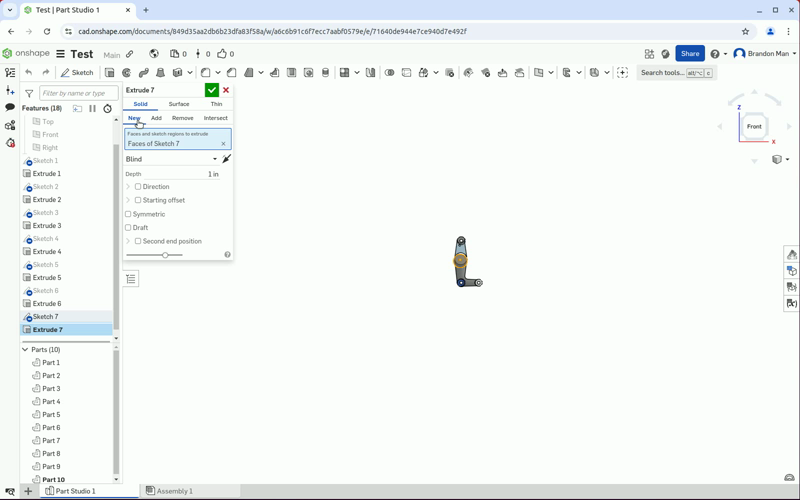
click(137, 120)
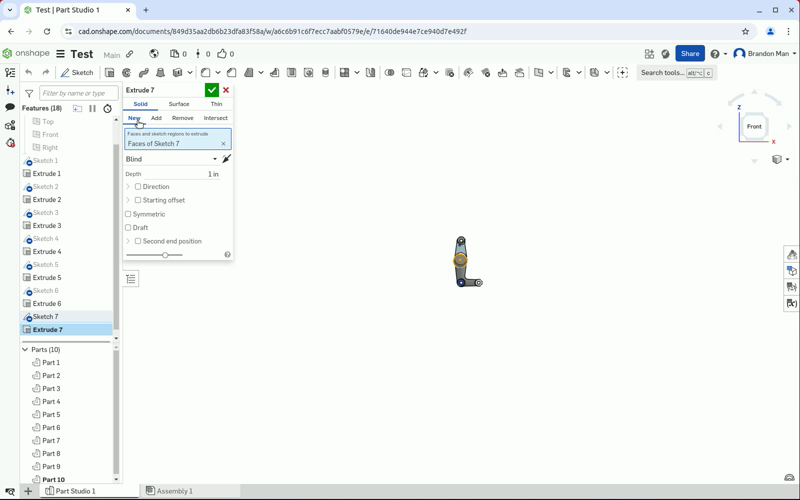
key(tab, 4)
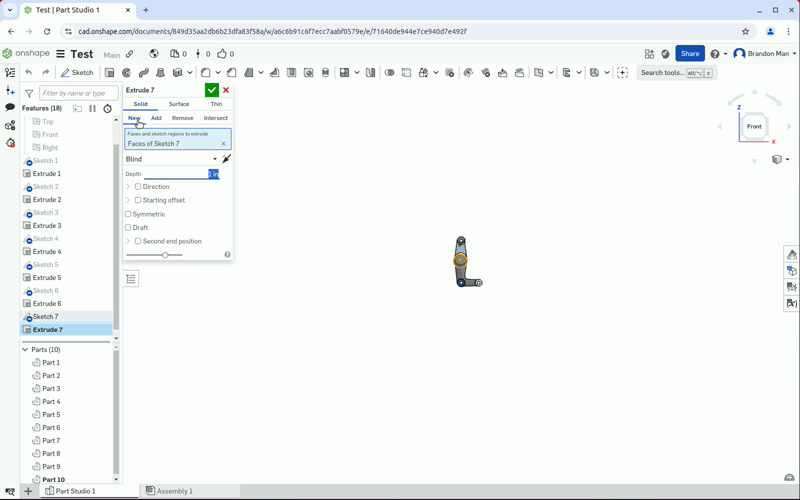
text(23.108)
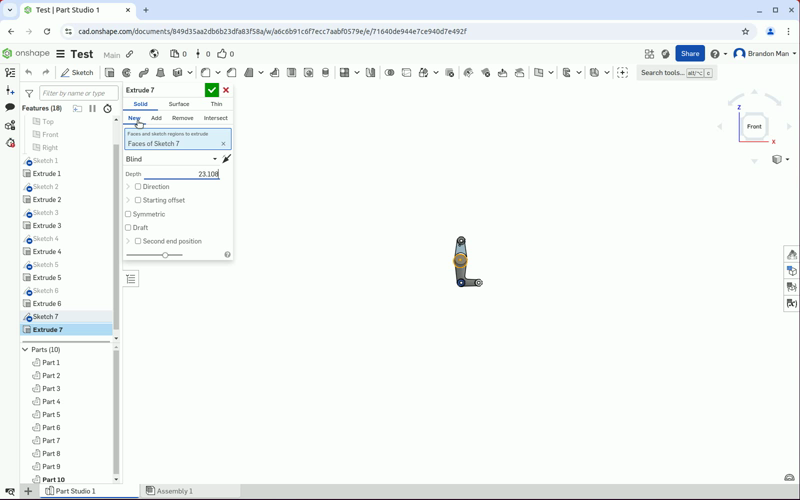
key(enter)
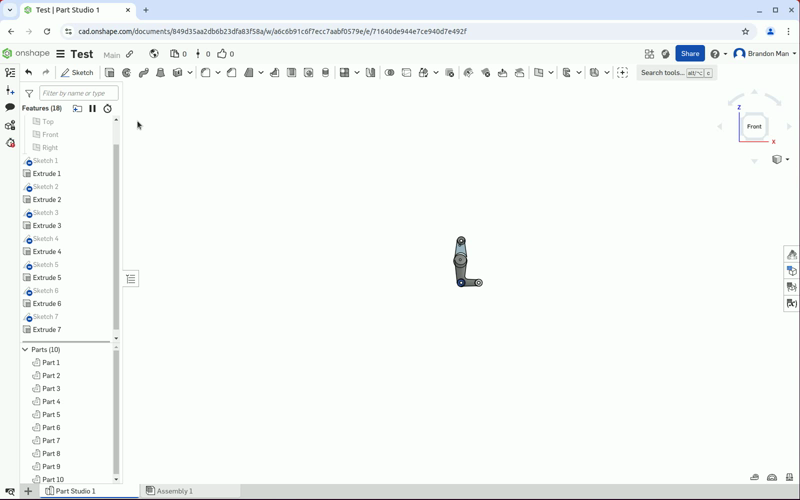
key(shift+h)
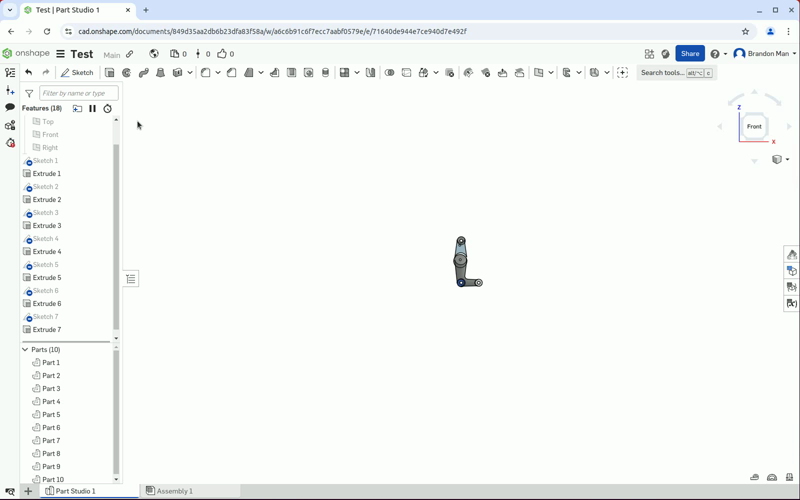
key(shift+h)
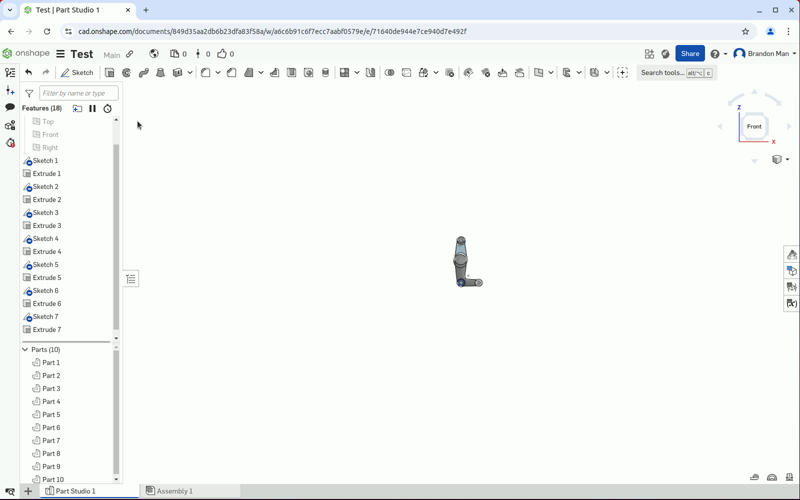
key(shift+7)
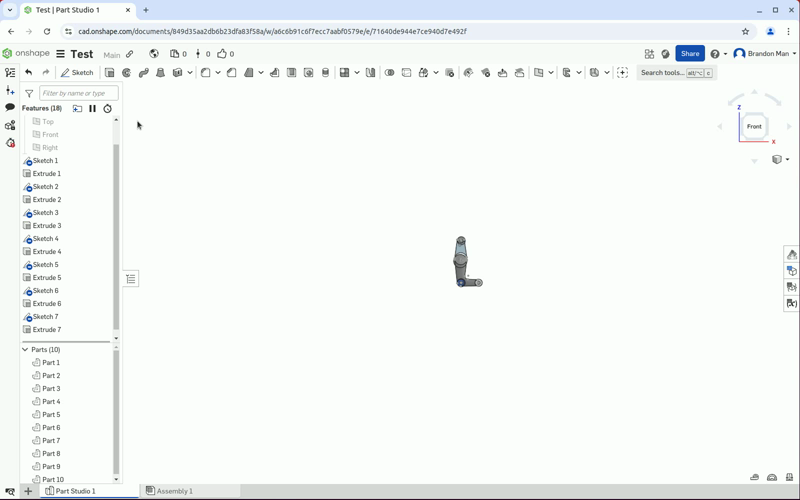
key(left, 2)
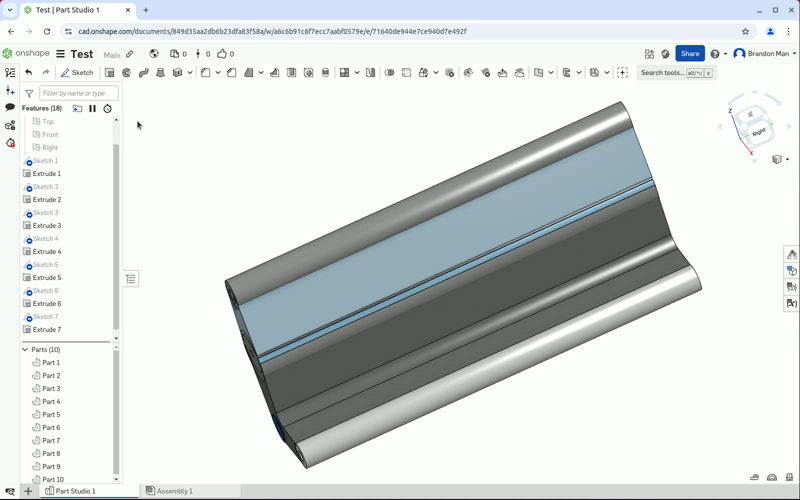
key(down, 2)
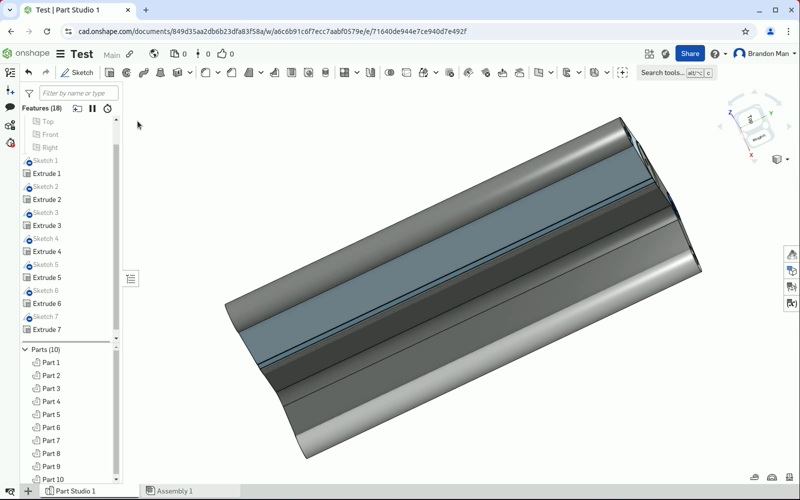
key(up, 2)
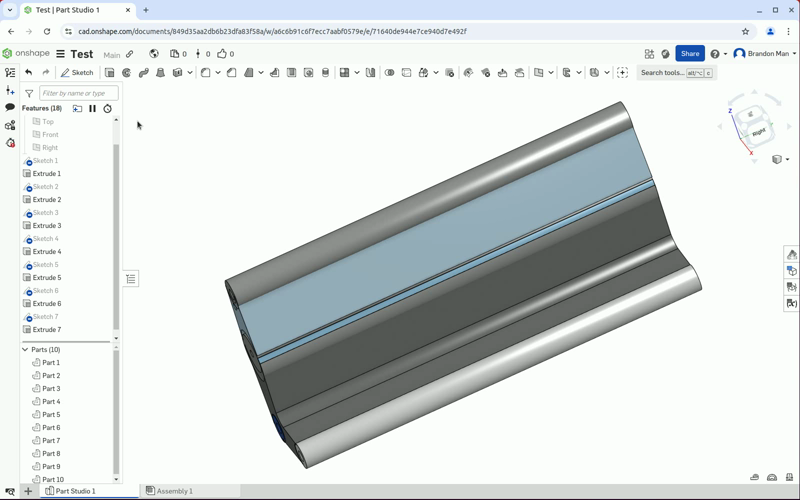
key(right, 2)
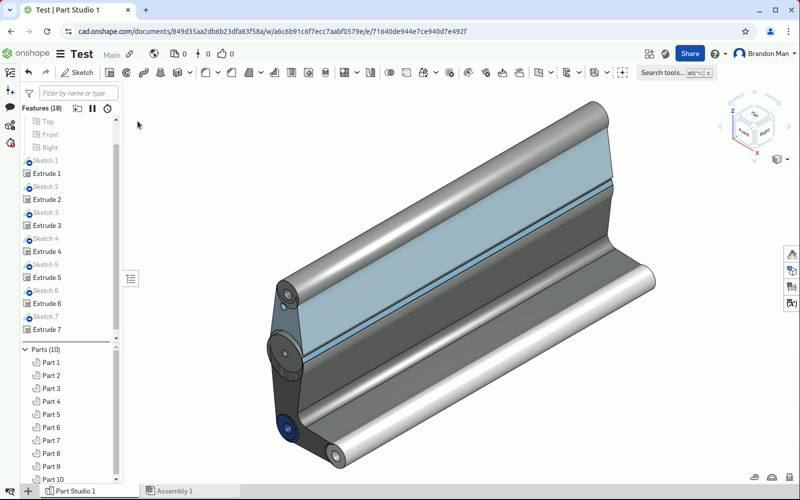
mouse_move(69, 163)
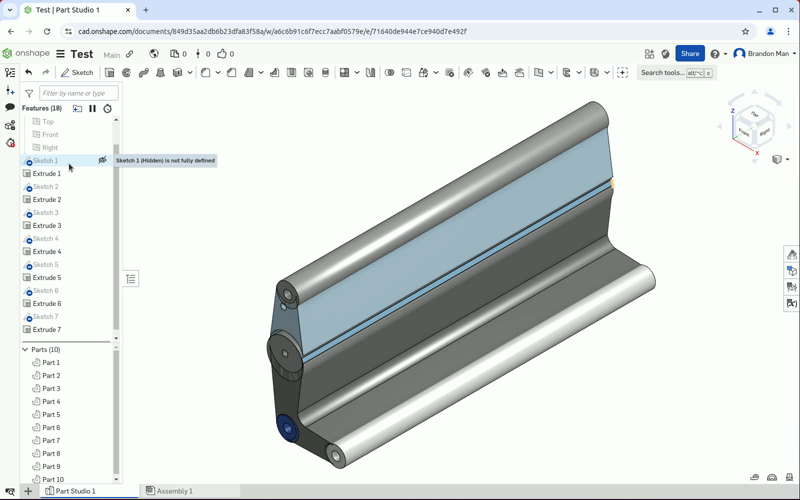
click(69, 163)